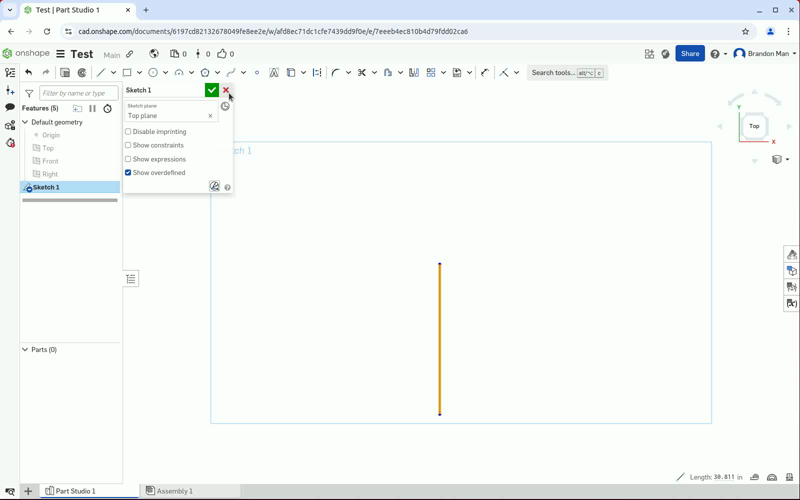
key(shift+h)
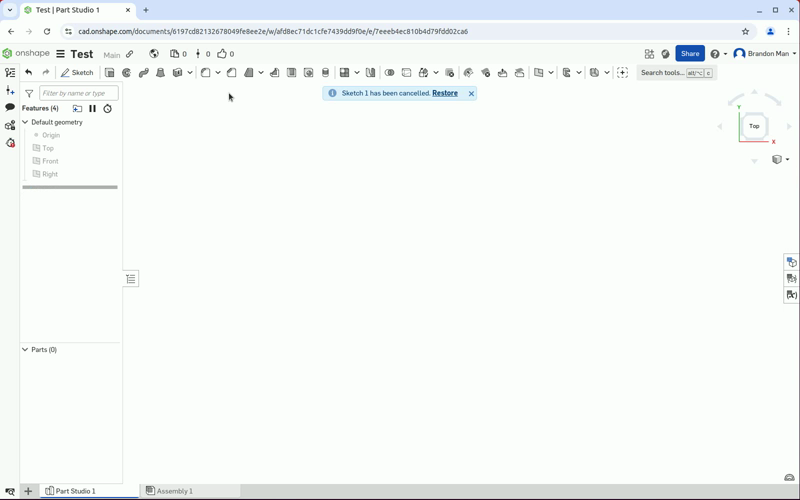
mouse_move(73, 352)
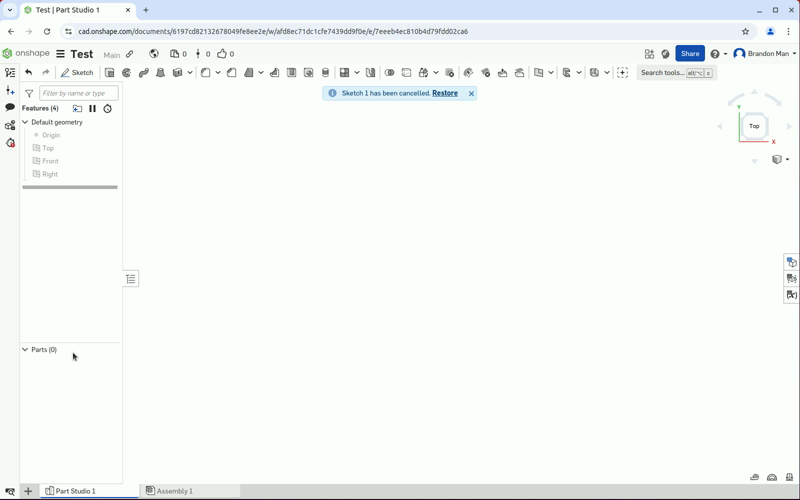
key(y)
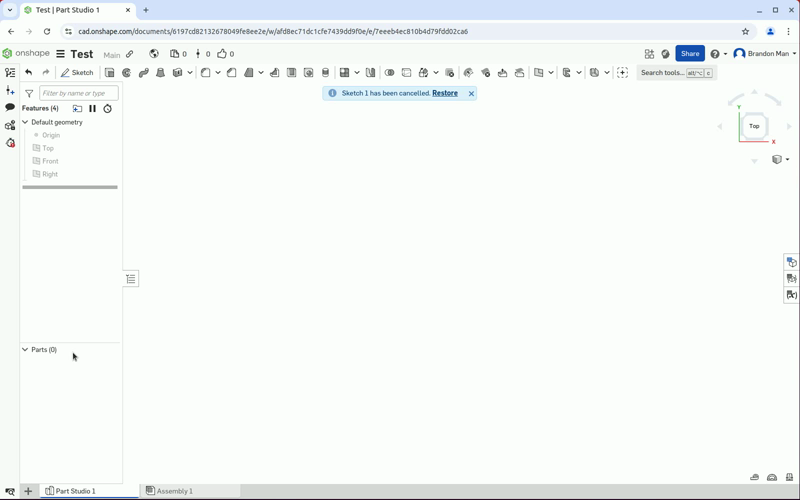
key(shift+p)
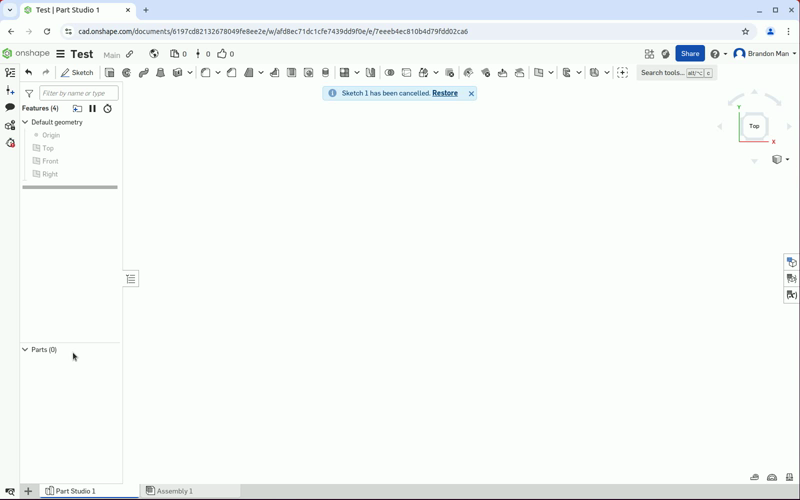
key(space)
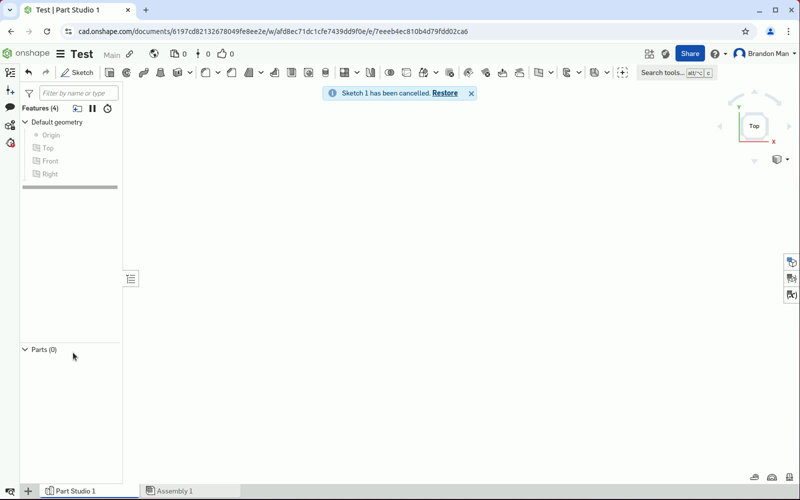
key_down(shift)
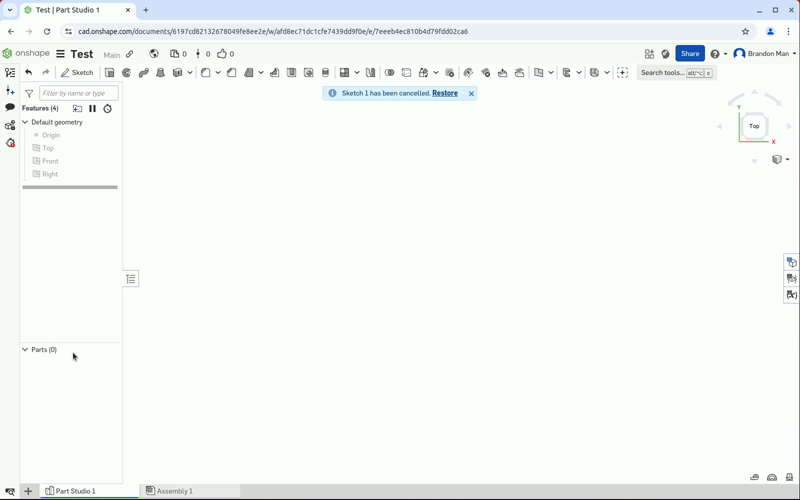
key(up)
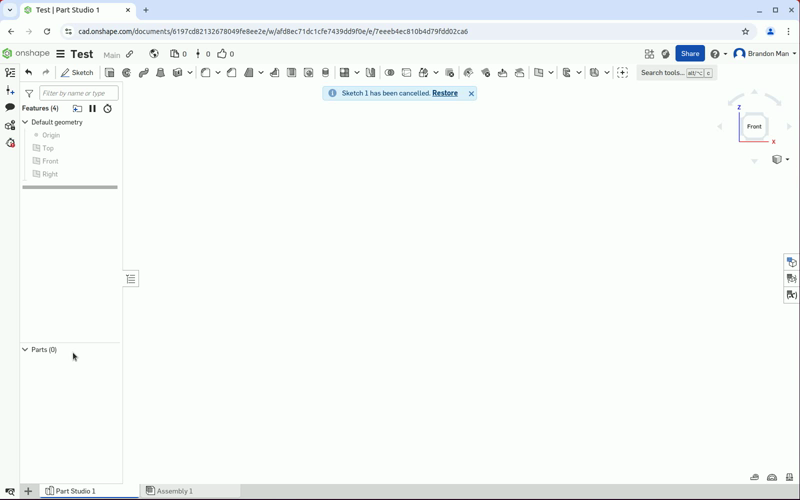
key_up(shift)
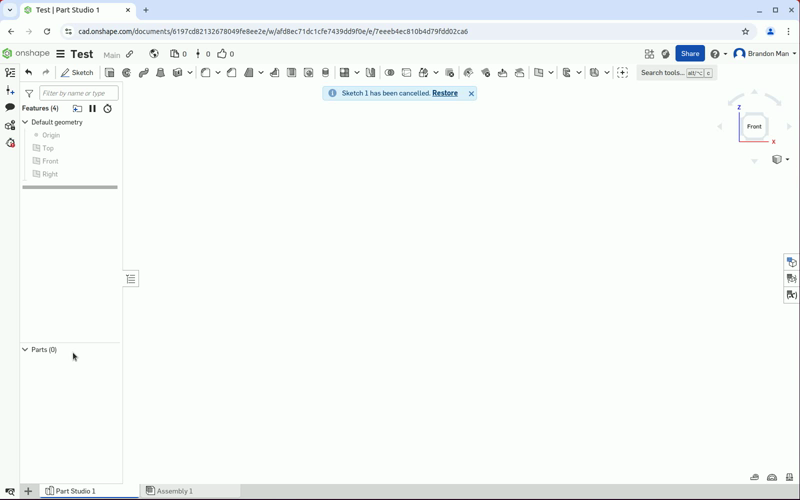
mouse_move(73, 352)
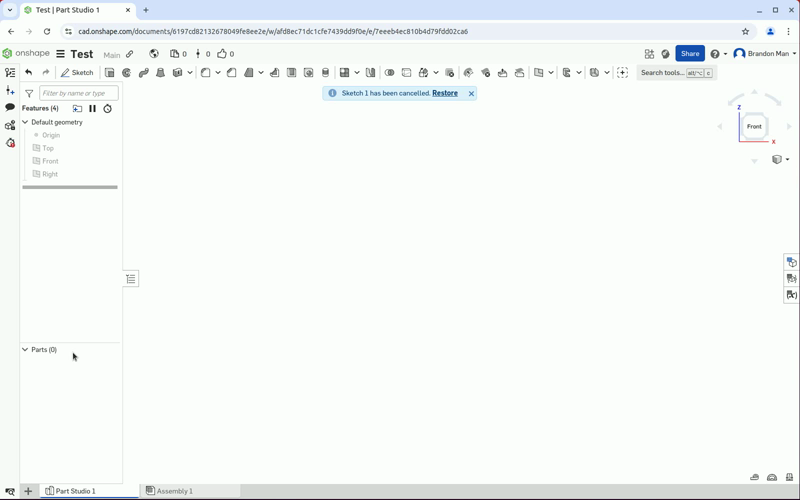
key(shift+y)
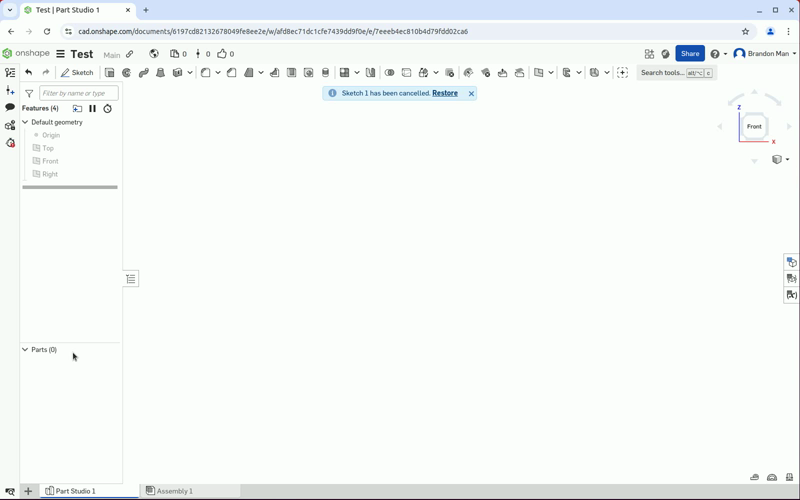
key(shift+s)
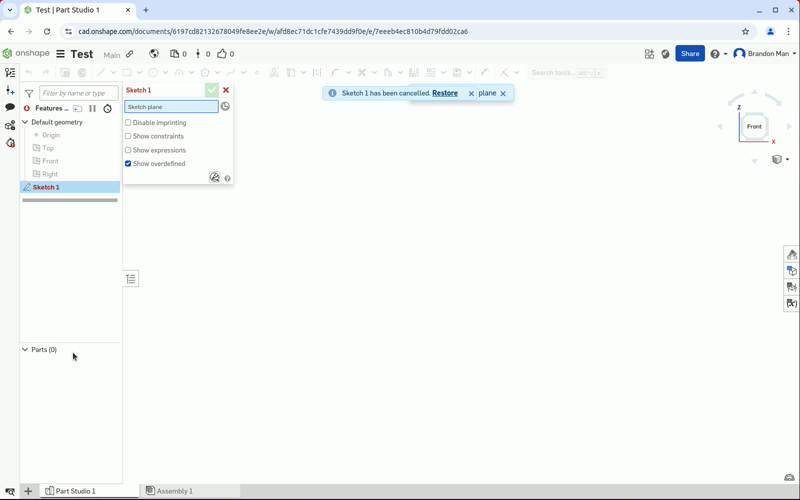
mouse_move(73, 163)
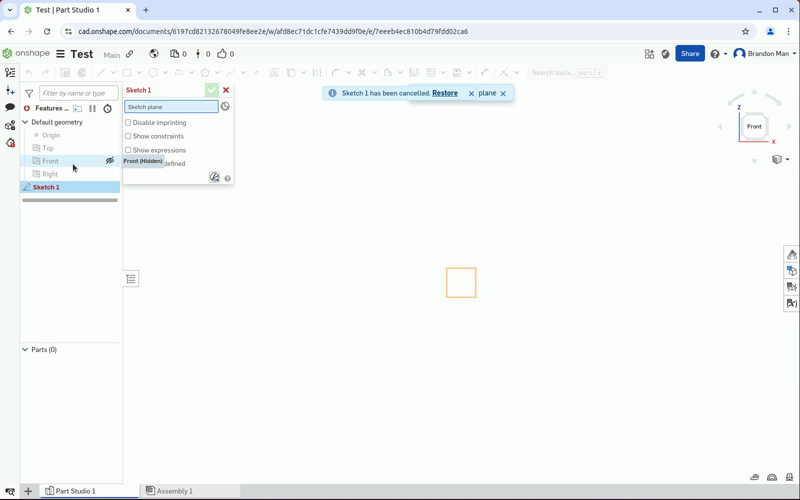
click(73, 163)
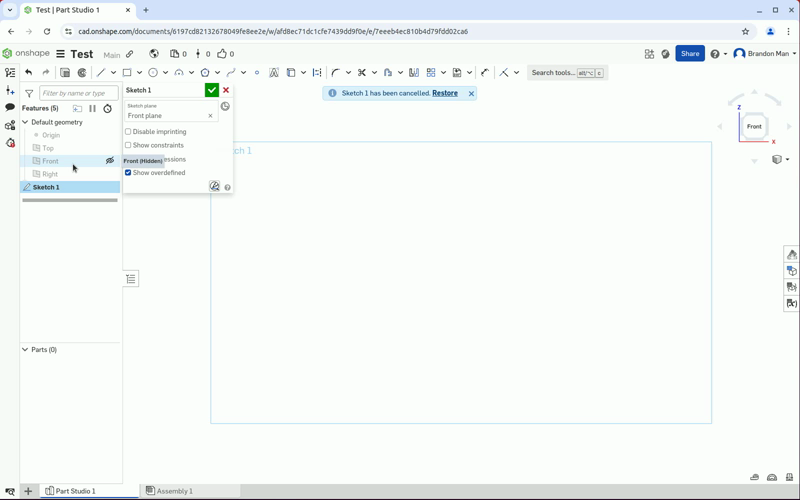
mouse_move(73, 352)
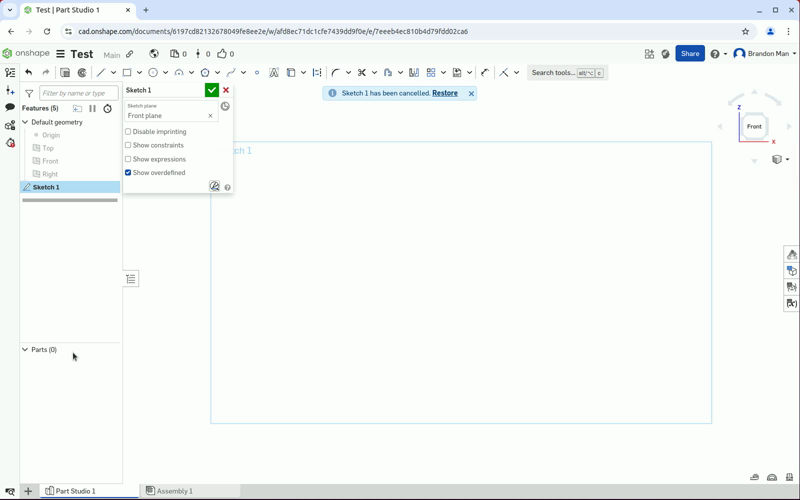
key(y)
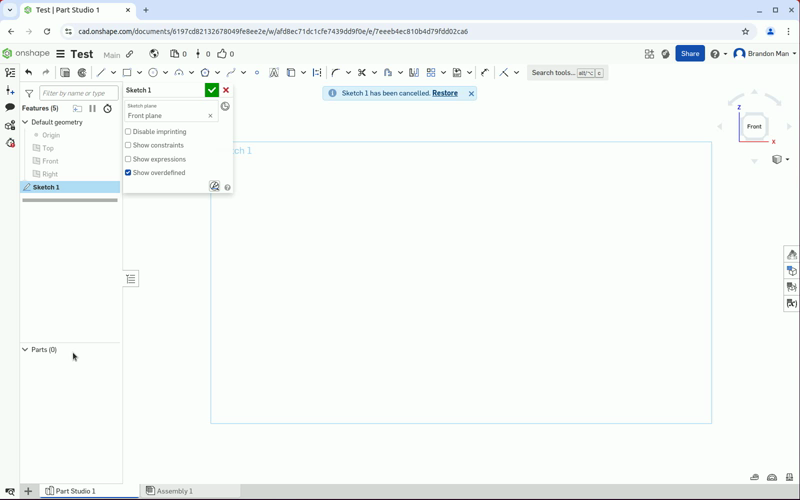
key(l)
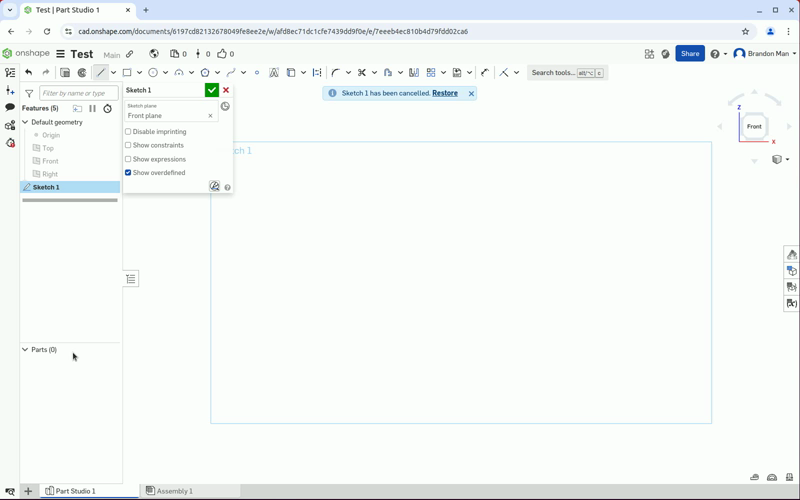
key_down(shift)
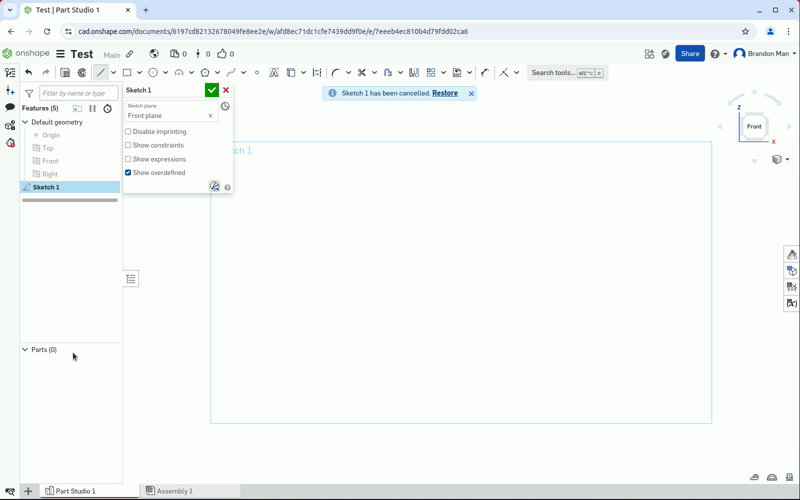
mouse_move(440, 299)
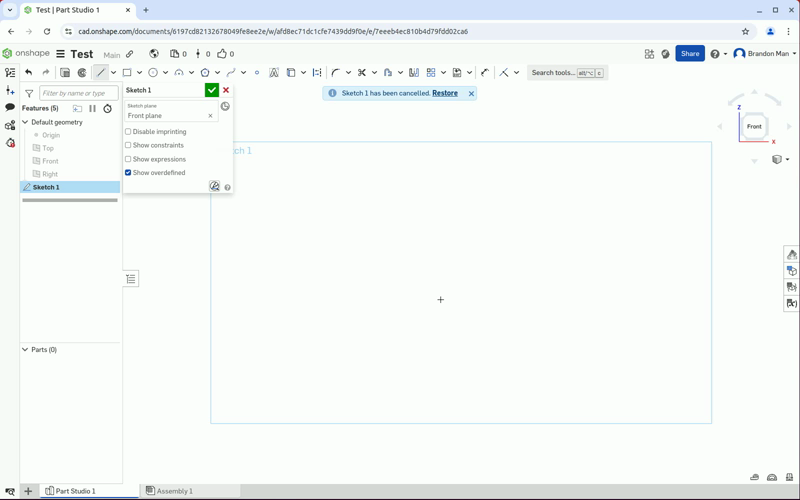
click(440, 299)
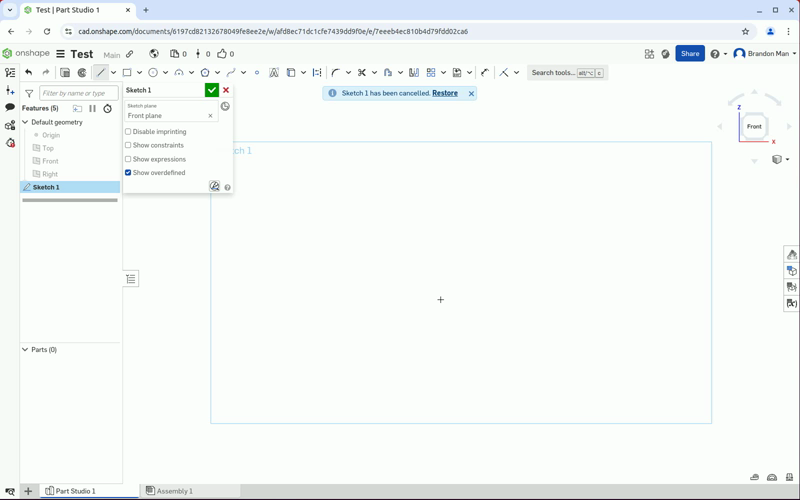
key_up(shift)
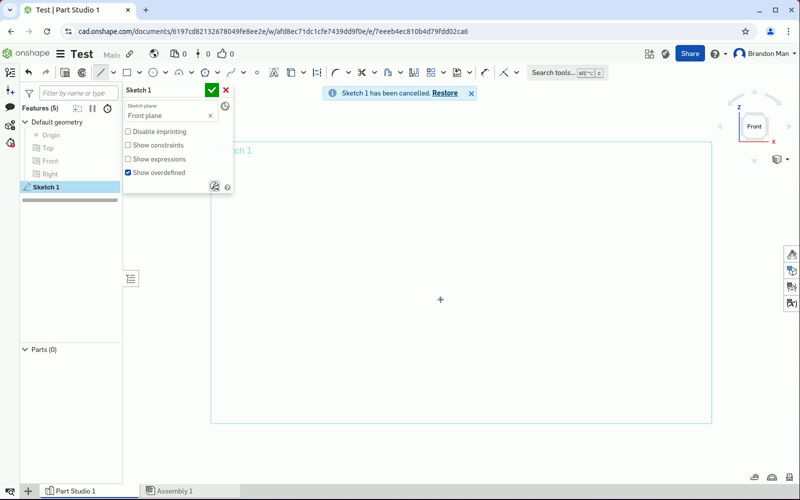
key_down(shift)
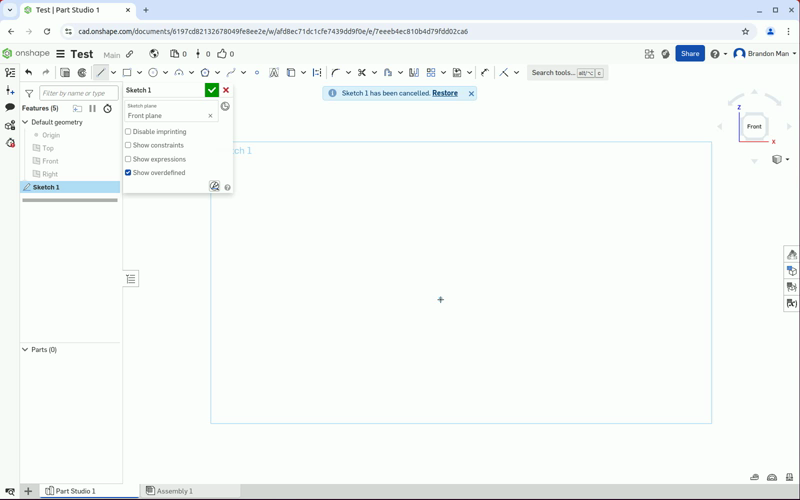
mouse_move(470, 299)
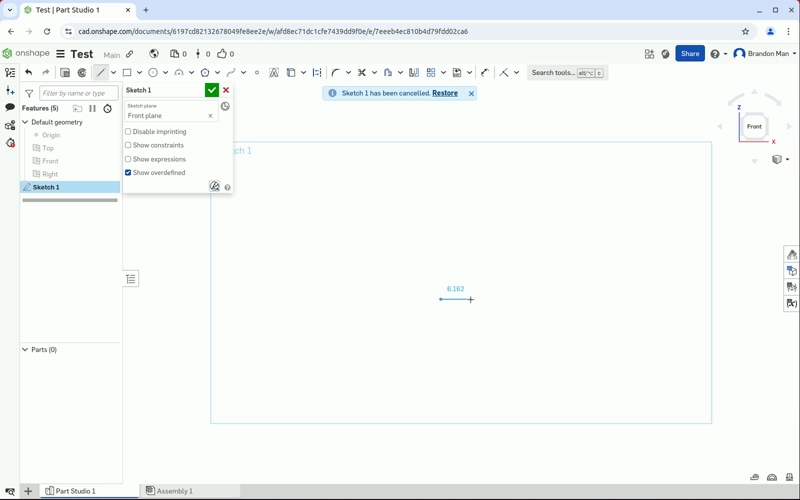
mouse_move(443, 299)
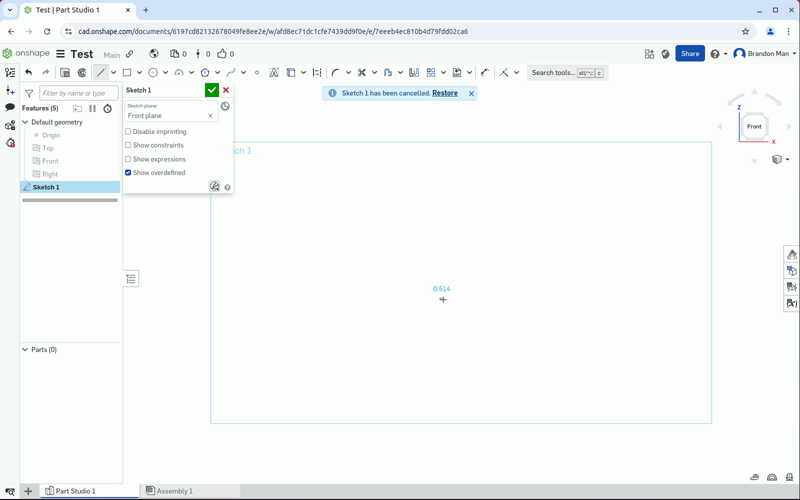
scroll(6)
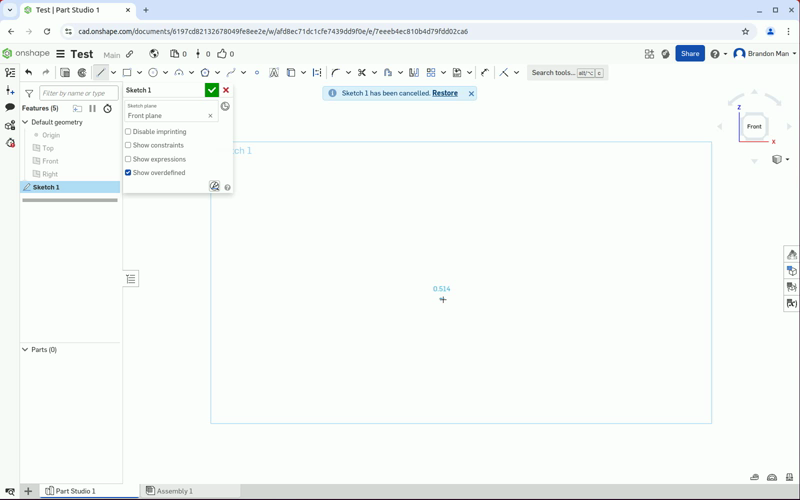
scroll(6)
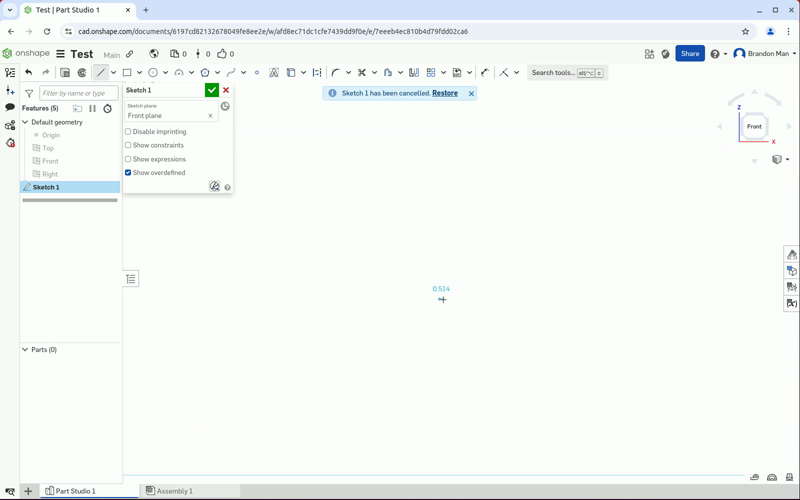
scroll(6)
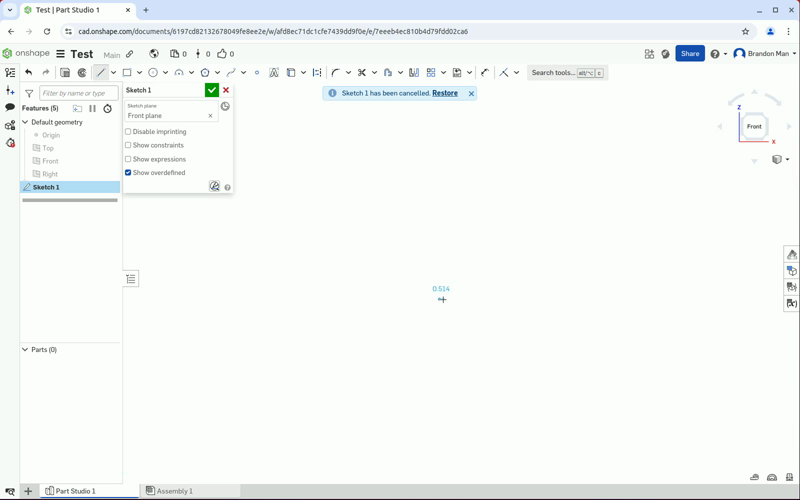
scroll(6)
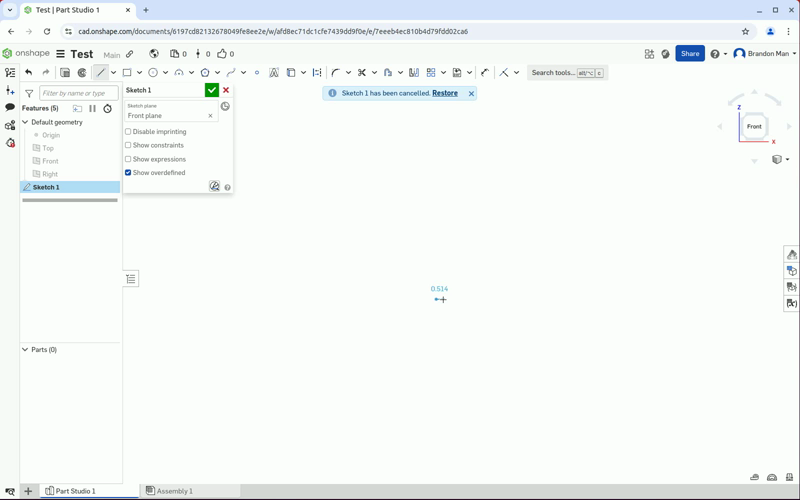
scroll(6)
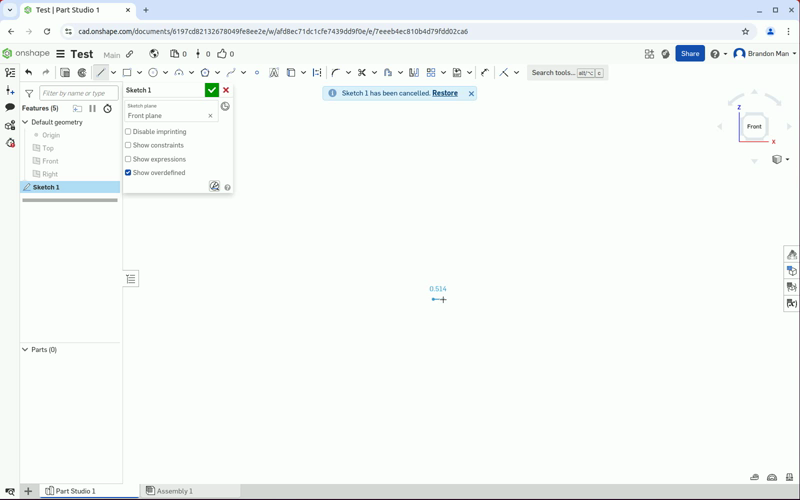
scroll(6)
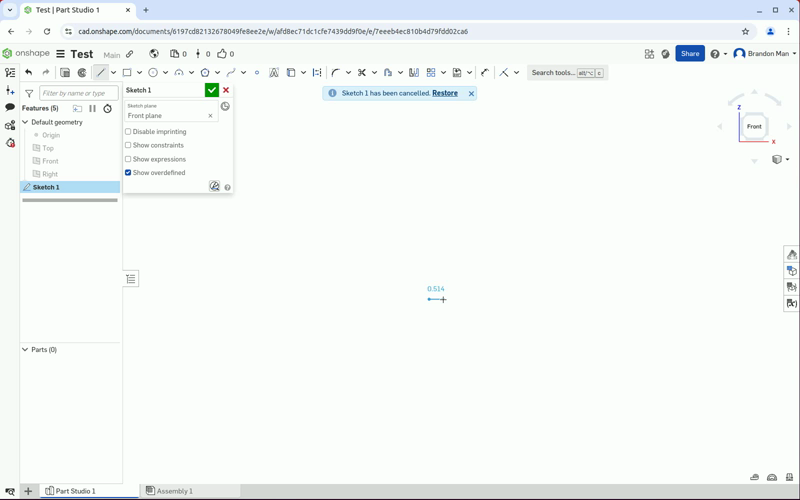
scroll(6)
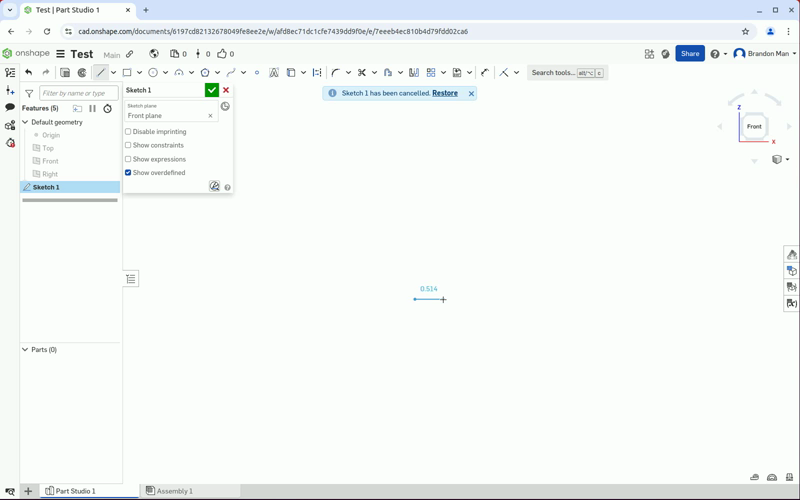
click(443, 299)
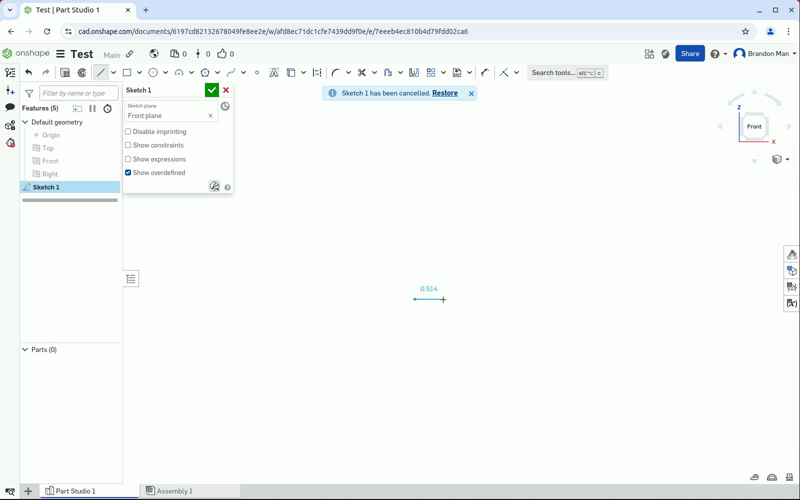
scroll(-6)
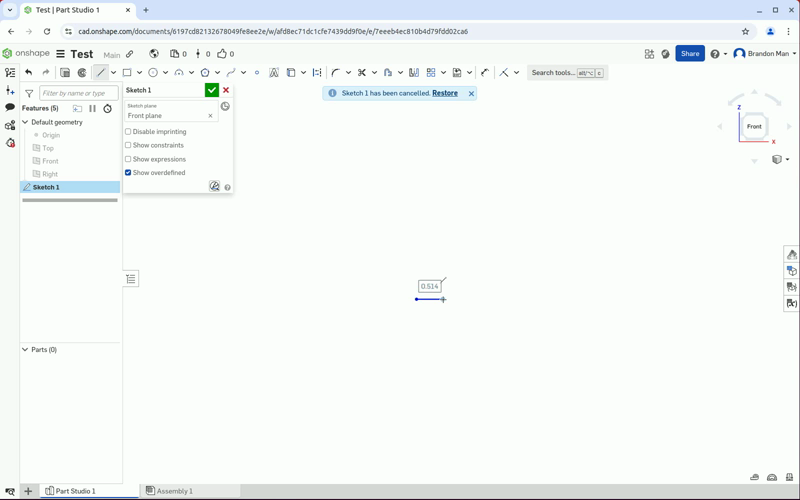
scroll(-6)
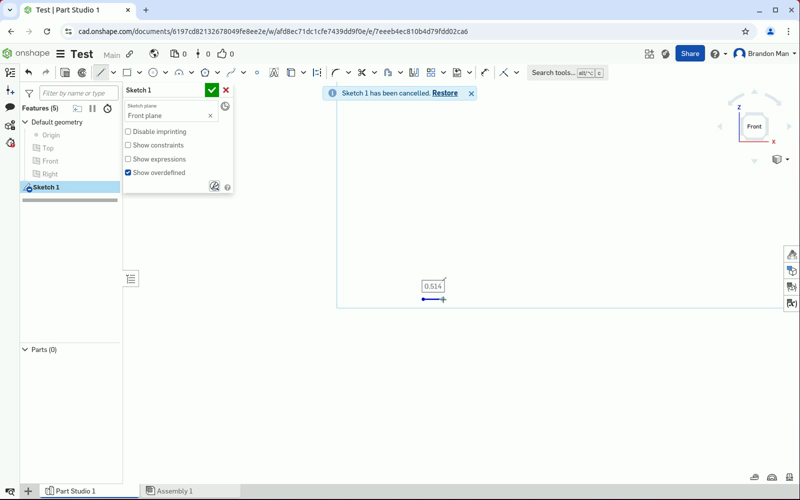
scroll(-6)
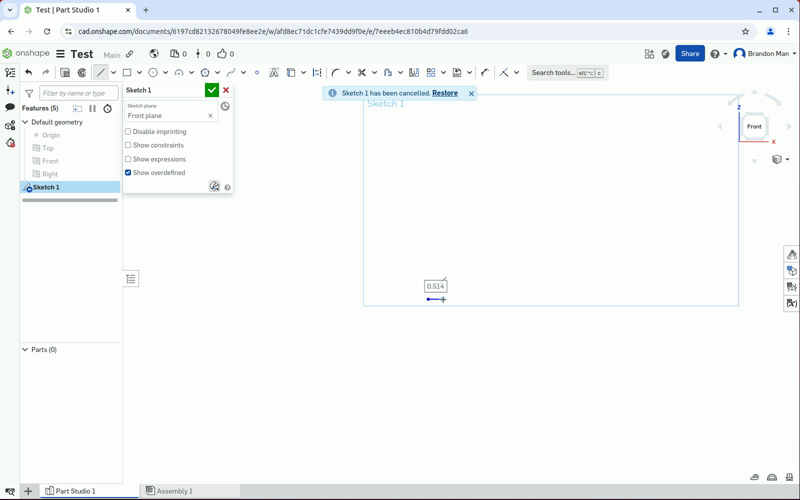
scroll(-6)
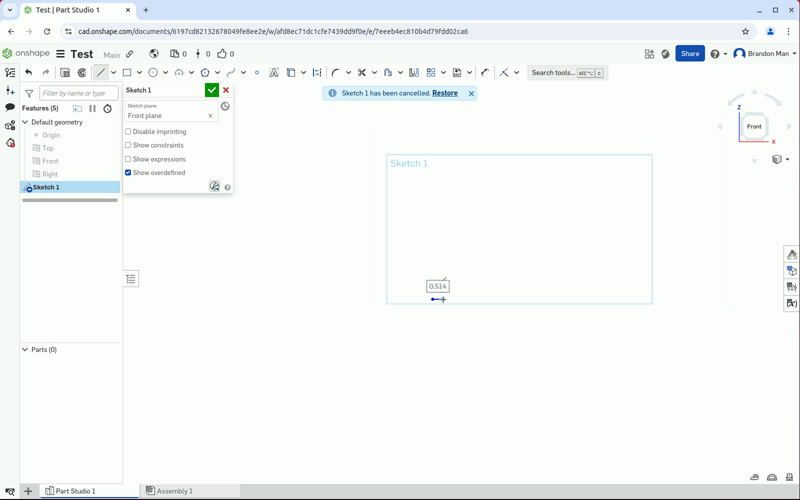
scroll(-6)
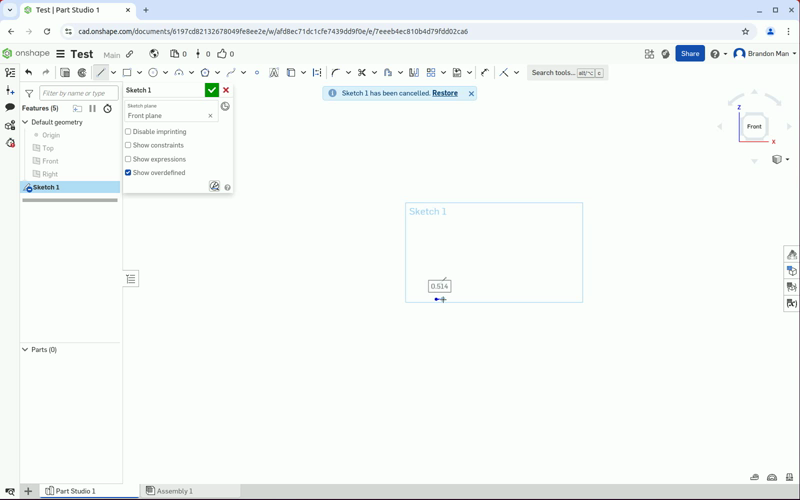
scroll(-6)
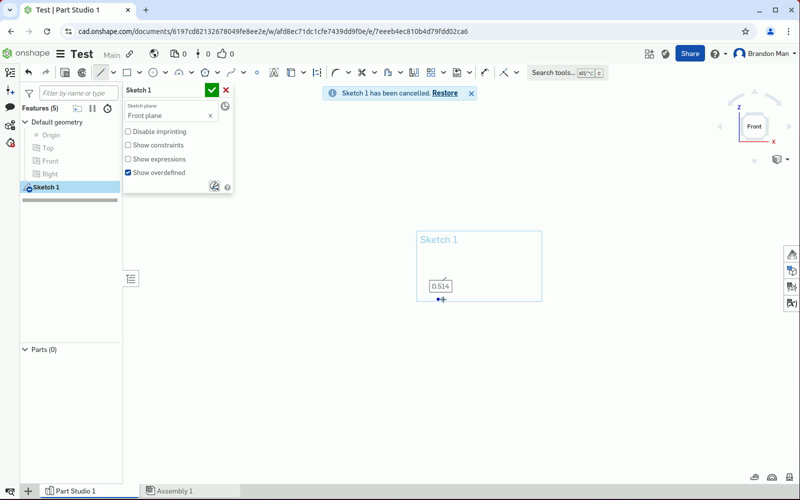
scroll(-6)
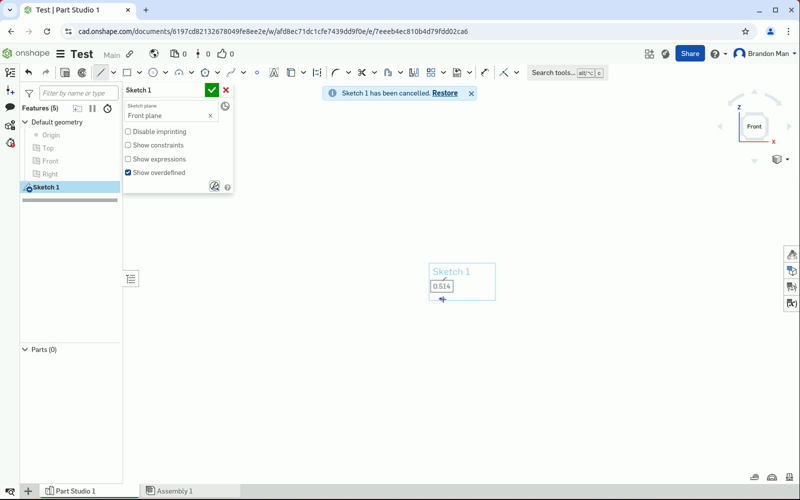
key_up(shift)
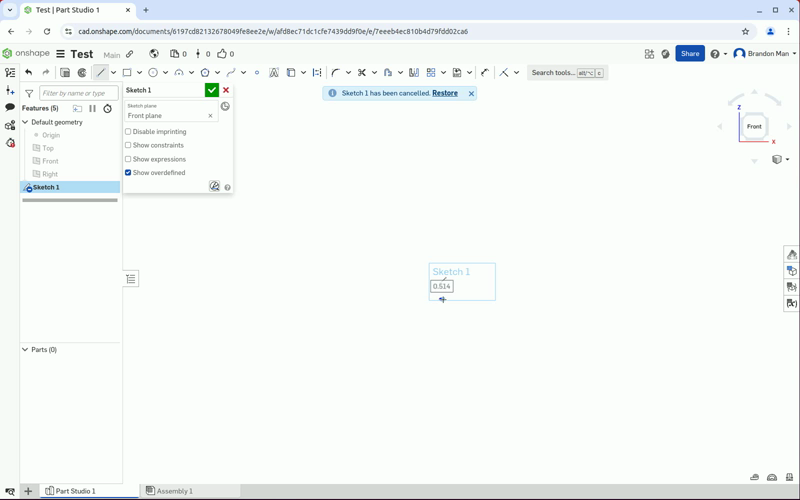
key_down(shift)
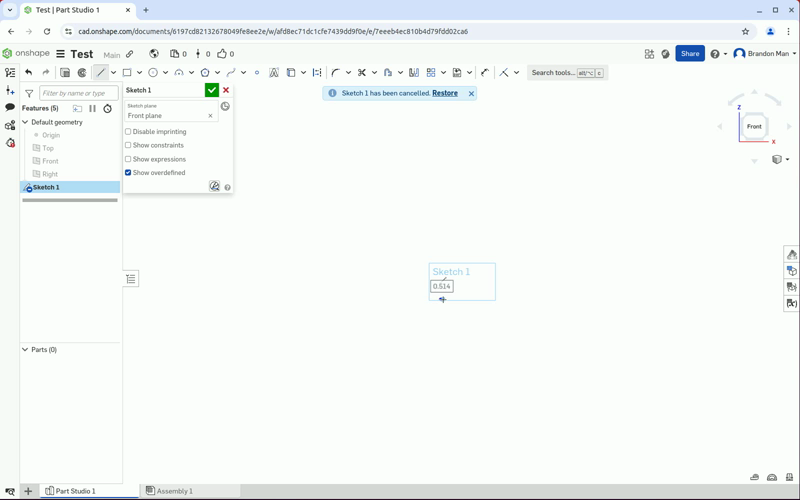
mouse_move(443, 172)
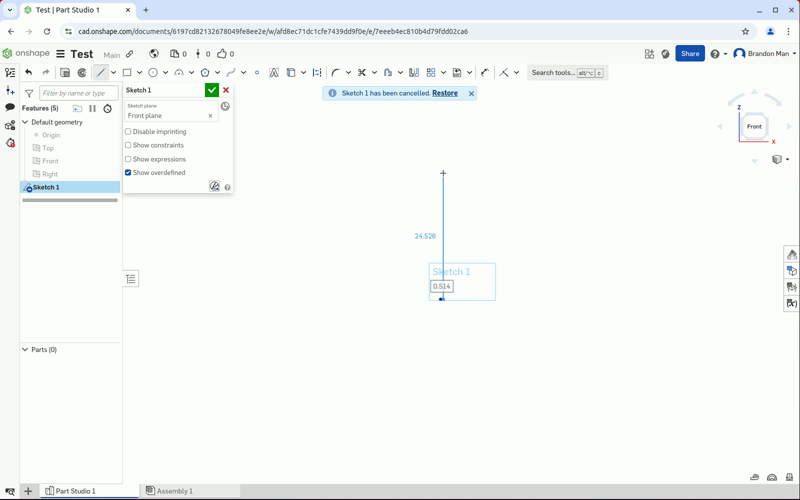
click(443, 172)
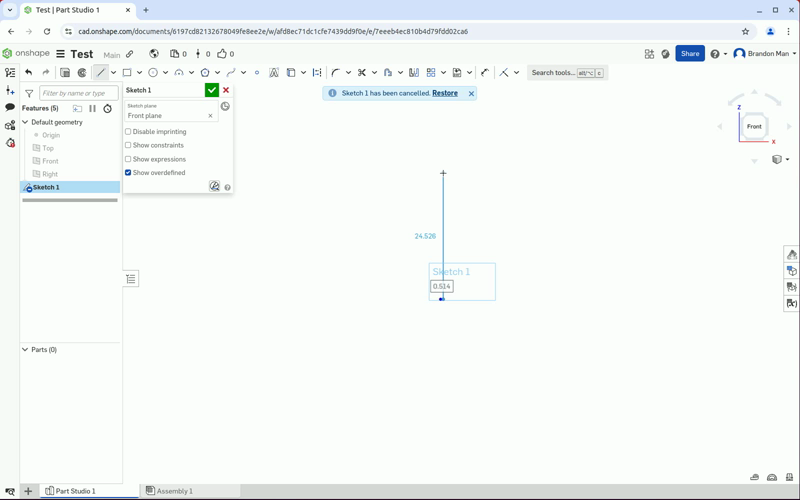
key_up(shift)
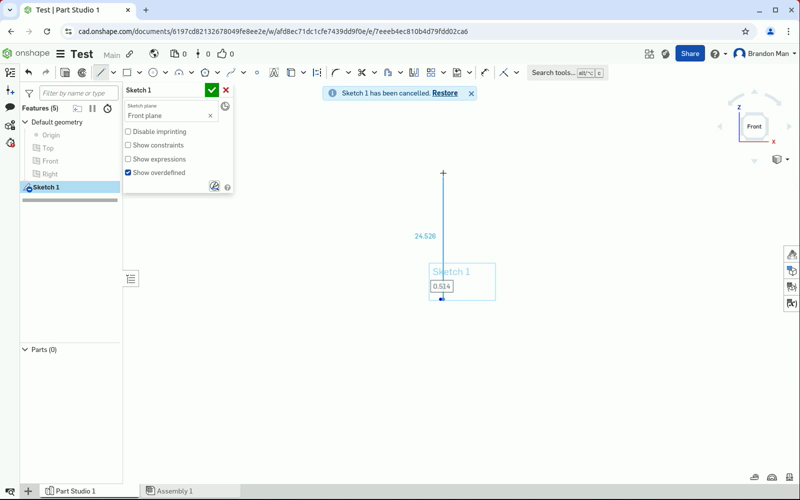
key_down(shift)
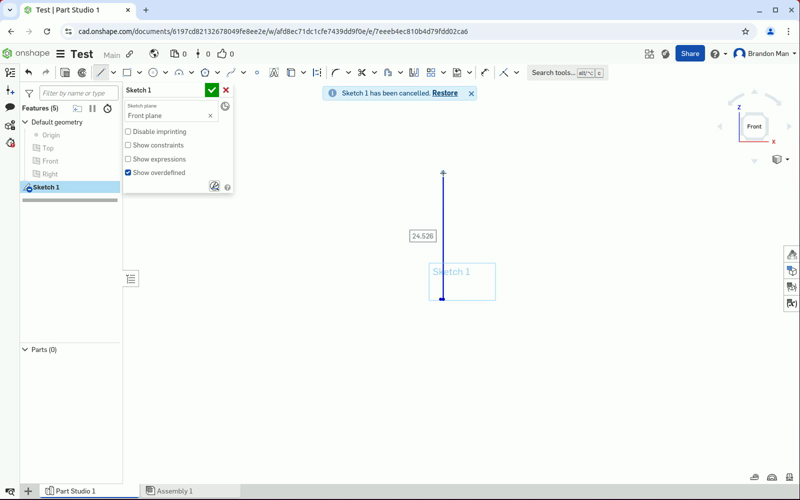
mouse_move(473, 172)
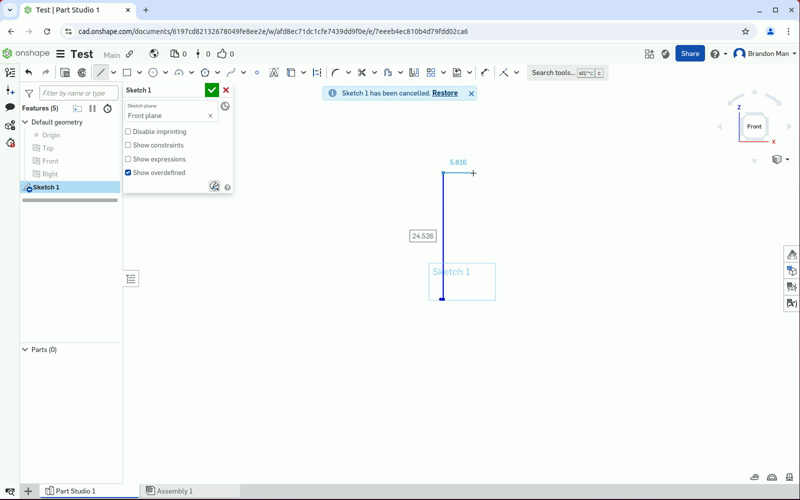
mouse_move(440, 172)
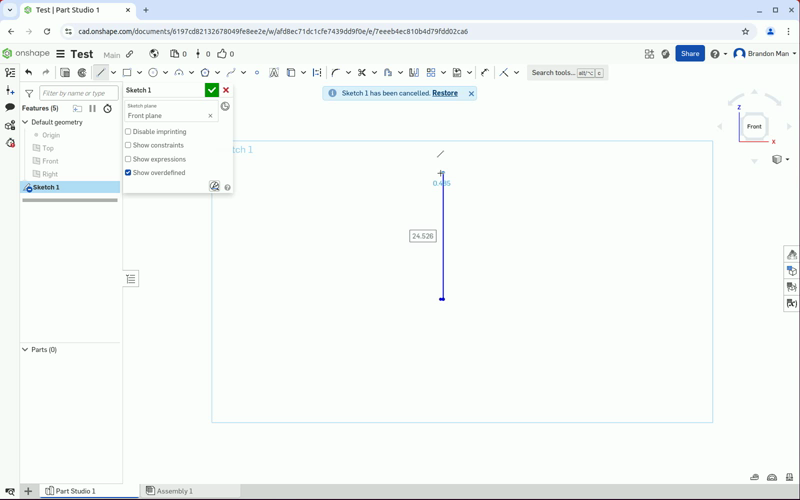
scroll(6)
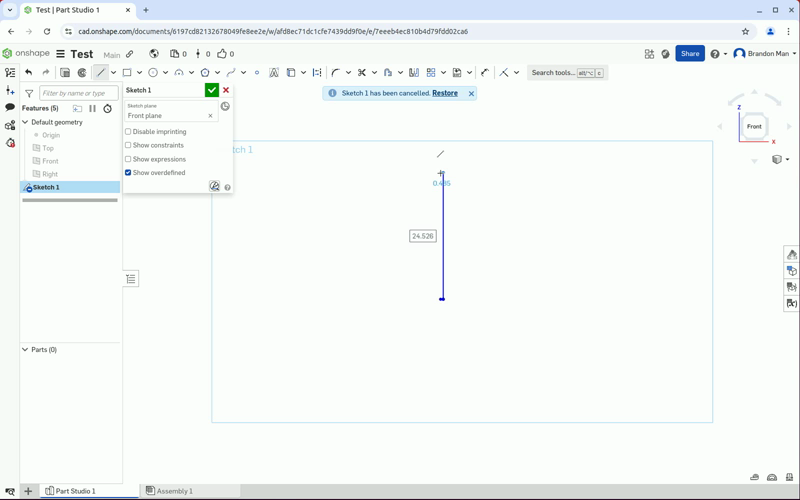
scroll(6)
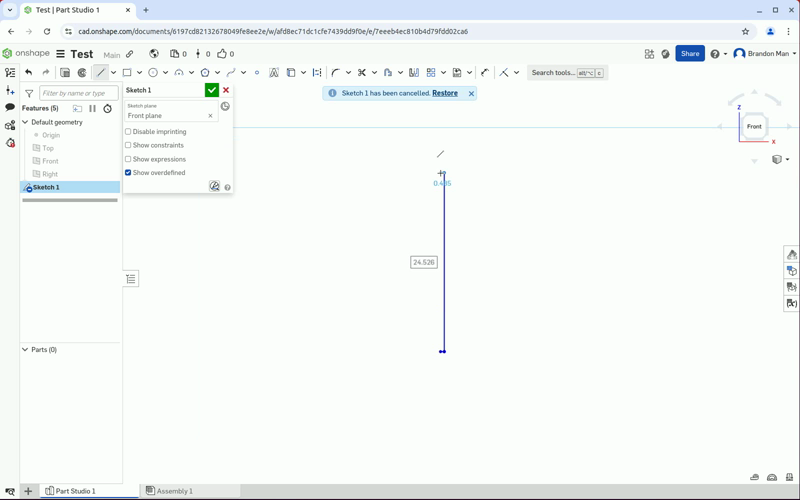
scroll(6)
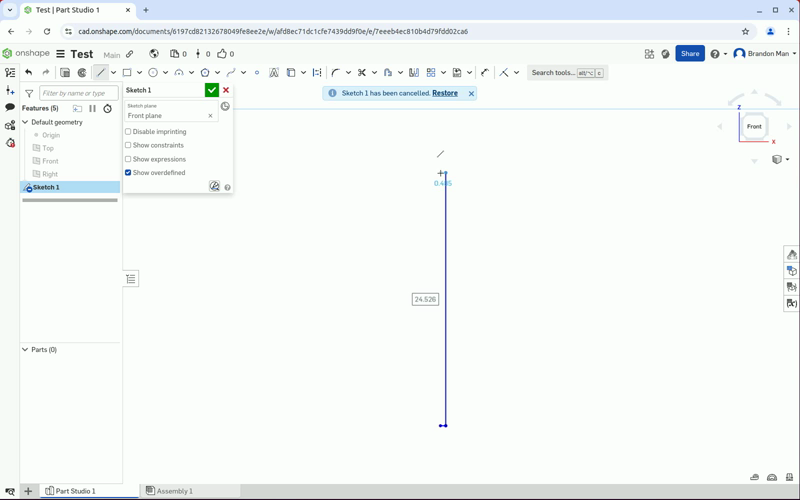
scroll(6)
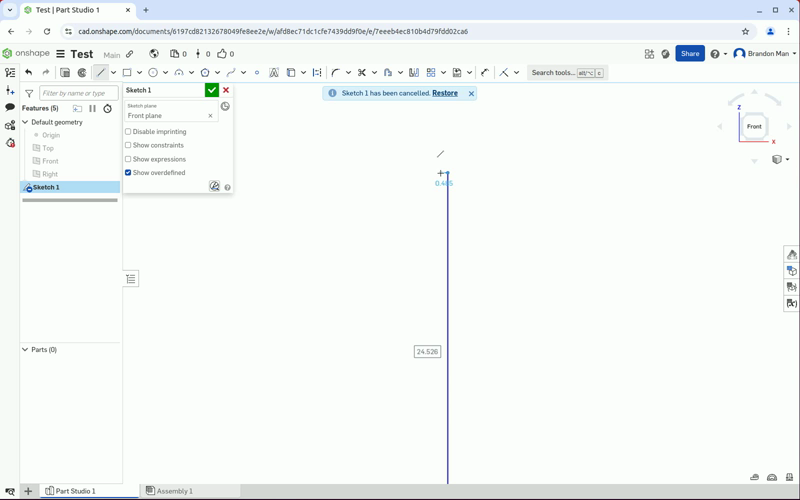
scroll(6)
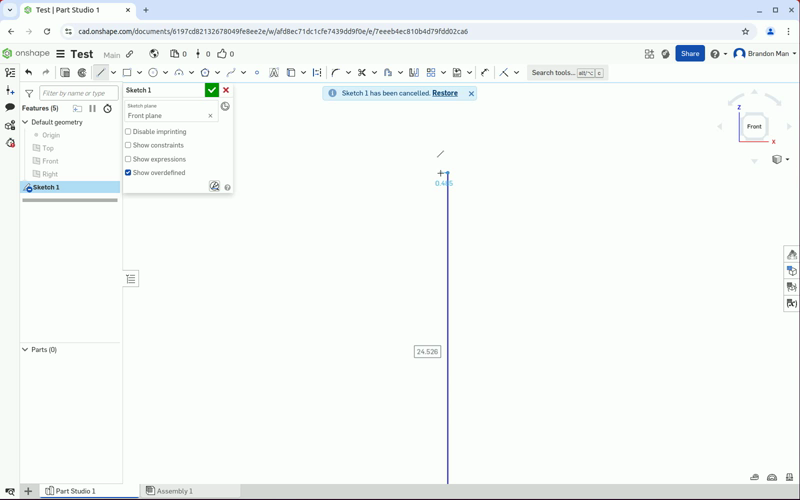
scroll(6)
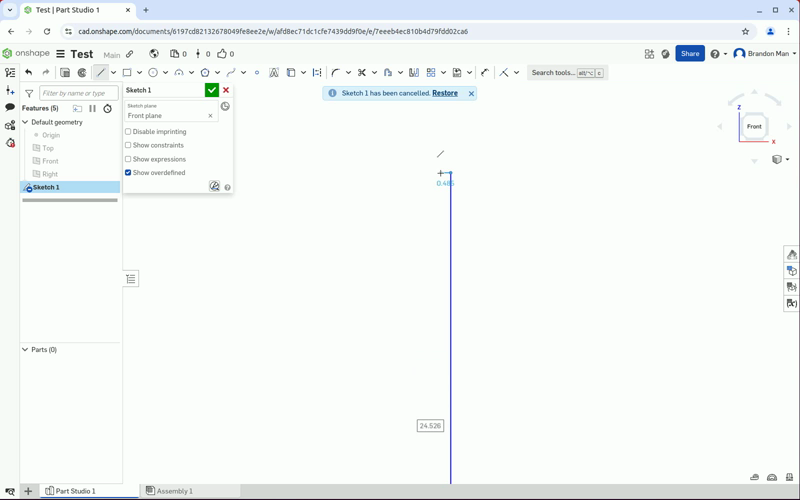
scroll(6)
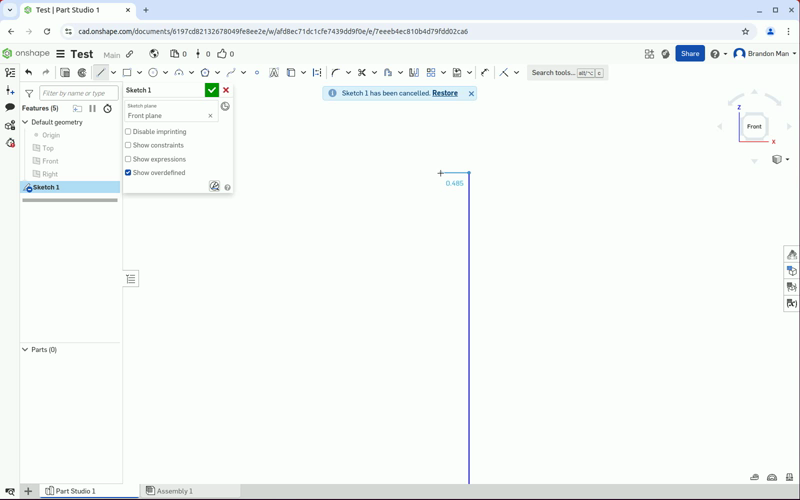
click(440, 172)
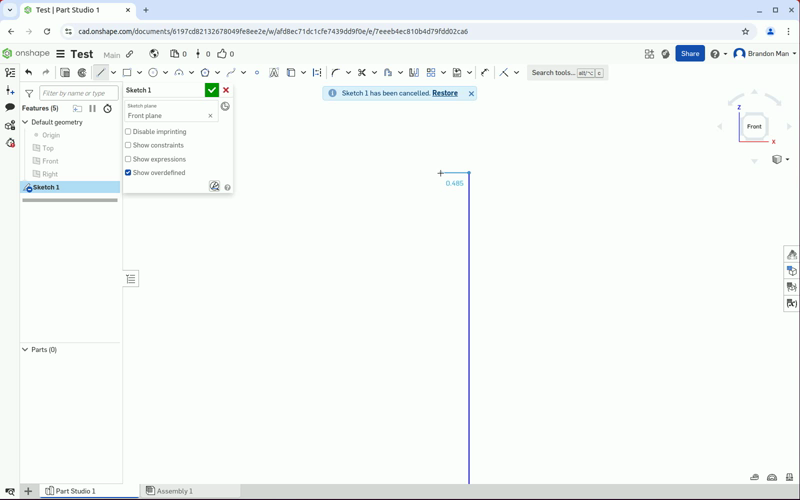
scroll(-6)
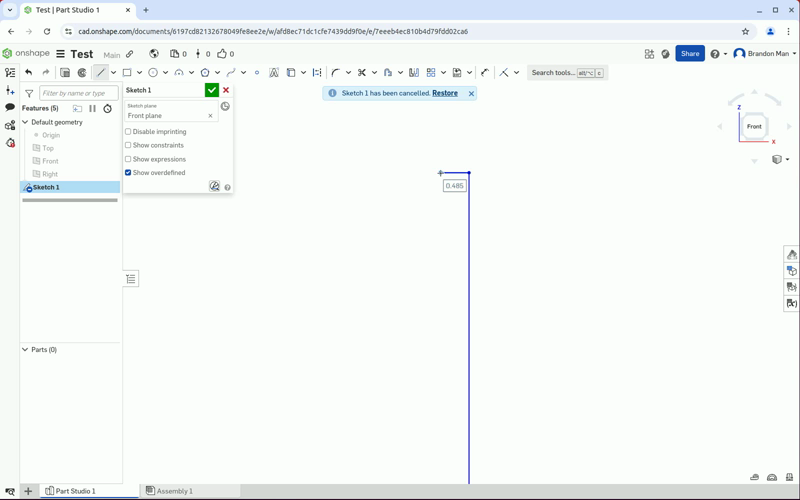
scroll(-6)
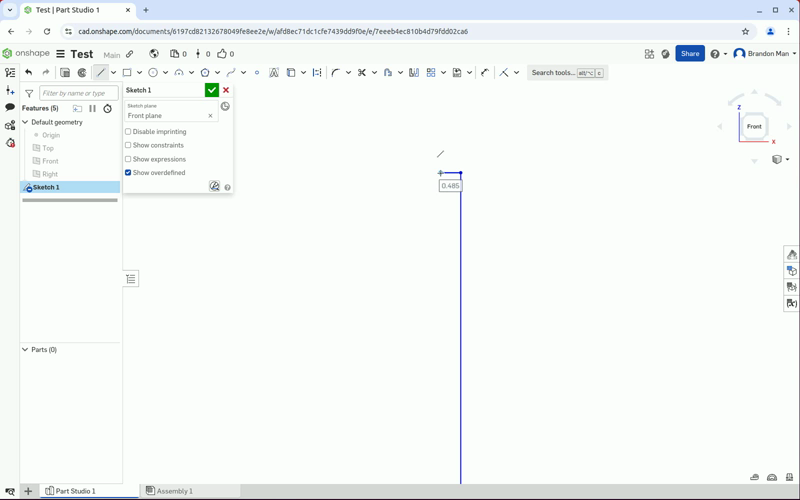
scroll(-6)
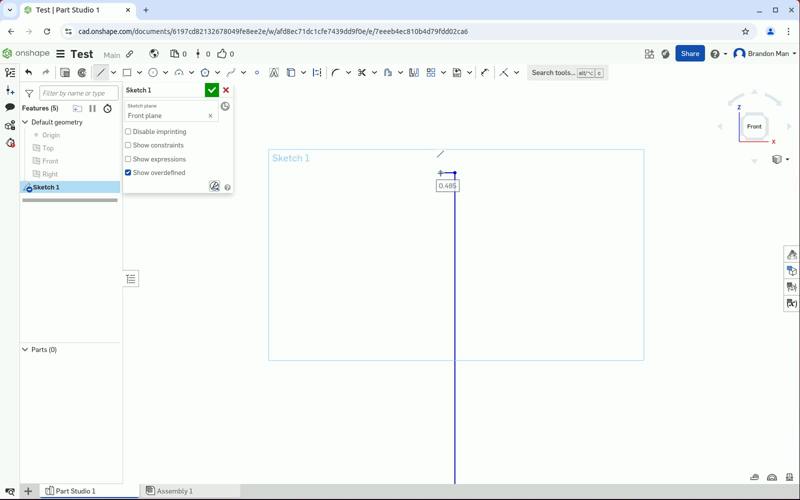
scroll(-6)
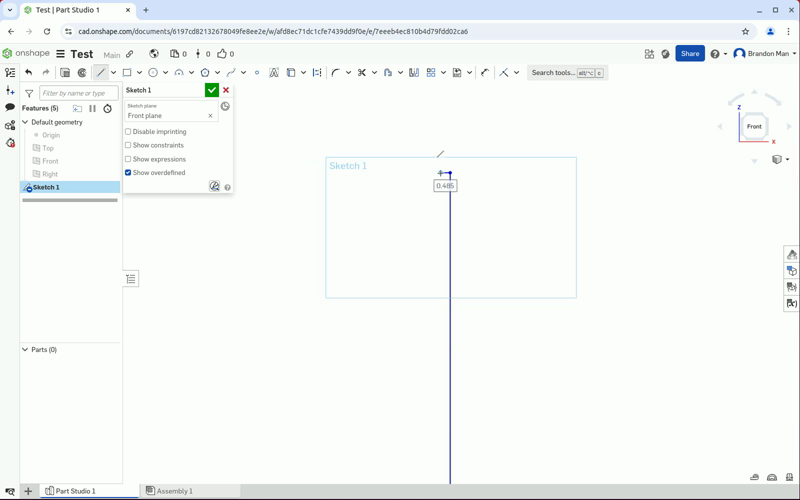
scroll(-6)
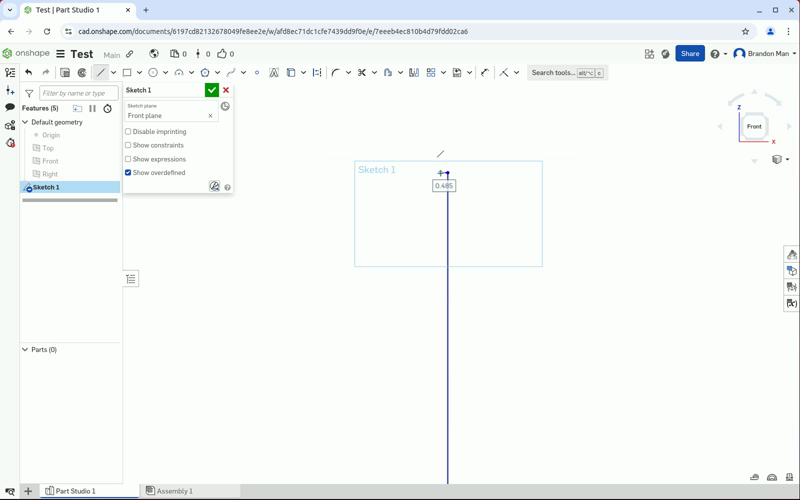
scroll(-6)
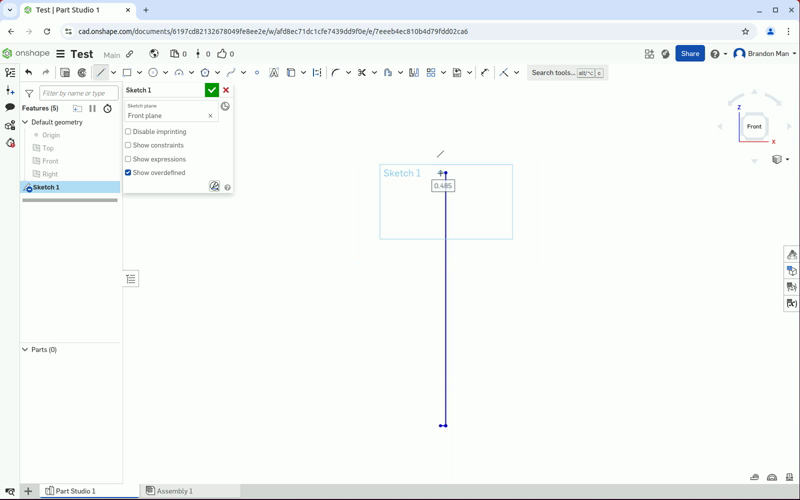
scroll(-6)
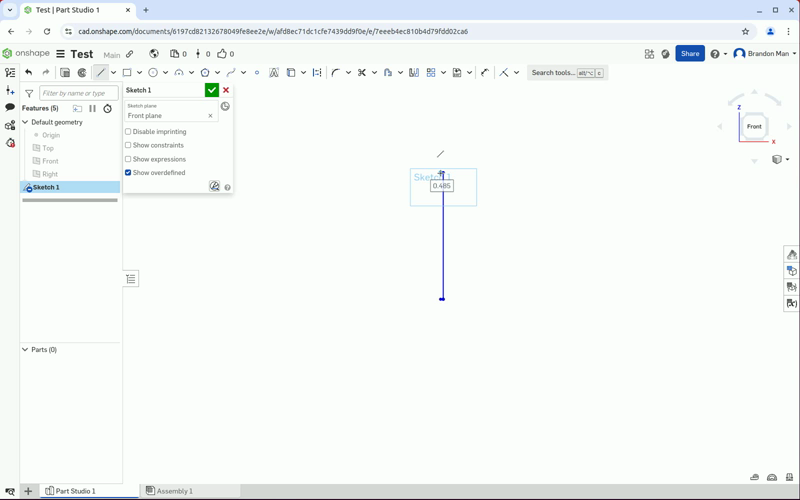
key_up(shift)
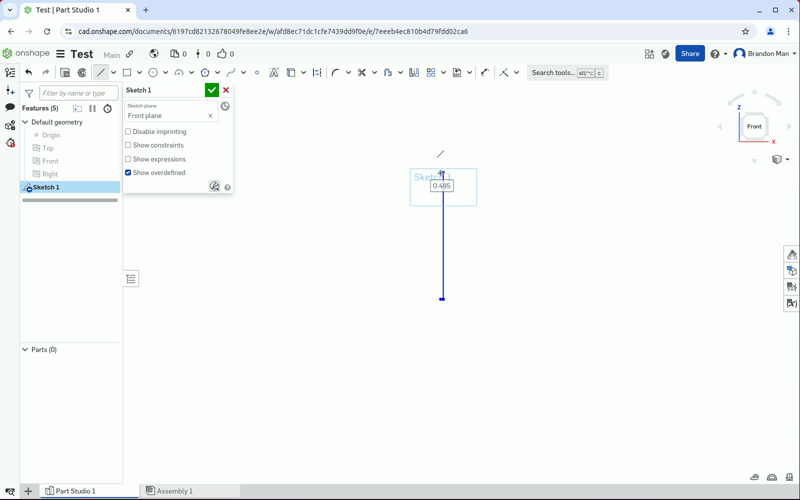
key_down(shift)
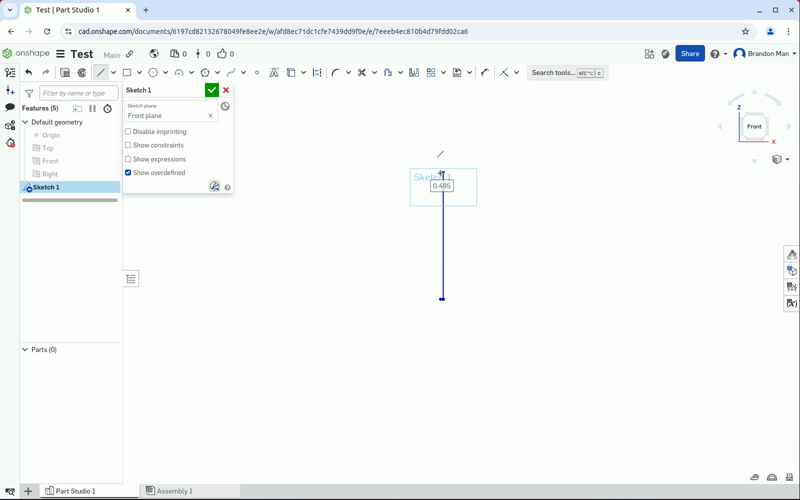
mouse_move(440, 299)
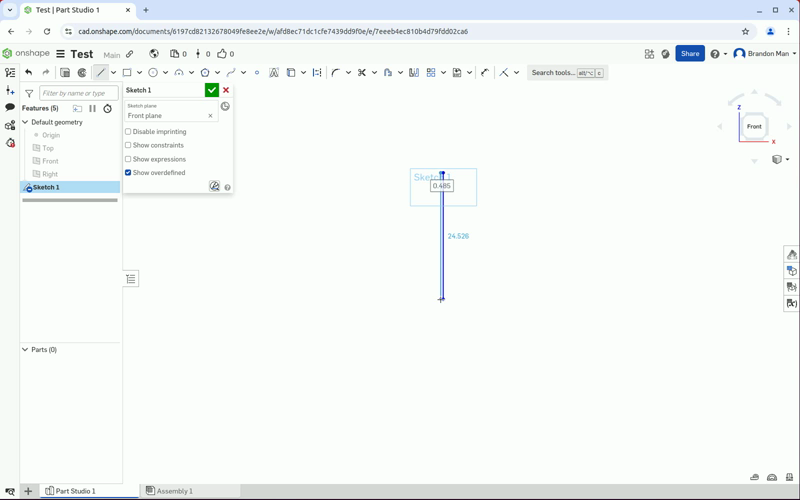
scroll(6)
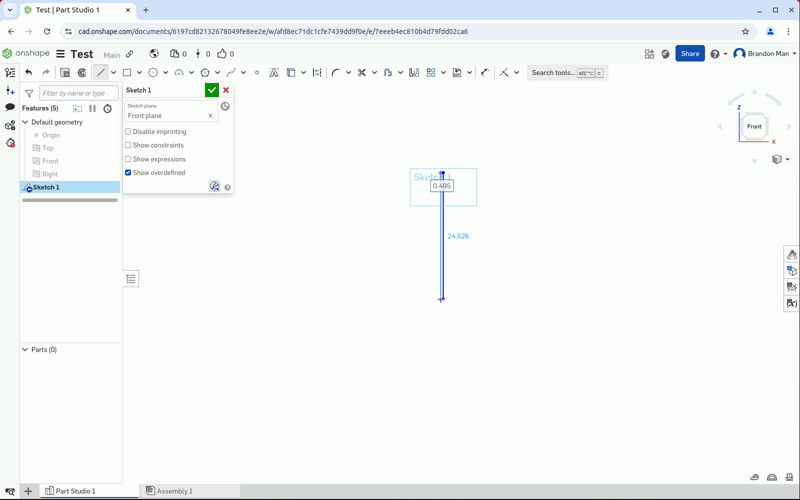
scroll(6)
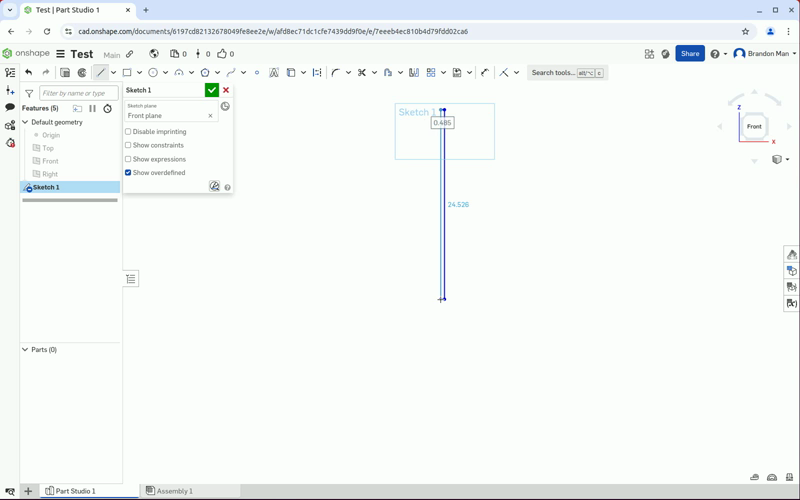
scroll(6)
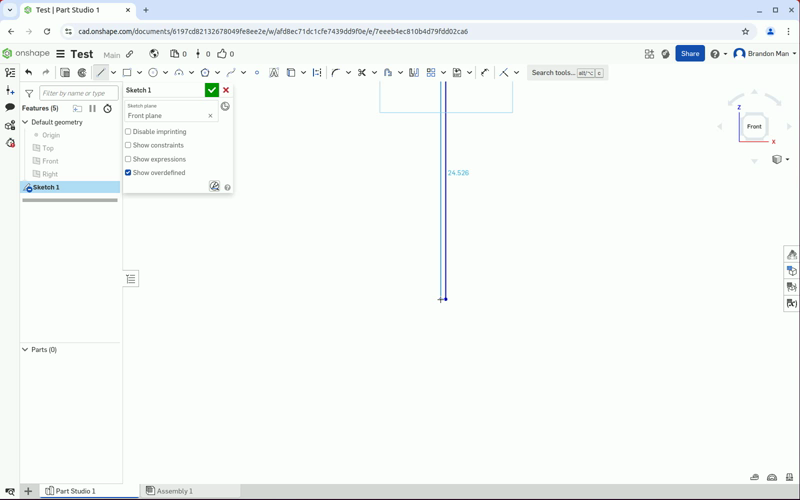
scroll(6)
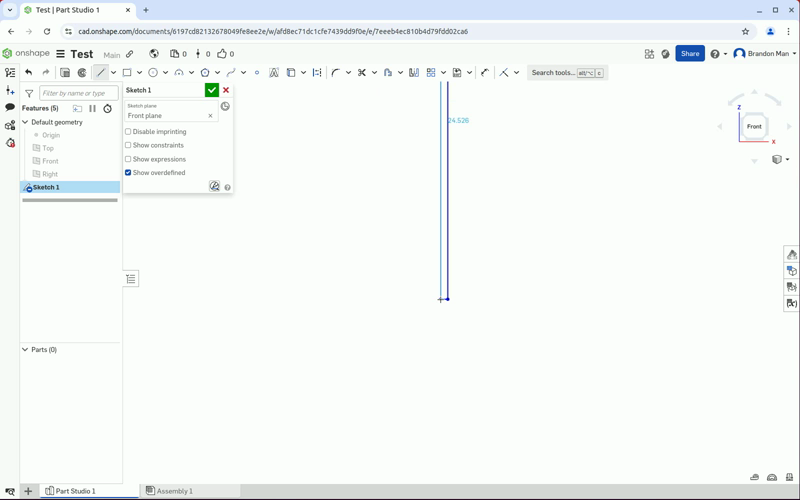
scroll(6)
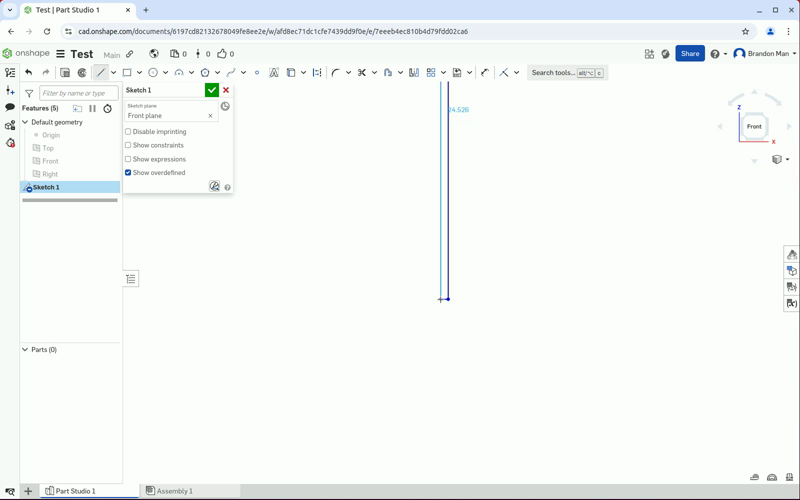
scroll(6)
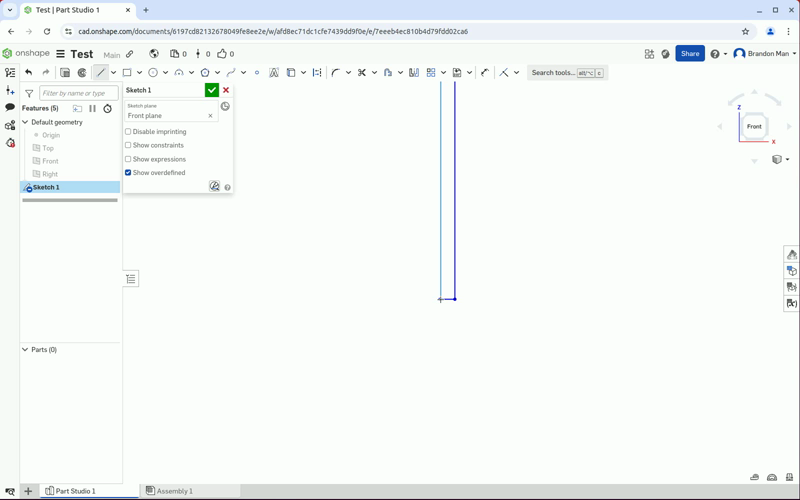
scroll(6)
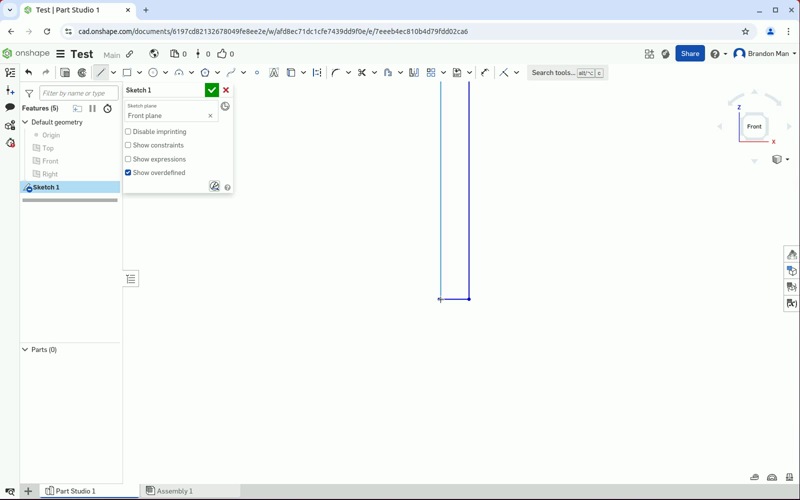
key_up(shift)
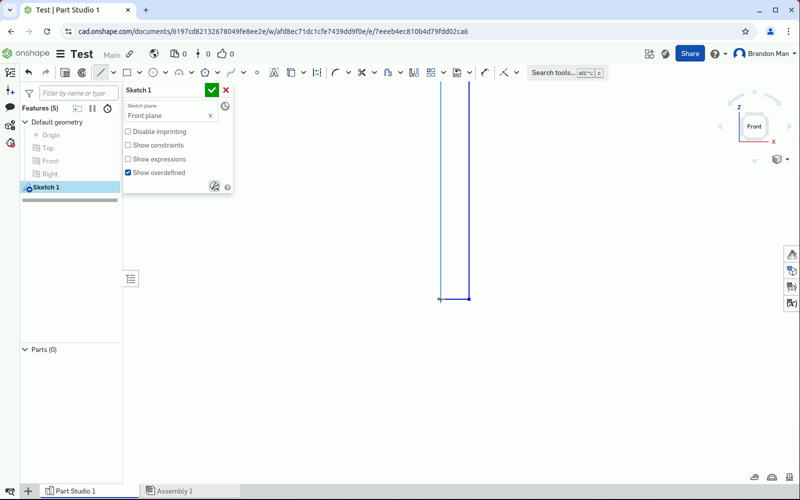
click(440, 299)
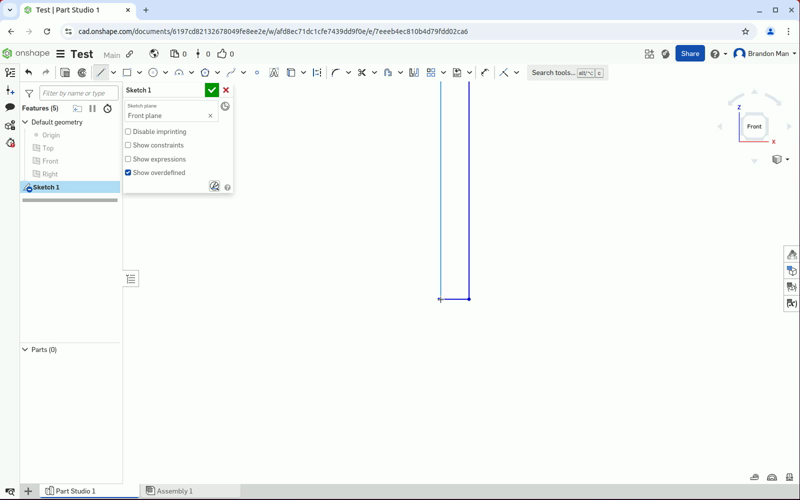
scroll(-6)
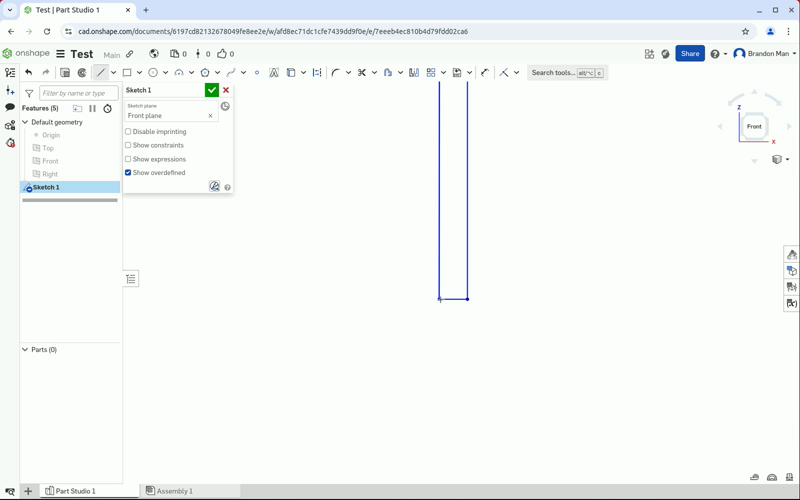
scroll(-6)
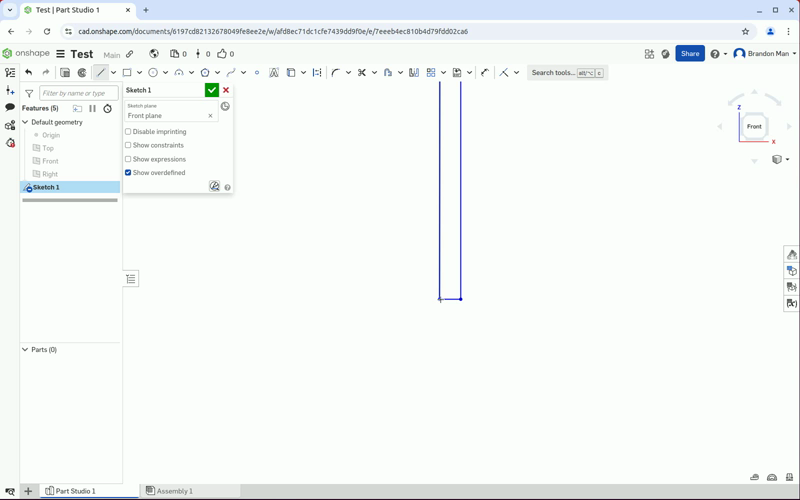
scroll(-6)
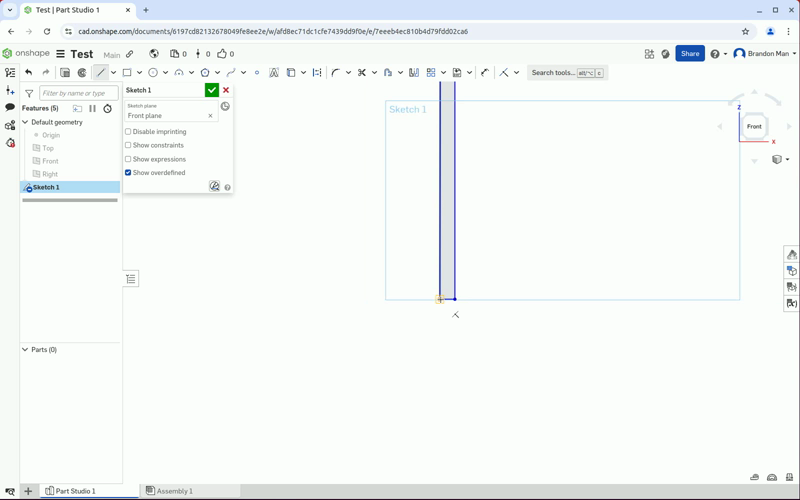
scroll(-6)
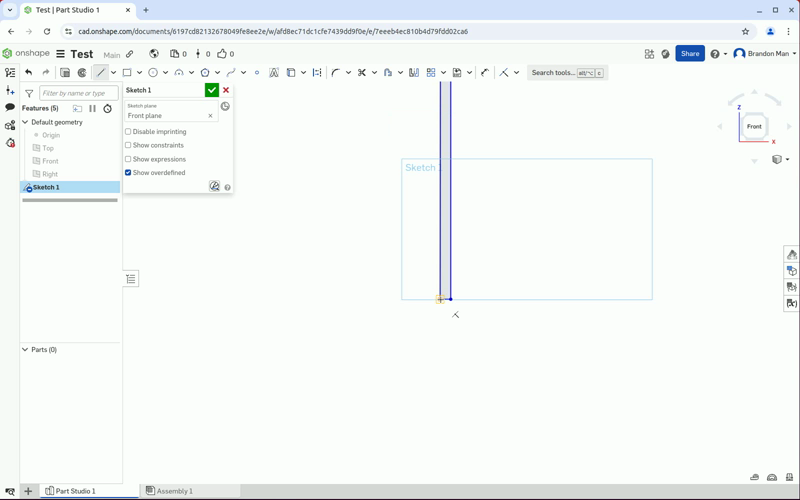
scroll(-6)
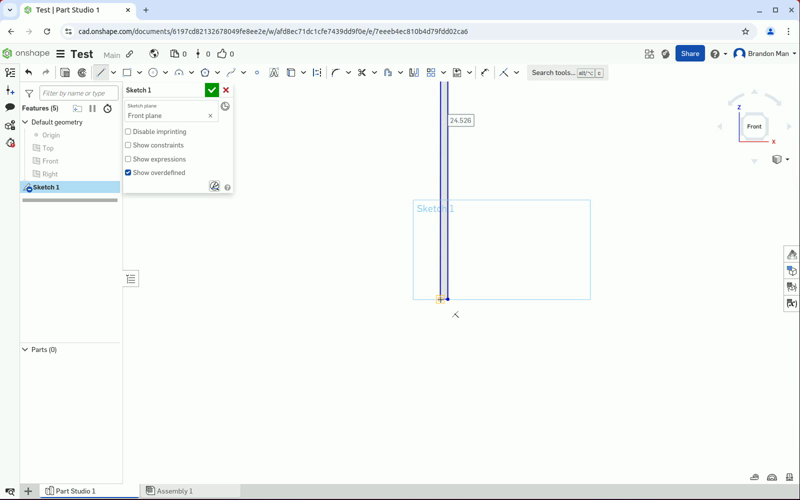
scroll(-6)
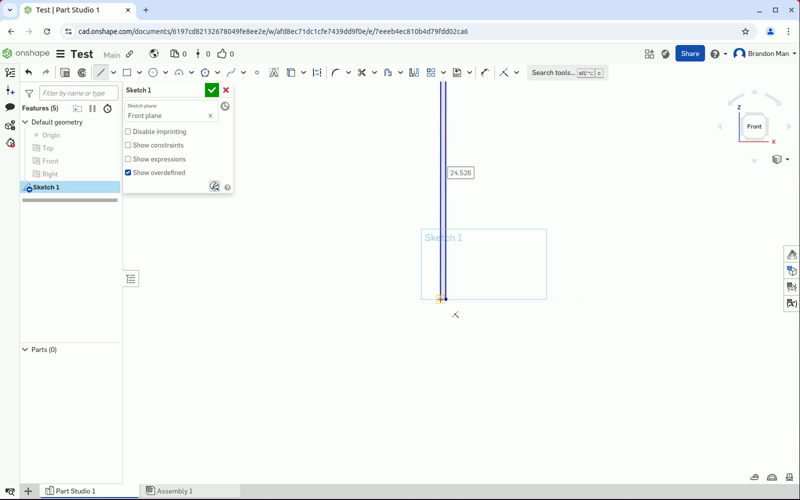
scroll(-6)
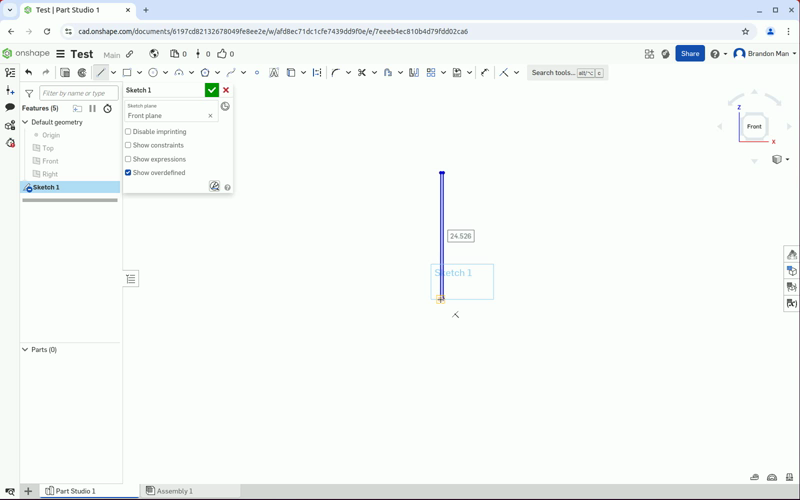
key(esc)
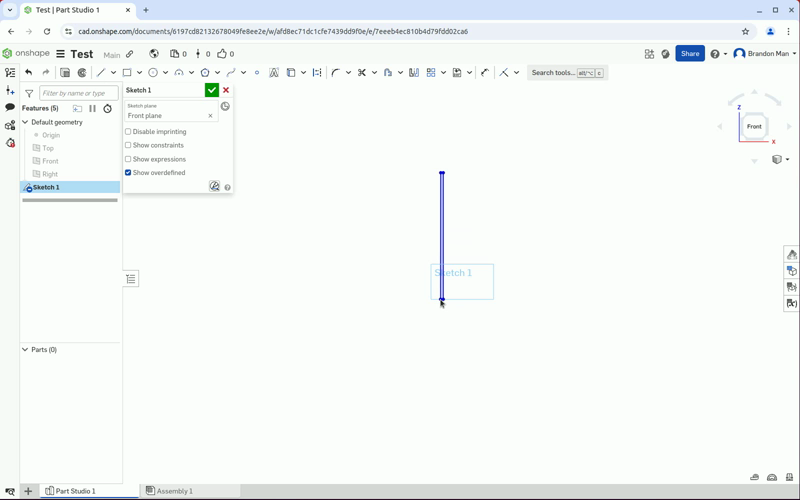
mouse_move(441, 272)
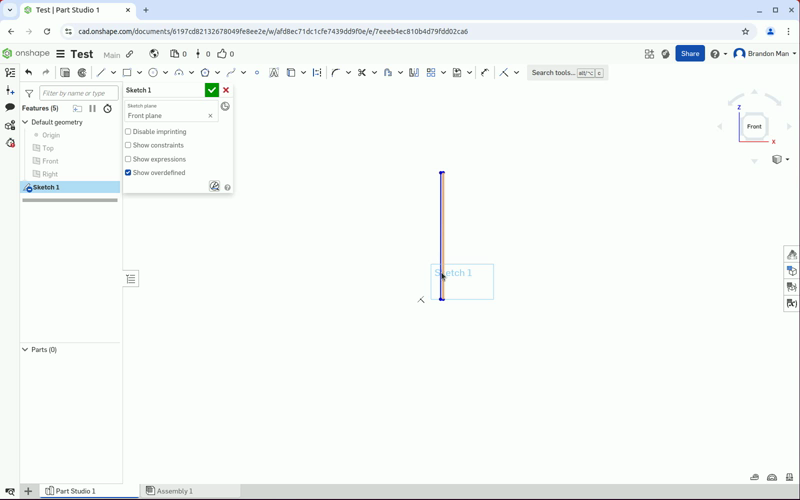
scroll(6)
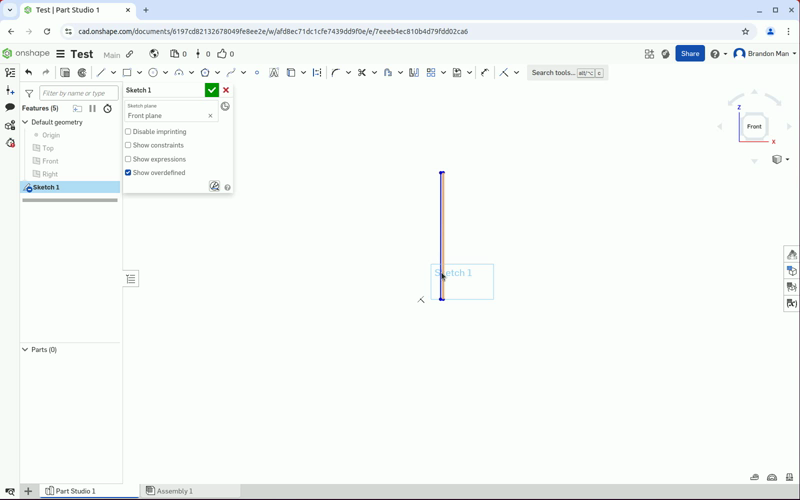
scroll(6)
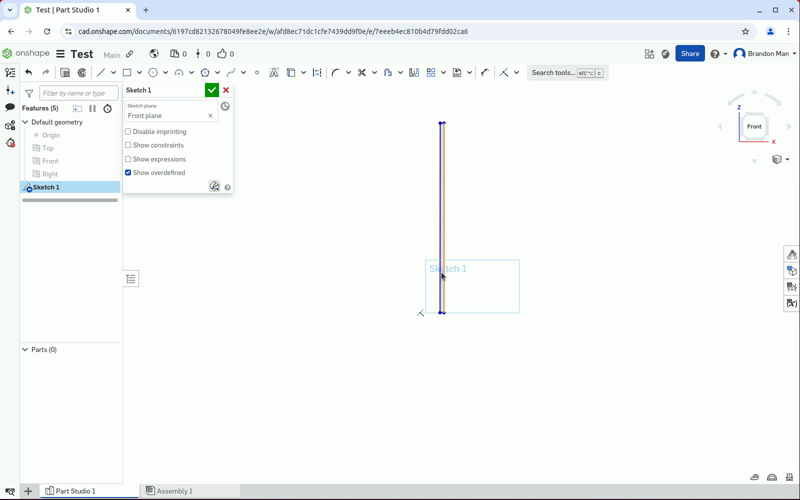
scroll(6)
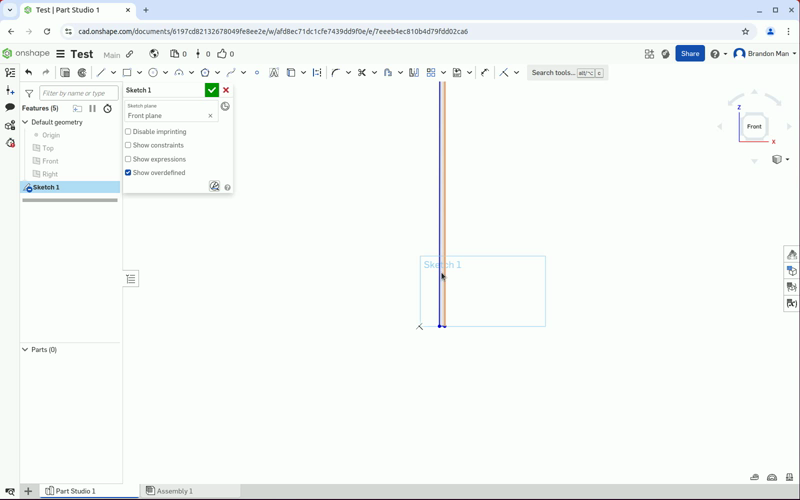
scroll(6)
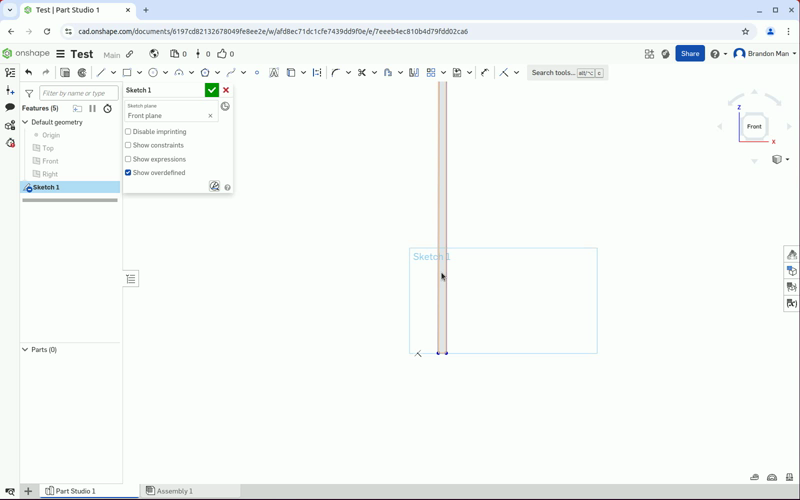
scroll(6)
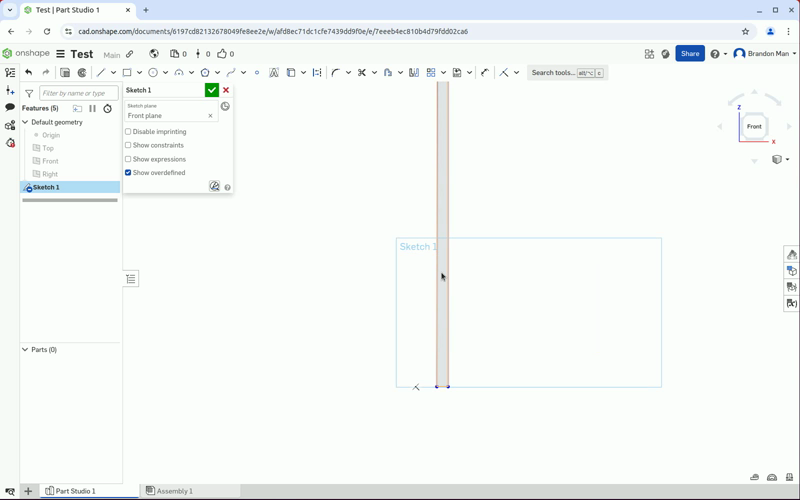
scroll(6)
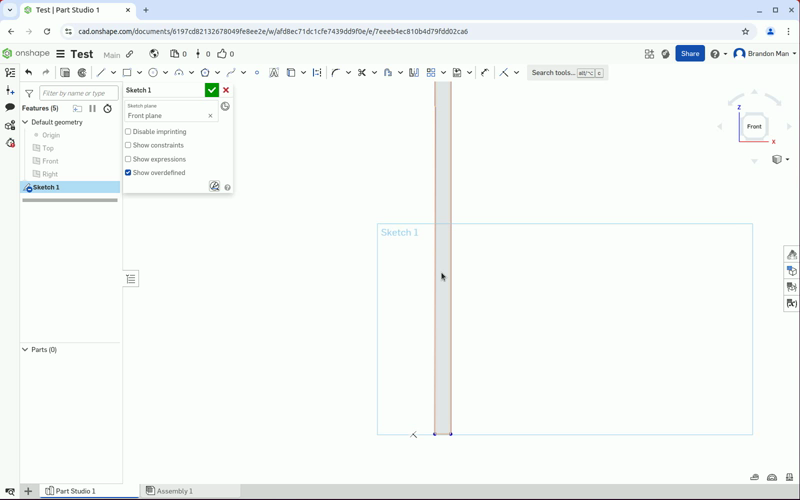
scroll(6)
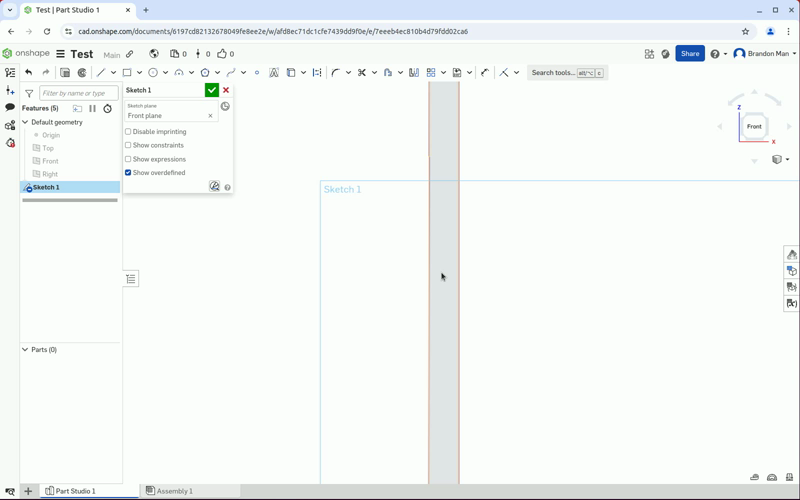
click(441, 272)
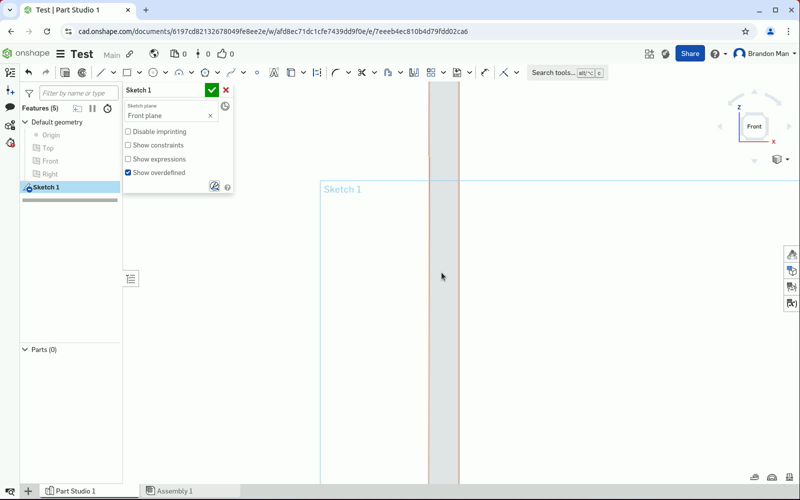
scroll(-6)
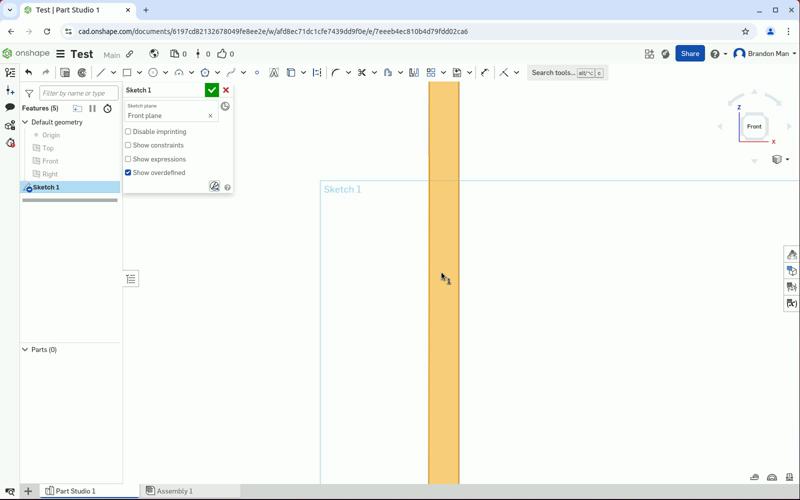
scroll(-6)
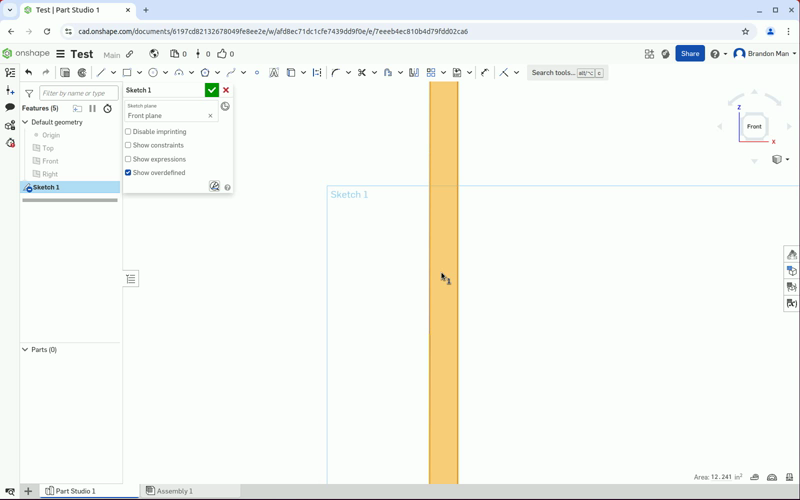
scroll(-6)
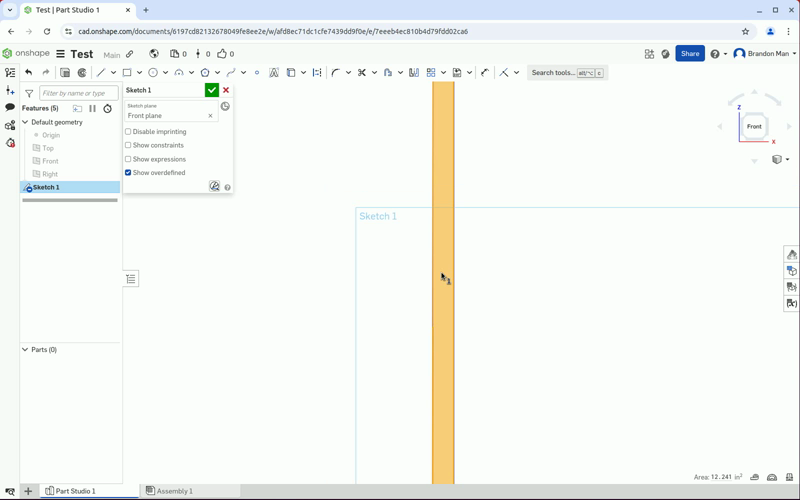
scroll(-6)
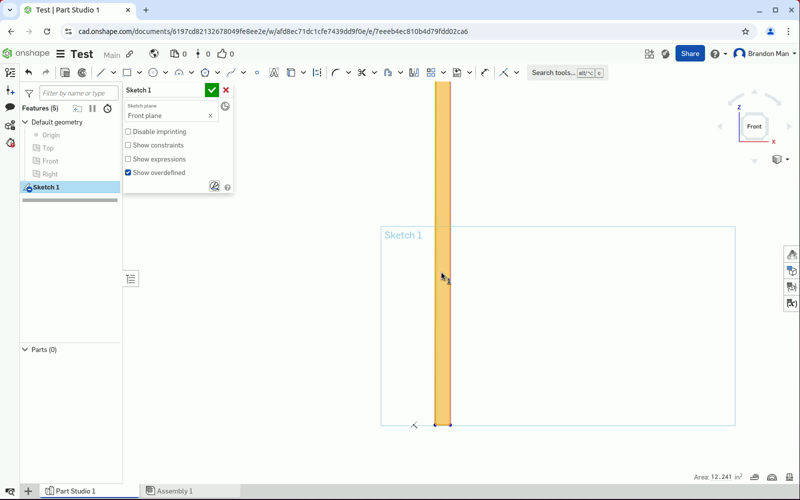
scroll(-6)
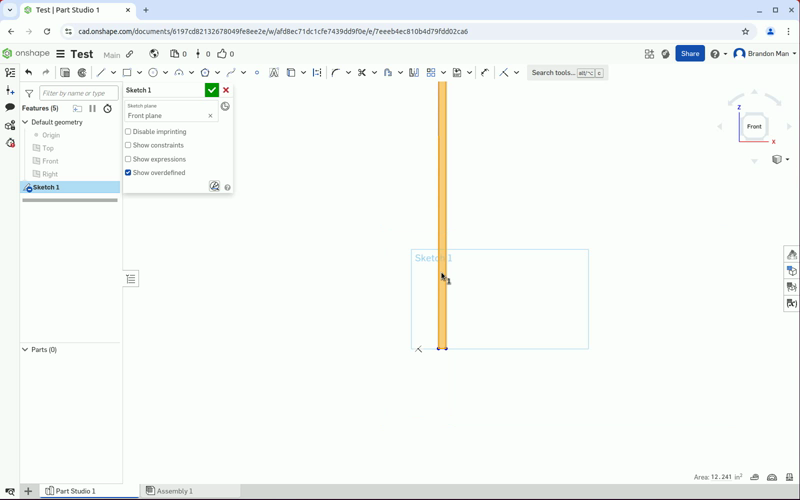
scroll(-6)
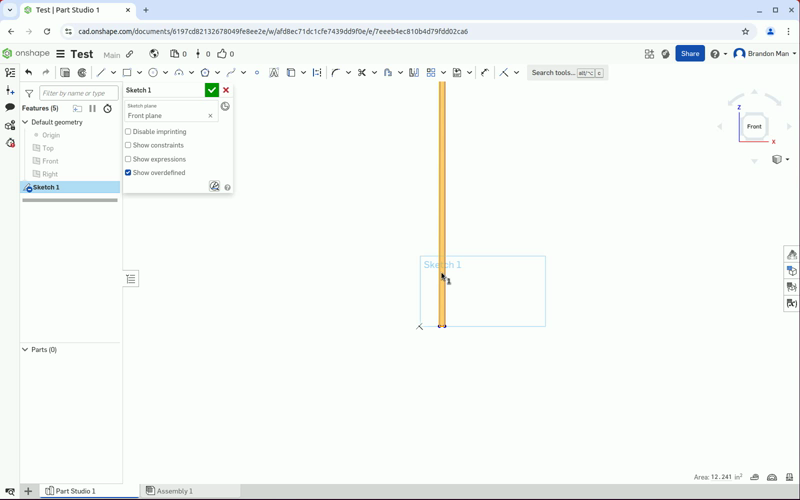
scroll(-6)
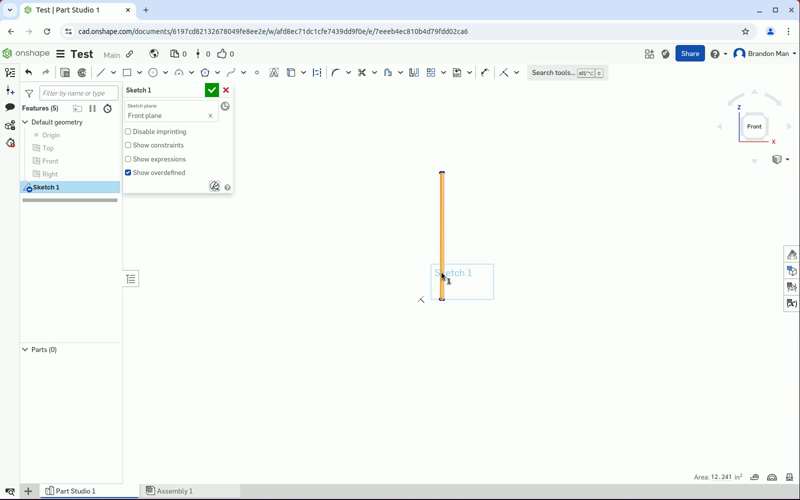
mouse_move(73, 352)
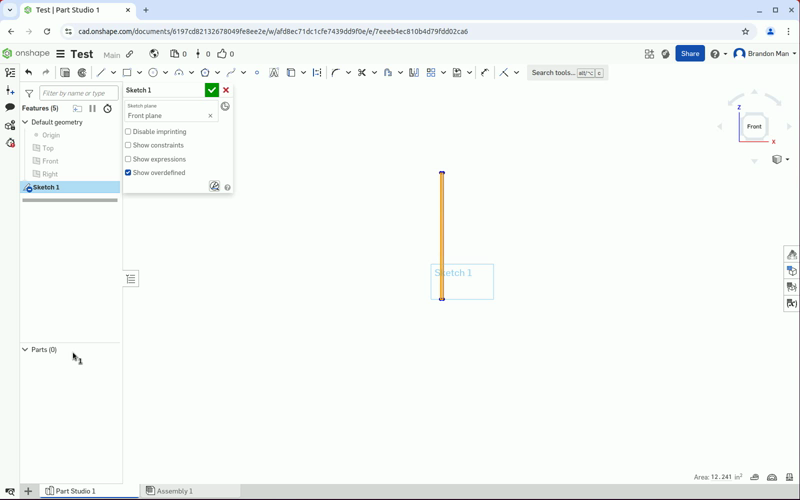
key(shift+y)
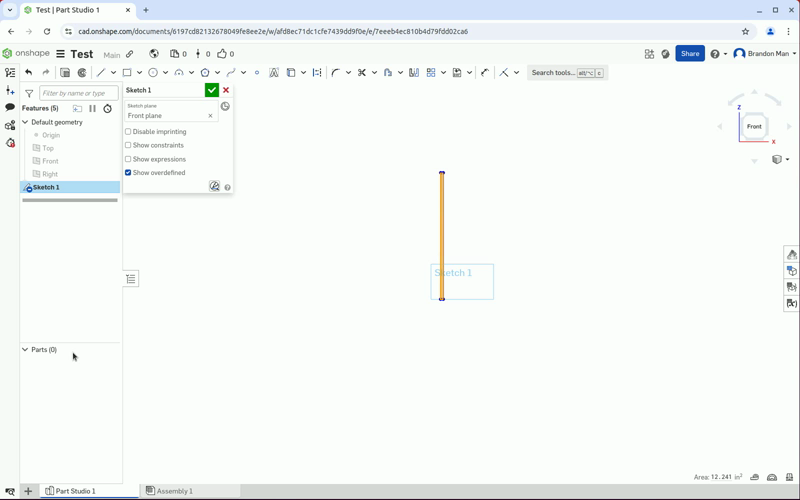
key(shift+e)
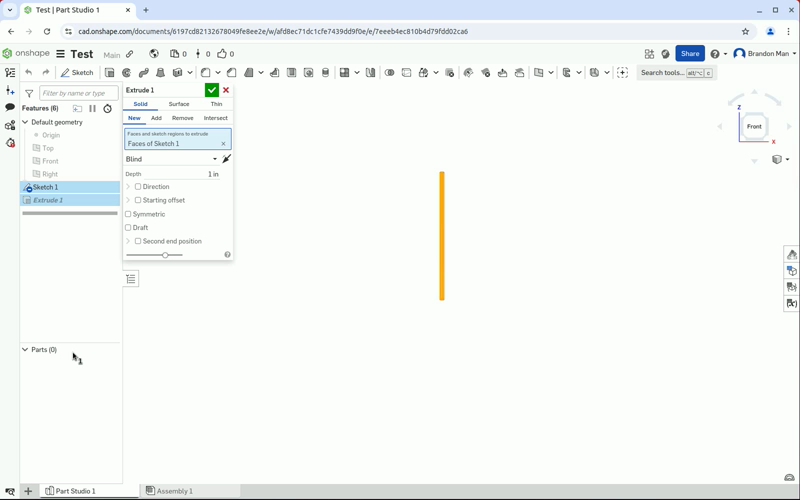
mouse_move(143, 106)
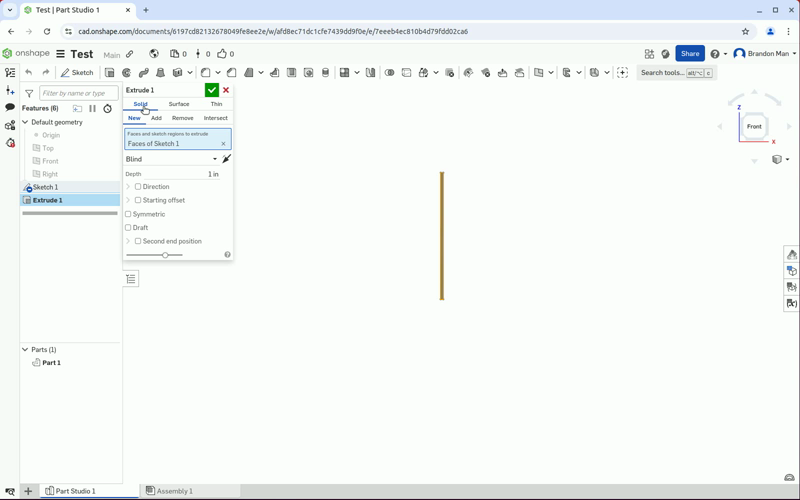
click(143, 106)
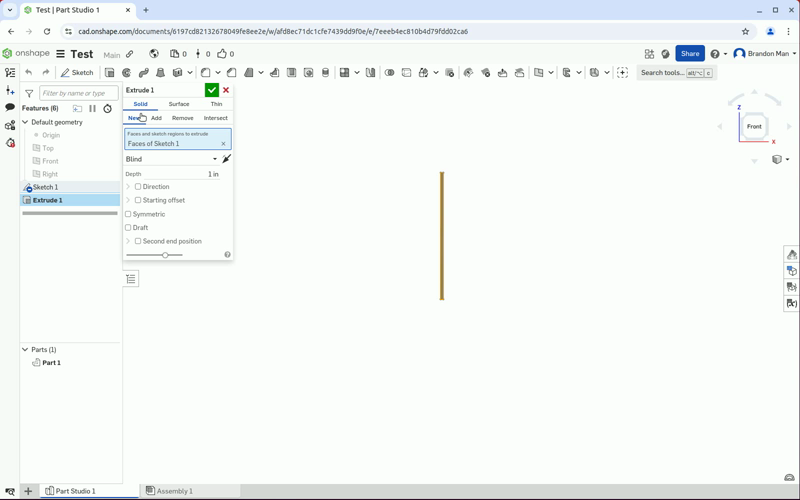
mouse_move(137, 120)
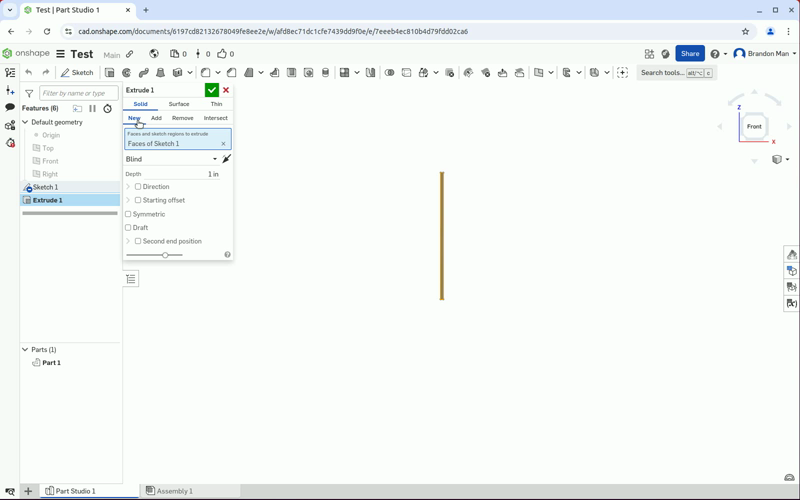
click(137, 120)
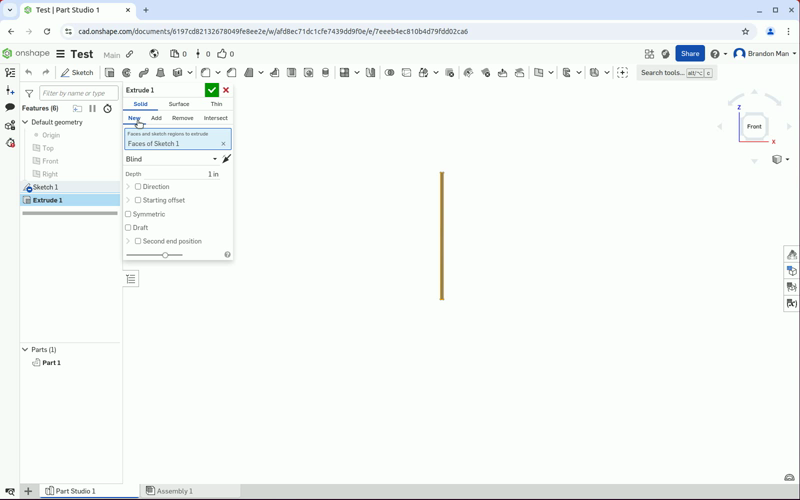
key(tab, 4)
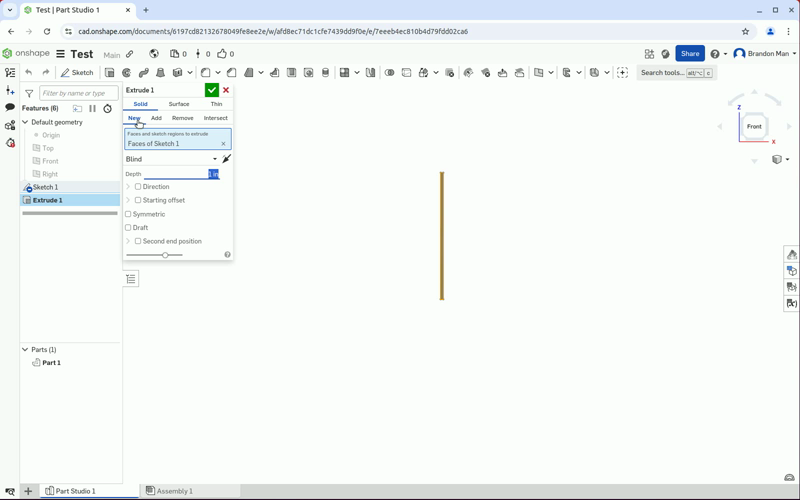
text(0.722)
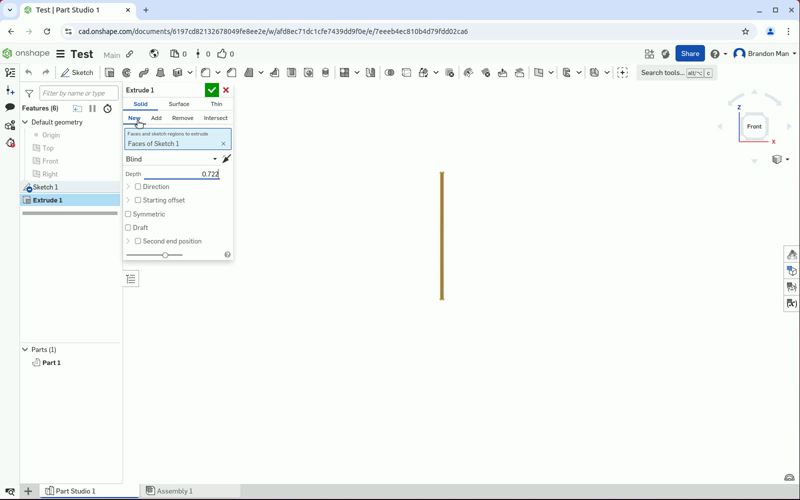
key(enter)
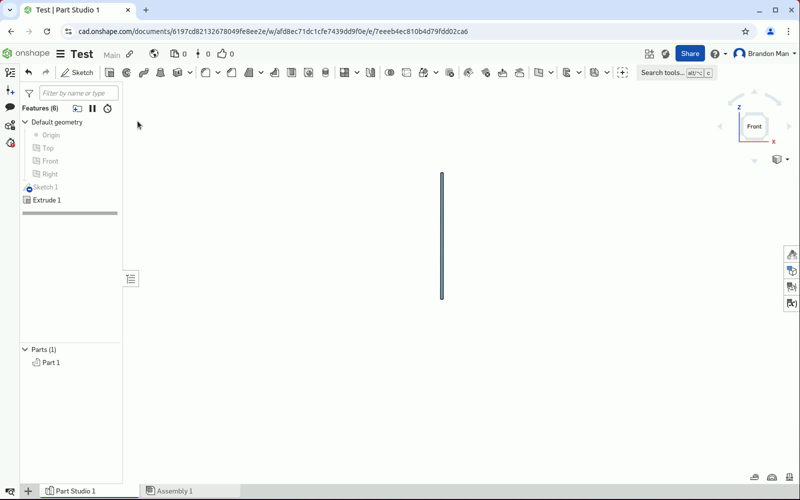
key(shift+h)
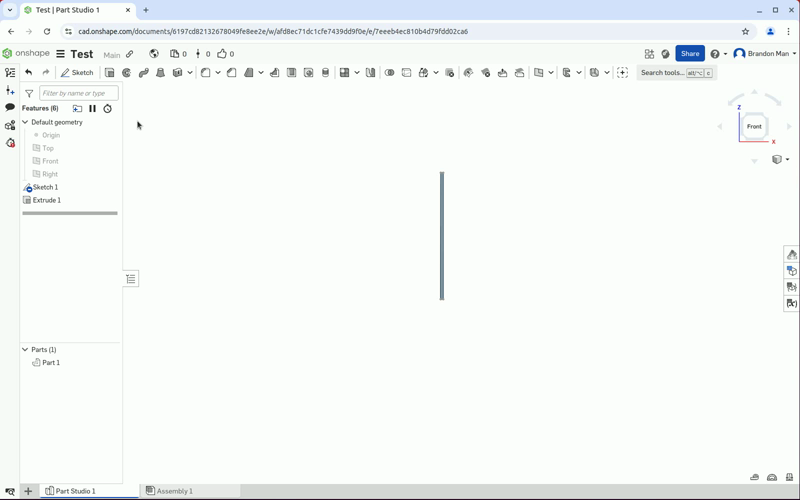
key(shift+h)
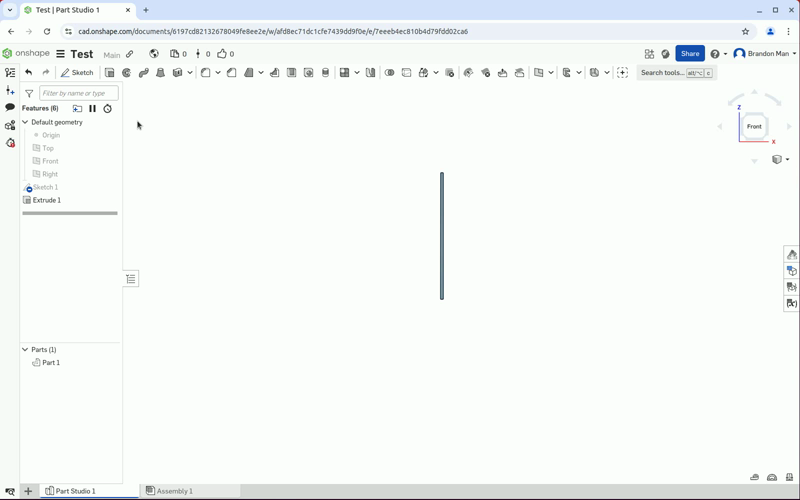
mouse_move(73, 189)
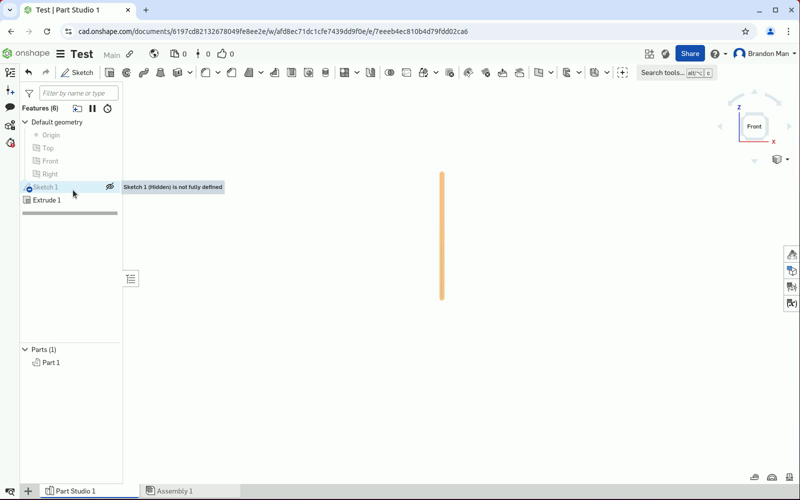
click(73, 189)
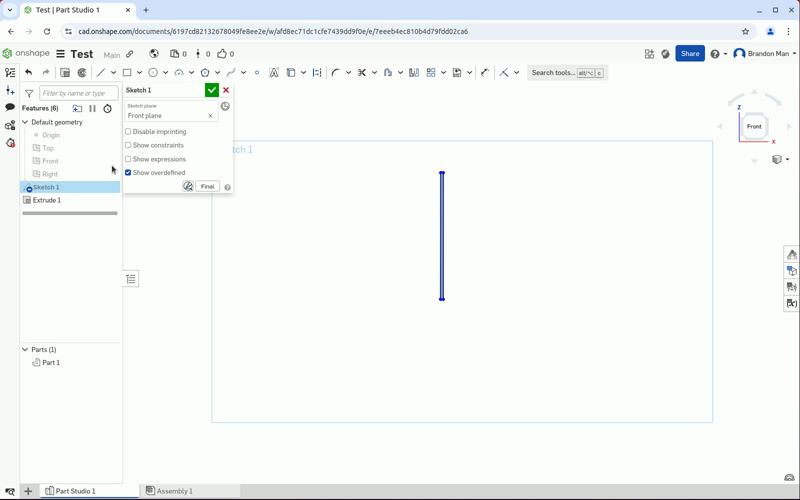
mouse_move(229, 92)
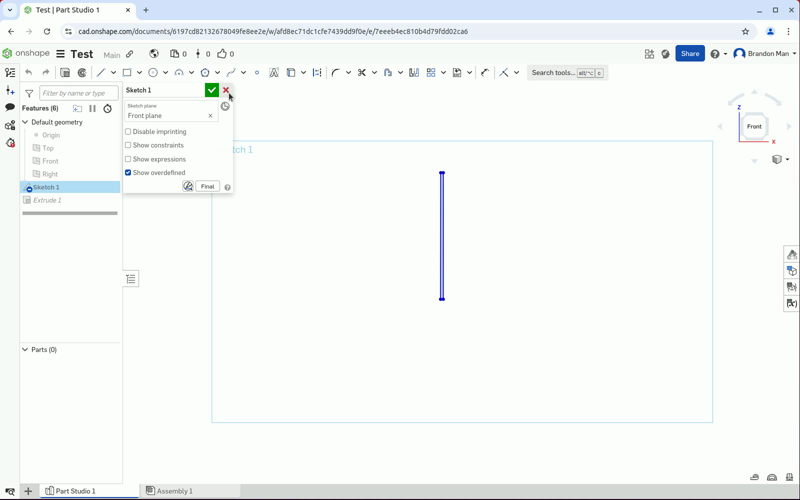
click(229, 92)
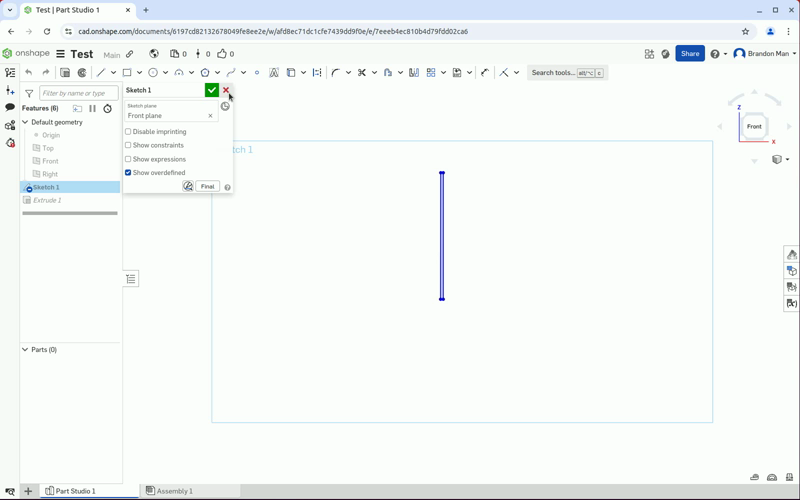
key(shift+s)
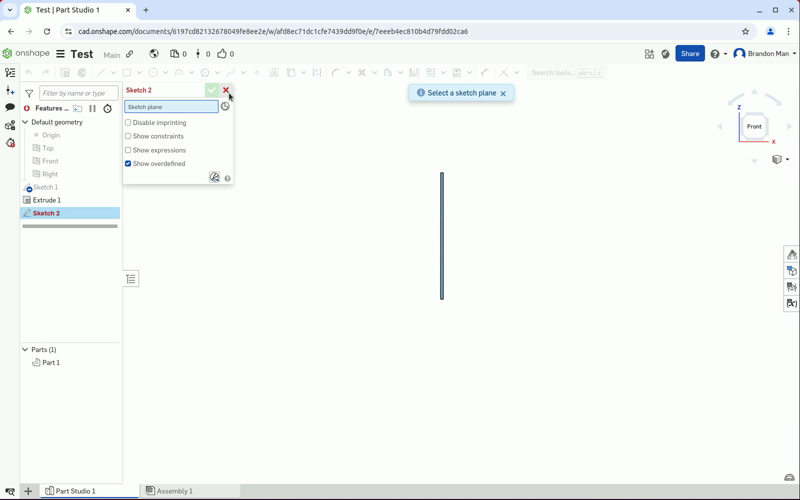
mouse_move(73, 163)
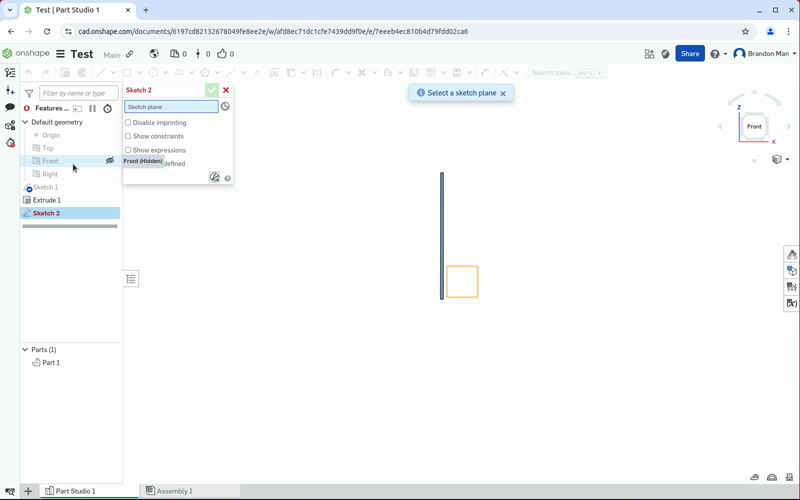
click(73, 163)
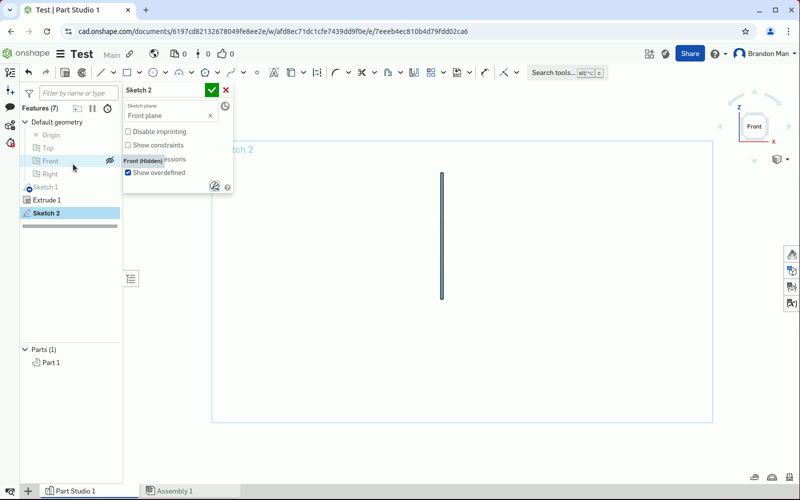
mouse_move(73, 352)
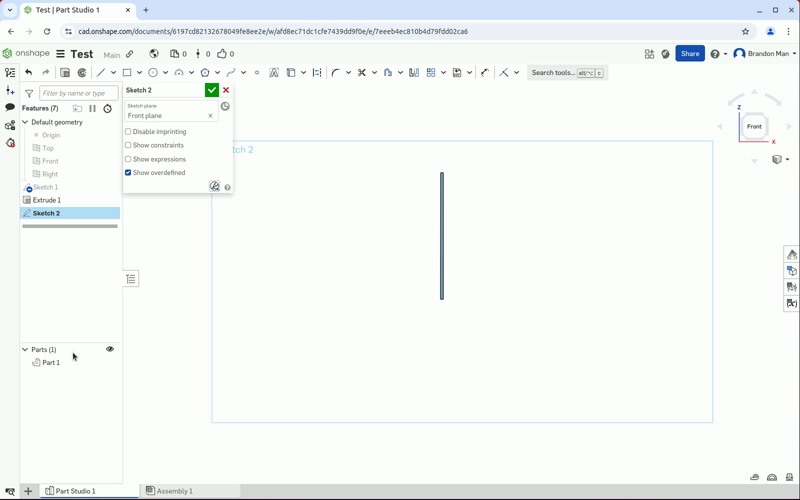
key(y)
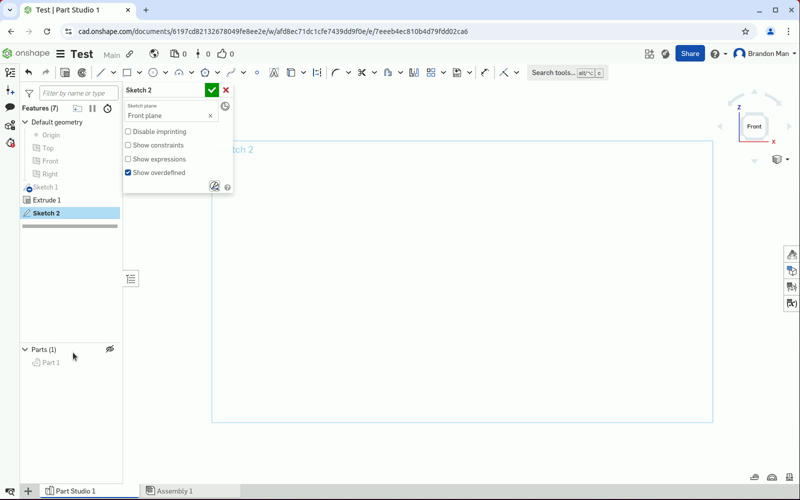
key(l)
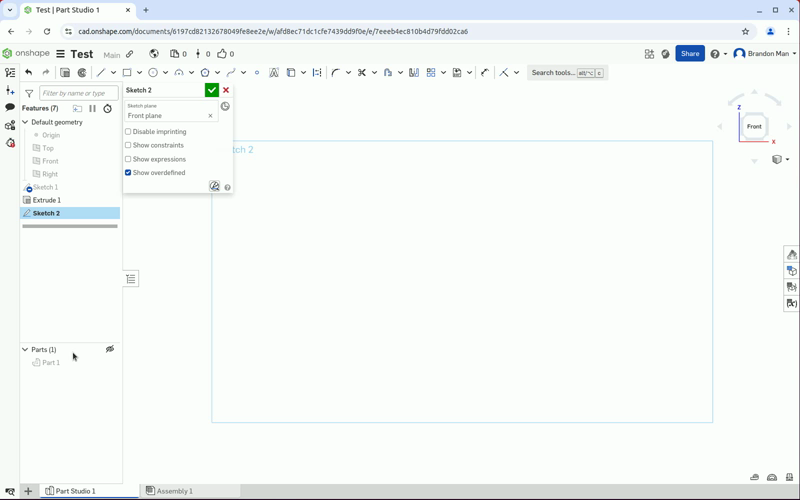
key_down(shift)
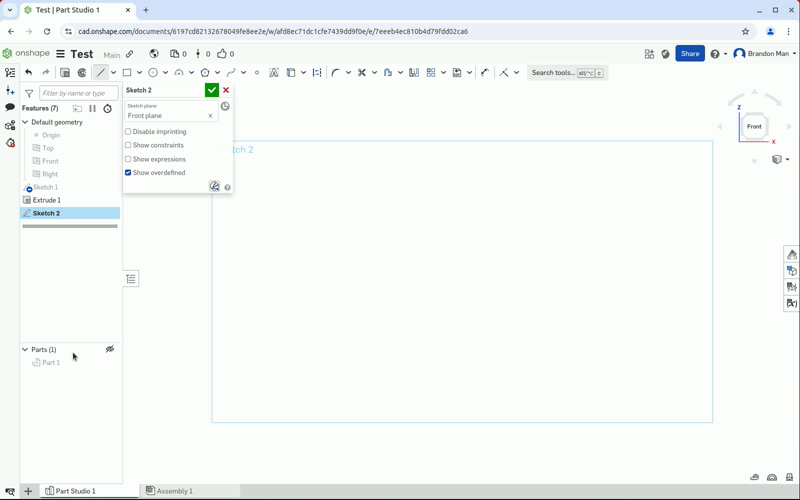
mouse_move(487, 299)
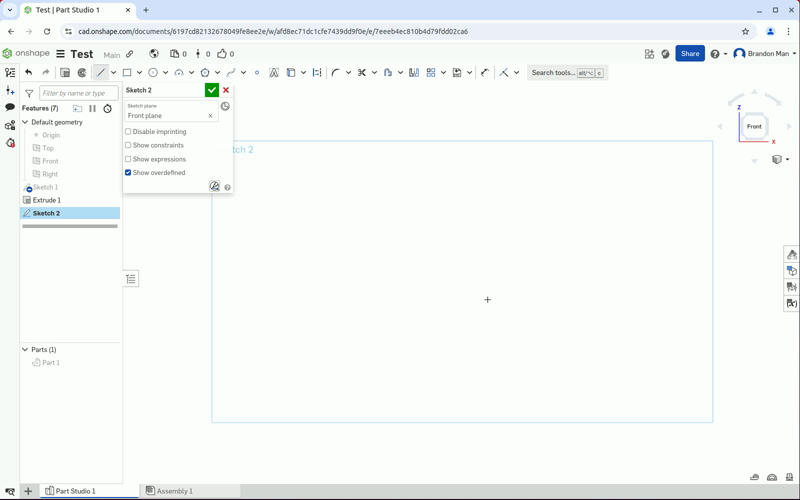
click(487, 299)
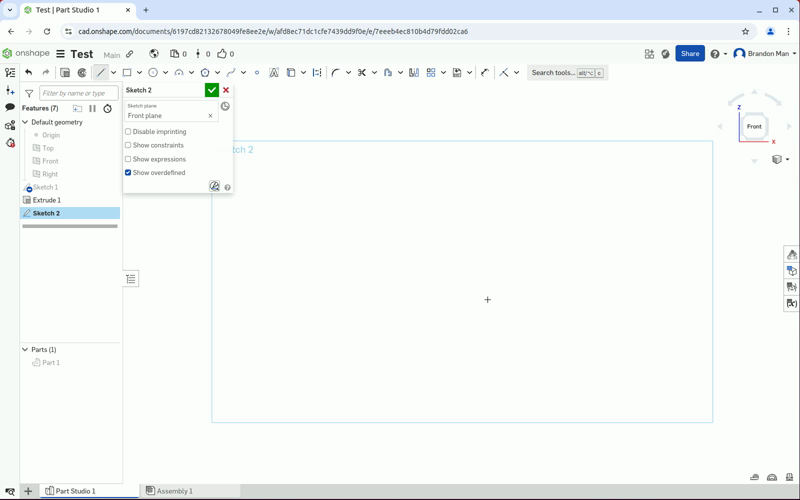
key_up(shift)
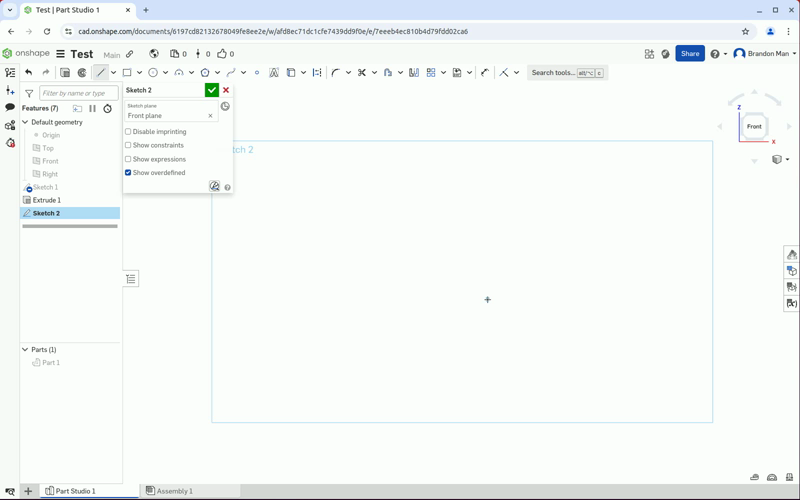
key_down(shift)
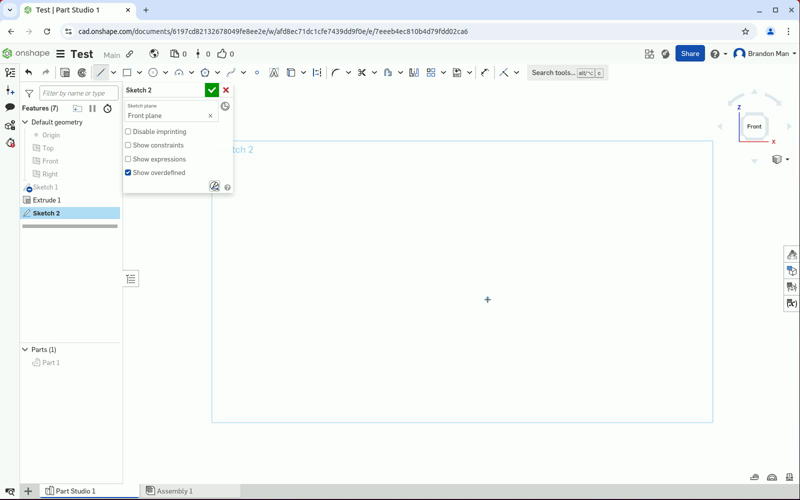
mouse_move(517, 299)
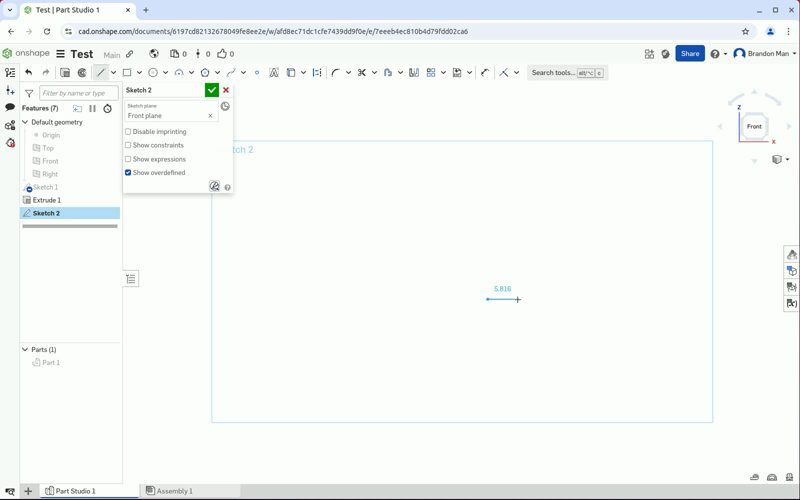
mouse_move(490, 299)
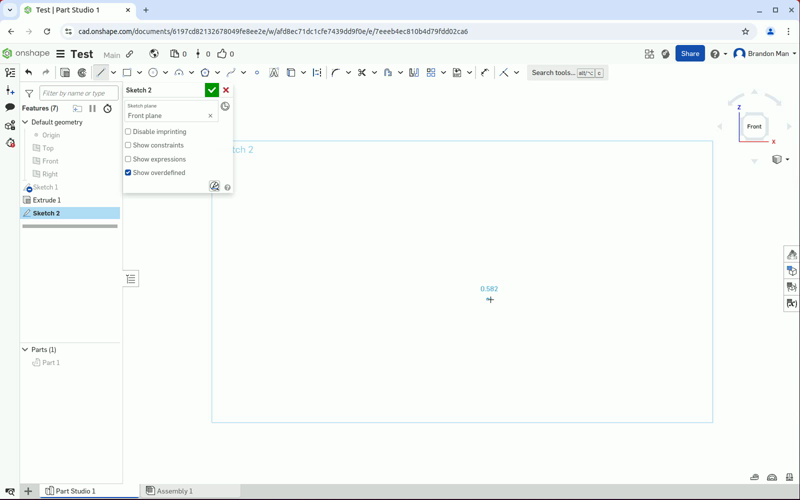
scroll(6)
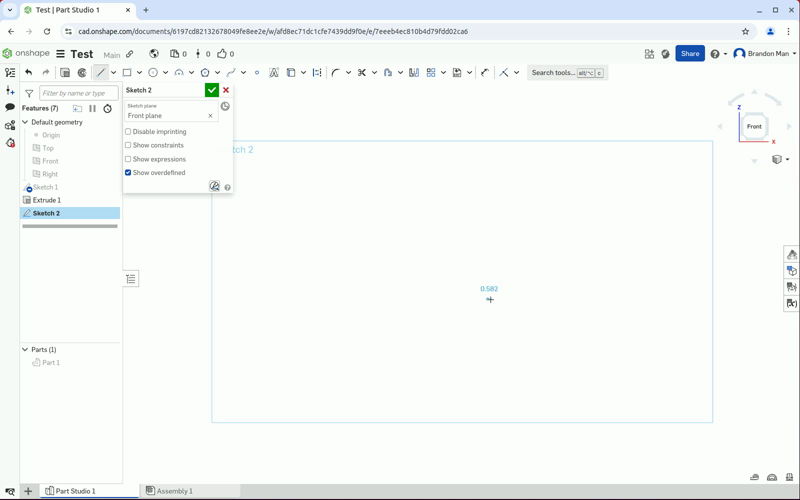
scroll(6)
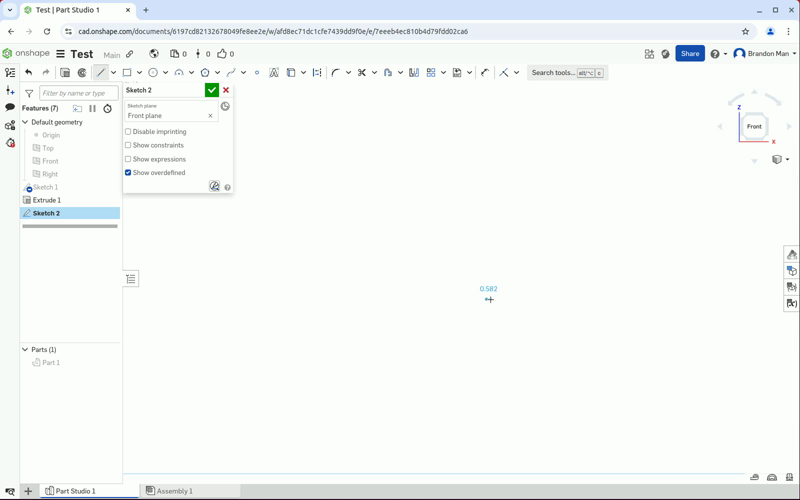
scroll(6)
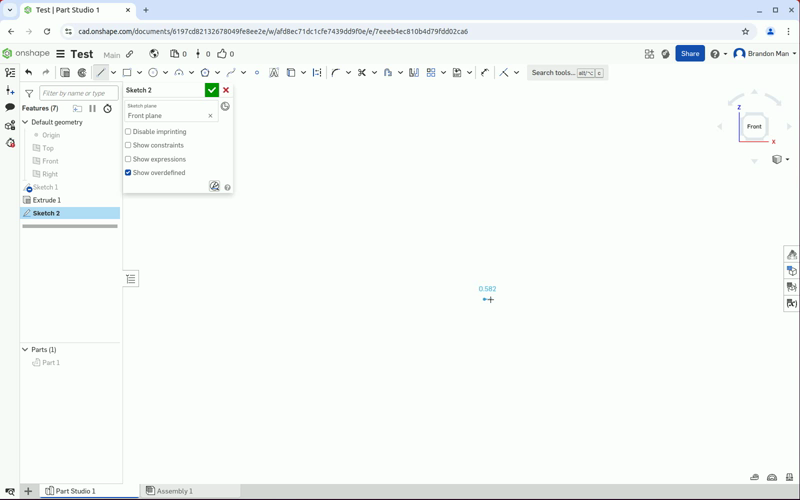
scroll(6)
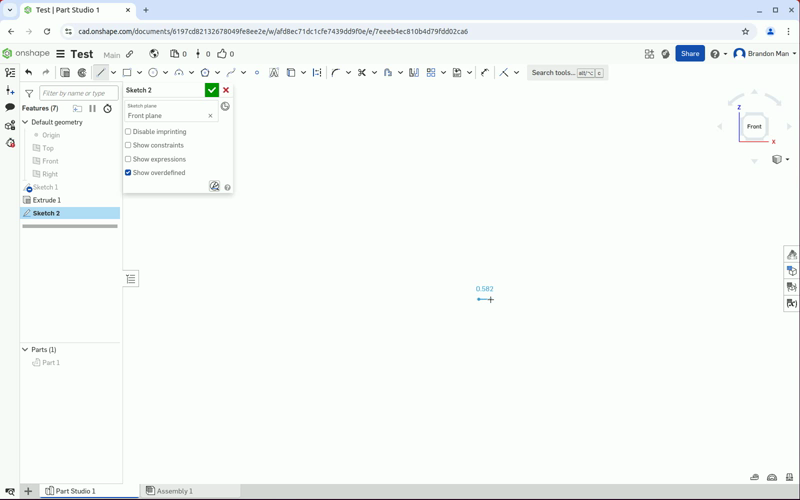
scroll(6)
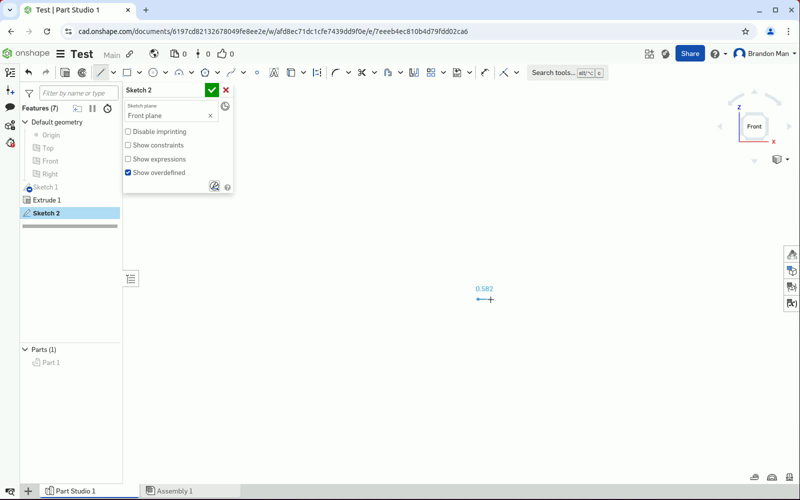
scroll(6)
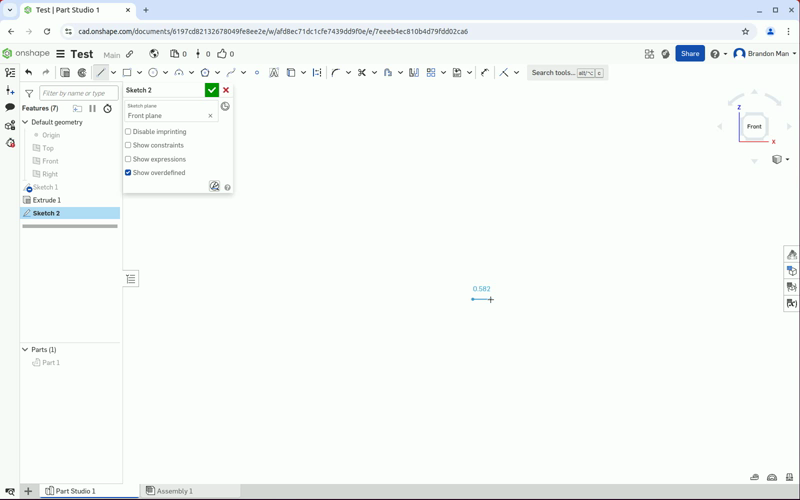
scroll(6)
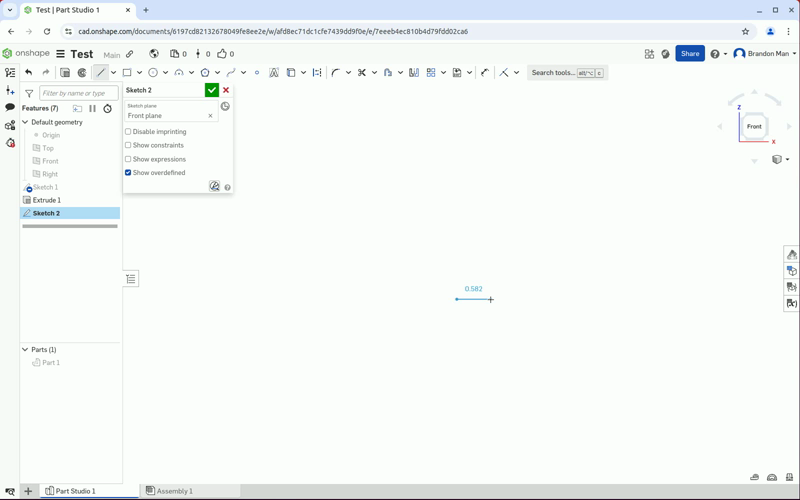
click(490, 299)
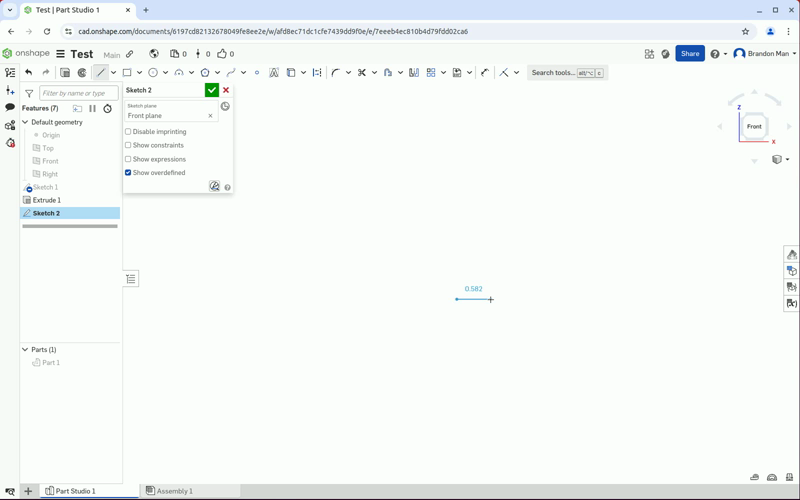
scroll(-6)
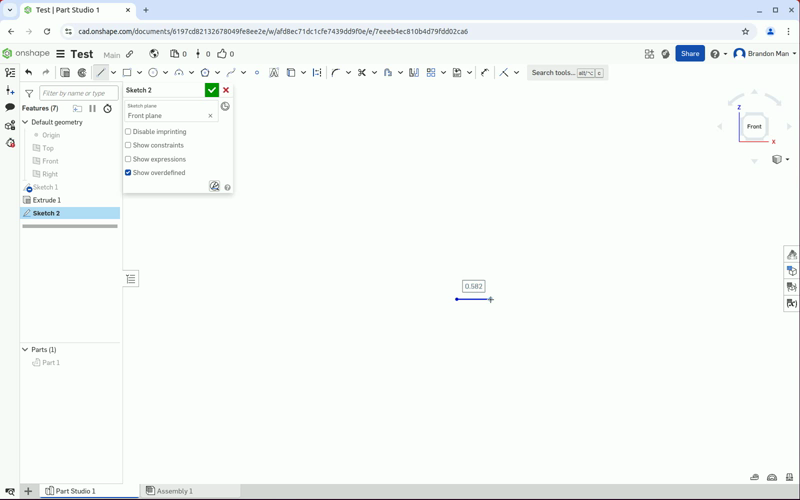
scroll(-6)
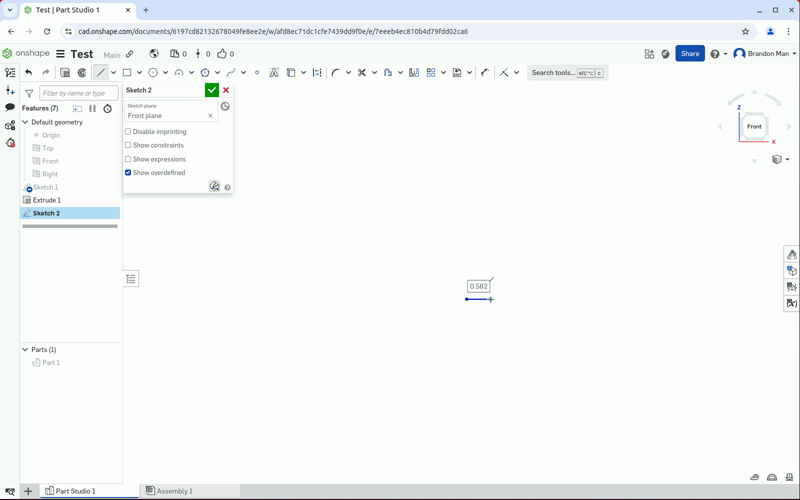
scroll(-6)
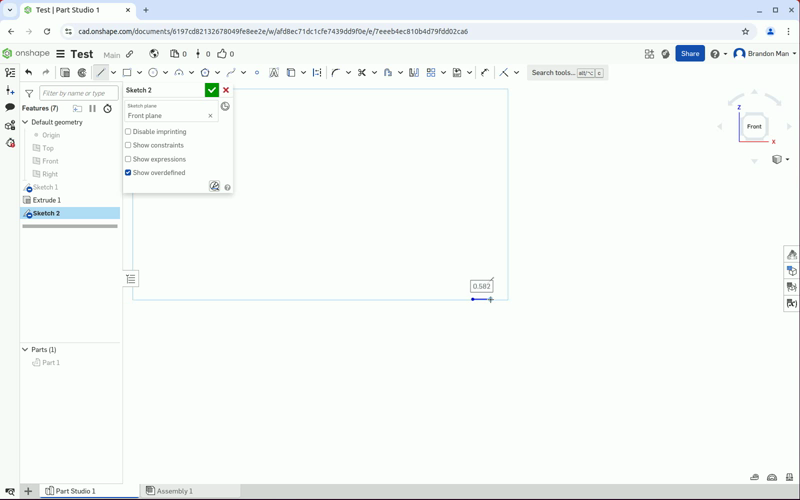
scroll(-6)
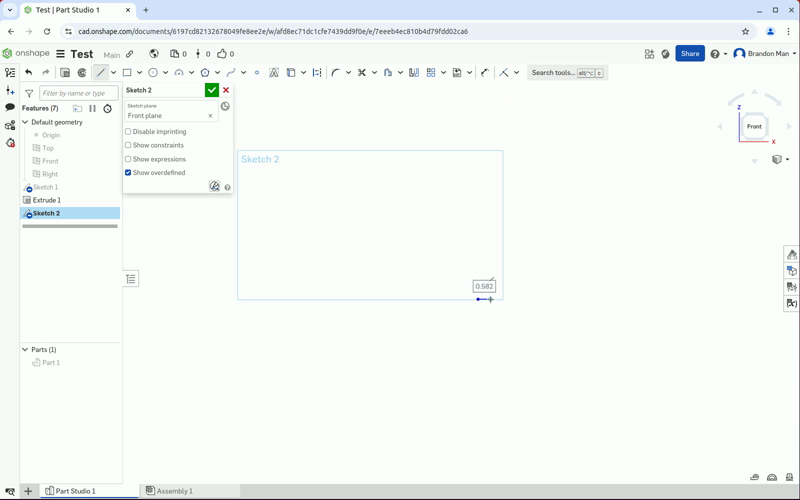
scroll(-6)
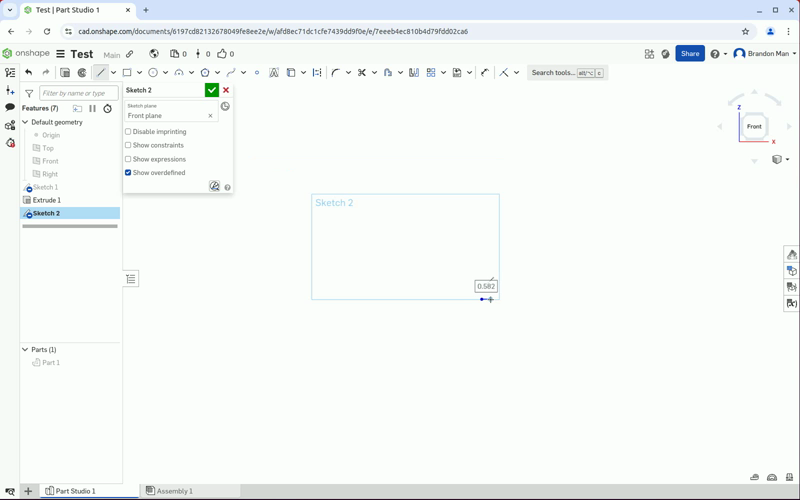
scroll(-6)
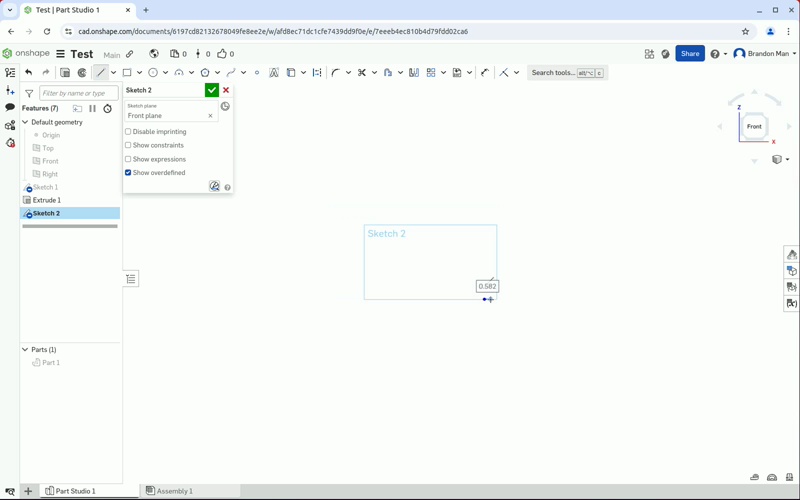
scroll(-6)
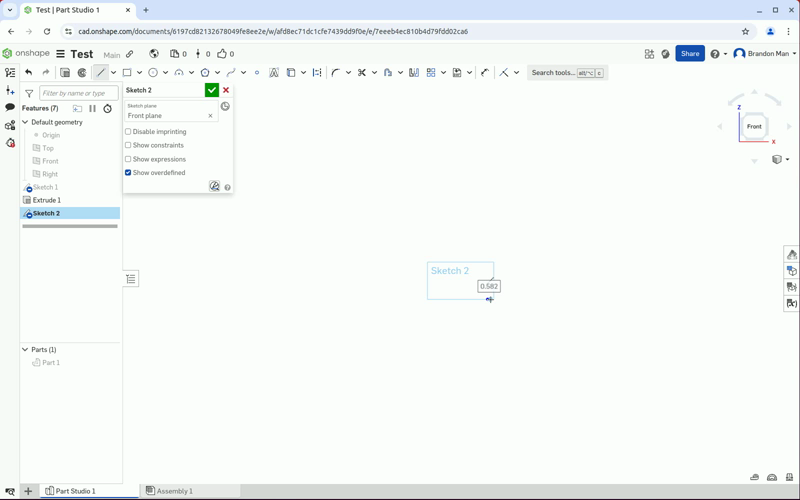
key_up(shift)
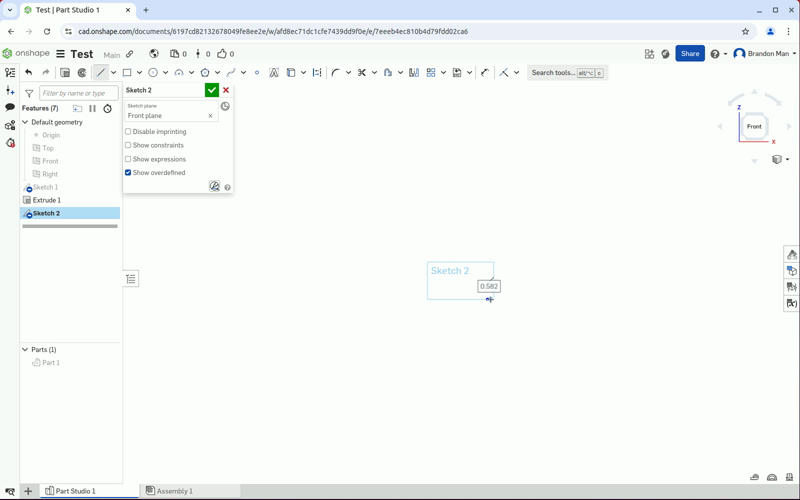
key_down(shift)
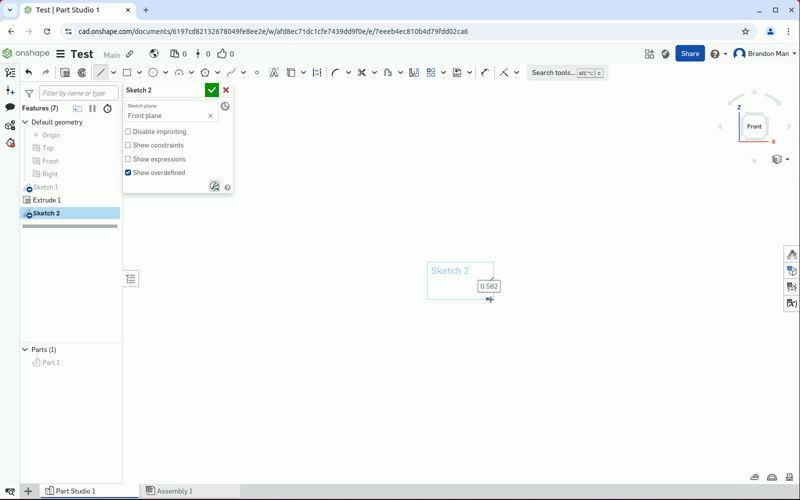
mouse_move(490, 172)
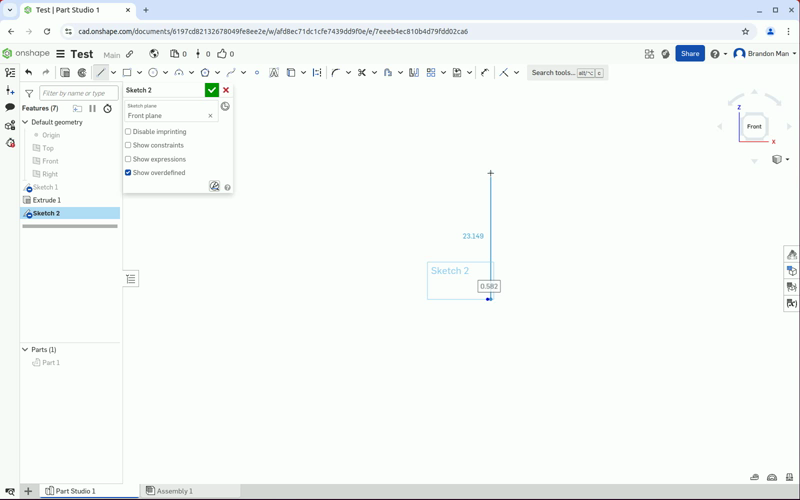
click(490, 172)
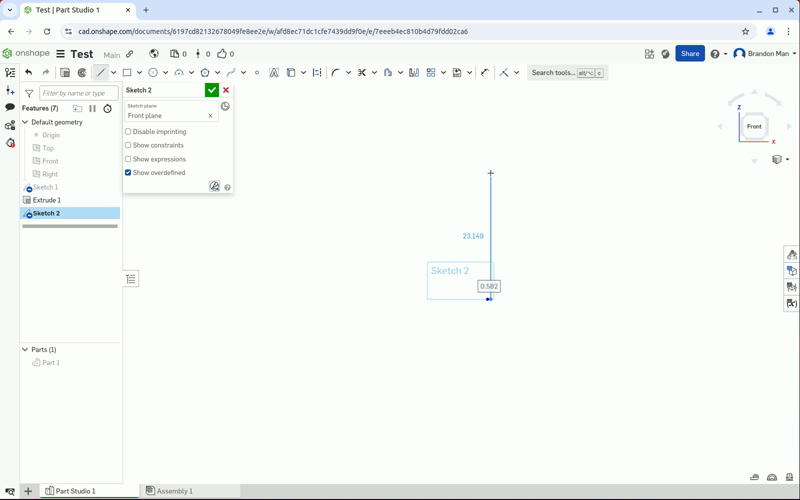
key_up(shift)
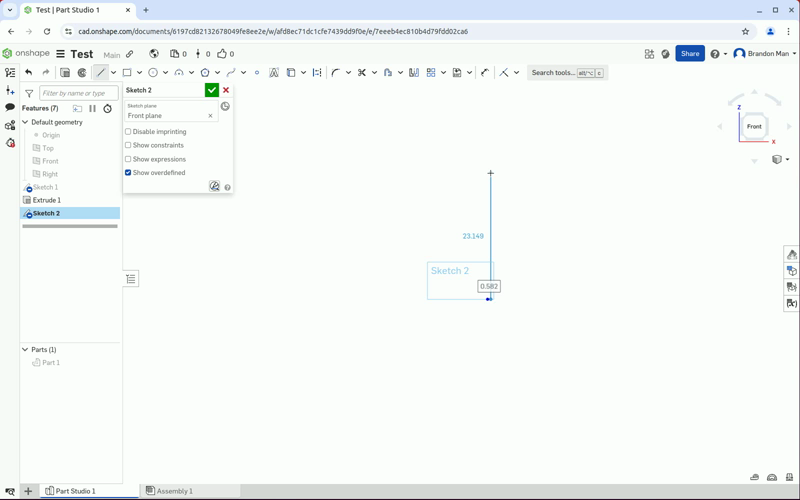
key_down(shift)
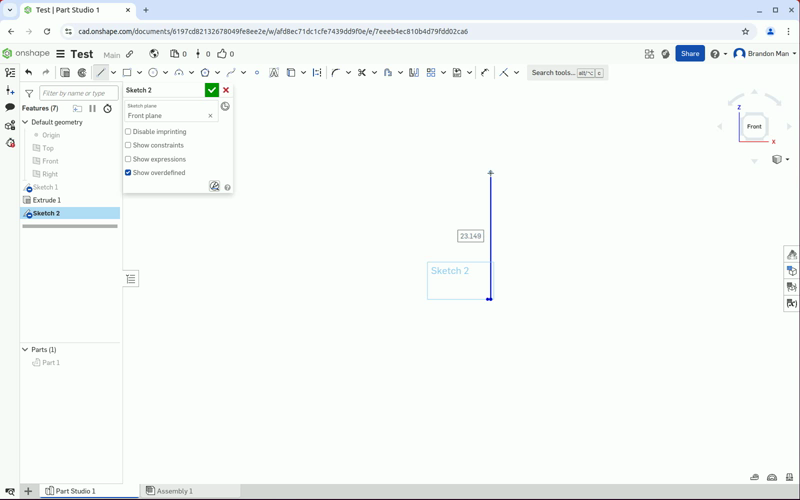
mouse_move(520, 172)
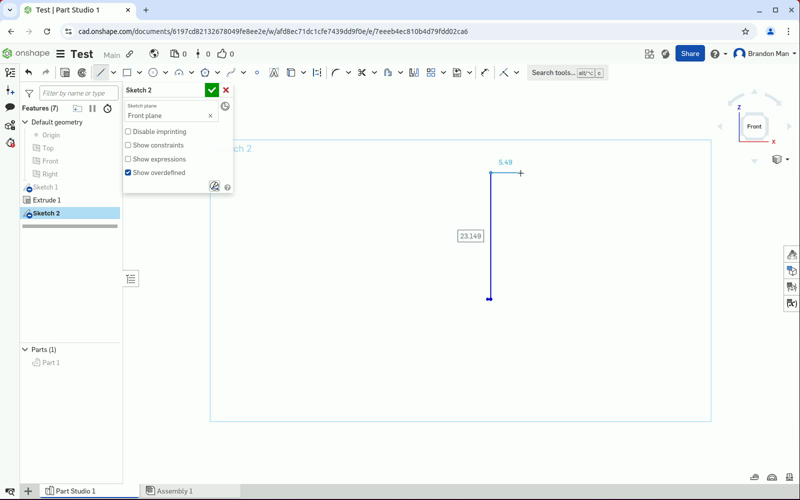
mouse_move(487, 172)
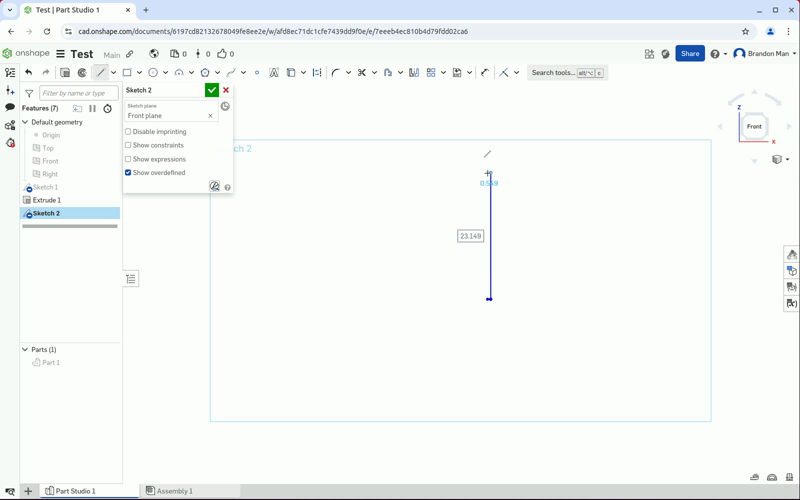
scroll(6)
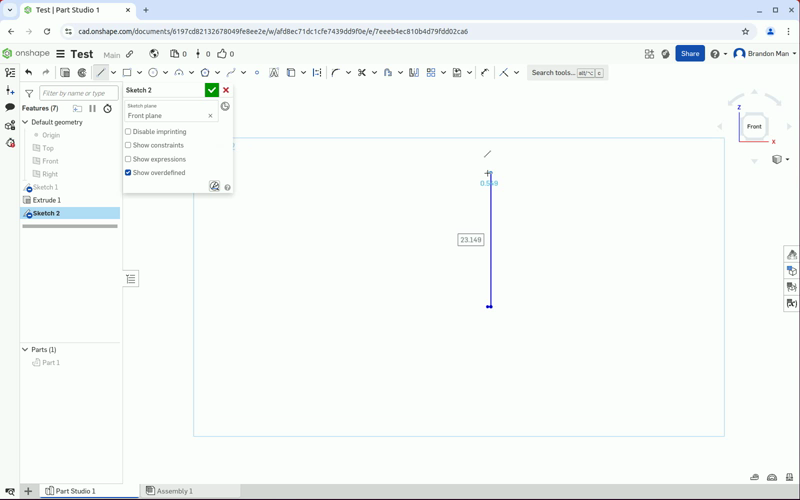
scroll(6)
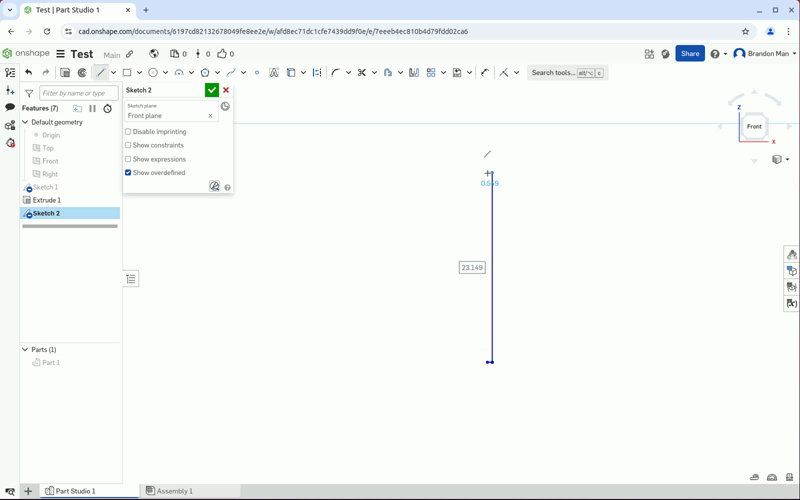
scroll(6)
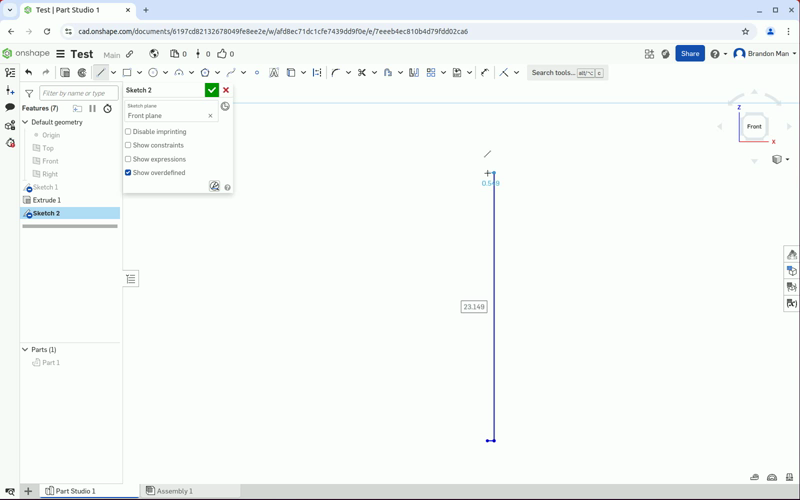
scroll(6)
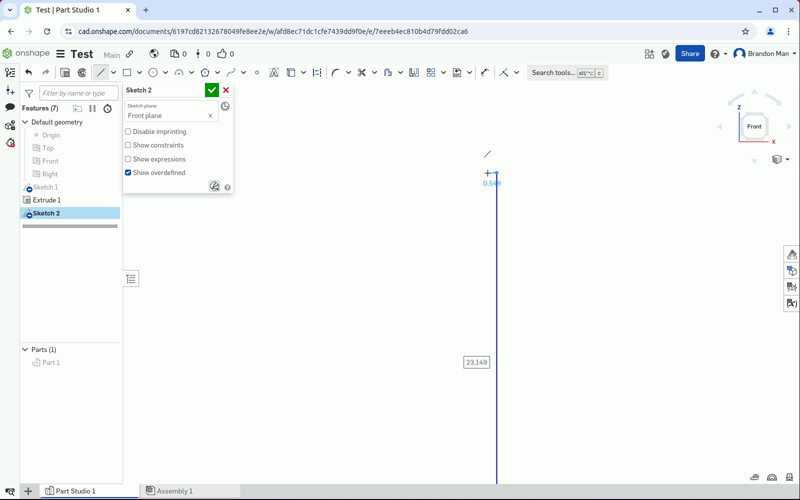
scroll(6)
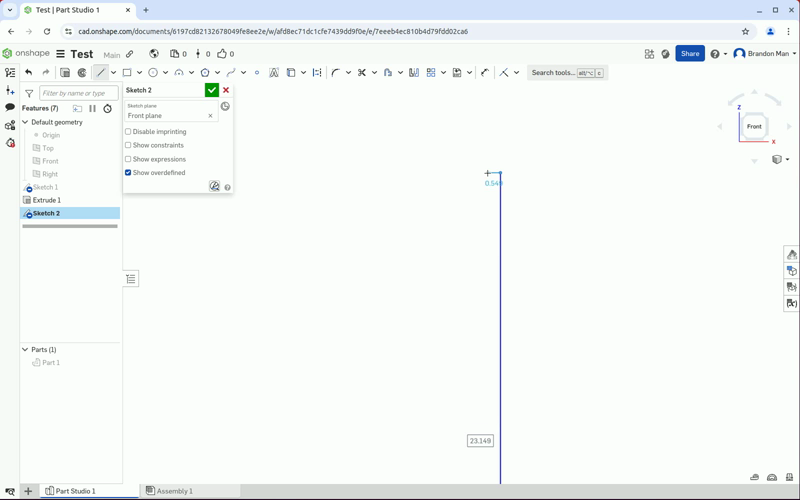
scroll(6)
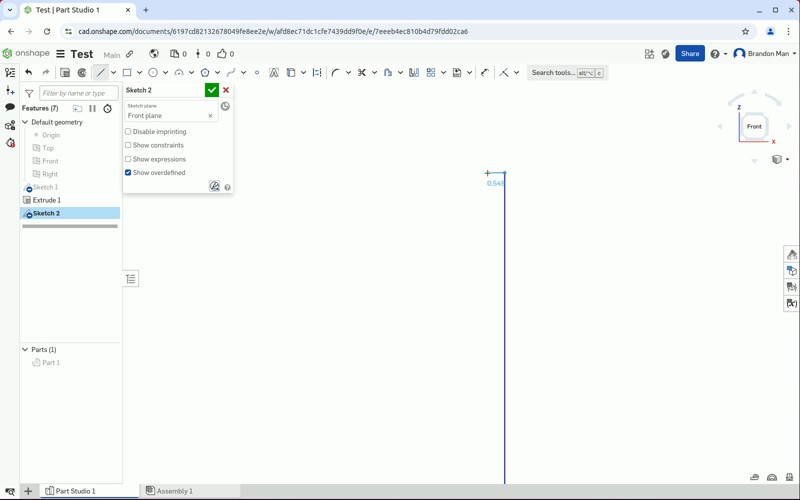
scroll(6)
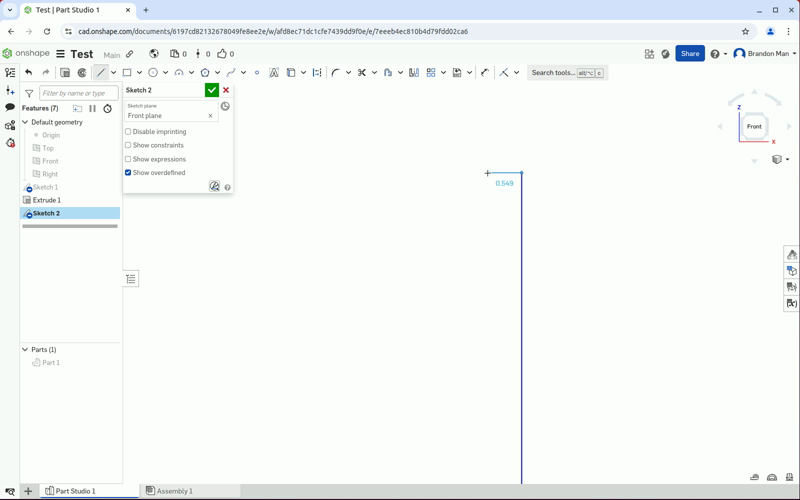
click(487, 172)
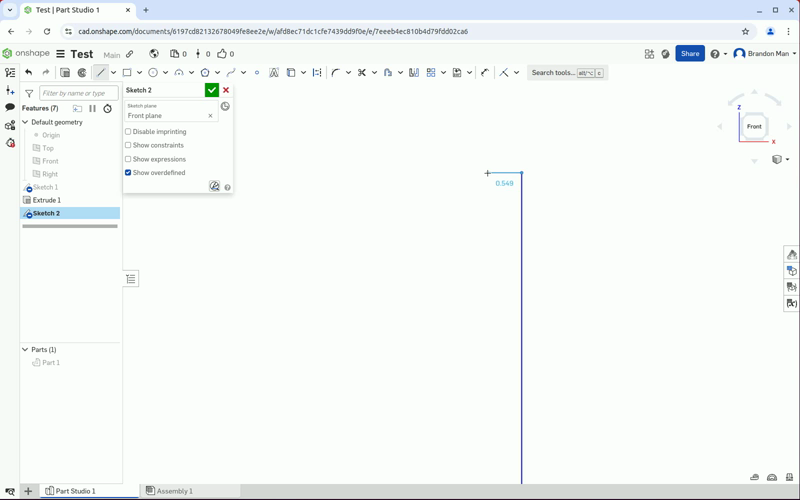
scroll(-6)
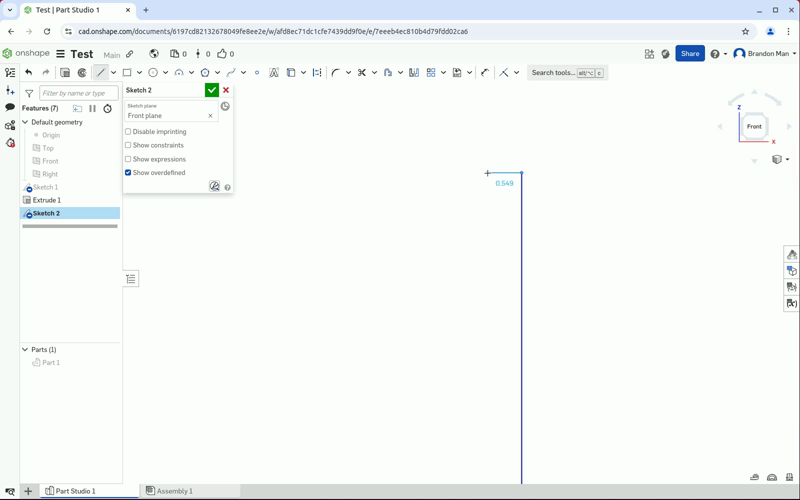
scroll(-6)
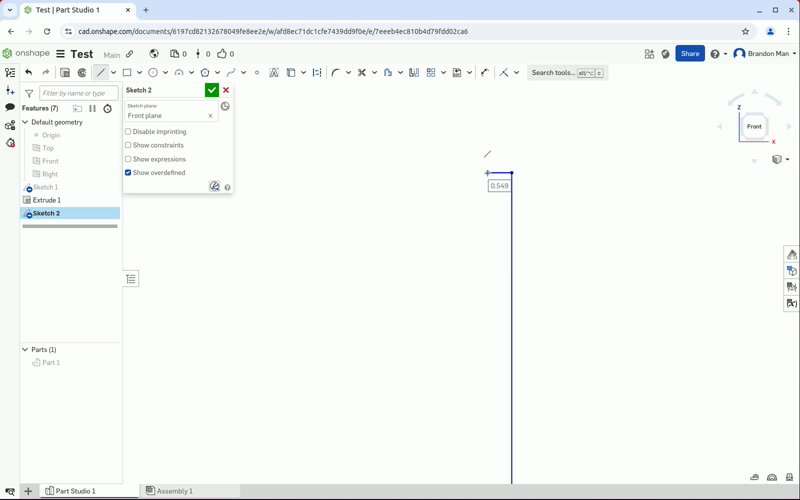
scroll(-6)
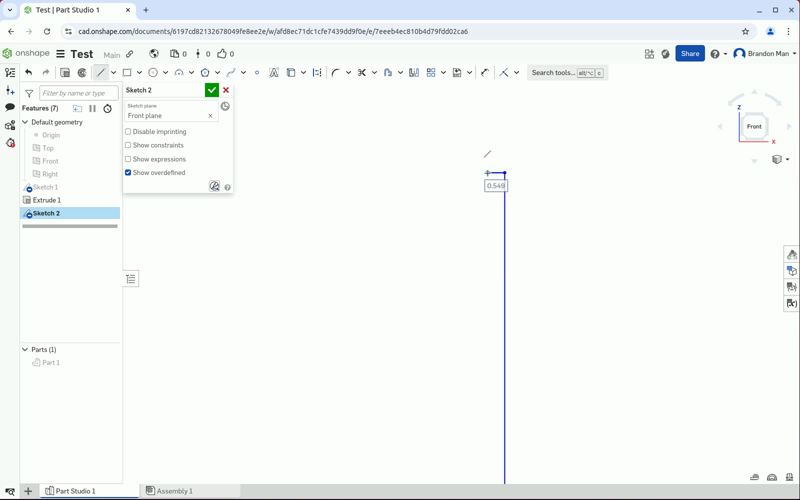
scroll(-6)
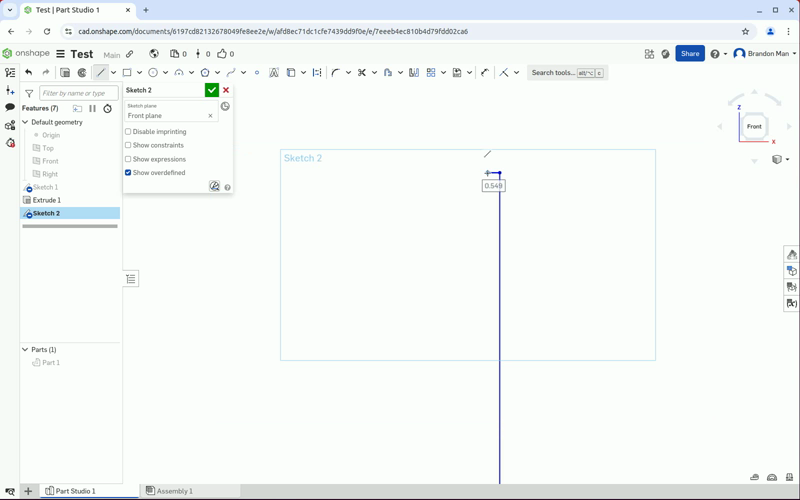
scroll(-6)
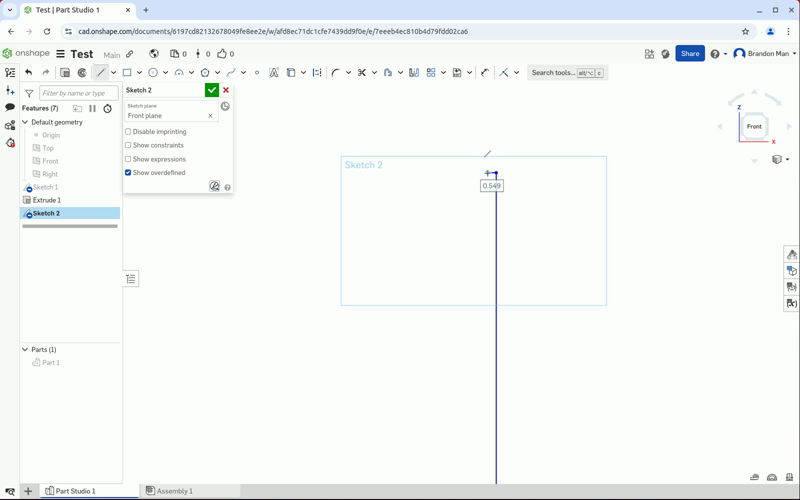
scroll(-6)
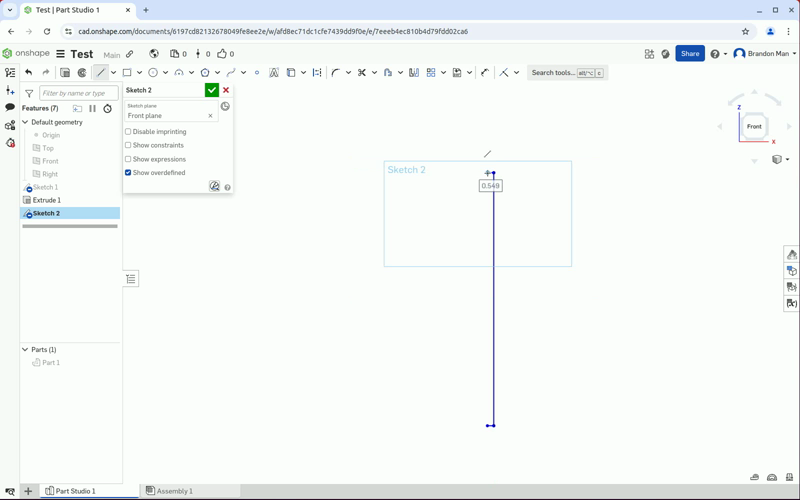
scroll(-6)
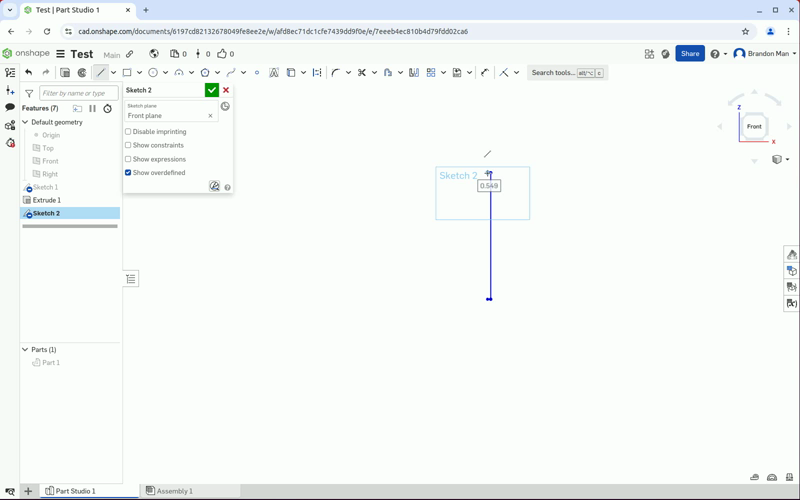
key_up(shift)
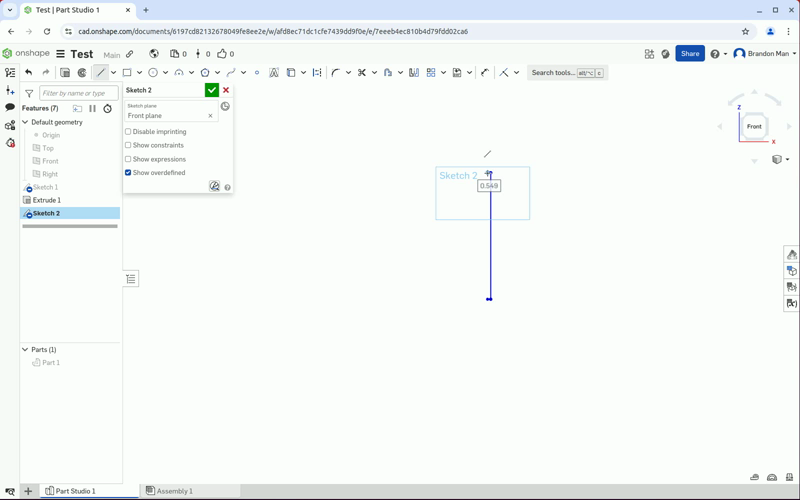
key_down(shift)
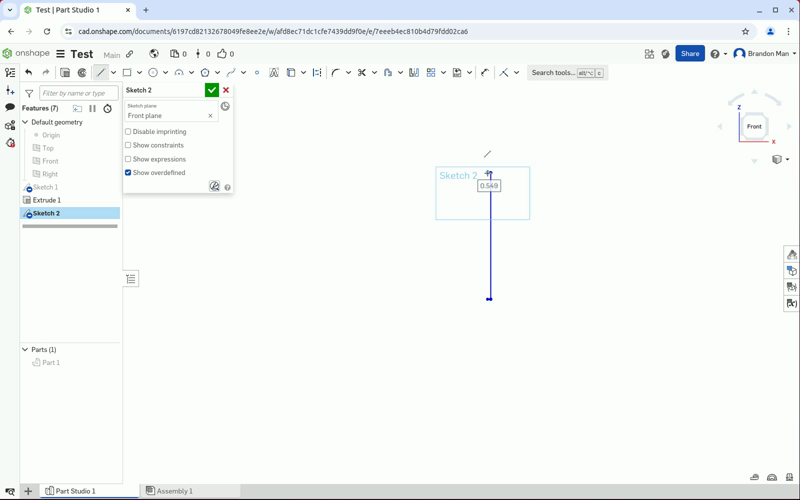
mouse_move(487, 299)
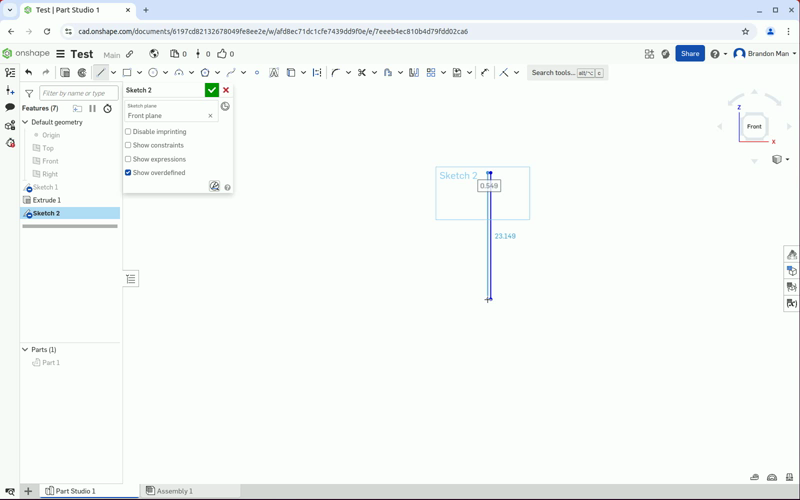
scroll(6)
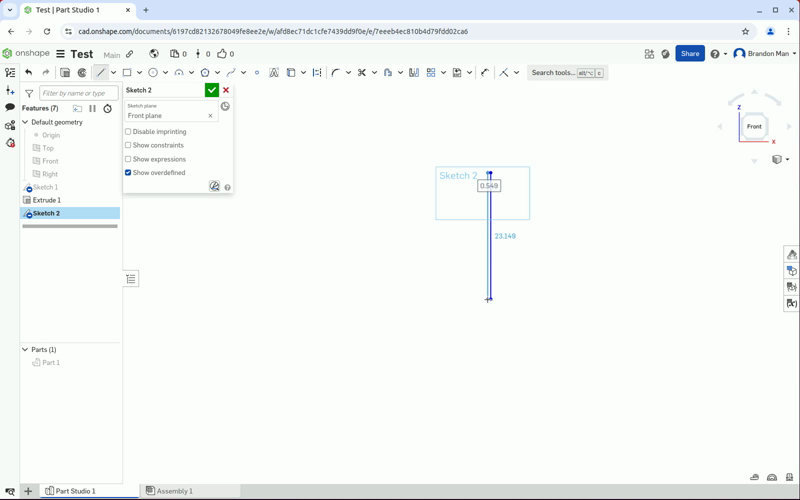
scroll(6)
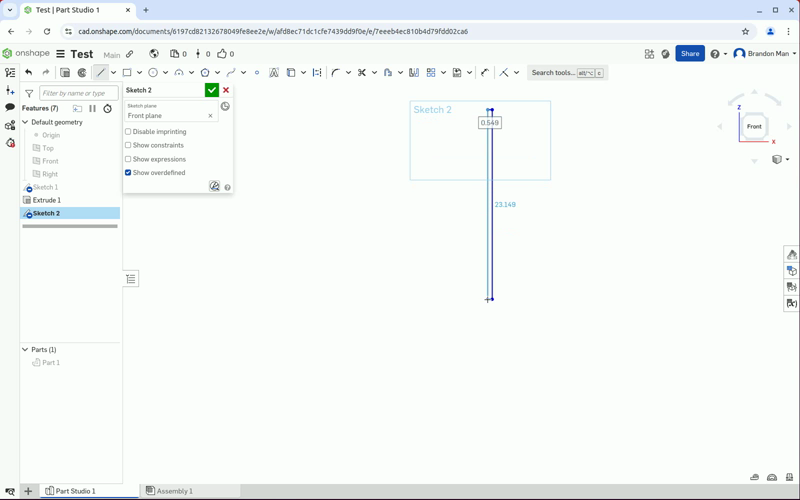
scroll(6)
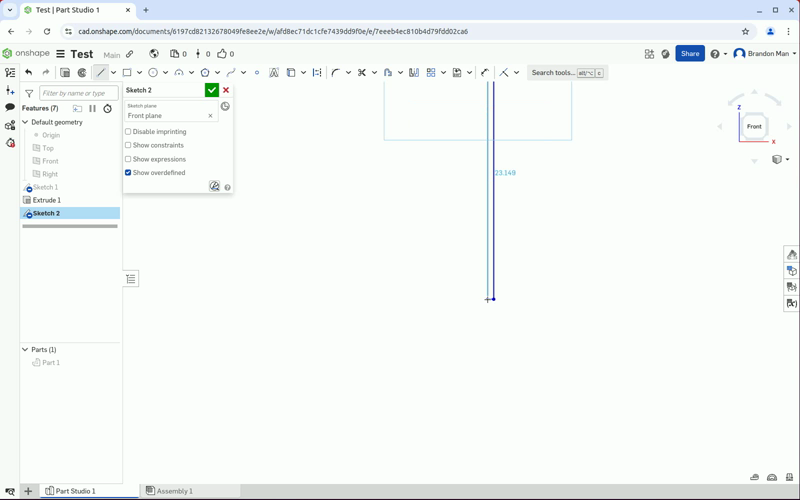
scroll(6)
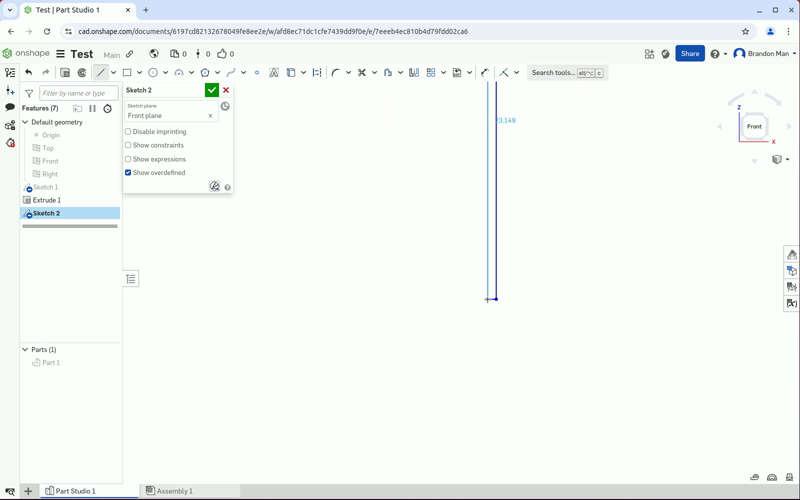
scroll(6)
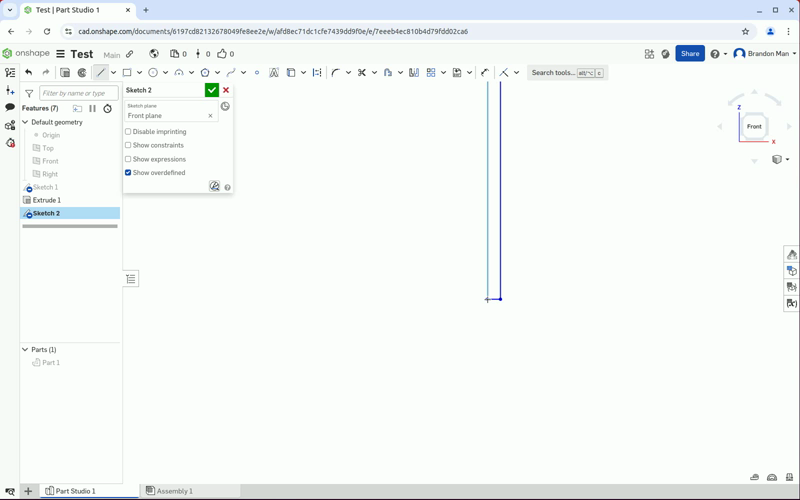
scroll(6)
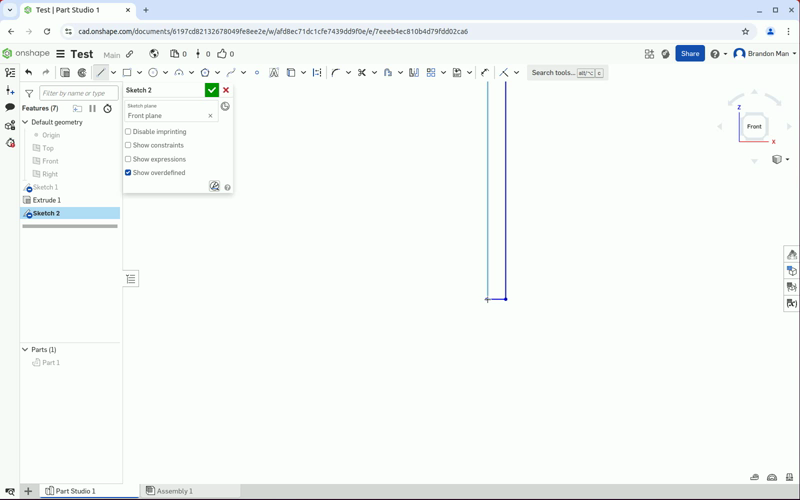
scroll(6)
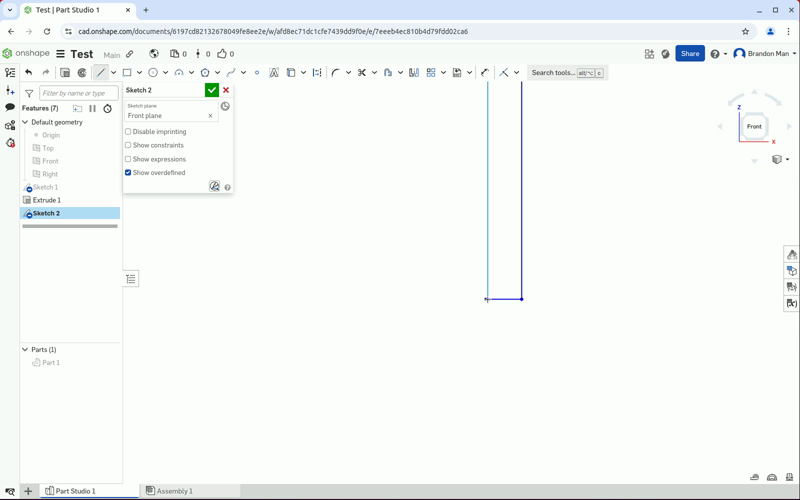
key_up(shift)
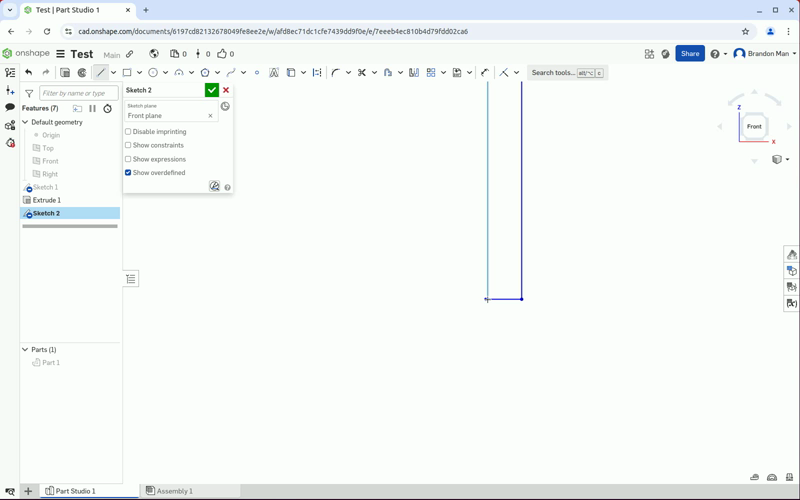
click(487, 299)
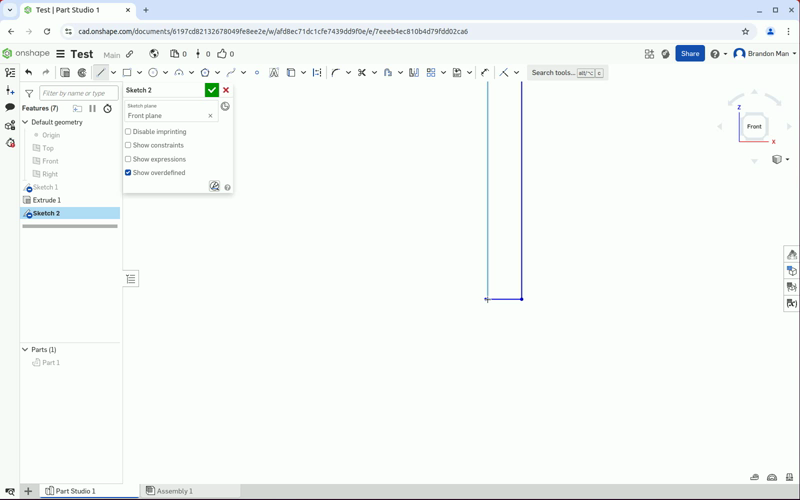
scroll(-6)
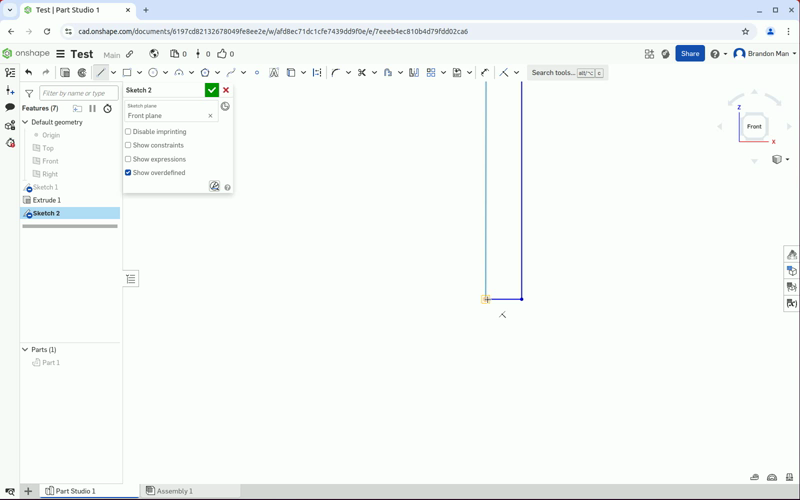
scroll(-6)
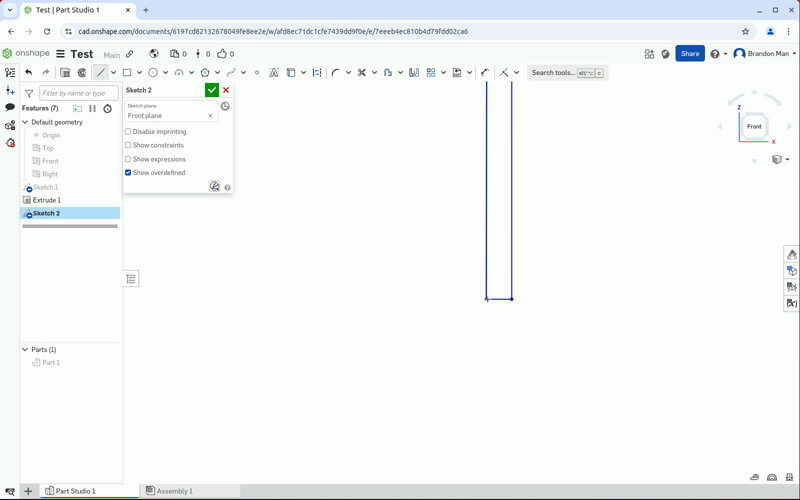
scroll(-6)
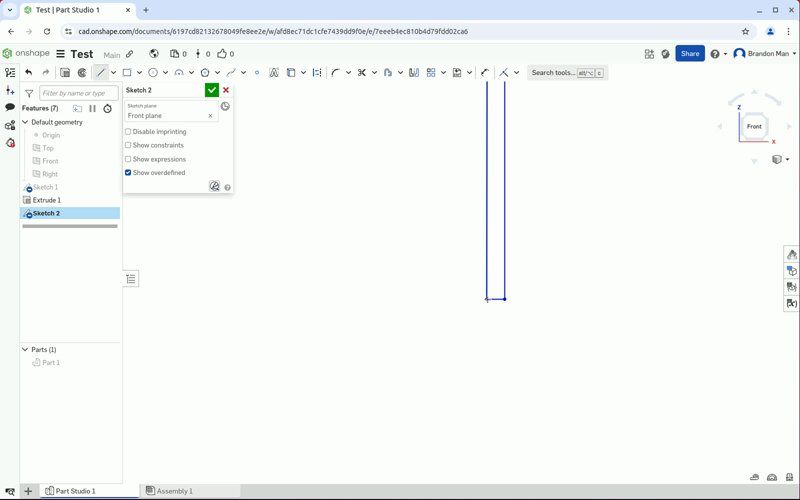
scroll(-6)
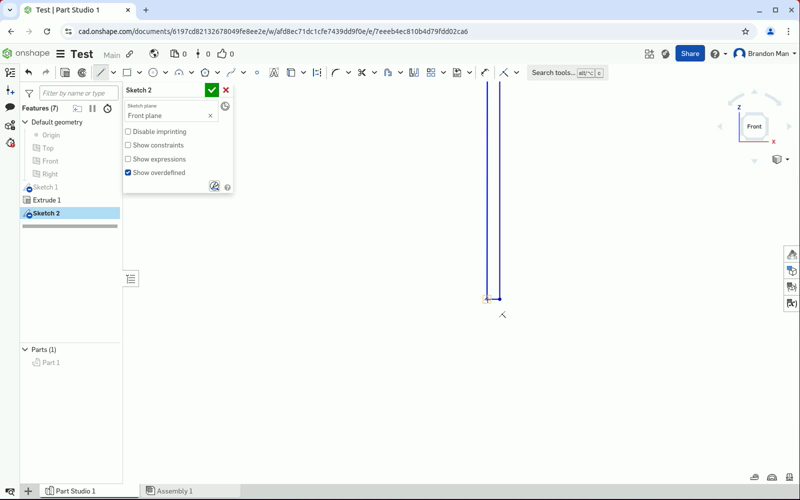
scroll(-6)
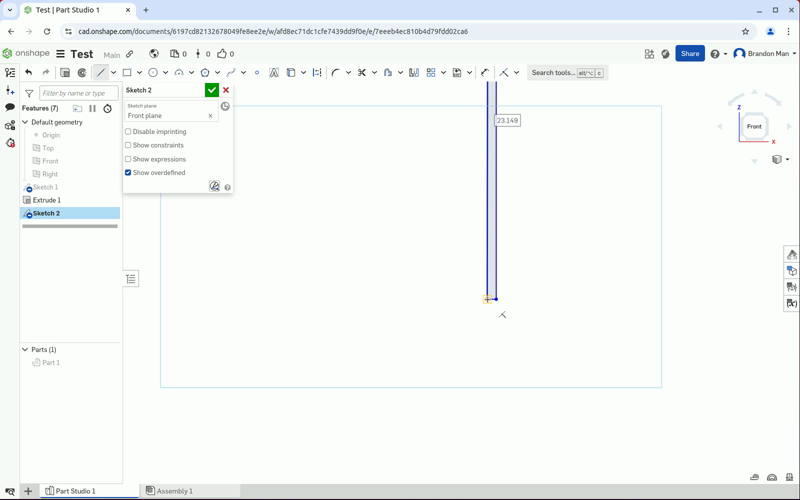
scroll(-6)
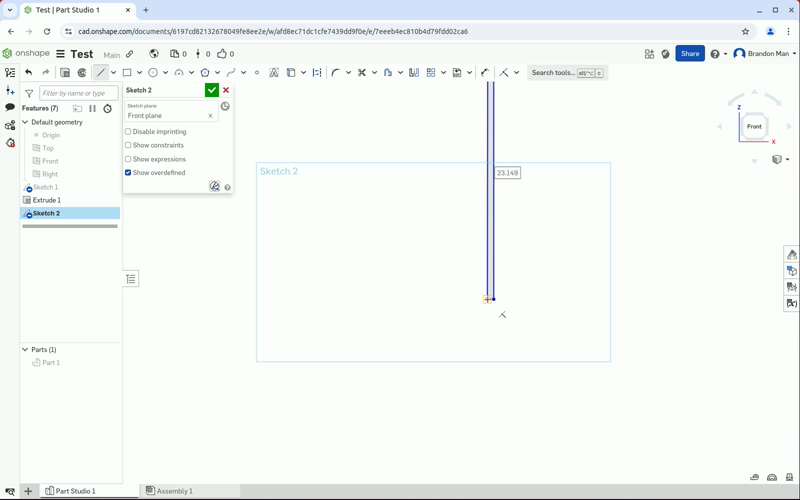
scroll(-6)
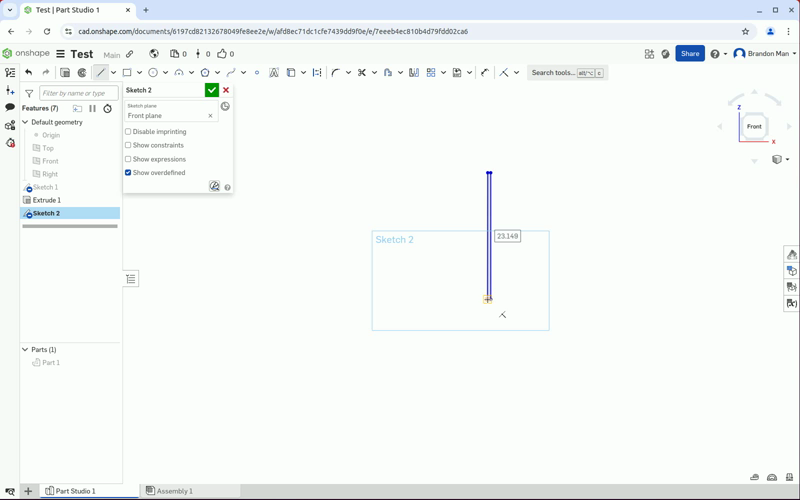
key(esc)
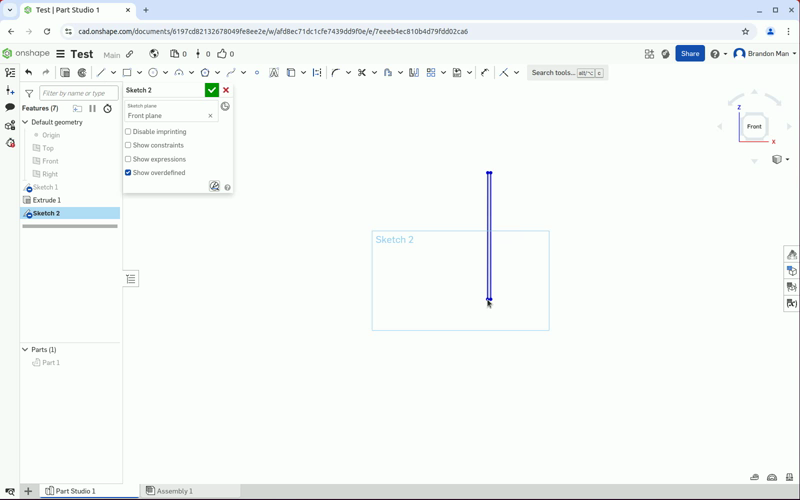
mouse_move(488, 229)
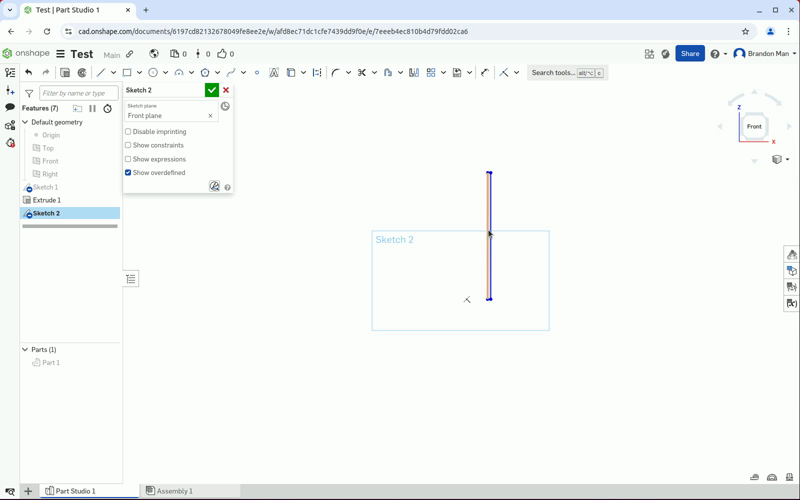
scroll(6)
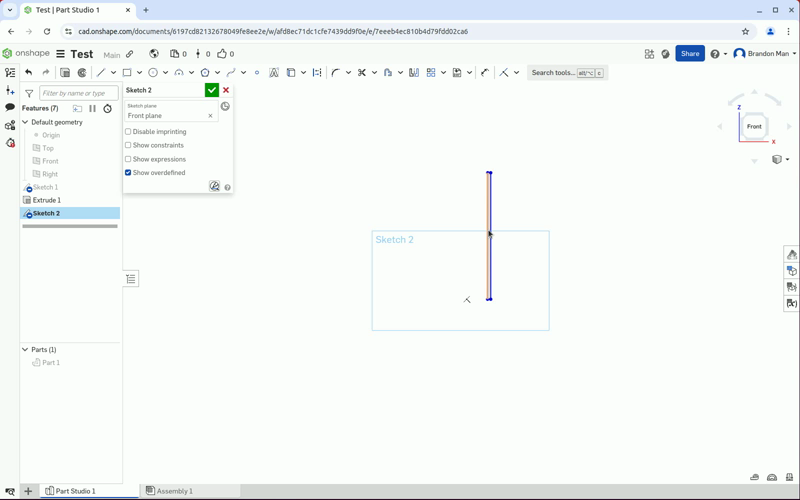
scroll(6)
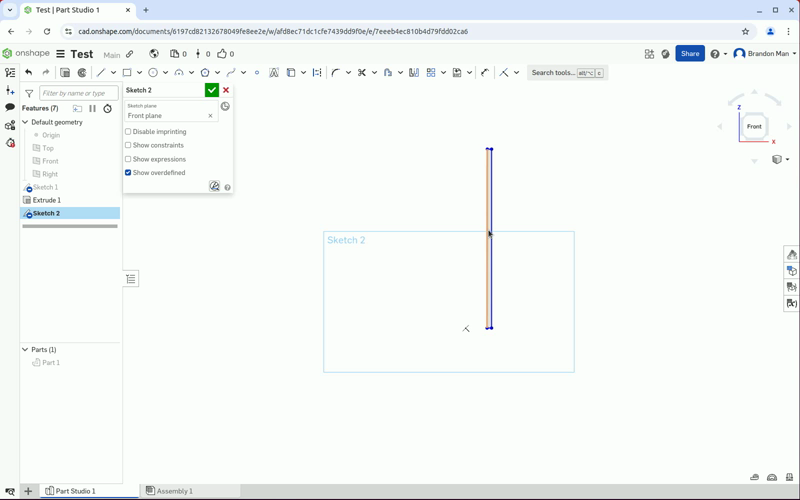
scroll(6)
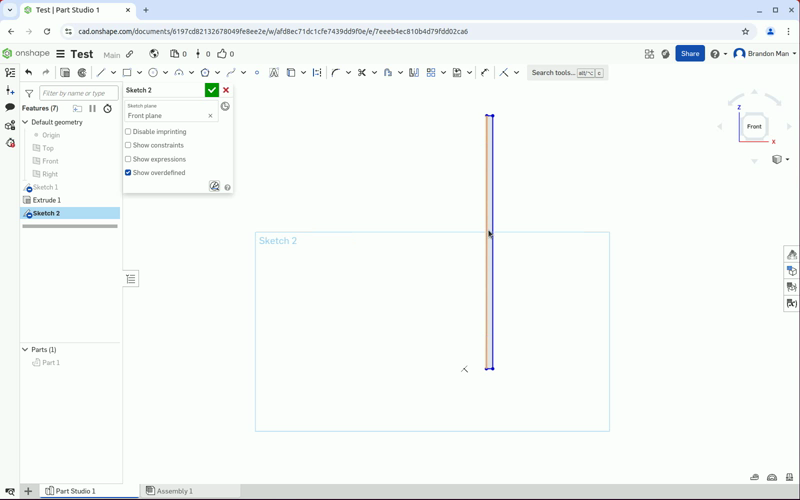
scroll(6)
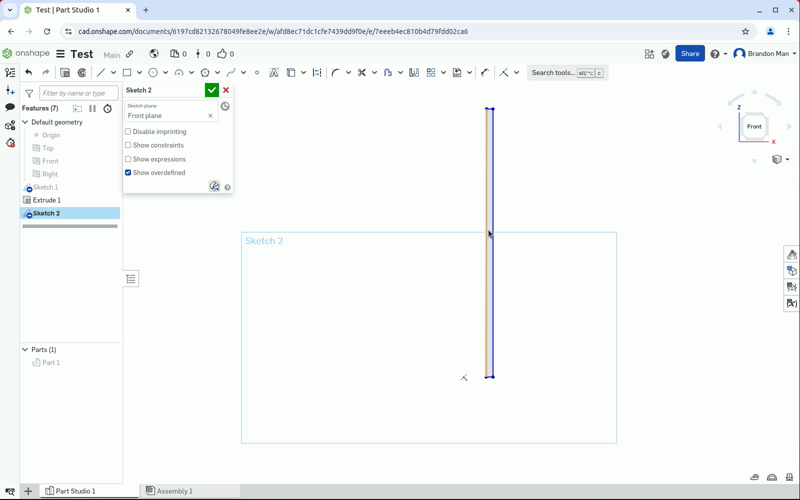
scroll(6)
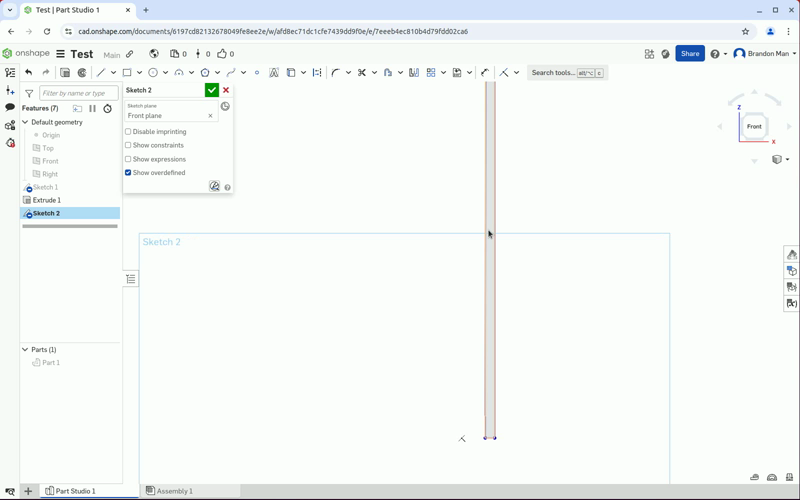
scroll(6)
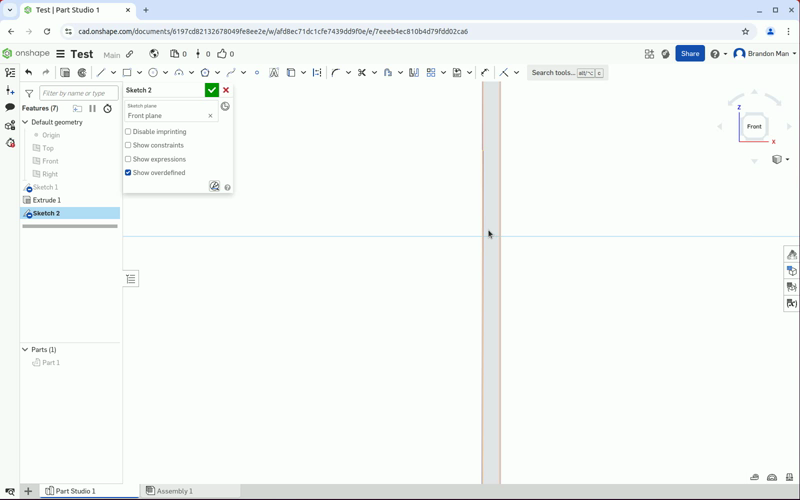
scroll(6)
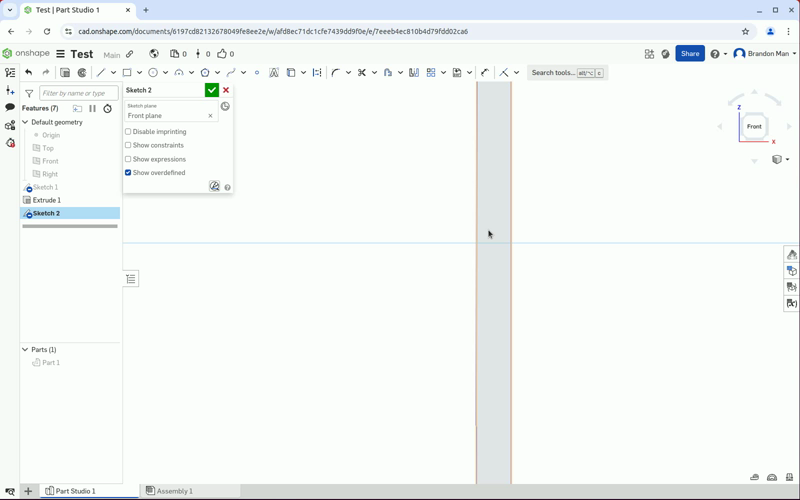
click(488, 229)
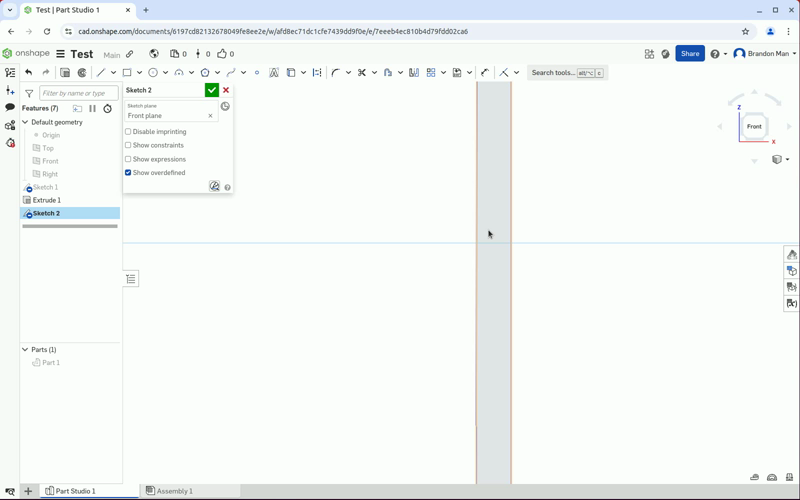
scroll(-6)
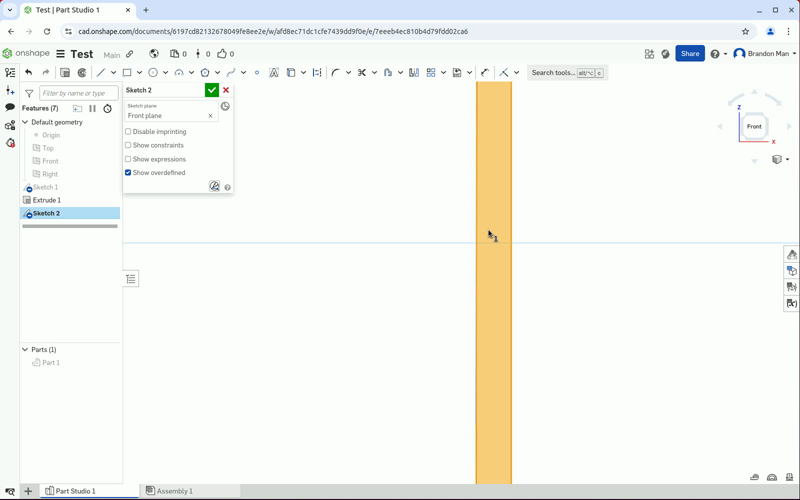
scroll(-6)
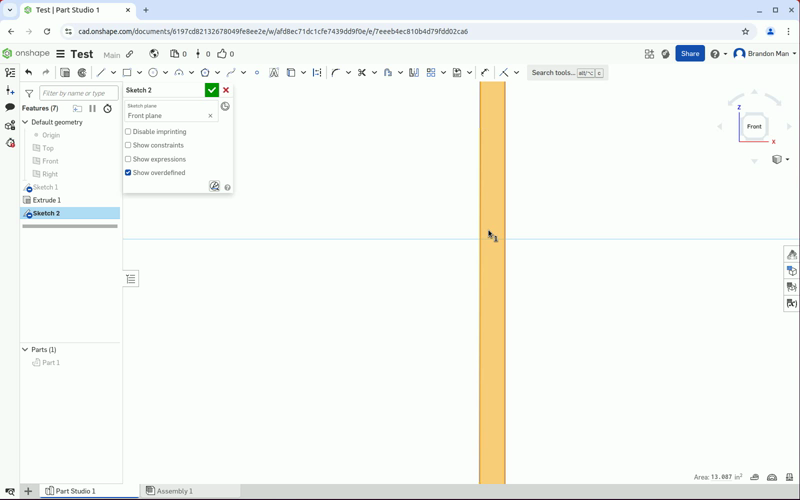
scroll(-6)
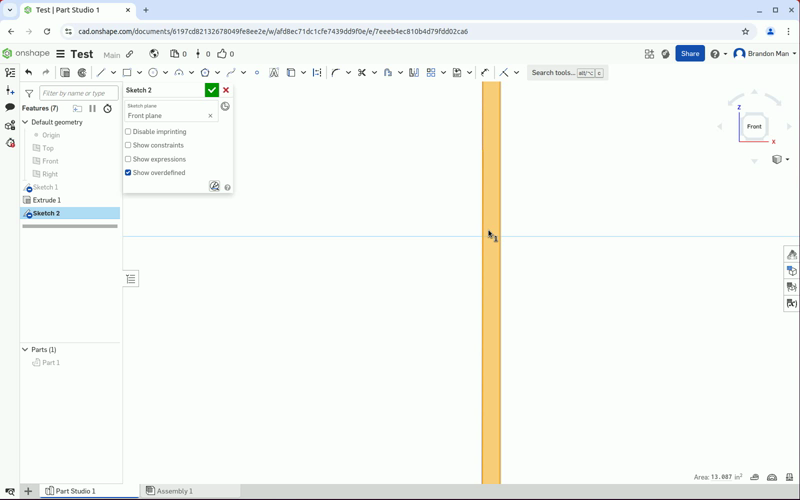
scroll(-6)
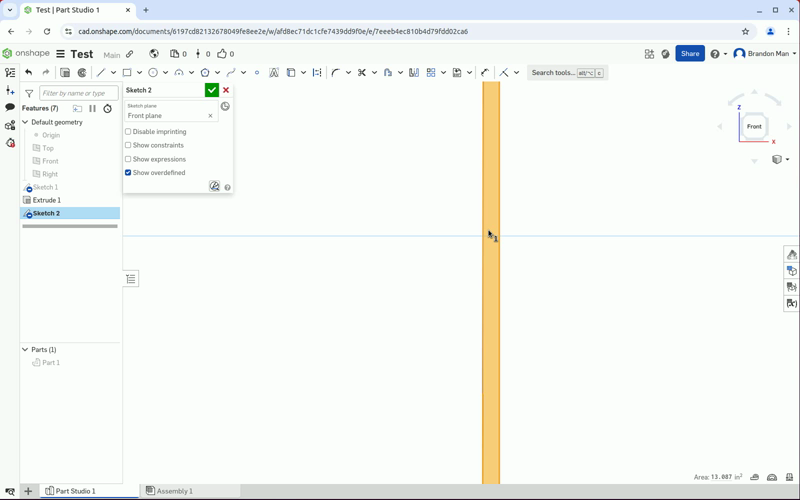
scroll(-6)
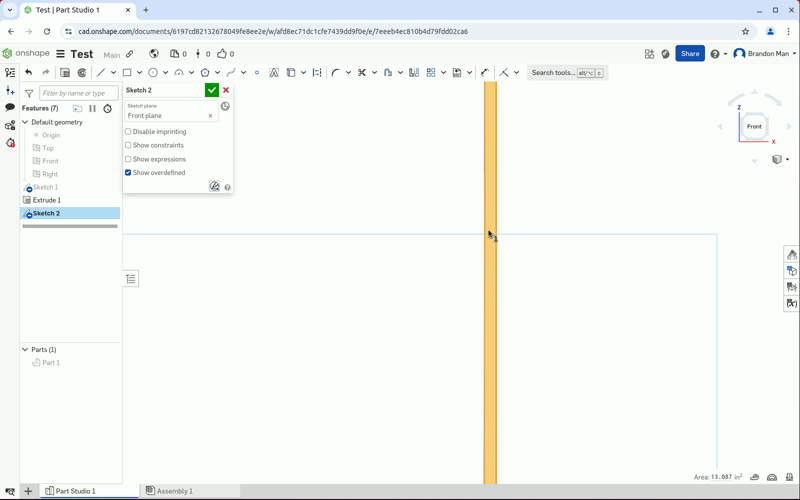
scroll(-6)
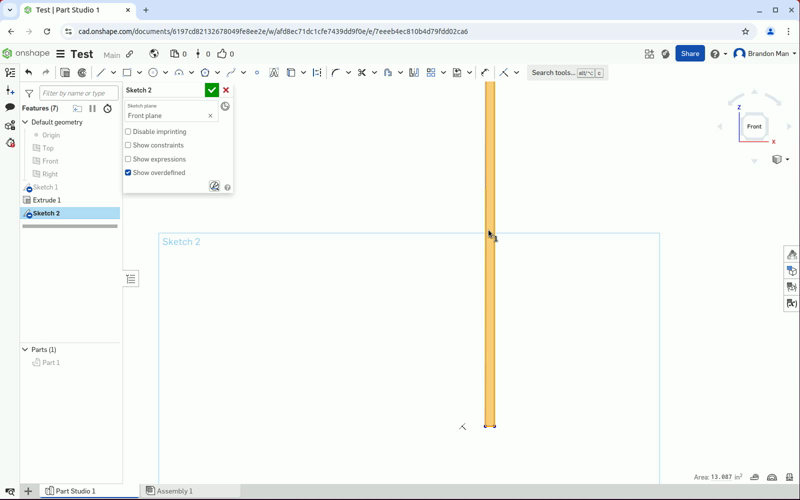
scroll(-6)
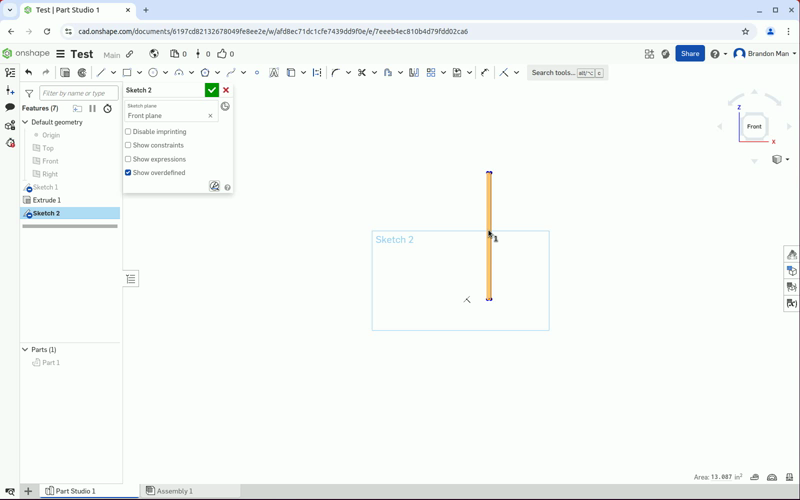
mouse_move(73, 352)
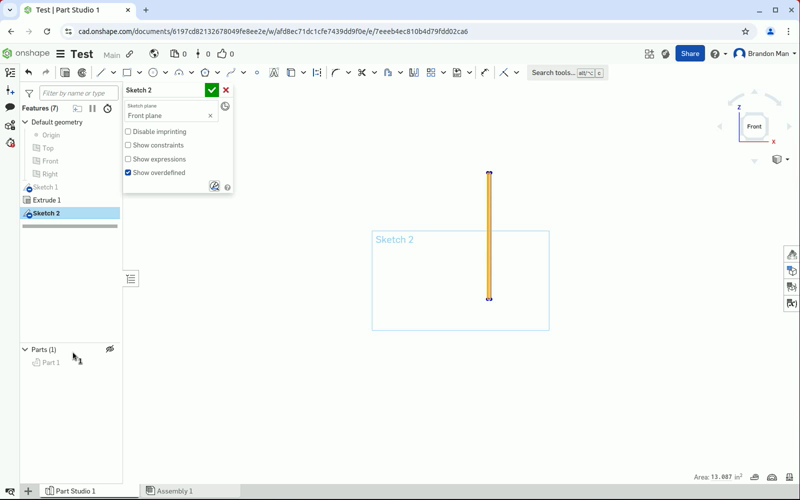
key(shift+y)
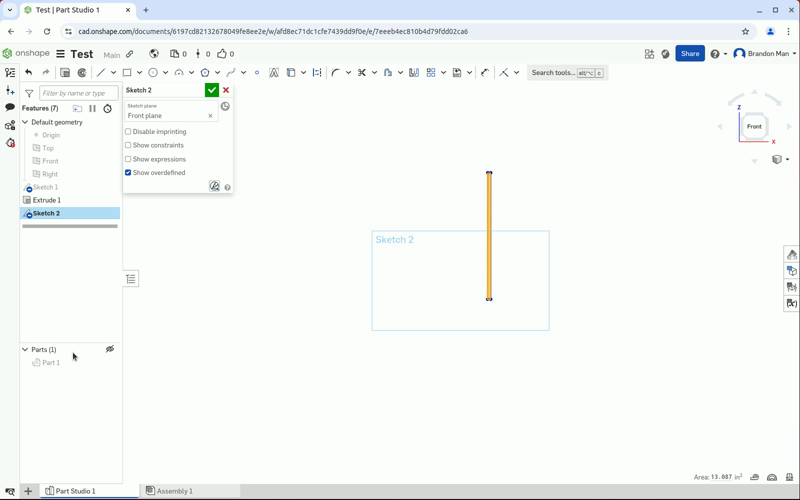
key(shift+e)
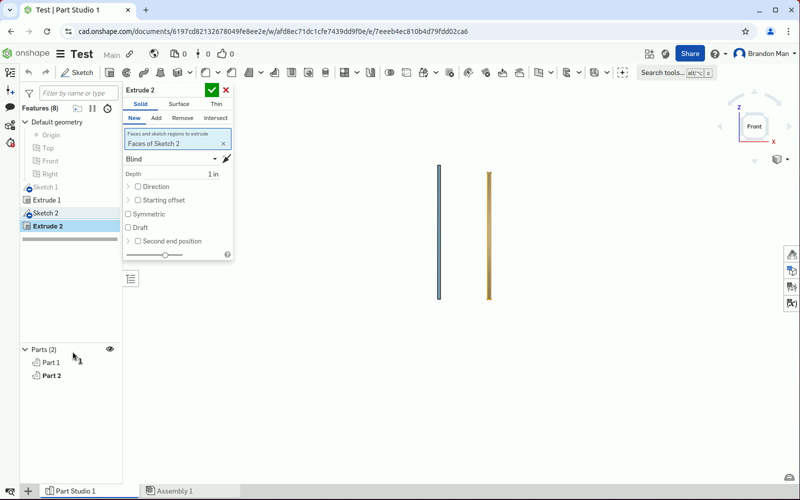
mouse_move(143, 106)
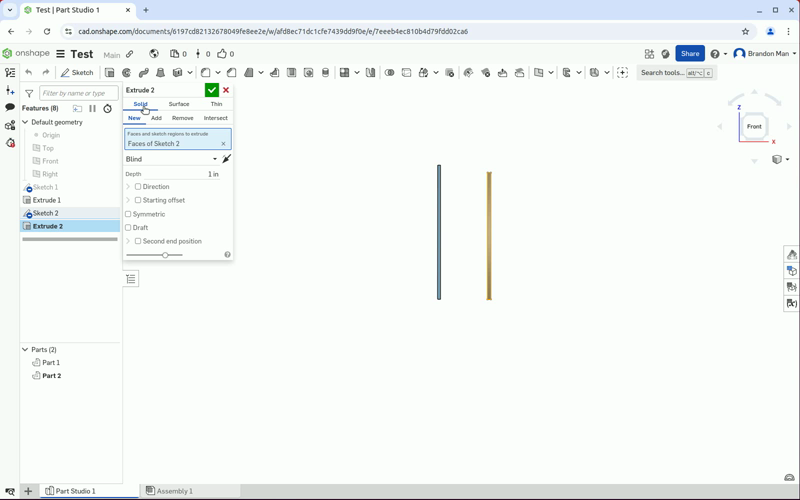
click(143, 106)
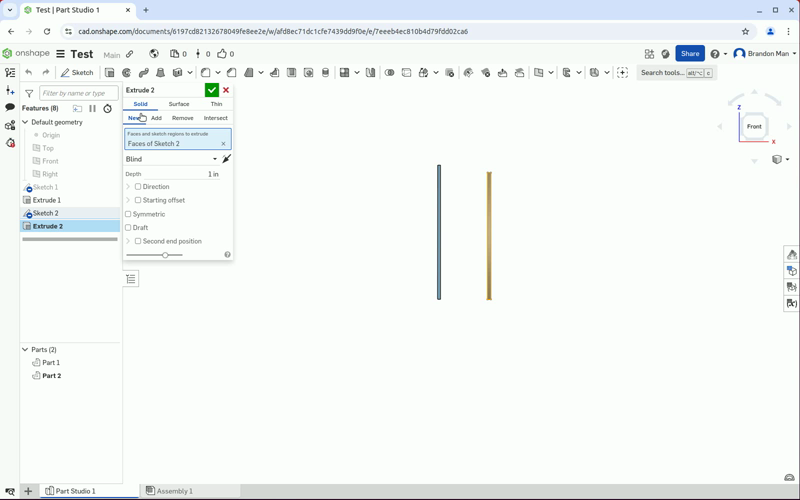
mouse_move(137, 120)
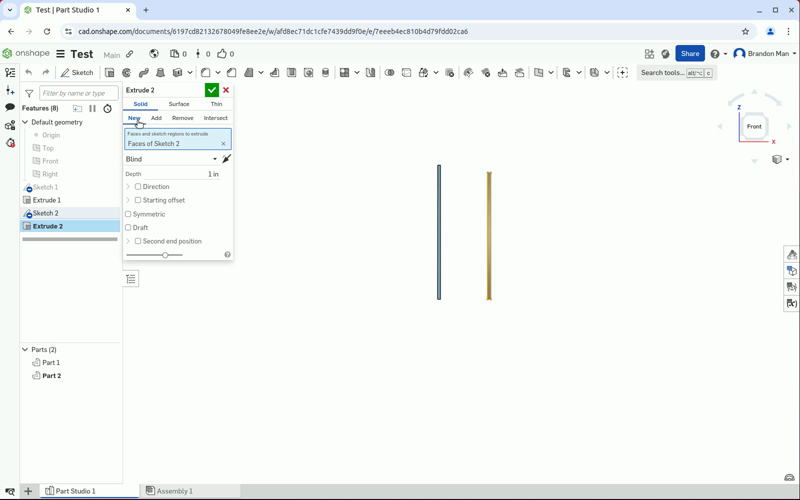
click(137, 120)
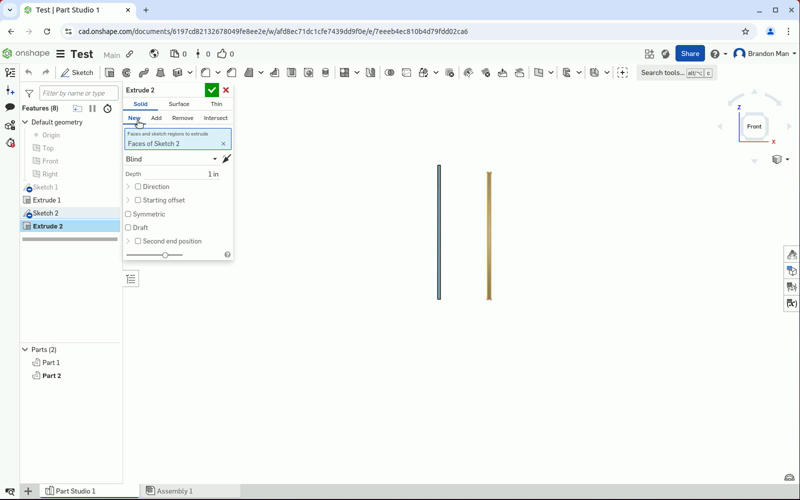
key(tab, 4)
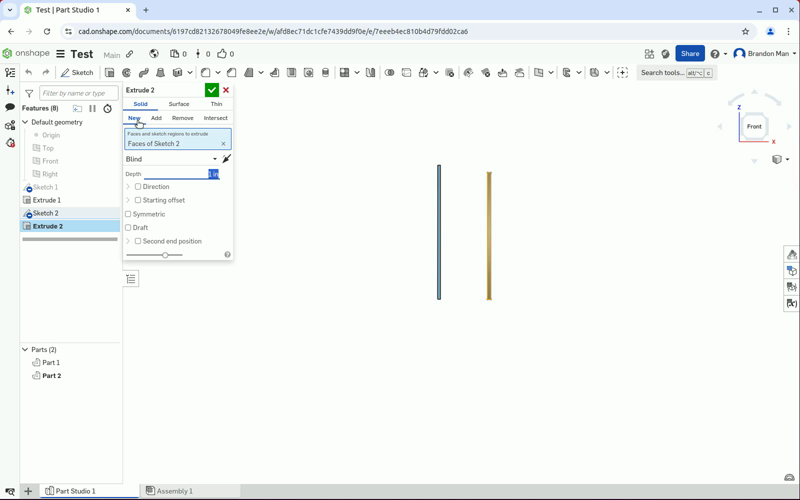
text(0.722)
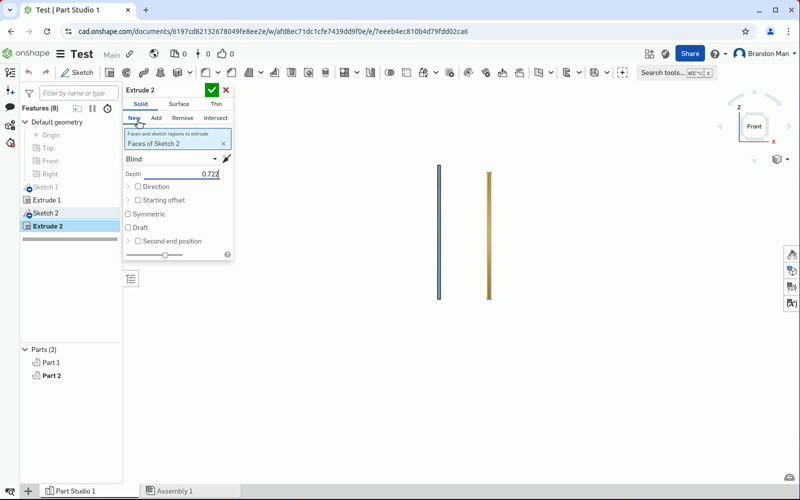
key(enter)
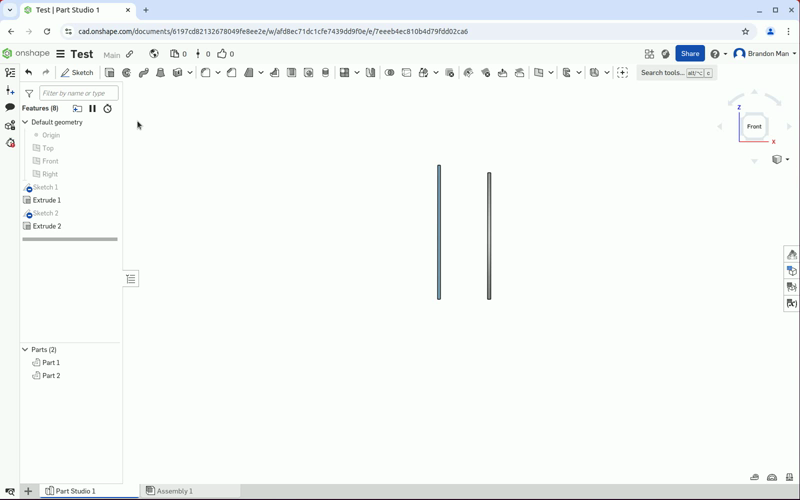
key(shift+h)
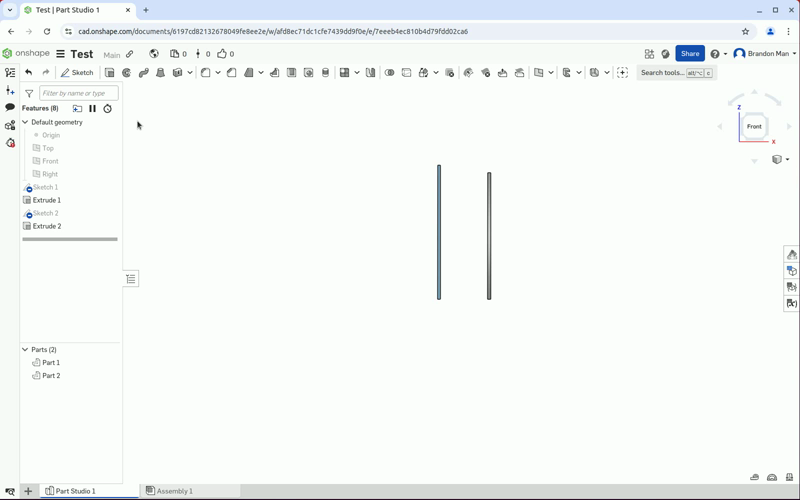
key(shift+h)
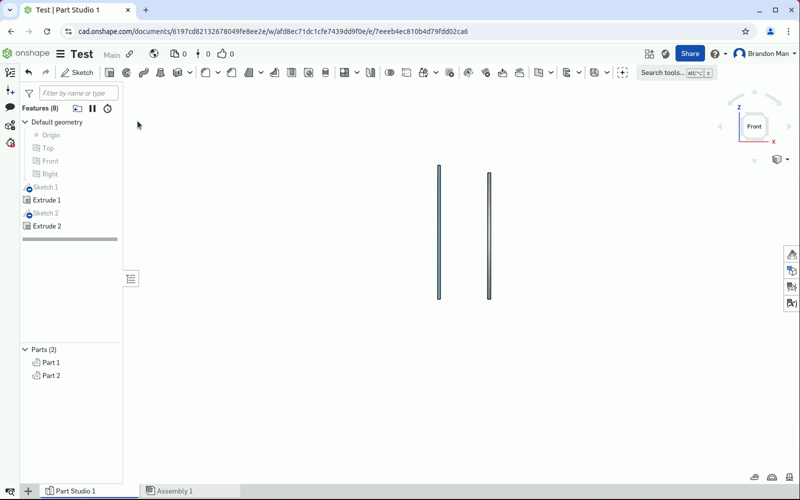
mouse_move(73, 189)
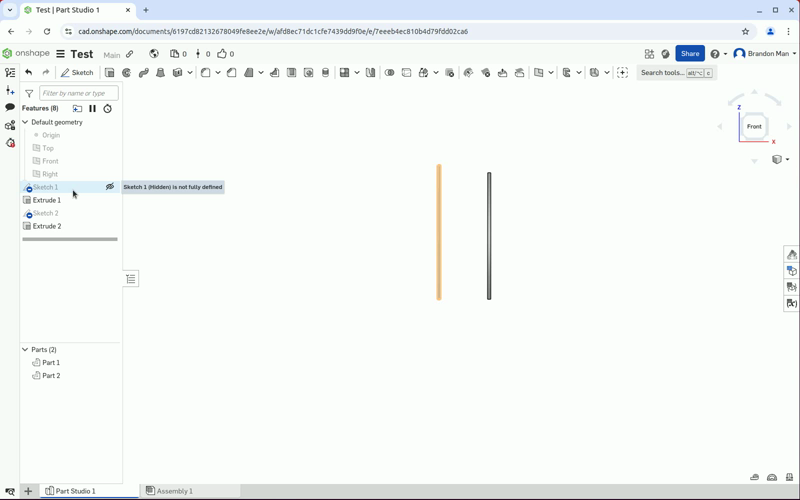
click(73, 189)
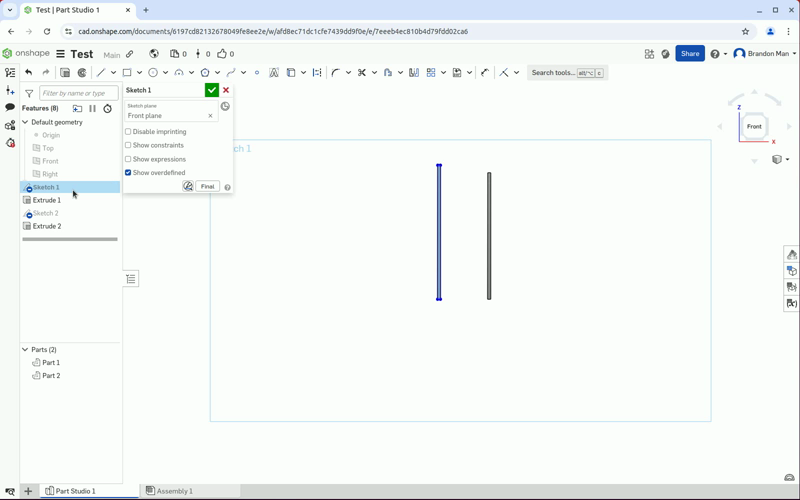
mouse_move(229, 92)
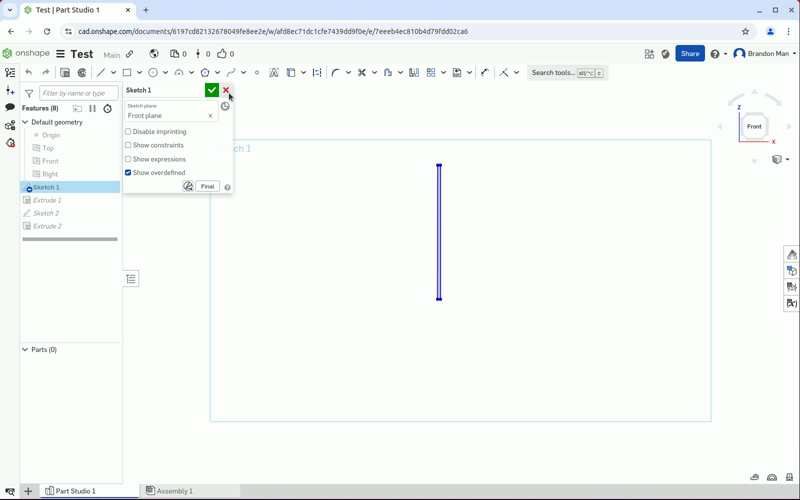
click(229, 92)
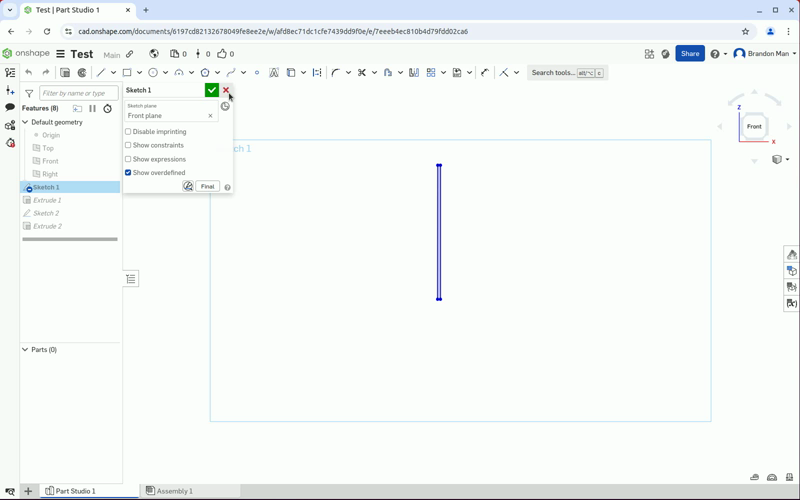
key(shift+s)
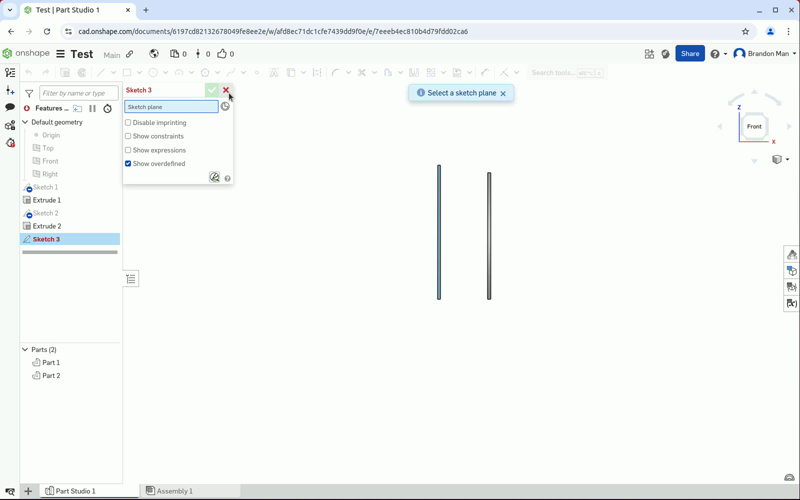
mouse_move(73, 163)
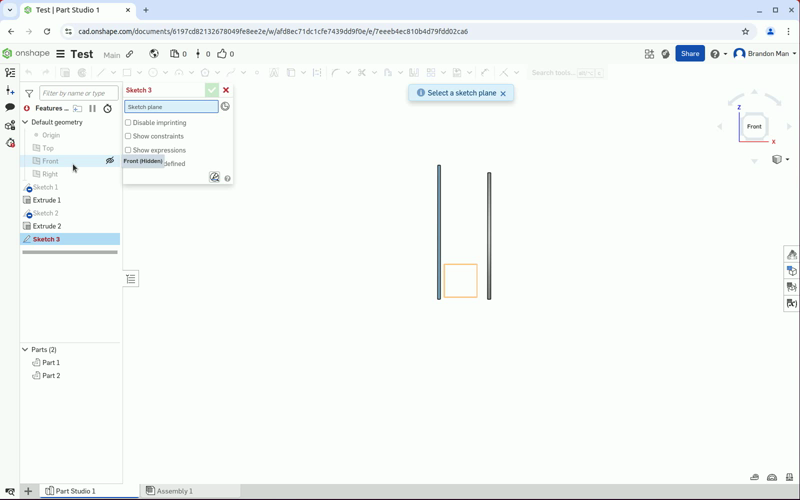
click(73, 163)
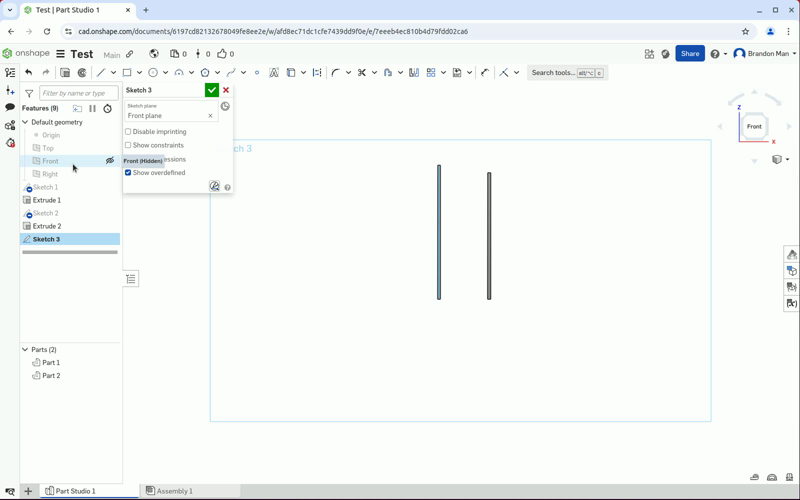
mouse_move(73, 352)
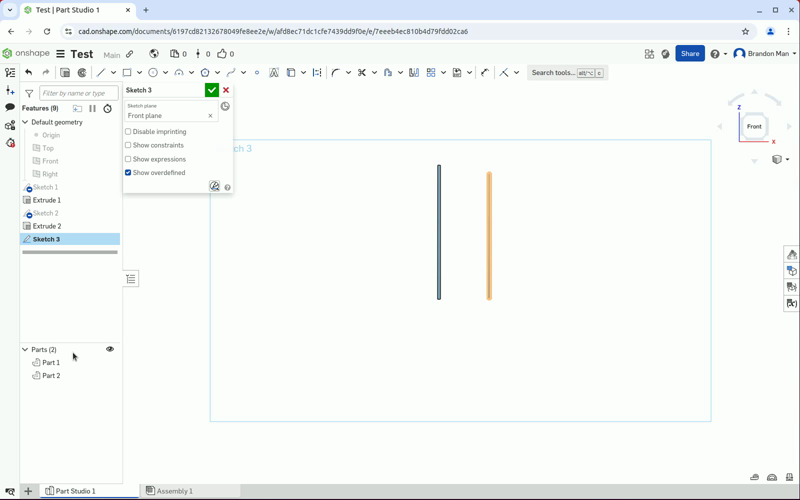
key(y)
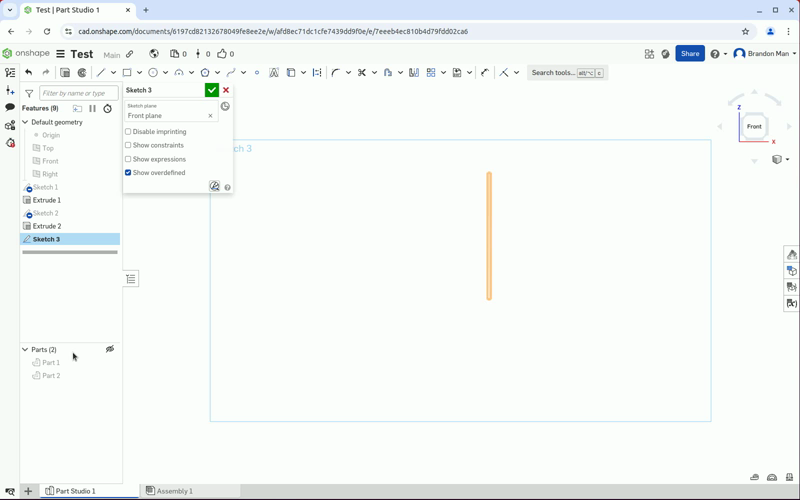
key(l)
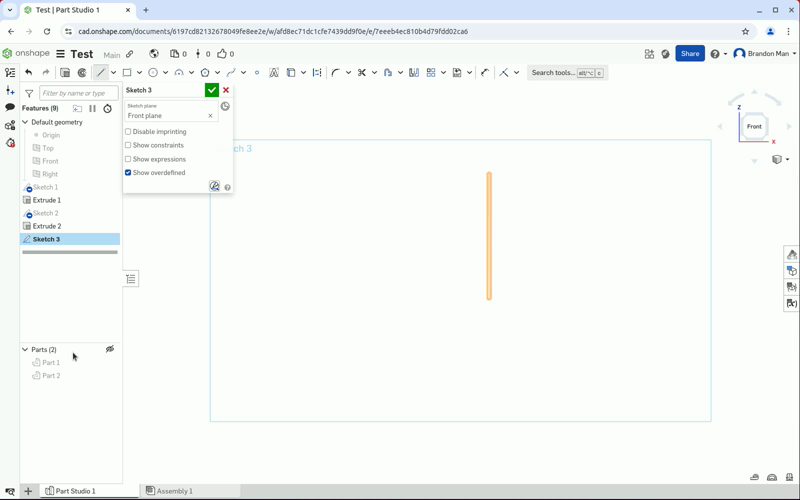
key_down(shift)
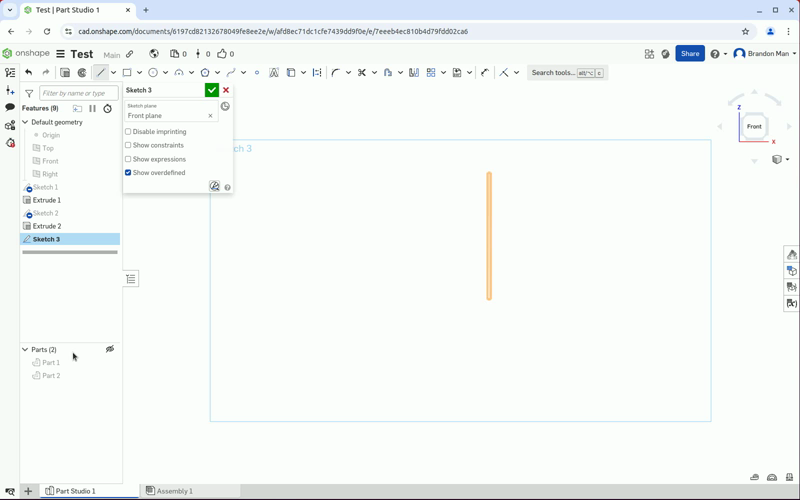
mouse_move(440, 174)
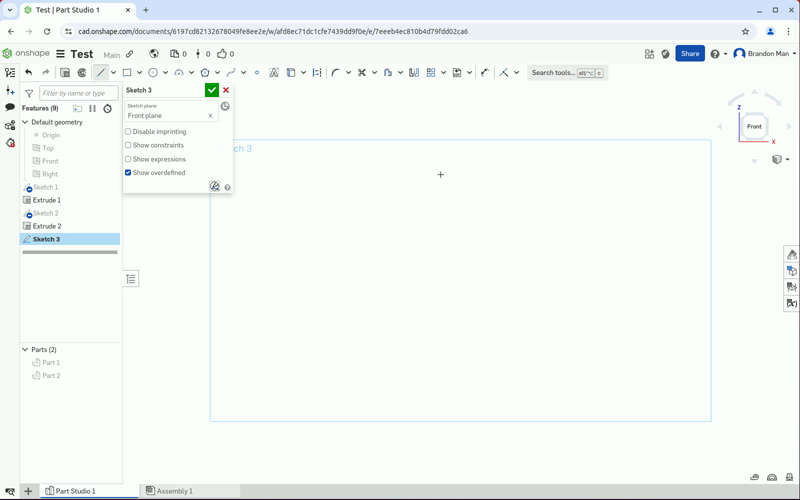
click(440, 174)
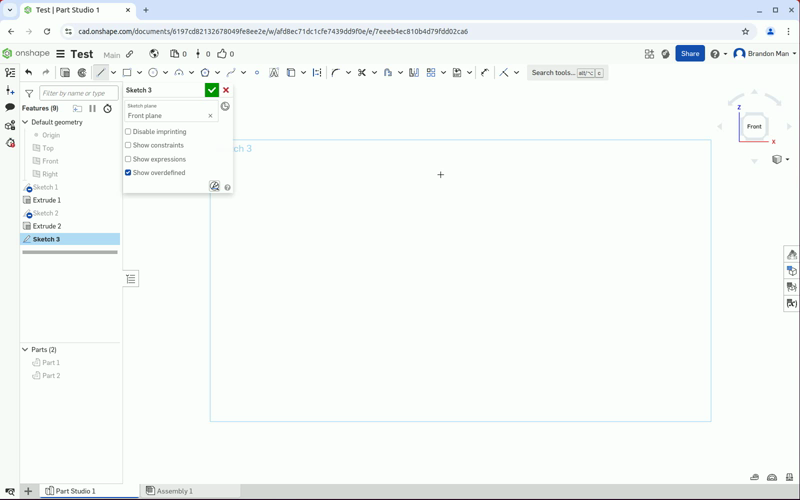
key_up(shift)
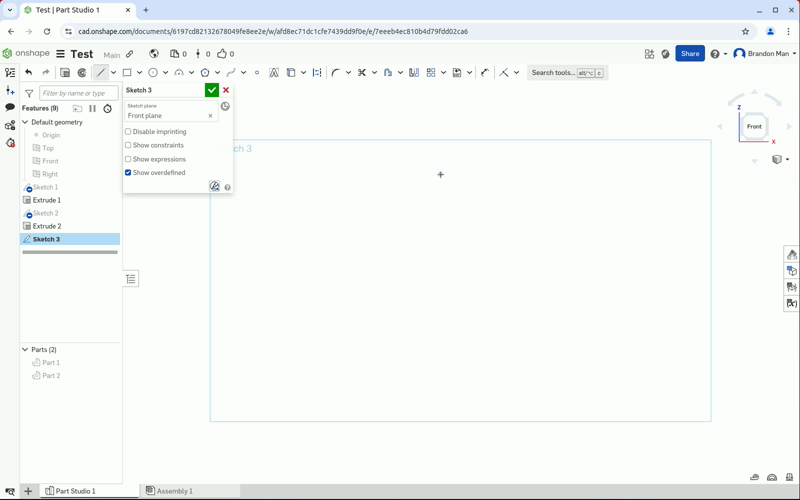
key_down(shift)
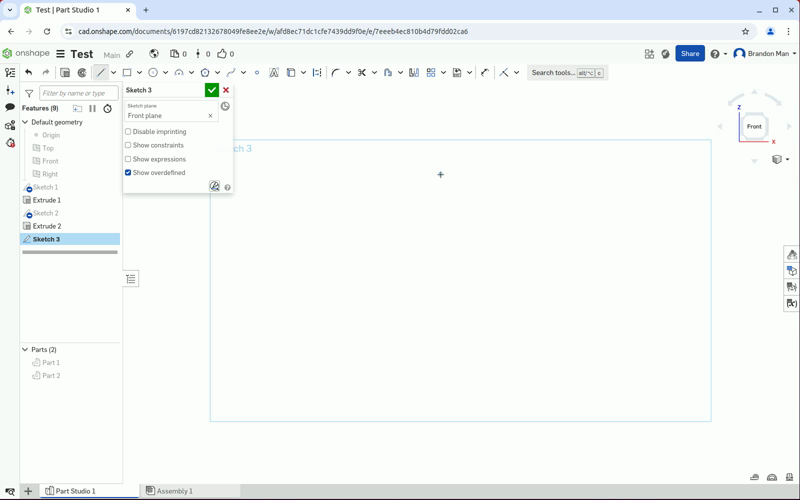
mouse_move(470, 174)
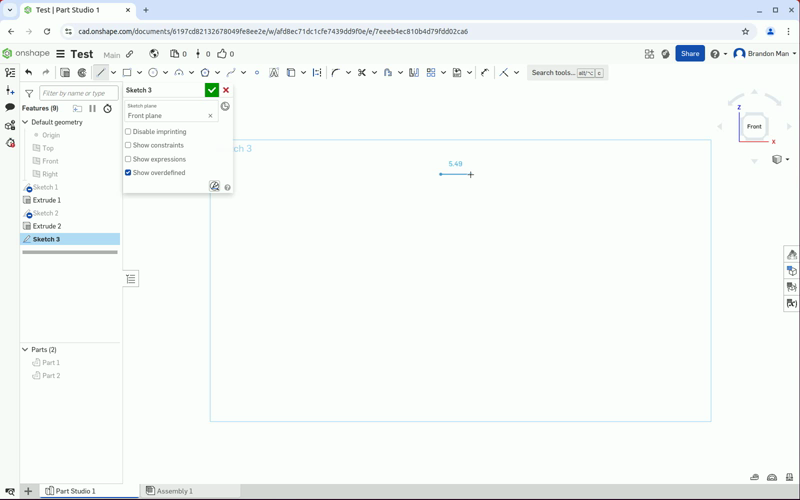
mouse_move(444, 174)
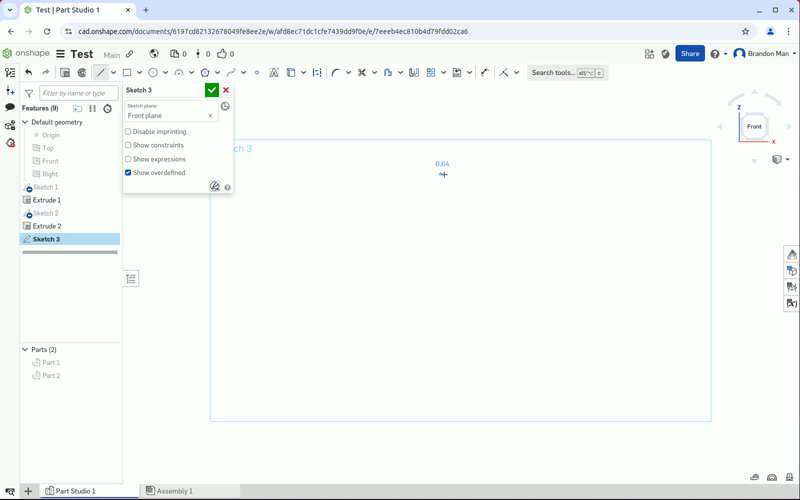
scroll(6)
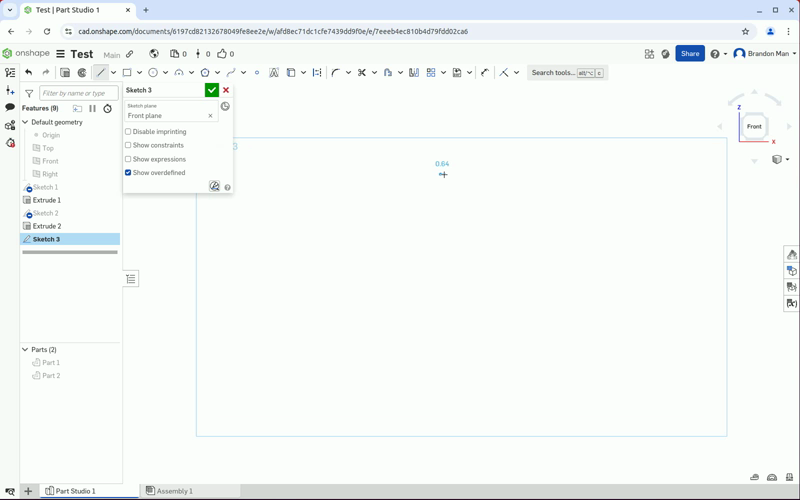
scroll(6)
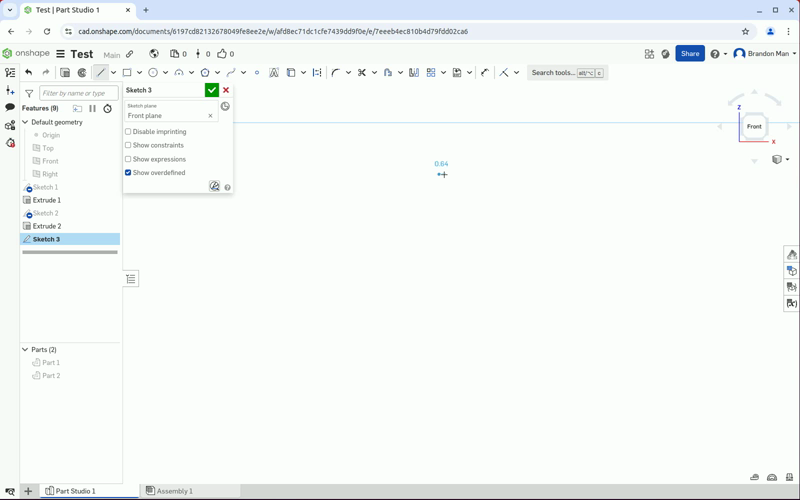
scroll(6)
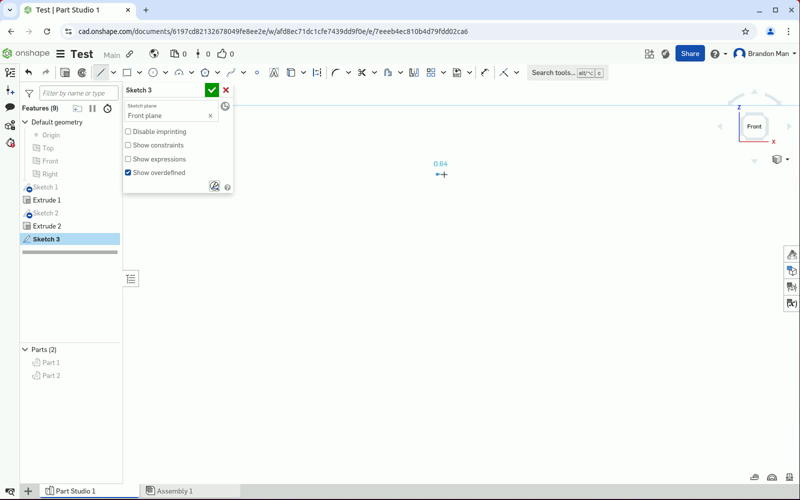
scroll(6)
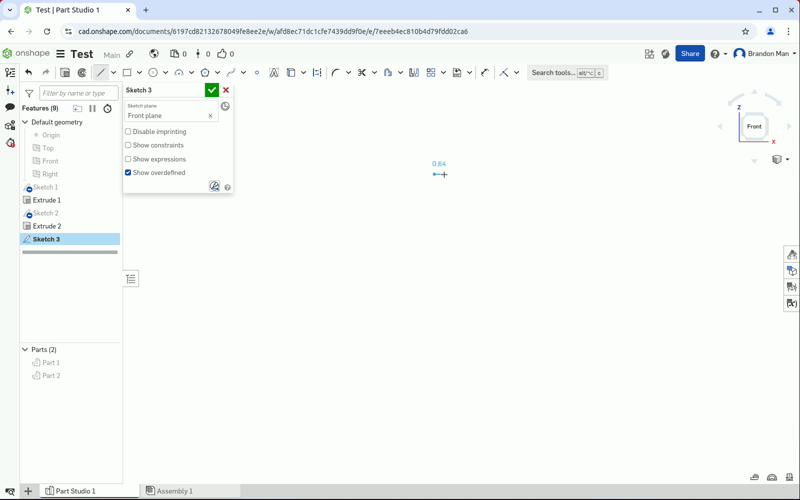
scroll(6)
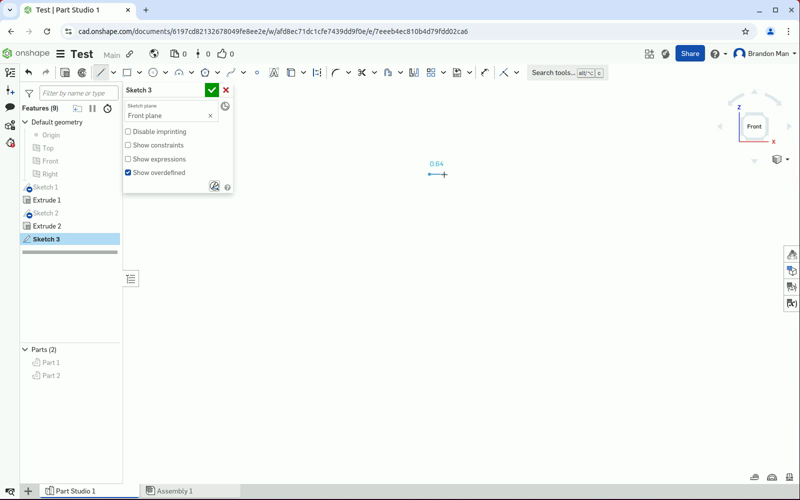
scroll(6)
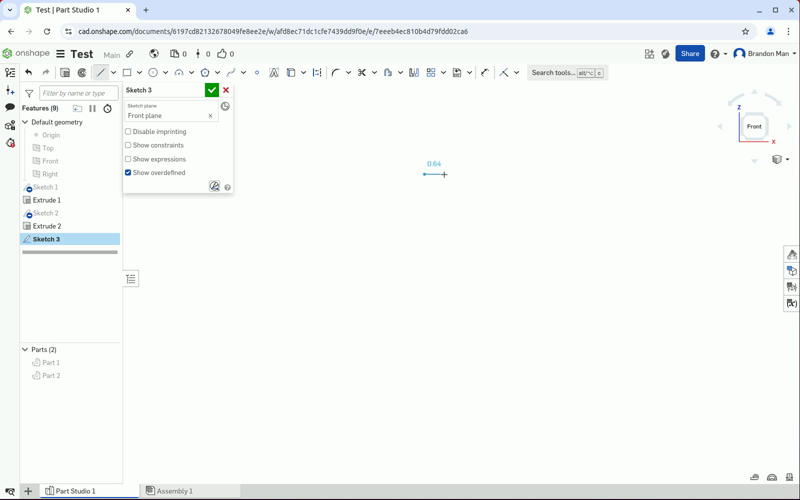
scroll(6)
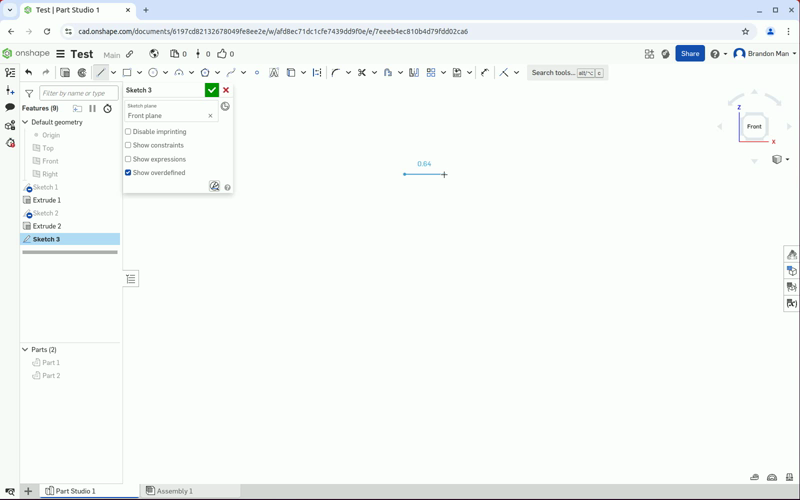
click(444, 174)
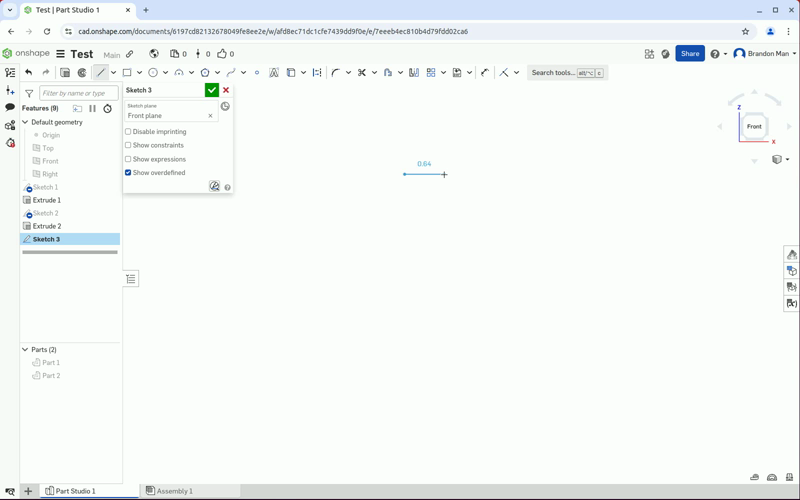
scroll(-6)
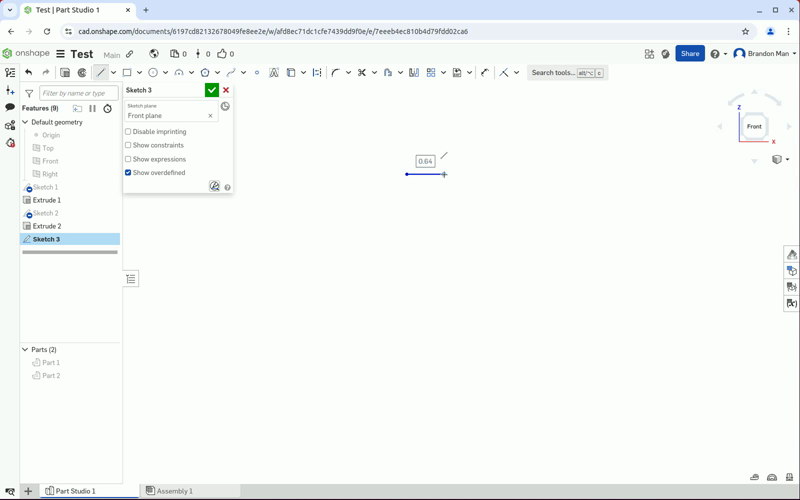
scroll(-6)
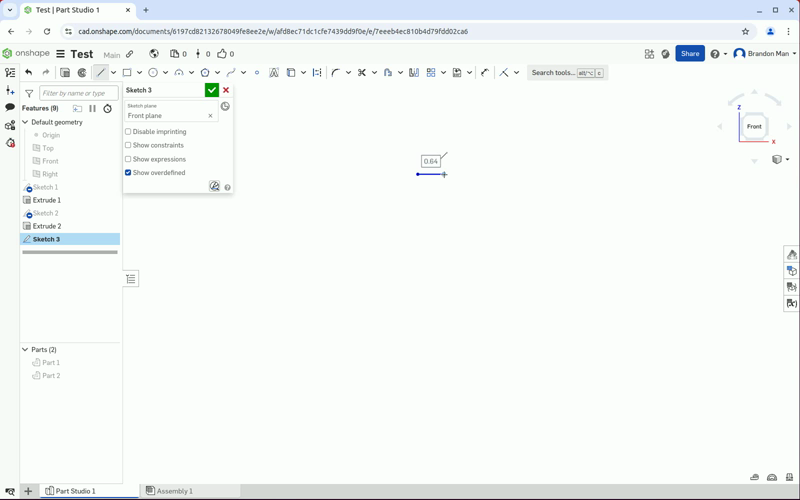
scroll(-6)
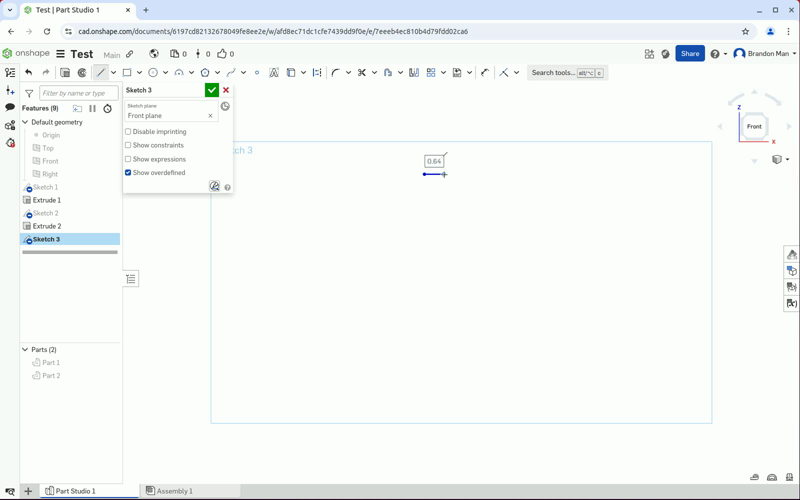
scroll(-6)
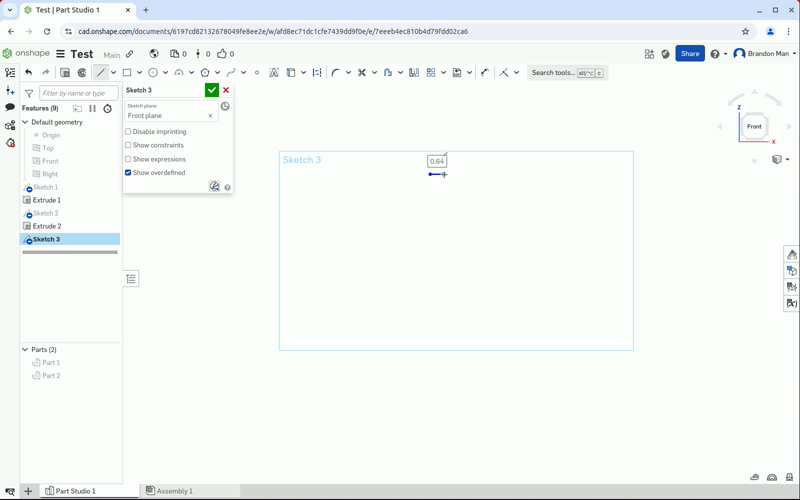
scroll(-6)
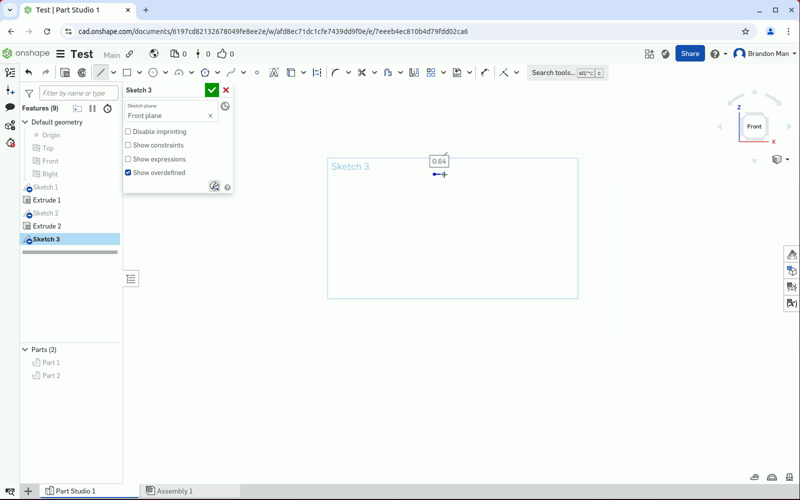
scroll(-6)
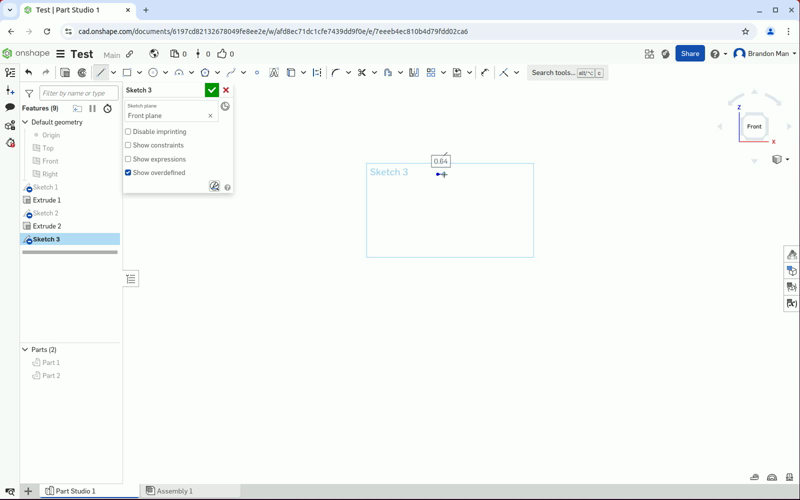
scroll(-6)
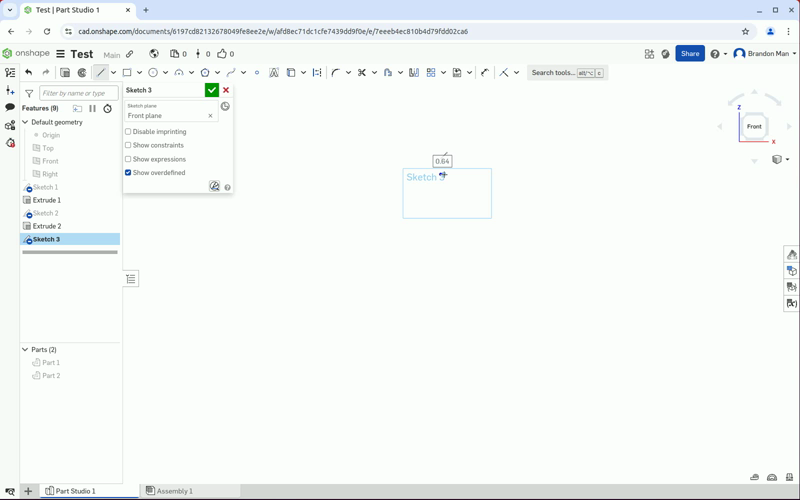
key_up(shift)
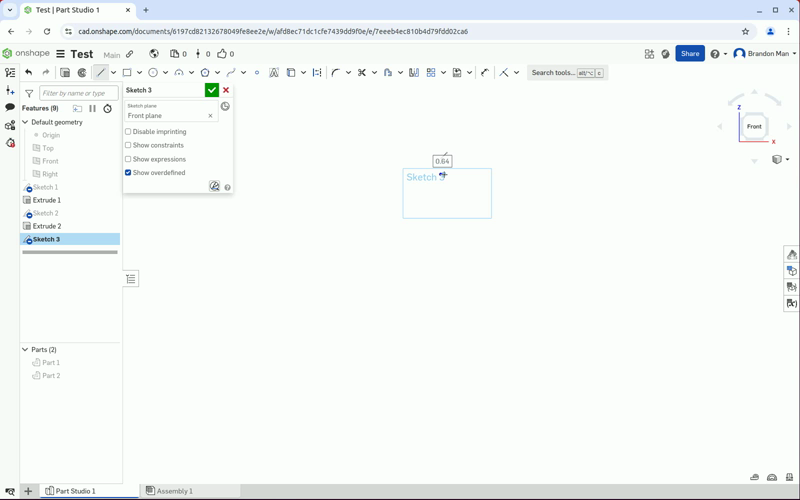
key_down(shift)
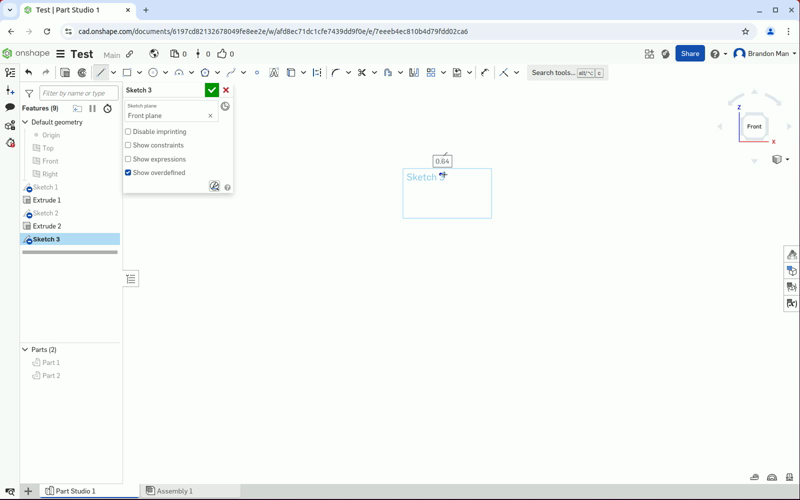
mouse_move(474, 174)
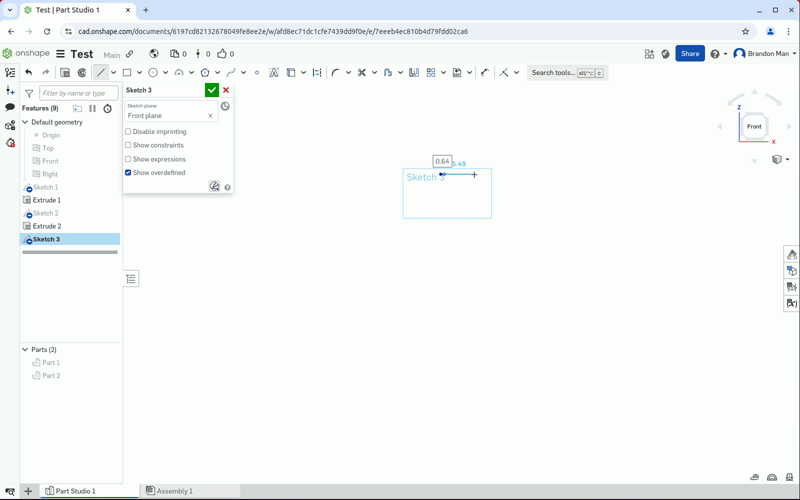
mouse_move(488, 174)
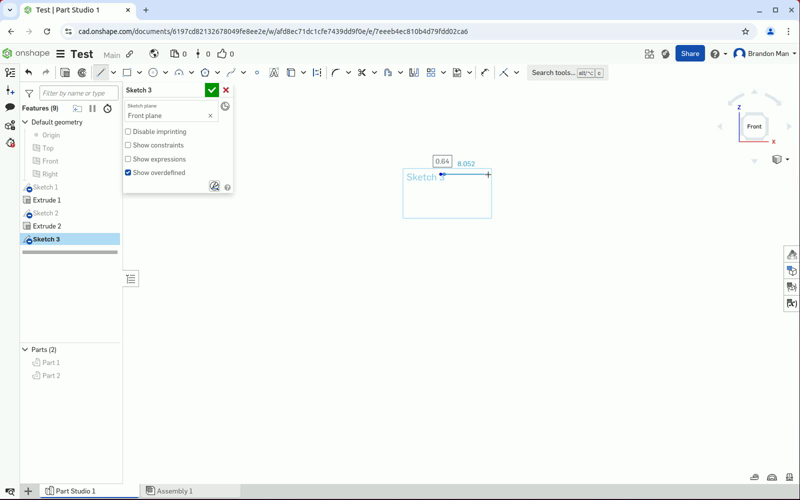
click(488, 174)
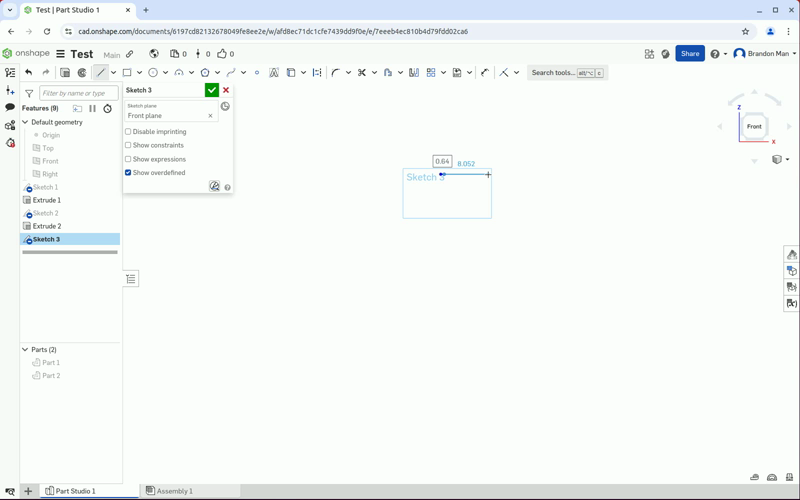
key_up(shift)
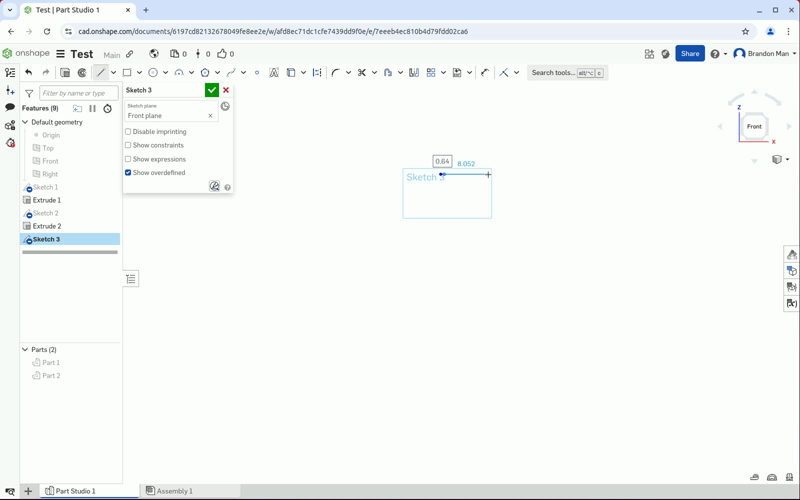
key_down(shift)
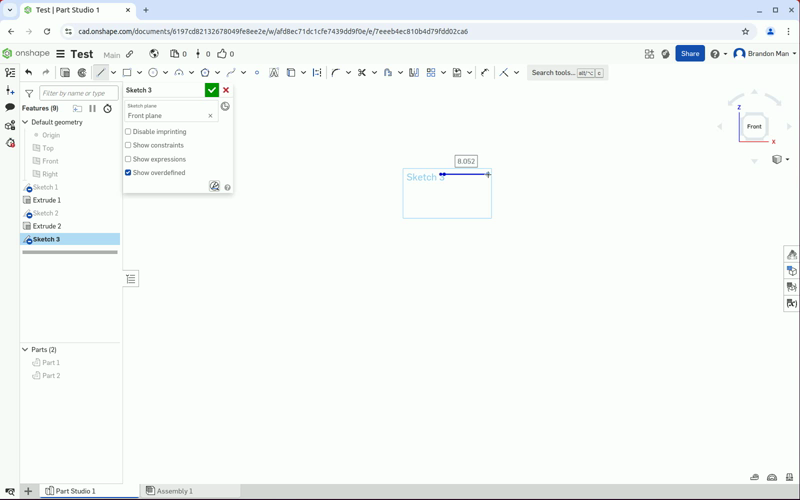
mouse_move(518, 174)
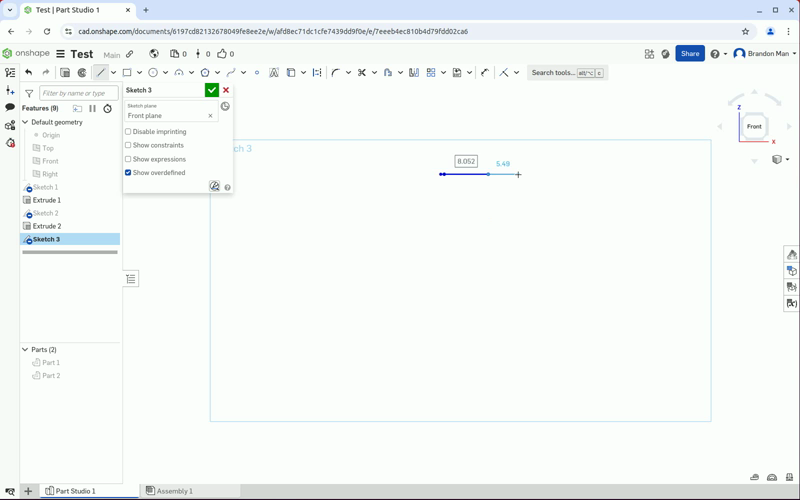
mouse_move(488, 170)
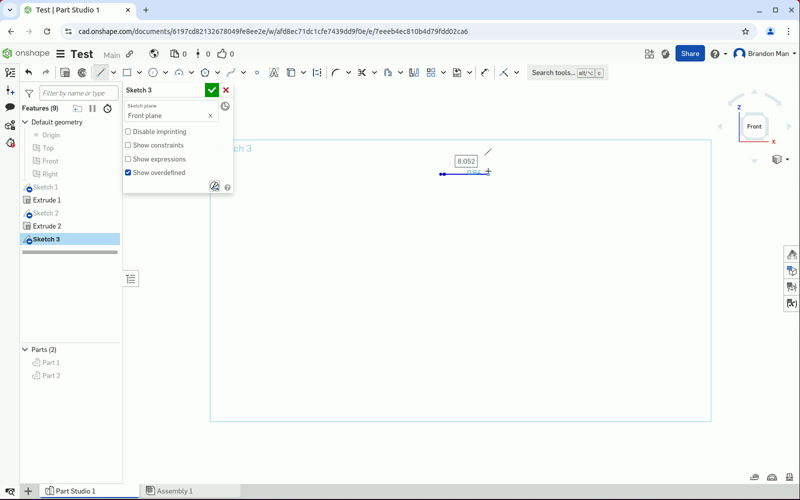
scroll(6)
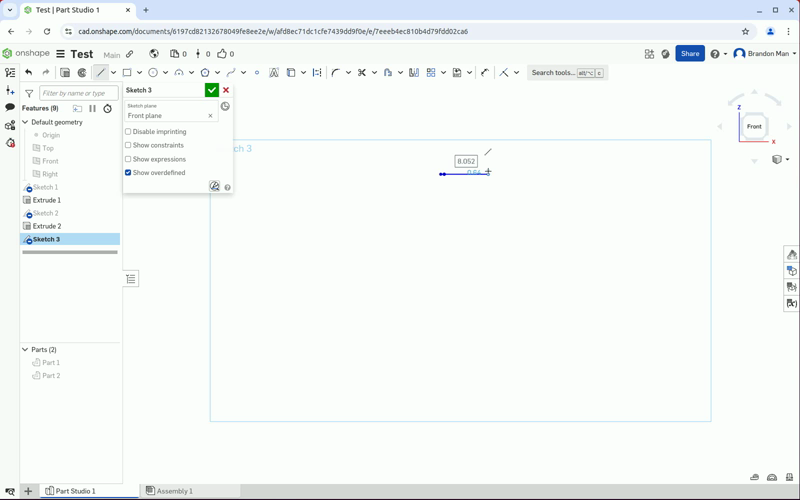
scroll(6)
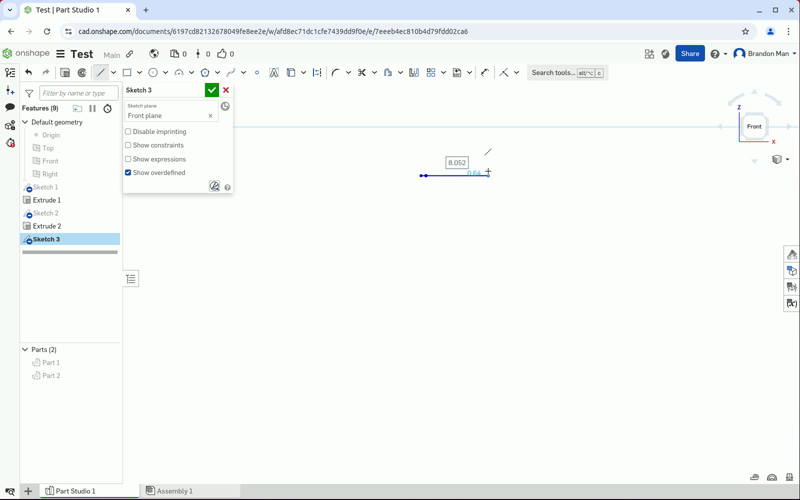
scroll(6)
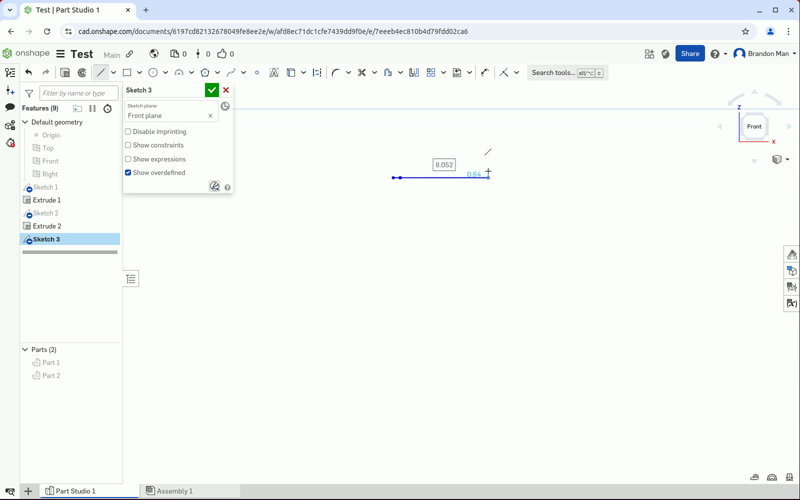
scroll(6)
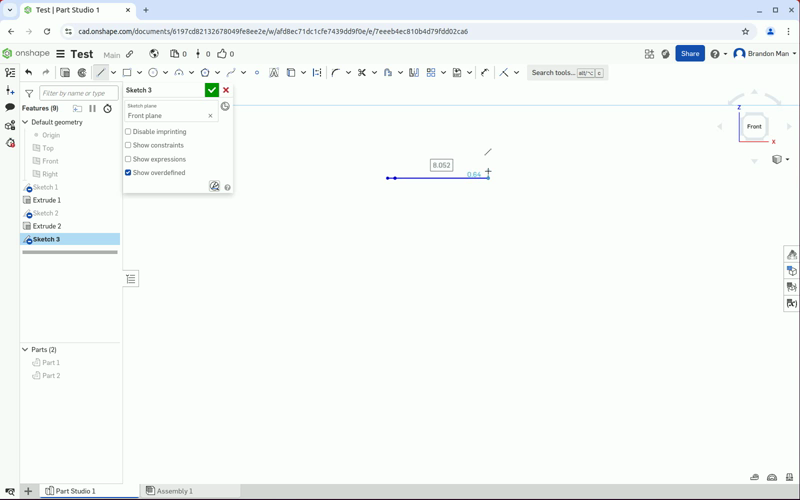
scroll(6)
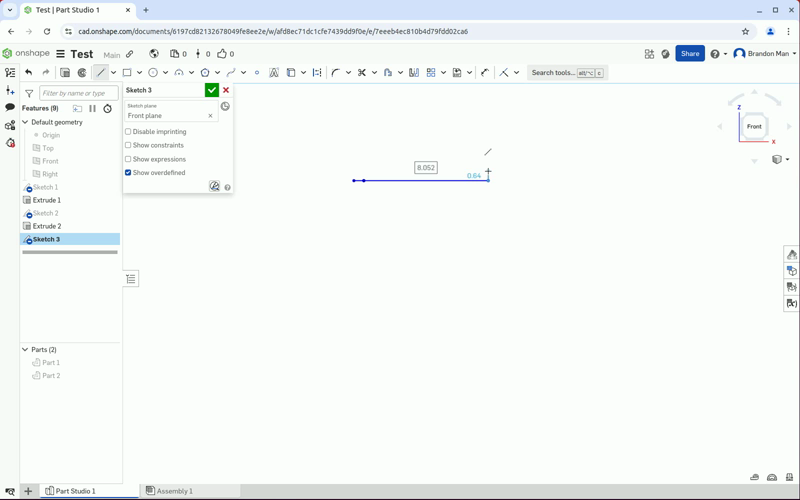
scroll(6)
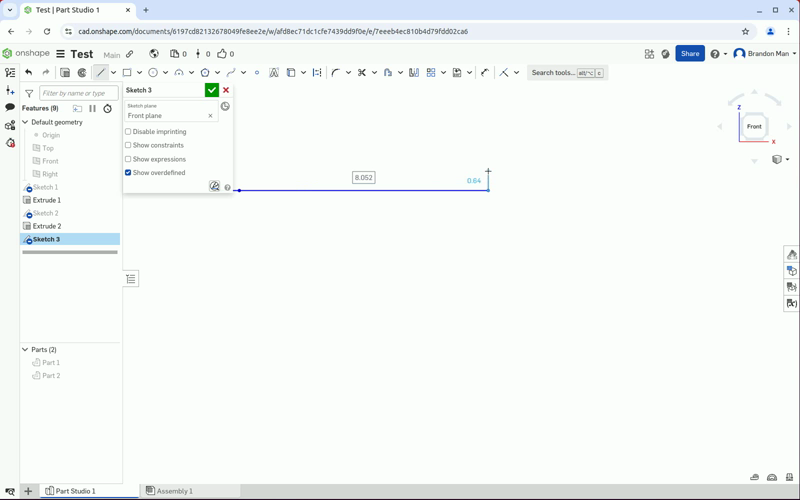
scroll(6)
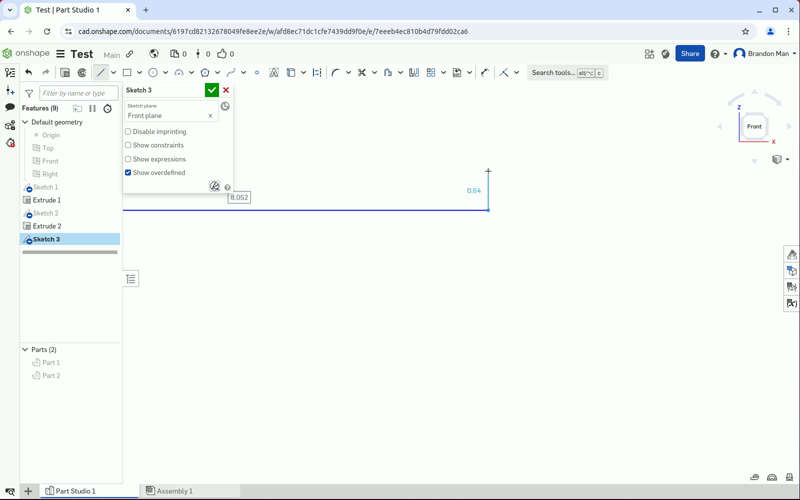
click(488, 170)
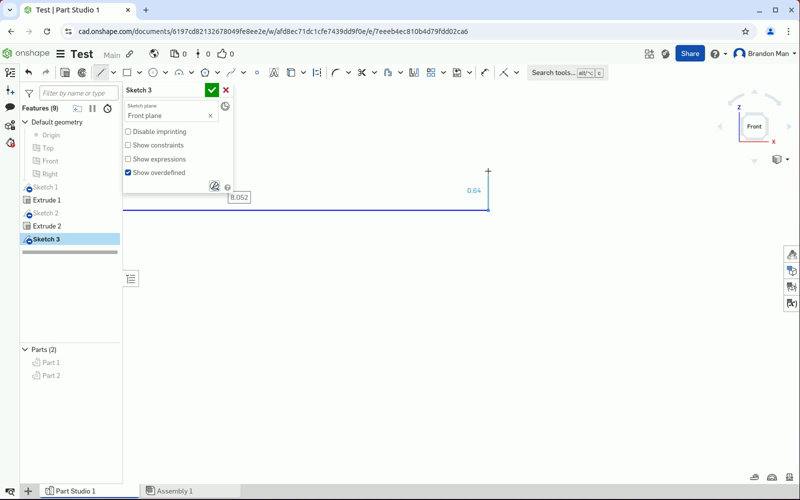
scroll(-6)
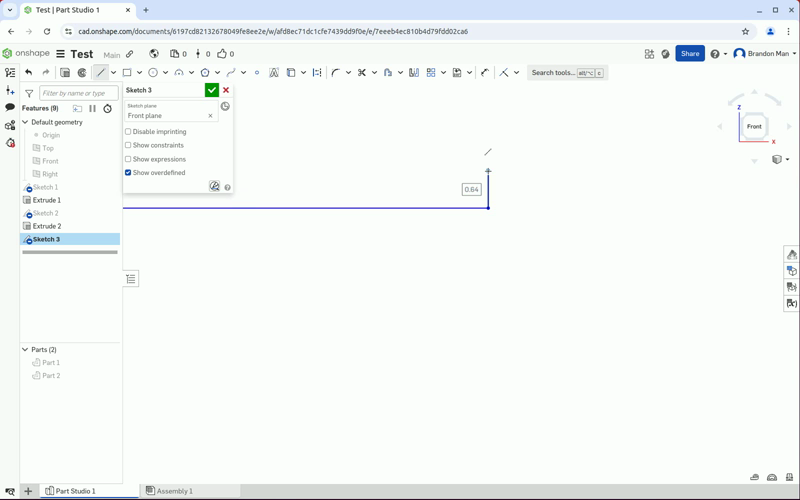
scroll(-6)
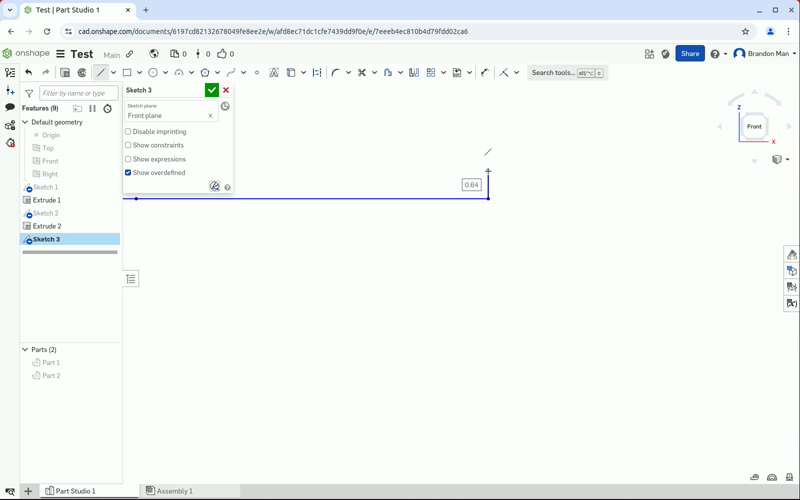
scroll(-6)
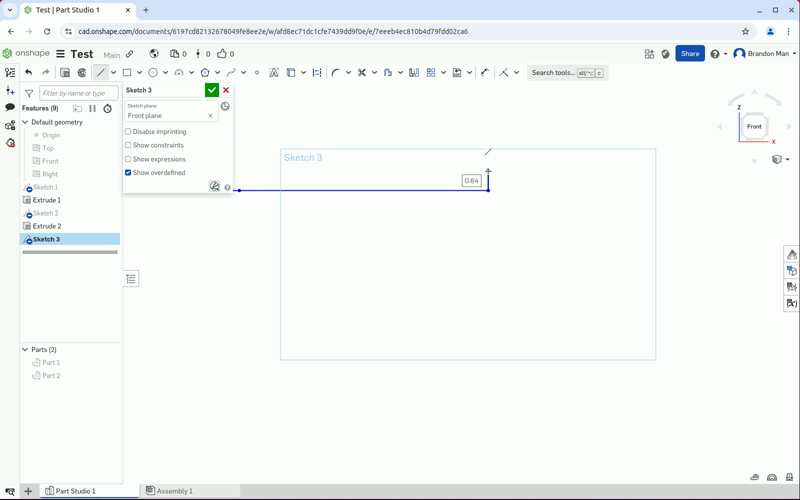
scroll(-6)
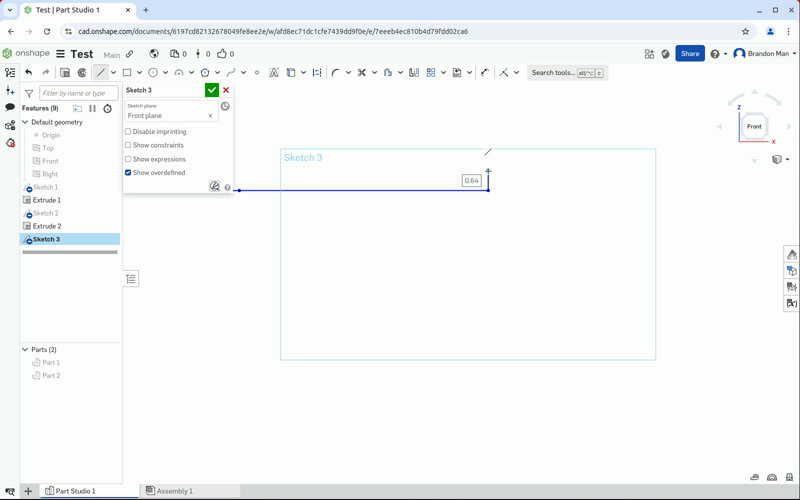
scroll(-6)
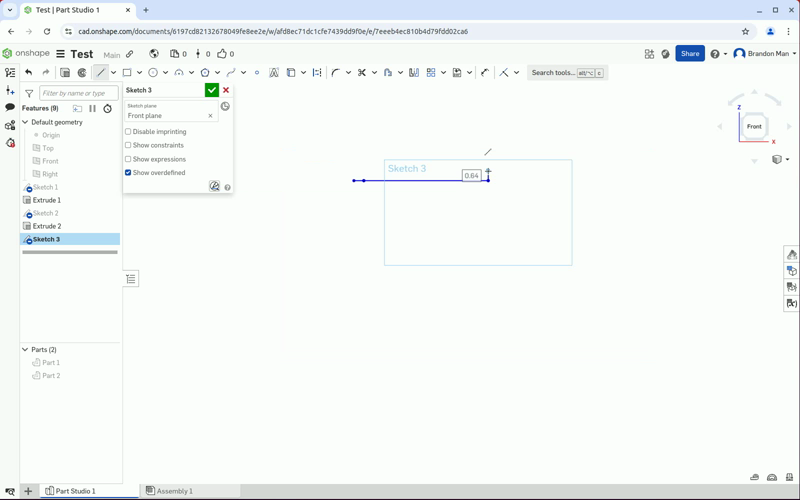
scroll(-6)
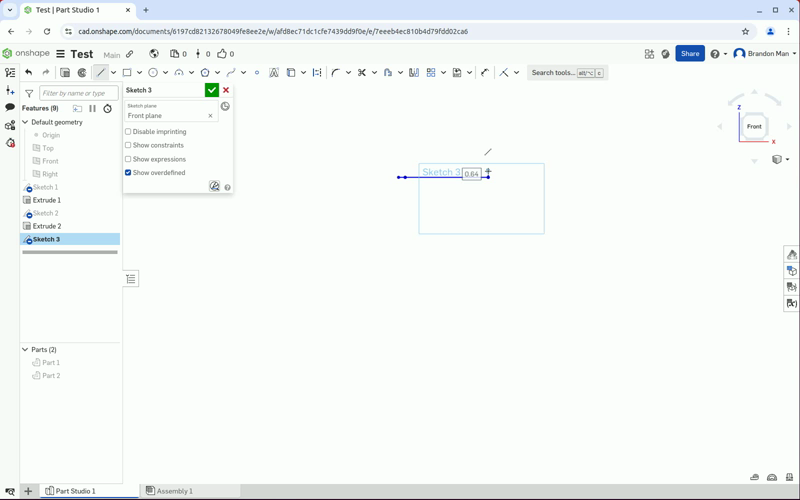
scroll(-6)
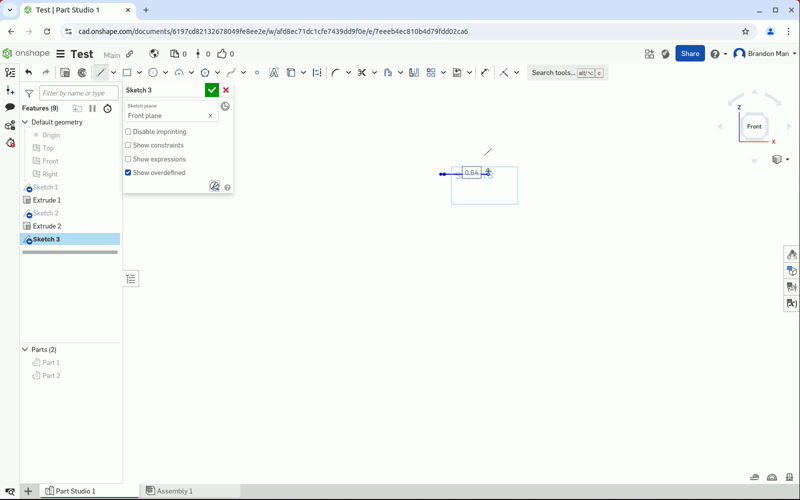
key_up(shift)
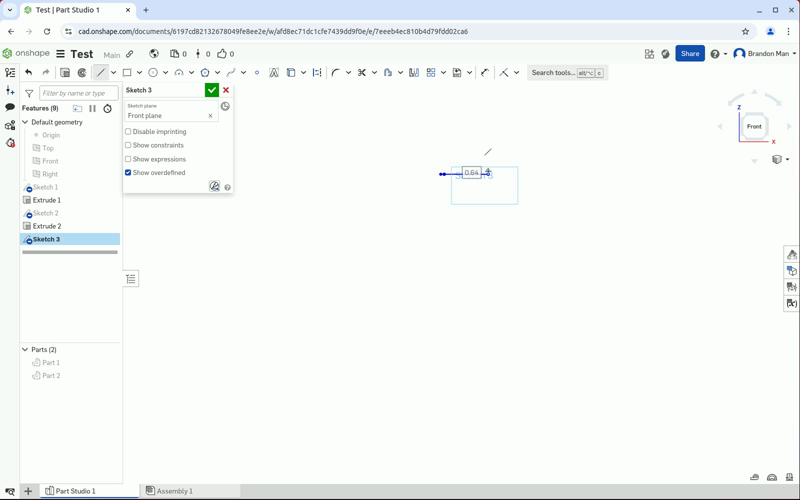
key_down(shift)
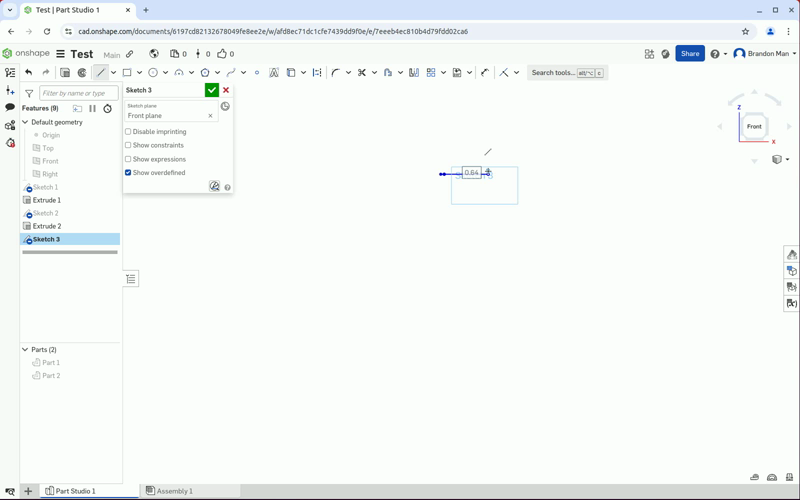
mouse_move(518, 170)
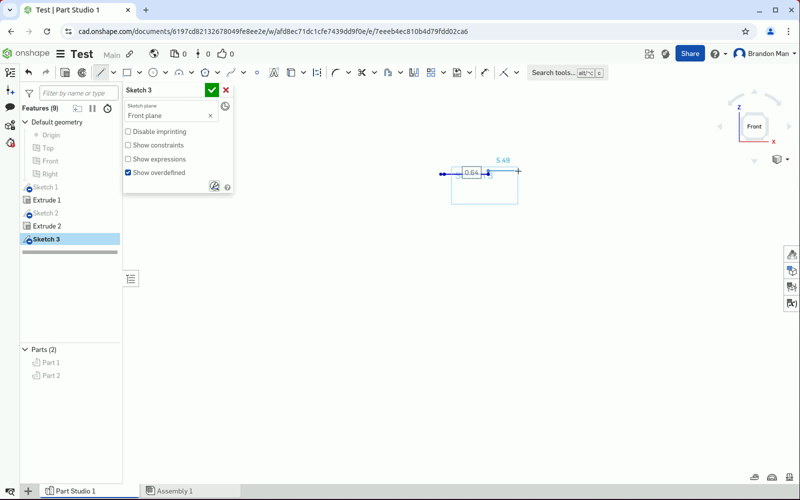
mouse_move(440, 170)
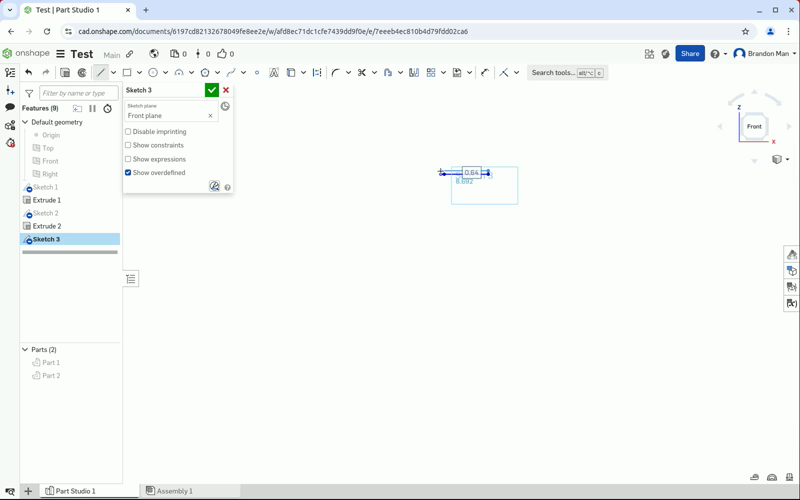
scroll(6)
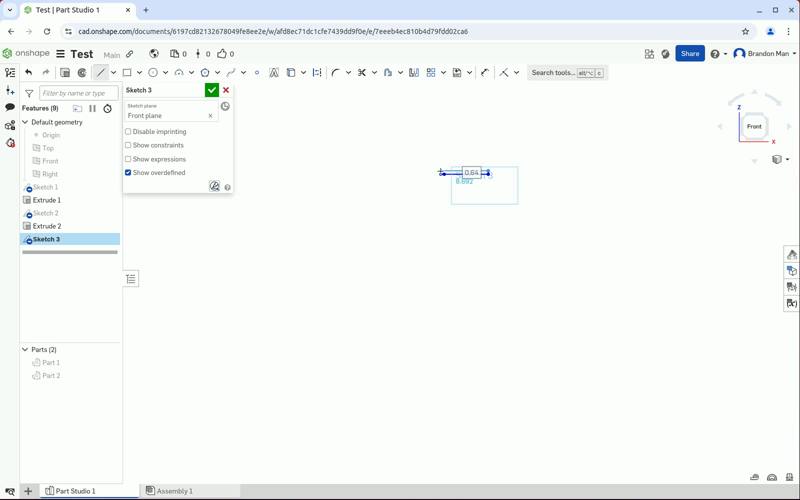
scroll(6)
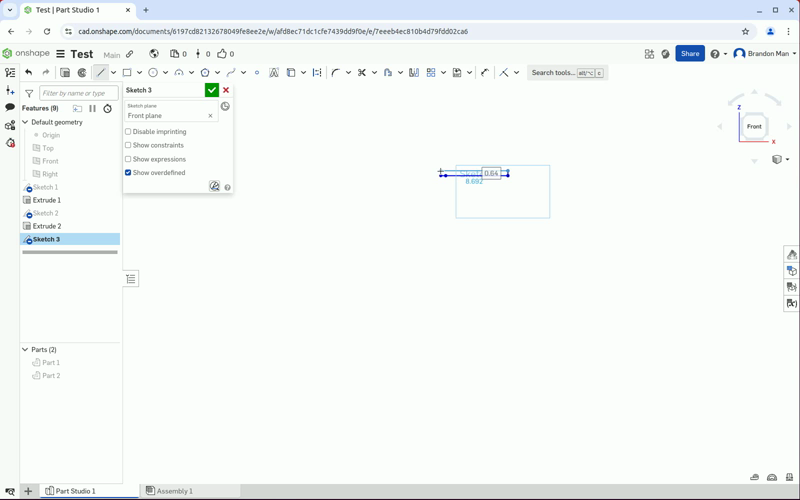
scroll(6)
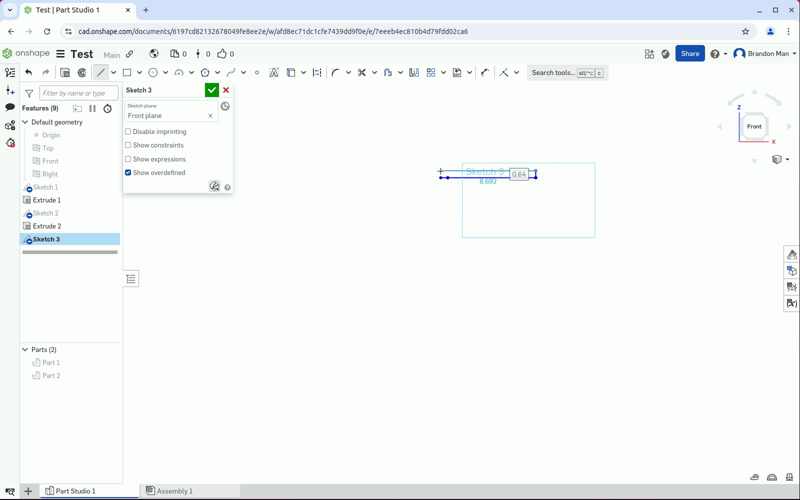
scroll(6)
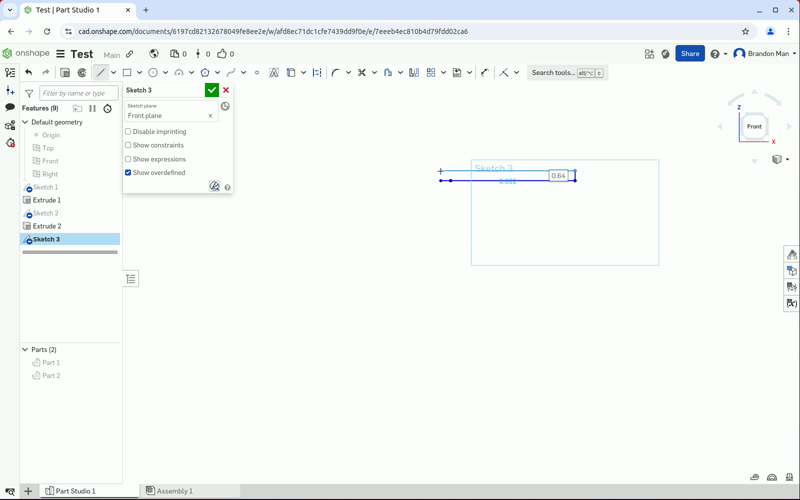
scroll(6)
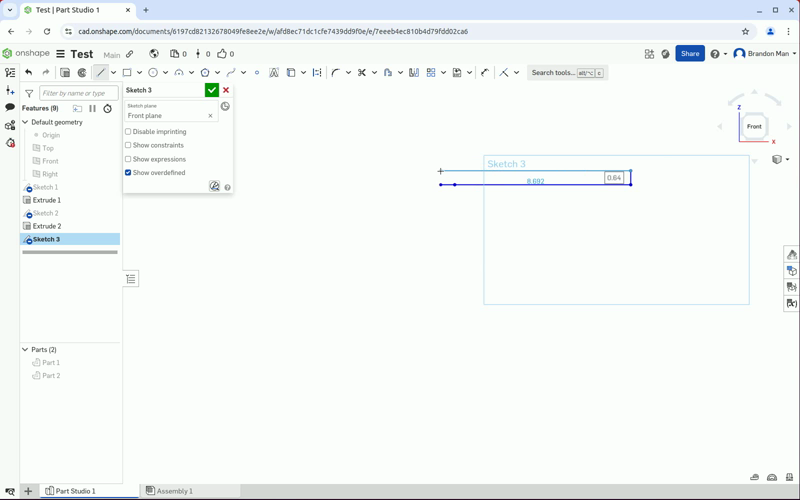
scroll(6)
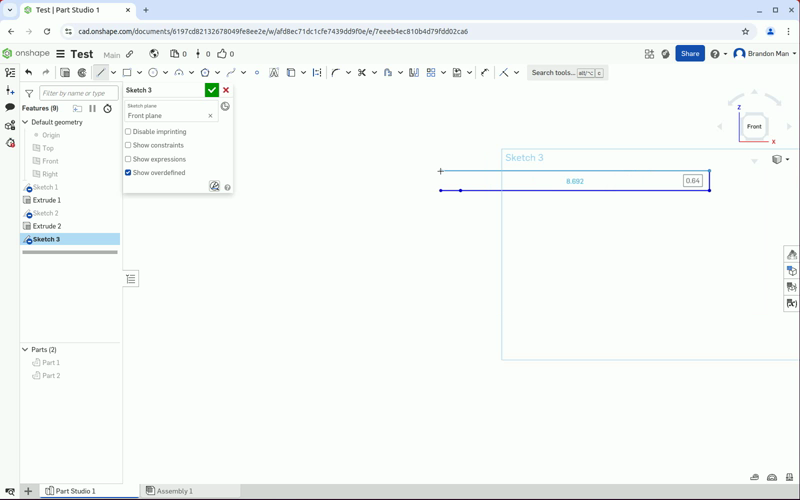
scroll(6)
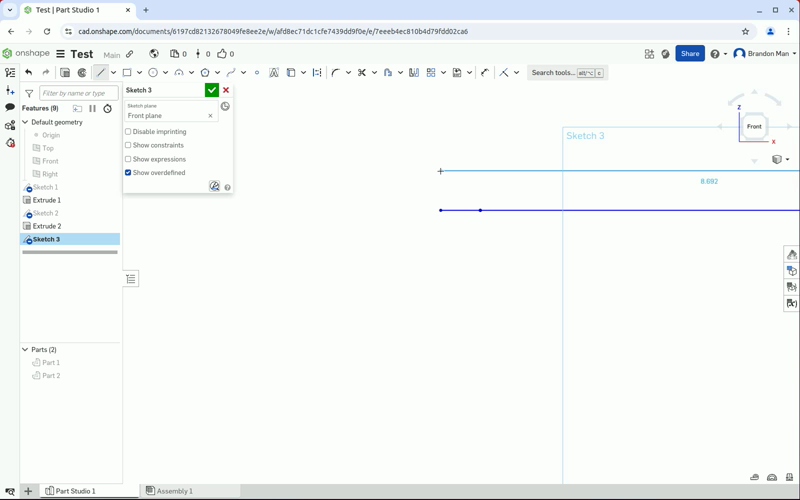
click(440, 170)
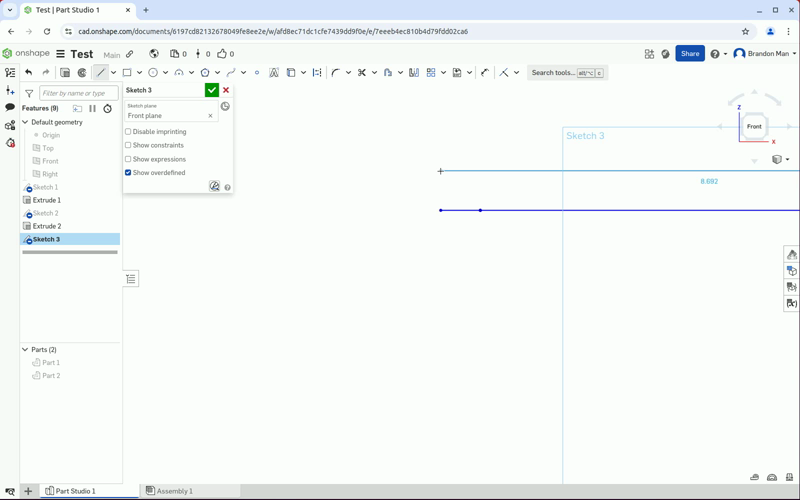
scroll(-6)
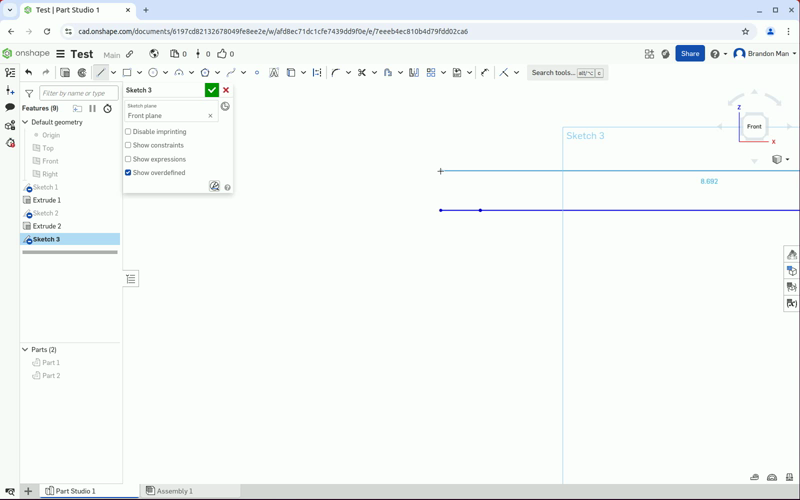
scroll(-6)
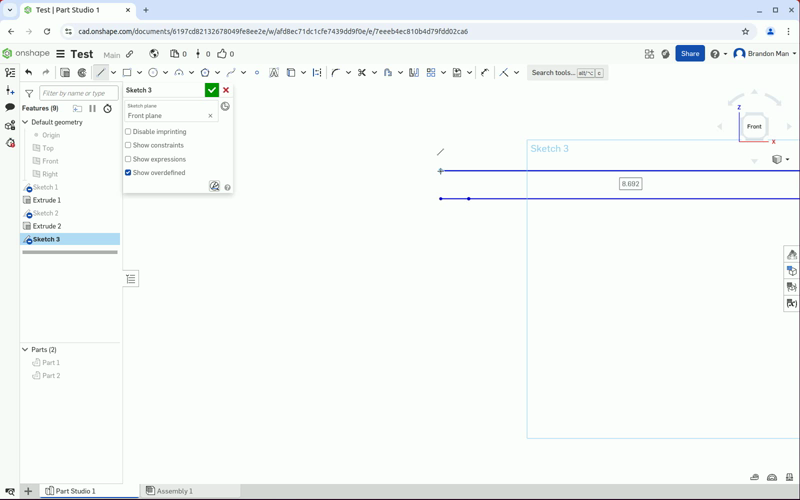
scroll(-6)
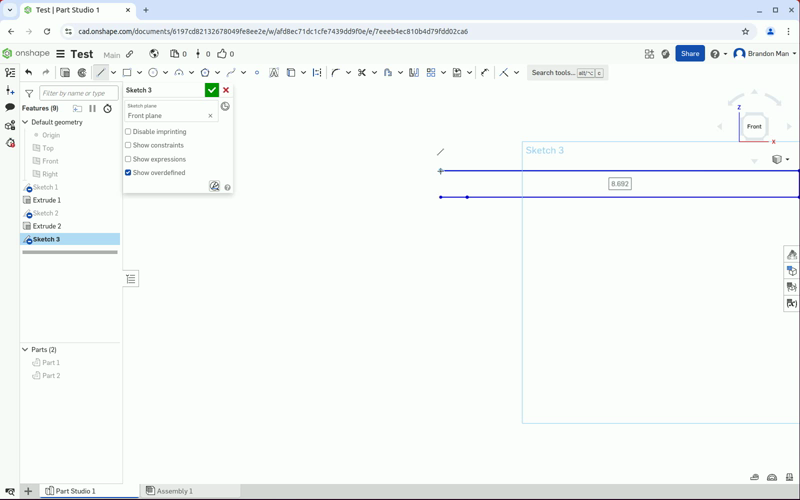
scroll(-6)
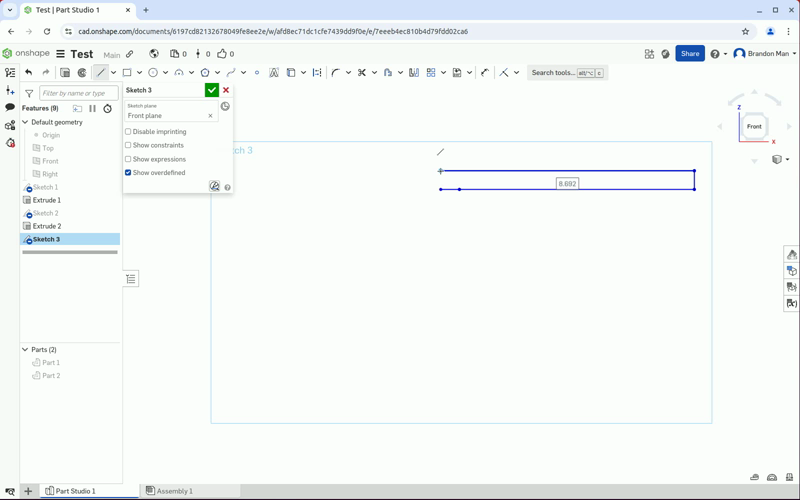
scroll(-6)
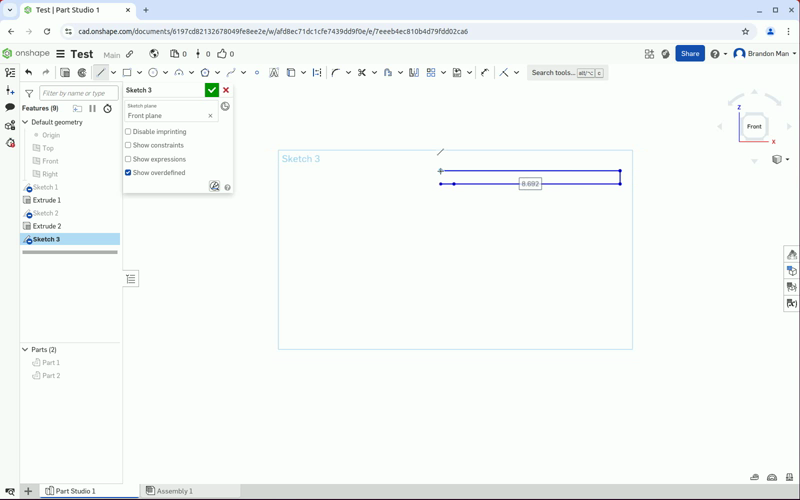
scroll(-6)
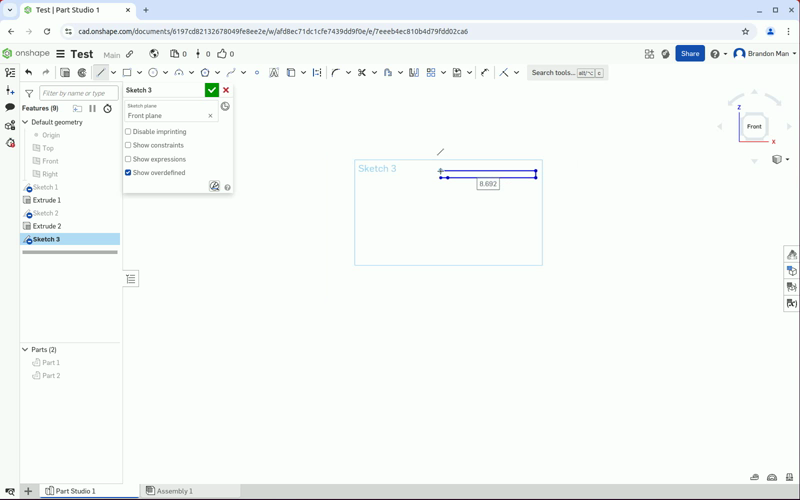
scroll(-6)
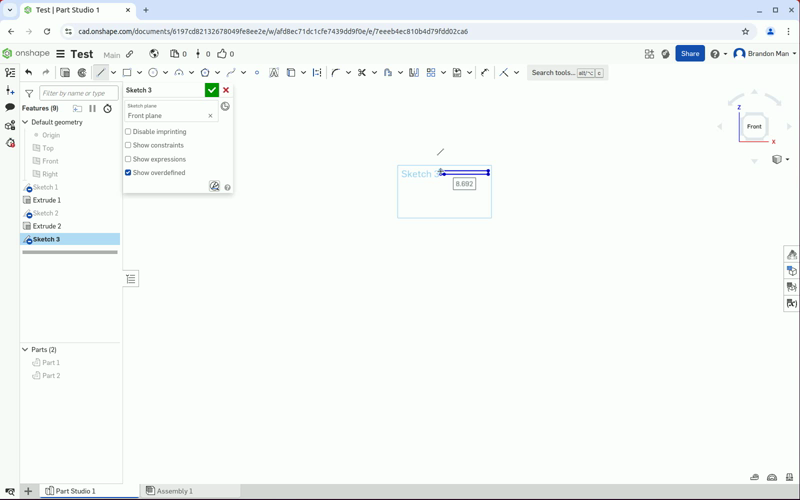
key_up(shift)
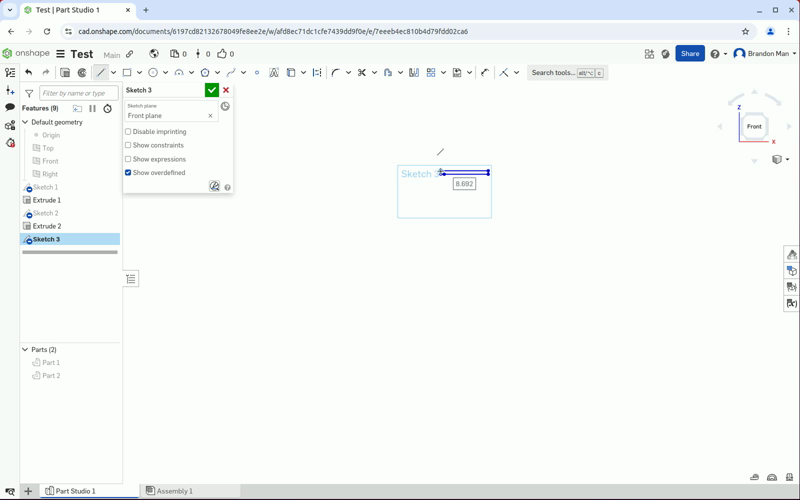
mouse_move(470, 170)
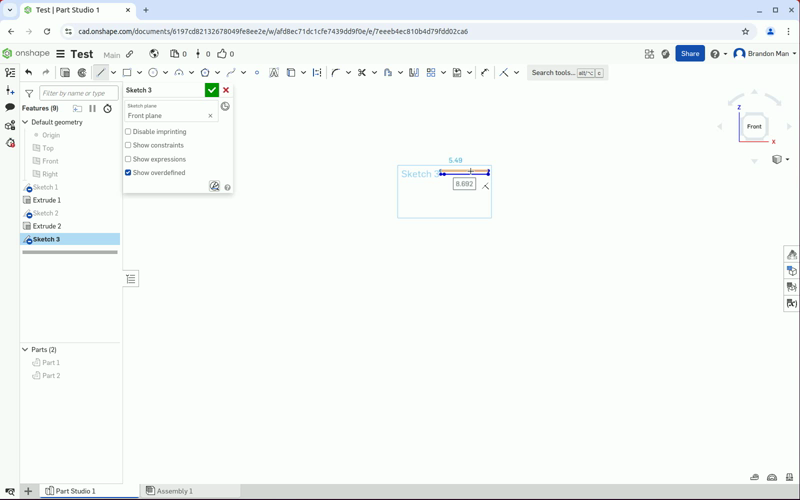
key_down(shift)
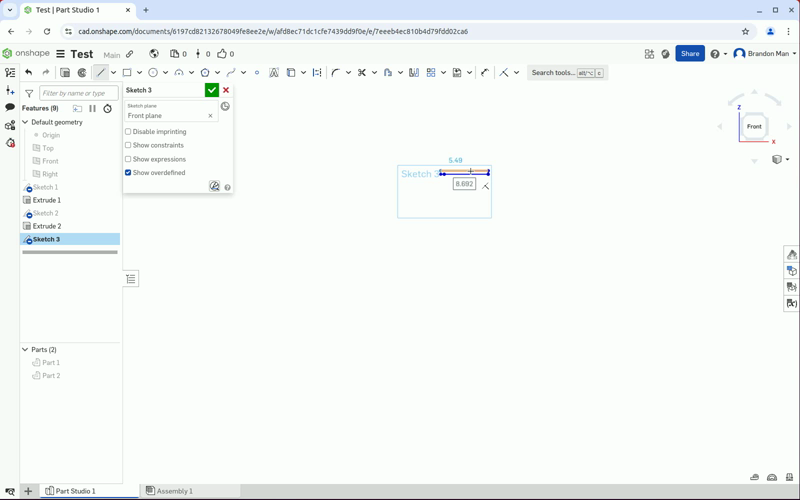
mouse_move(440, 174)
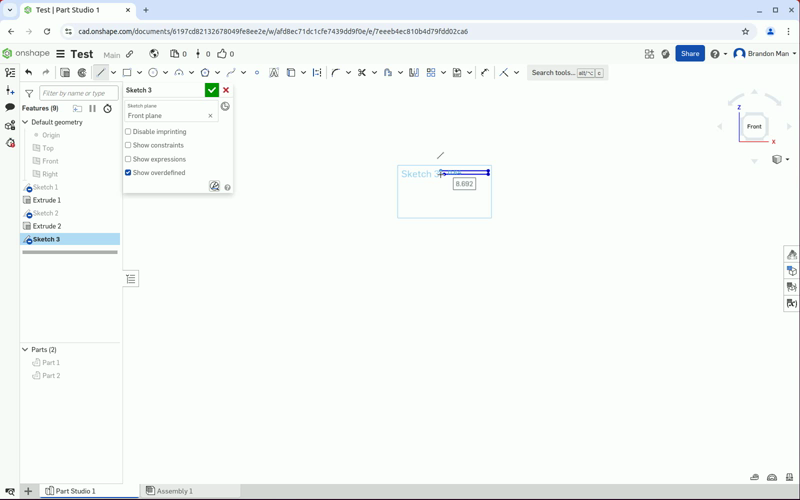
scroll(6)
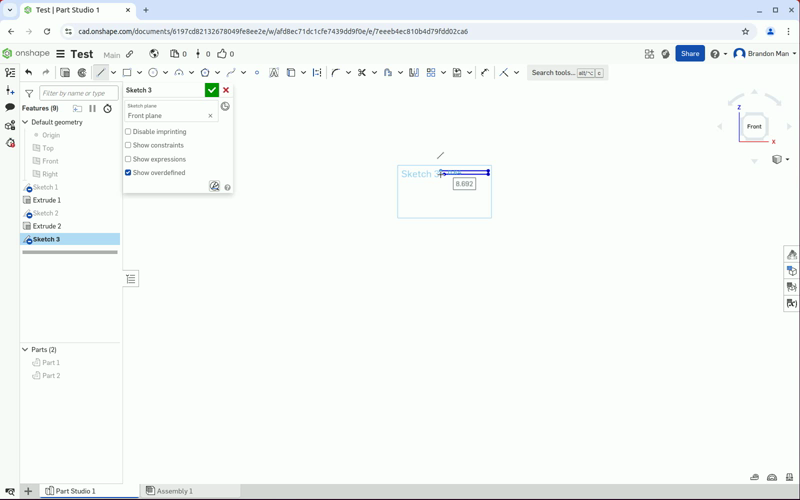
scroll(6)
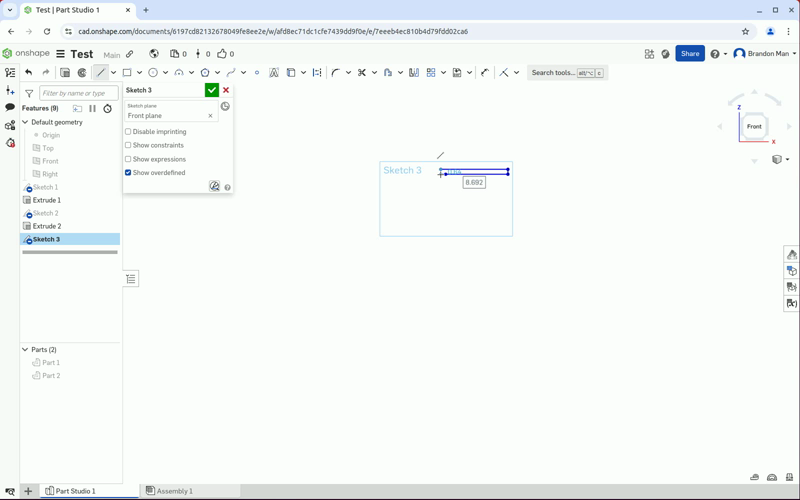
scroll(6)
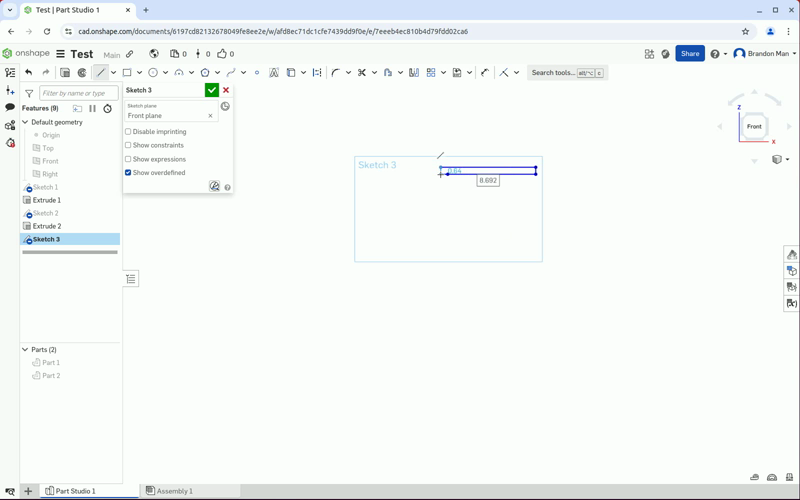
scroll(6)
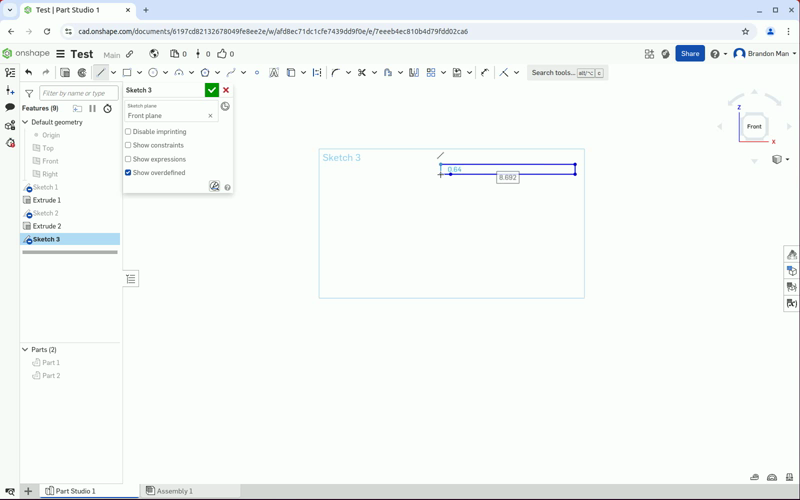
scroll(6)
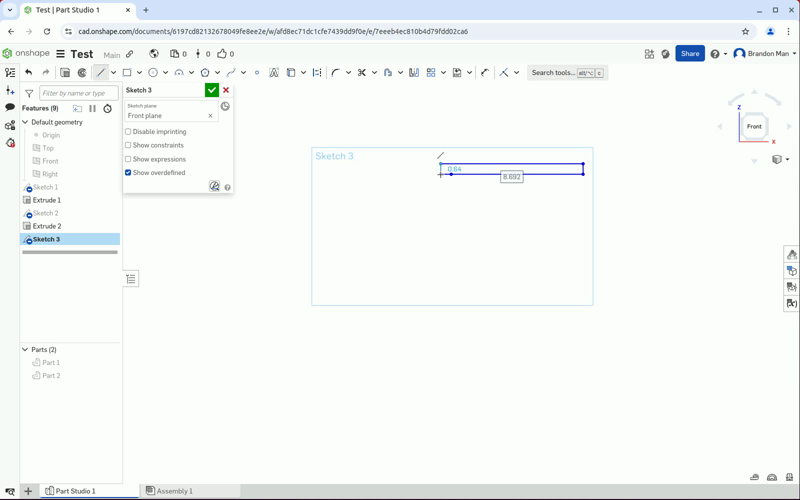
scroll(6)
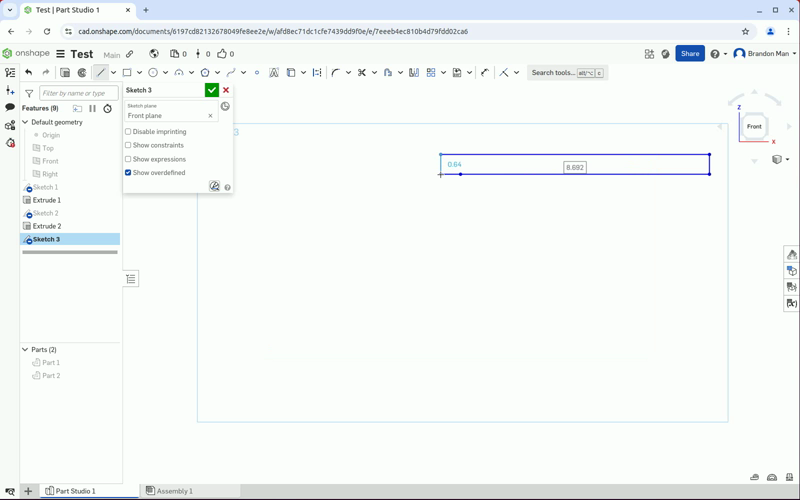
scroll(6)
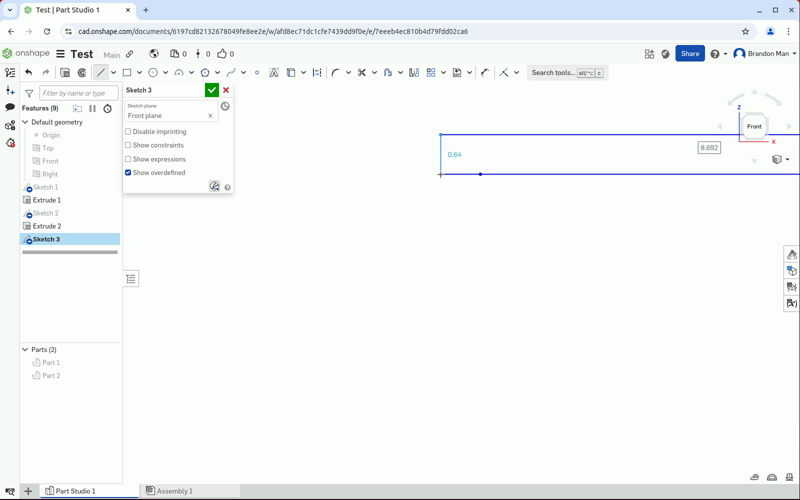
key_up(shift)
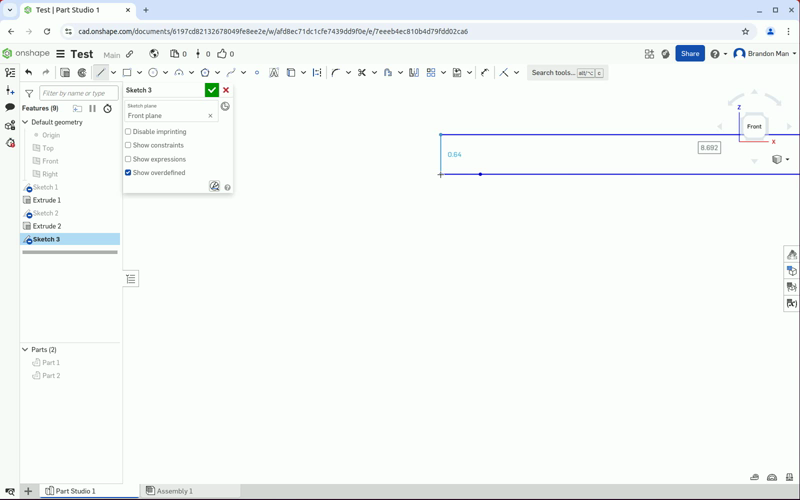
click(440, 174)
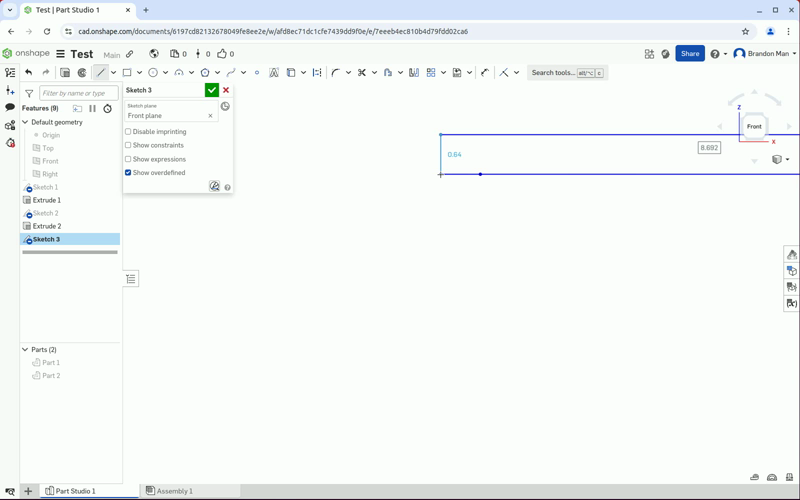
scroll(-6)
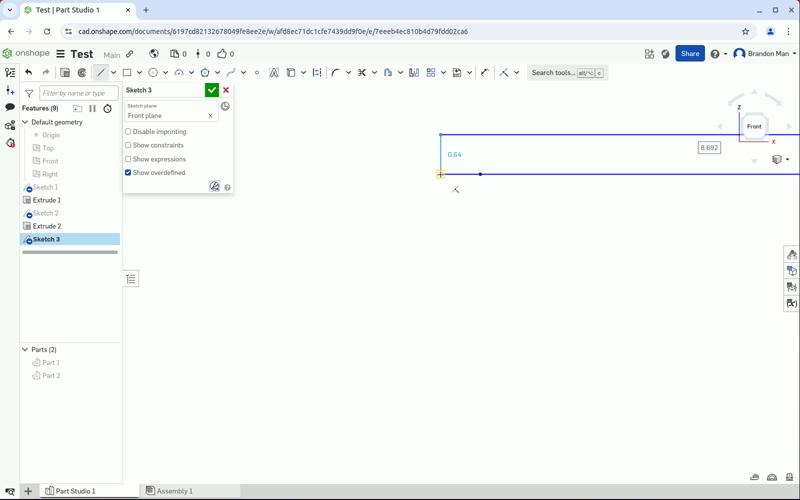
scroll(-6)
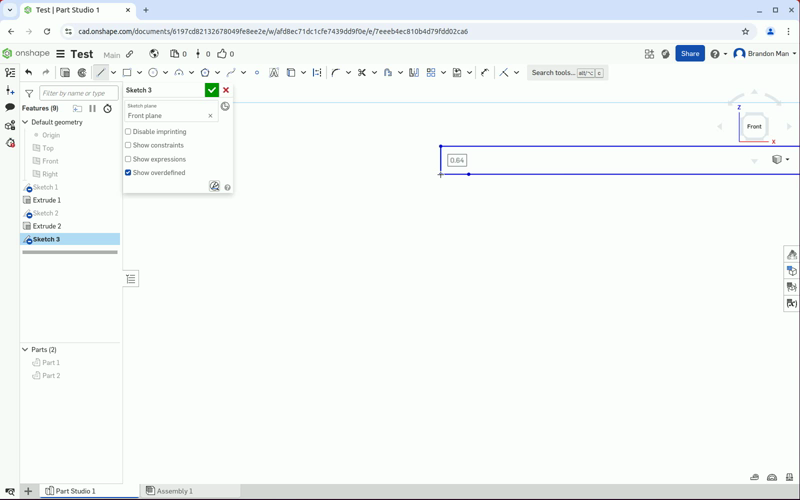
scroll(-6)
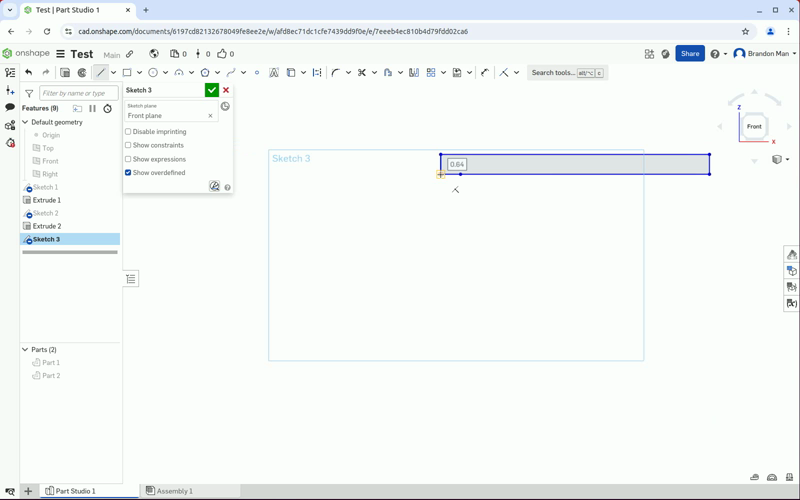
scroll(-6)
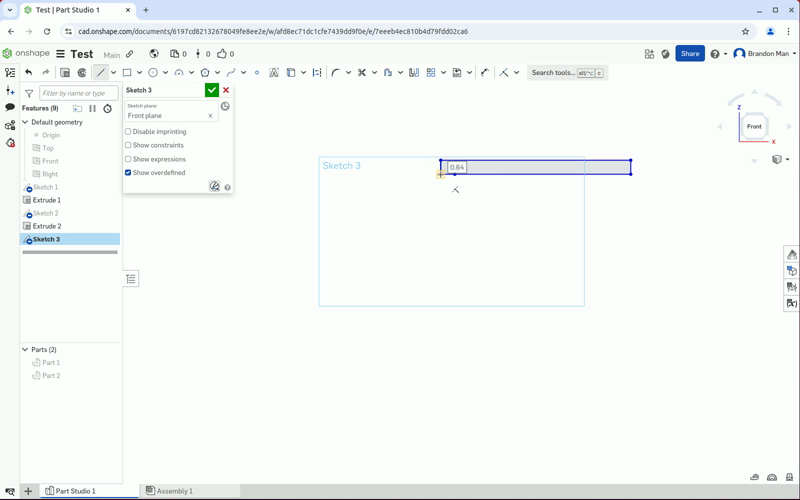
scroll(-6)
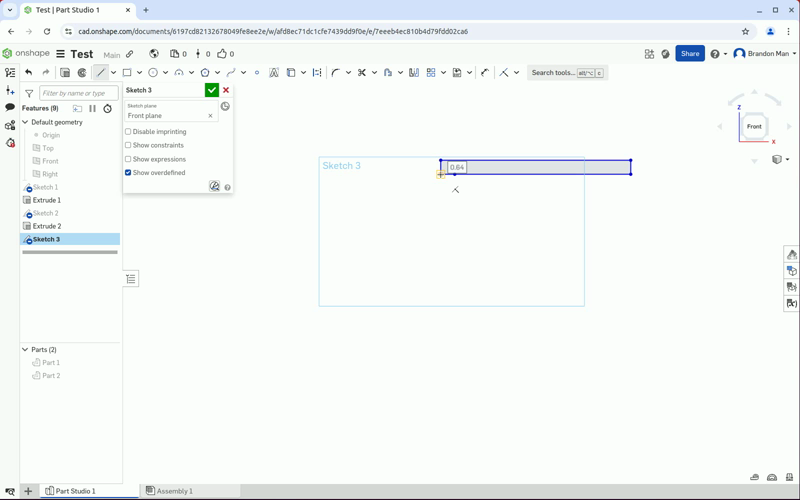
scroll(-6)
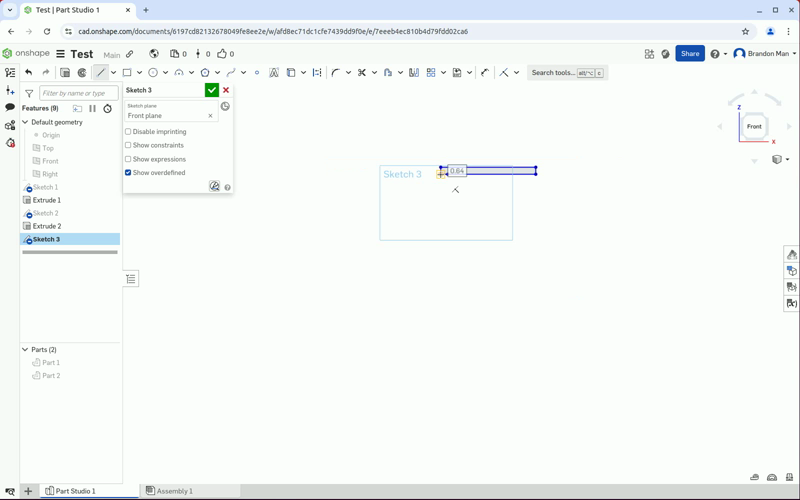
scroll(-6)
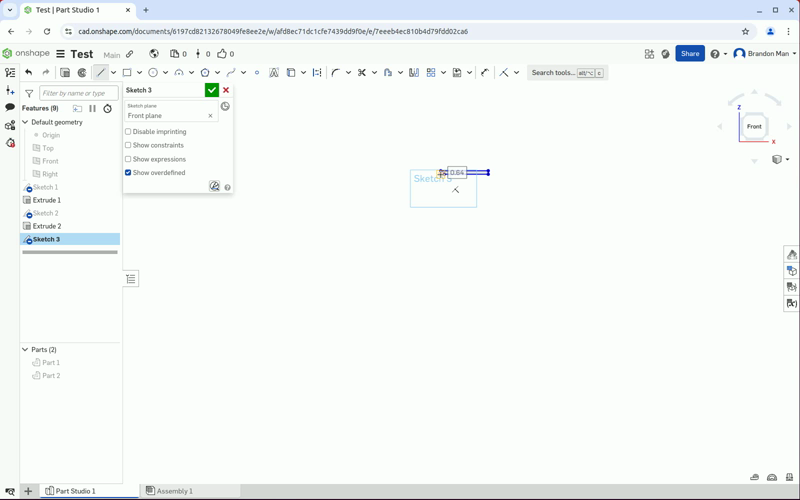
key(esc)
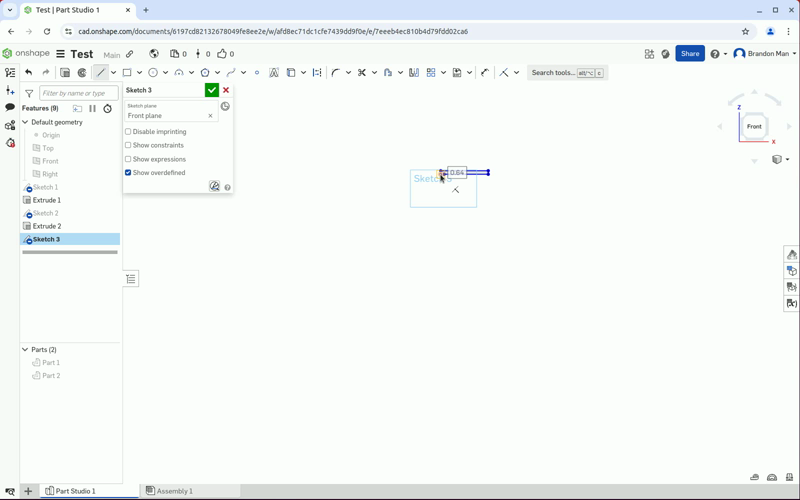
mouse_move(444, 173)
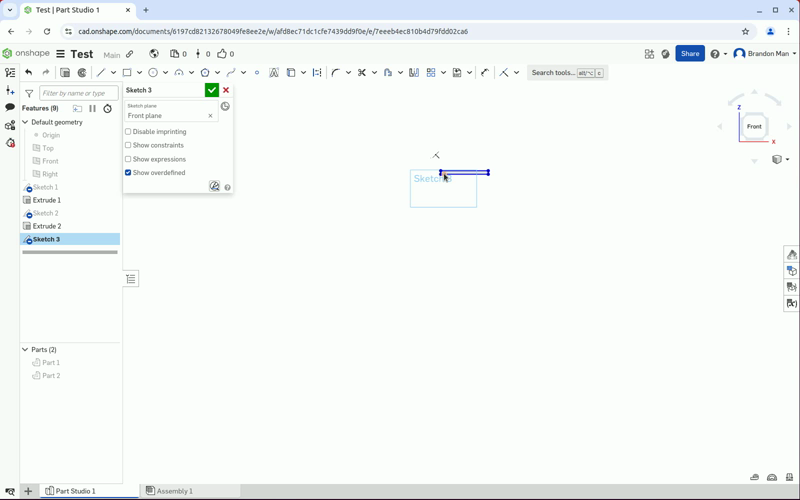
scroll(6)
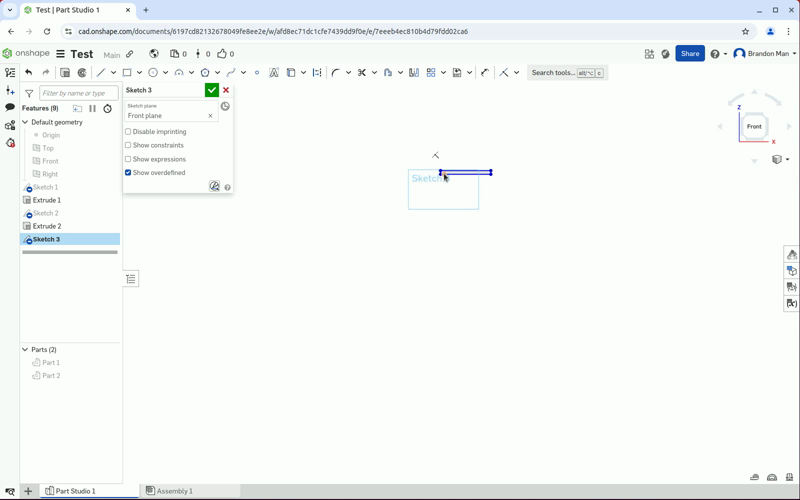
scroll(6)
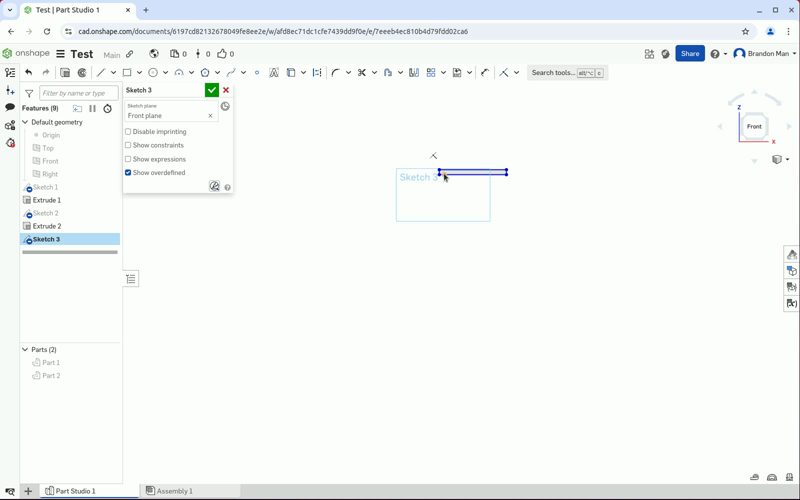
scroll(6)
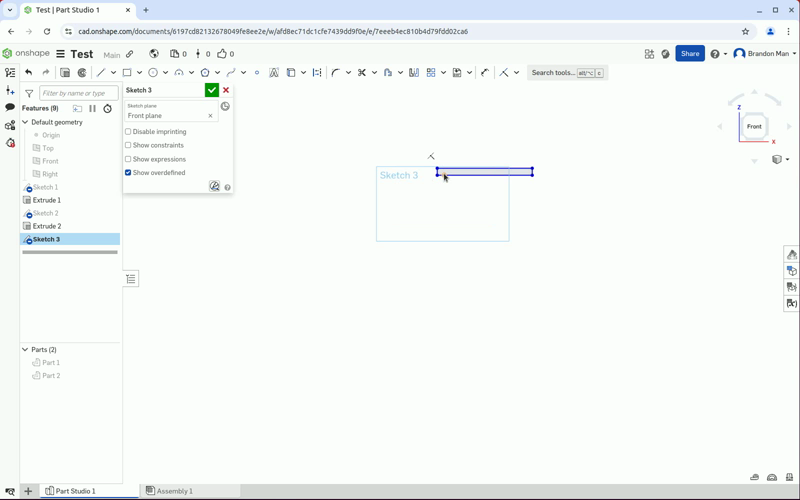
scroll(6)
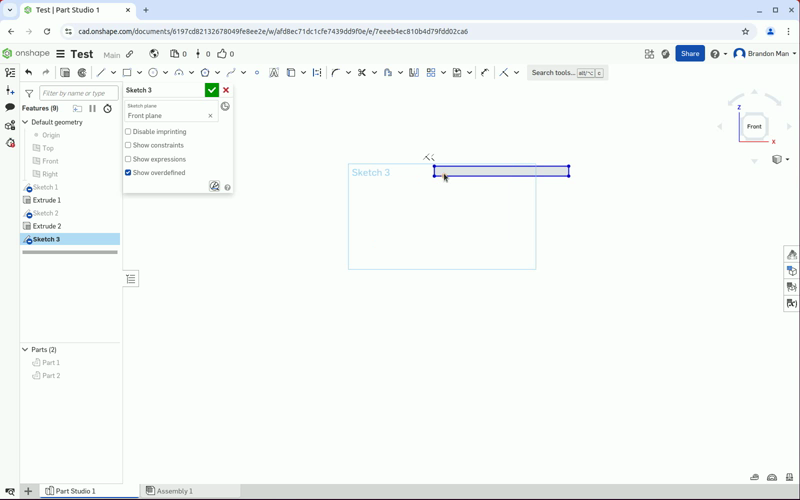
scroll(6)
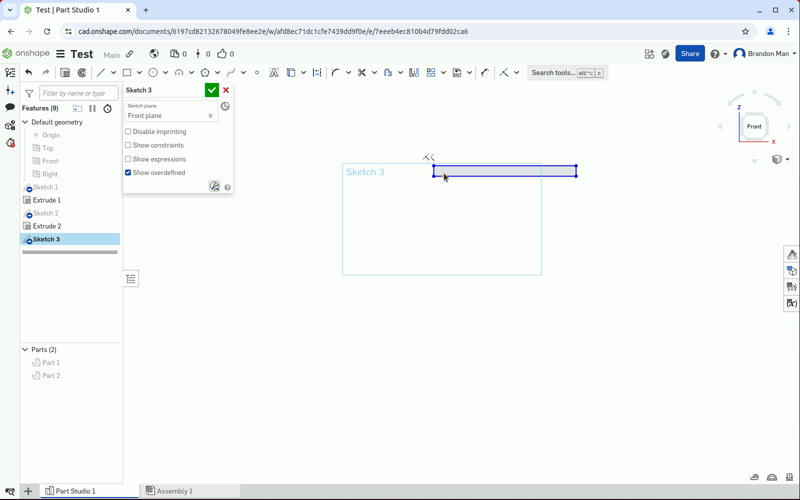
scroll(6)
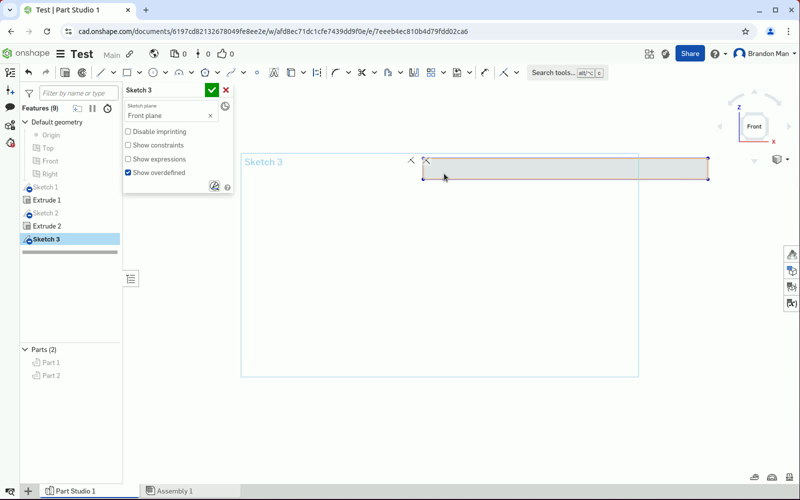
scroll(6)
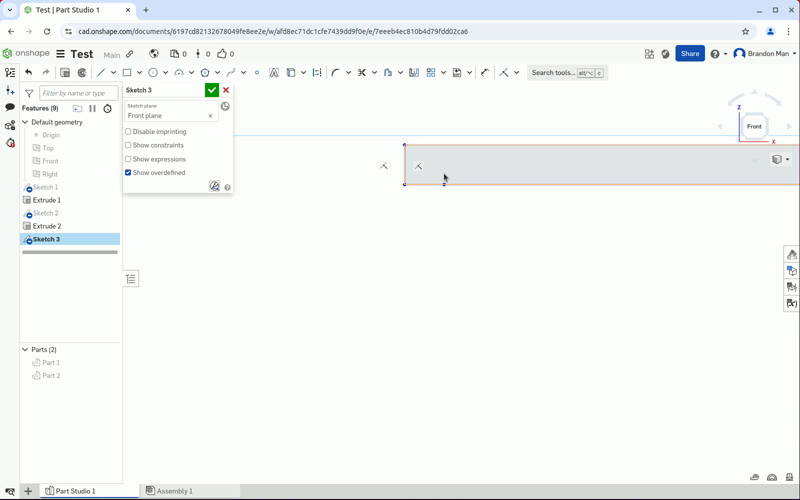
click(444, 173)
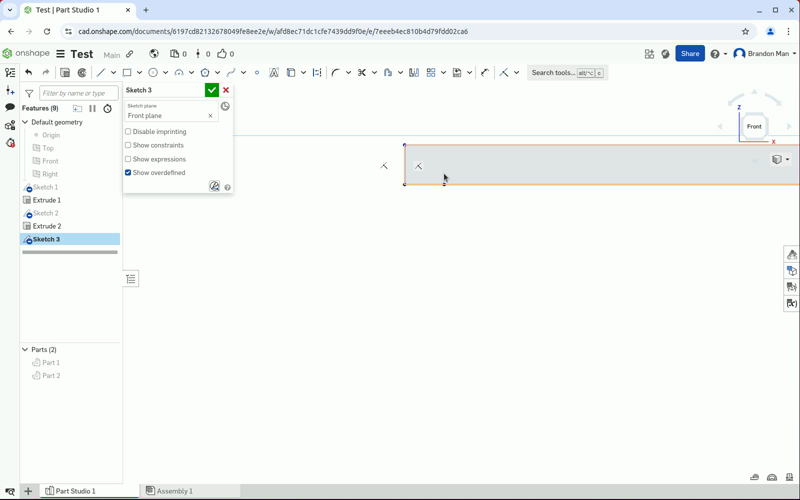
scroll(-6)
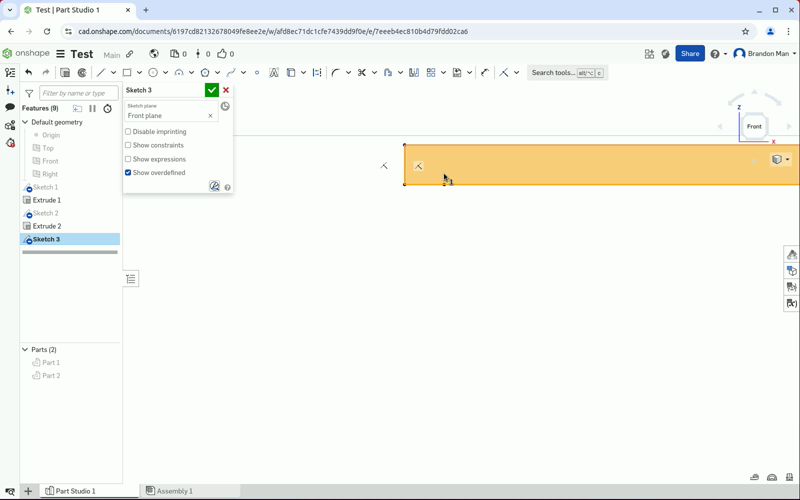
scroll(-6)
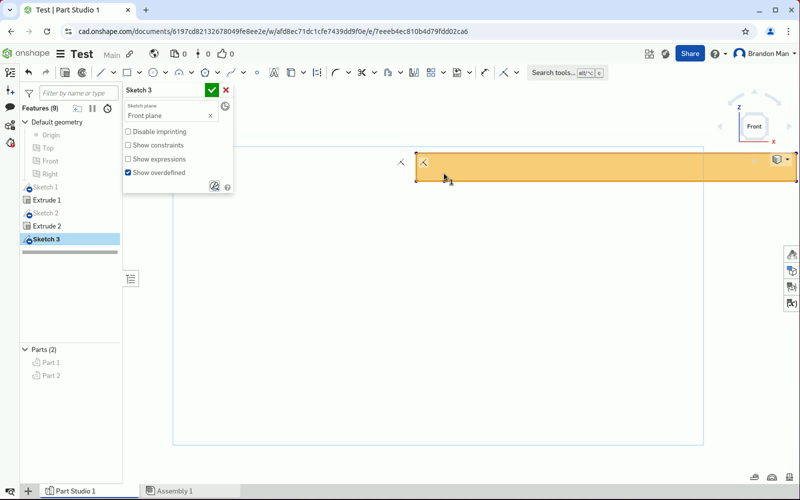
scroll(-6)
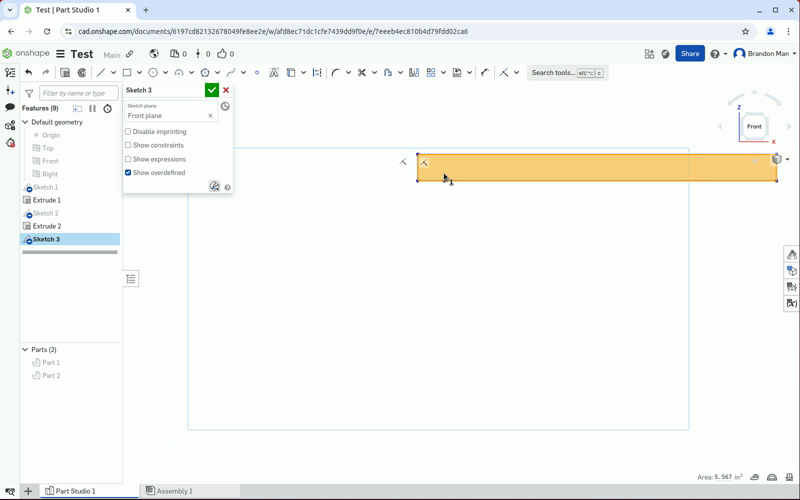
scroll(-6)
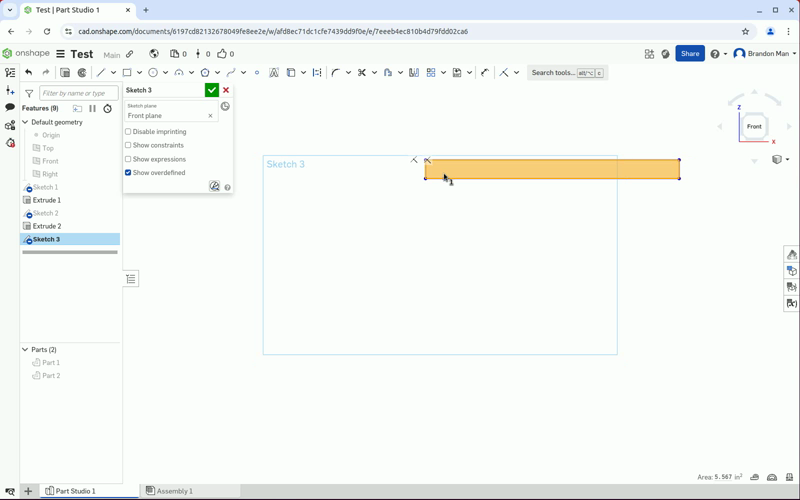
scroll(-6)
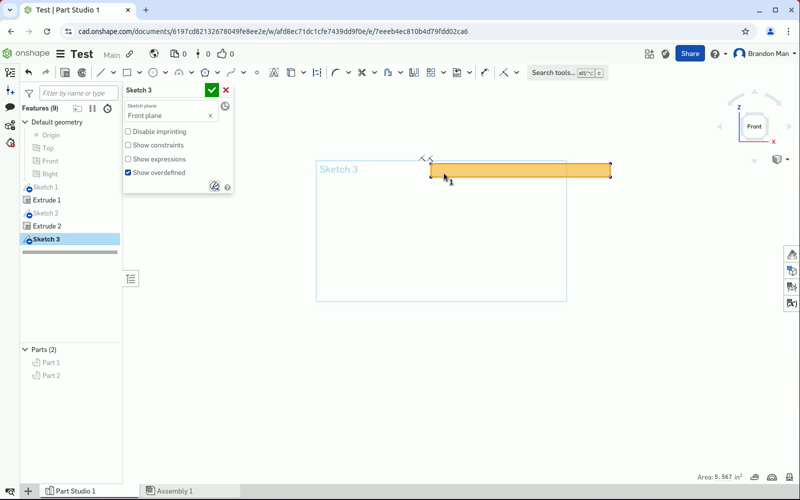
scroll(-6)
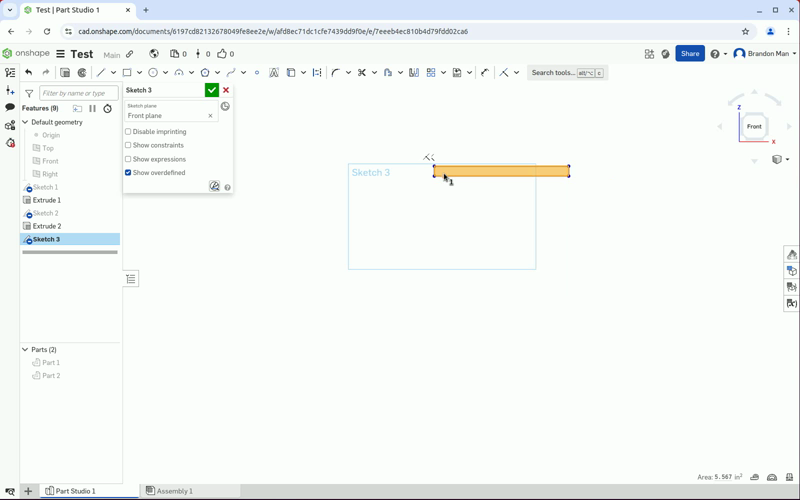
scroll(-6)
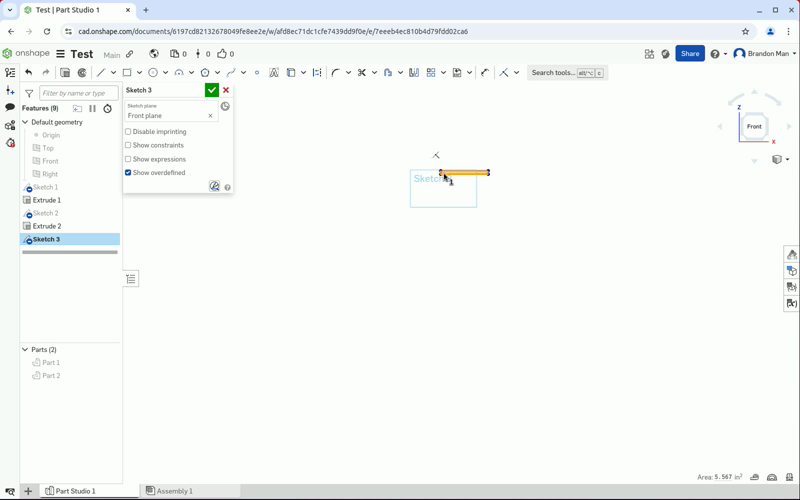
mouse_move(73, 352)
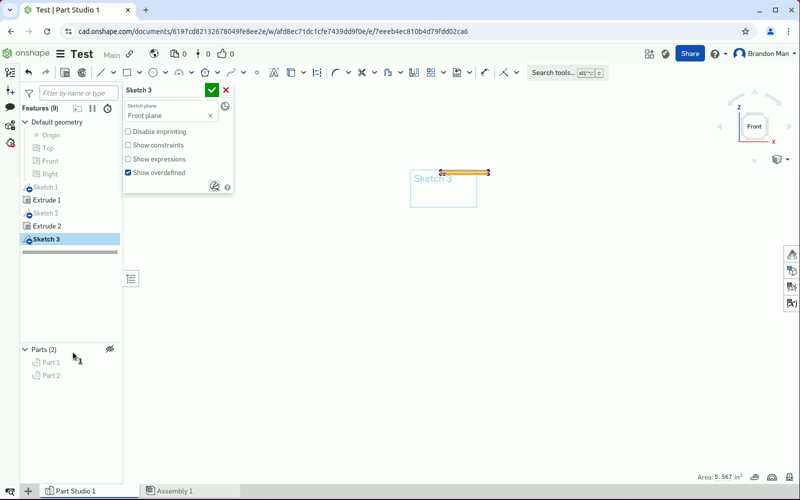
key(shift+y)
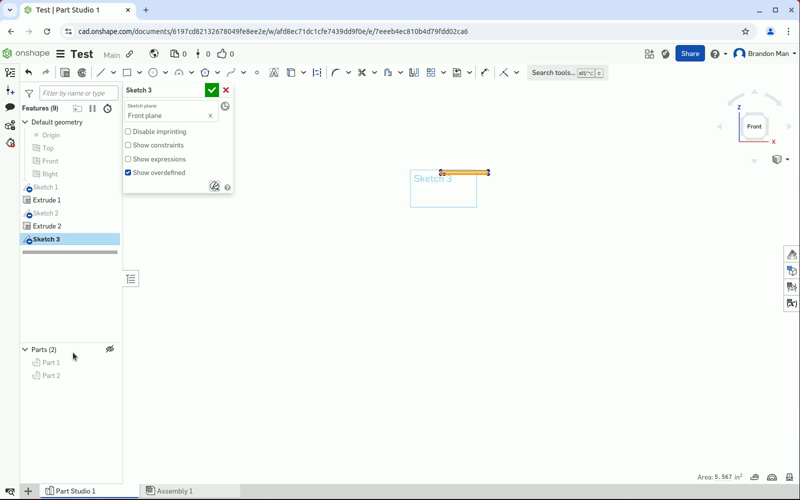
key(shift+e)
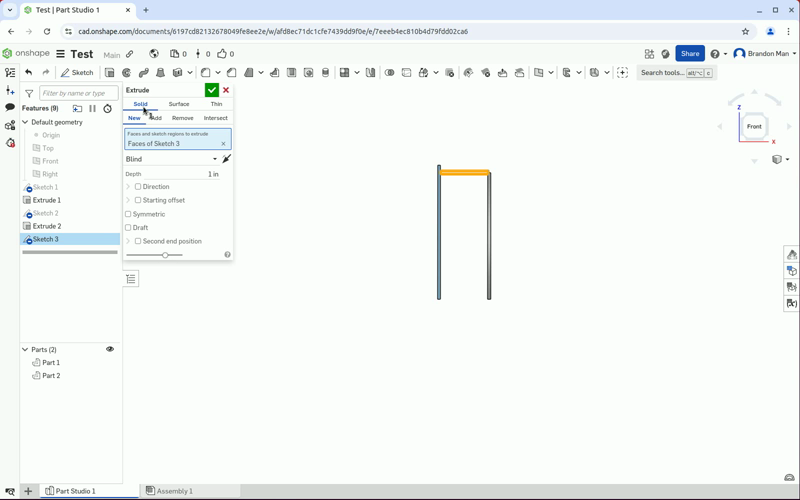
mouse_move(143, 106)
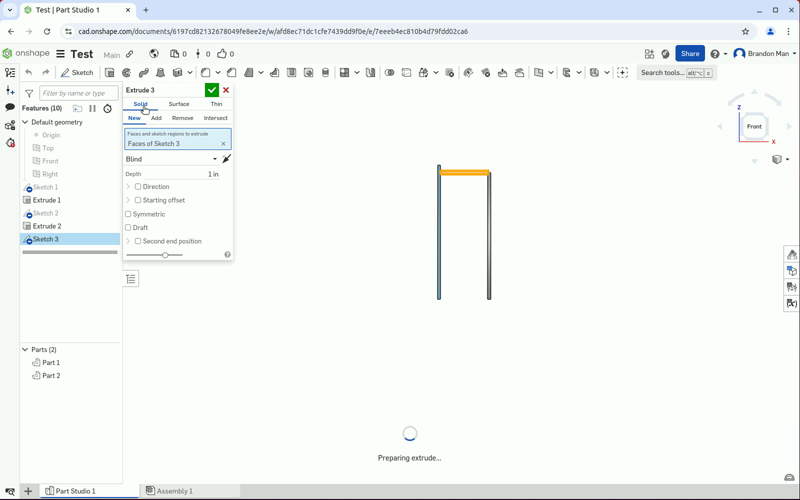
click(143, 106)
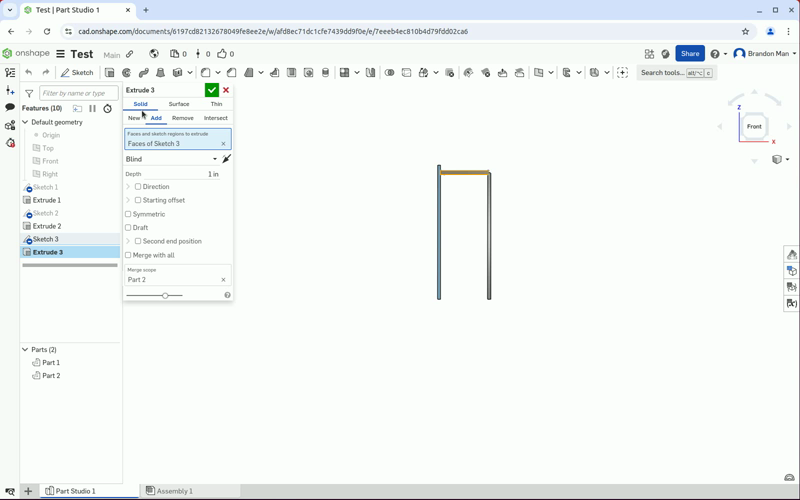
mouse_move(137, 120)
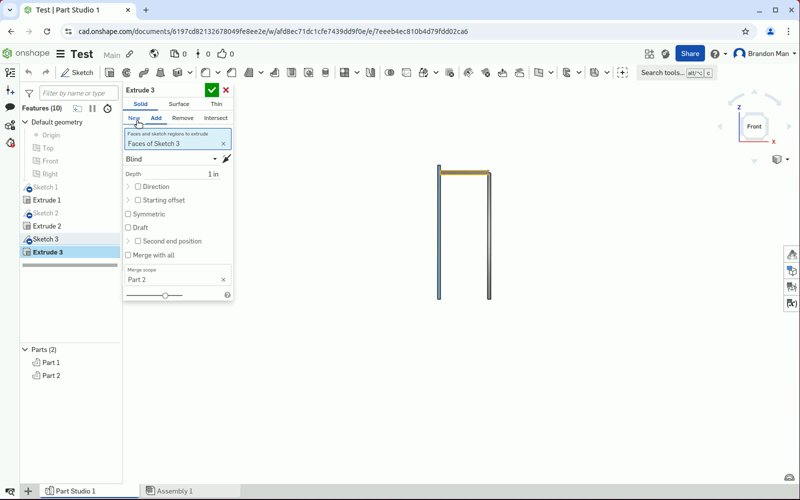
click(137, 120)
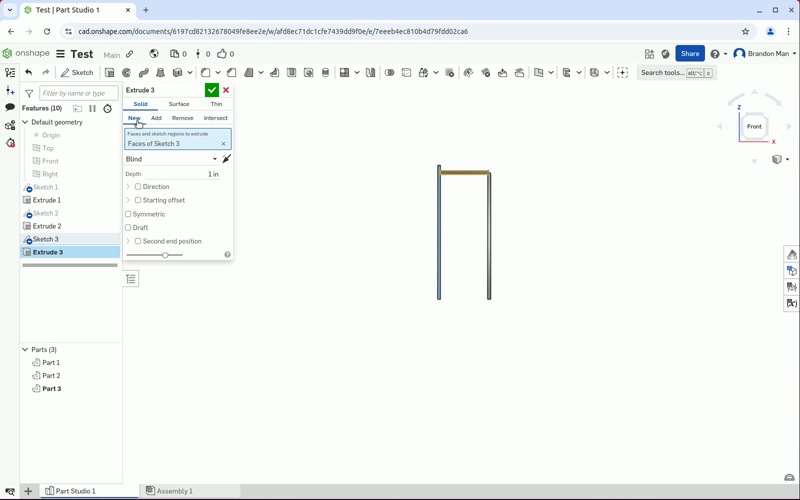
key(tab, 4)
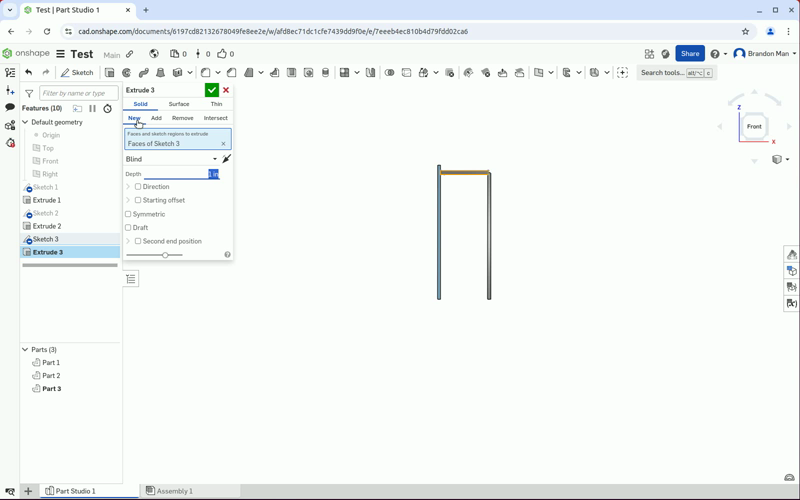
text(0.722)
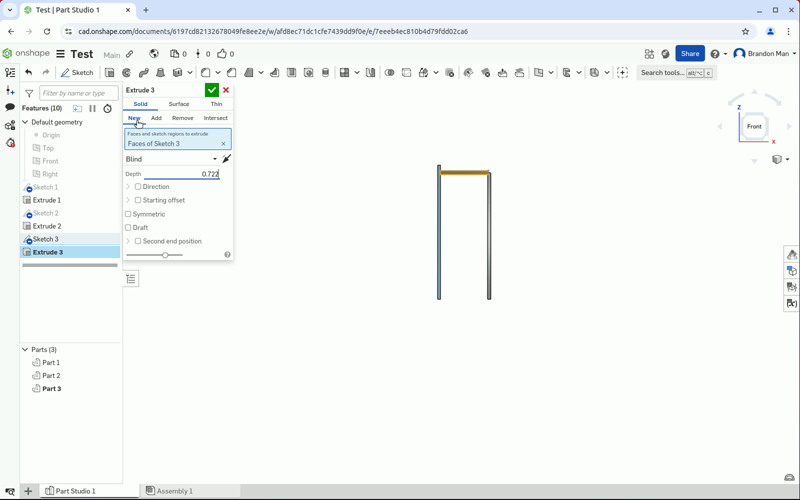
key(enter)
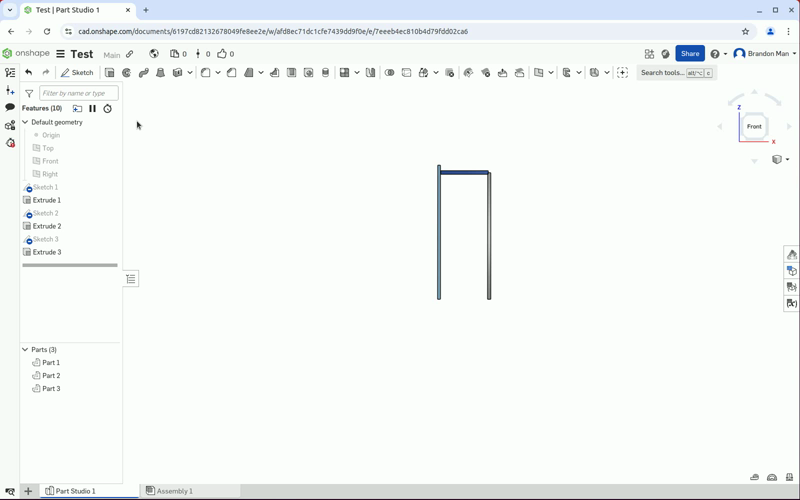
key(shift+h)
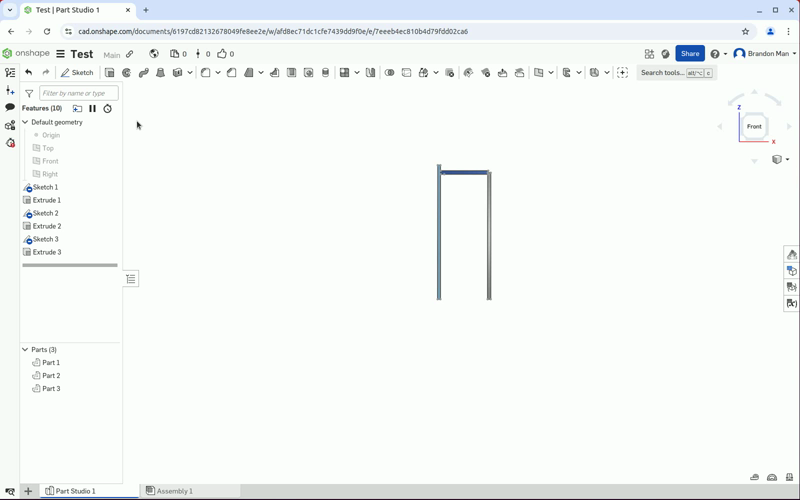
key(shift+h)
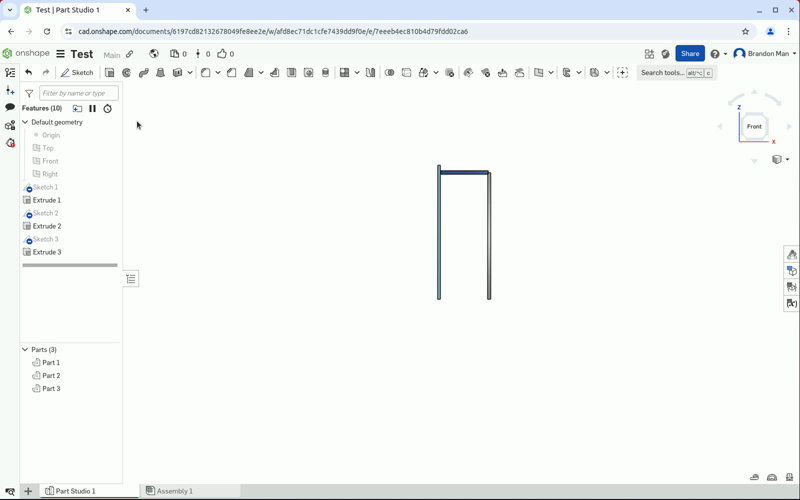
mouse_move(73, 189)
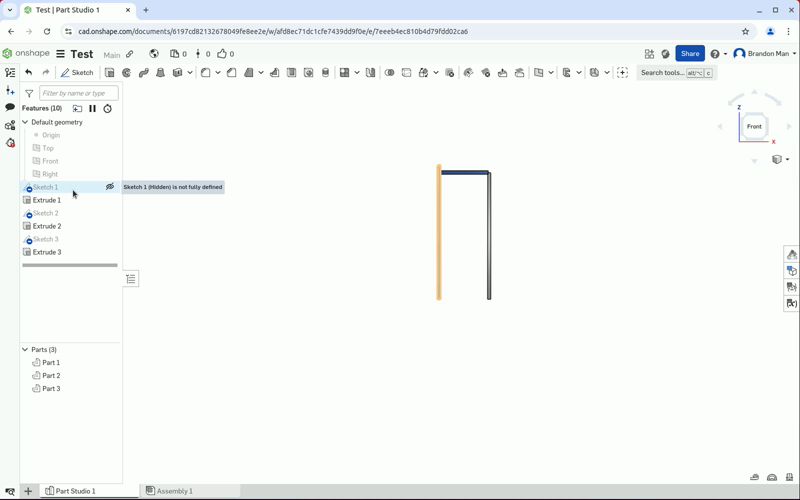
click(73, 189)
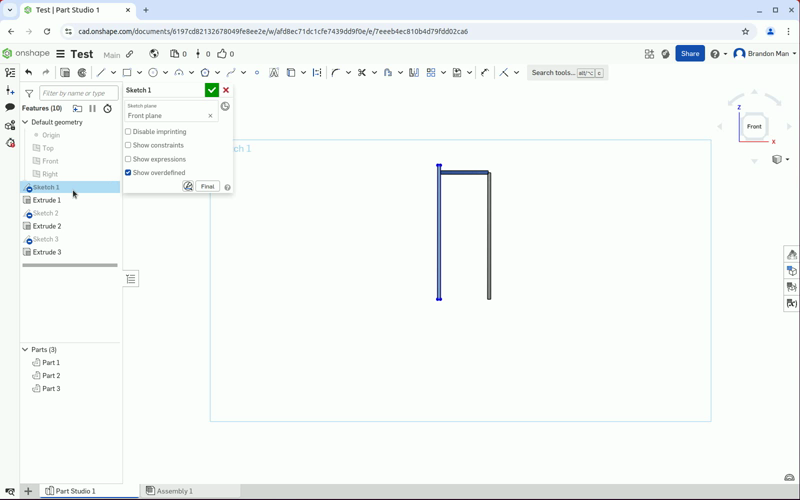
mouse_move(229, 92)
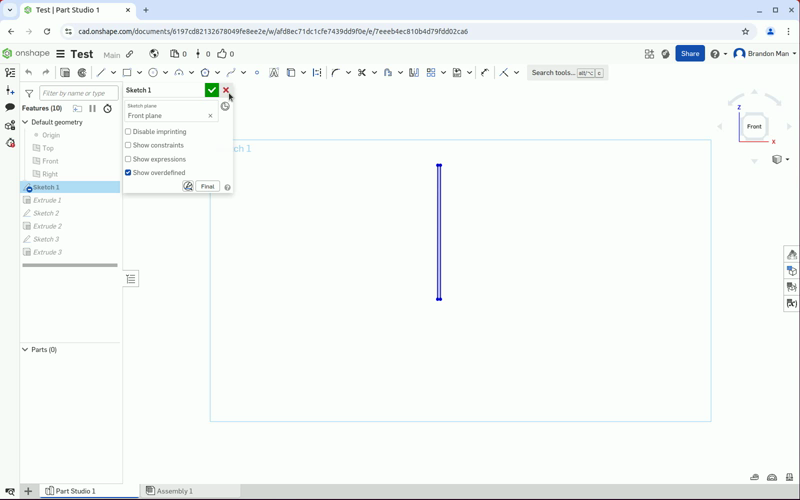
click(229, 92)
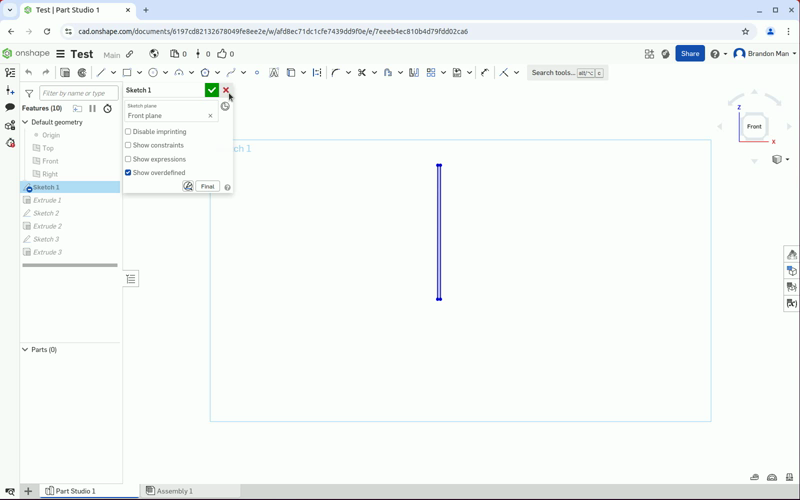
key(shift+s)
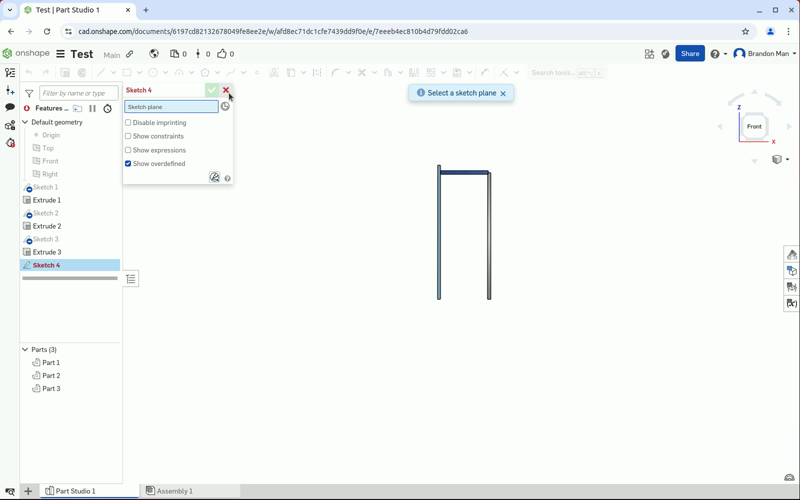
mouse_move(73, 163)
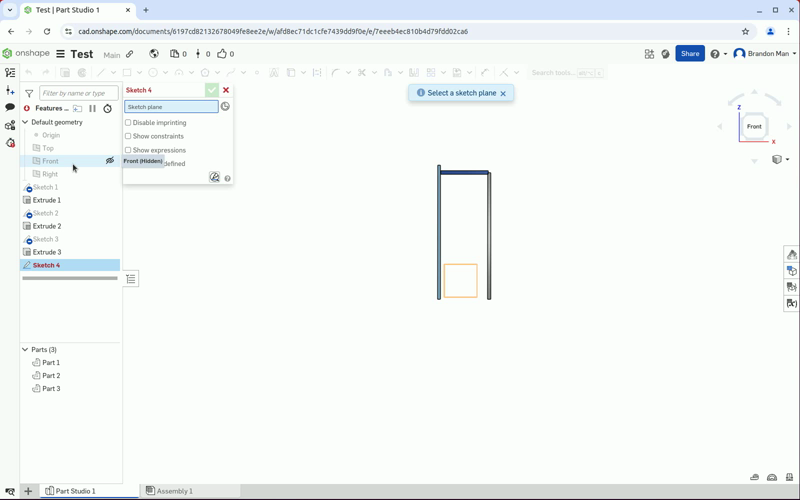
click(73, 163)
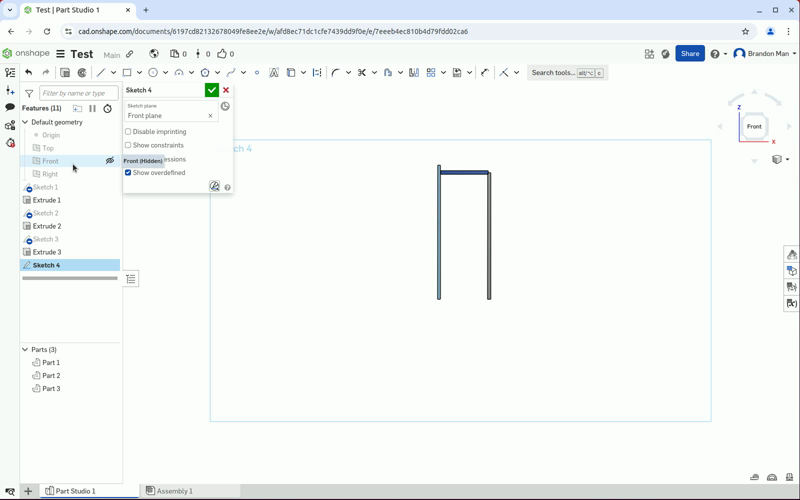
mouse_move(73, 352)
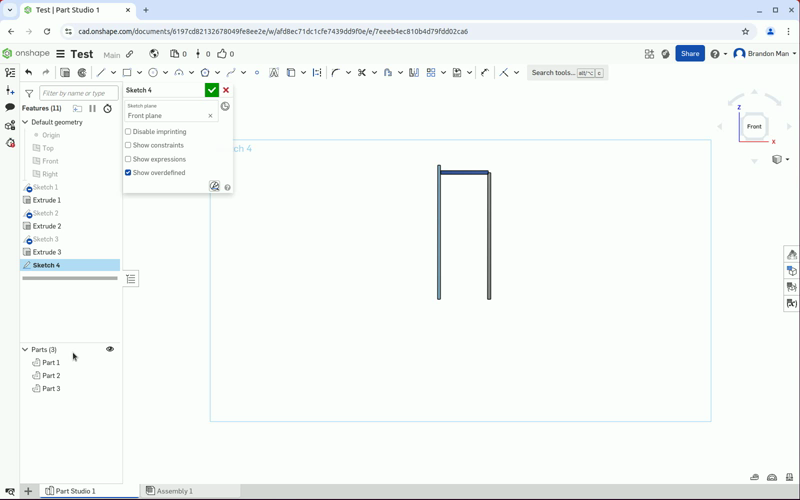
key(y)
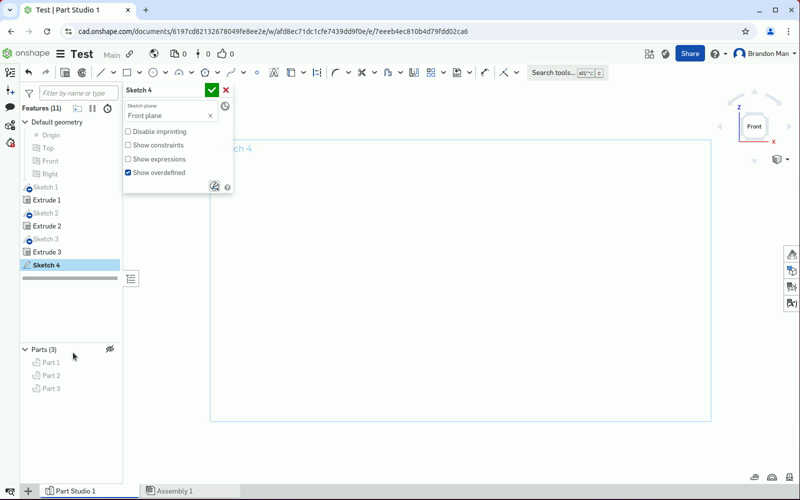
key(l)
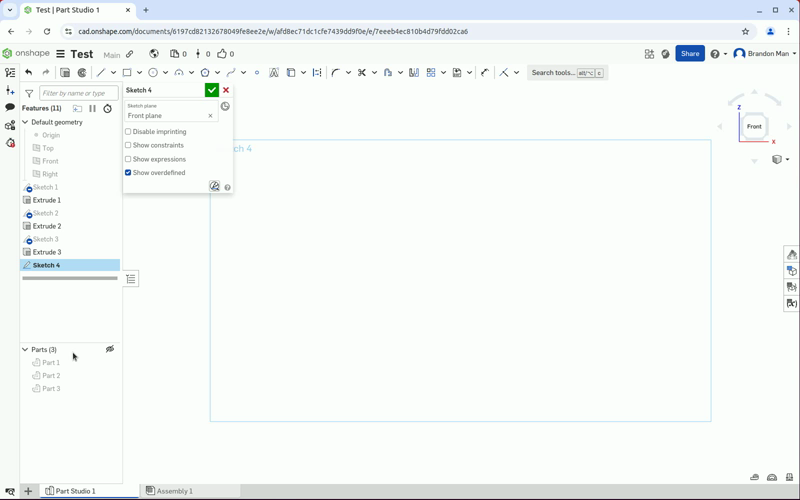
key_down(shift)
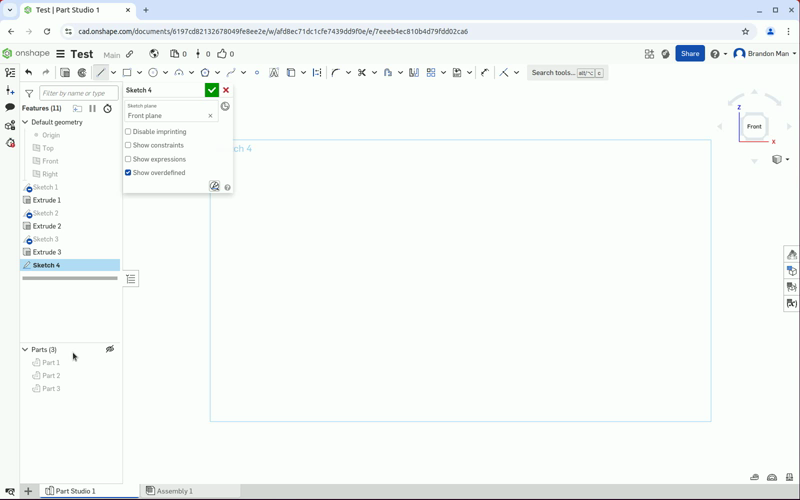
mouse_move(487, 174)
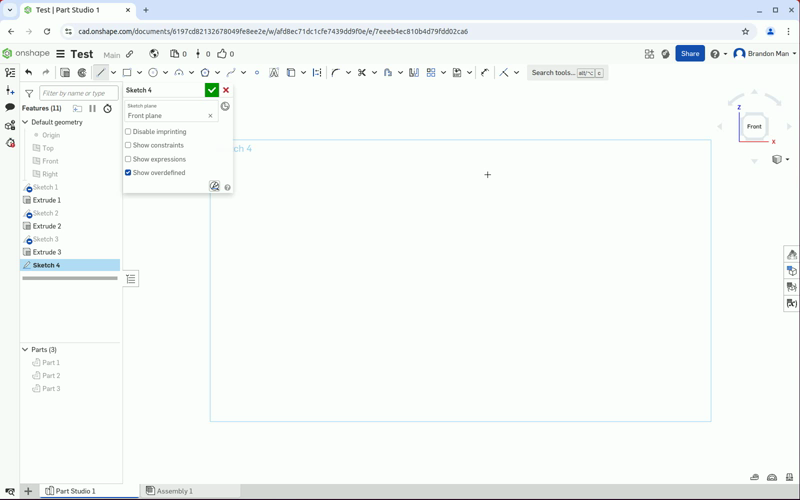
click(487, 174)
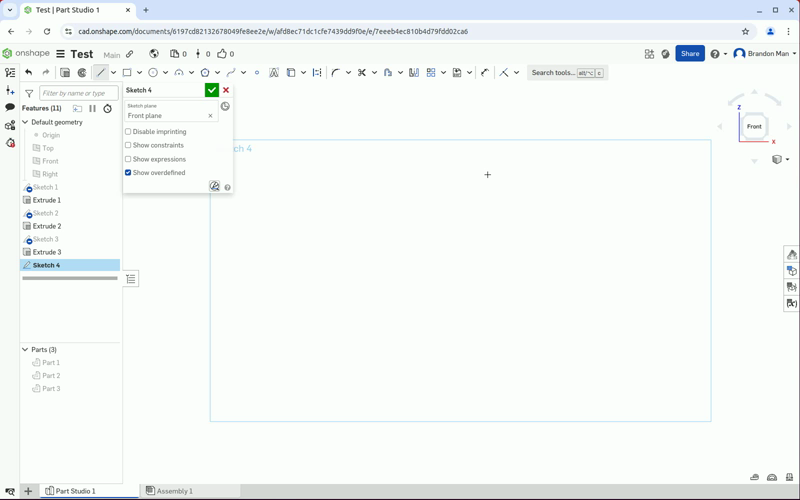
key_up(shift)
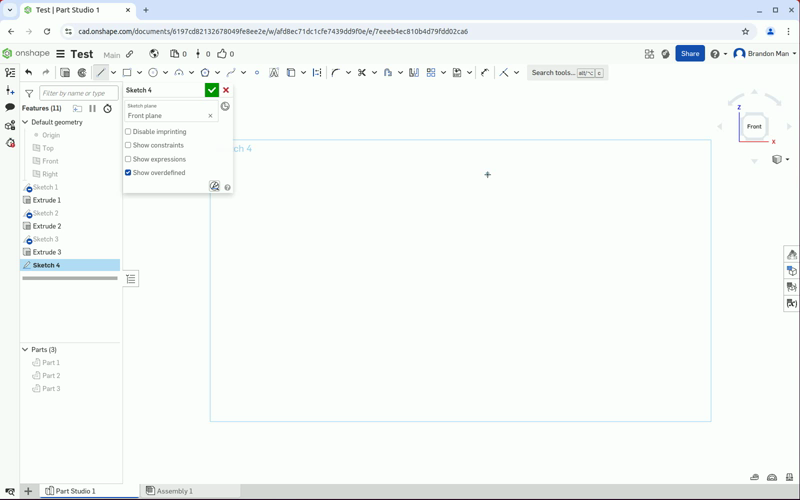
key_down(shift)
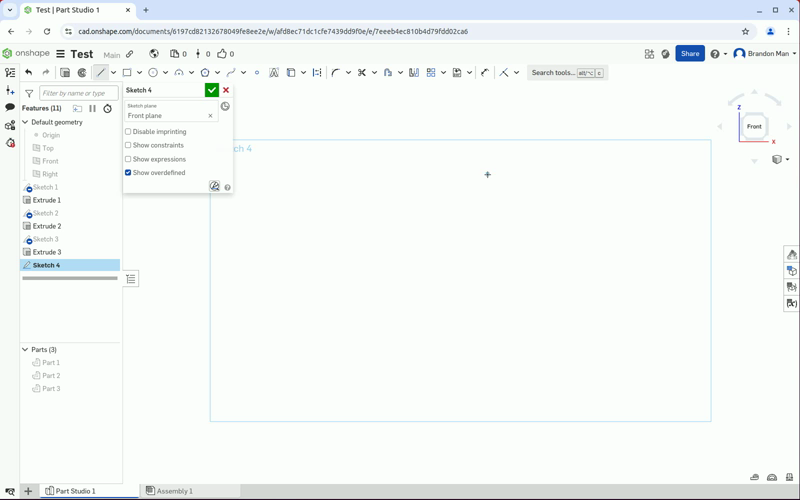
mouse_move(517, 174)
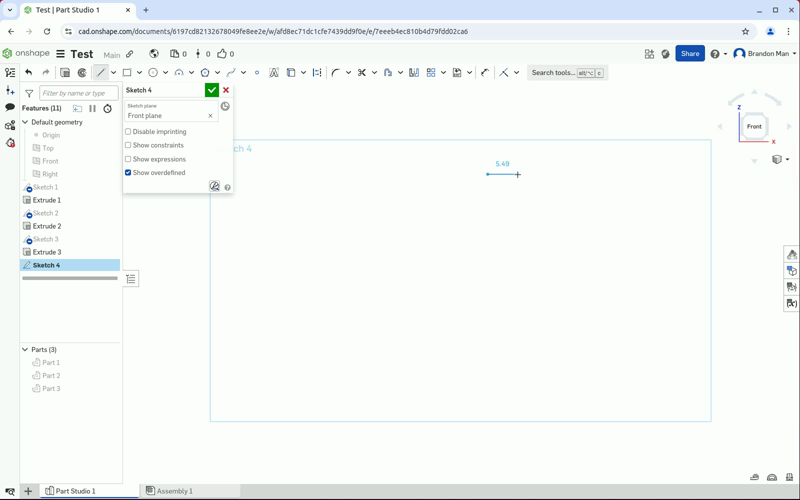
mouse_move(492, 174)
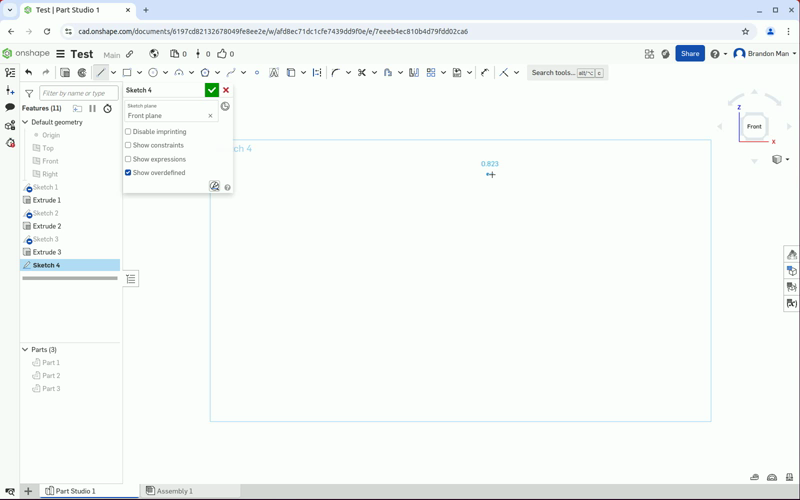
scroll(6)
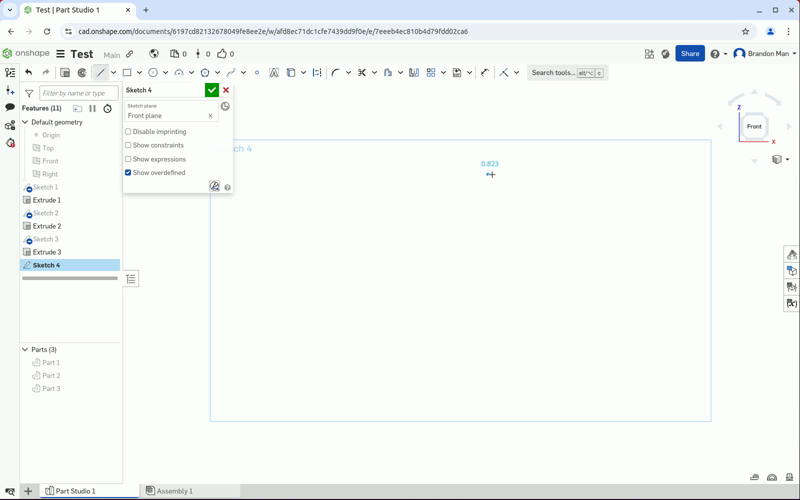
scroll(6)
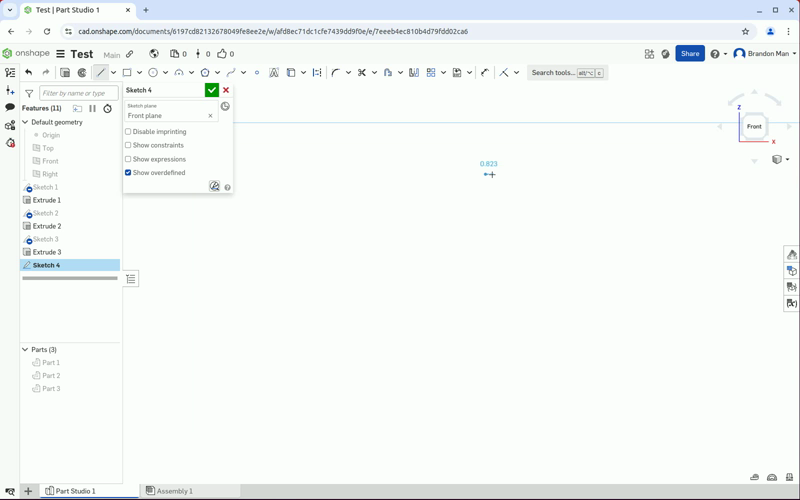
scroll(6)
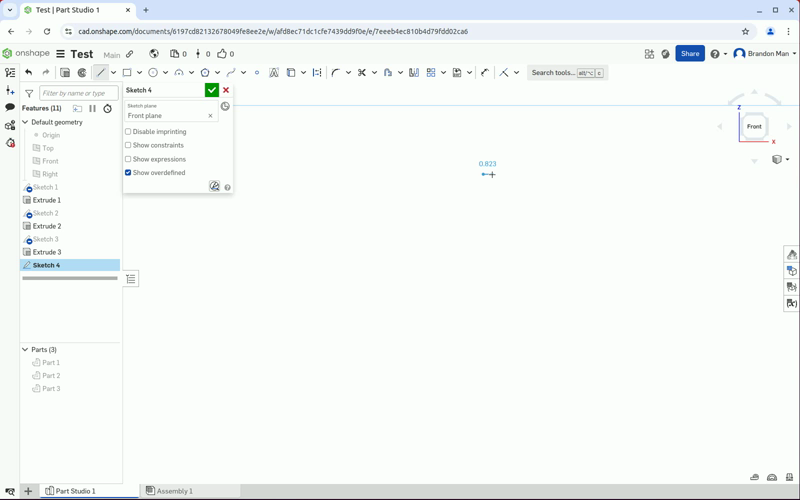
scroll(6)
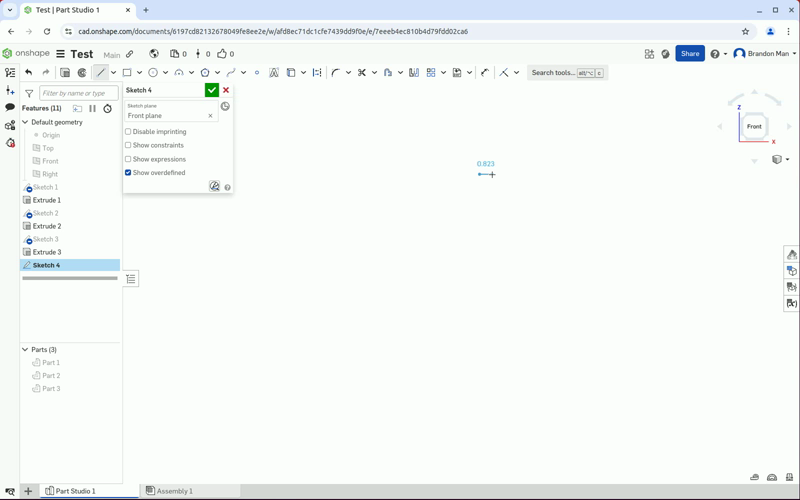
scroll(6)
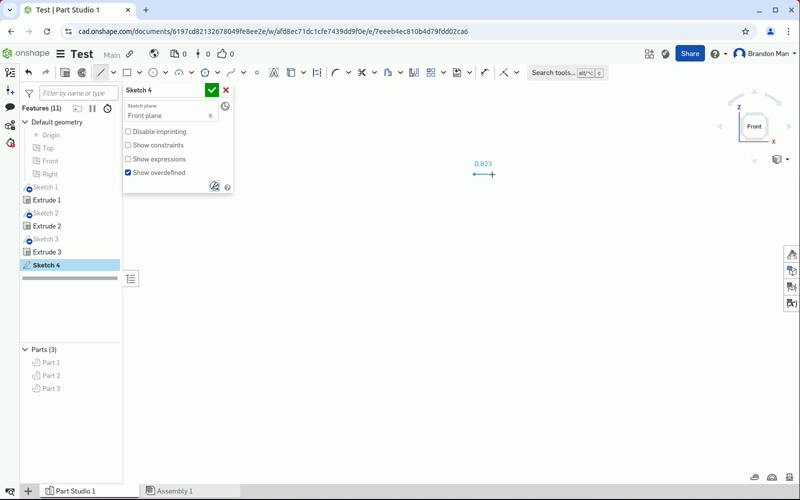
scroll(6)
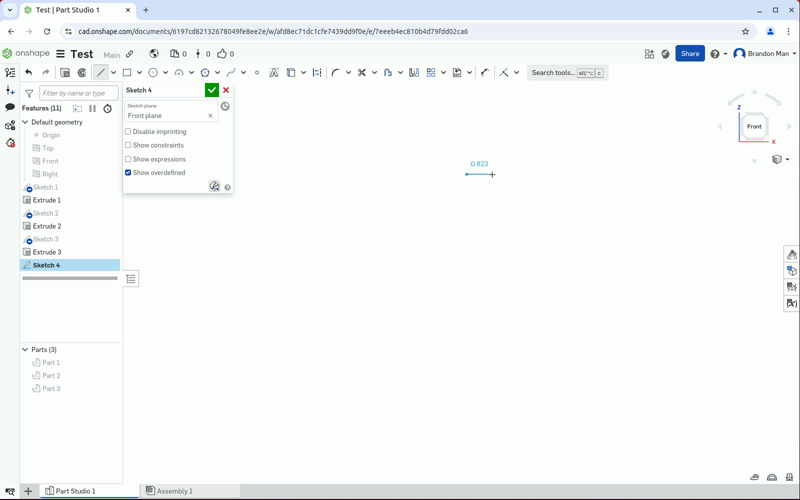
scroll(6)
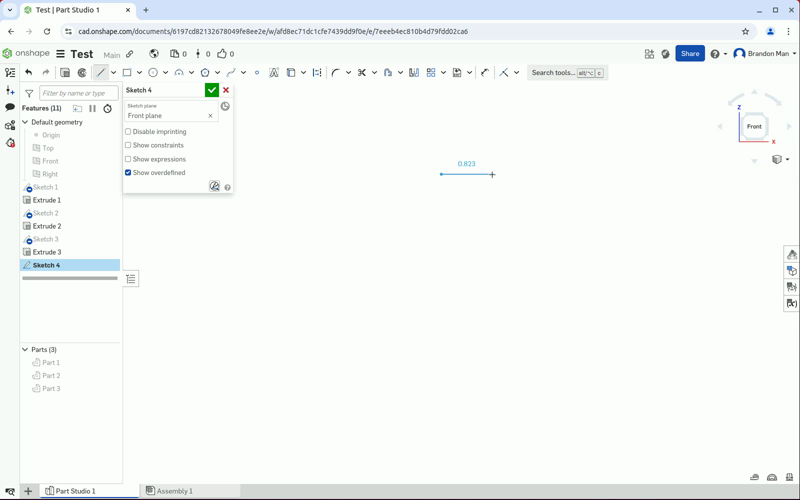
click(492, 174)
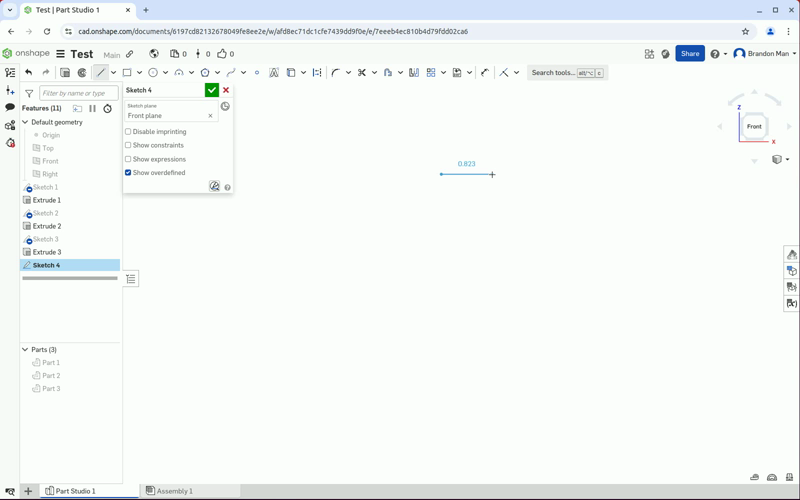
scroll(-6)
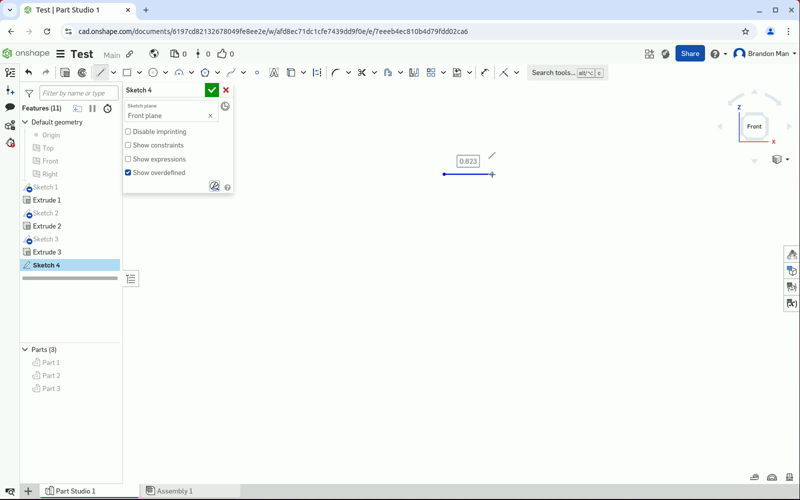
scroll(-6)
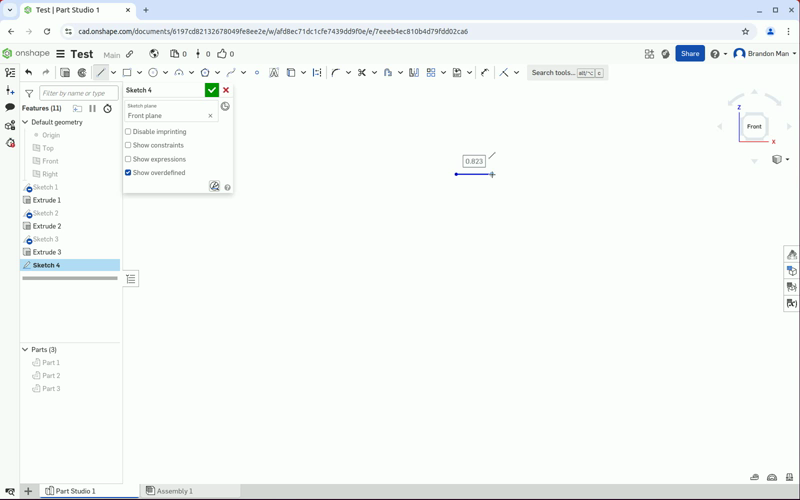
scroll(-6)
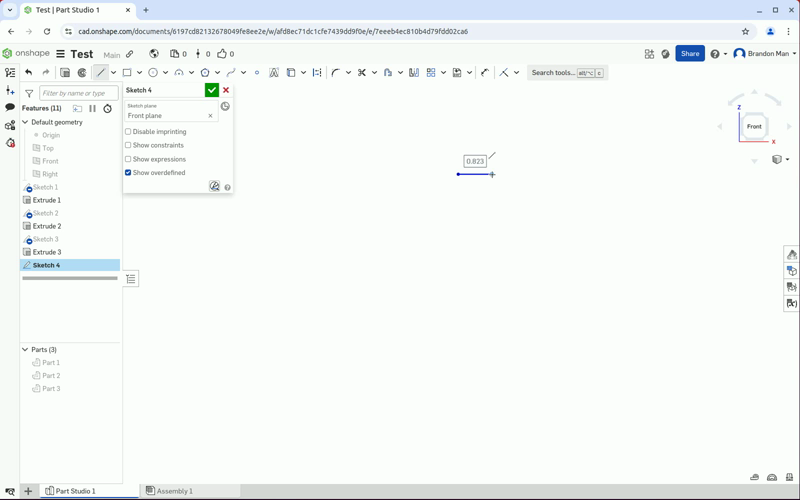
scroll(-6)
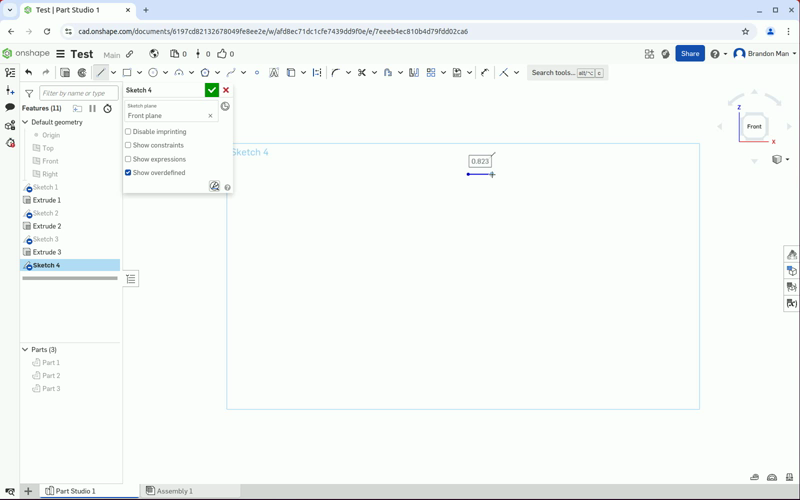
scroll(-6)
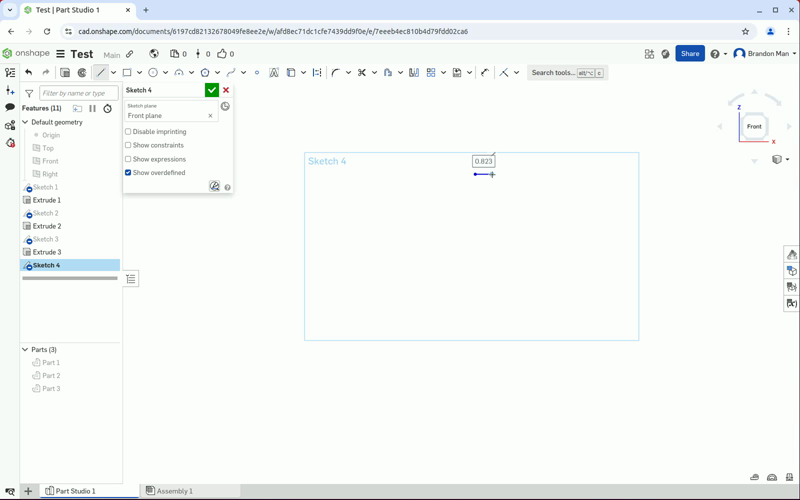
scroll(-6)
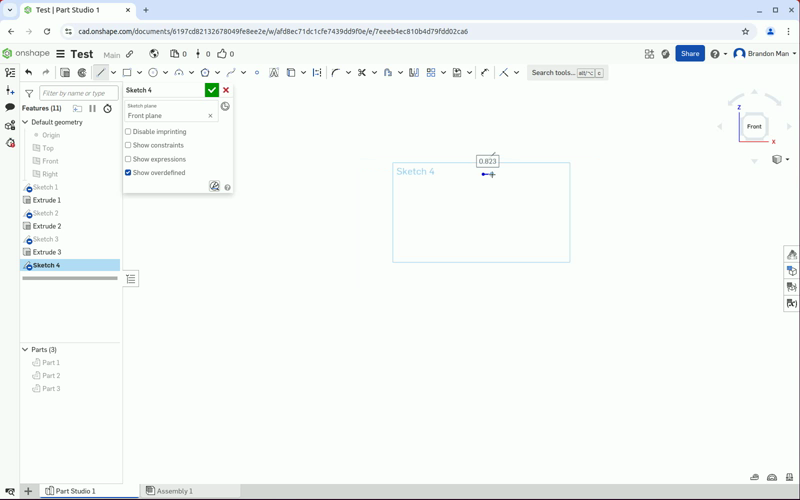
scroll(-6)
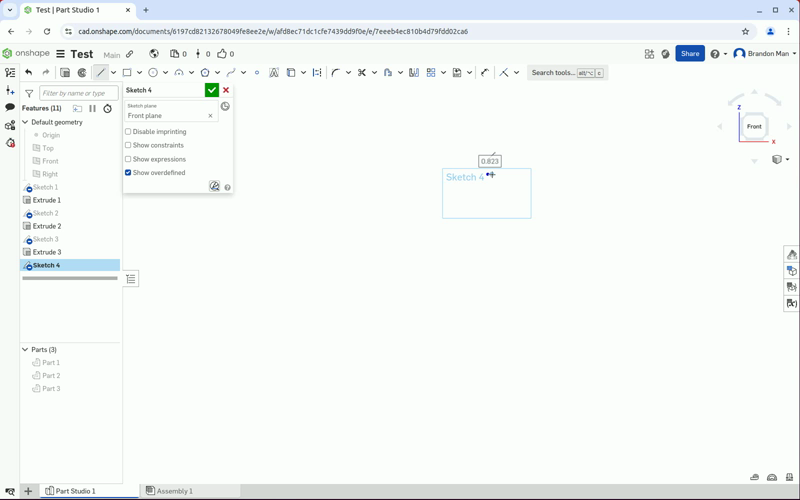
key_up(shift)
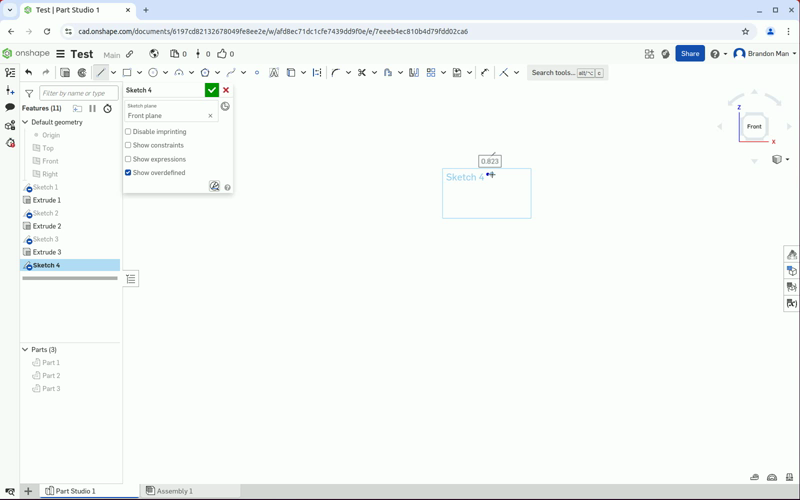
key_down(shift)
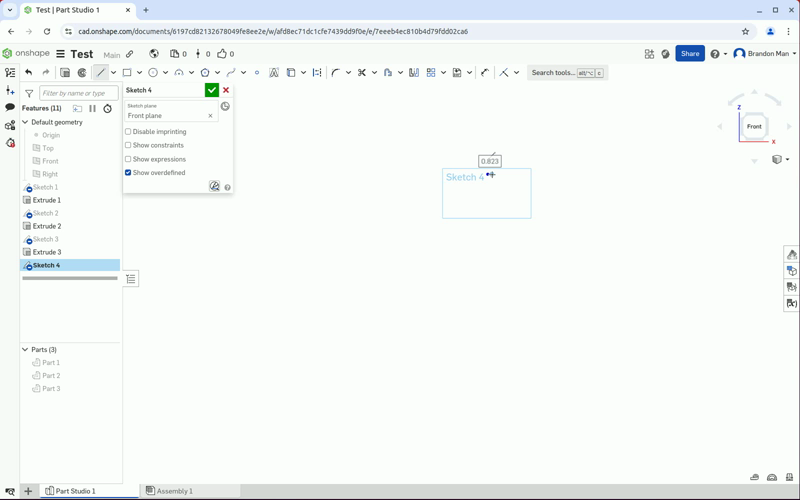
mouse_move(522, 174)
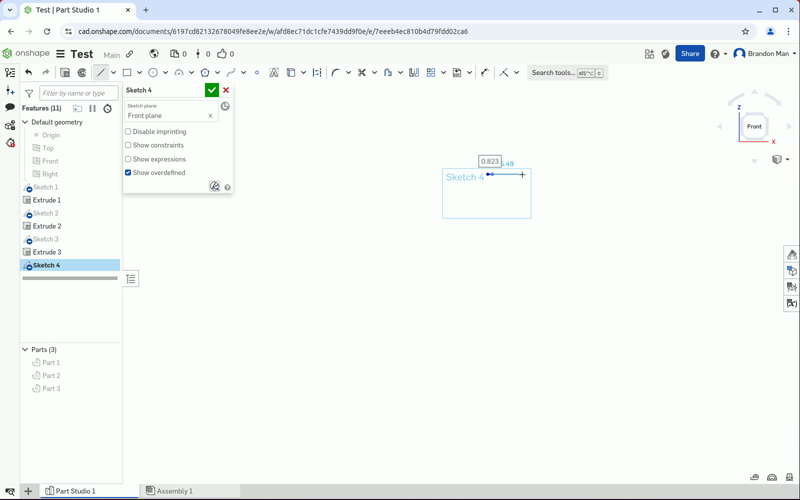
mouse_move(492, 169)
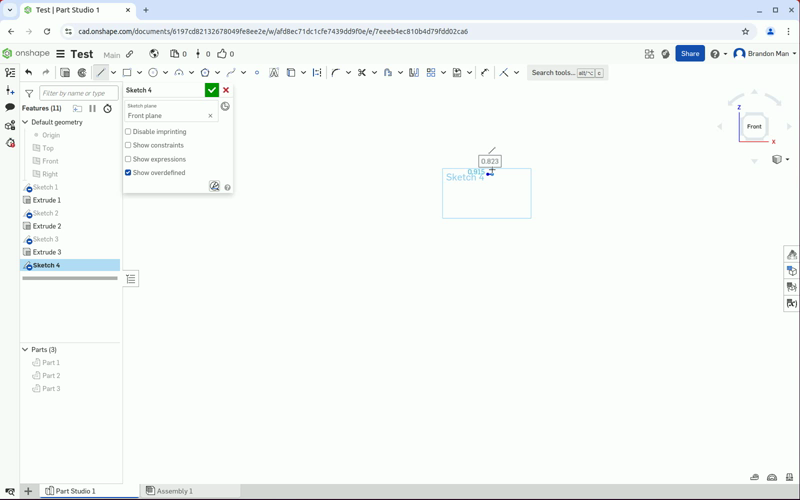
scroll(6)
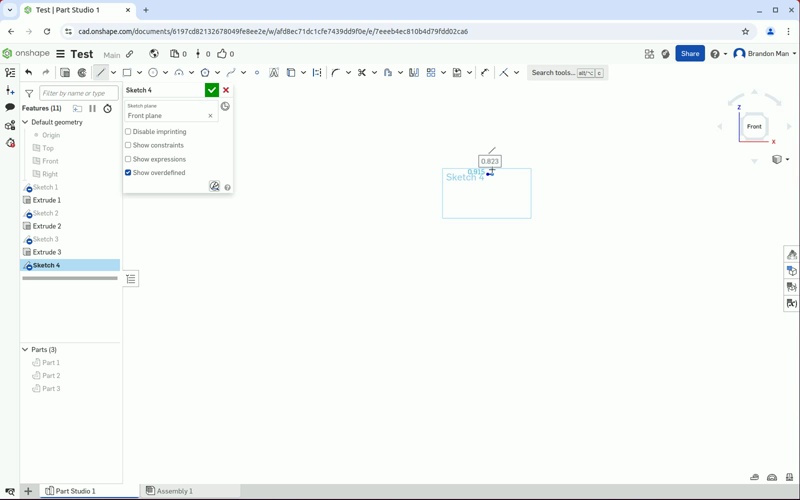
scroll(6)
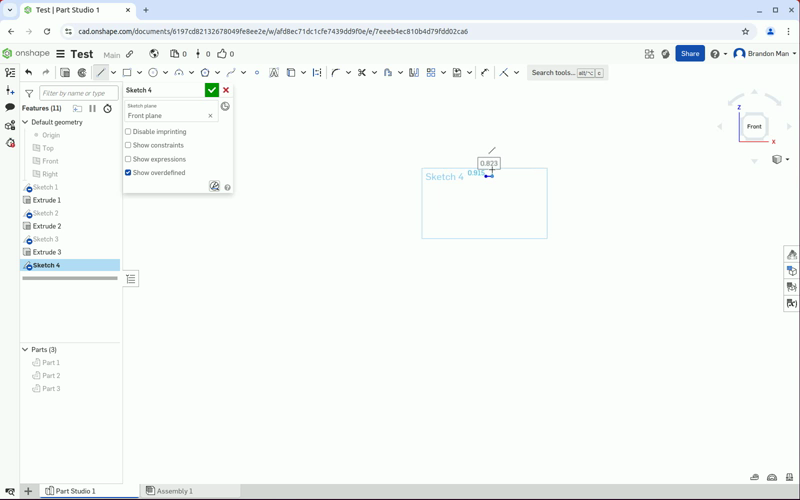
scroll(6)
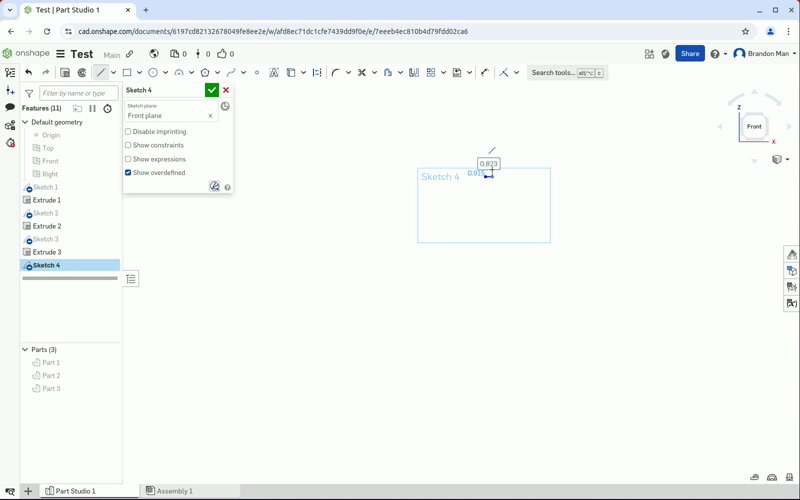
scroll(6)
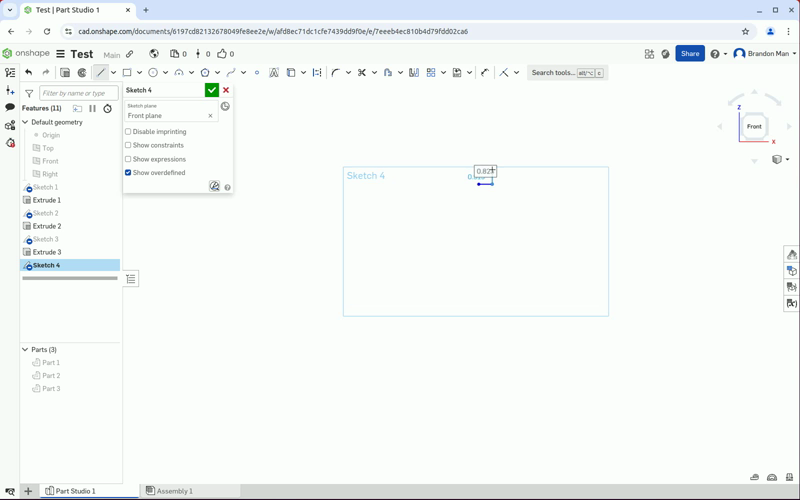
scroll(6)
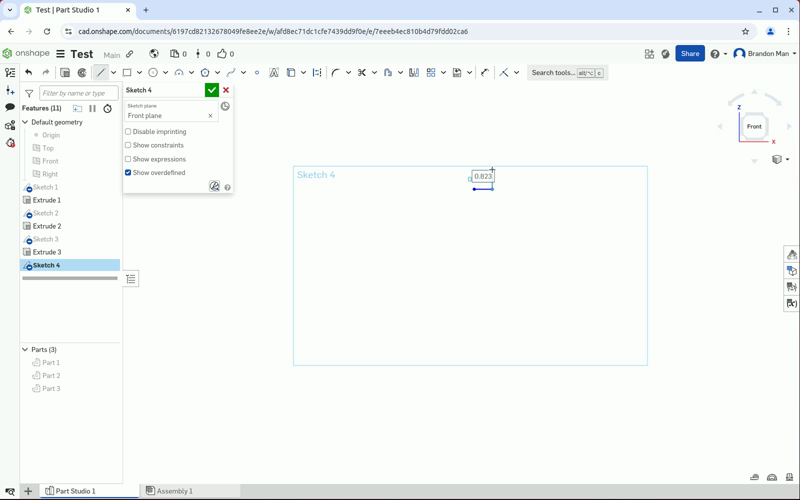
scroll(6)
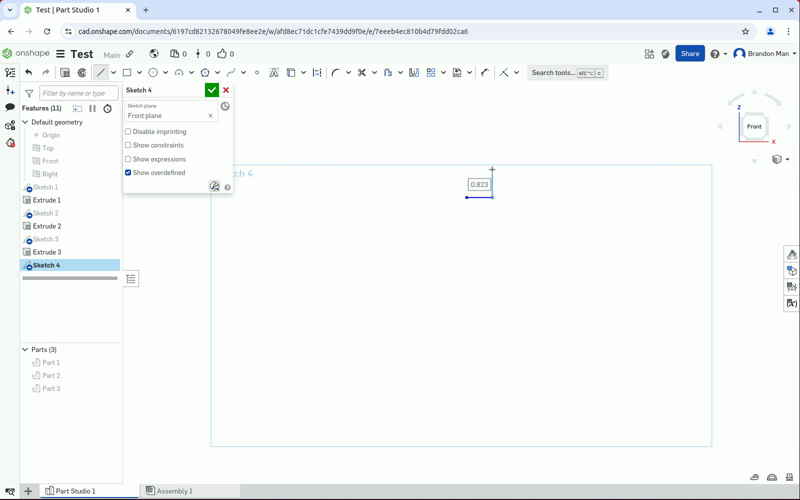
scroll(6)
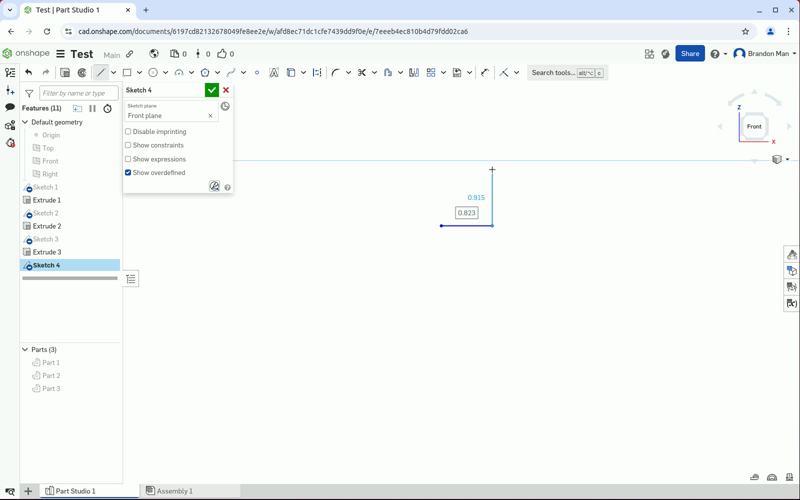
click(492, 169)
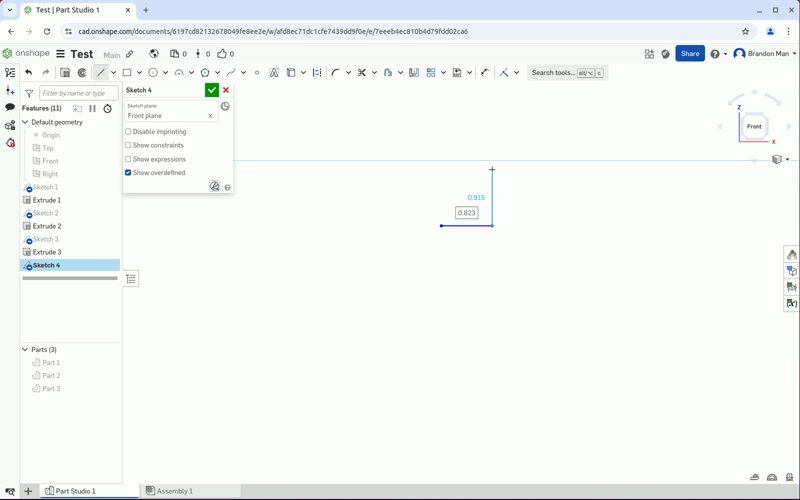
scroll(-6)
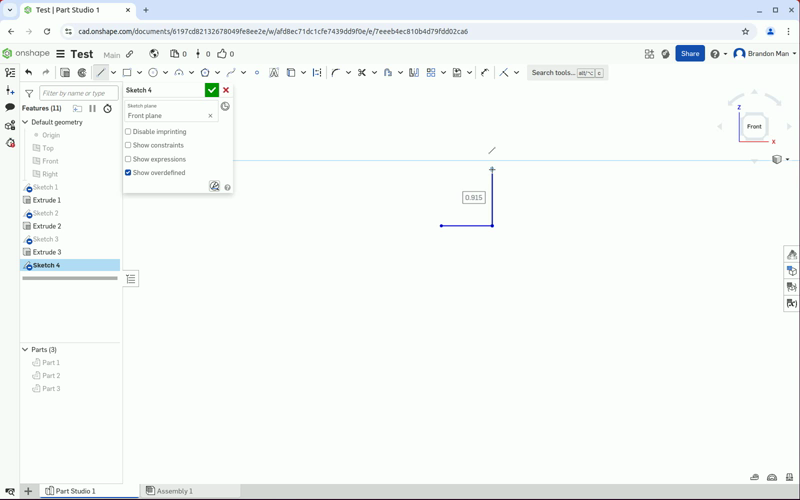
scroll(-6)
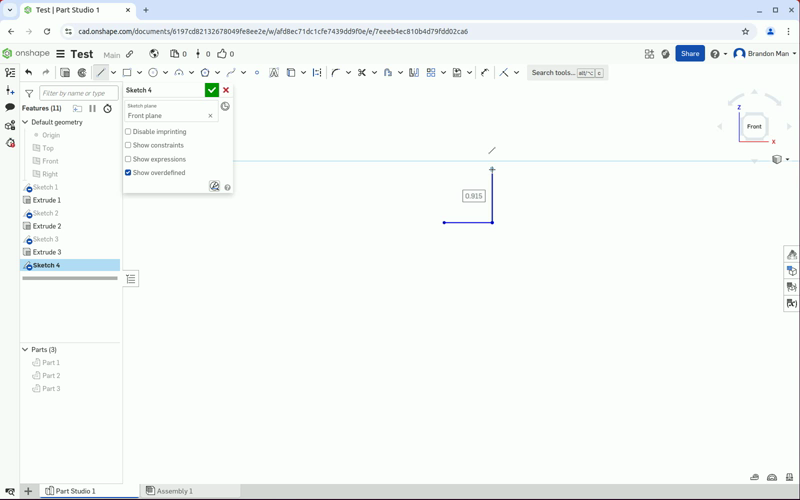
scroll(-6)
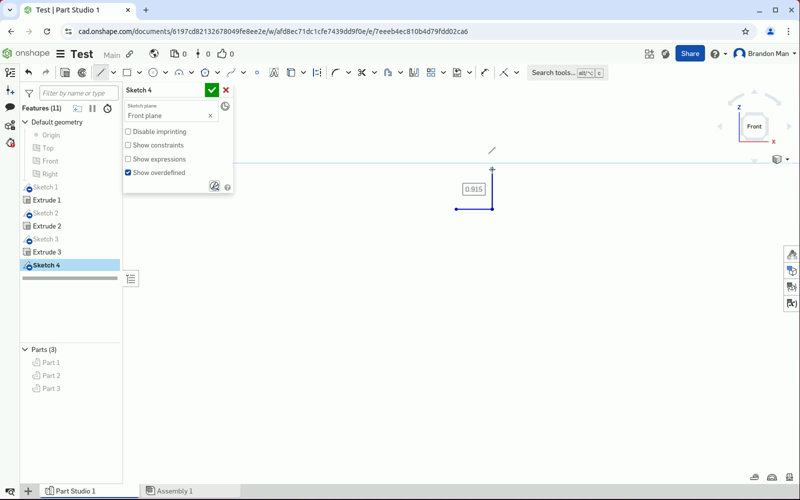
scroll(-6)
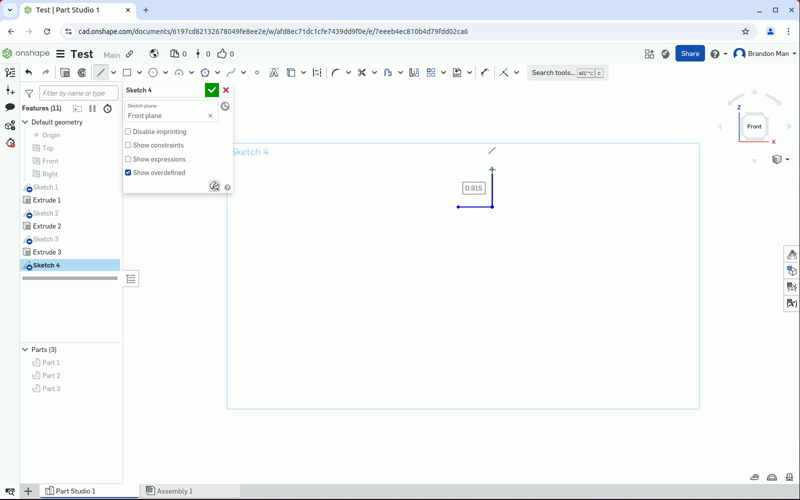
scroll(-6)
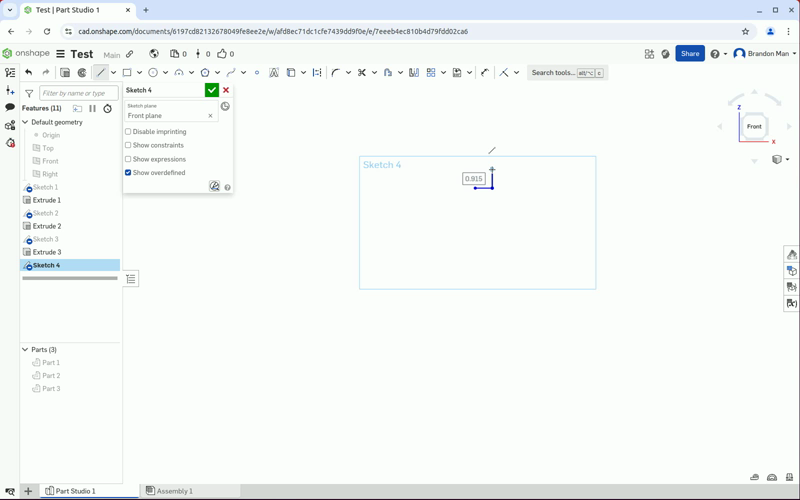
scroll(-6)
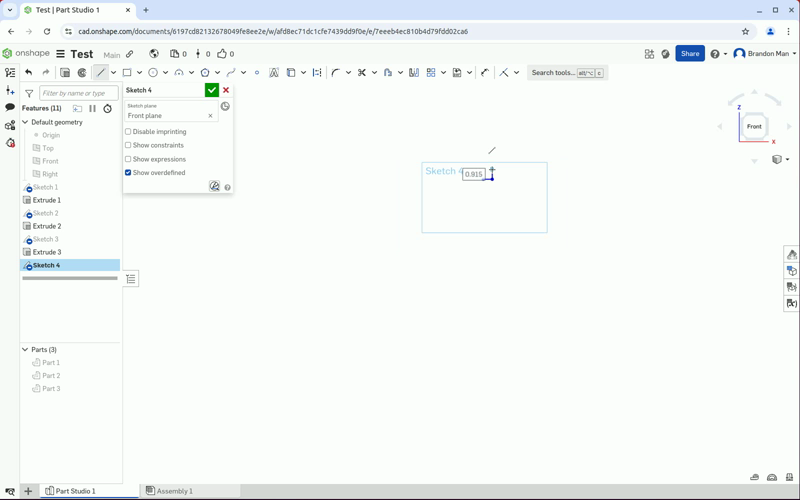
scroll(-6)
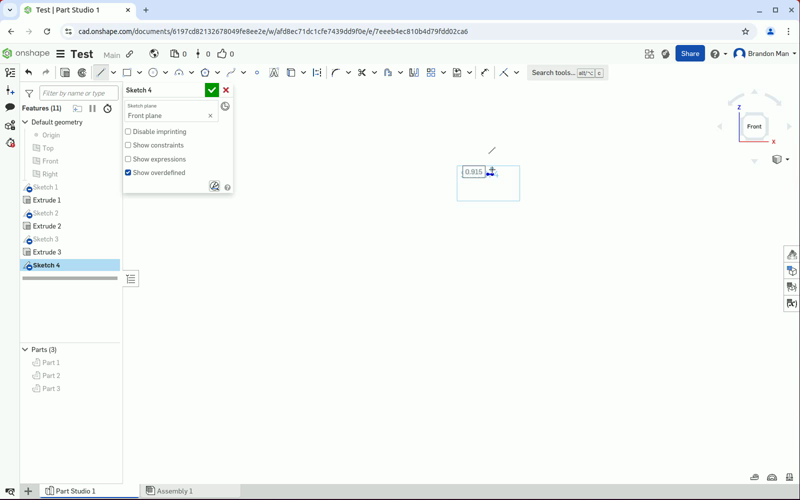
key_up(shift)
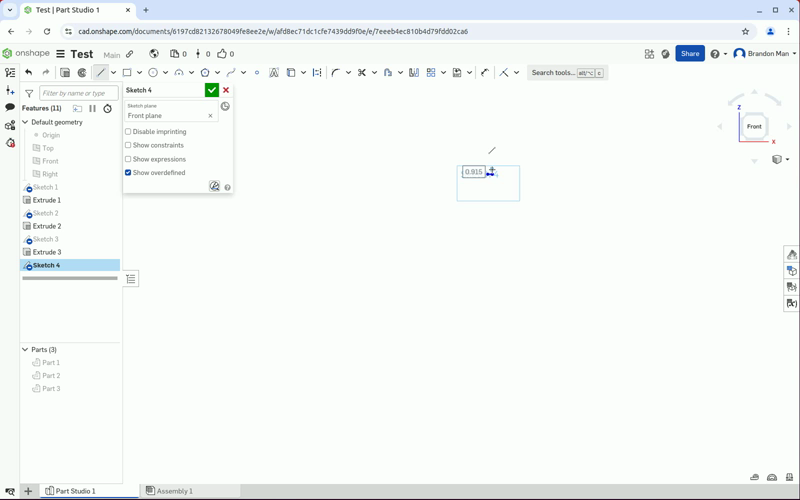
key_down(shift)
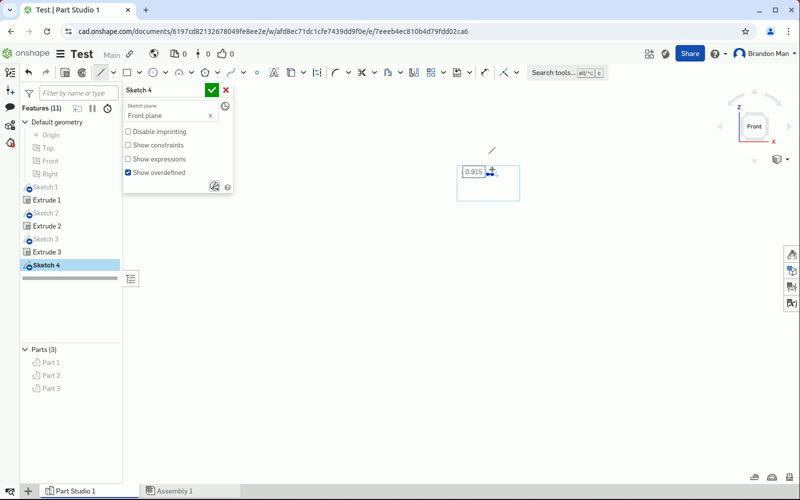
mouse_move(522, 169)
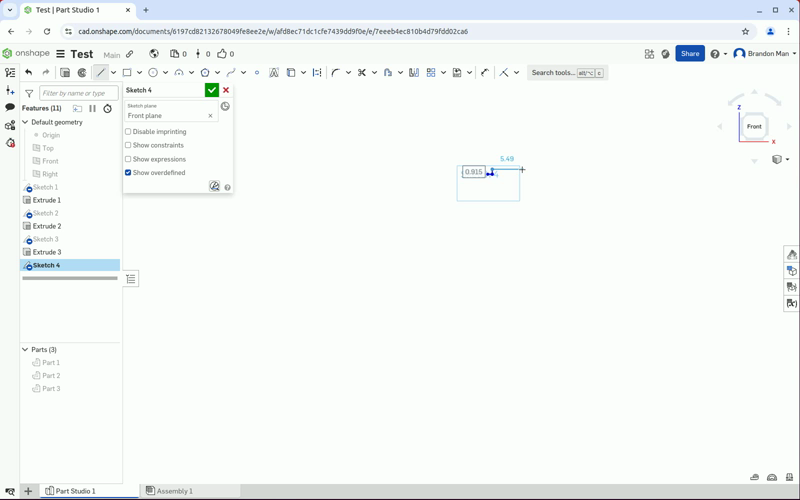
mouse_move(487, 169)
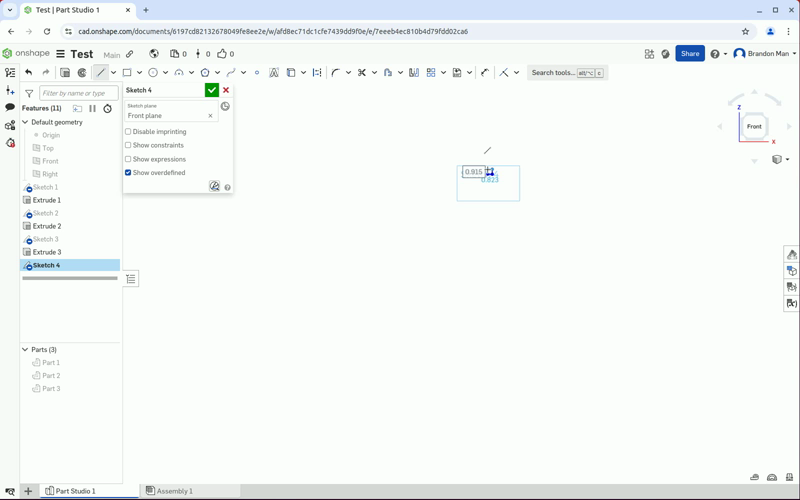
scroll(6)
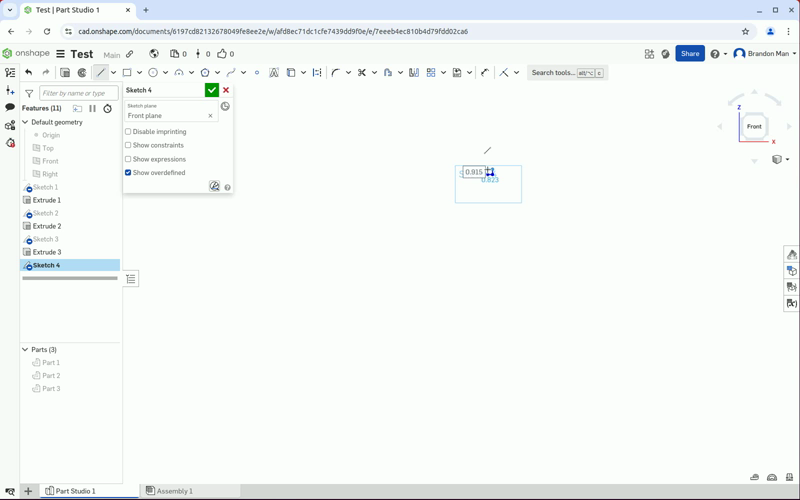
scroll(6)
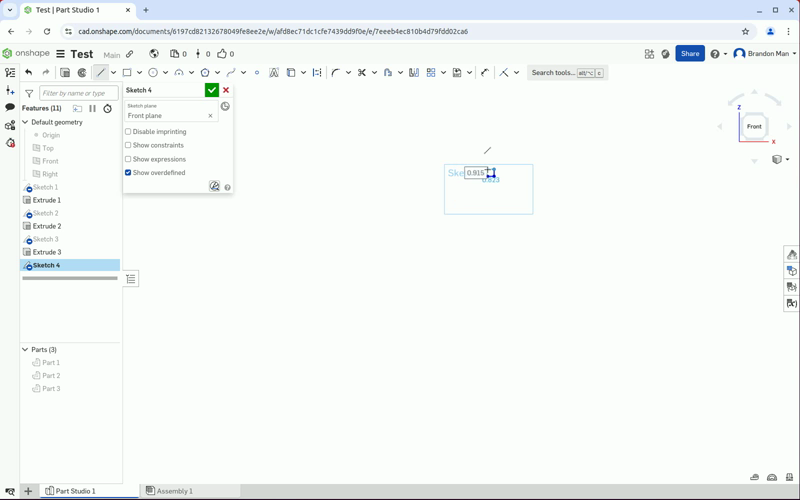
scroll(6)
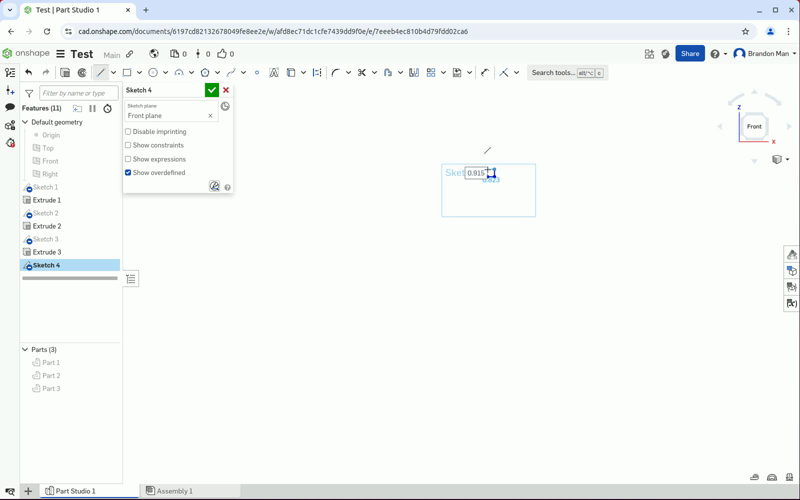
scroll(6)
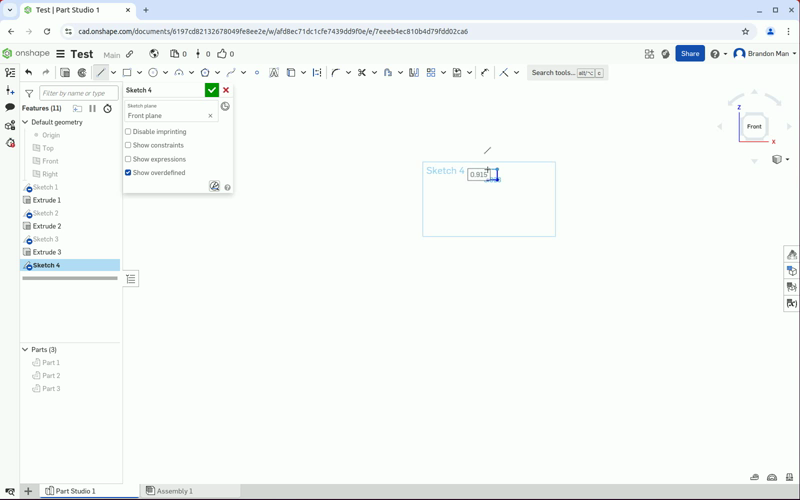
scroll(6)
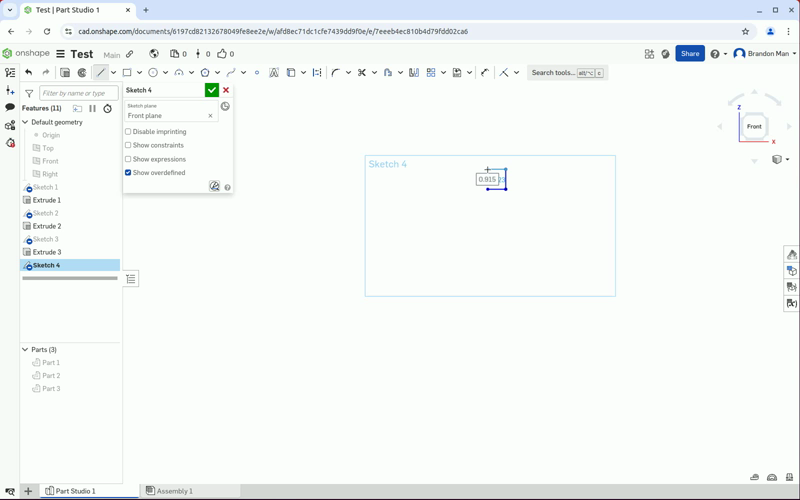
scroll(6)
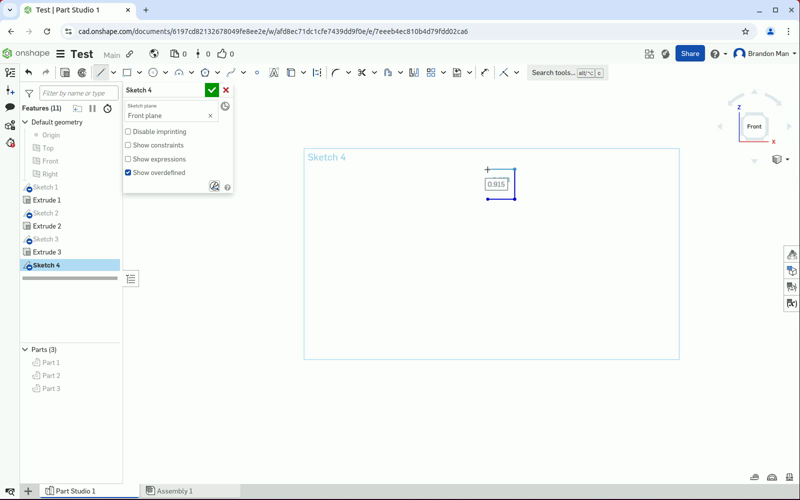
scroll(6)
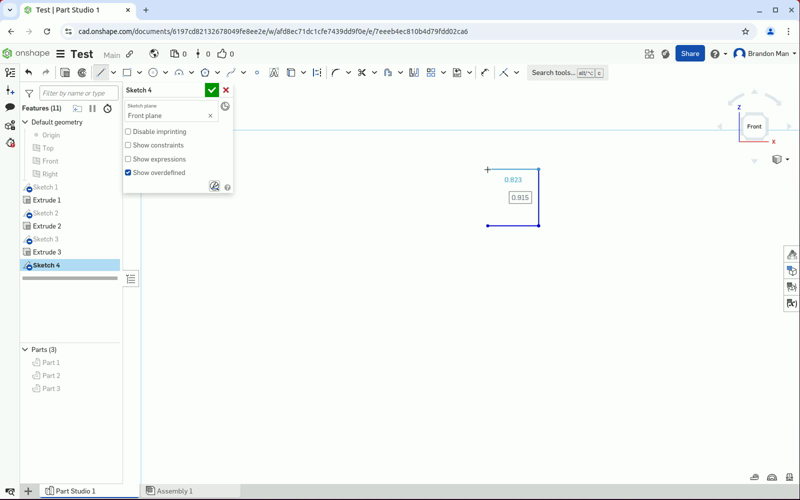
click(487, 169)
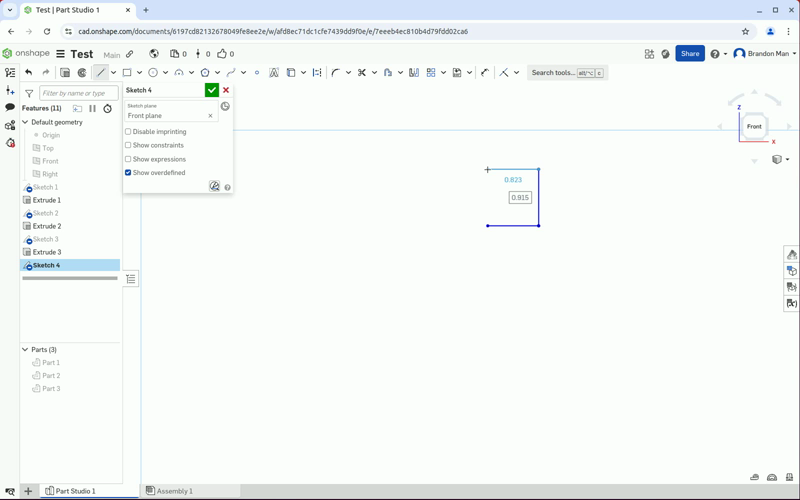
scroll(-6)
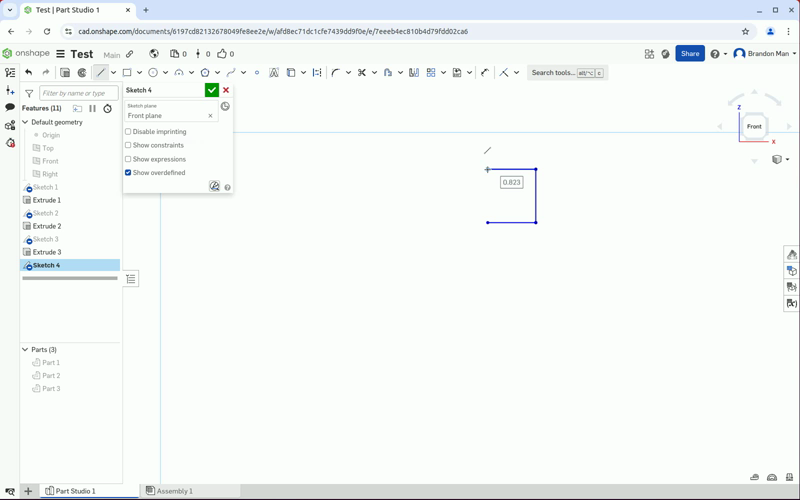
scroll(-6)
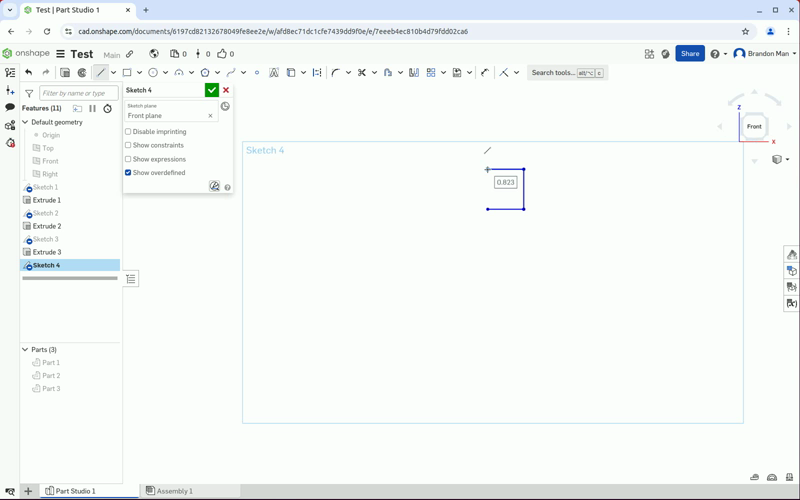
scroll(-6)
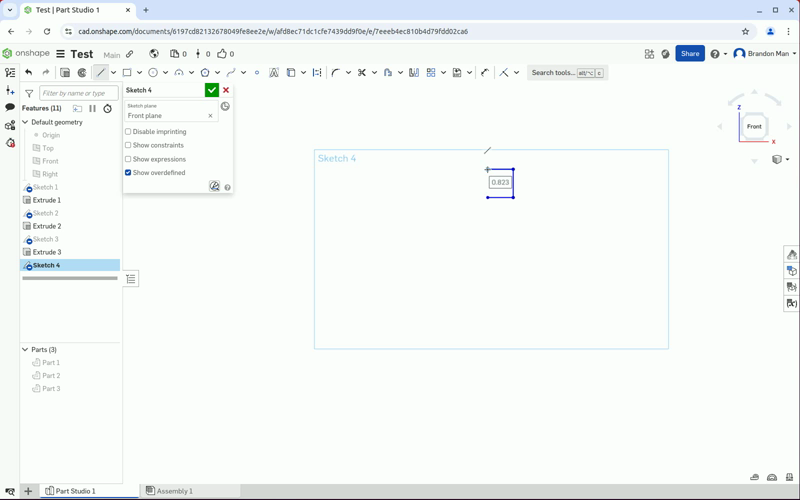
scroll(-6)
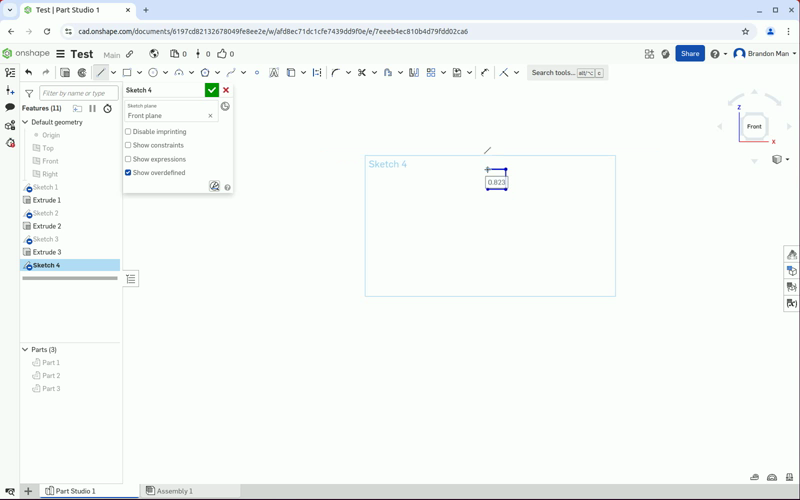
scroll(-6)
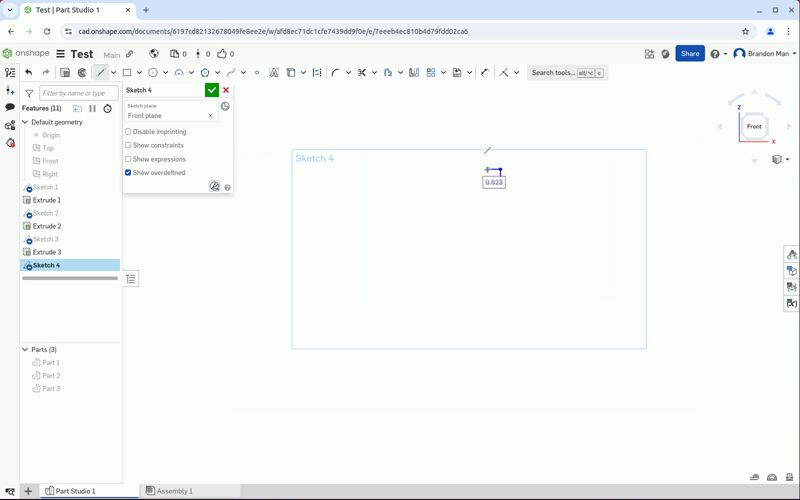
scroll(-6)
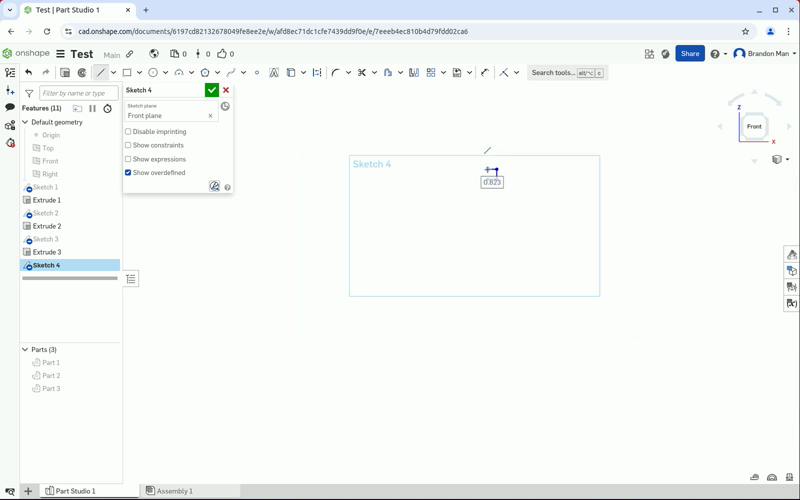
scroll(-6)
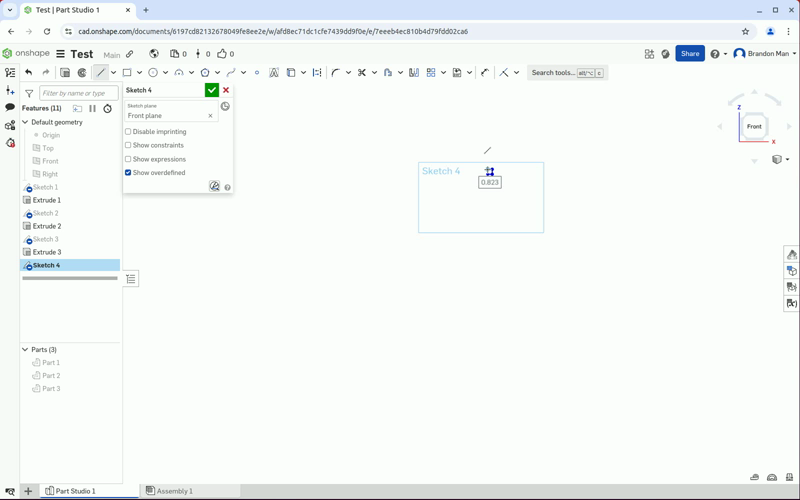
key_up(shift)
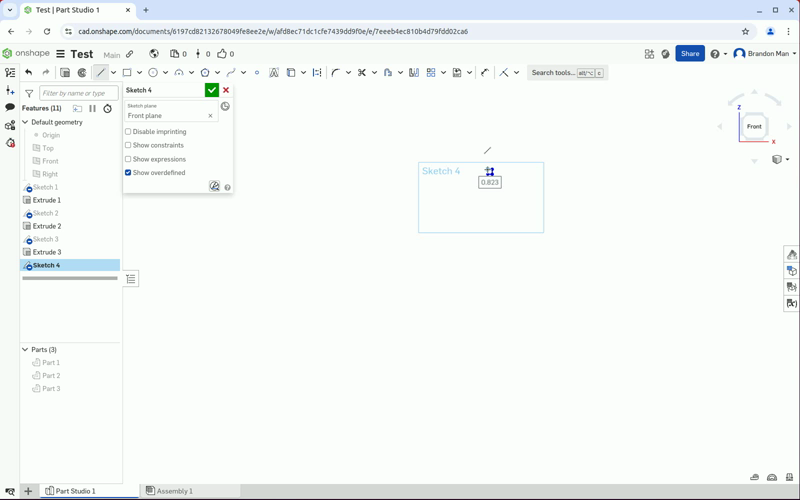
mouse_move(517, 169)
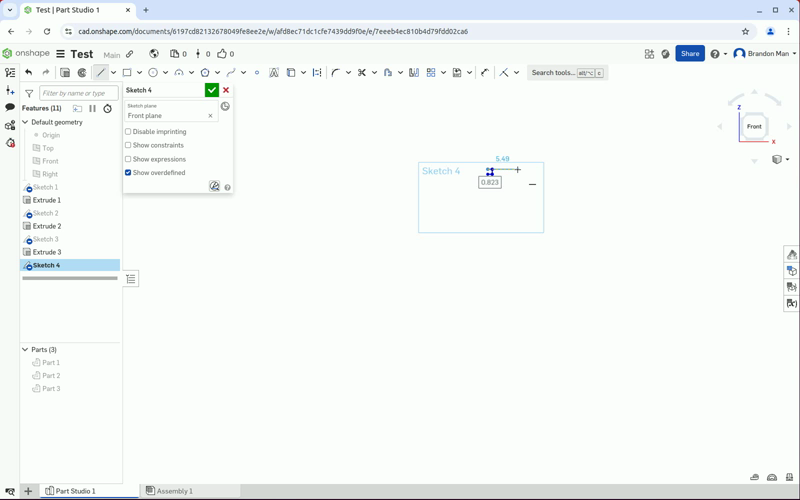
key_down(shift)
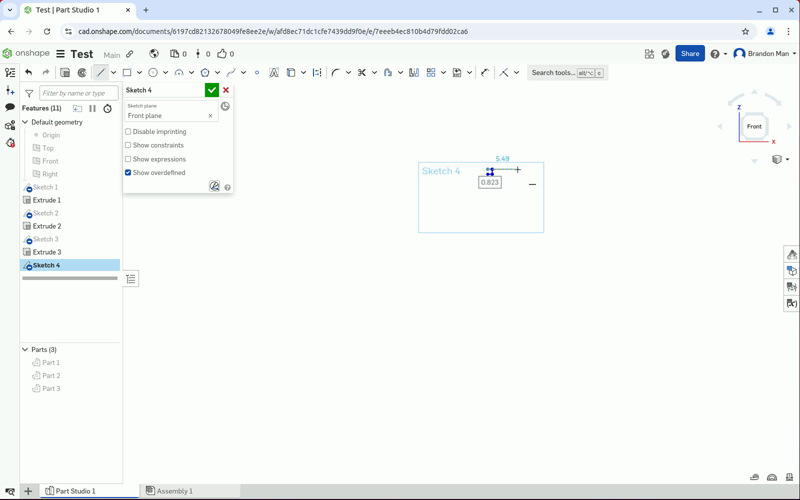
mouse_move(487, 174)
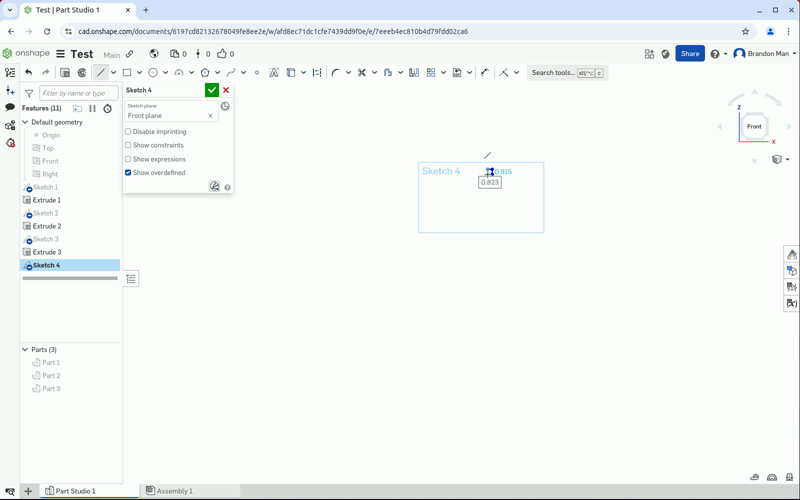
scroll(6)
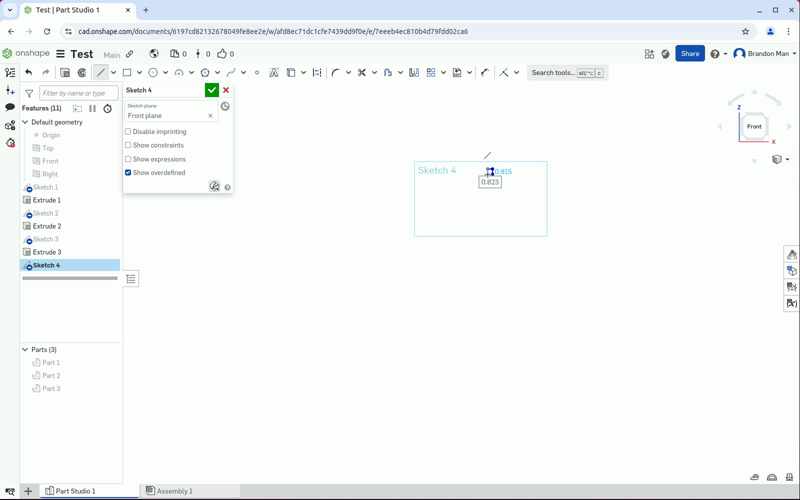
scroll(6)
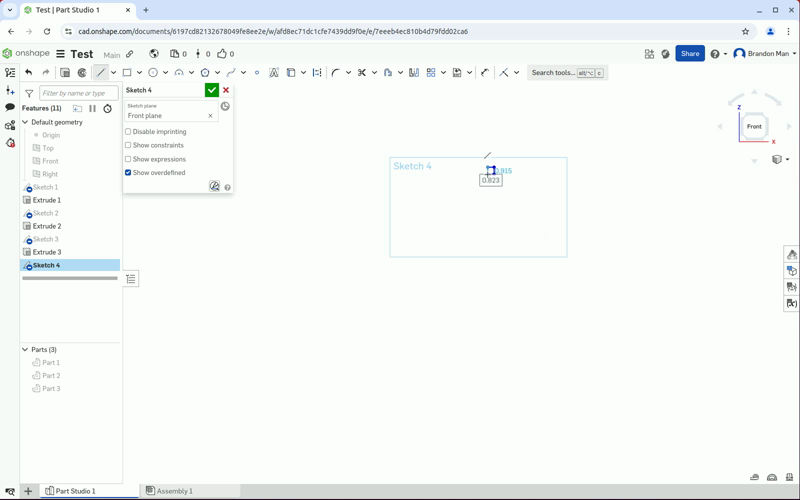
scroll(6)
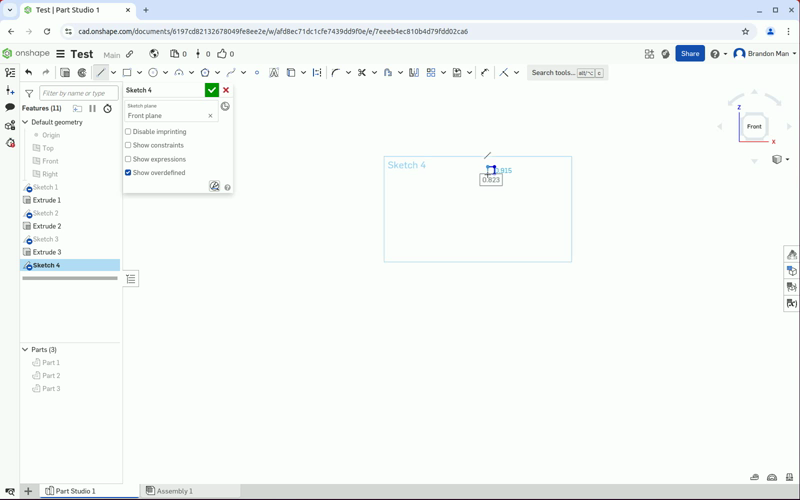
scroll(6)
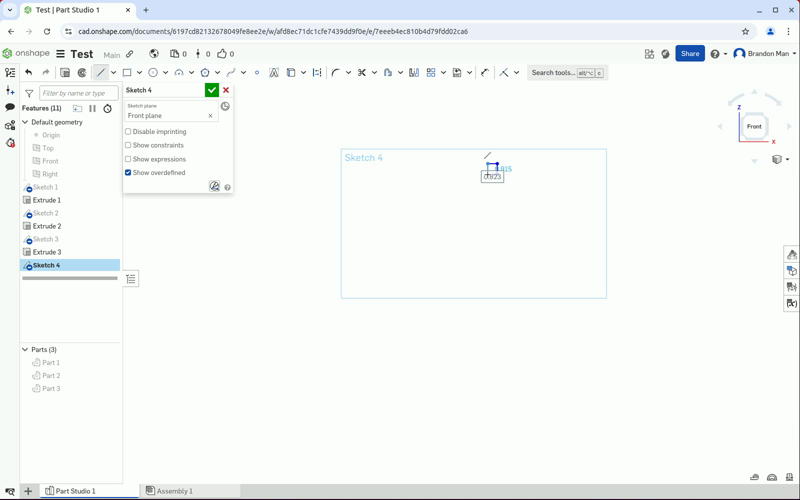
scroll(6)
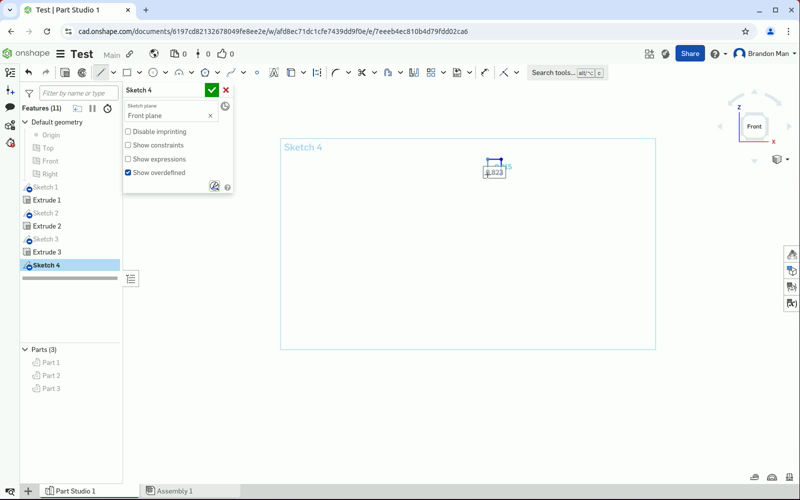
scroll(6)
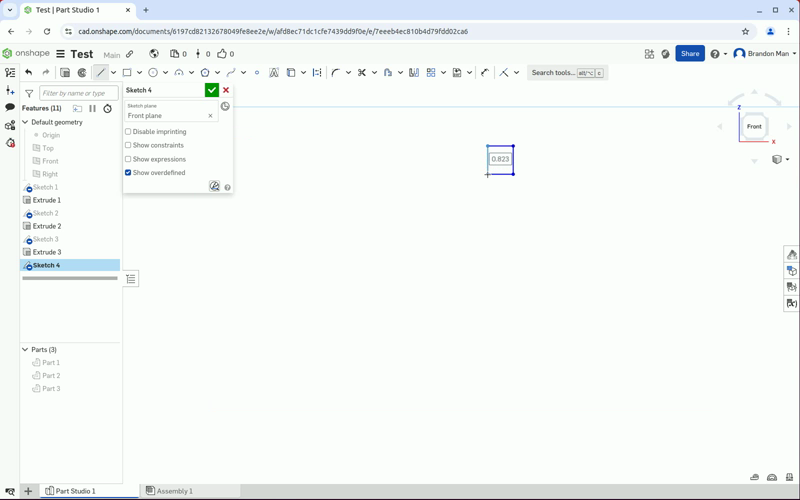
scroll(6)
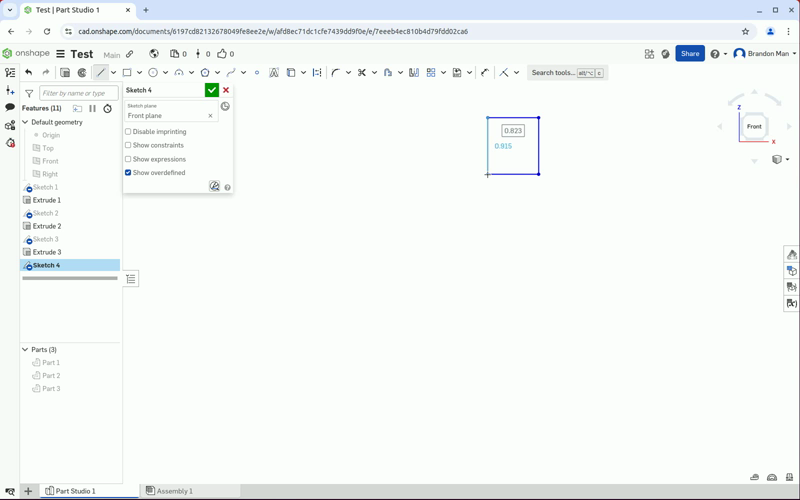
key_up(shift)
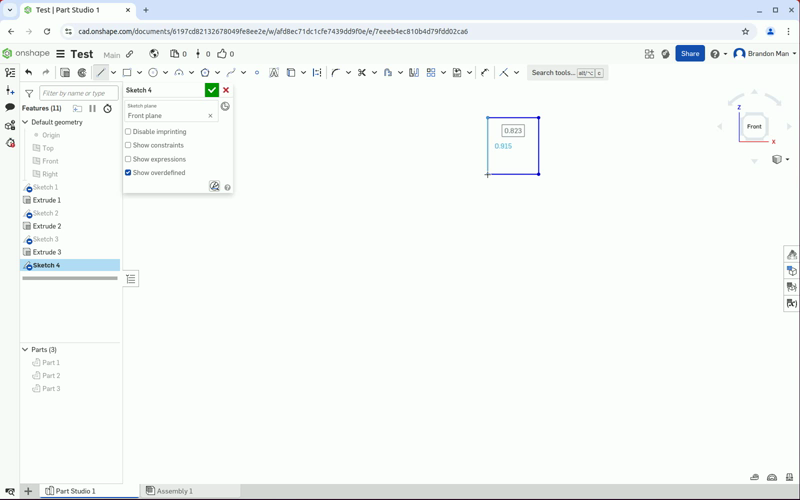
click(487, 174)
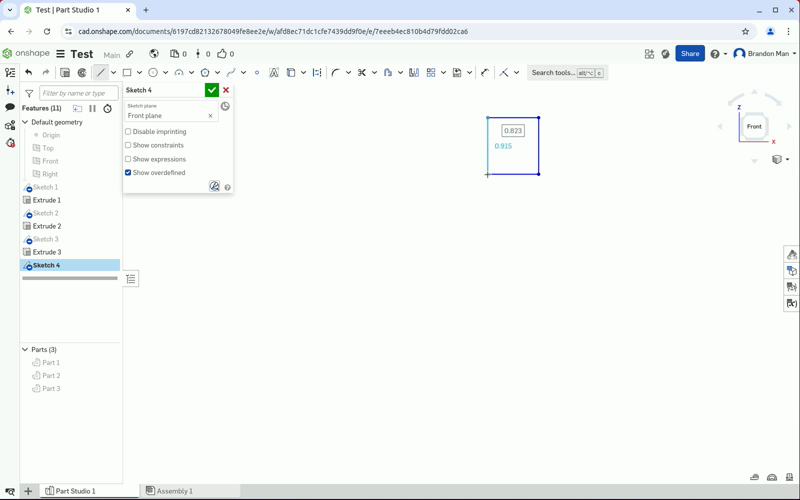
scroll(-6)
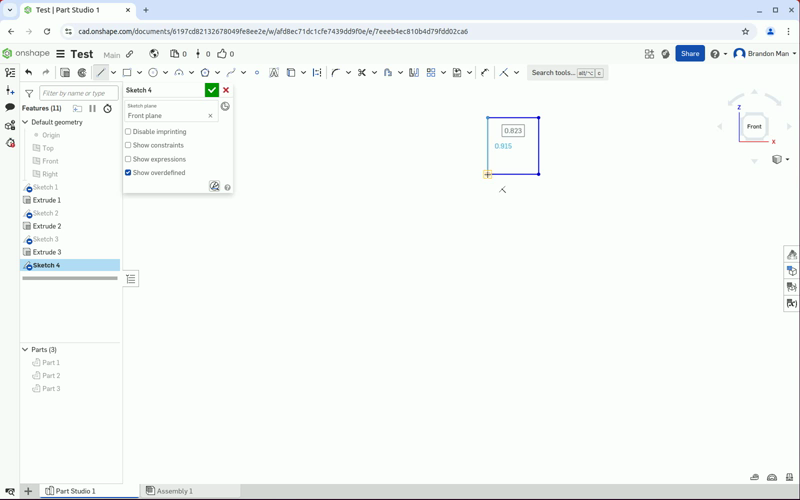
scroll(-6)
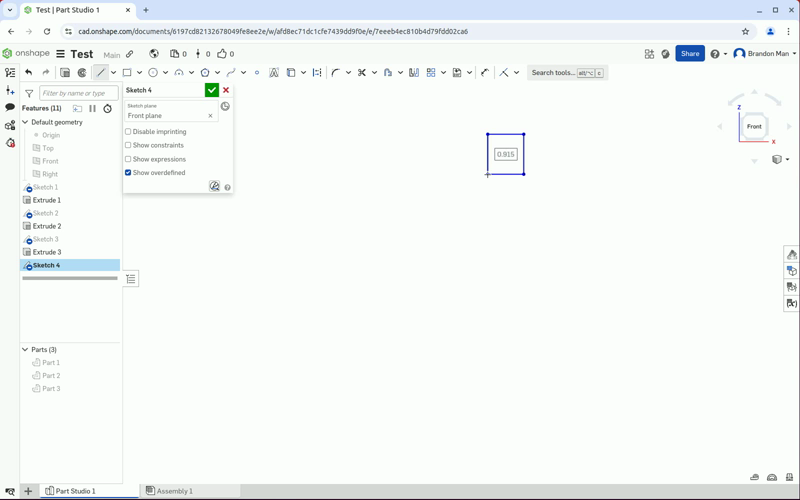
scroll(-6)
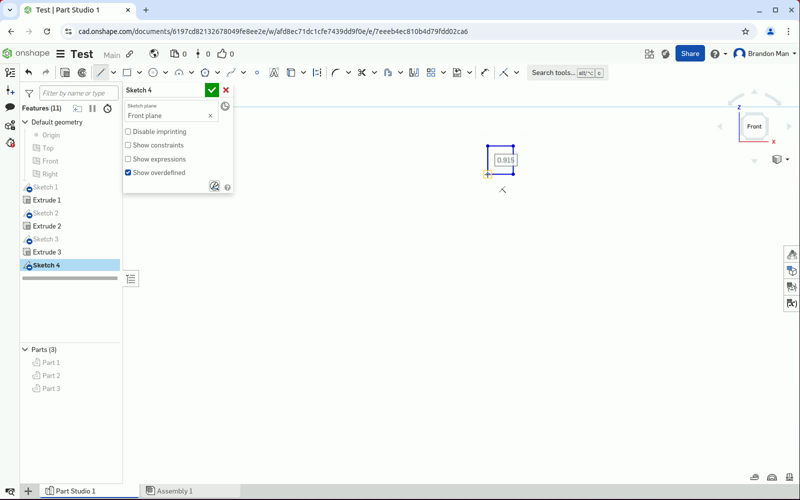
scroll(-6)
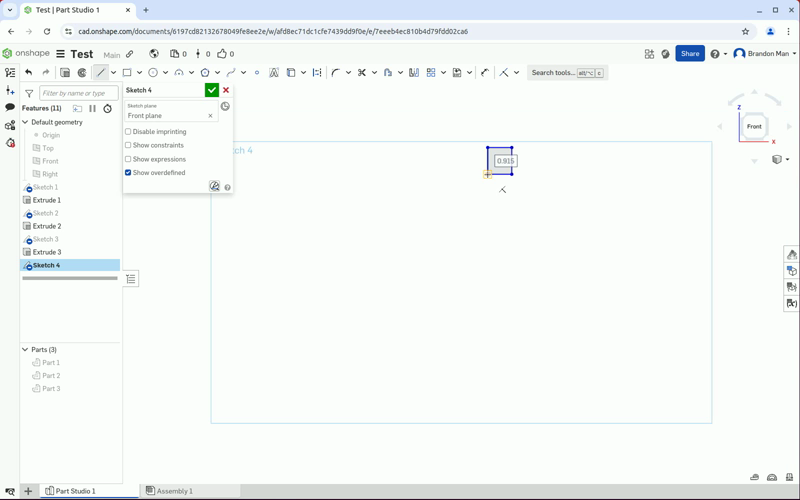
scroll(-6)
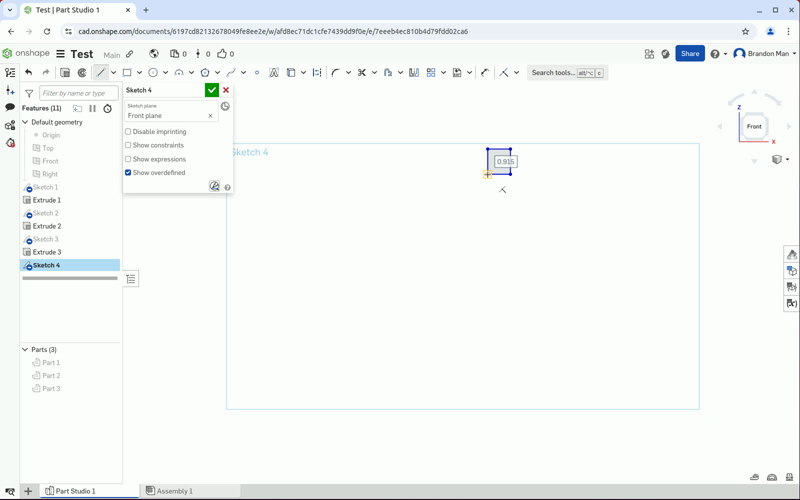
scroll(-6)
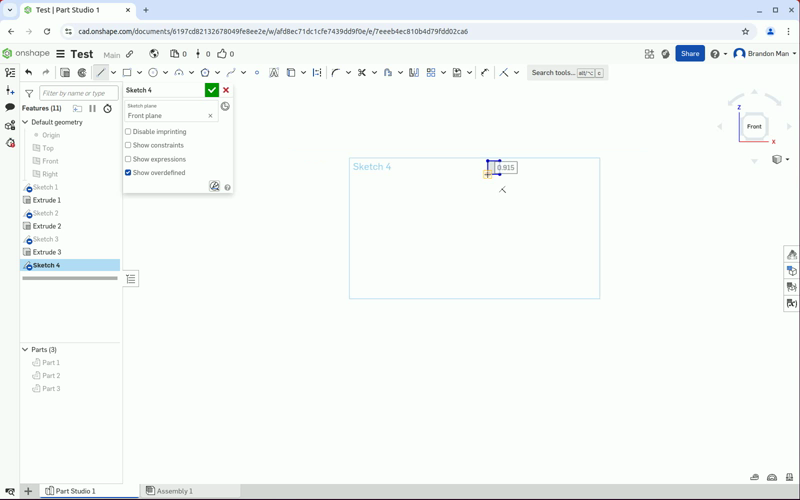
scroll(-6)
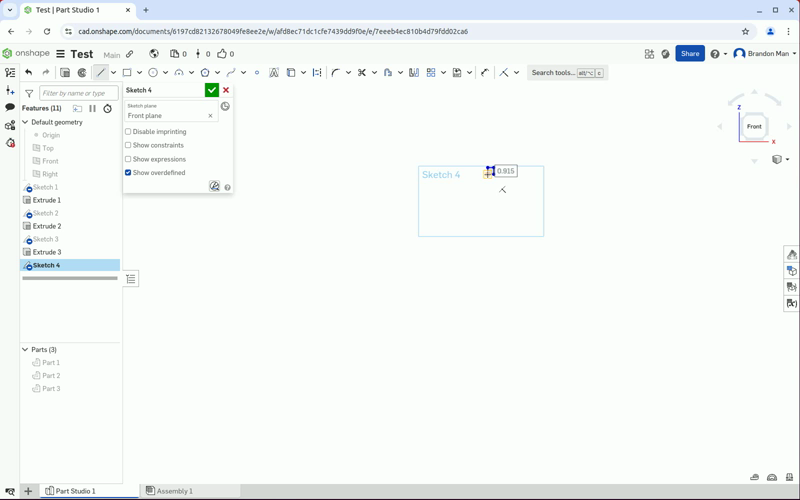
key(esc)
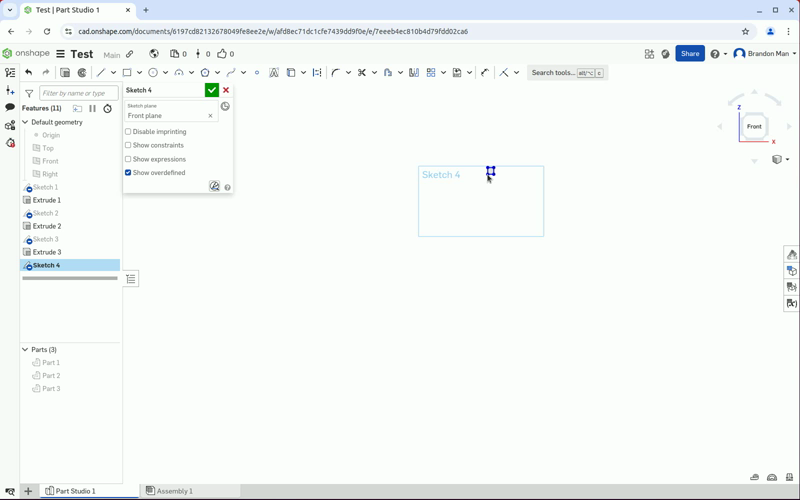
mouse_move(490, 170)
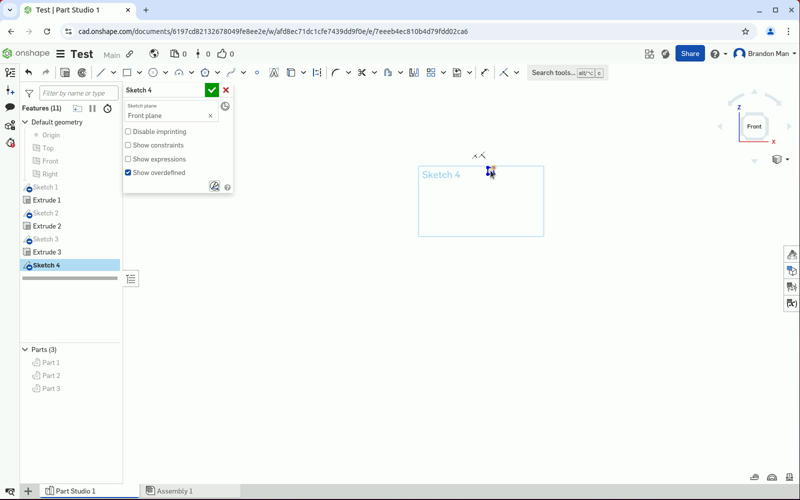
scroll(6)
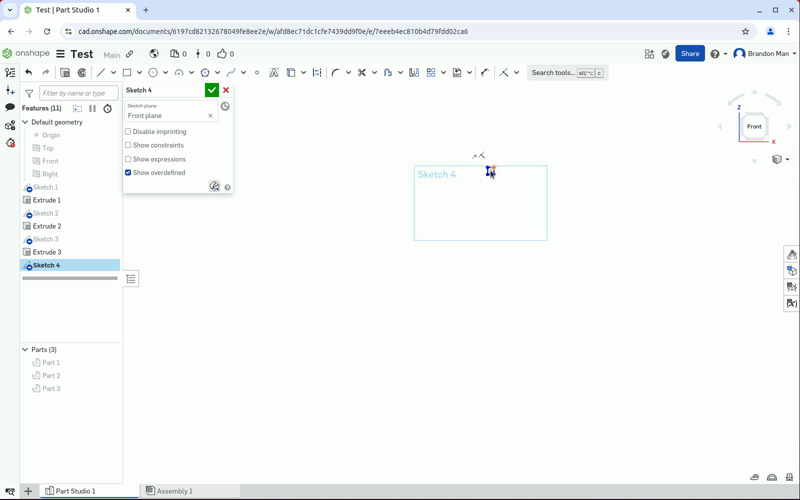
scroll(6)
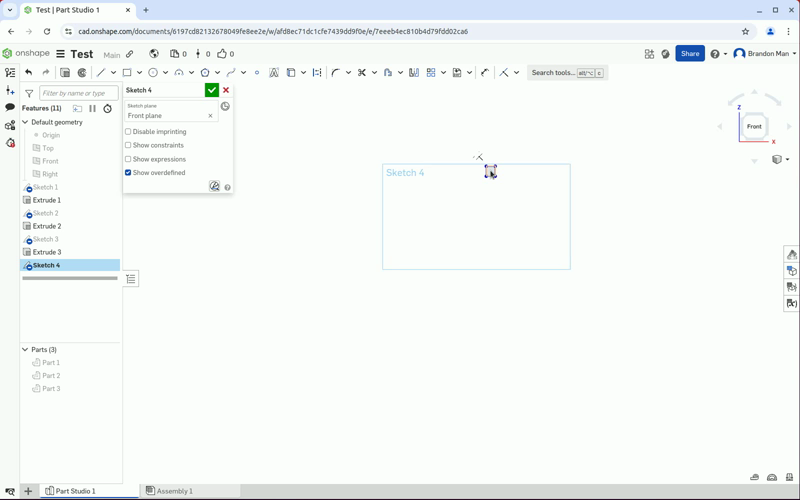
scroll(6)
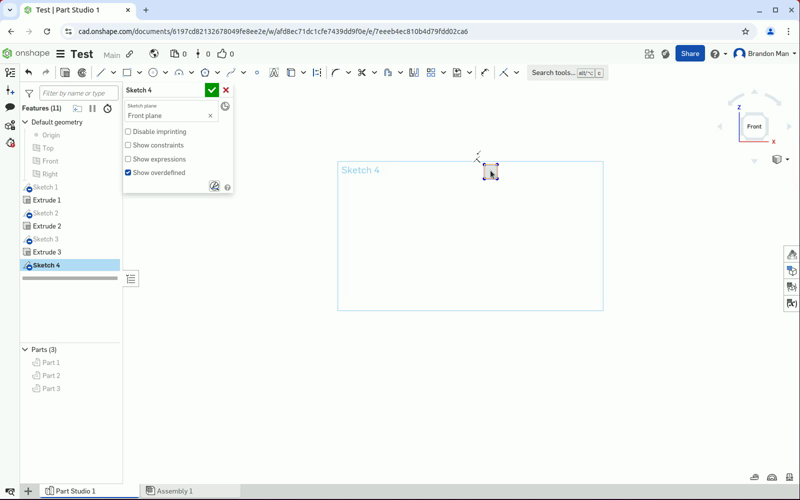
scroll(6)
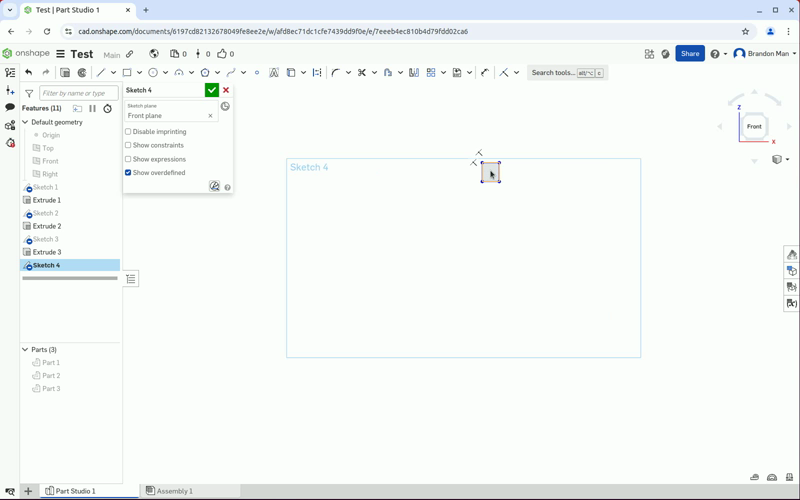
scroll(6)
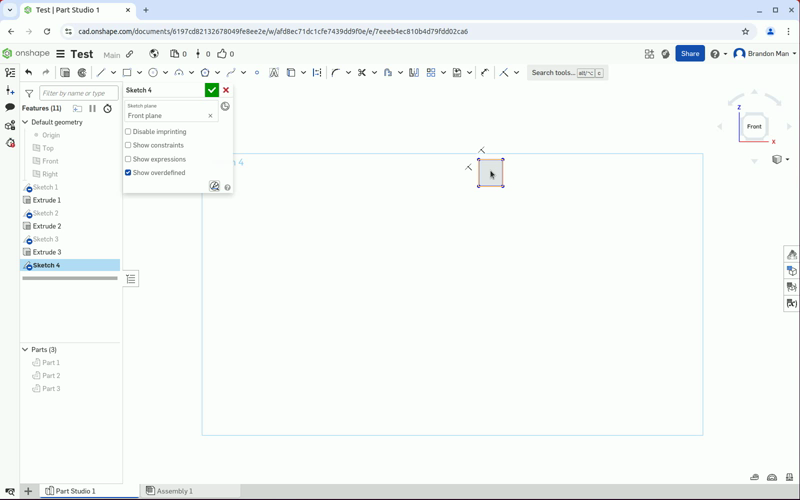
scroll(6)
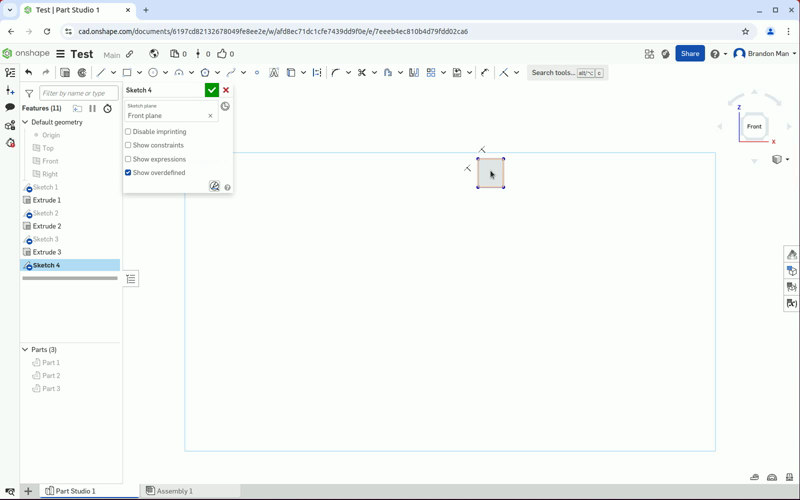
scroll(6)
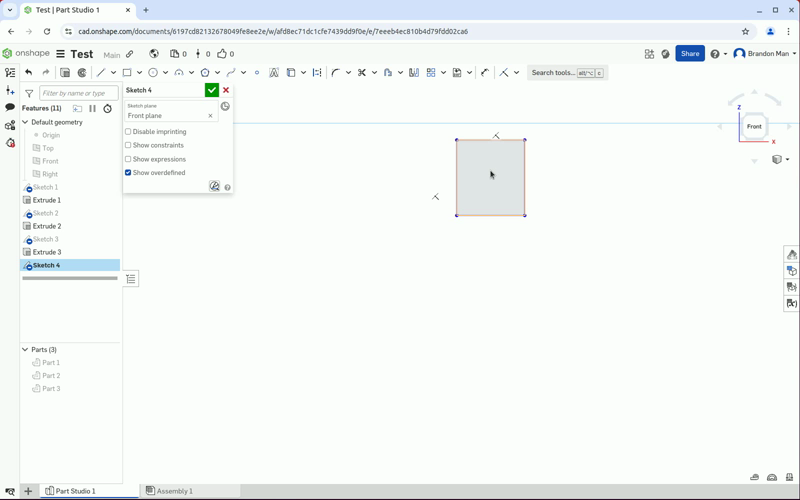
click(490, 170)
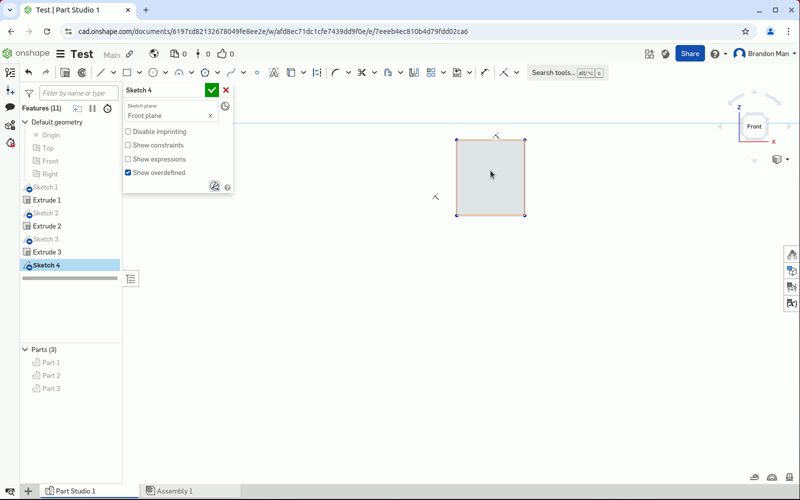
scroll(-6)
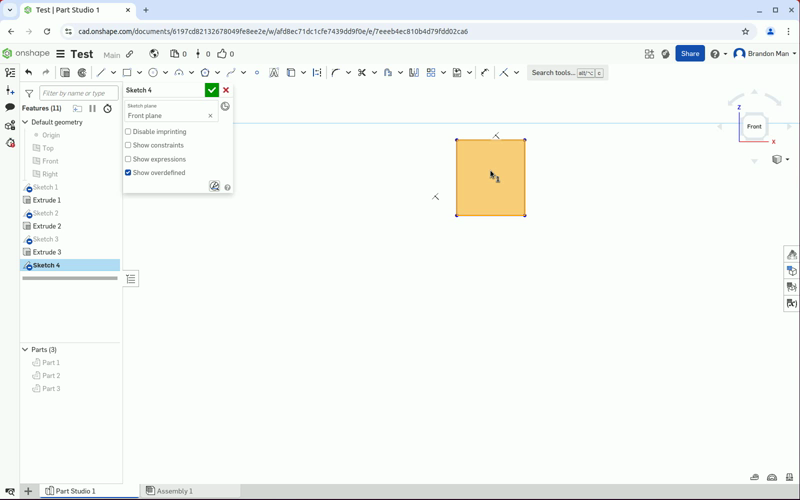
scroll(-6)
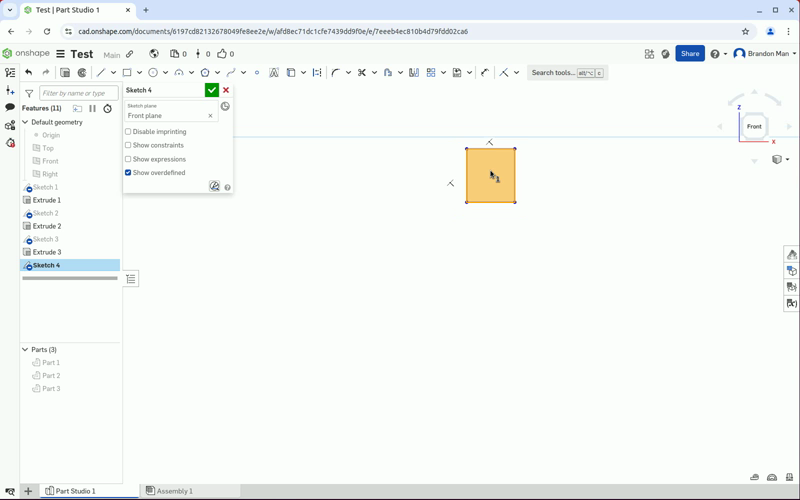
scroll(-6)
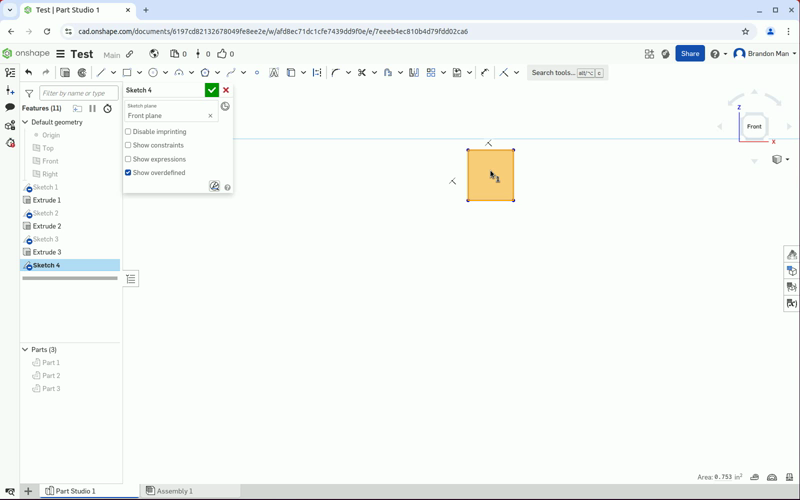
scroll(-6)
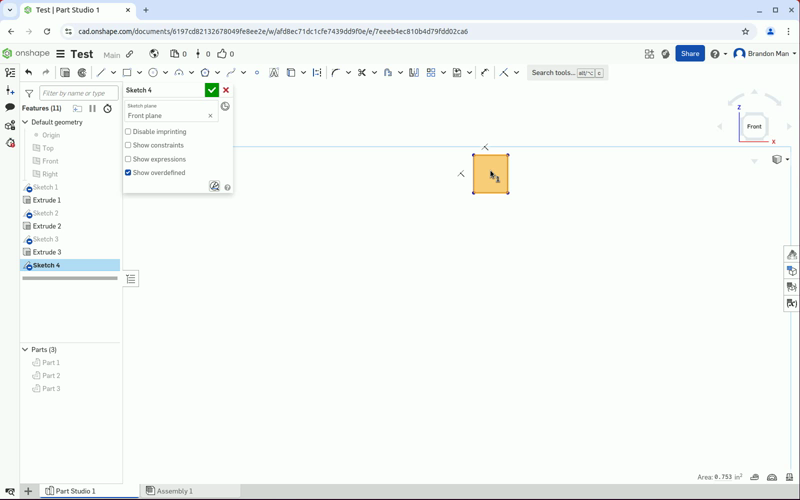
scroll(-6)
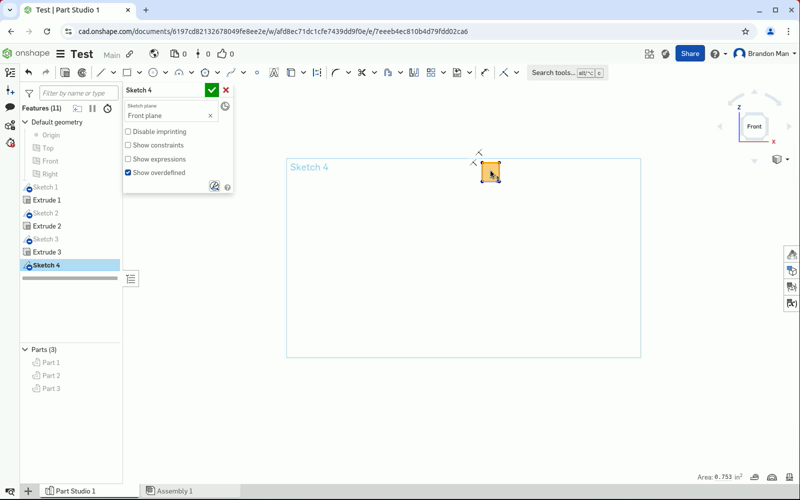
scroll(-6)
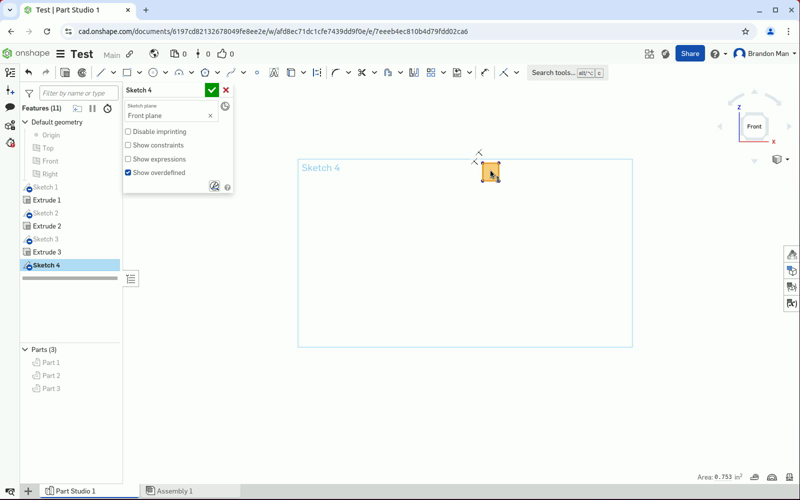
scroll(-6)
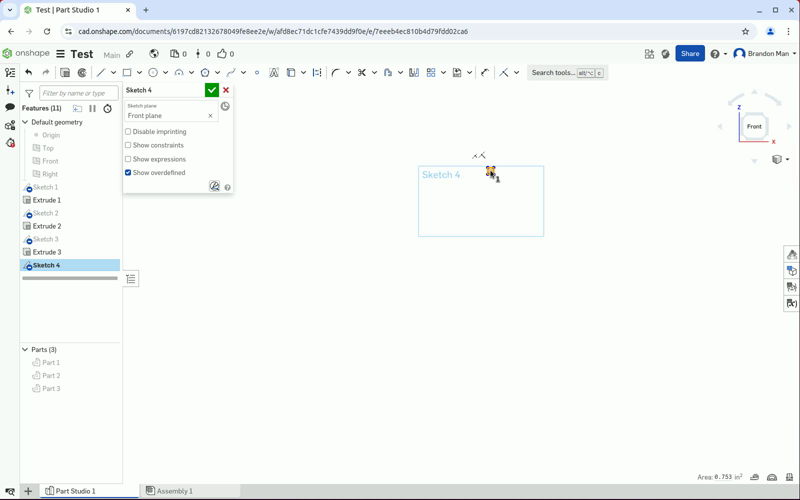
mouse_move(73, 352)
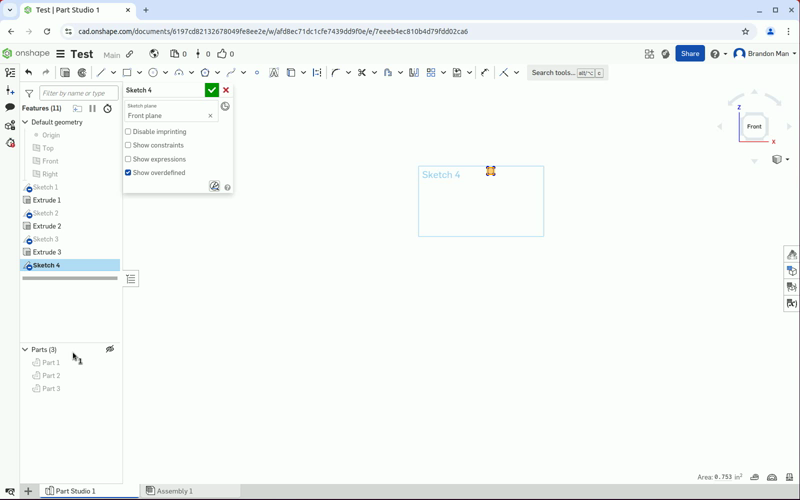
key(shift+y)
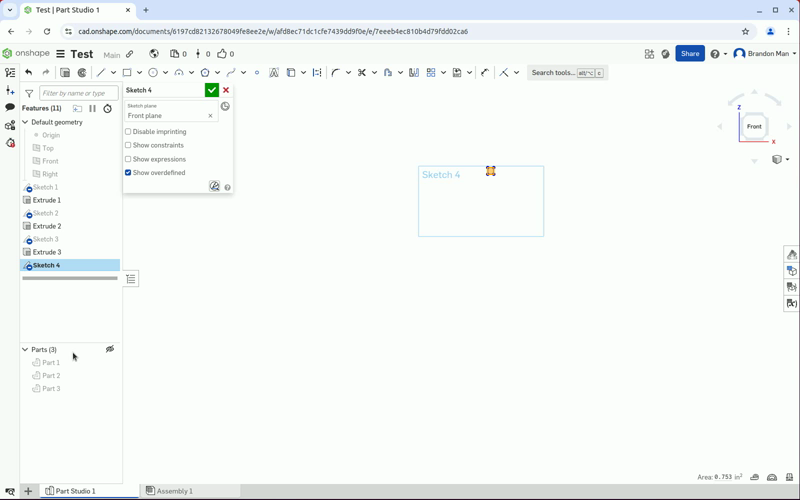
key(shift+e)
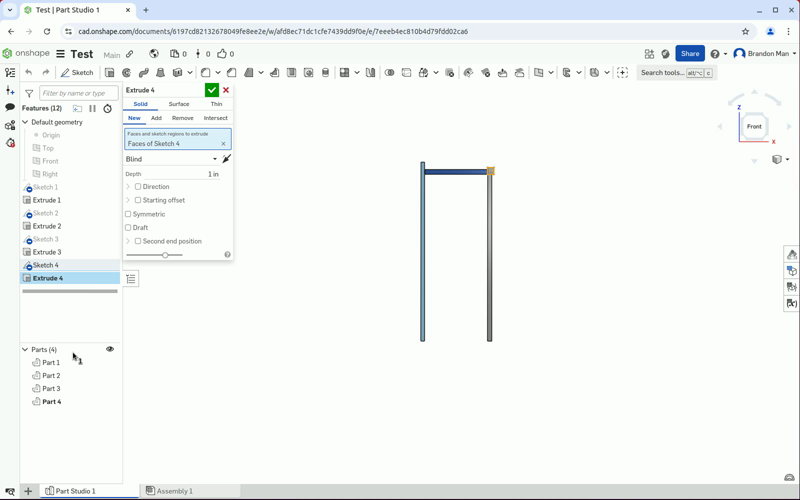
mouse_move(143, 106)
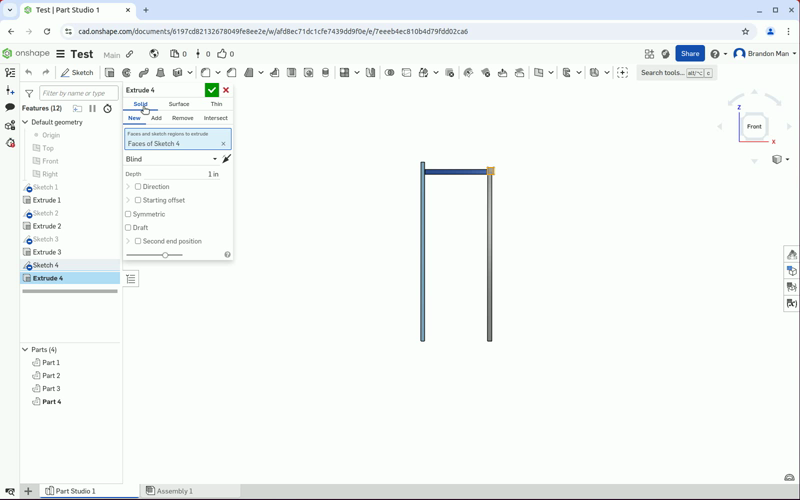
click(143, 106)
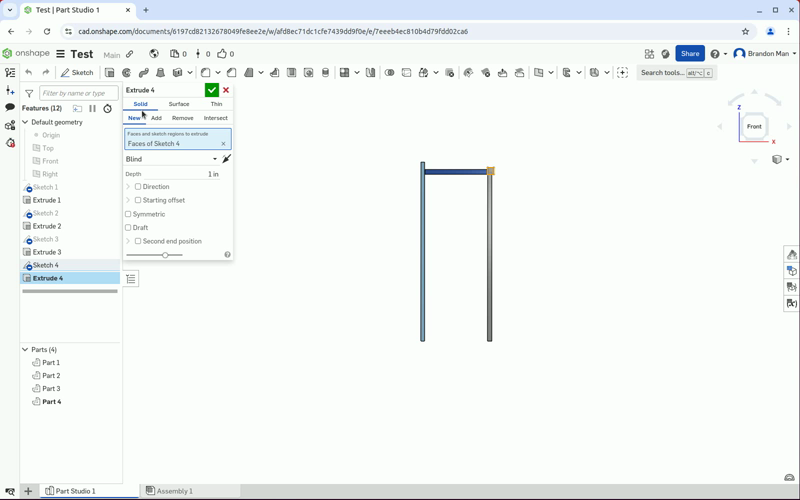
mouse_move(137, 120)
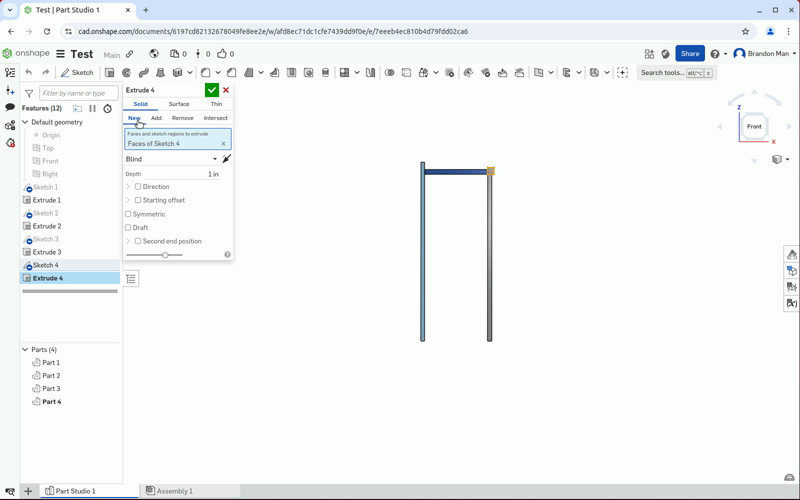
click(137, 120)
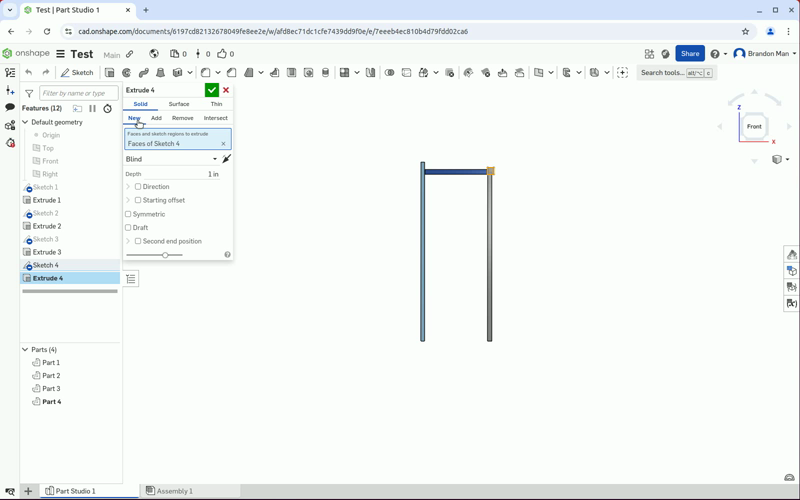
key(tab, 4)
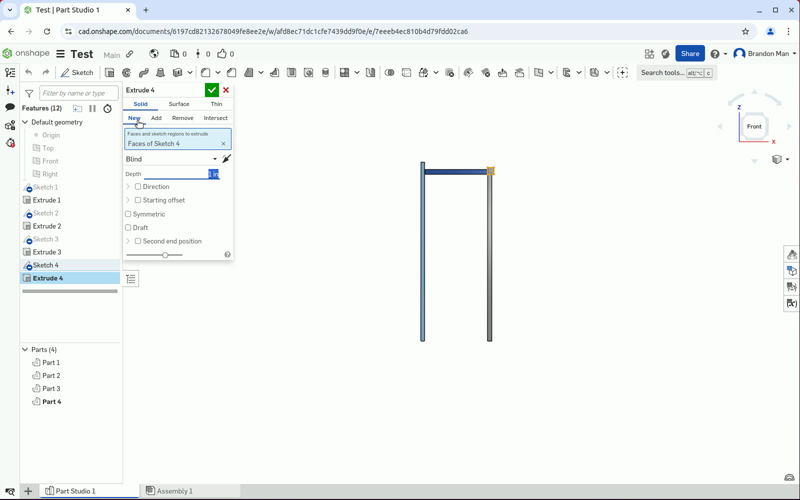
text(0.722)
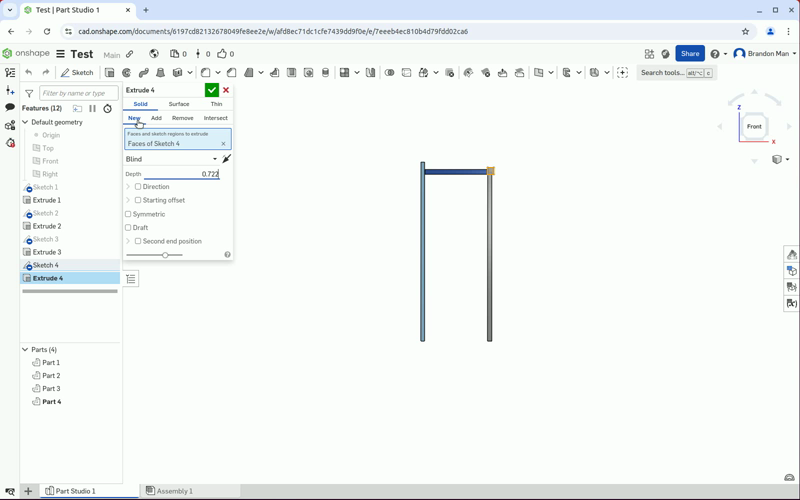
key(enter)
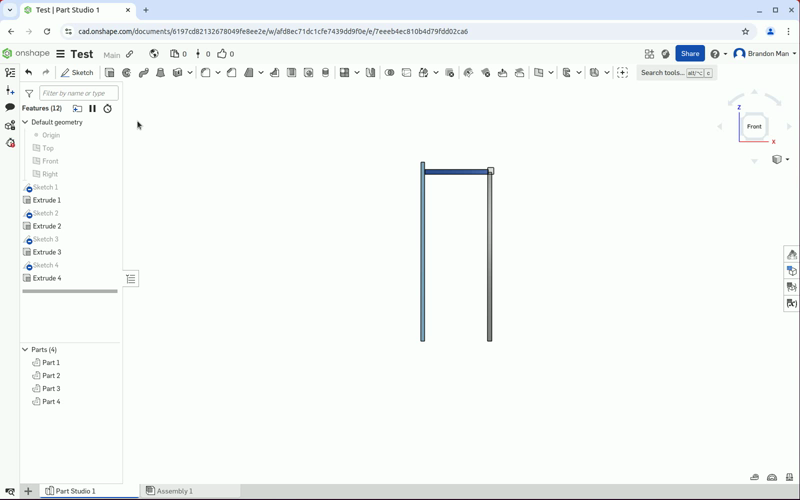
key(shift+h)
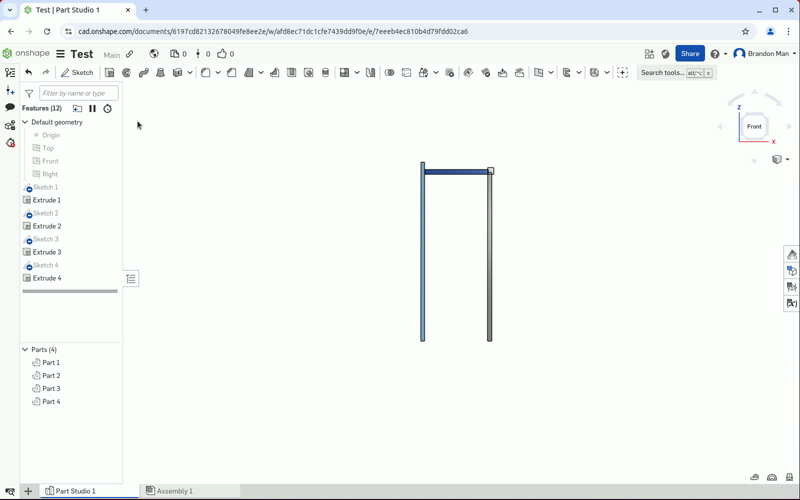
key(shift+h)
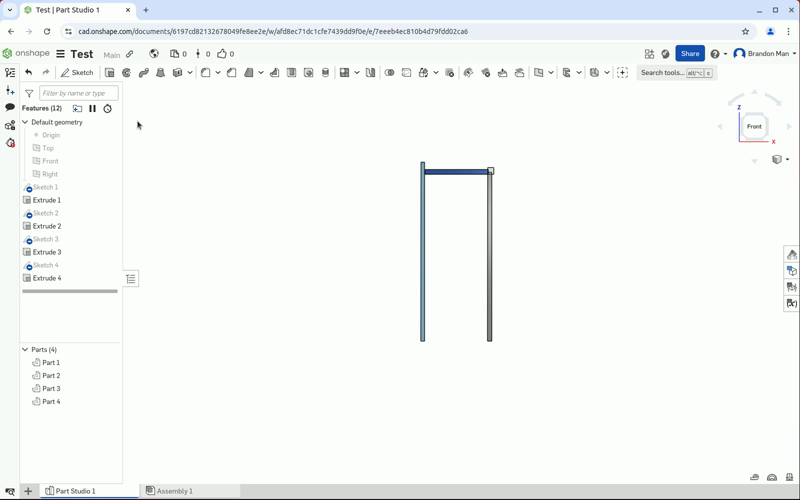
mouse_move(73, 189)
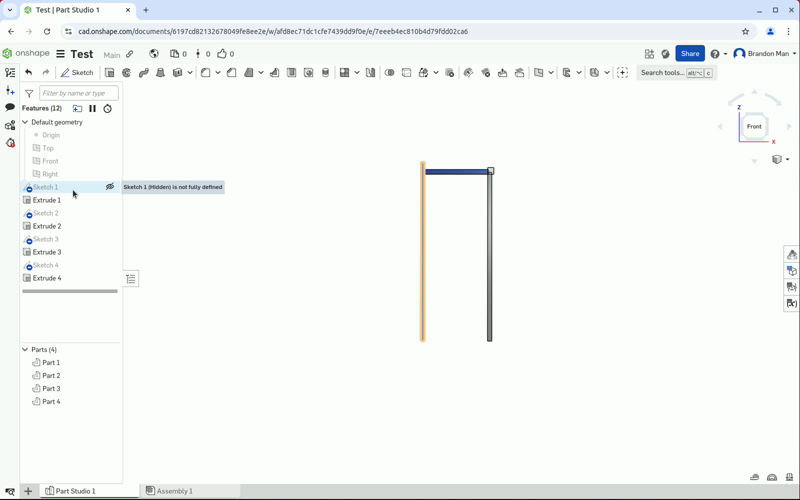
click(73, 189)
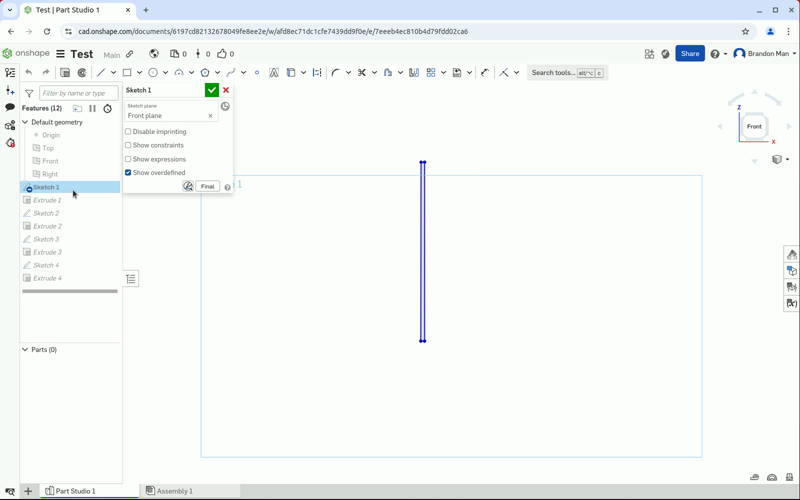
mouse_move(229, 92)
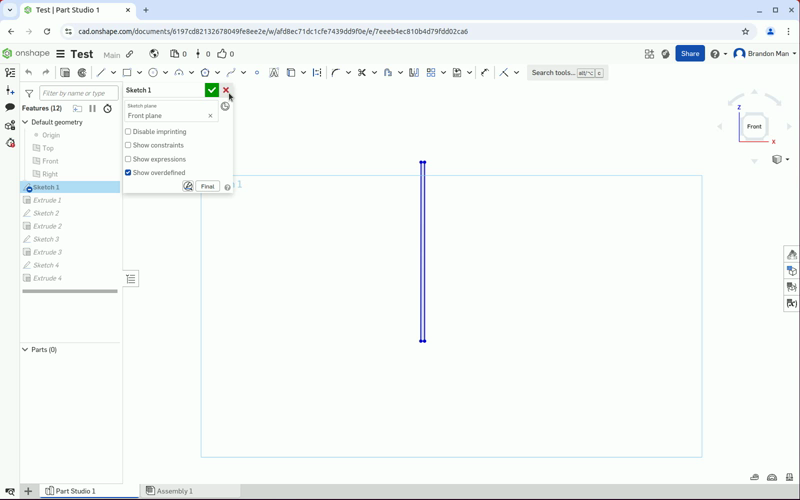
click(229, 92)
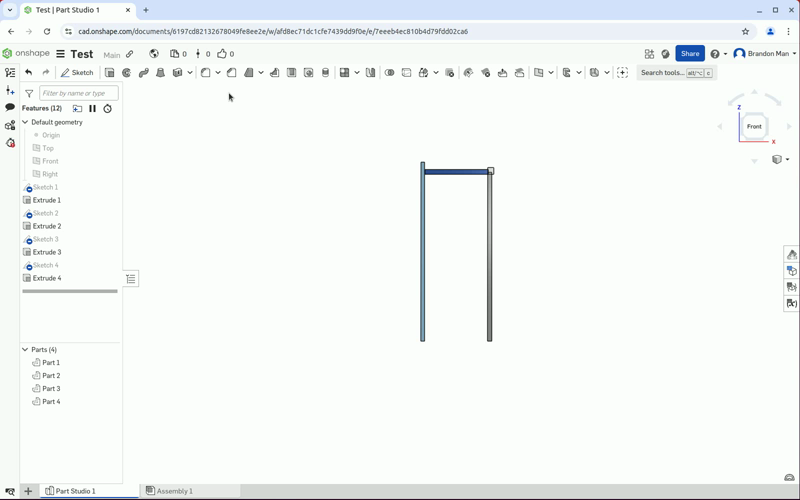
mouse_move(541, 75)
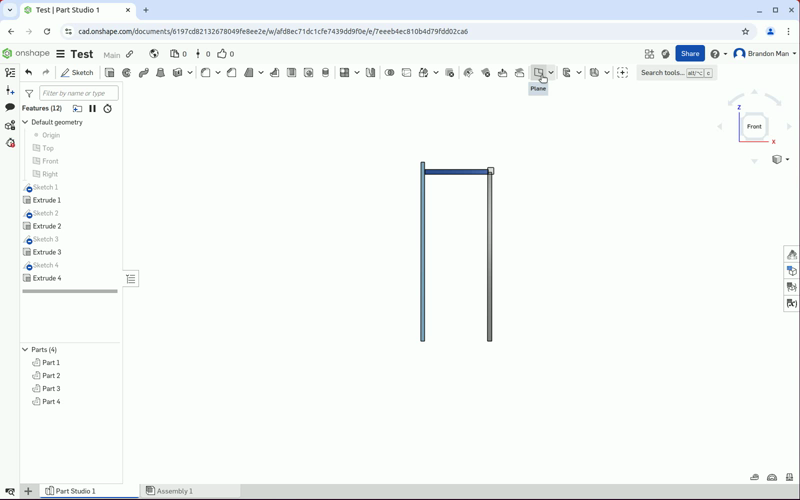
click(541, 75)
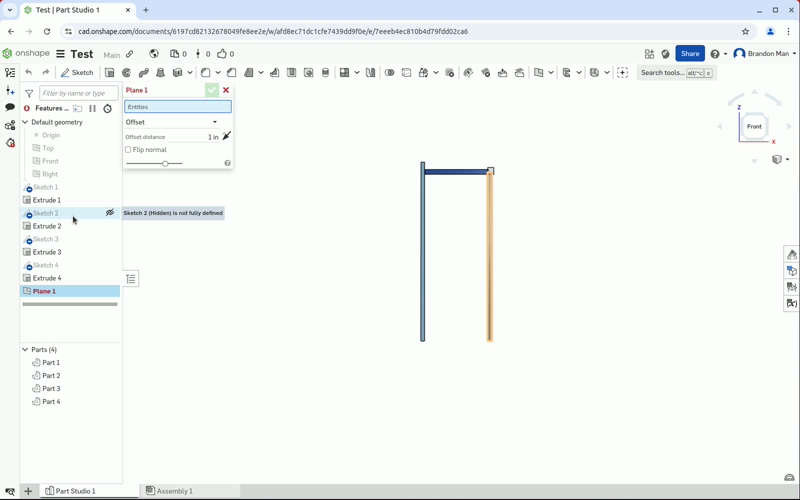
scroll(3)
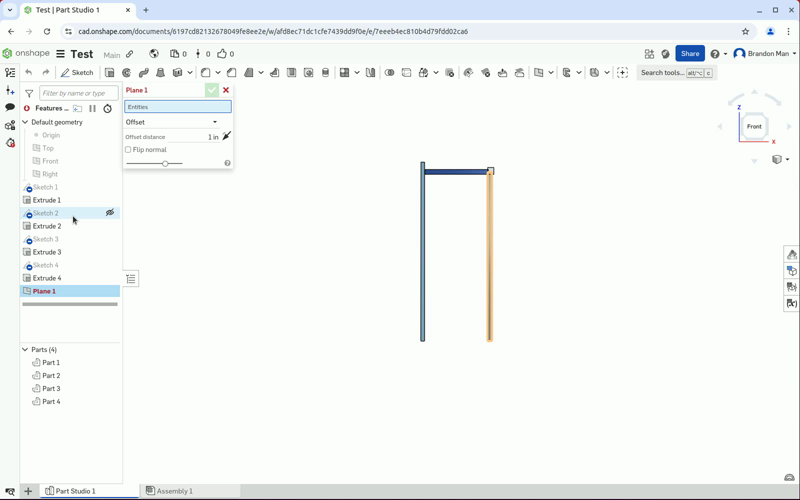
mouse_move(73, 163)
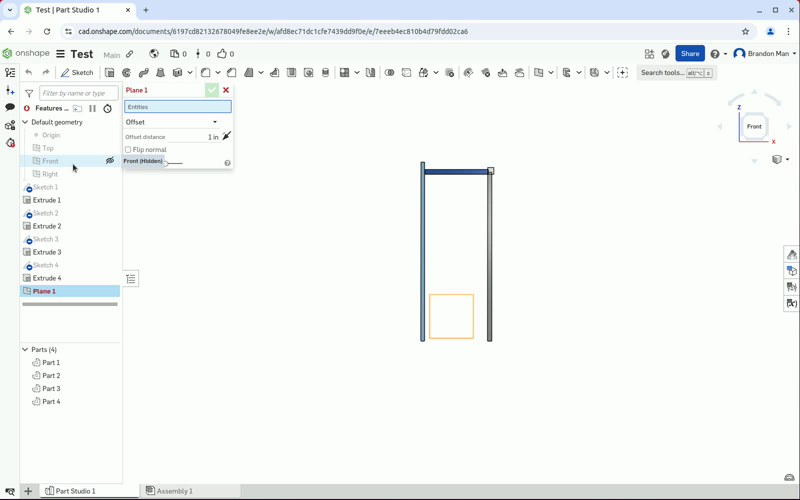
click(73, 163)
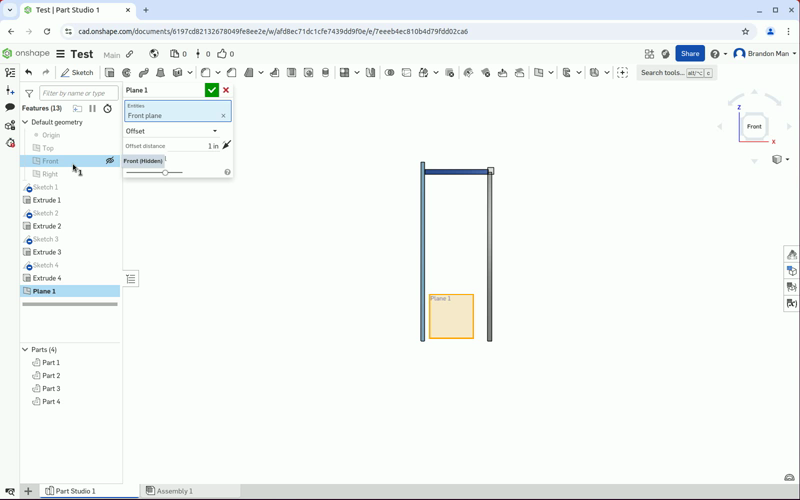
key(tab, 2)
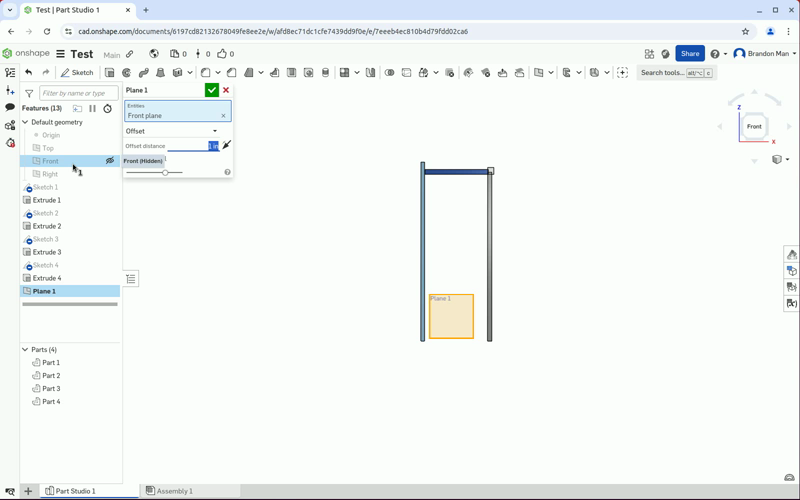
text(0.709)
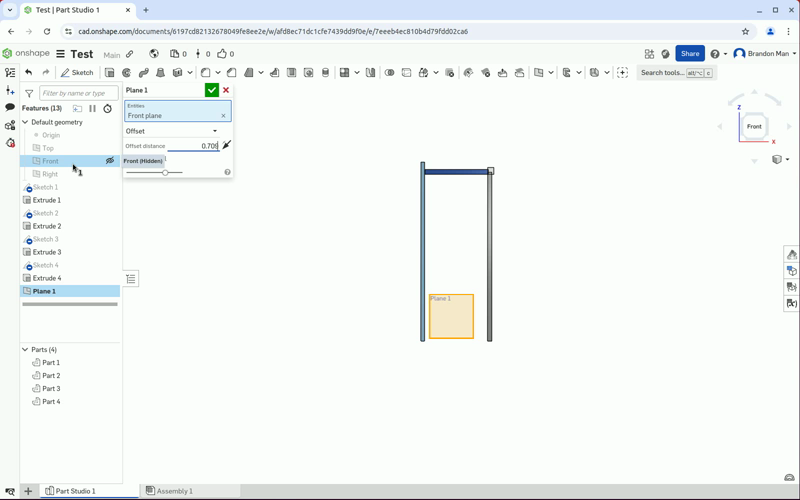
key(enter, 2)
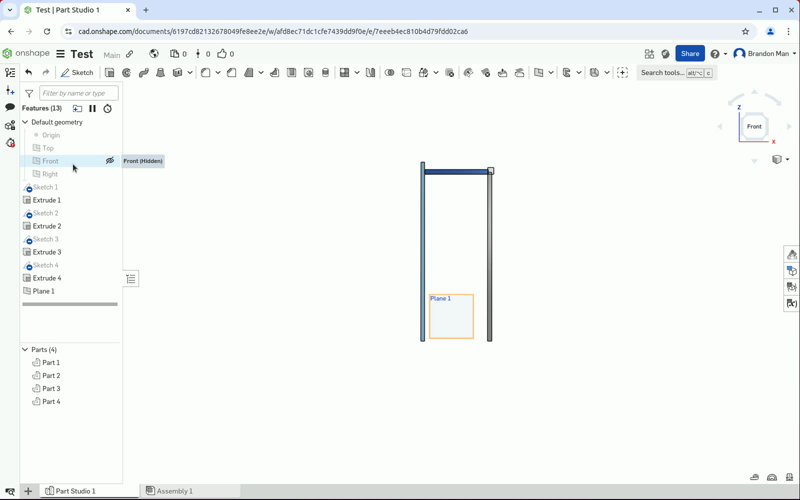
key(shift+s)
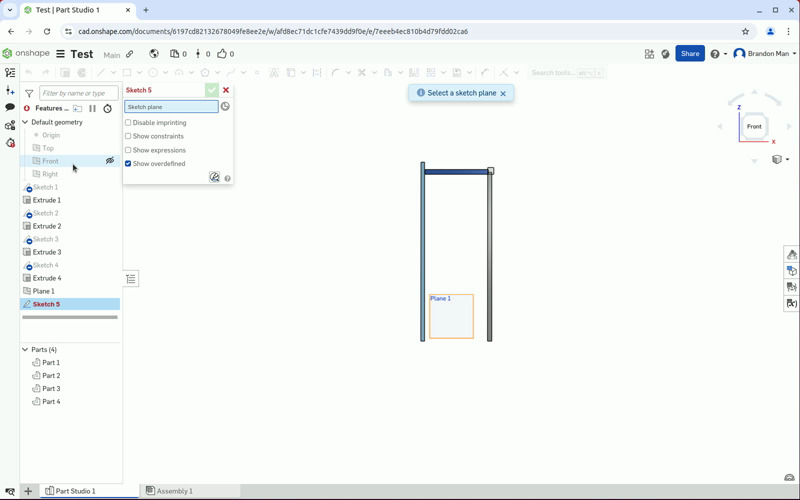
mouse_move(73, 293)
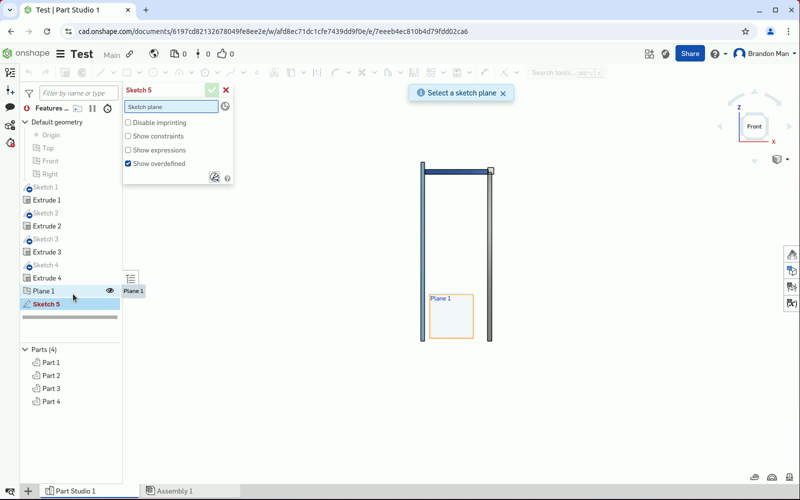
click(73, 293)
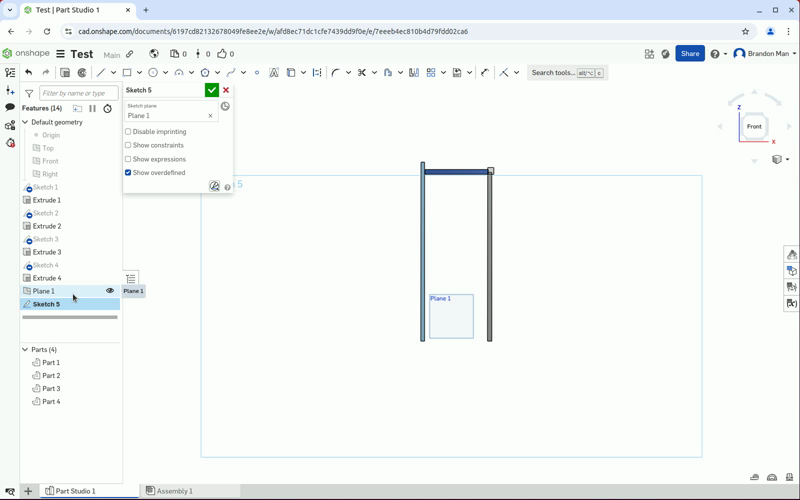
mouse_move(73, 352)
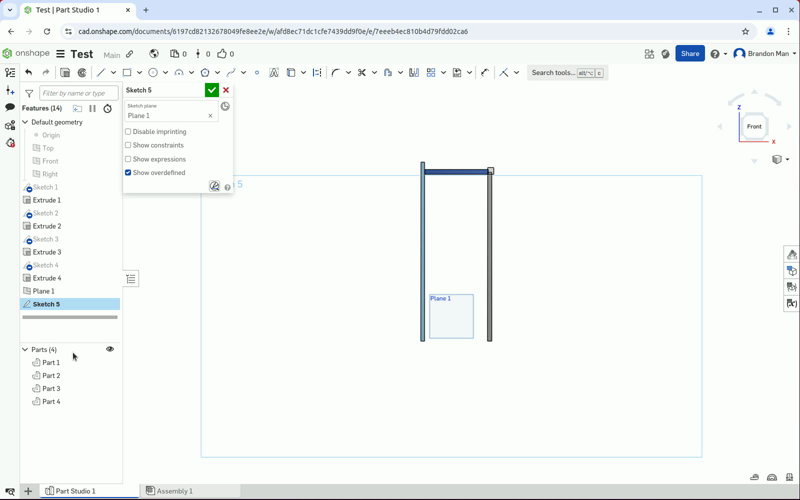
key(y)
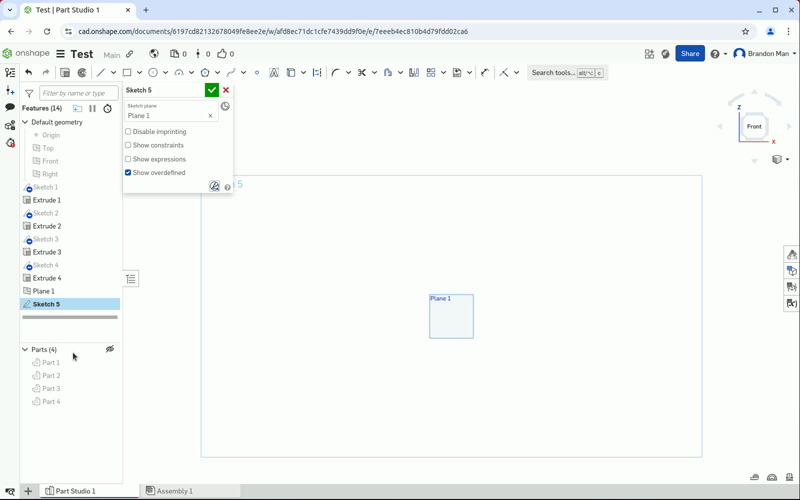
key(l)
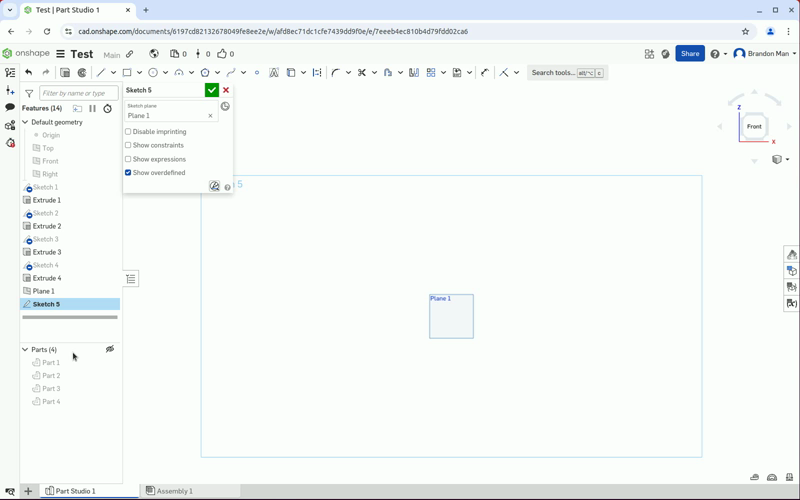
key_down(shift)
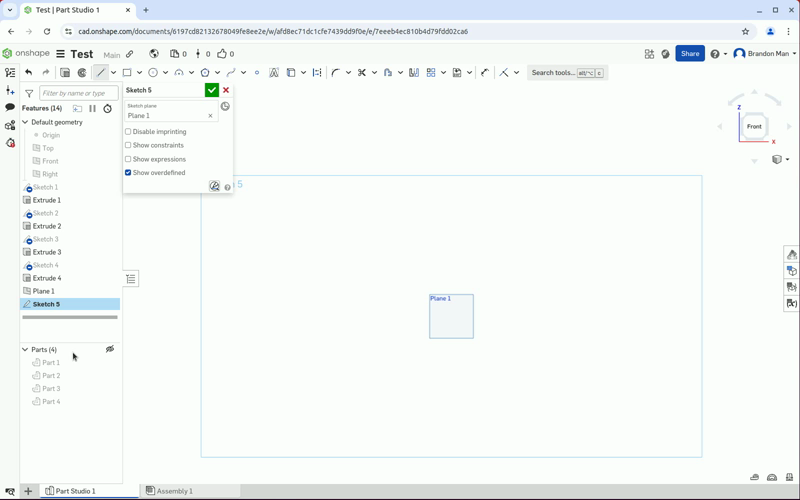
mouse_move(440, 299)
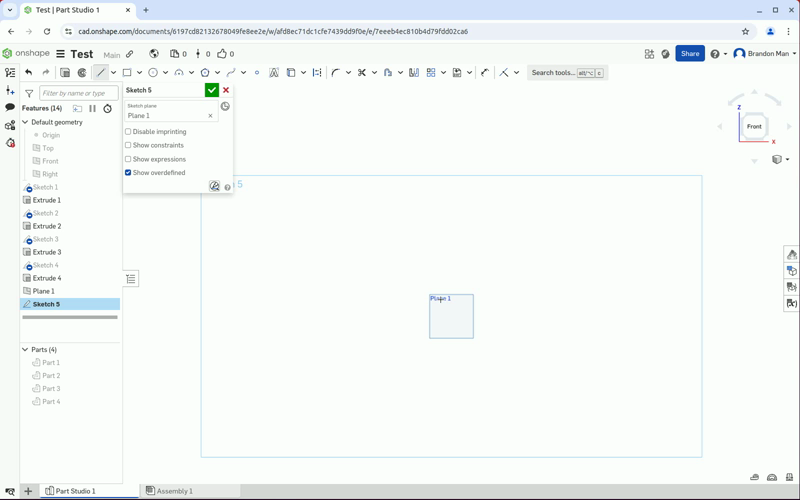
click(440, 299)
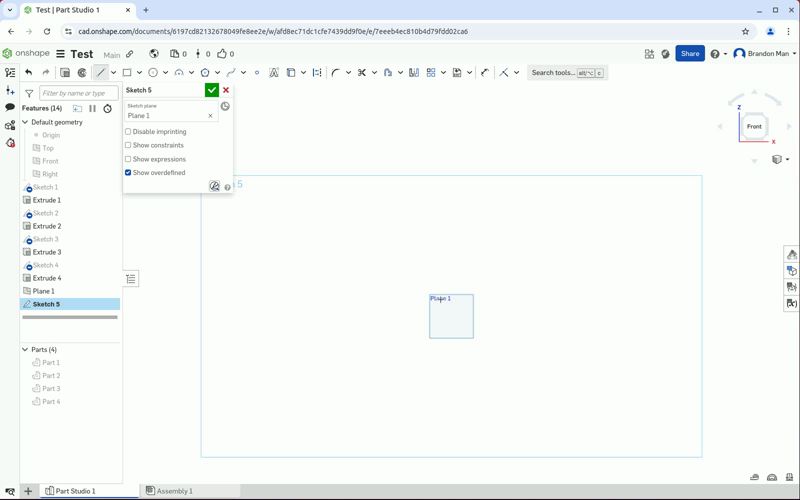
key_up(shift)
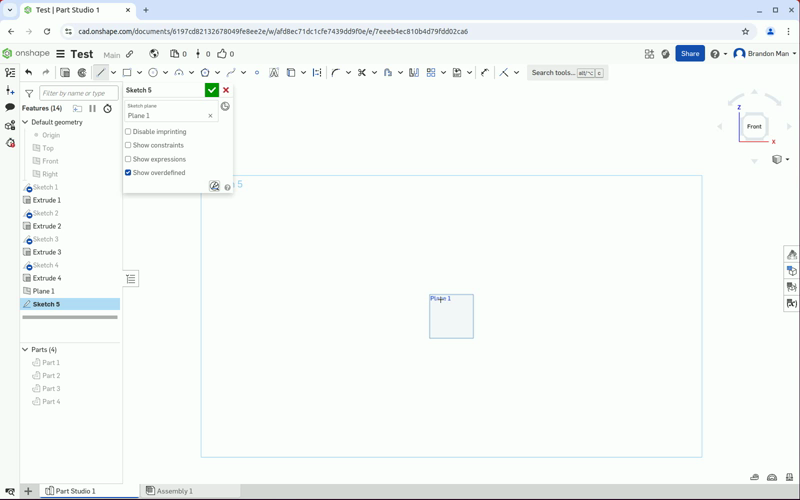
key_down(shift)
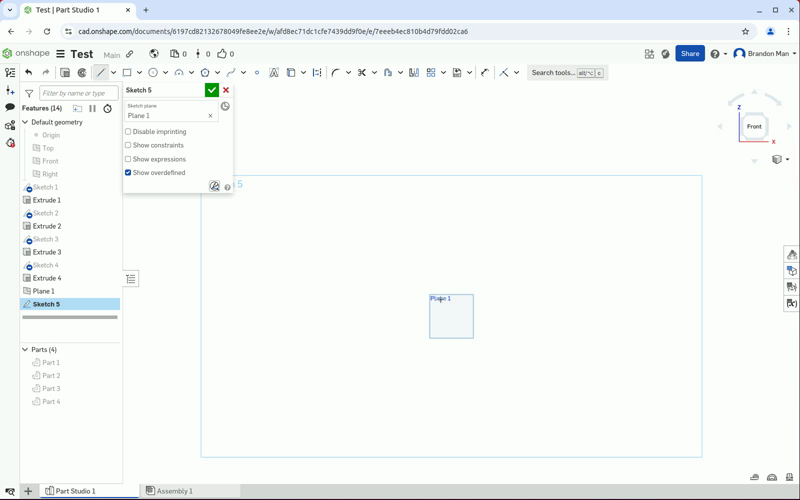
mouse_move(470, 299)
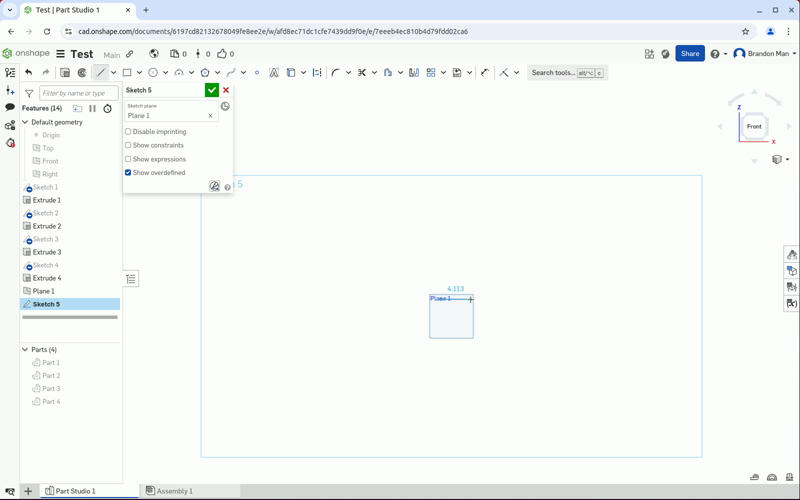
mouse_move(445, 299)
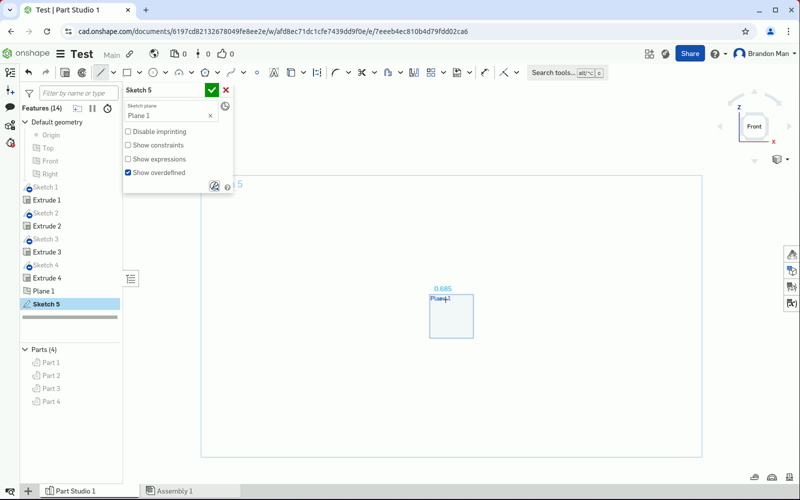
scroll(6)
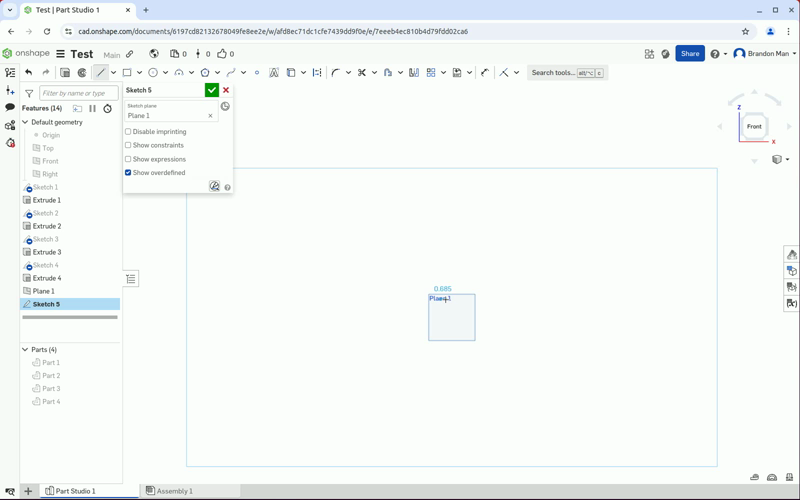
scroll(6)
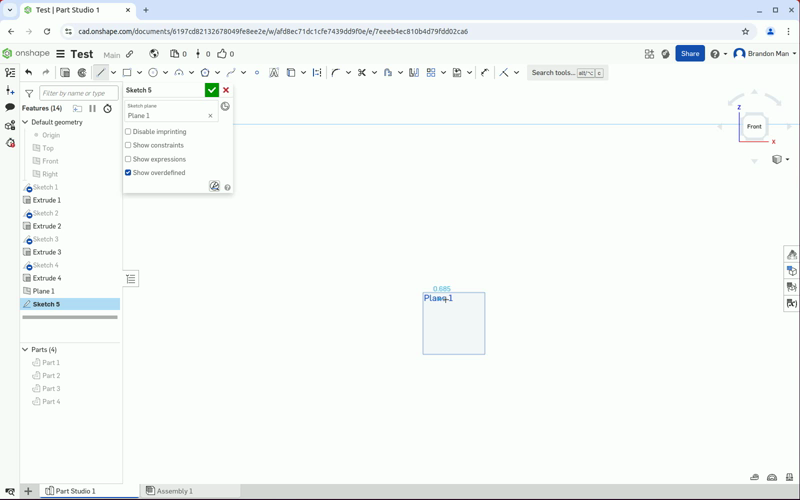
scroll(6)
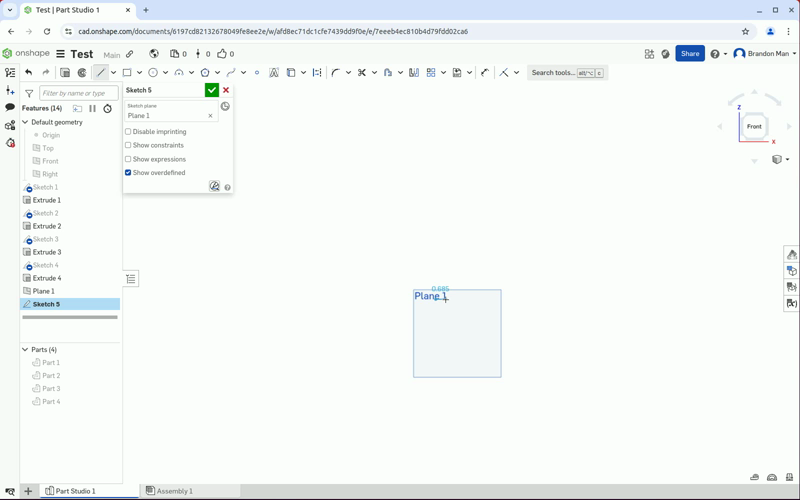
scroll(6)
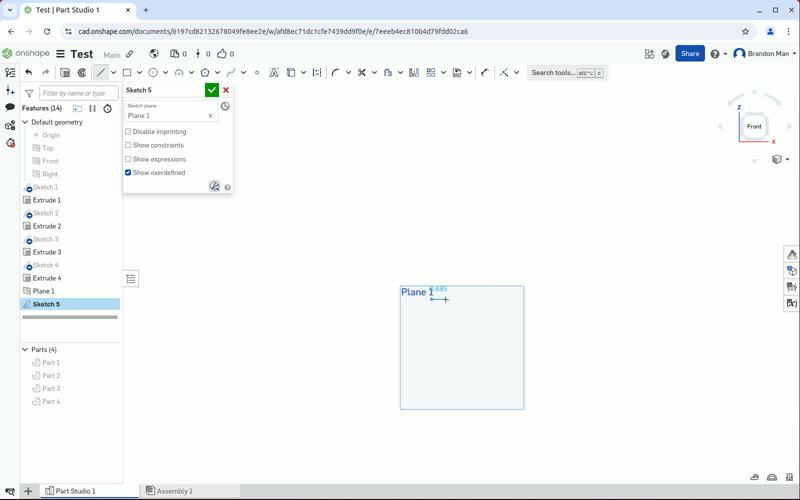
scroll(6)
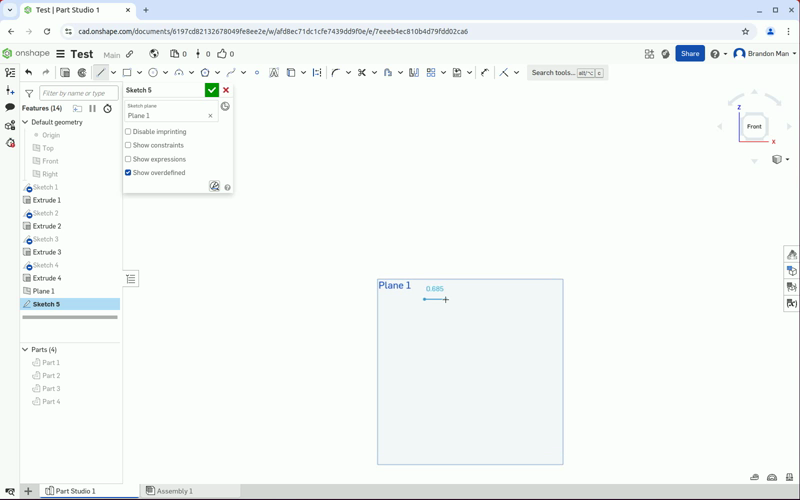
scroll(6)
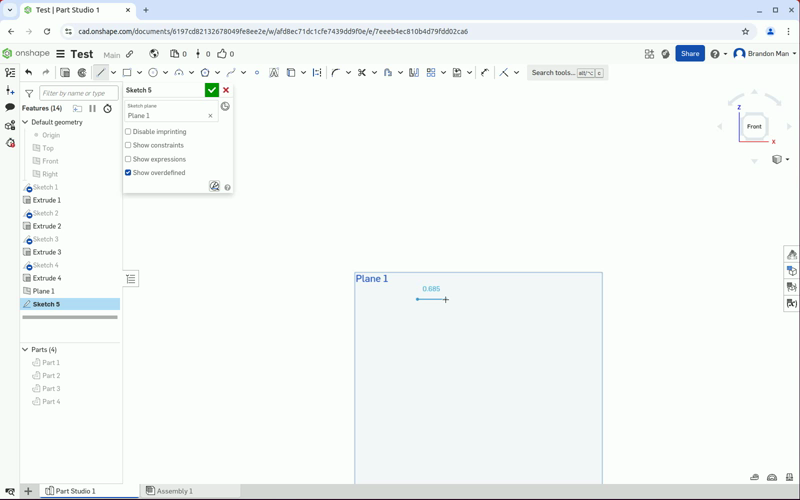
scroll(6)
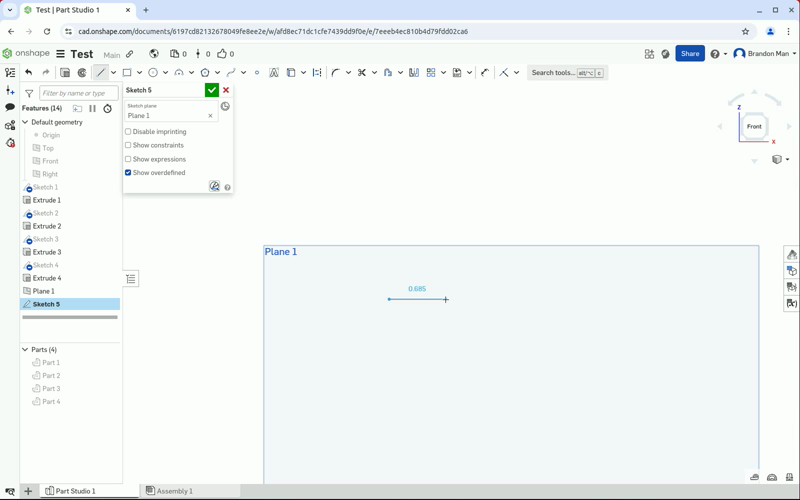
click(445, 299)
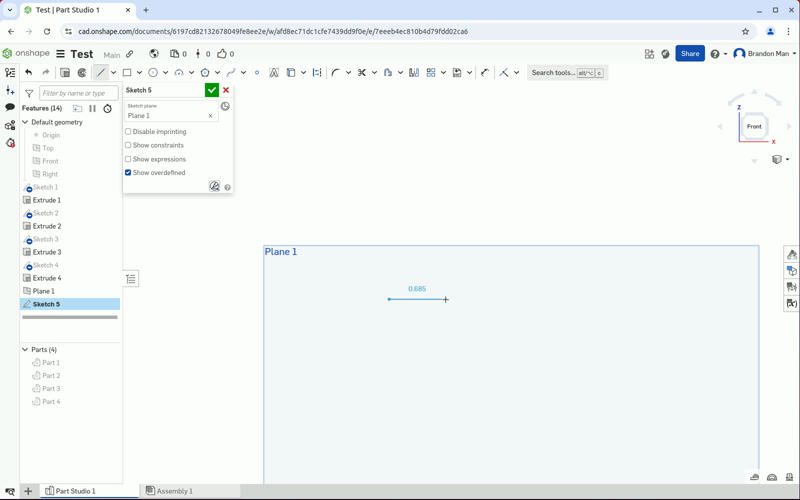
scroll(-6)
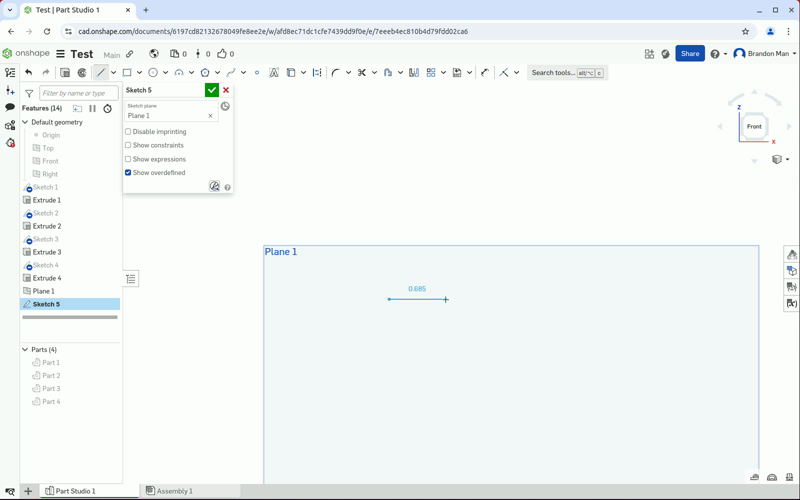
scroll(-6)
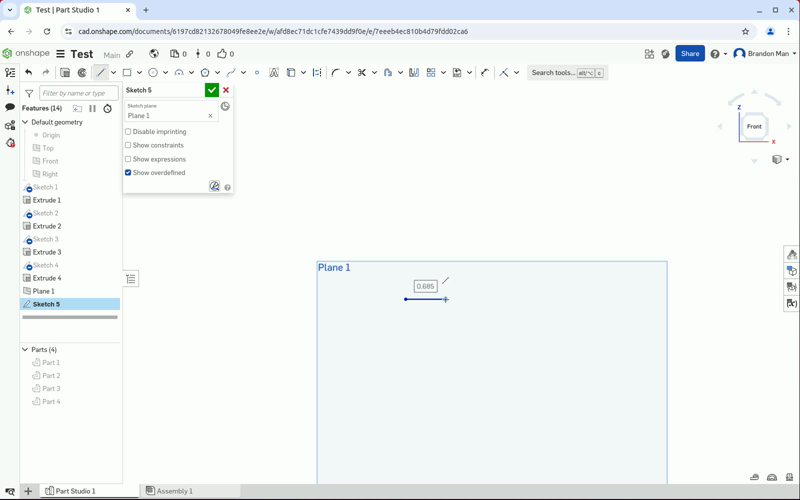
scroll(-6)
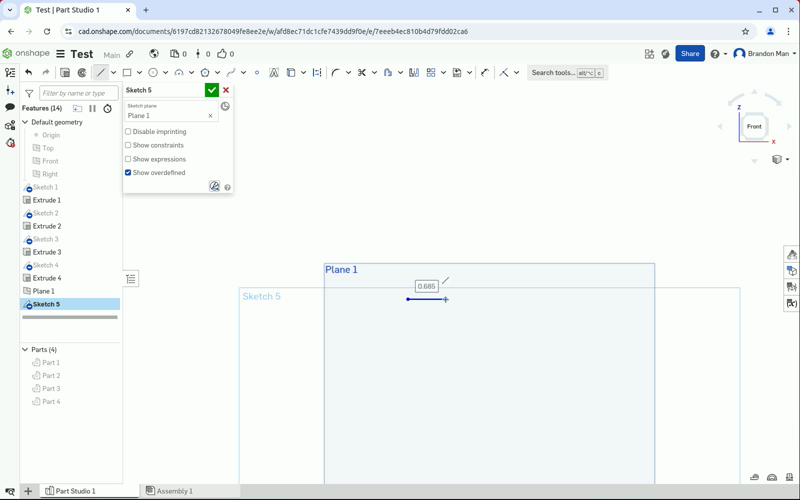
scroll(-6)
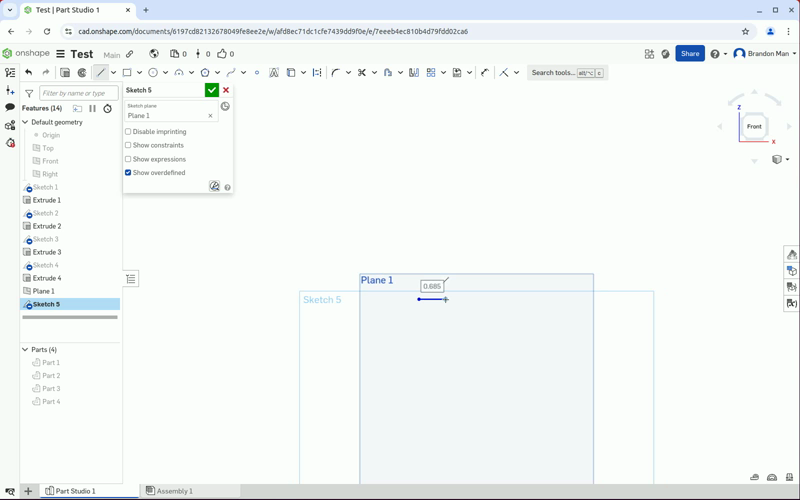
scroll(-6)
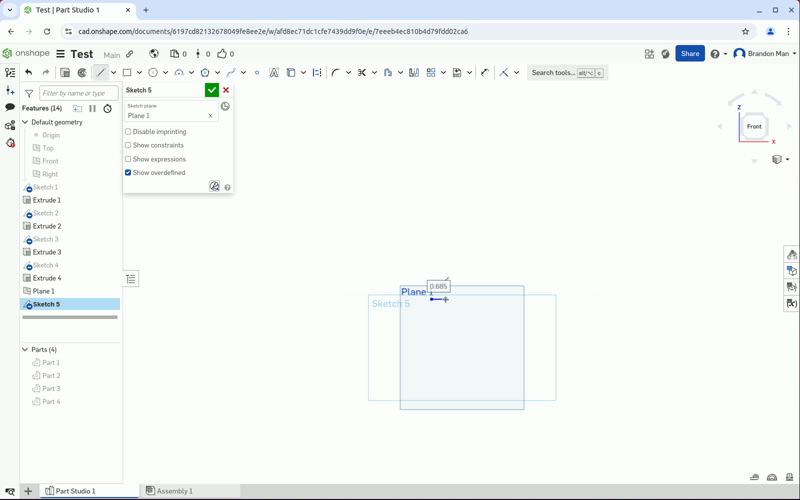
scroll(-6)
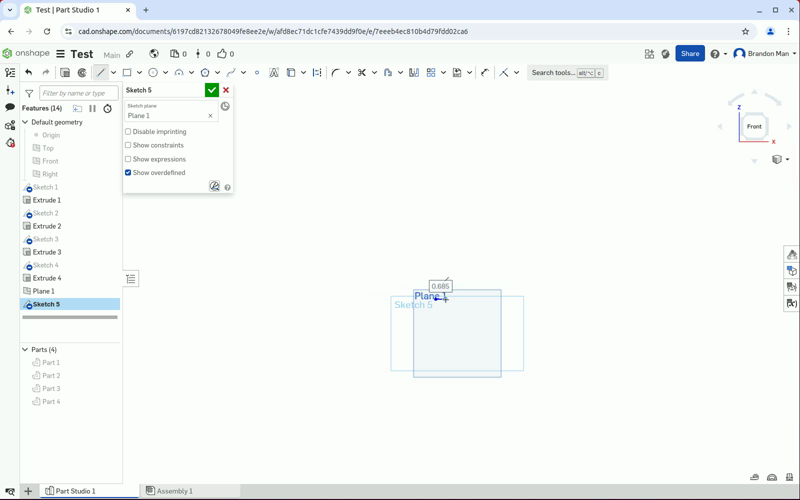
scroll(-6)
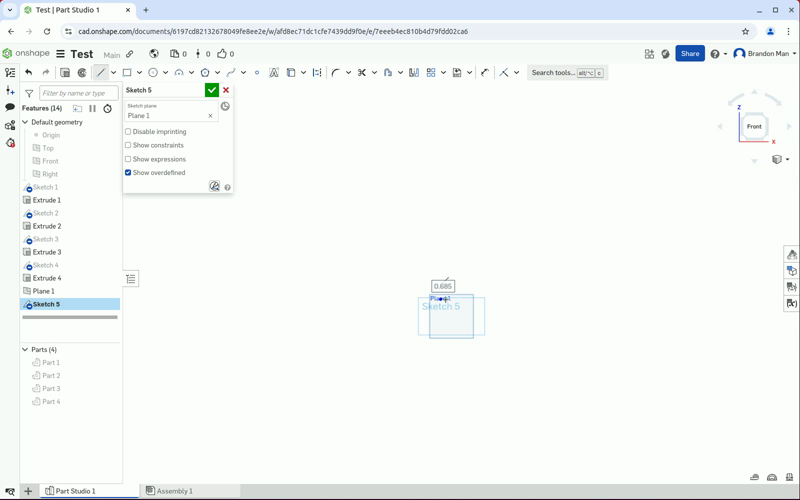
key_up(shift)
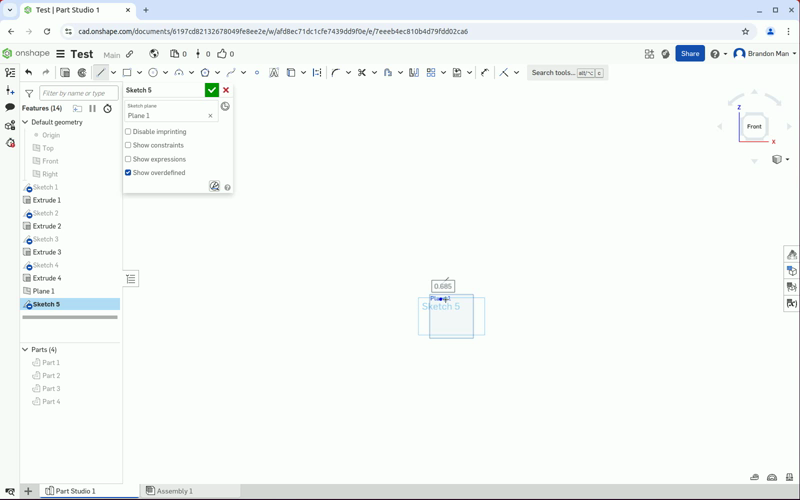
key_down(shift)
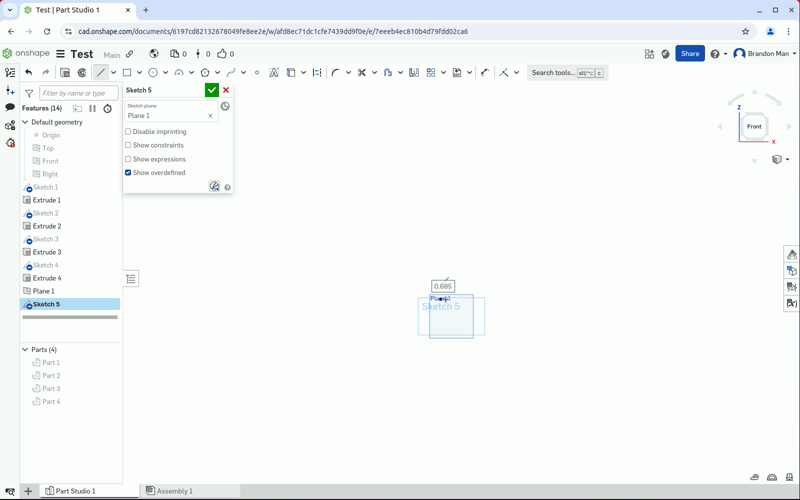
mouse_move(475, 299)
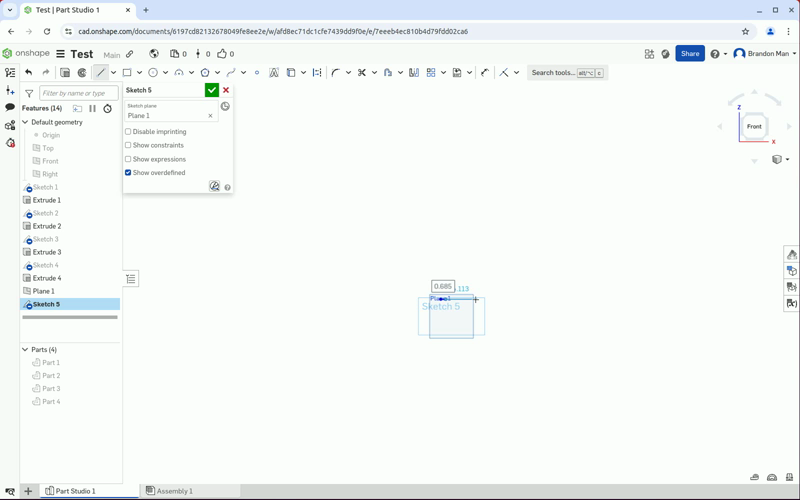
mouse_move(445, 294)
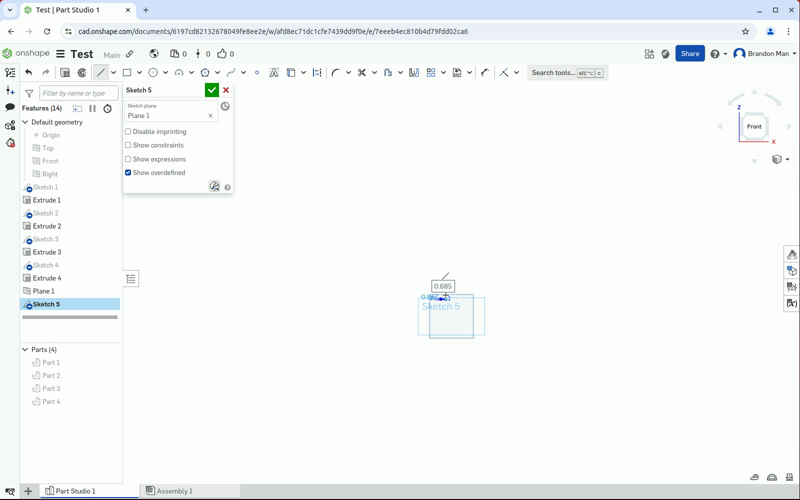
scroll(6)
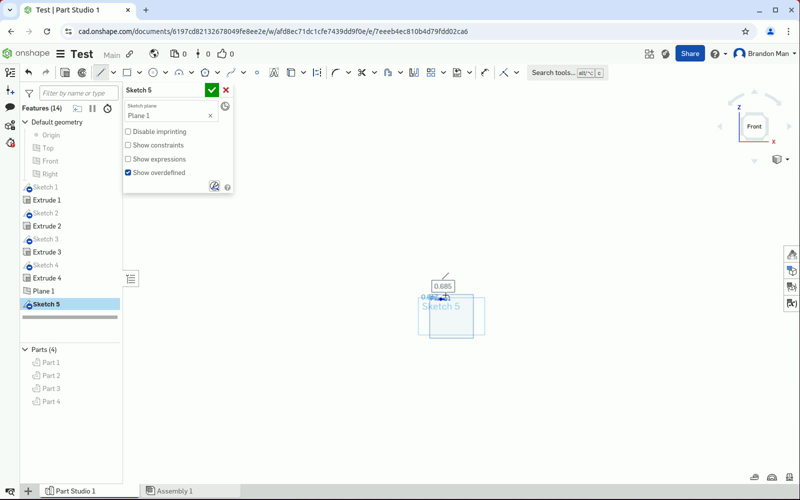
scroll(6)
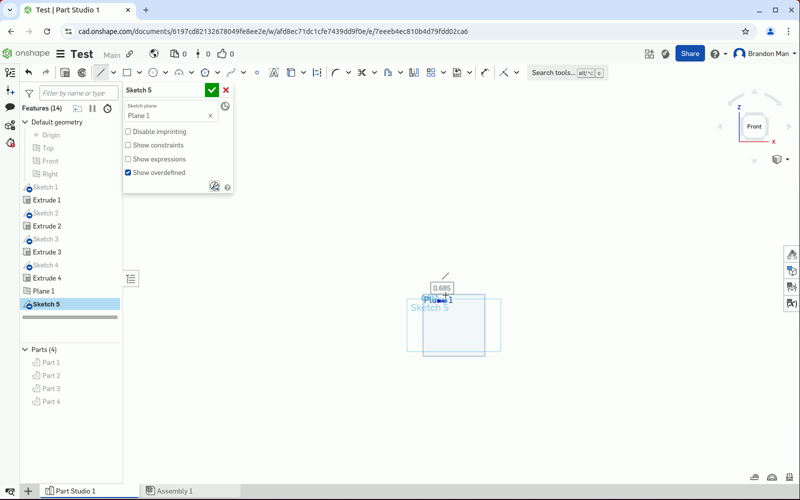
scroll(6)
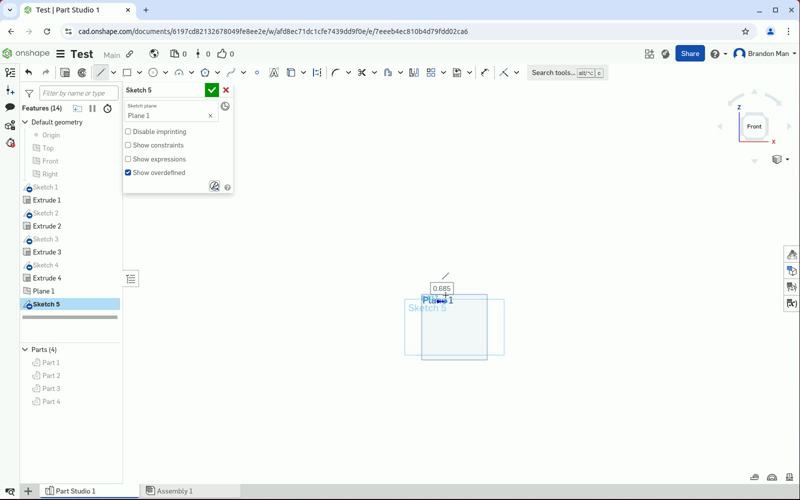
scroll(6)
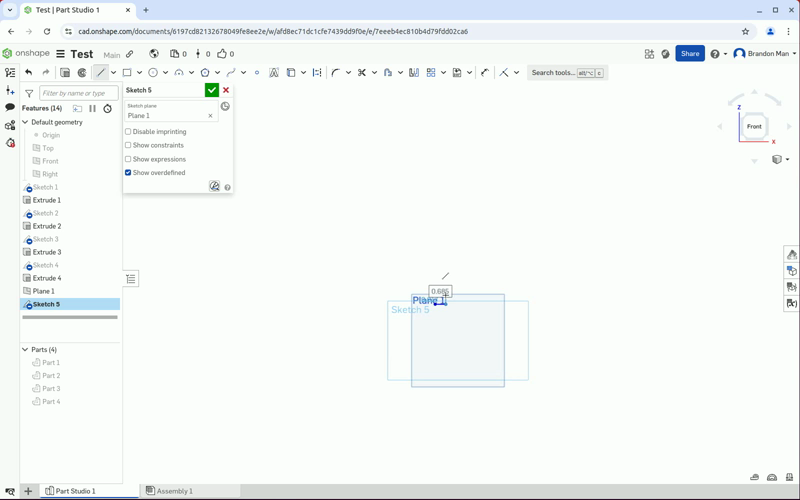
scroll(6)
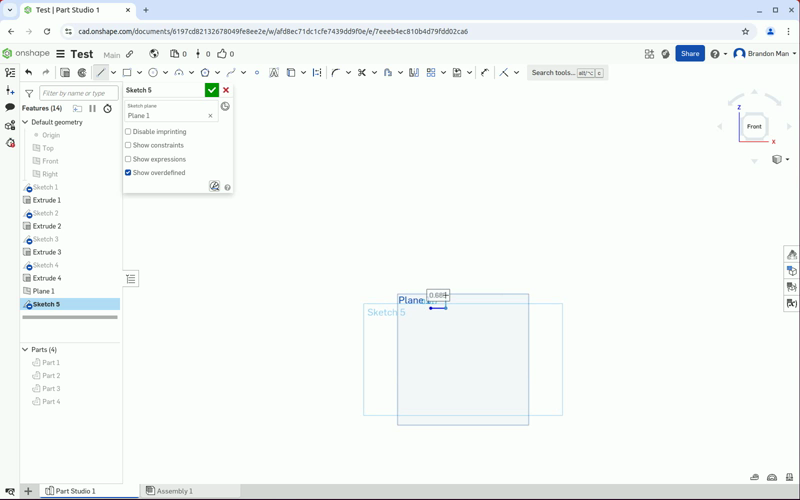
scroll(6)
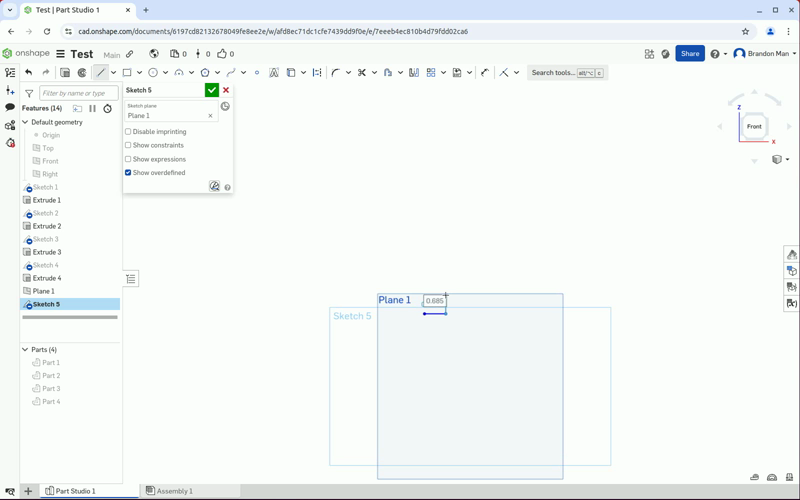
scroll(6)
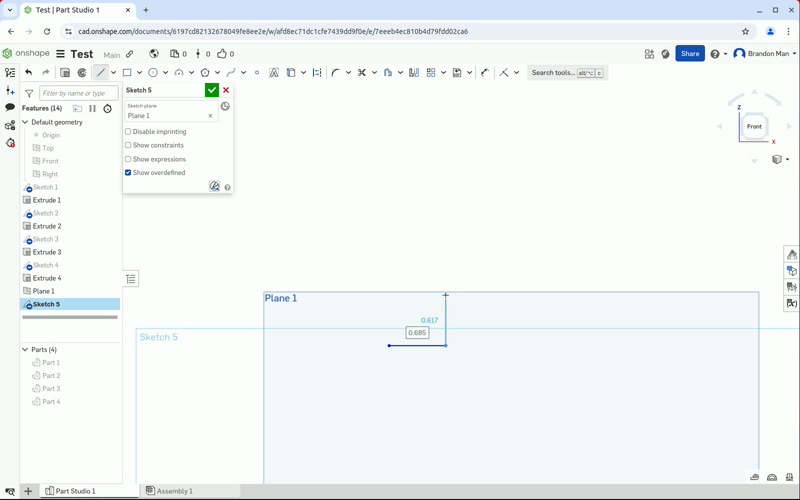
click(445, 294)
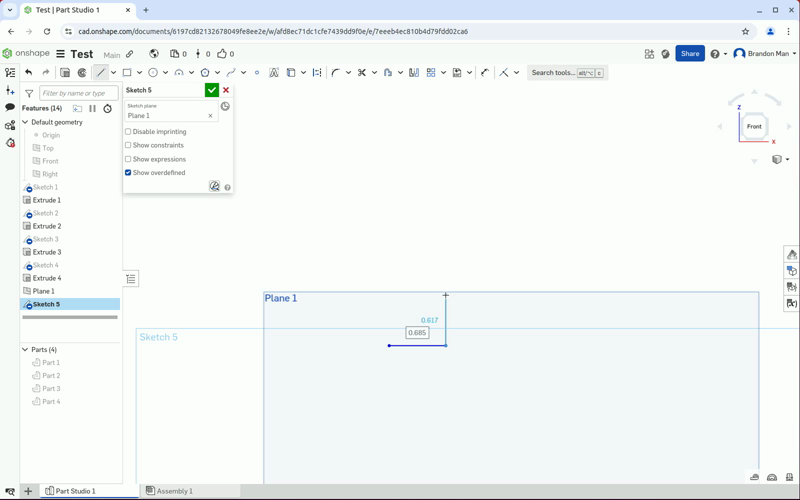
scroll(-6)
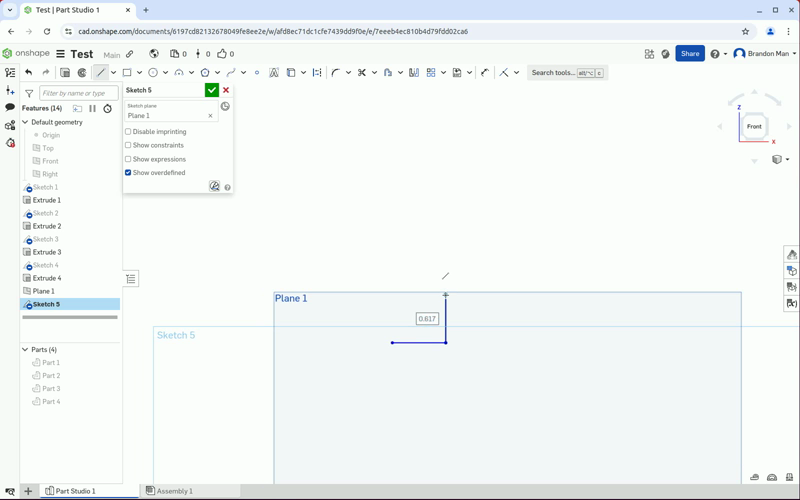
scroll(-6)
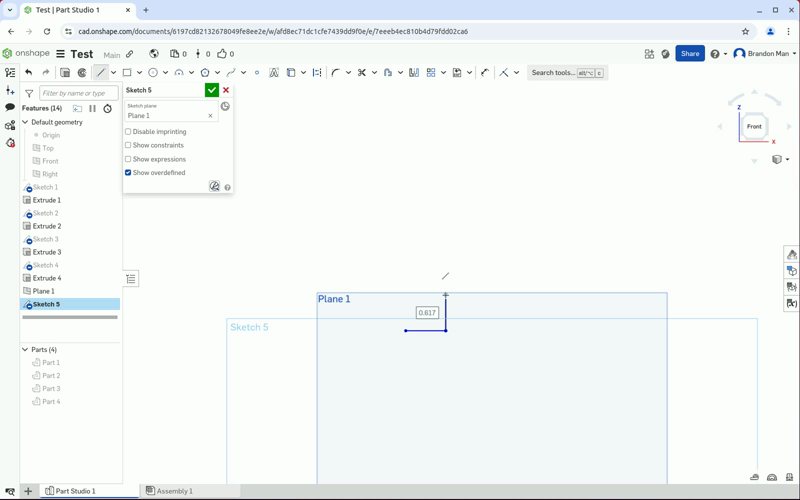
scroll(-6)
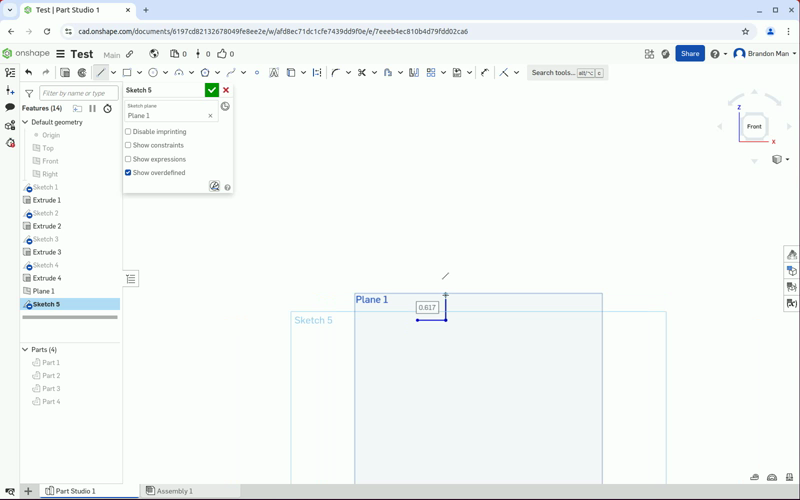
scroll(-6)
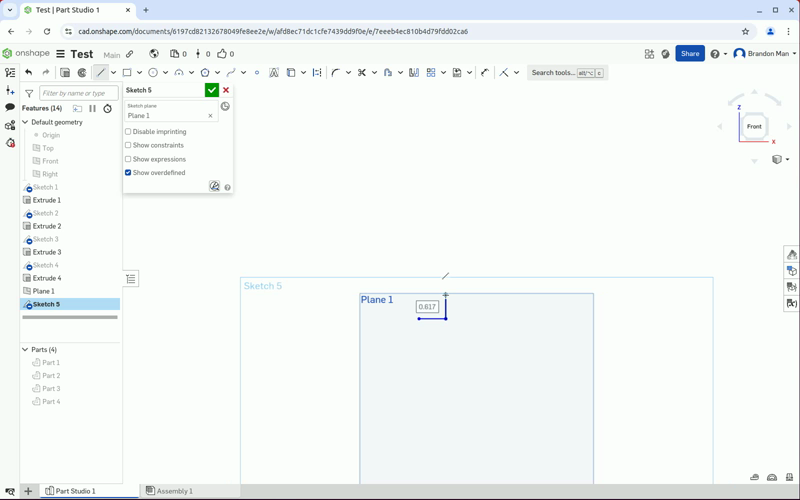
scroll(-6)
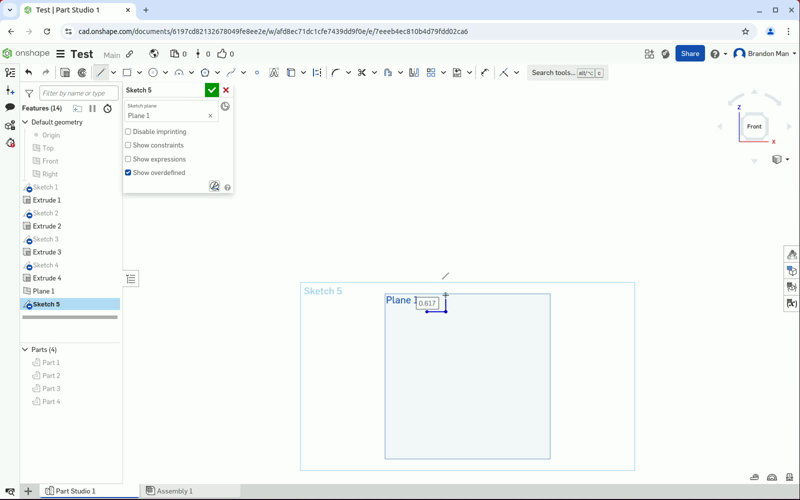
scroll(-6)
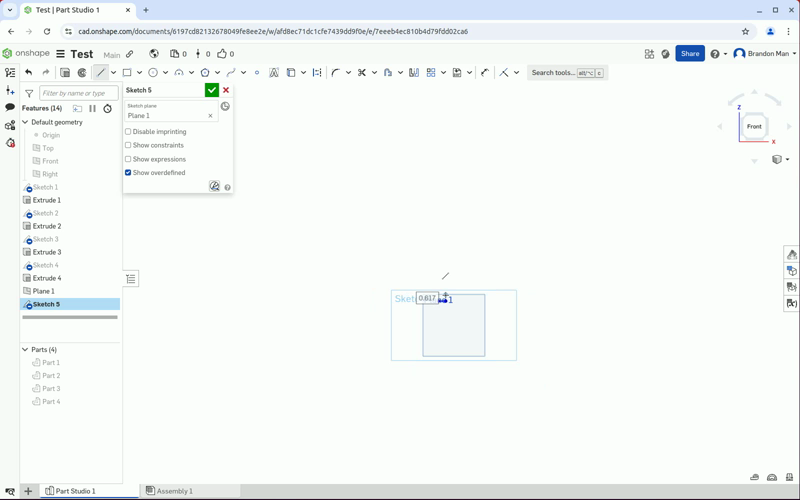
scroll(-6)
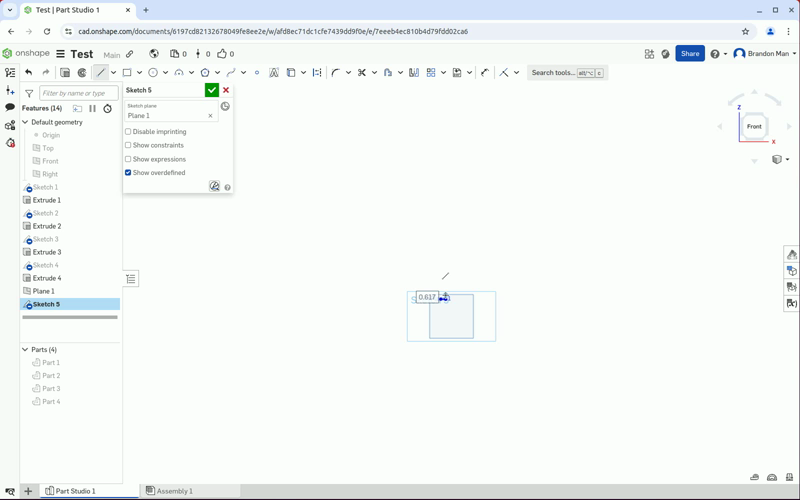
key_up(shift)
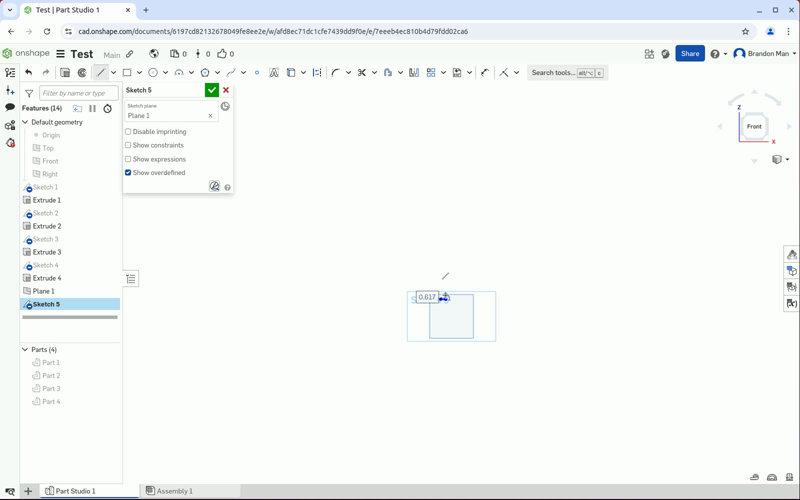
key_down(shift)
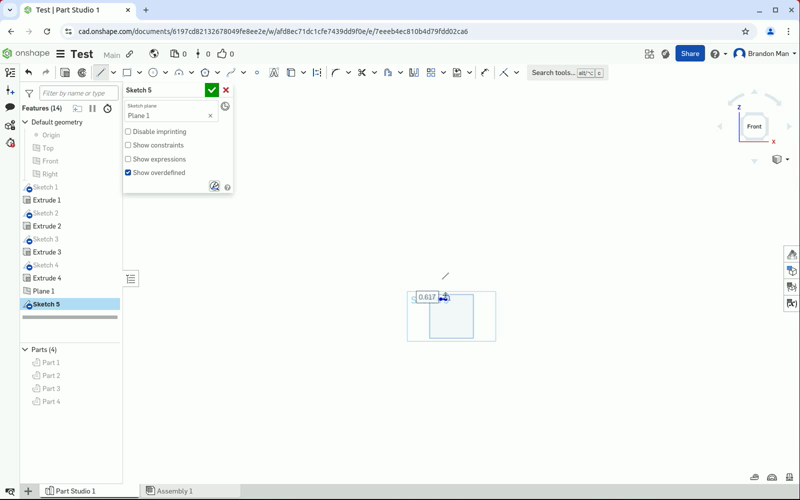
mouse_move(475, 294)
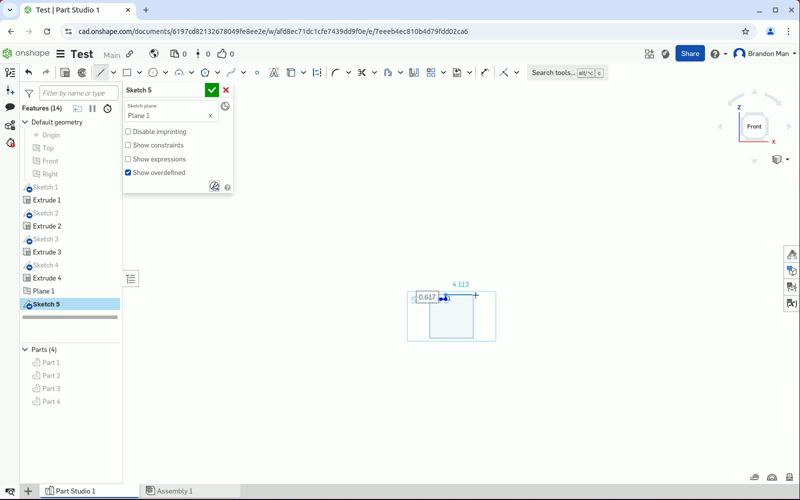
mouse_move(440, 294)
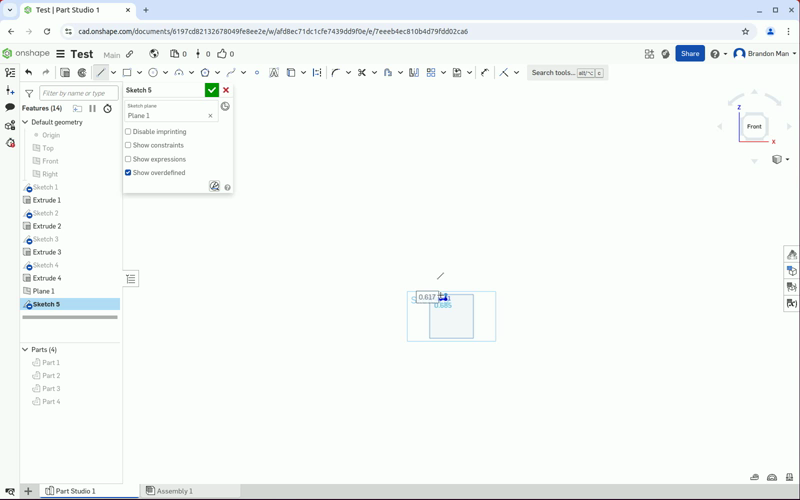
scroll(6)
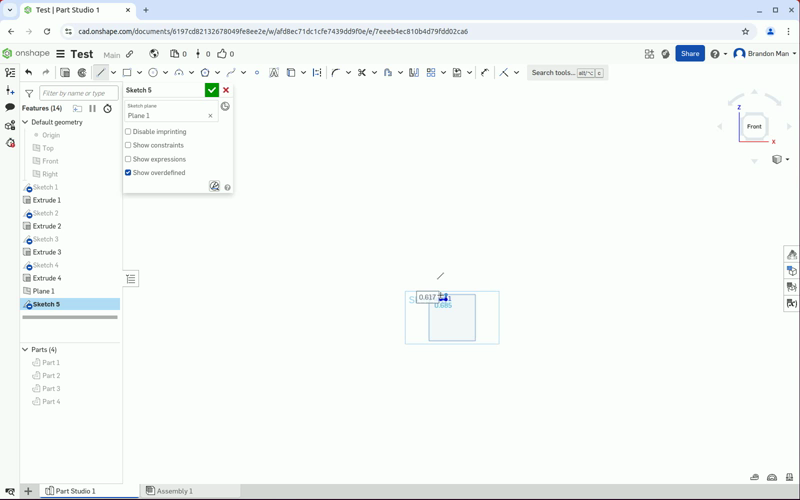
scroll(6)
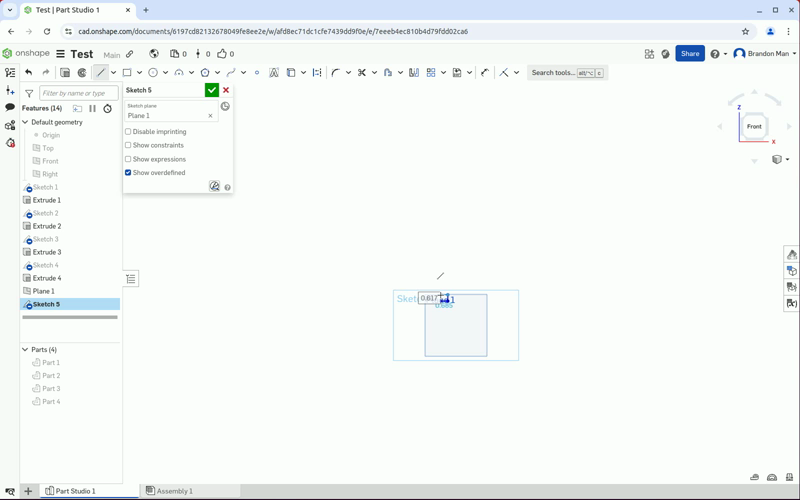
scroll(6)
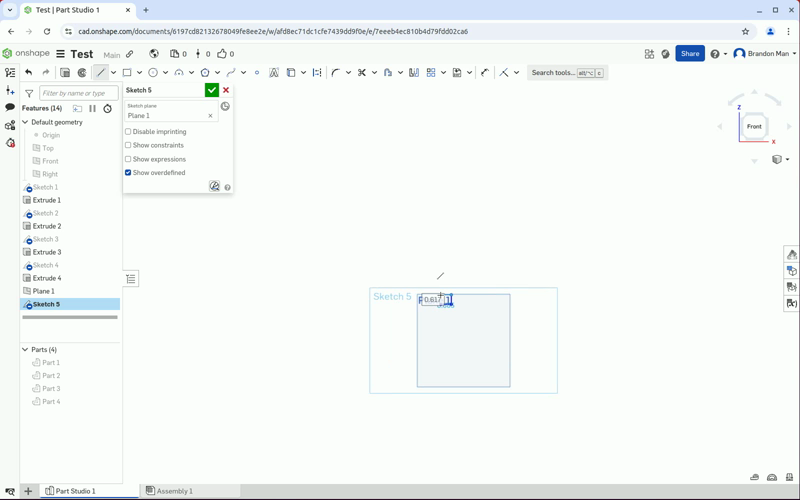
scroll(6)
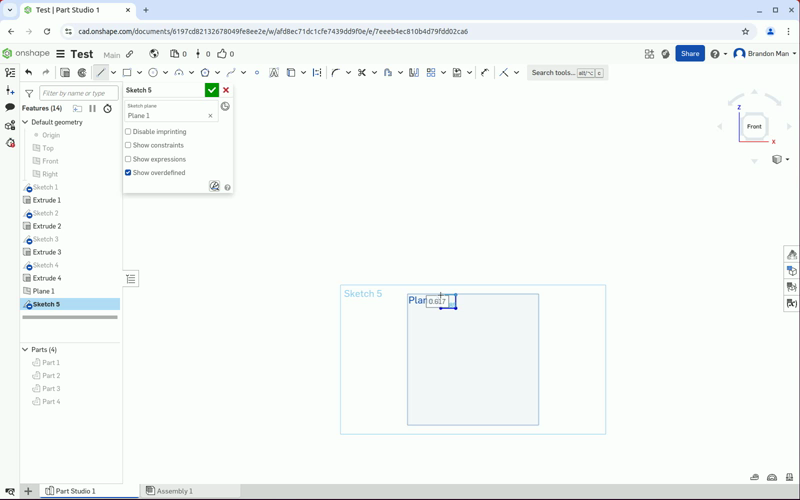
scroll(6)
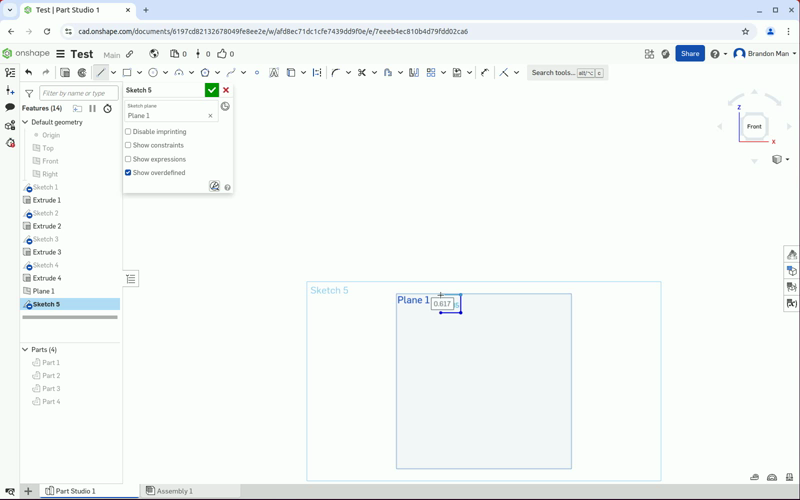
scroll(6)
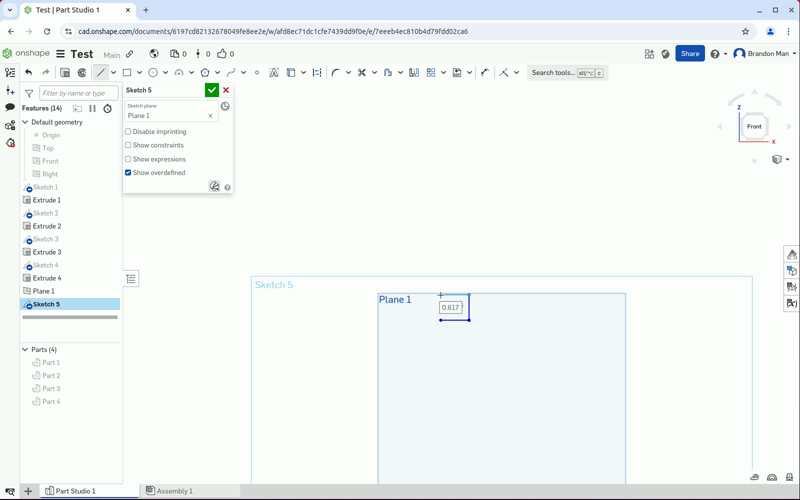
scroll(6)
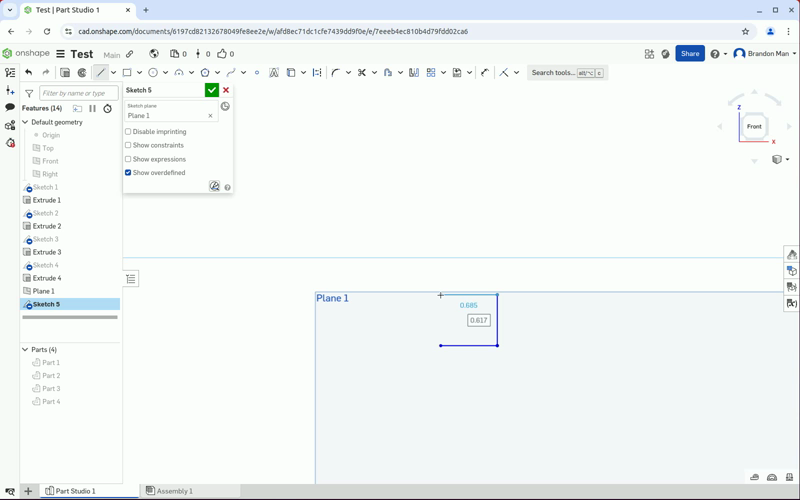
click(440, 294)
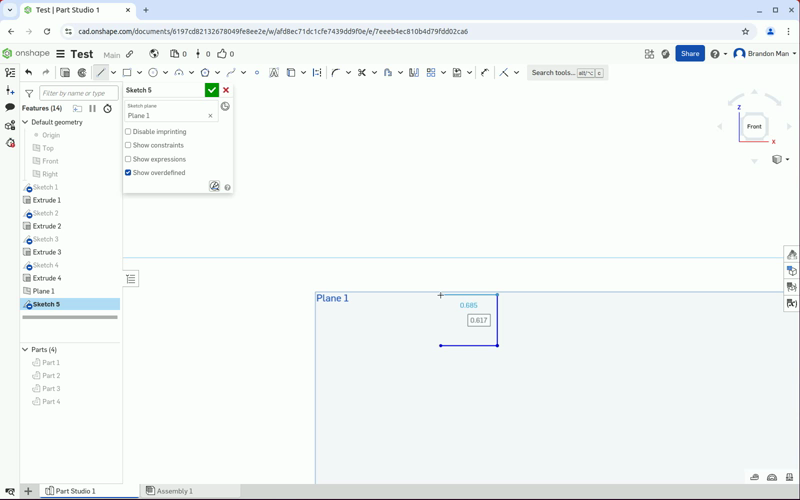
scroll(-6)
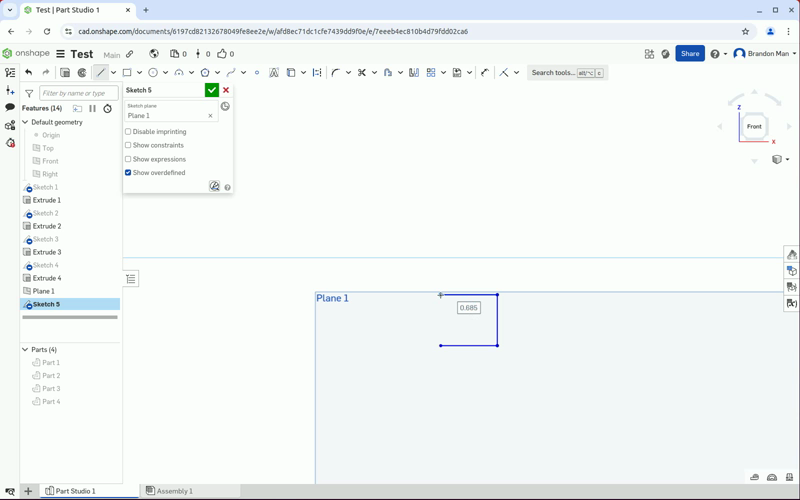
scroll(-6)
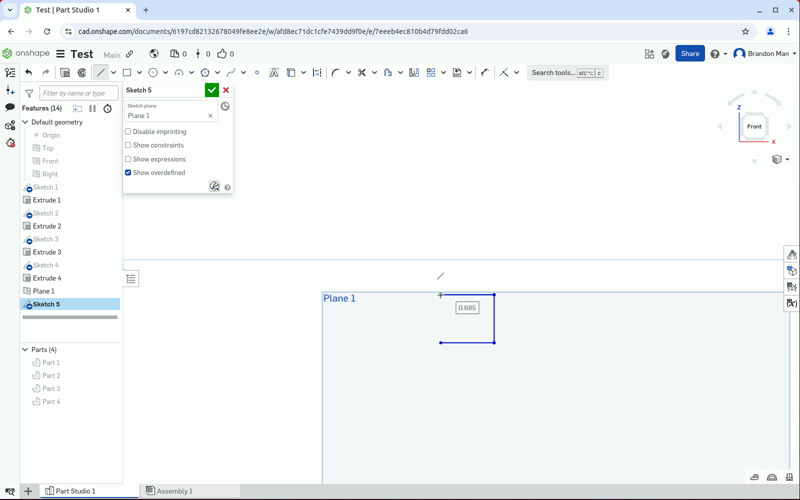
scroll(-6)
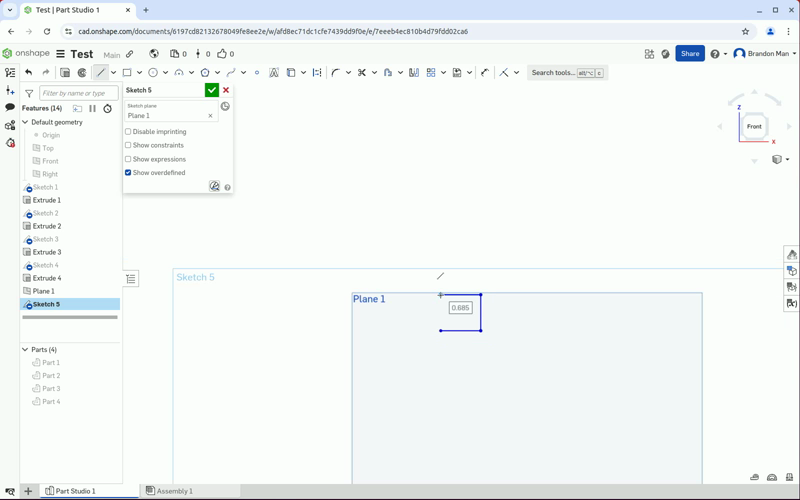
scroll(-6)
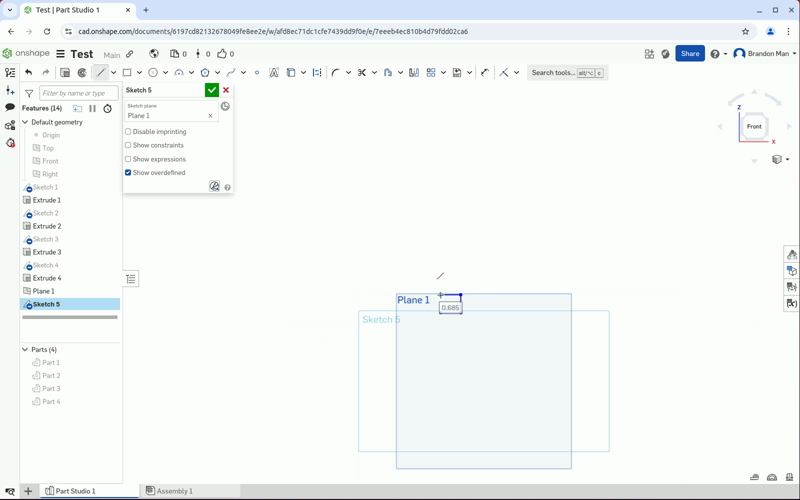
scroll(-6)
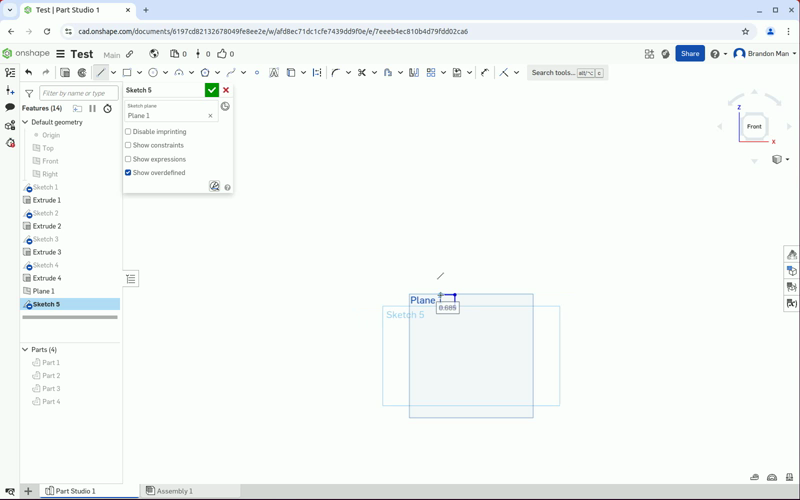
scroll(-6)
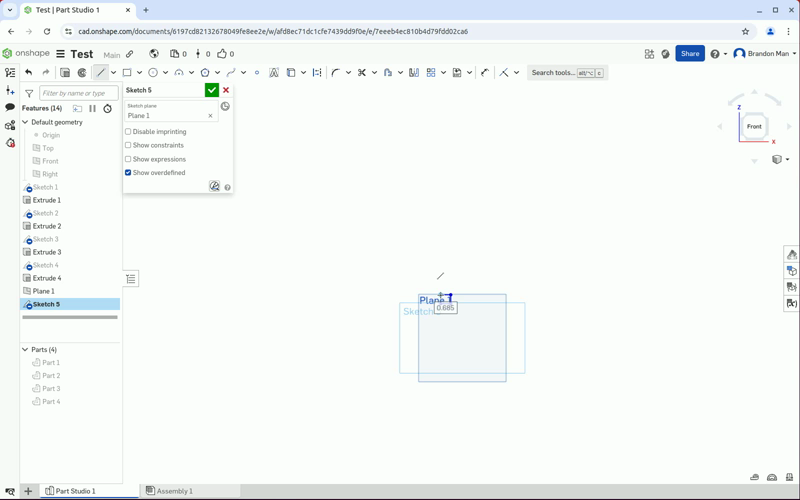
scroll(-6)
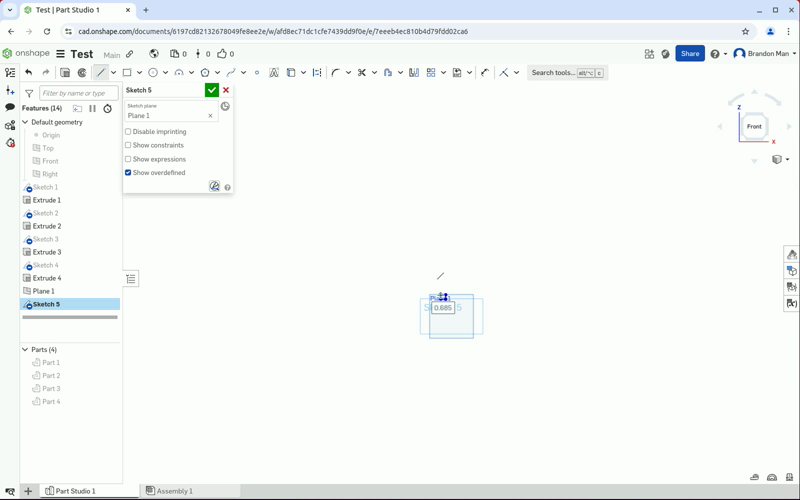
key_up(shift)
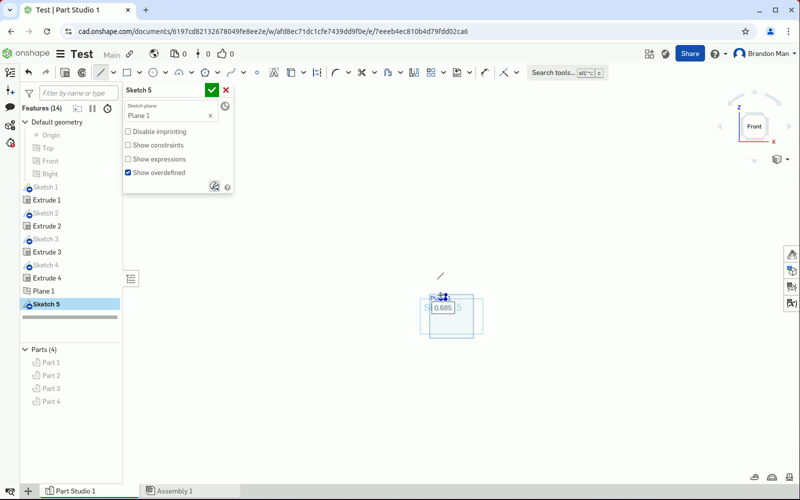
mouse_move(470, 294)
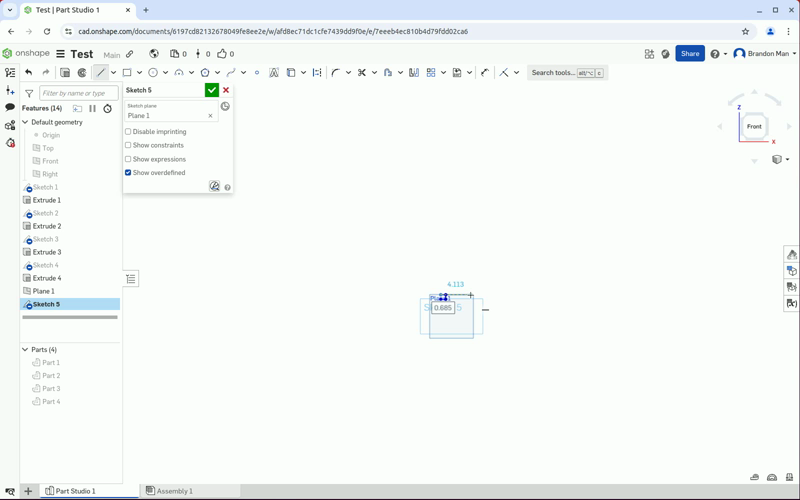
key_down(shift)
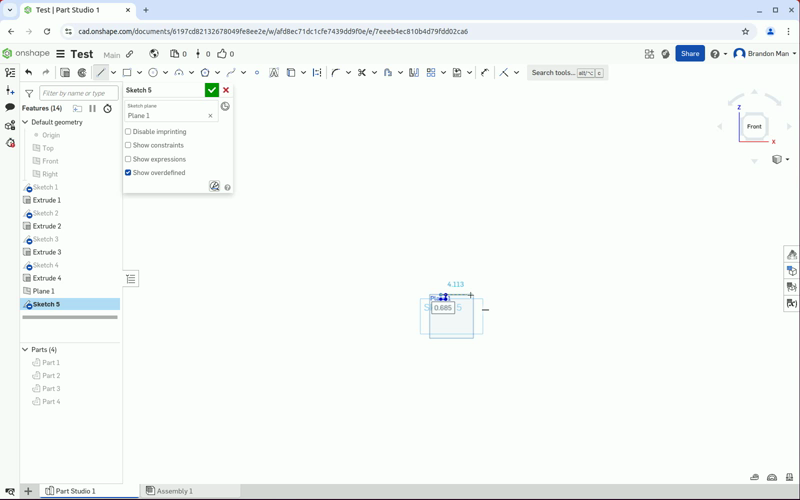
mouse_move(440, 299)
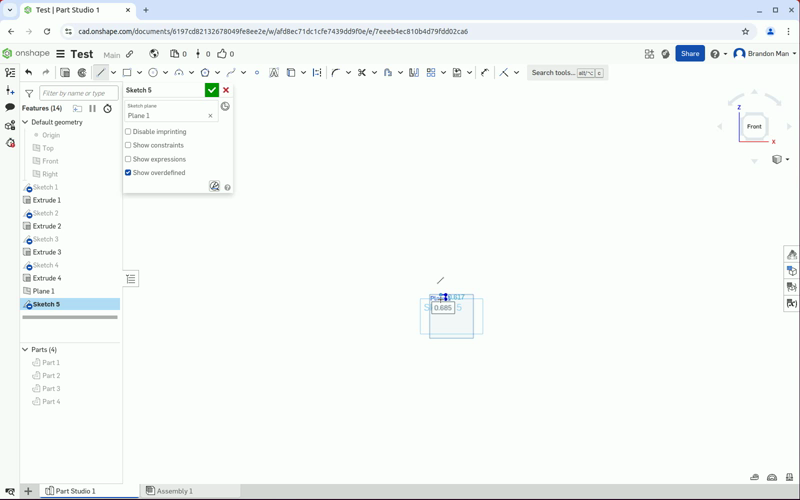
scroll(6)
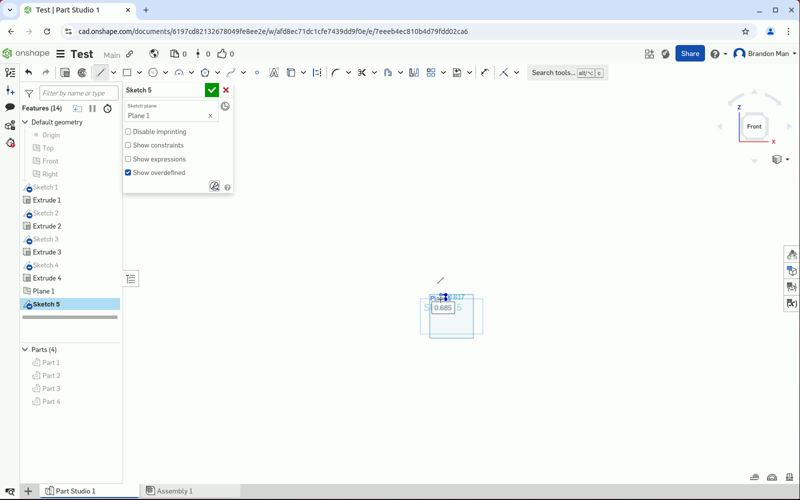
scroll(6)
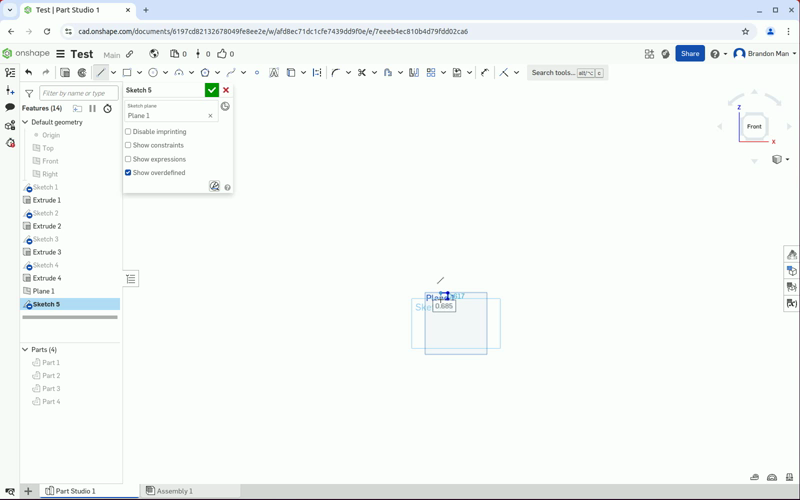
scroll(6)
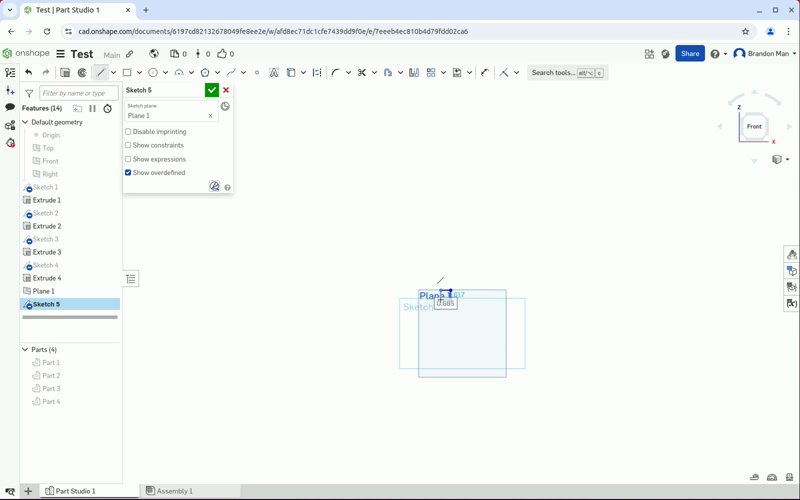
scroll(6)
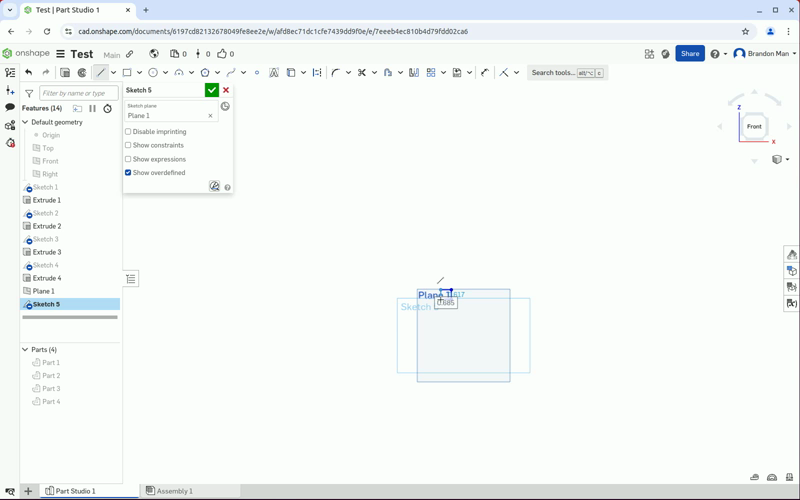
scroll(6)
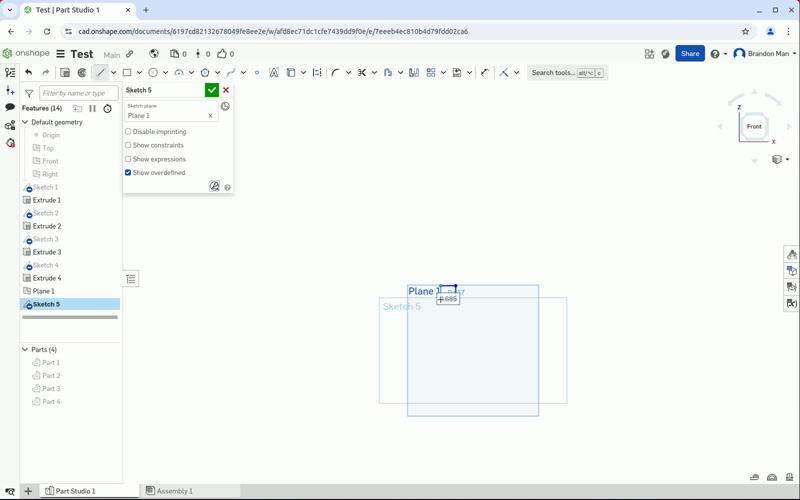
scroll(6)
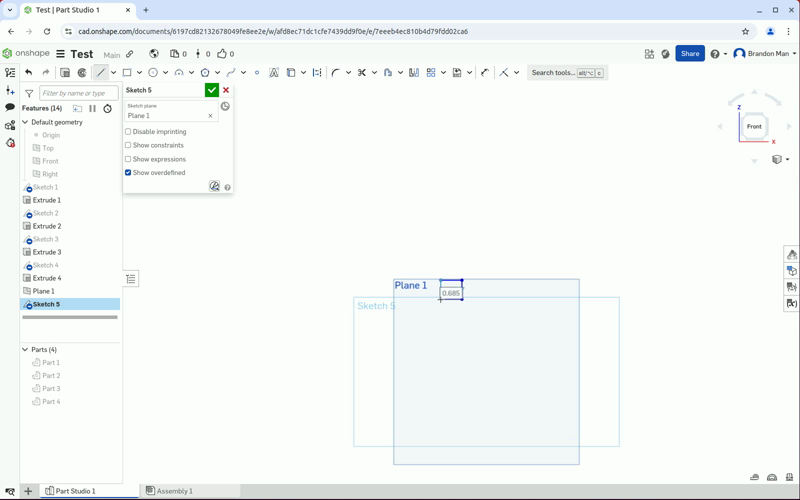
scroll(6)
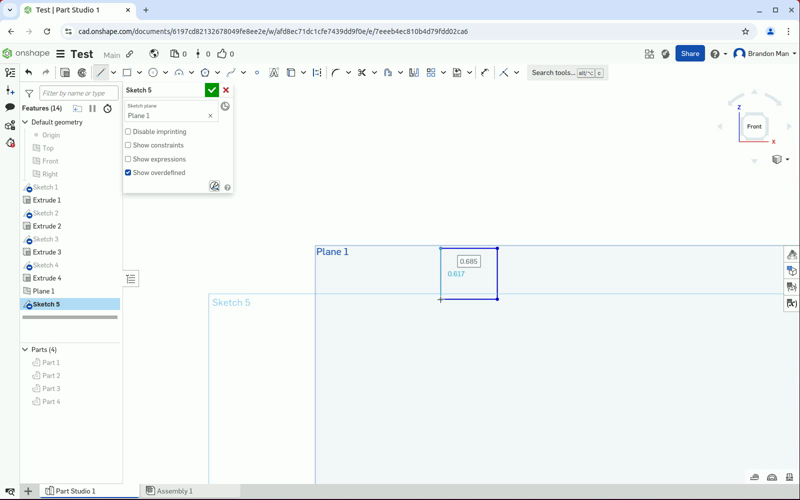
key_up(shift)
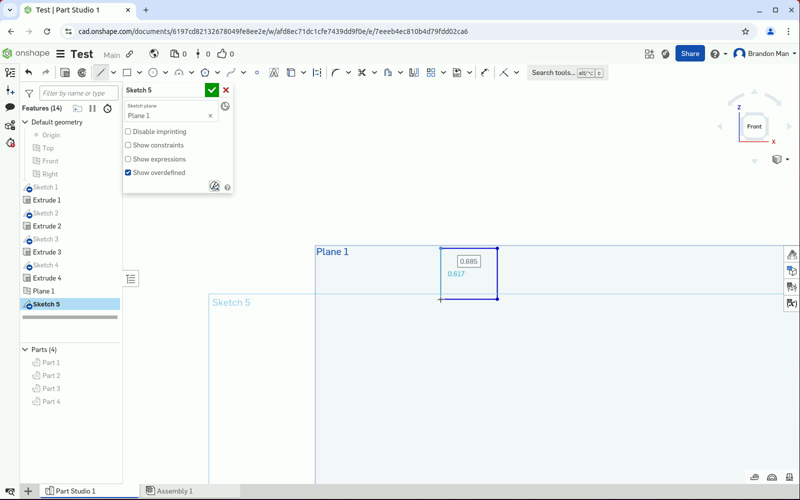
click(440, 299)
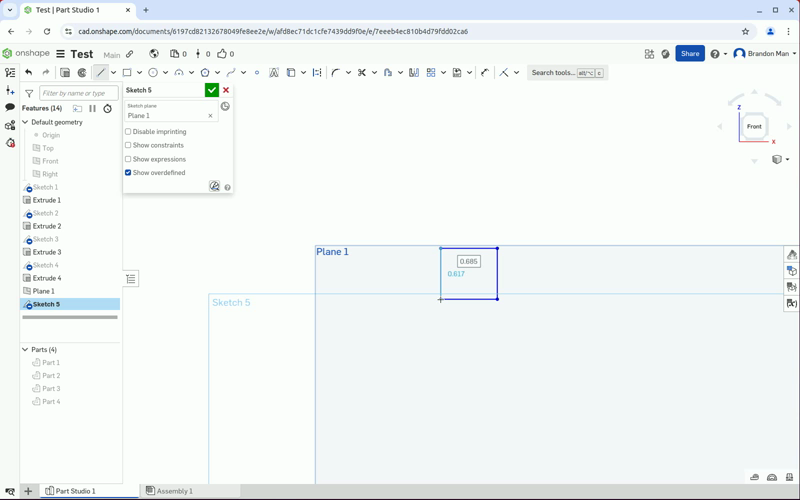
scroll(-6)
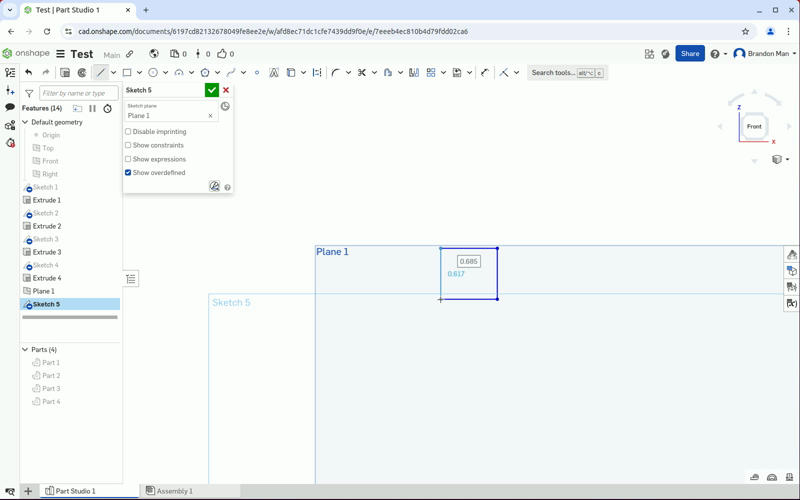
scroll(-6)
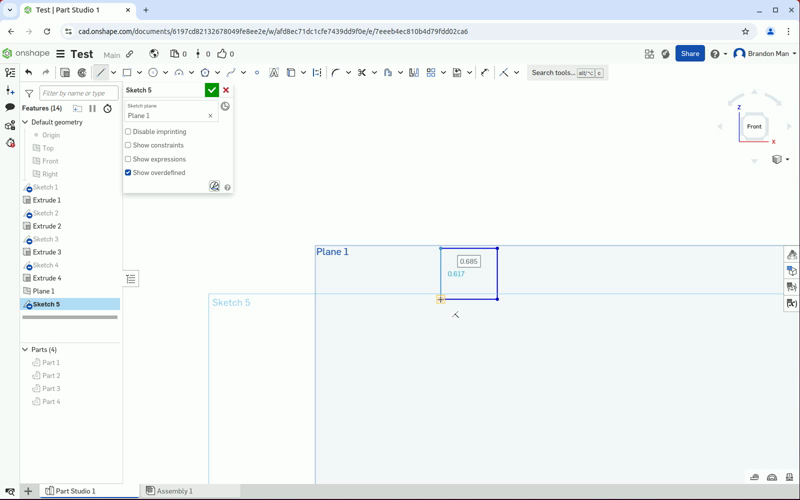
scroll(-6)
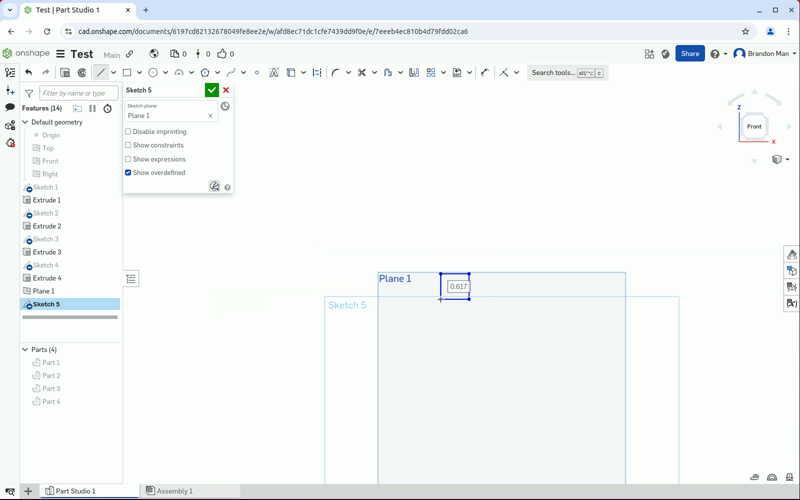
scroll(-6)
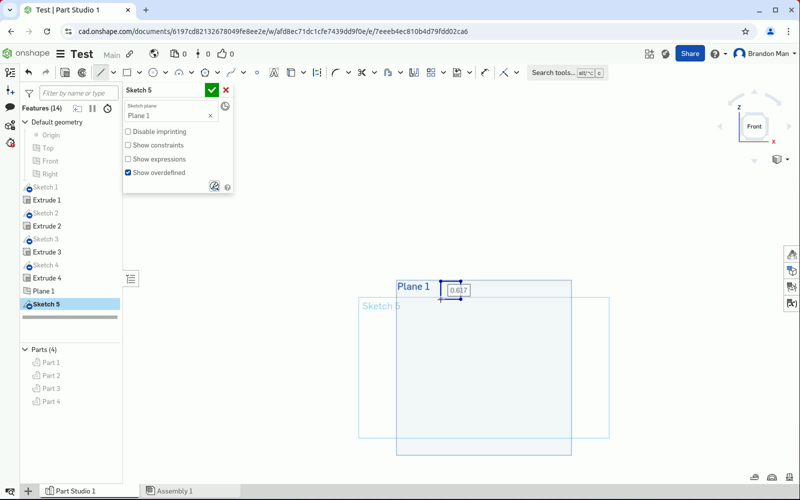
scroll(-6)
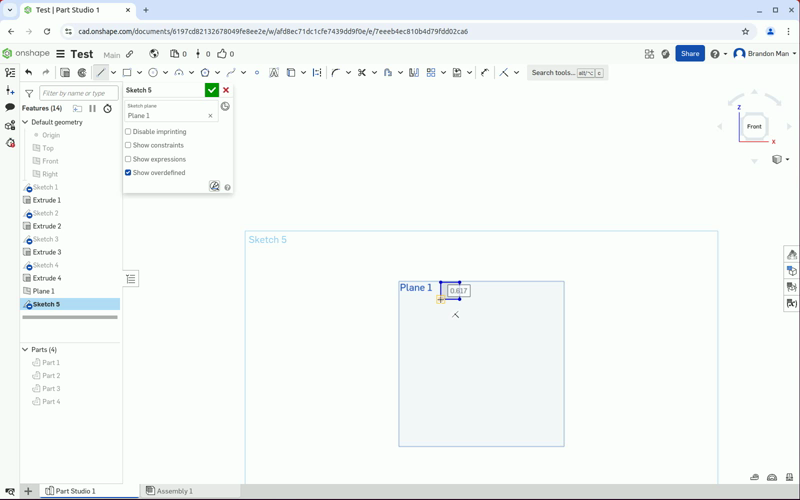
scroll(-6)
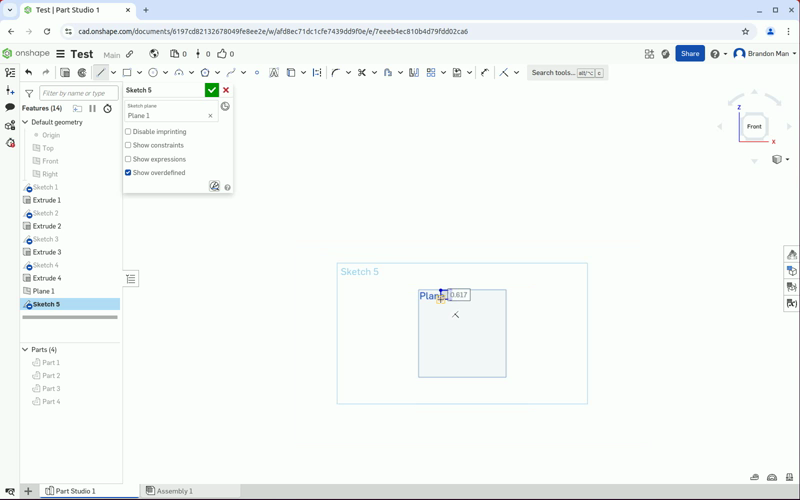
scroll(-6)
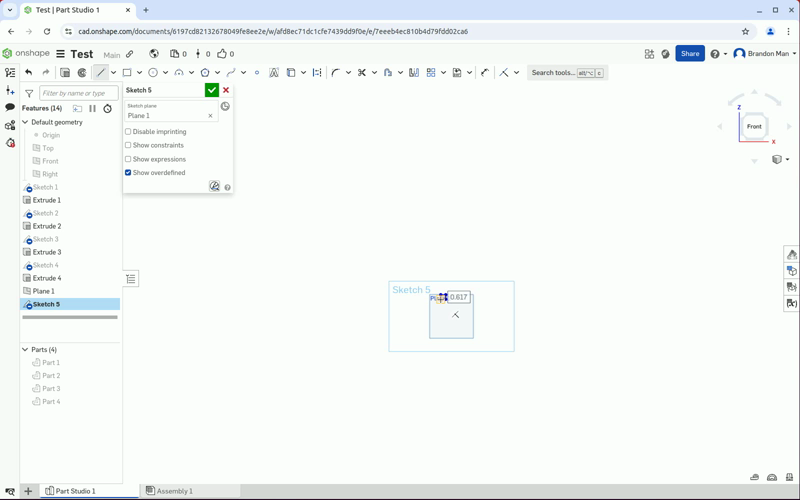
key(esc)
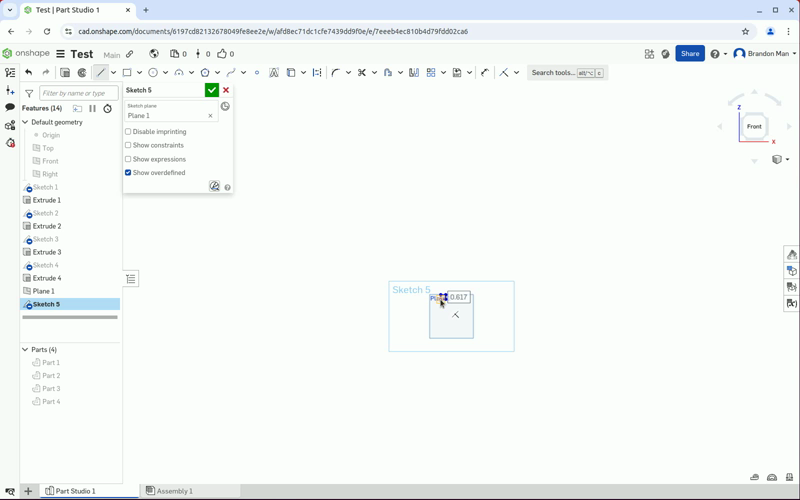
mouse_move(442, 296)
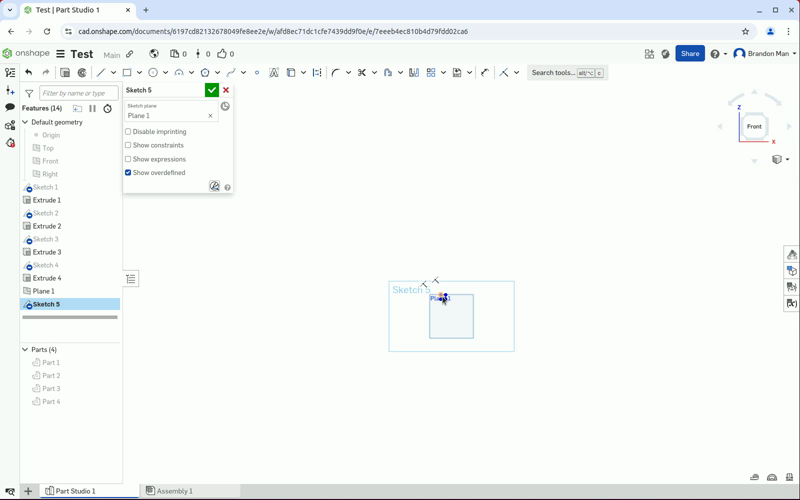
scroll(6)
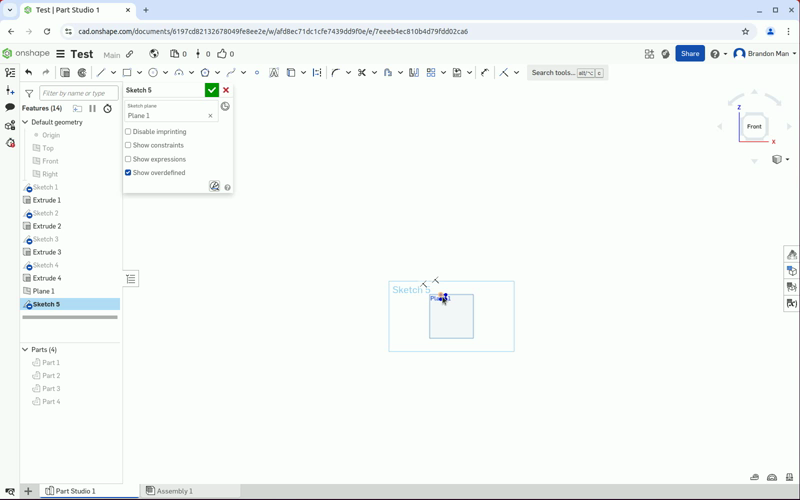
scroll(6)
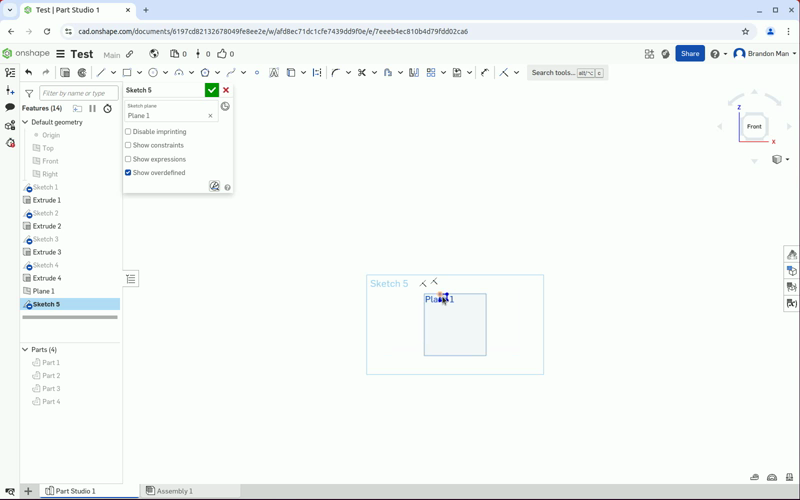
scroll(6)
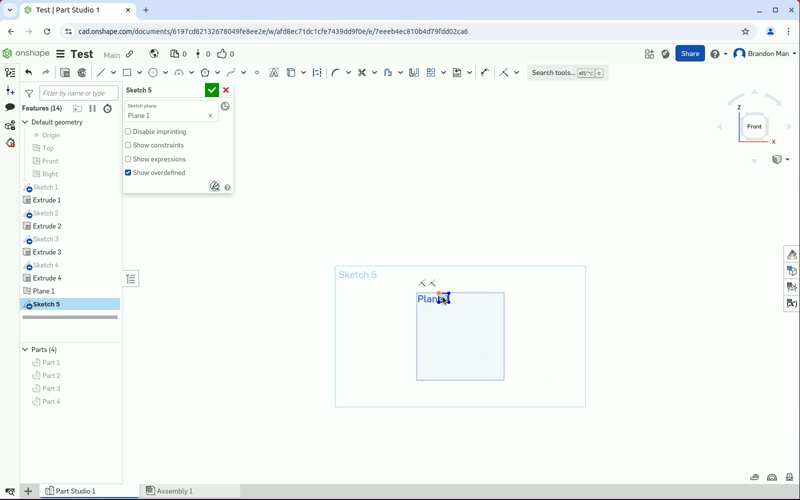
scroll(6)
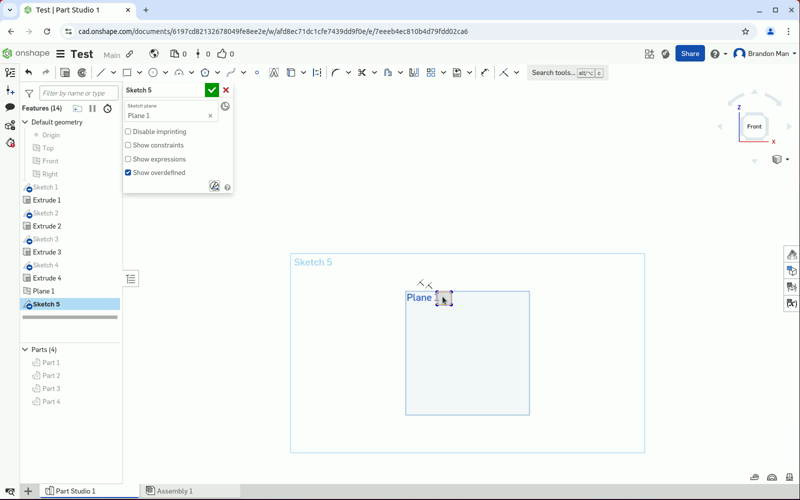
scroll(6)
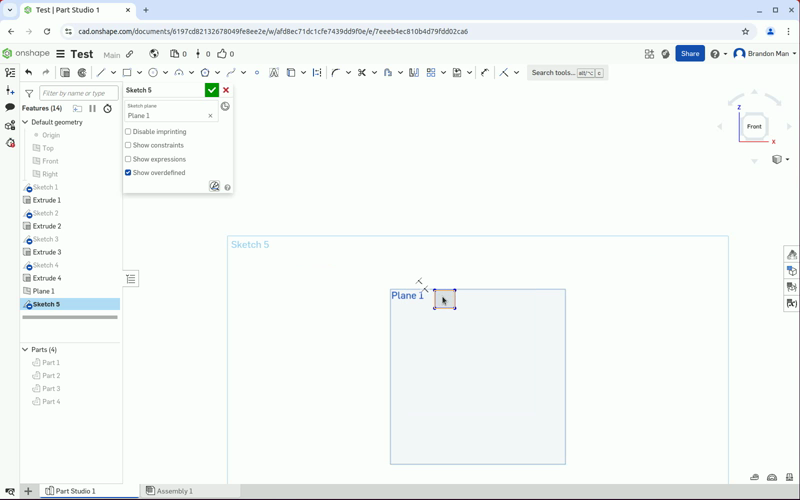
scroll(6)
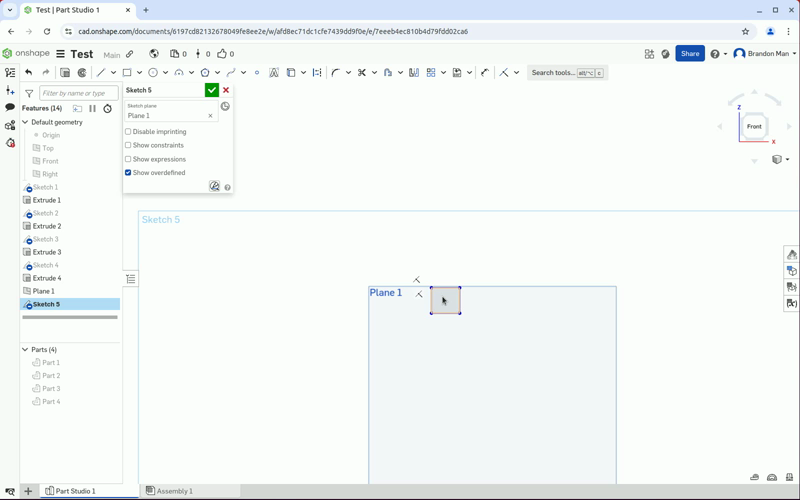
scroll(6)
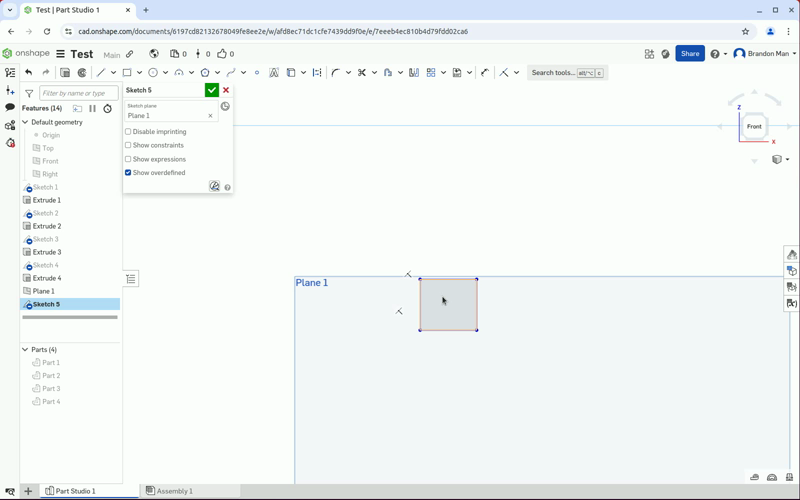
click(442, 296)
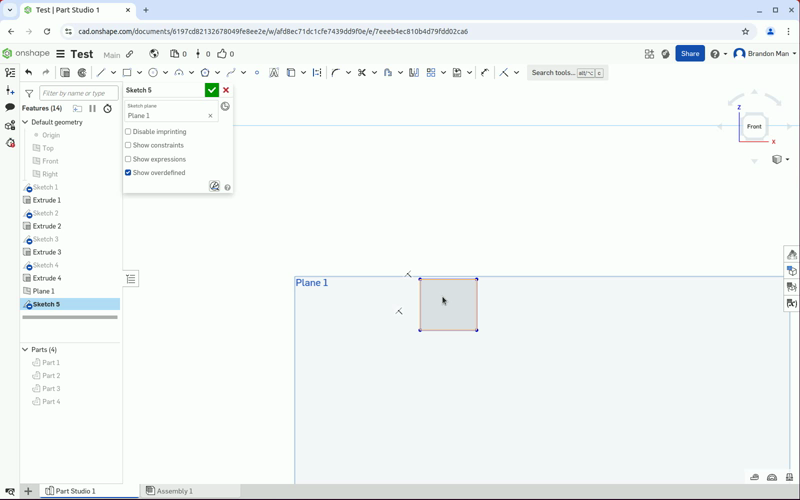
scroll(-6)
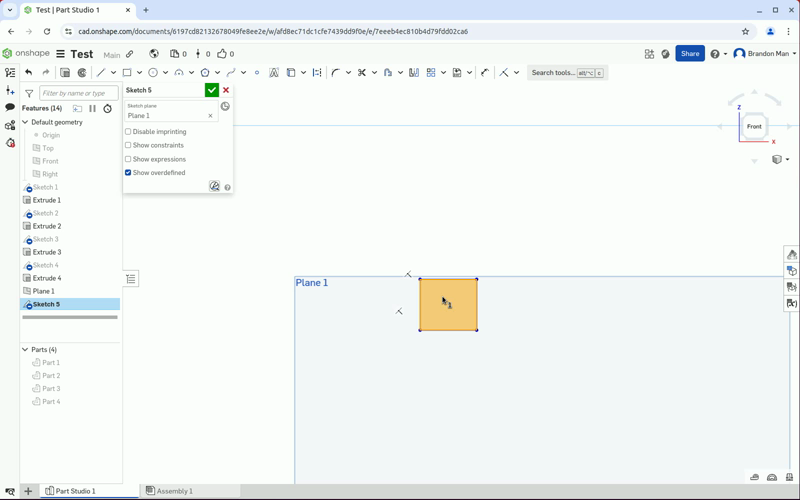
scroll(-6)
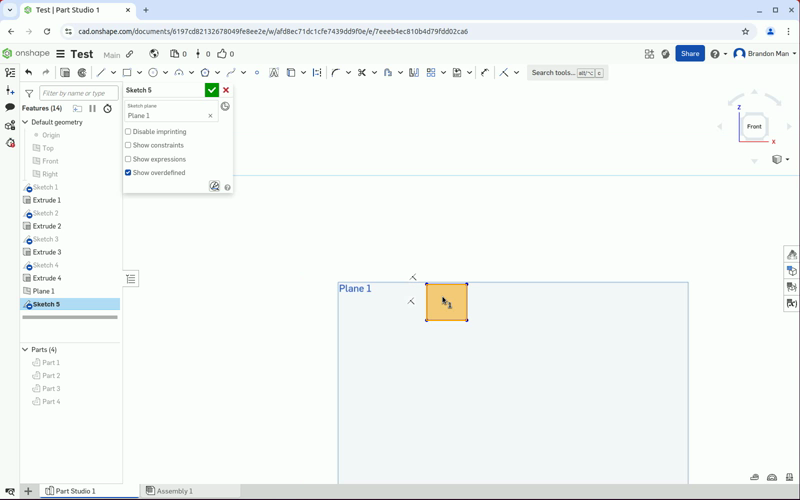
scroll(-6)
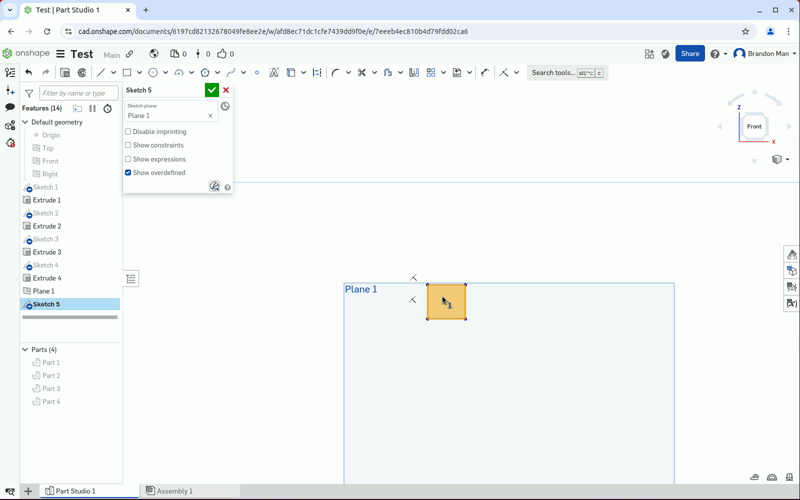
scroll(-6)
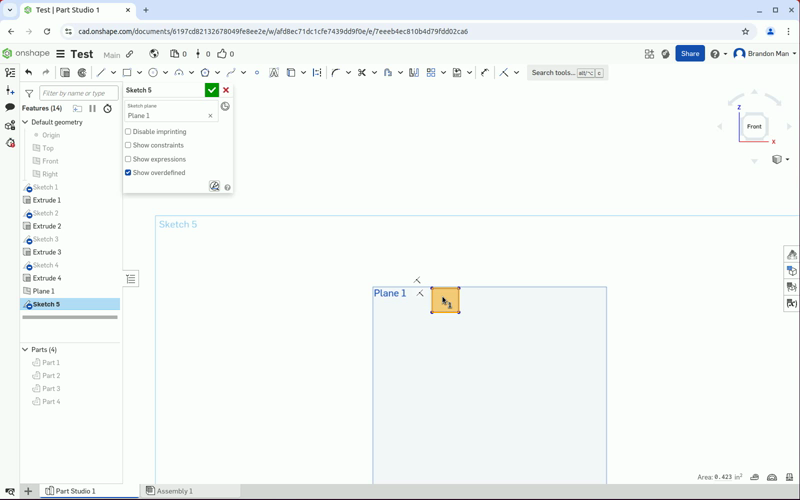
scroll(-6)
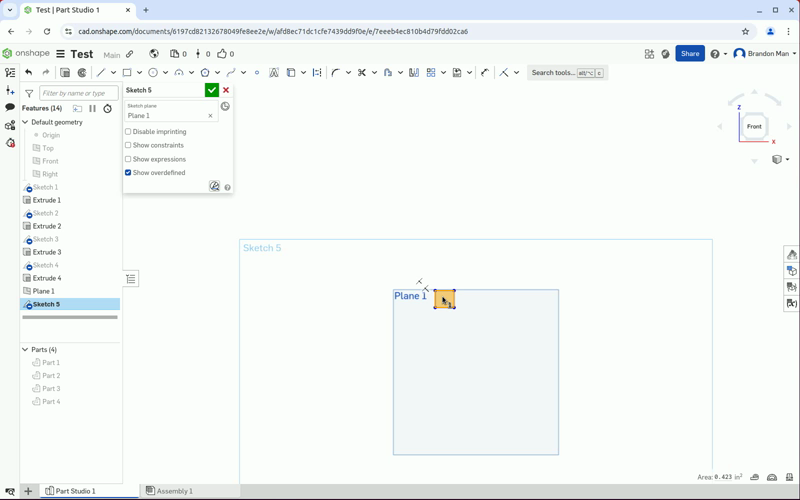
scroll(-6)
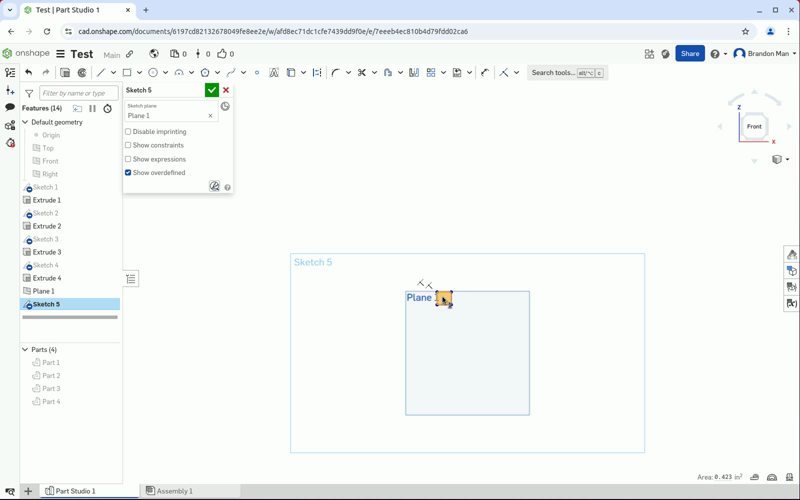
scroll(-6)
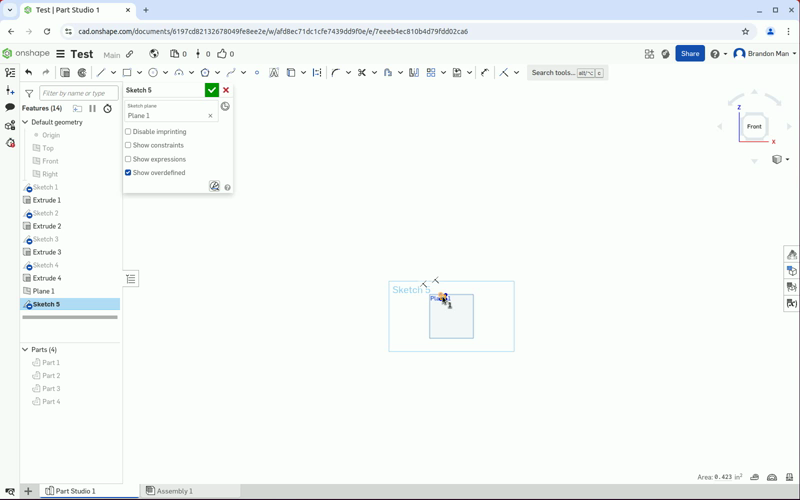
mouse_move(73, 352)
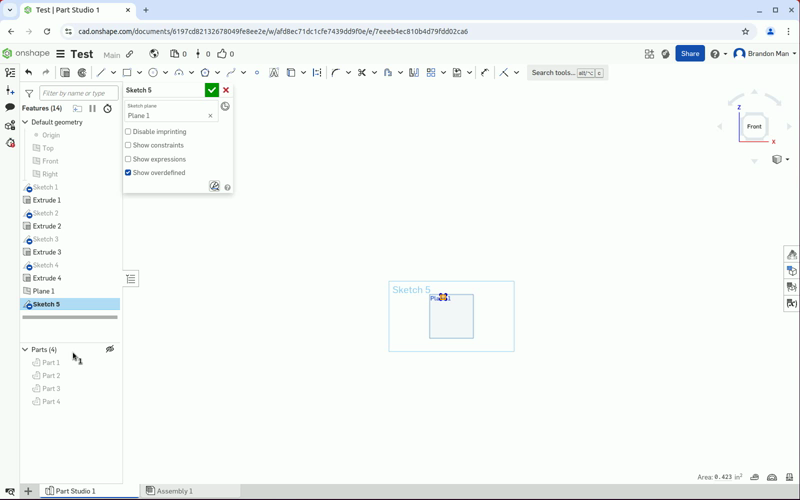
key(shift+y)
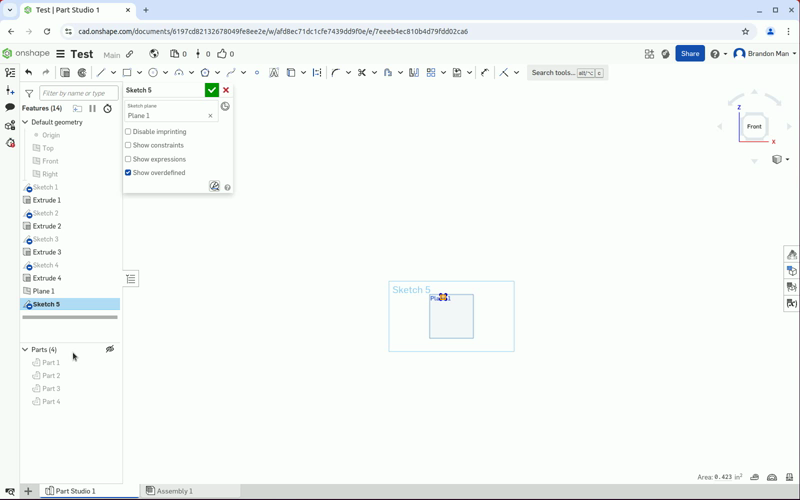
key(shift+e)
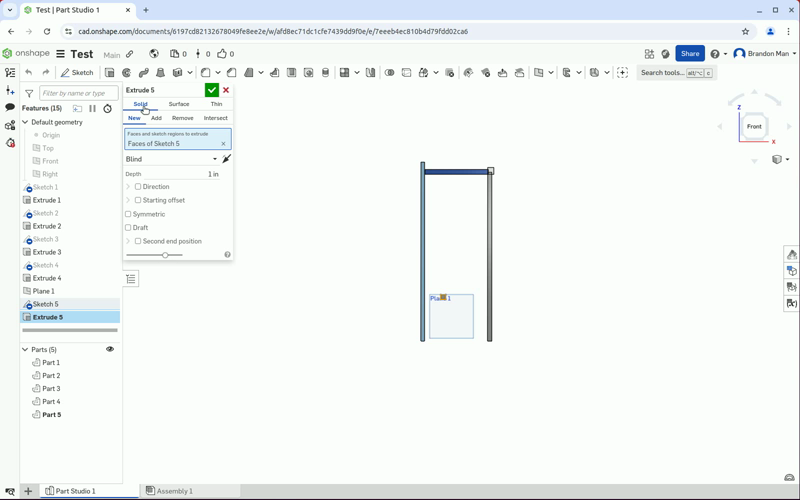
mouse_move(143, 106)
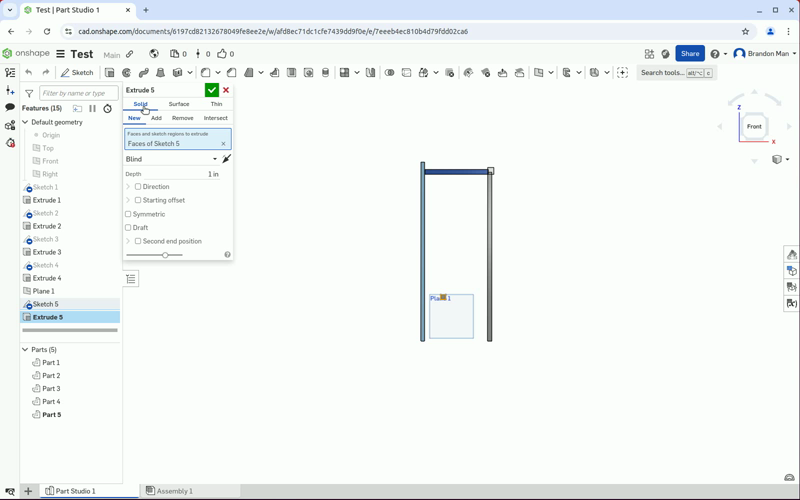
click(143, 106)
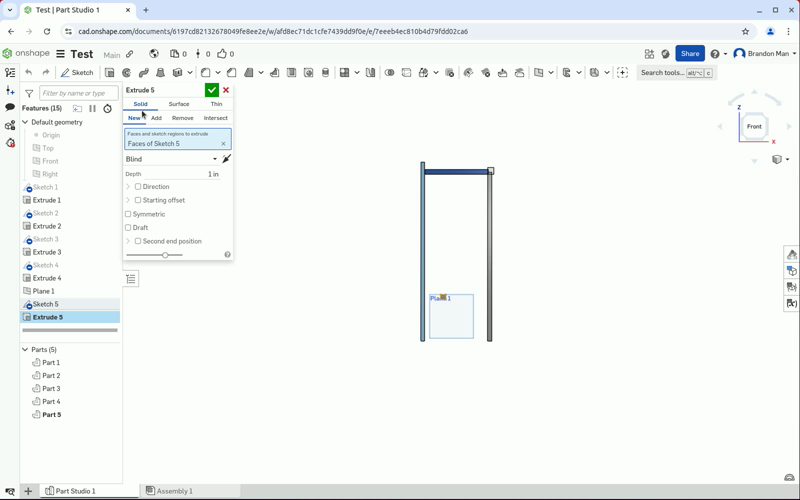
mouse_move(137, 120)
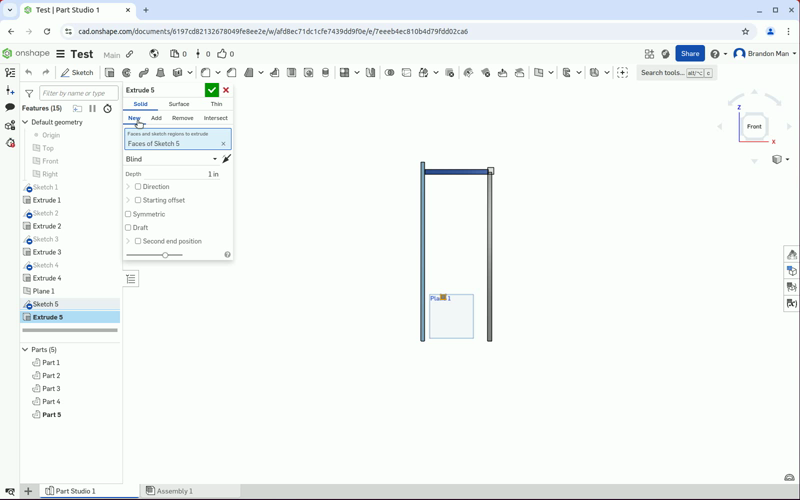
click(137, 120)
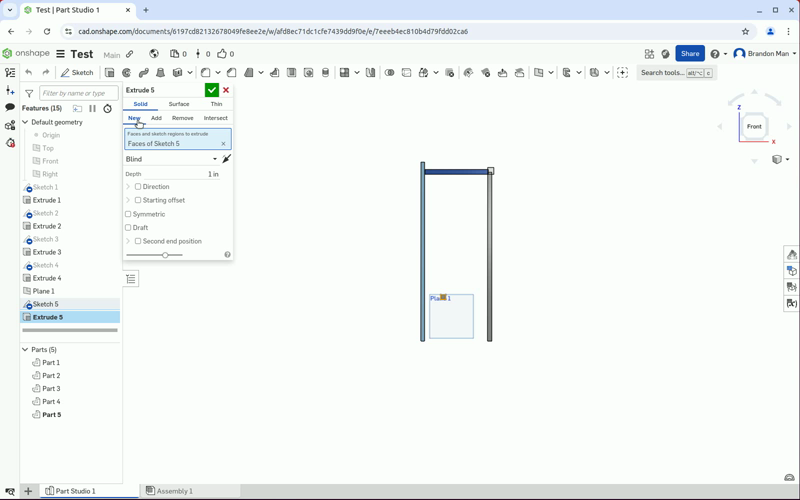
key(tab, 4)
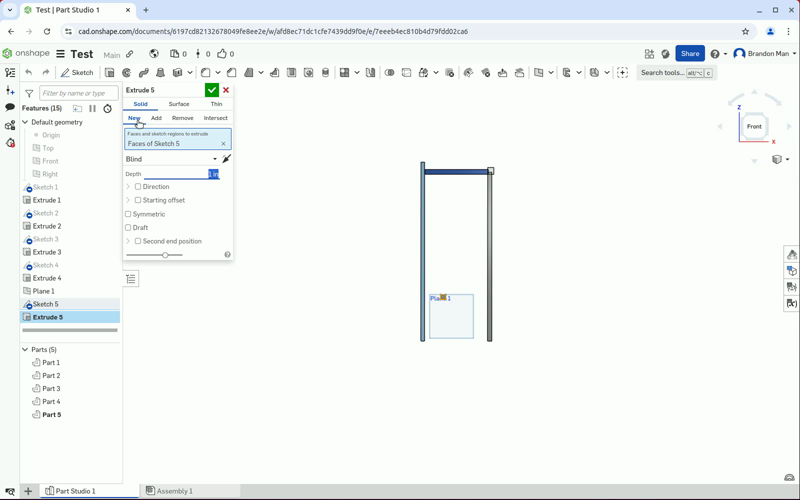
text(7.943)
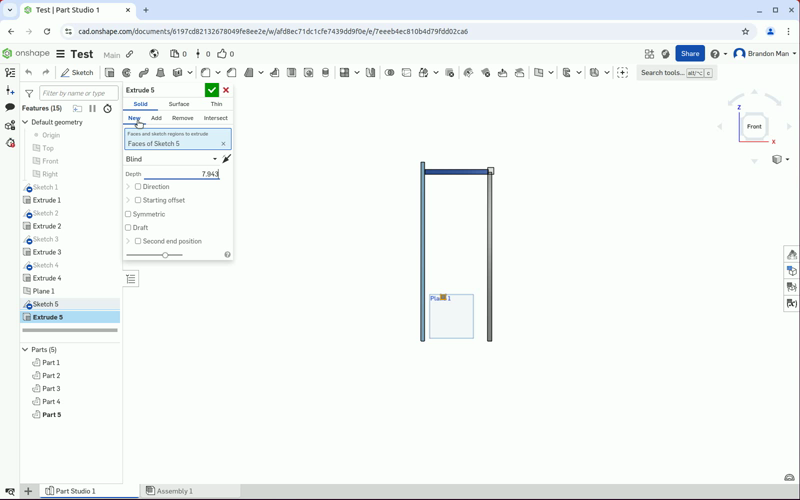
key(tab, 3)
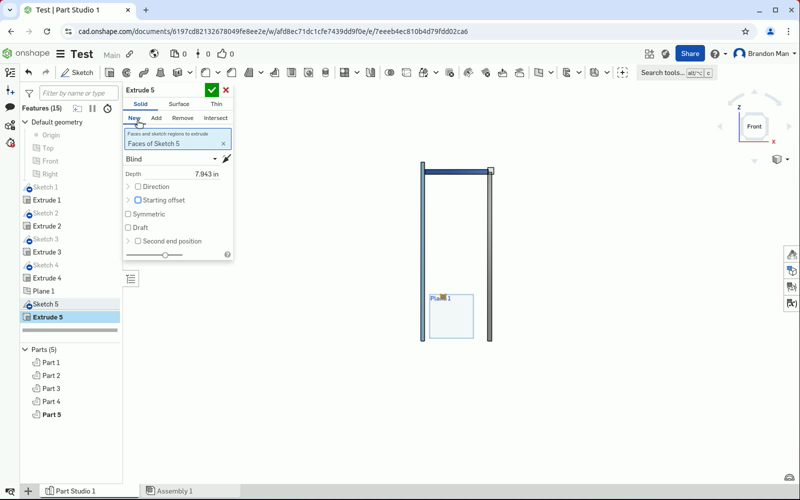
key(tab, 2)
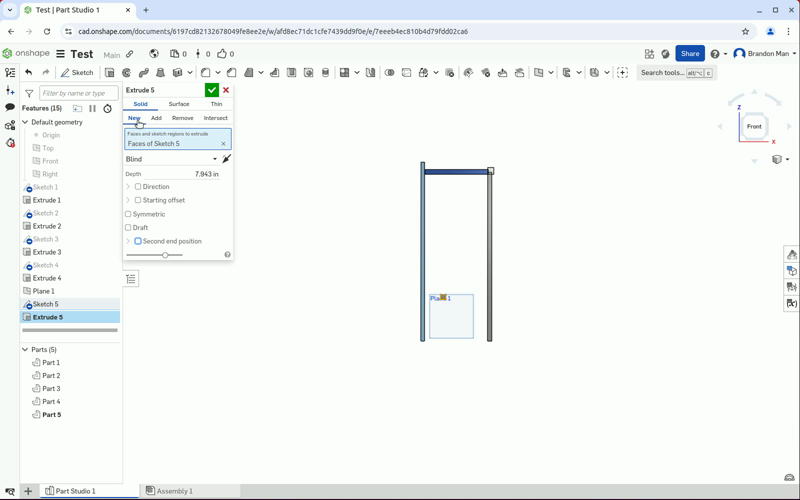
key(space)
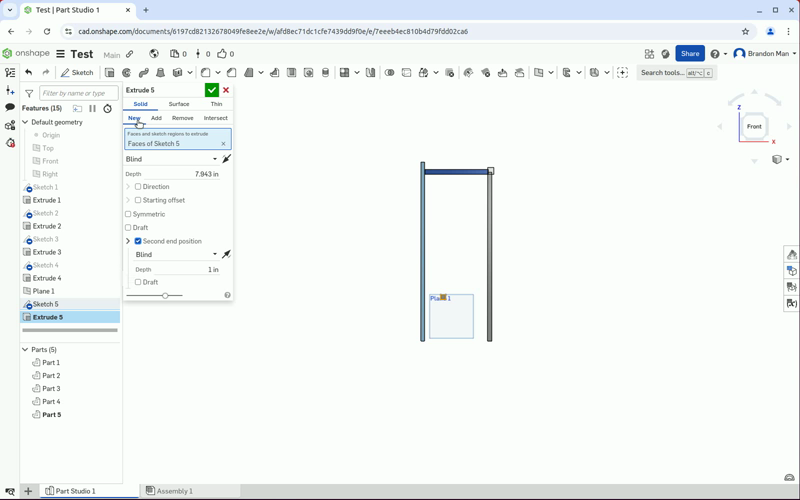
key(tab, 3)
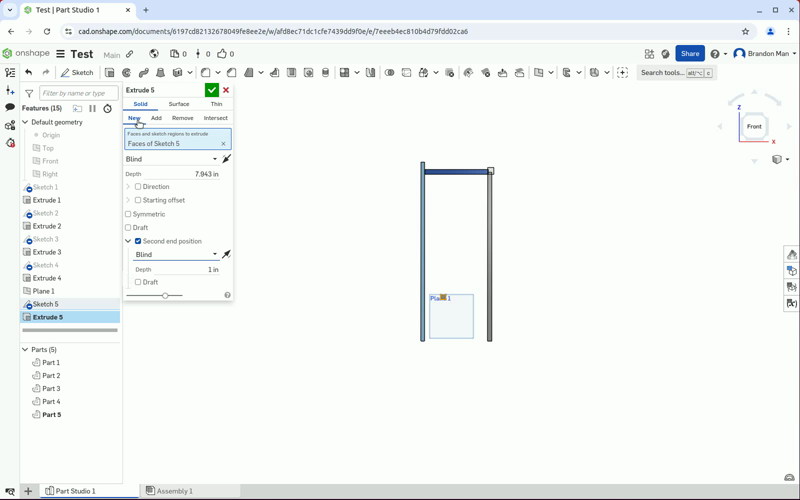
text(7.221)
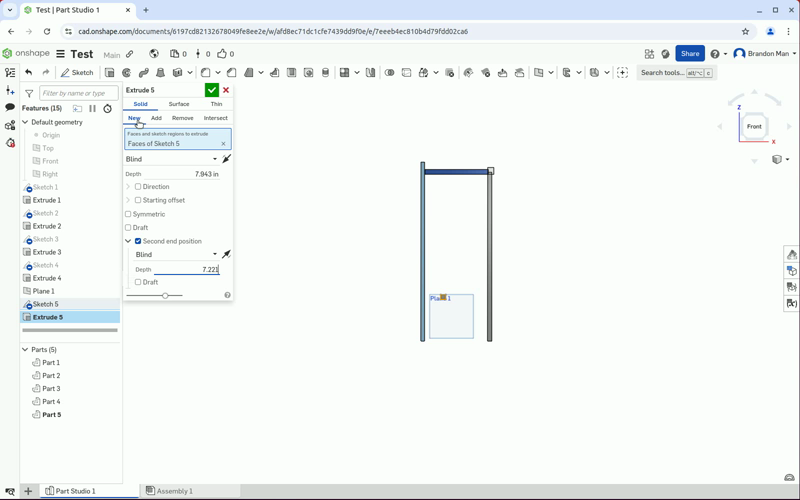
key(enter)
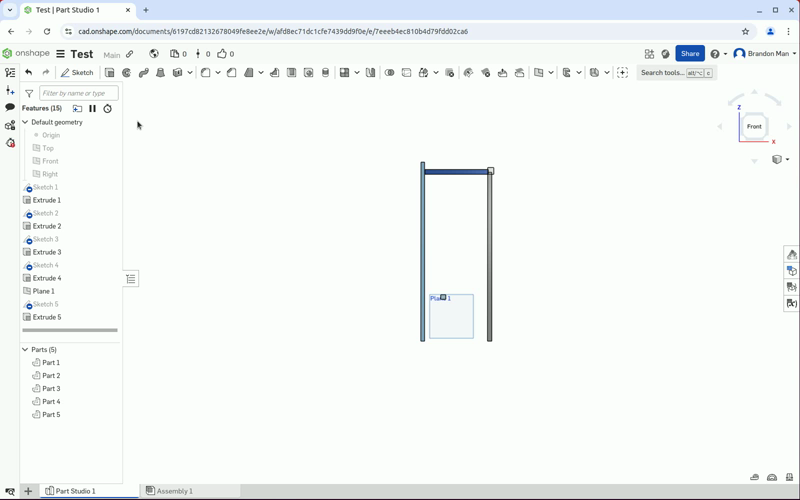
key(shift+h)
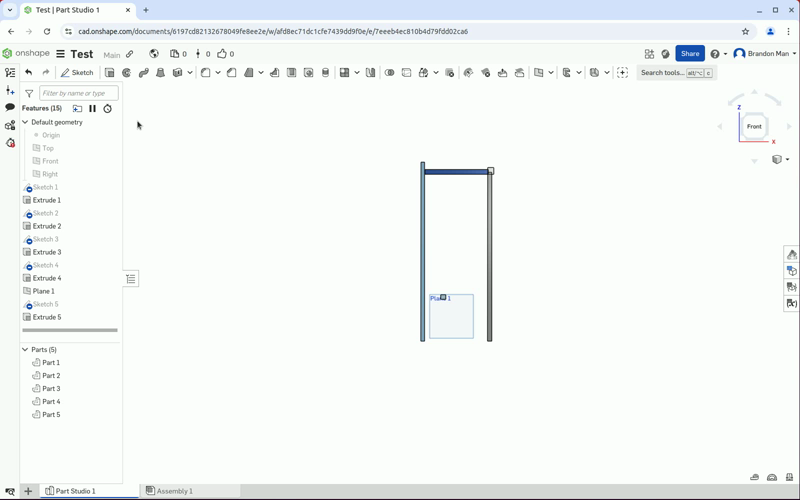
key(shift+h)
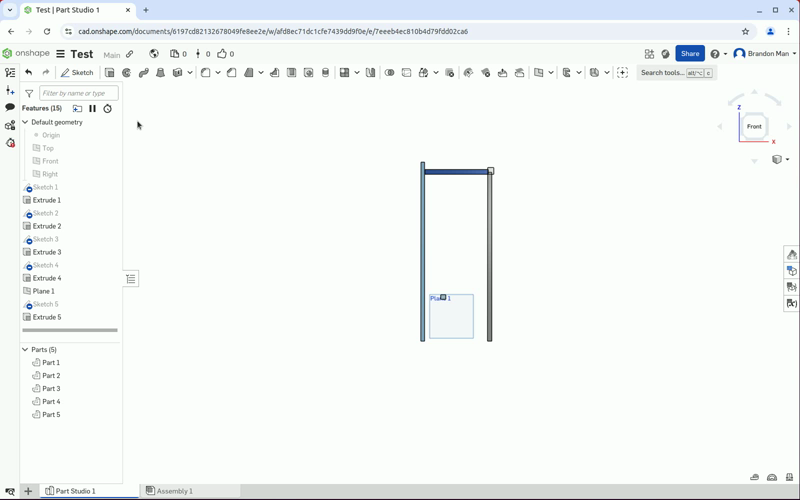
mouse_move(73, 189)
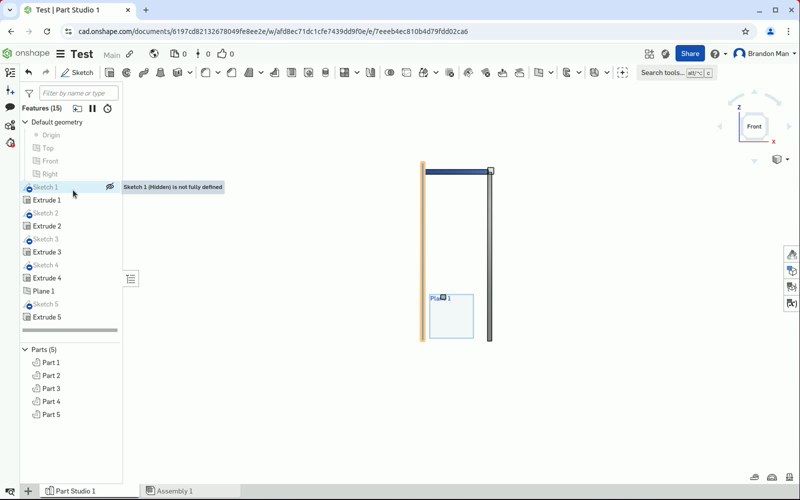
click(73, 189)
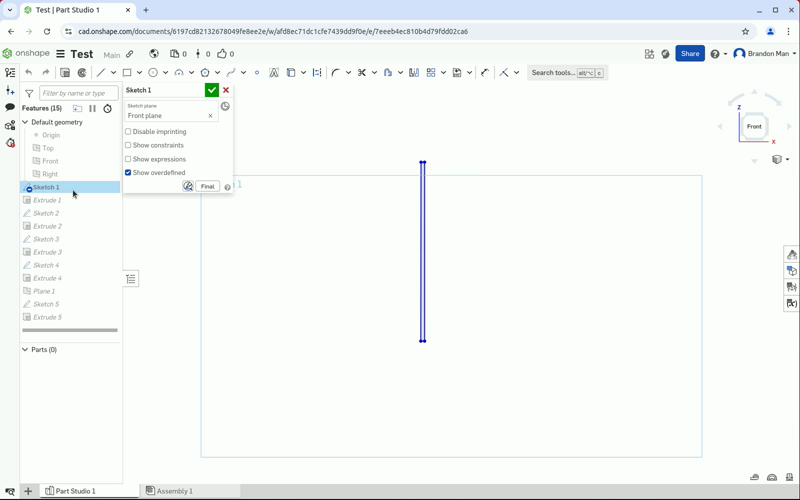
mouse_move(229, 92)
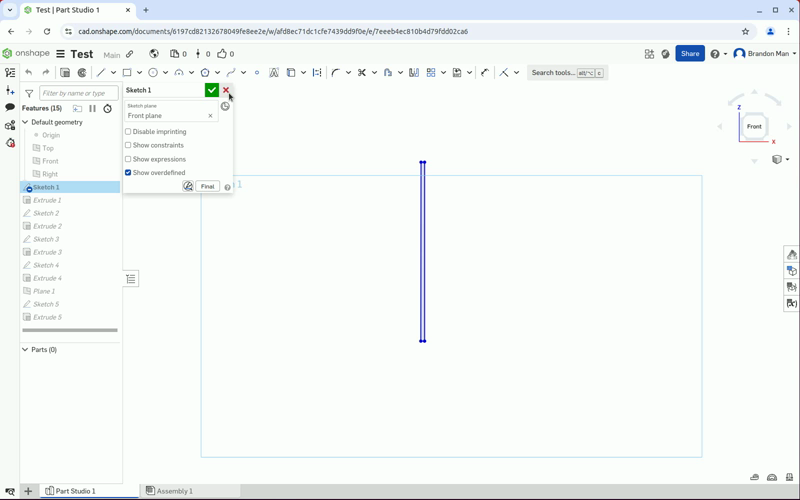
click(229, 92)
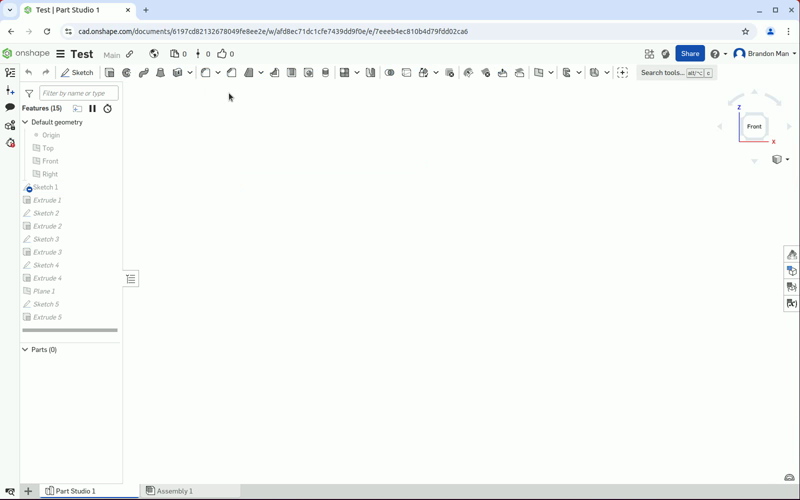
key(shift+s)
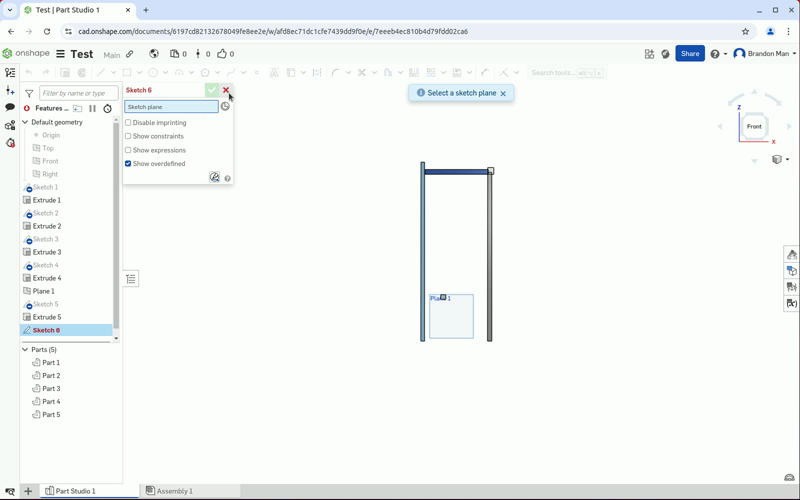
mouse_move(69, 293)
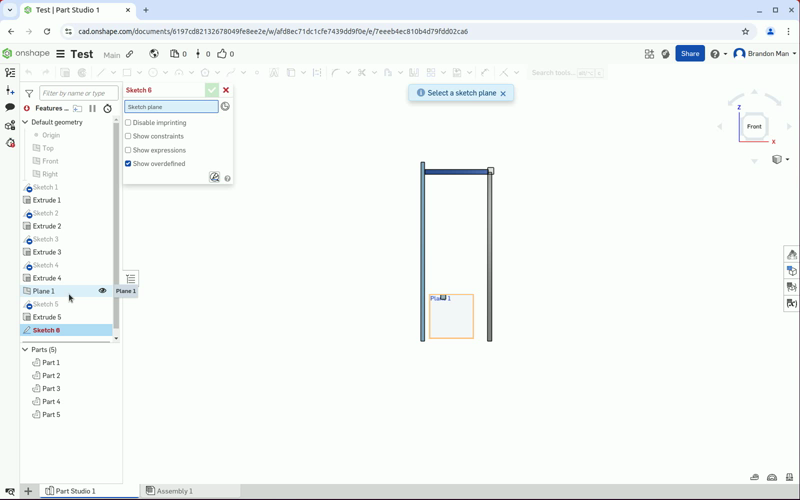
click(69, 293)
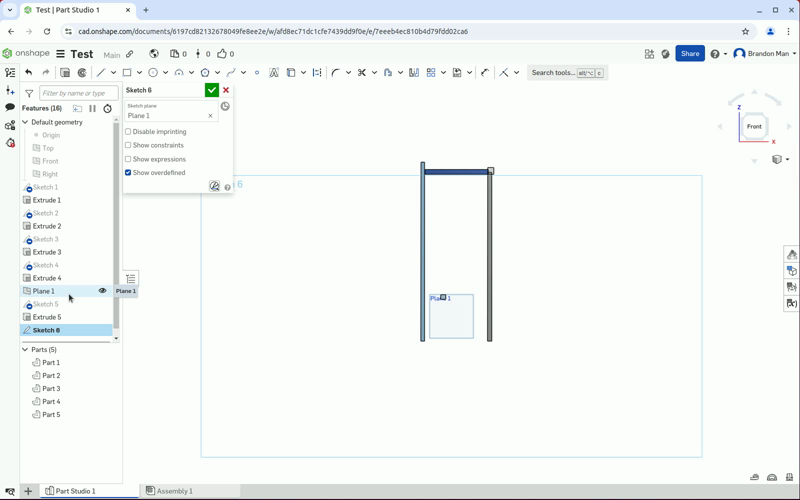
mouse_move(73, 352)
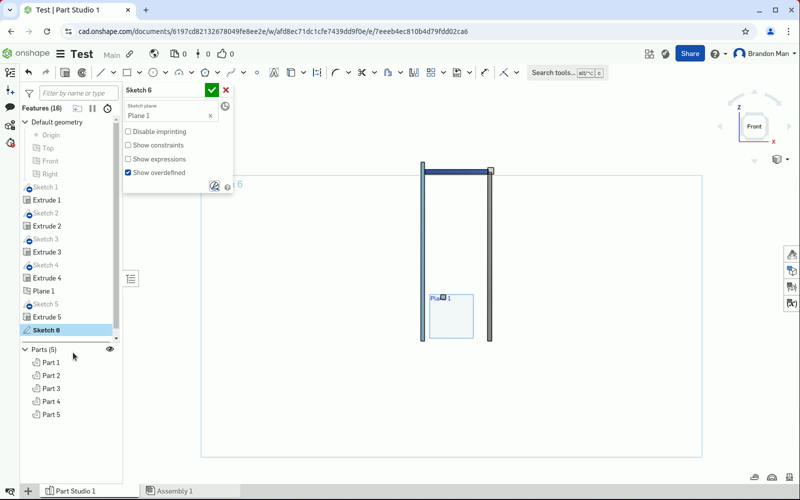
key(y)
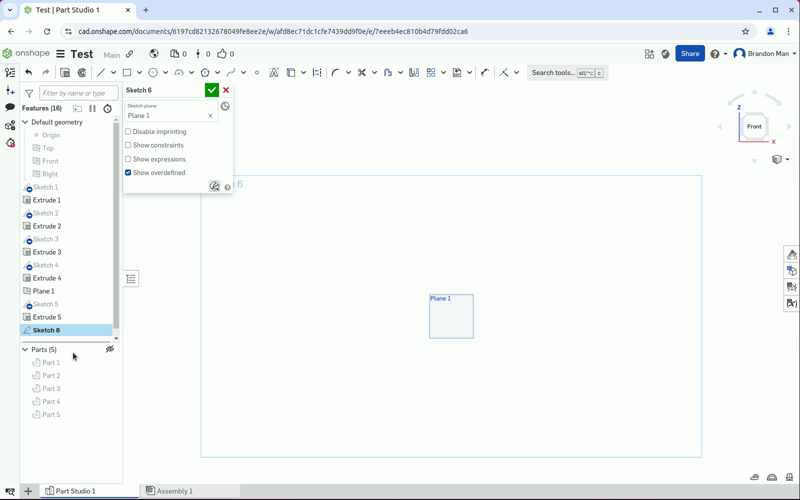
key(l)
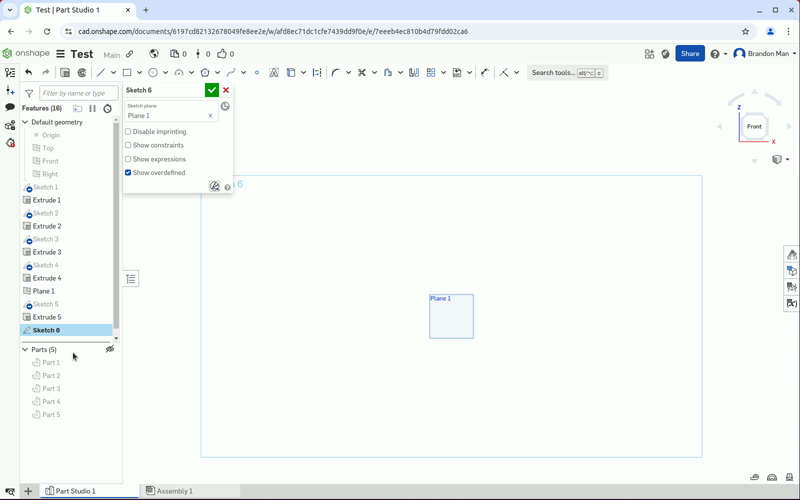
key_down(shift)
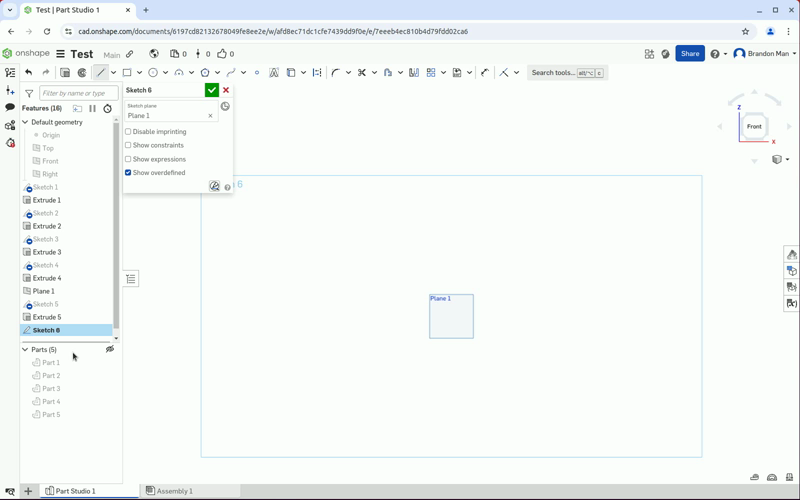
mouse_move(487, 299)
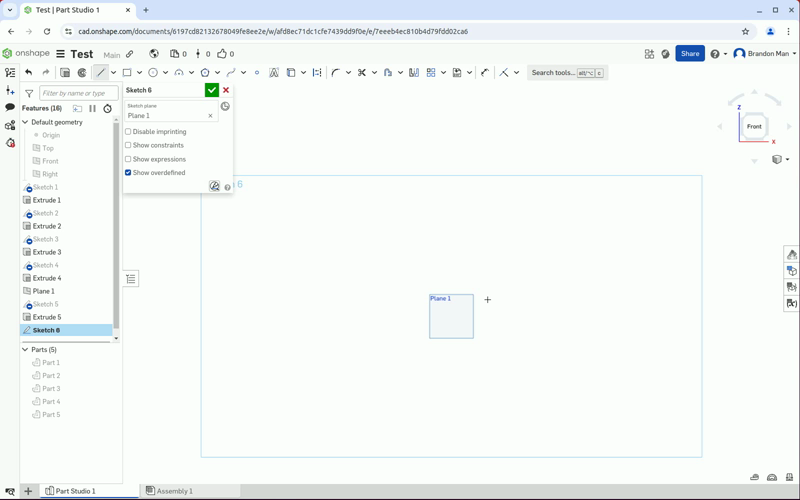
click(487, 299)
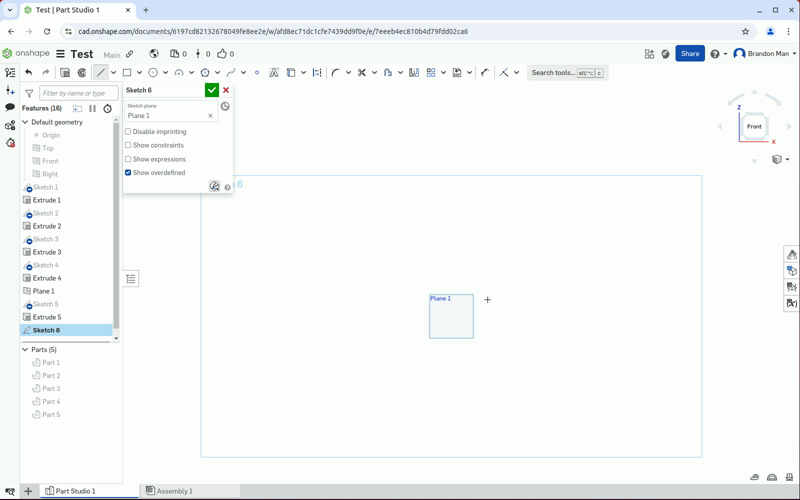
key_up(shift)
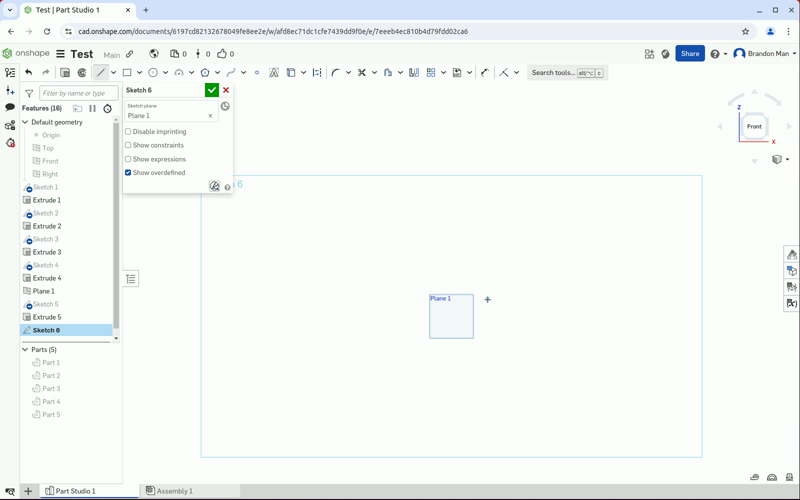
key_down(shift)
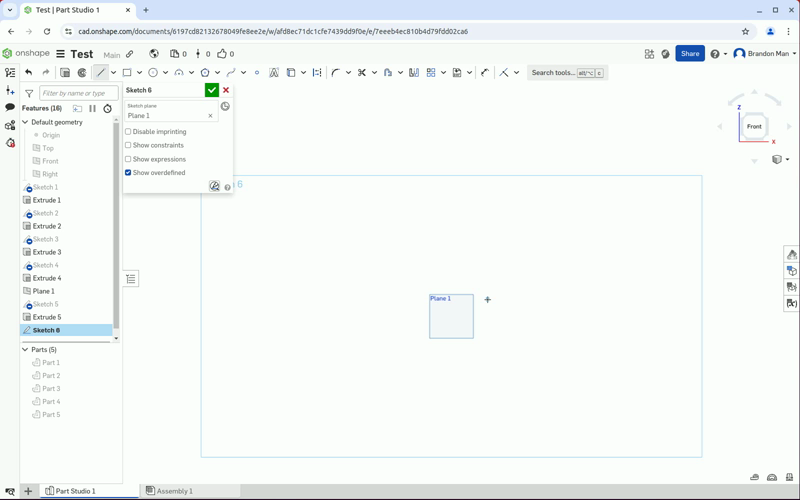
mouse_move(517, 299)
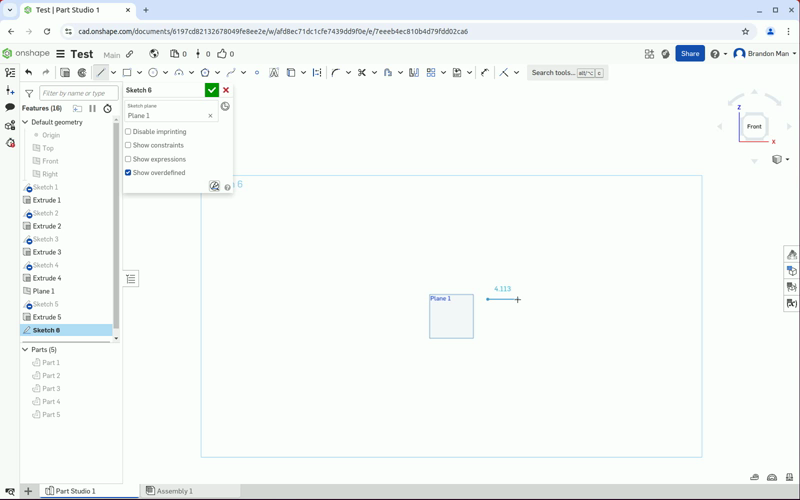
mouse_move(492, 299)
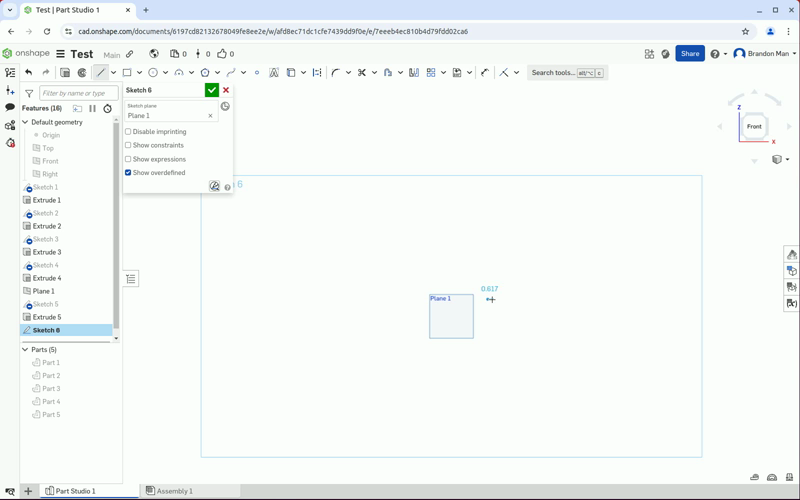
scroll(6)
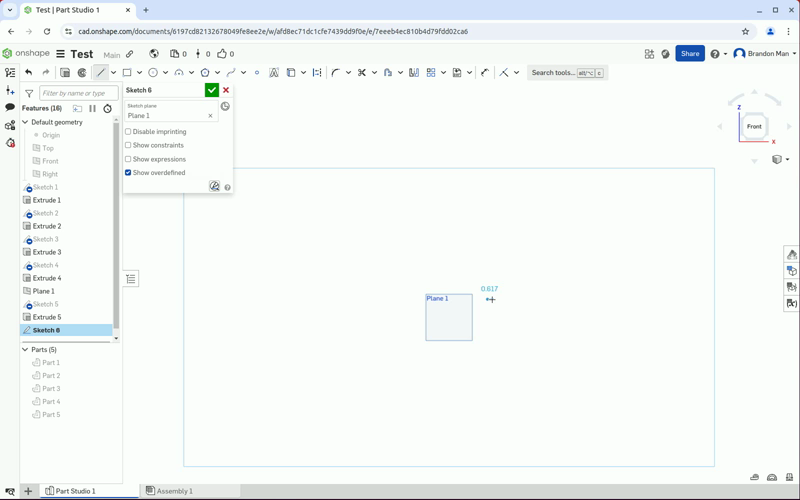
scroll(6)
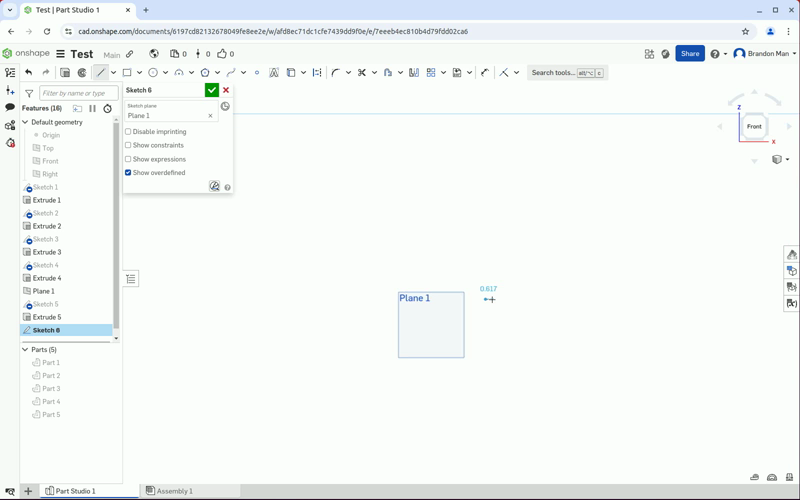
scroll(6)
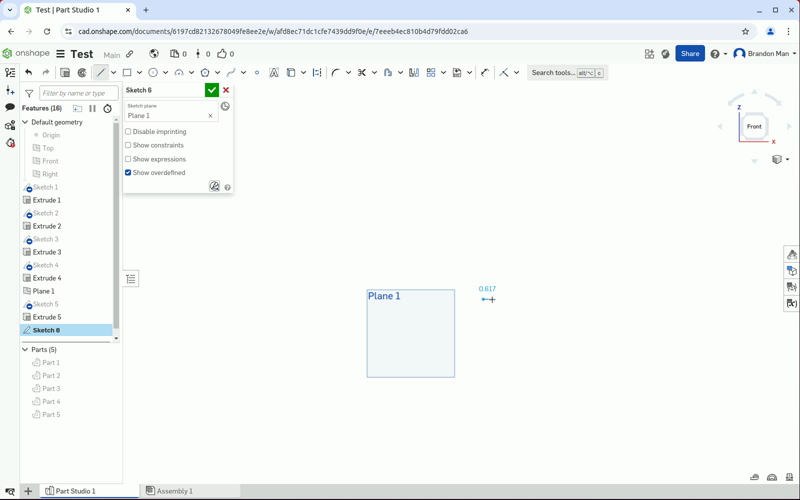
scroll(6)
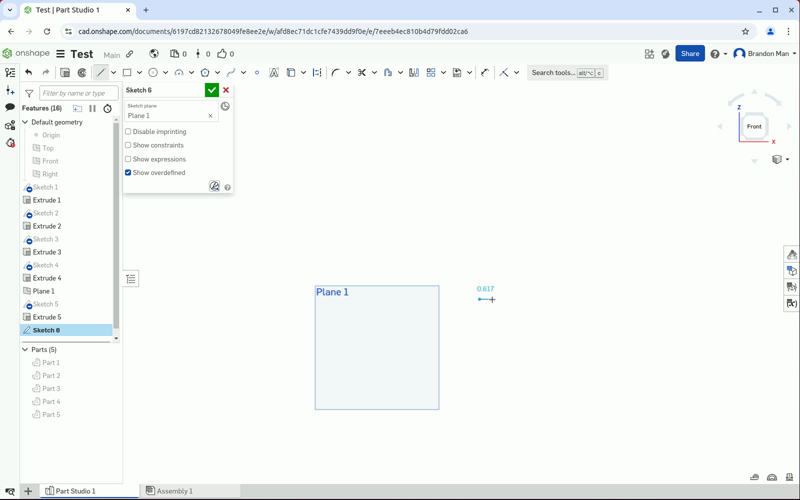
scroll(6)
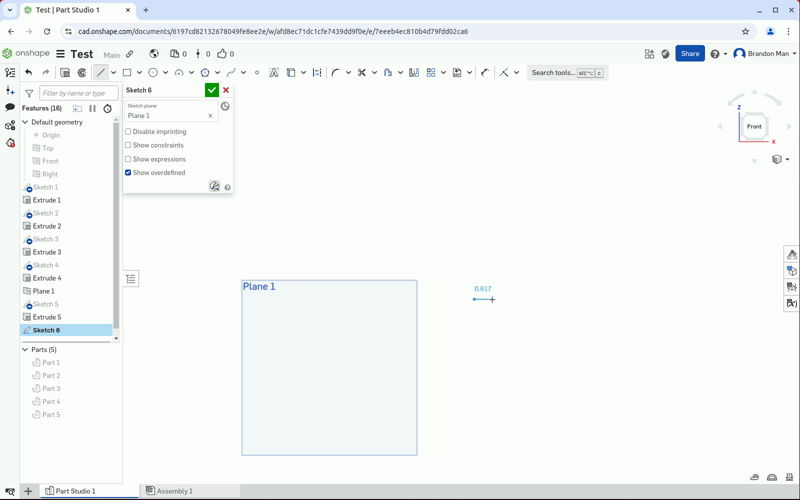
scroll(6)
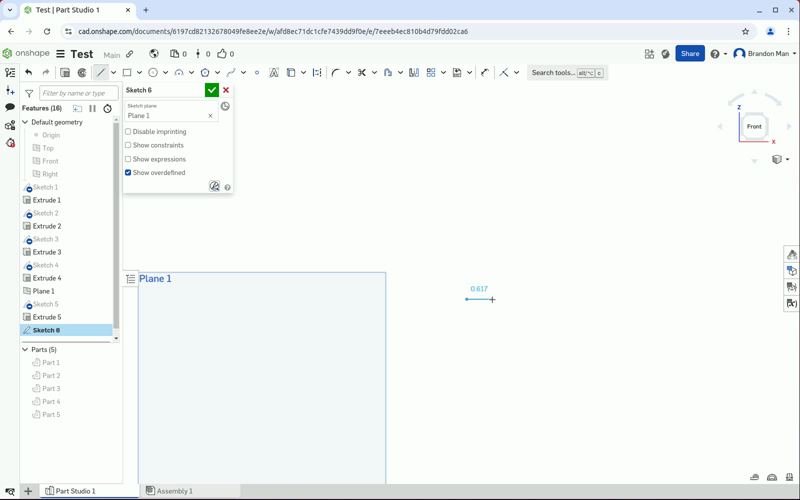
scroll(6)
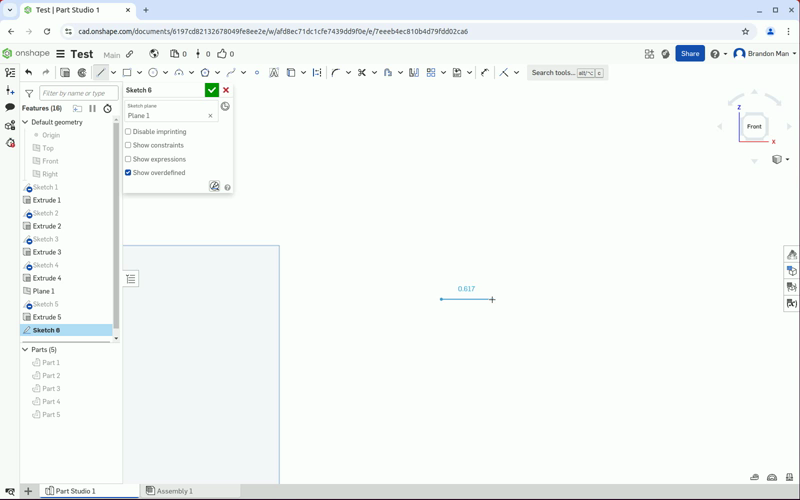
click(492, 299)
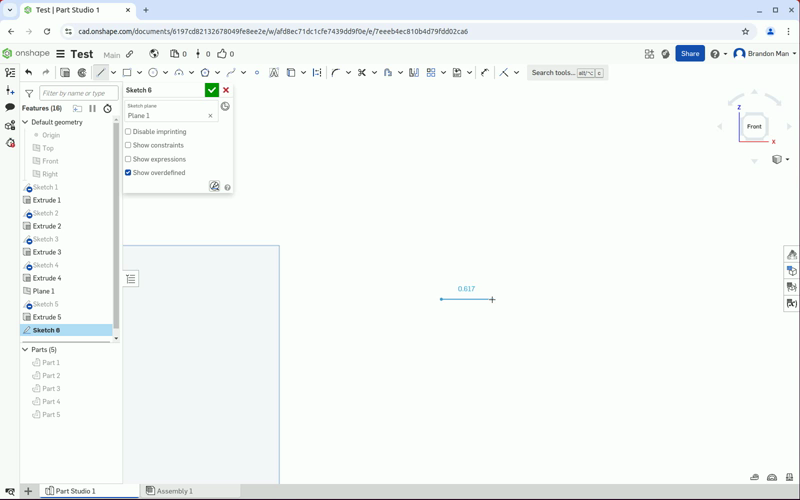
scroll(-6)
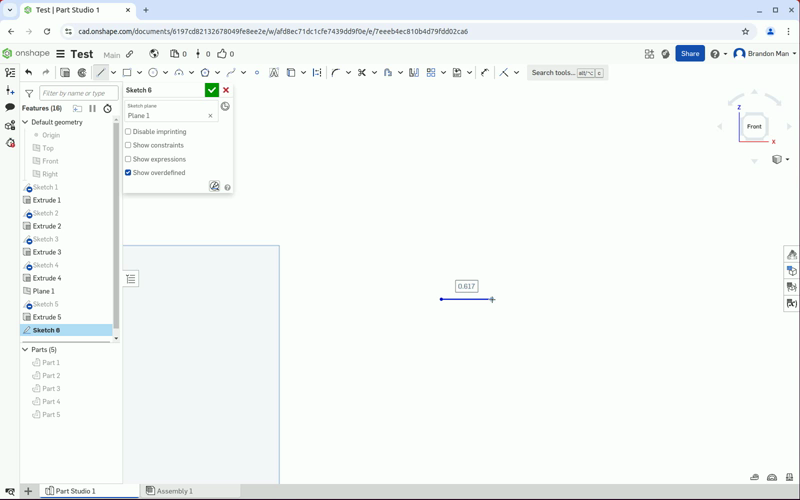
scroll(-6)
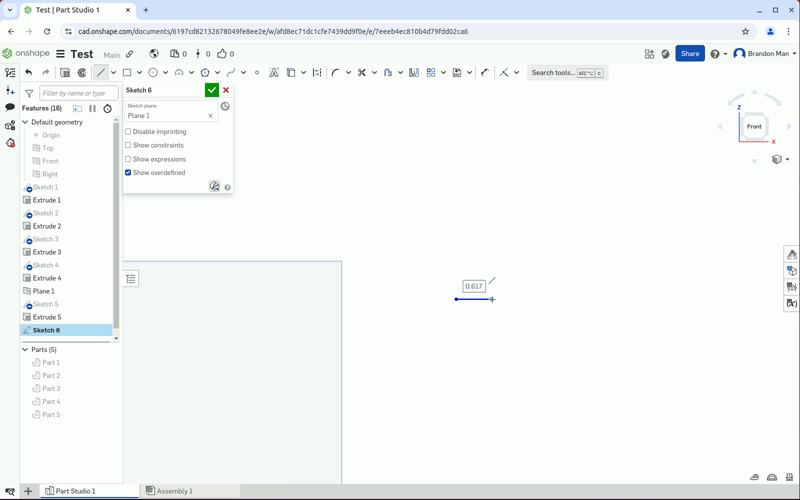
scroll(-6)
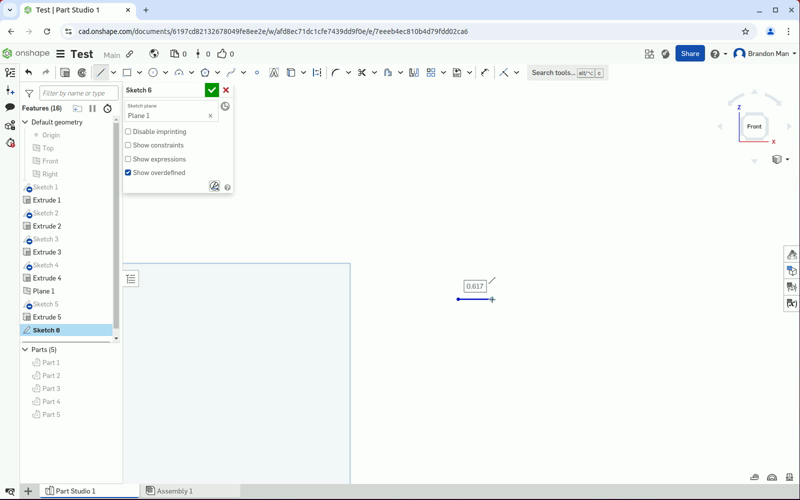
scroll(-6)
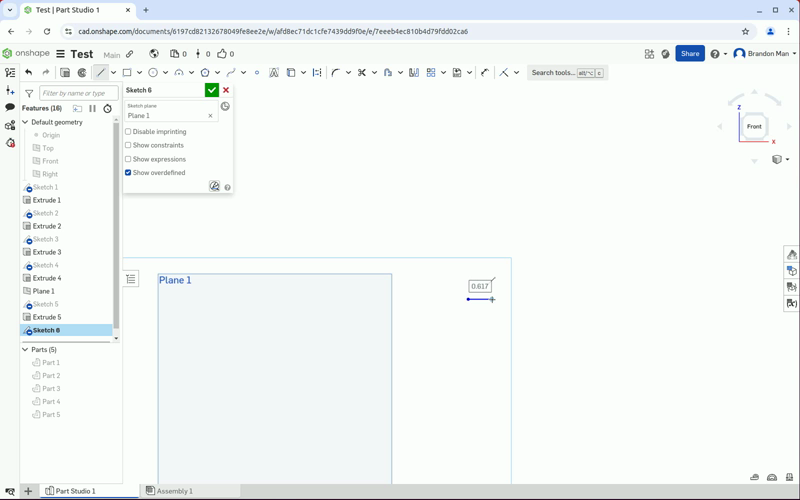
scroll(-6)
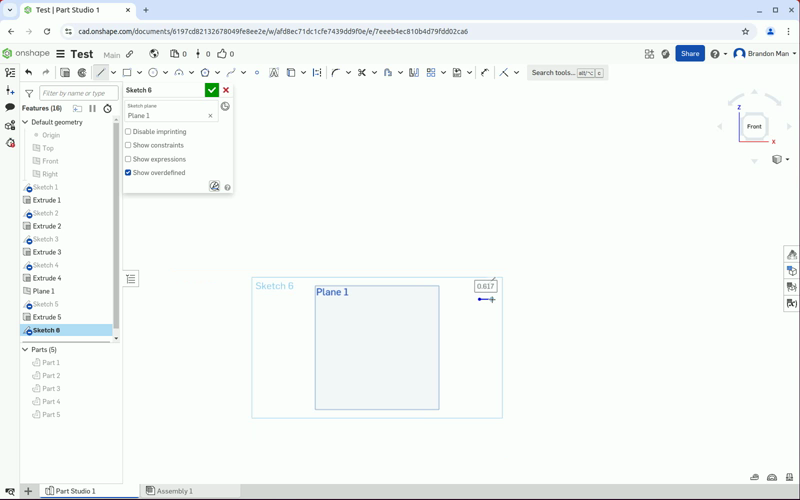
scroll(-6)
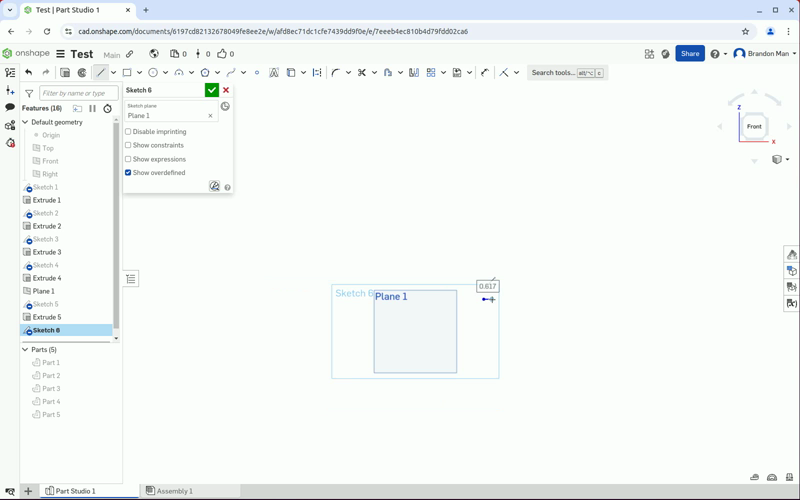
scroll(-6)
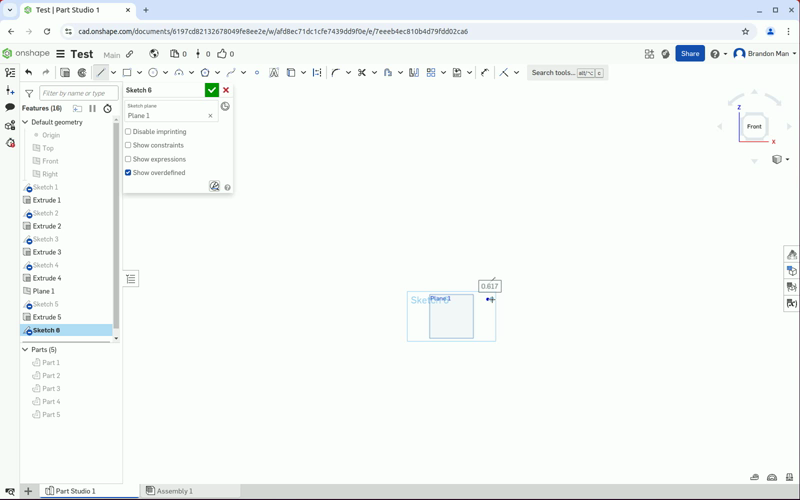
key_up(shift)
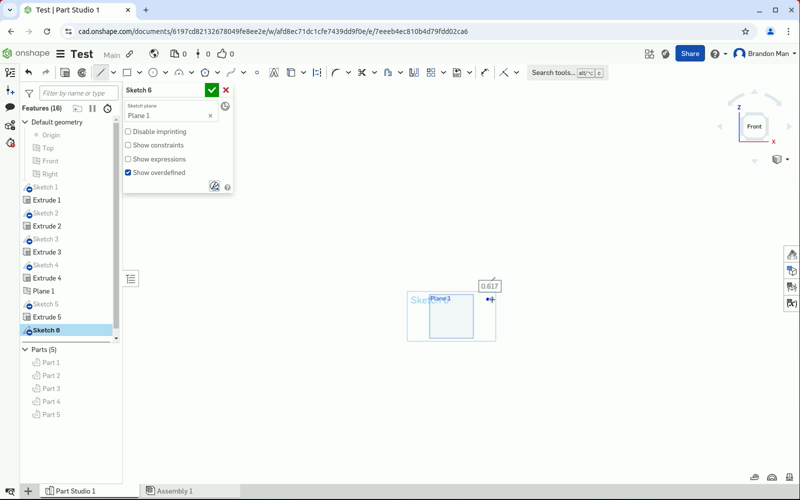
key_down(shift)
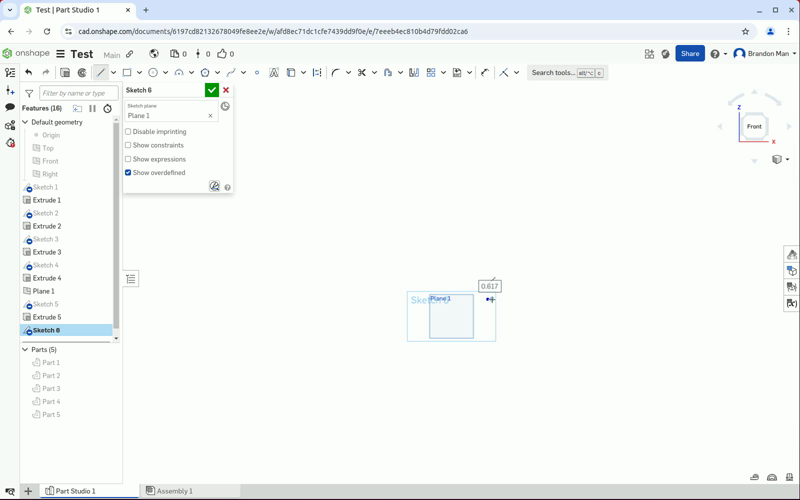
mouse_move(522, 299)
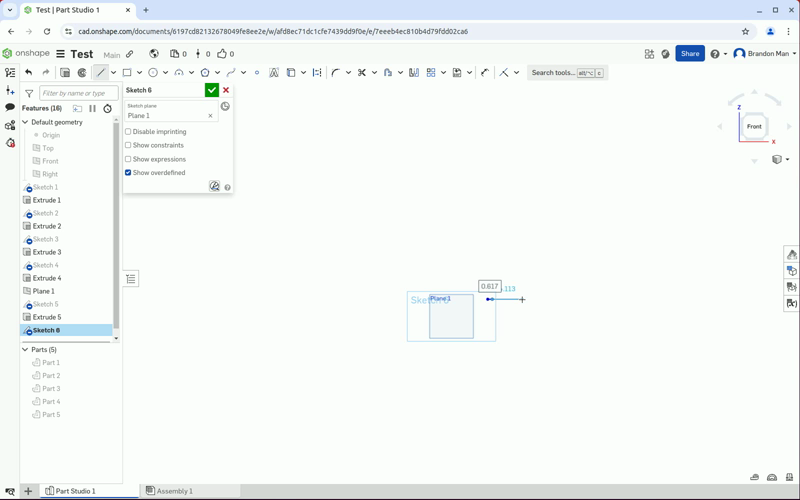
mouse_move(492, 294)
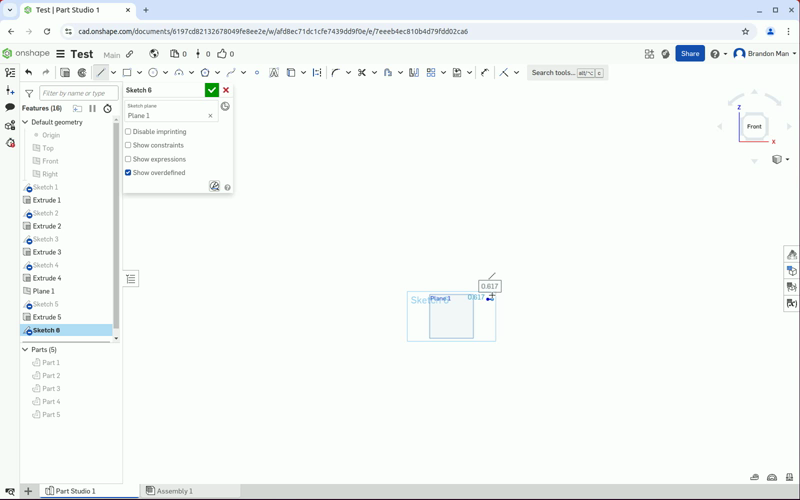
scroll(6)
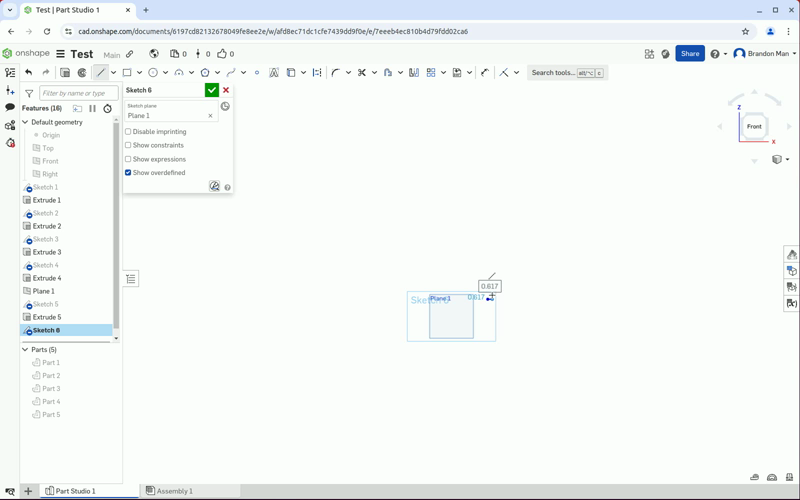
scroll(6)
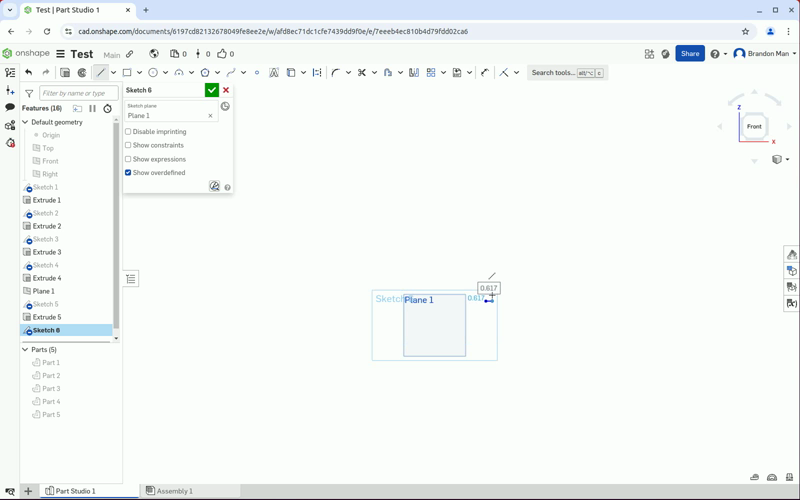
scroll(6)
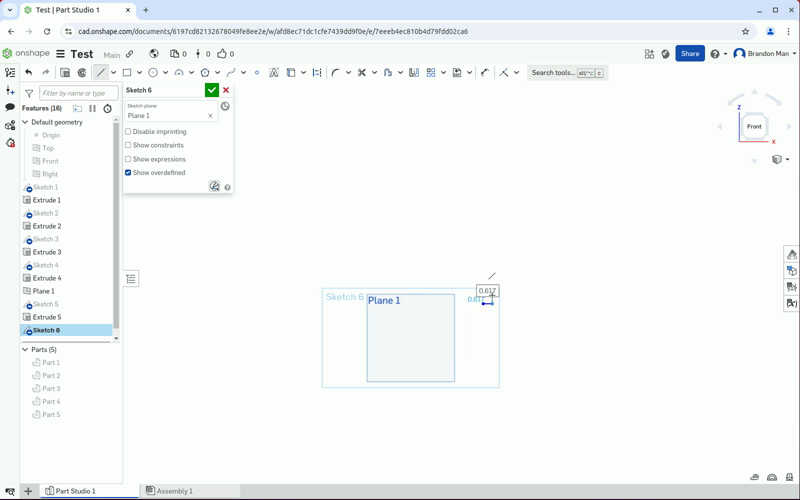
scroll(6)
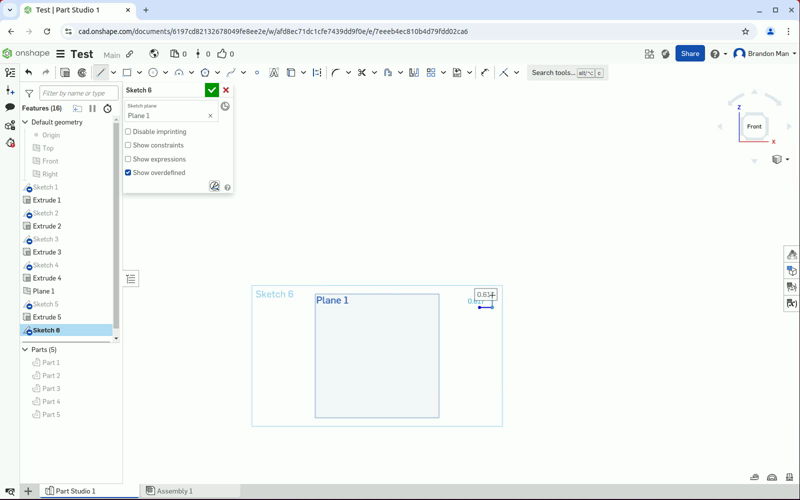
scroll(6)
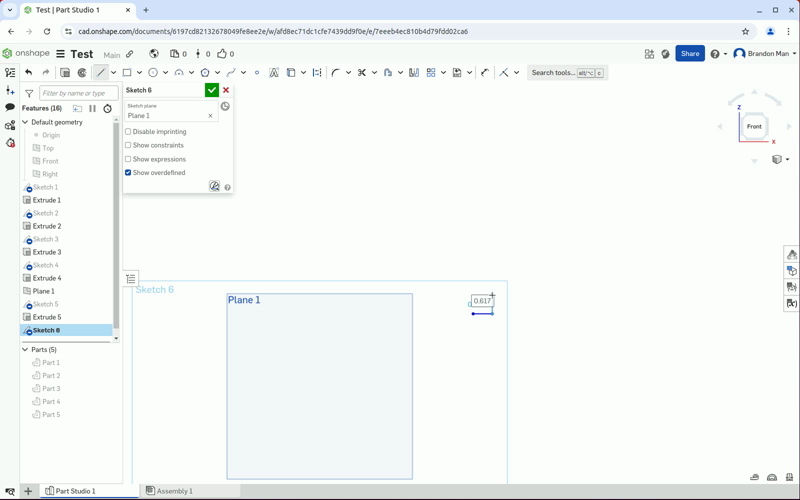
scroll(6)
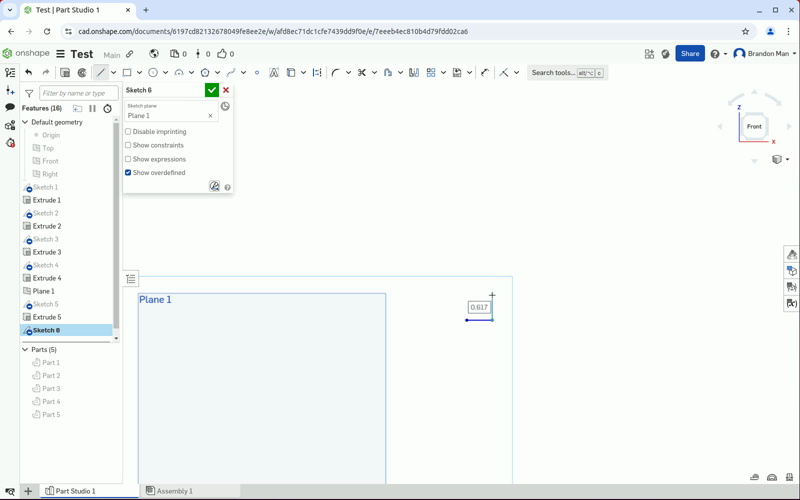
scroll(6)
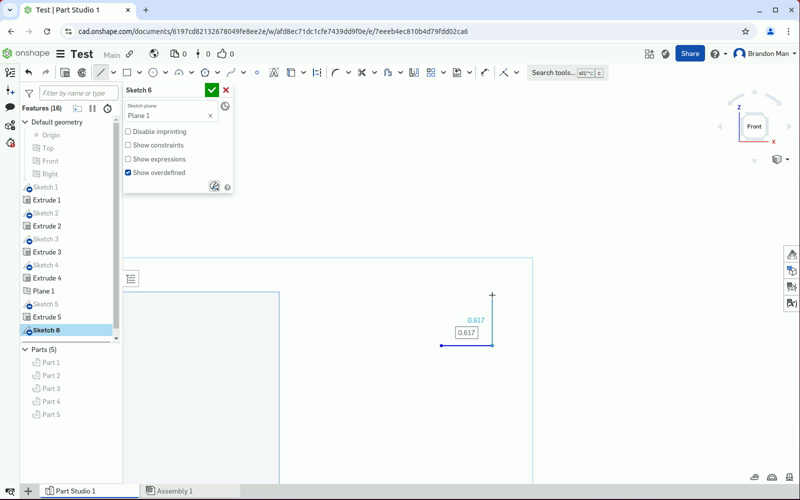
click(492, 294)
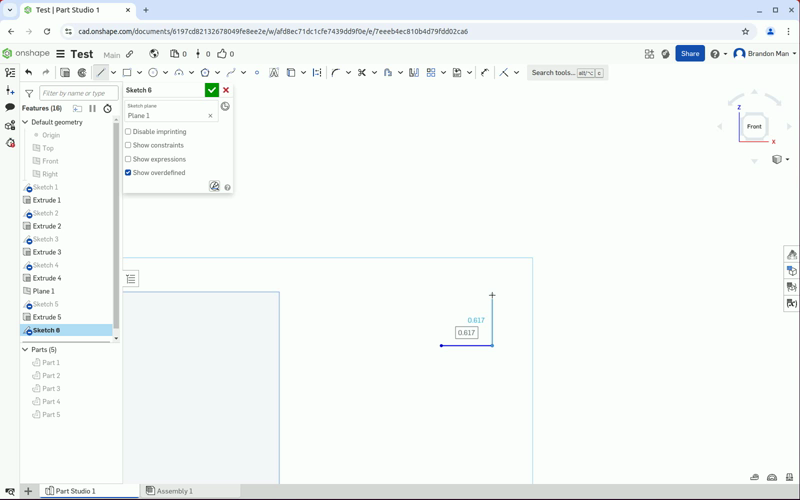
scroll(-6)
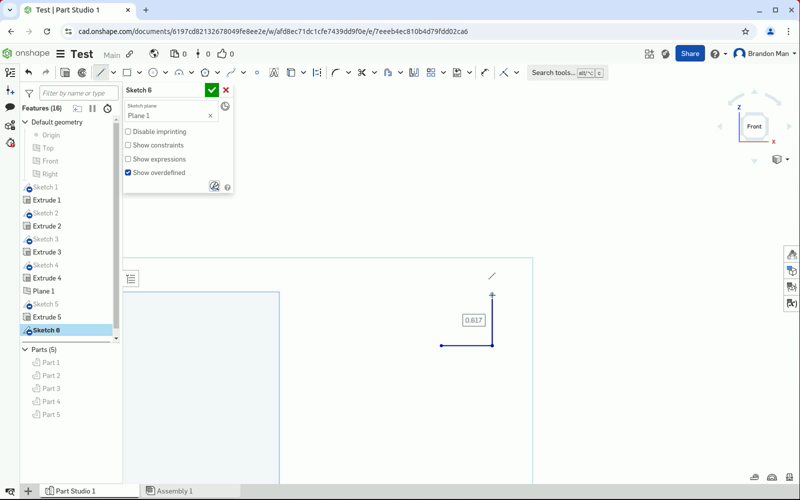
scroll(-6)
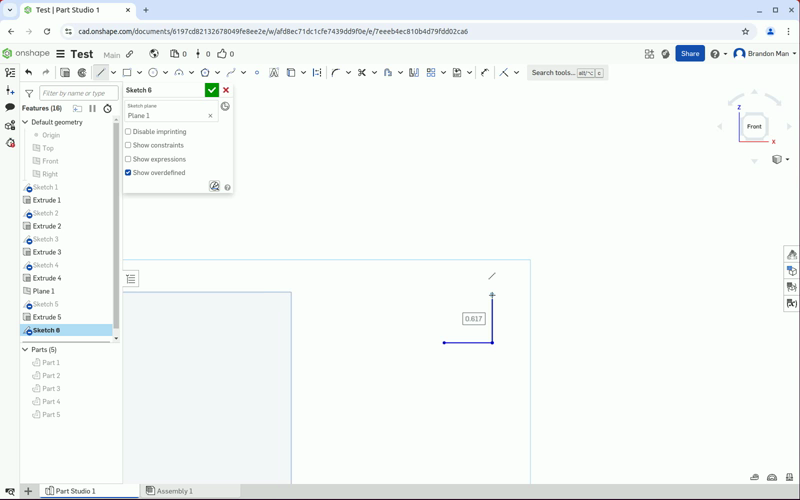
scroll(-6)
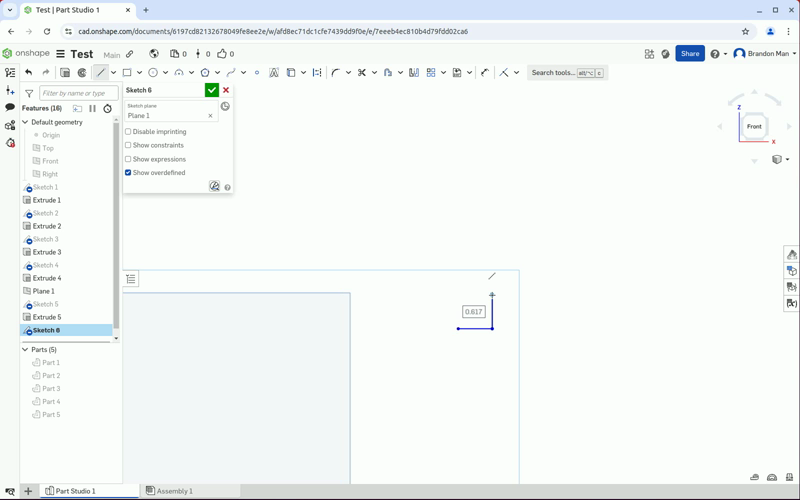
scroll(-6)
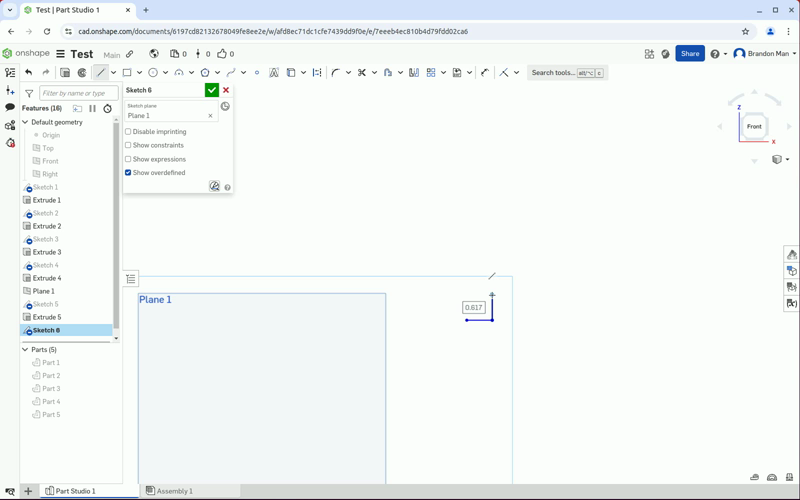
scroll(-6)
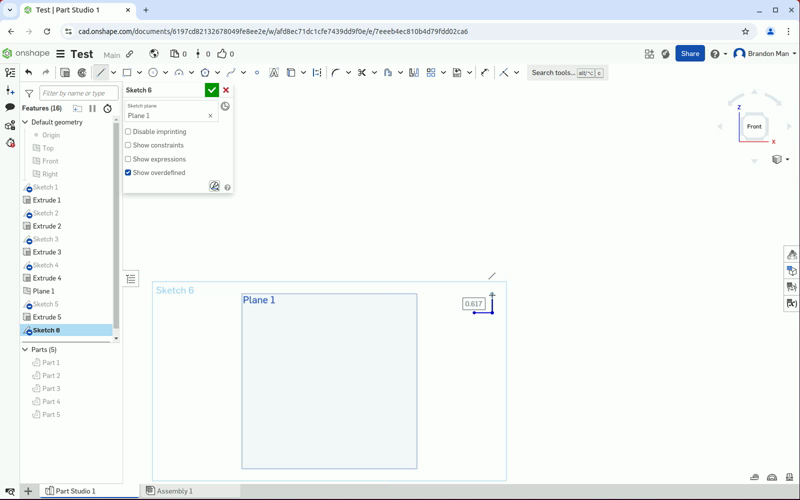
scroll(-6)
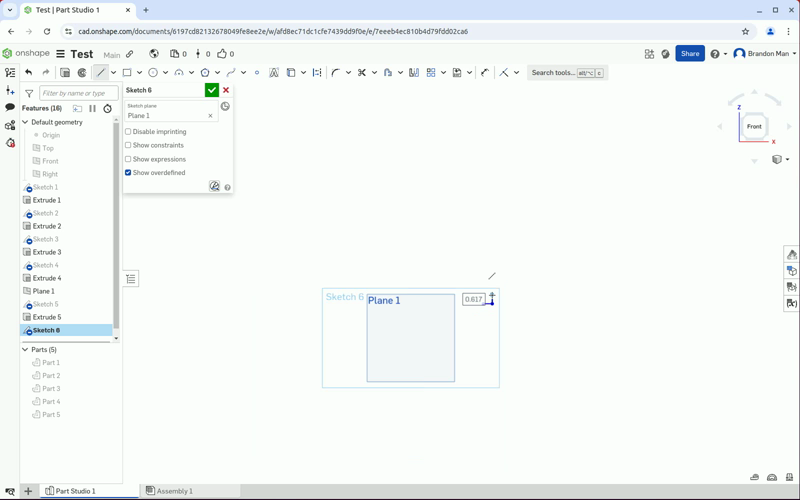
scroll(-6)
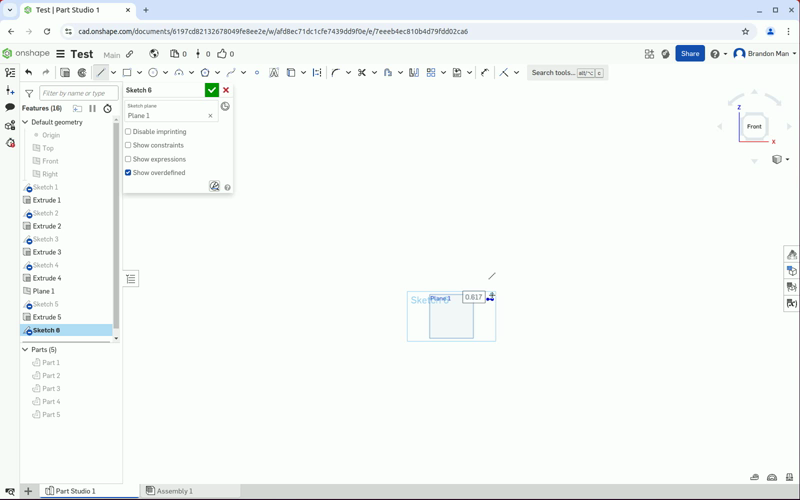
key_up(shift)
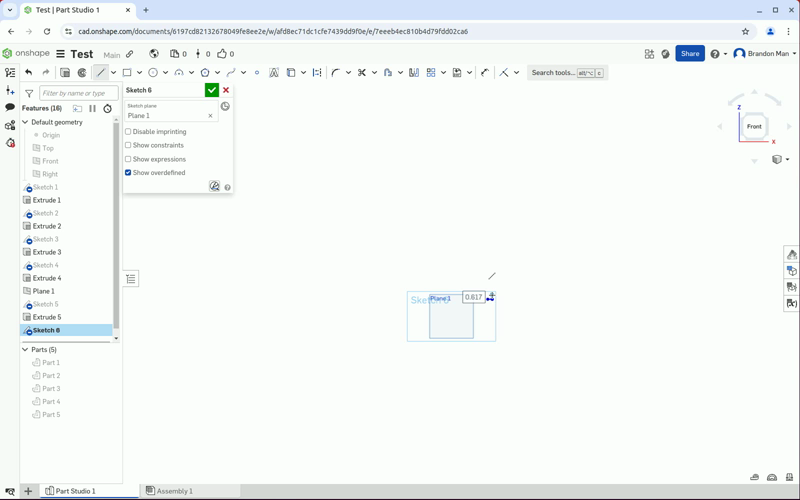
key_down(shift)
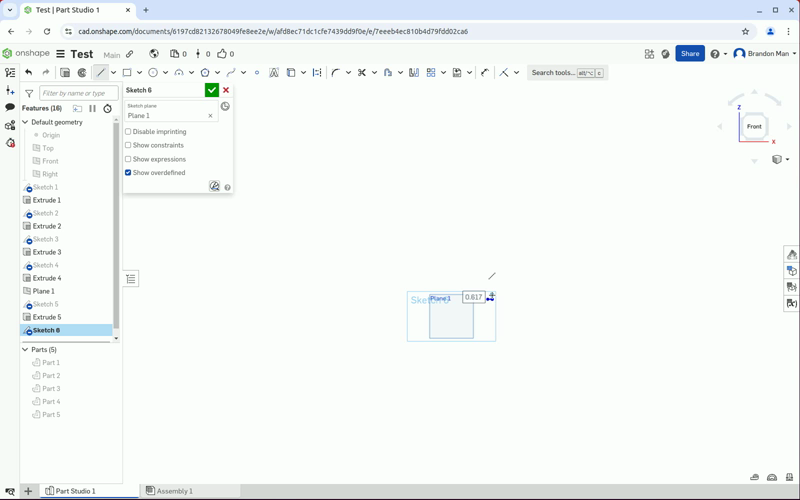
mouse_move(522, 294)
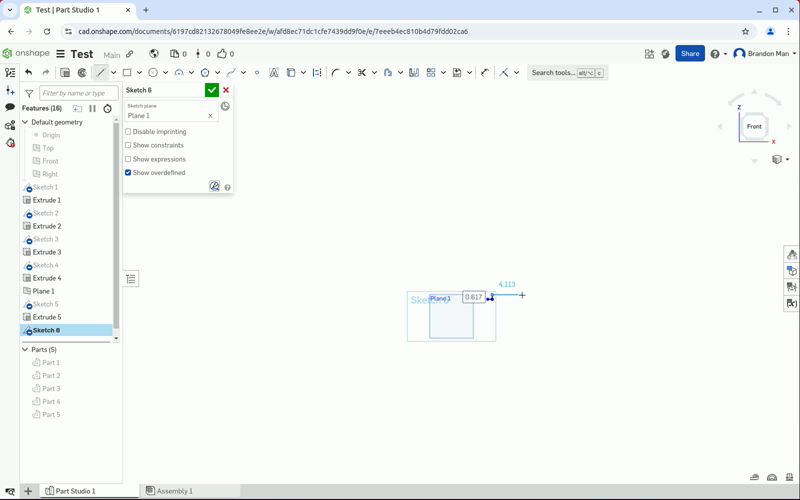
mouse_move(487, 294)
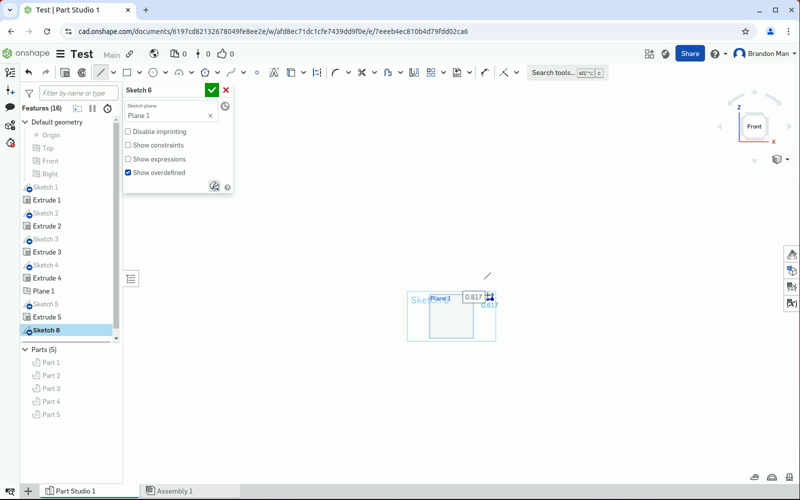
scroll(6)
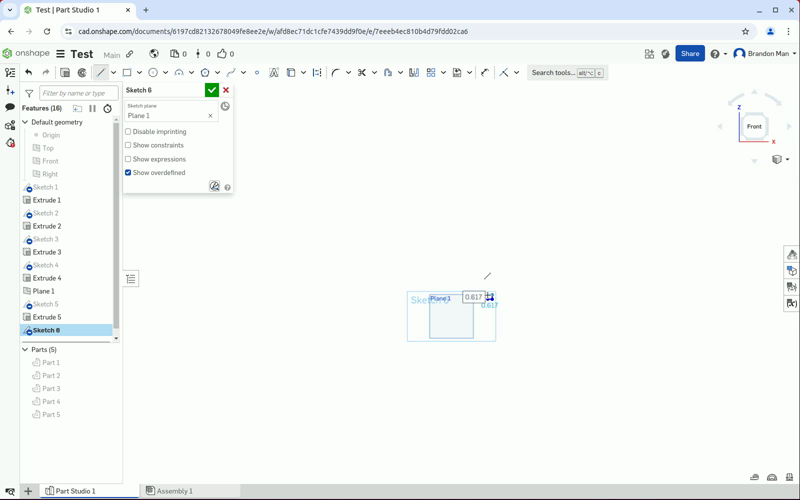
scroll(6)
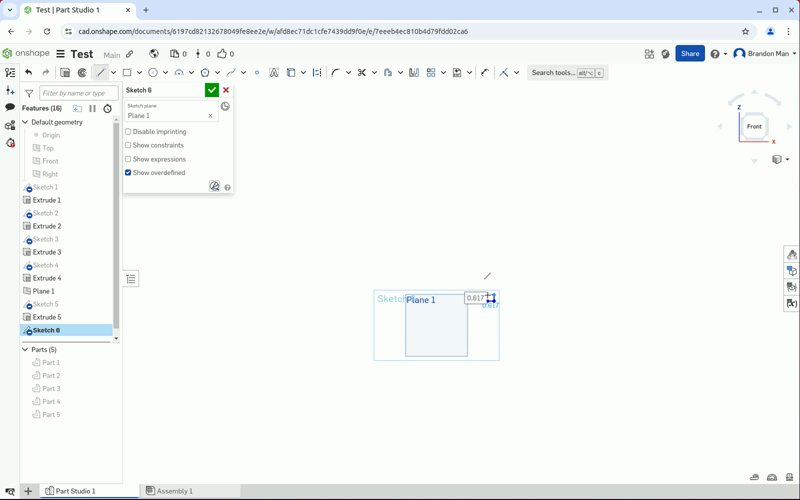
scroll(6)
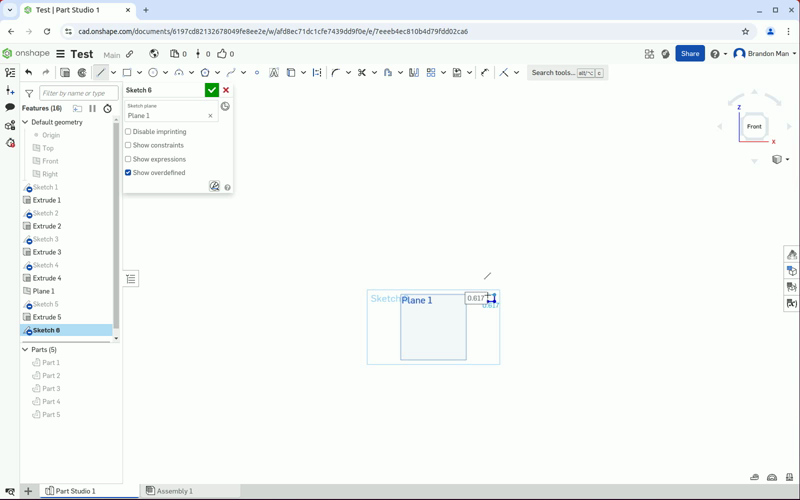
scroll(6)
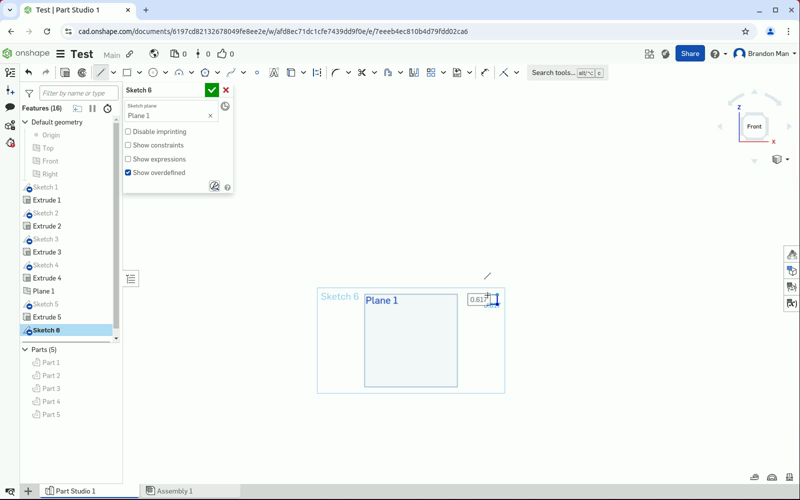
scroll(6)
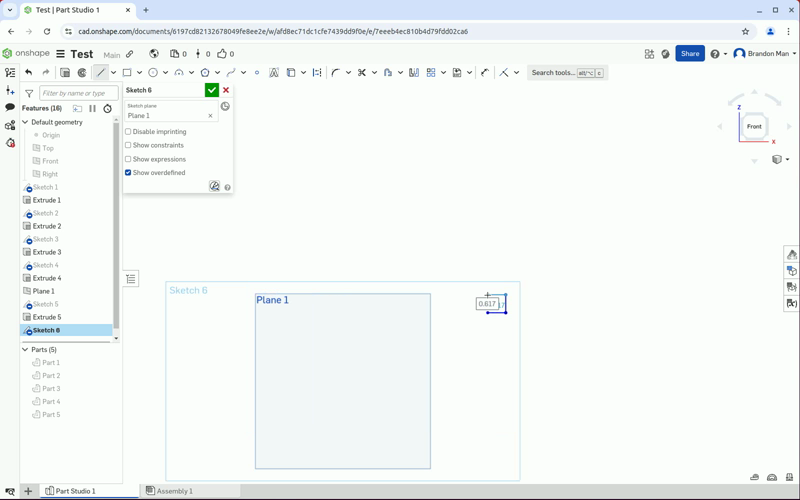
scroll(6)
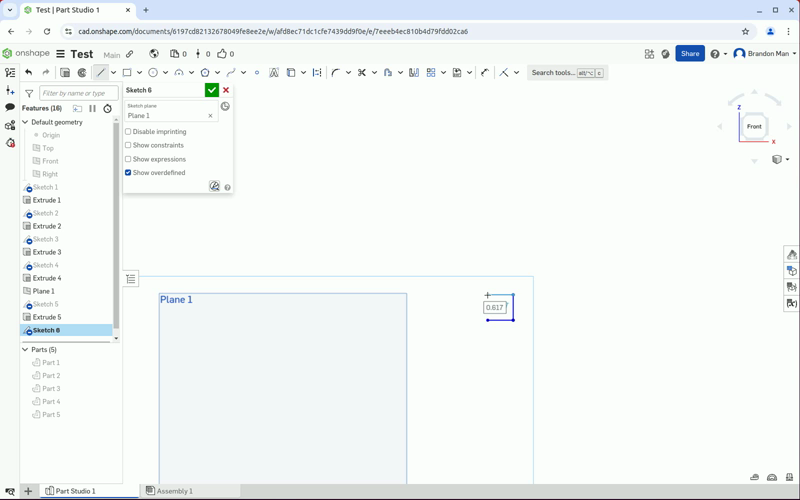
scroll(6)
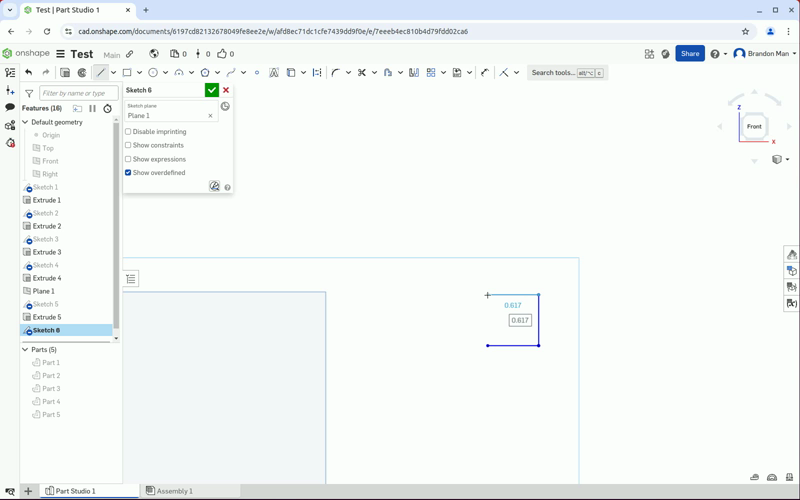
click(487, 294)
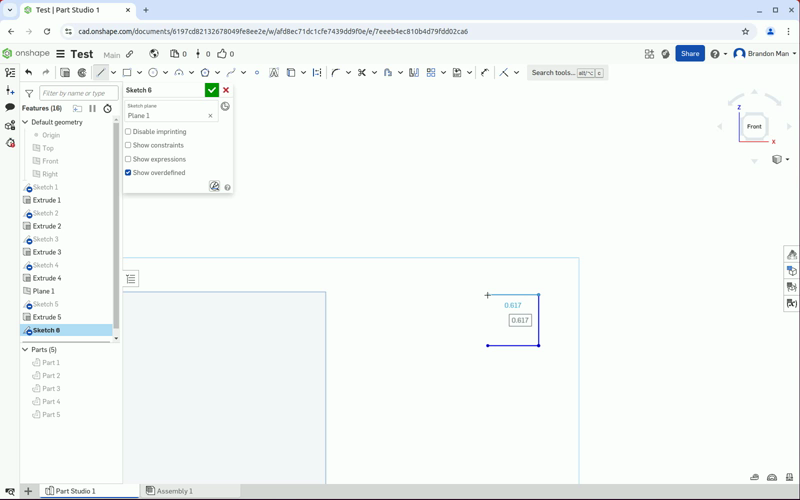
scroll(-6)
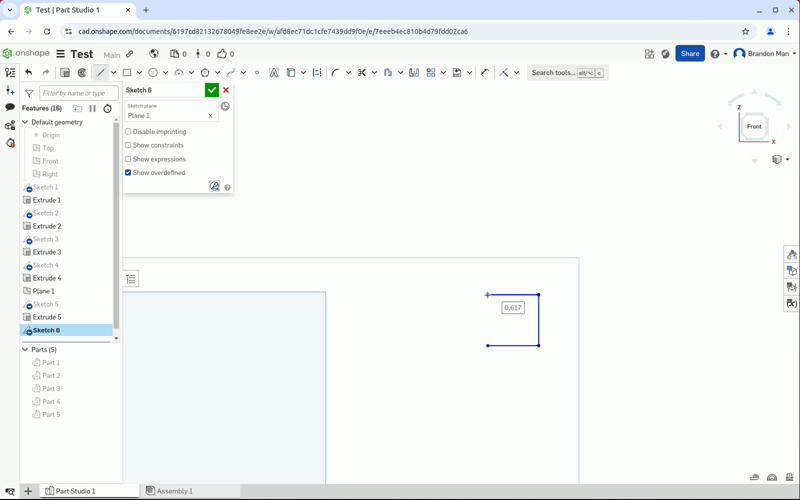
scroll(-6)
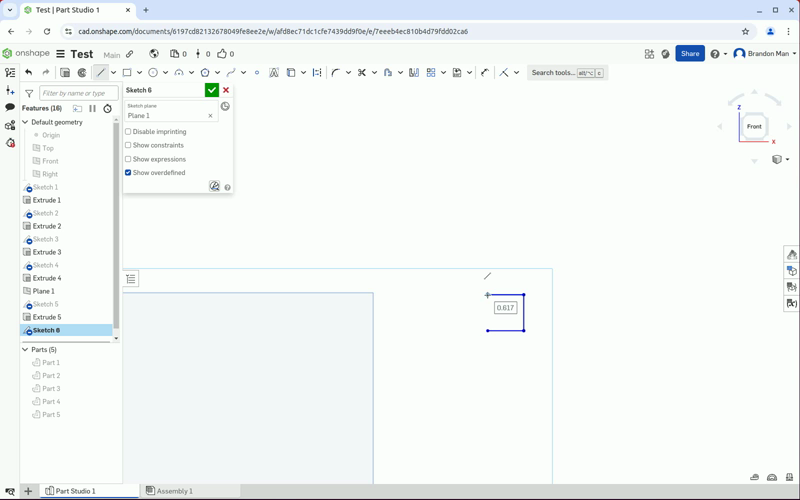
scroll(-6)
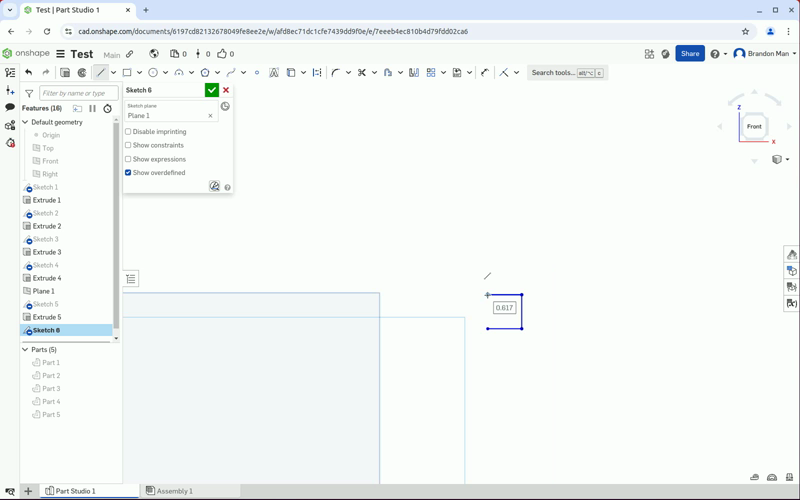
scroll(-6)
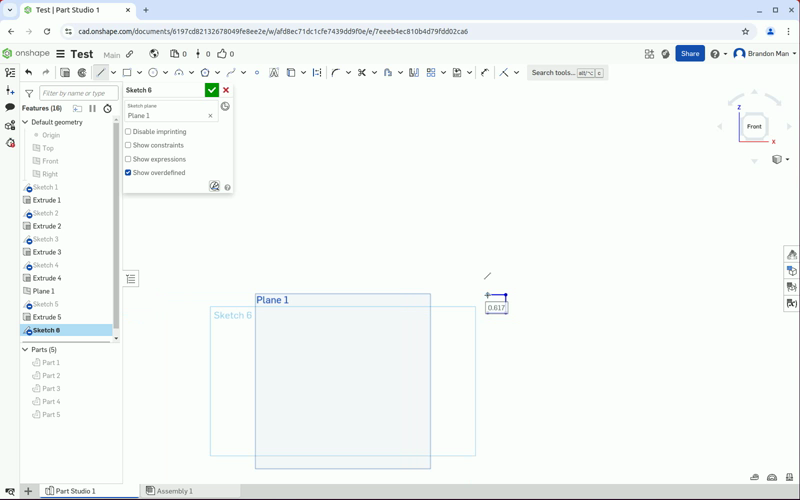
scroll(-6)
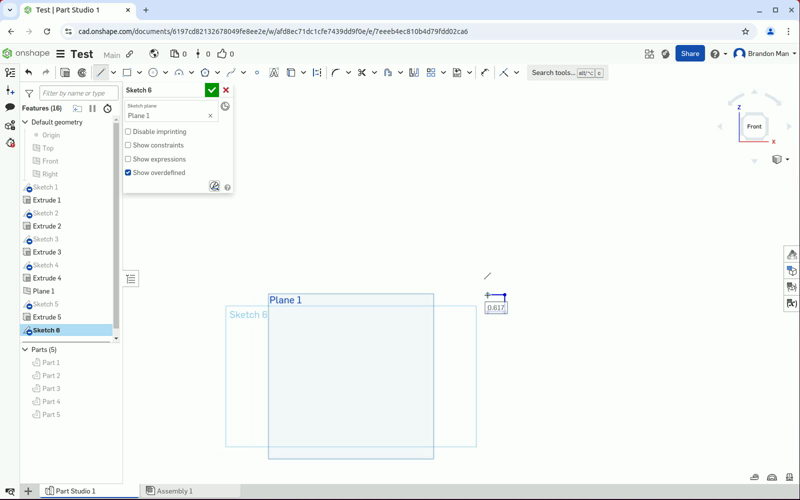
scroll(-6)
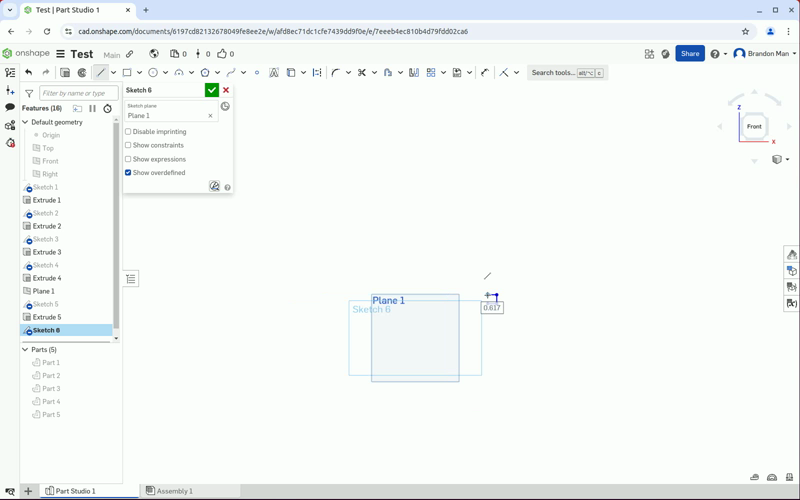
scroll(-6)
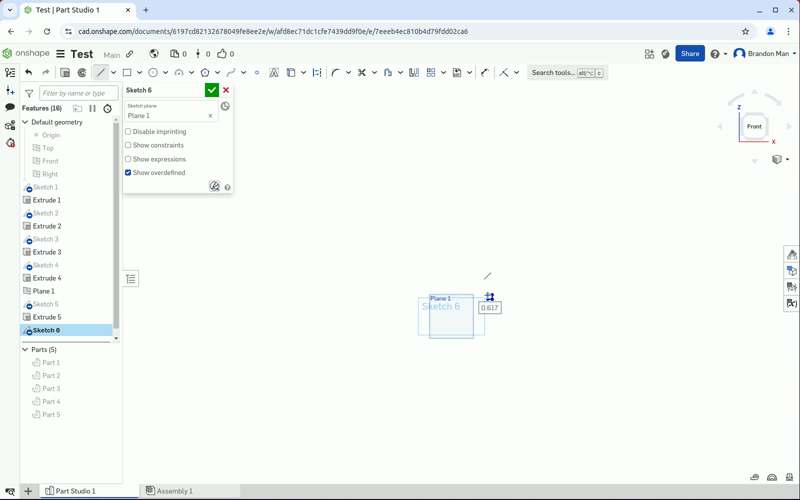
key_up(shift)
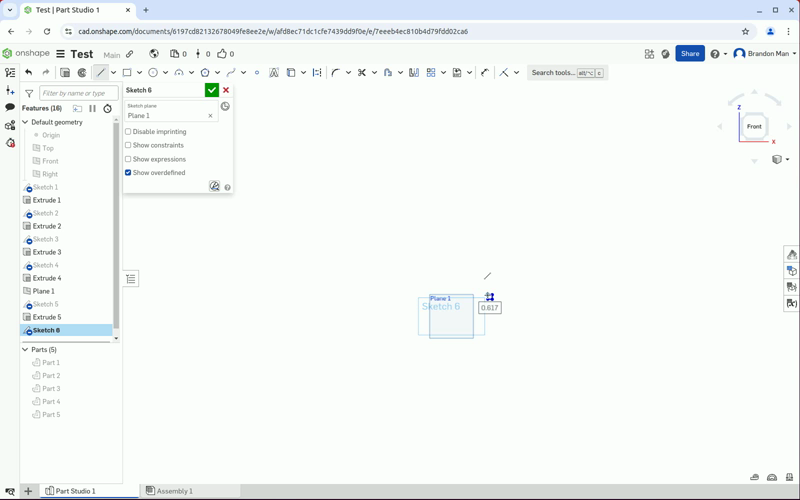
mouse_move(517, 294)
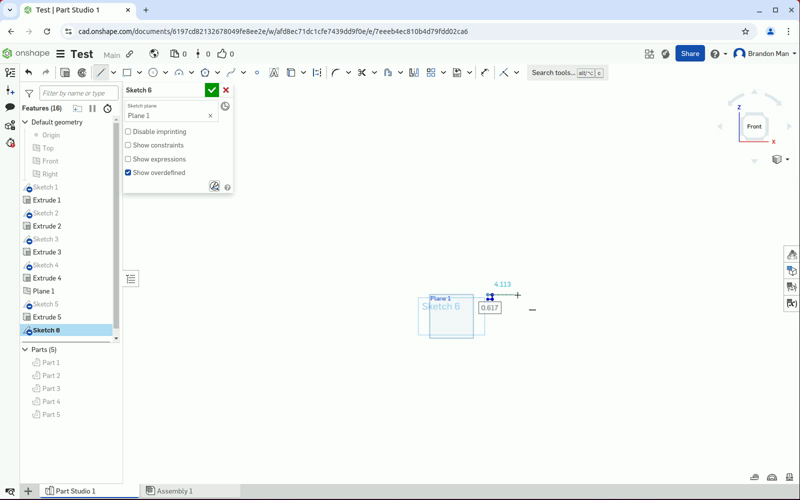
key_down(shift)
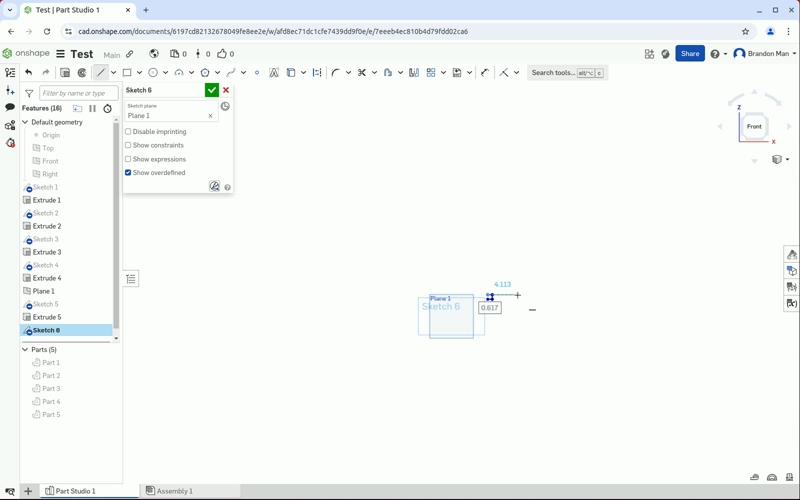
mouse_move(487, 299)
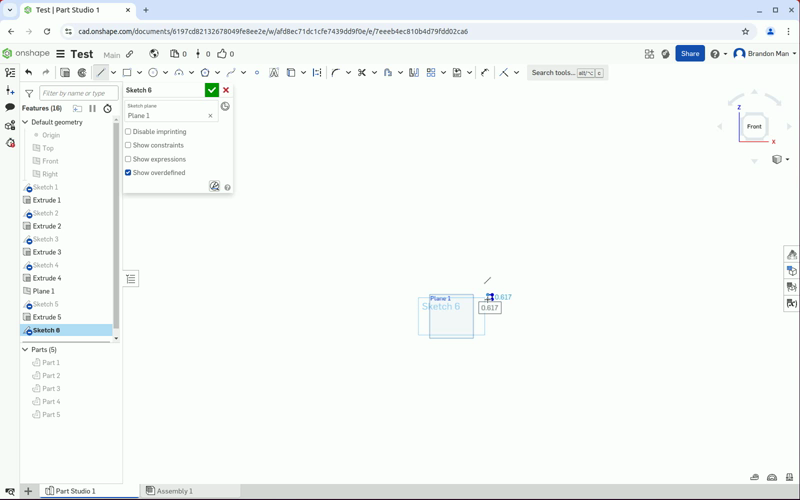
scroll(6)
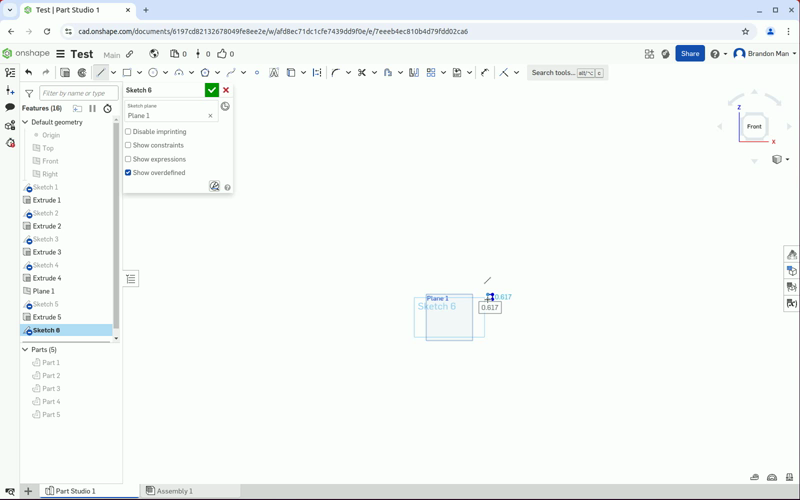
scroll(6)
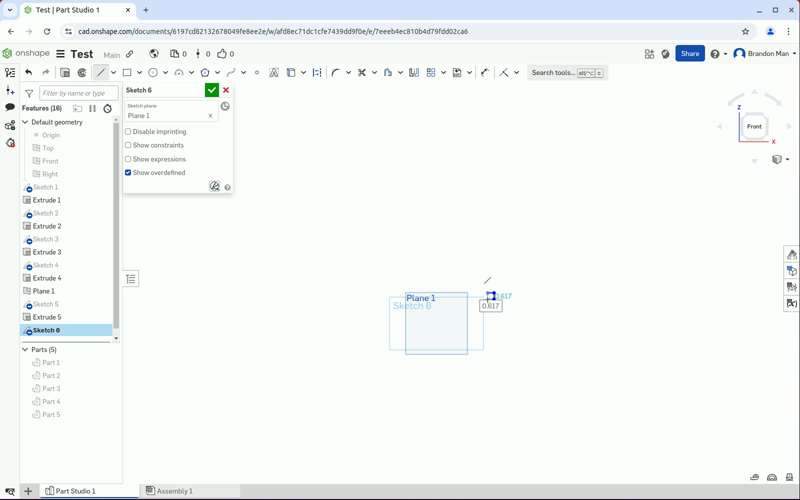
scroll(6)
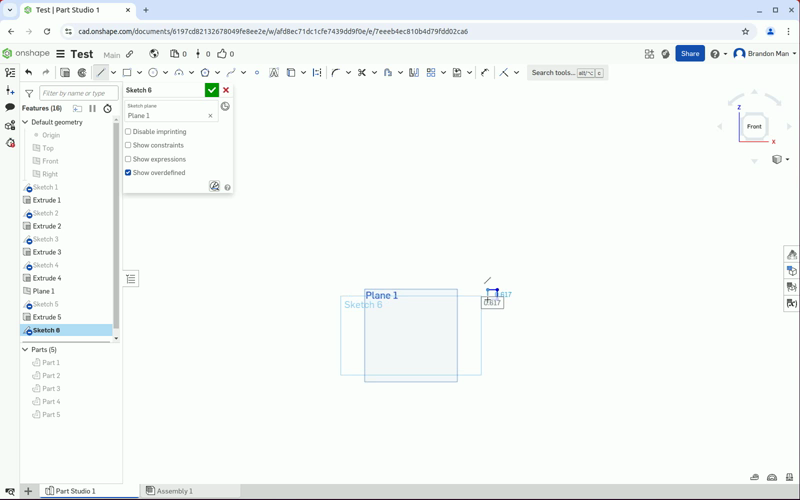
scroll(6)
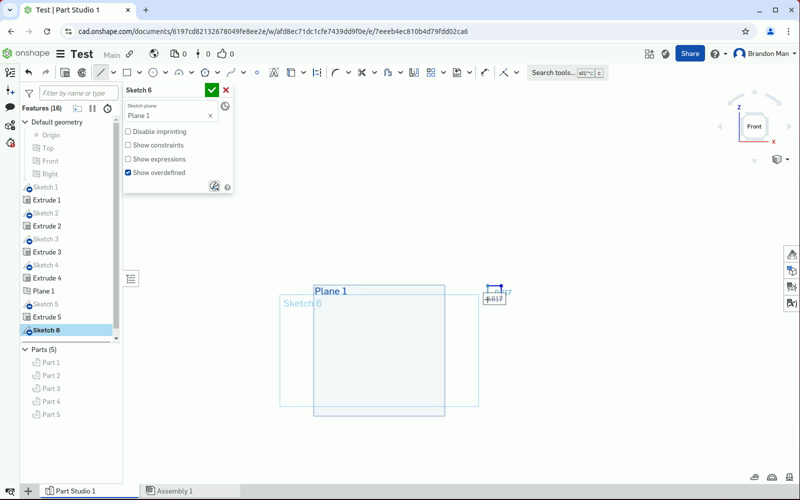
scroll(6)
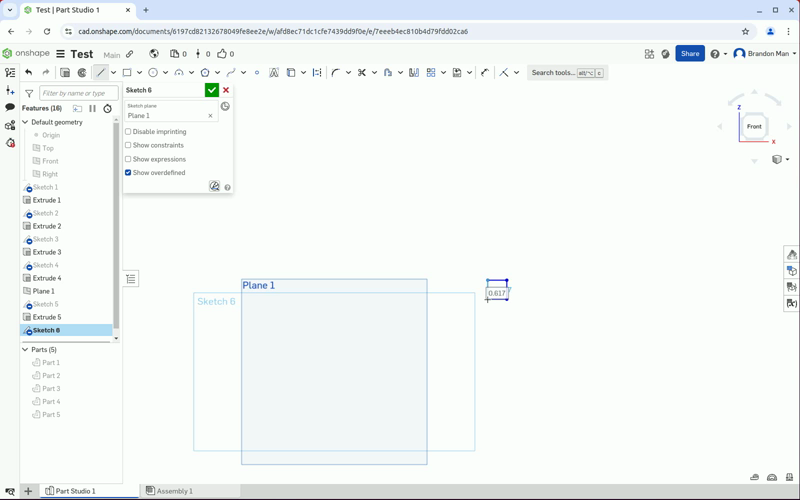
scroll(6)
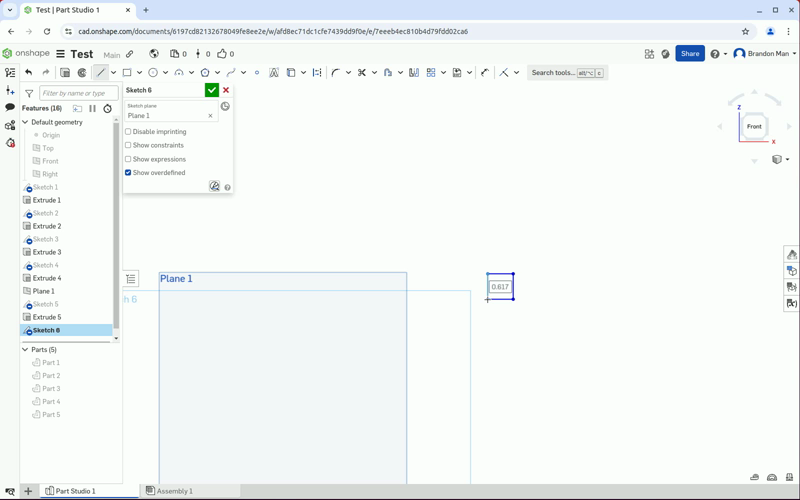
scroll(6)
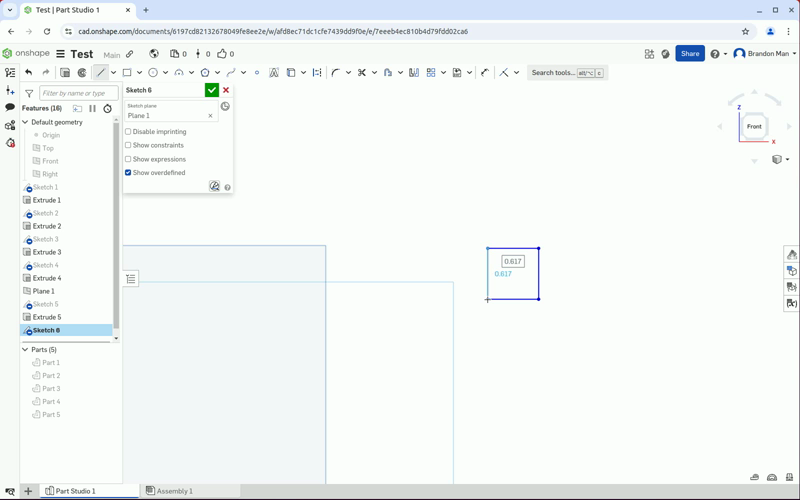
key_up(shift)
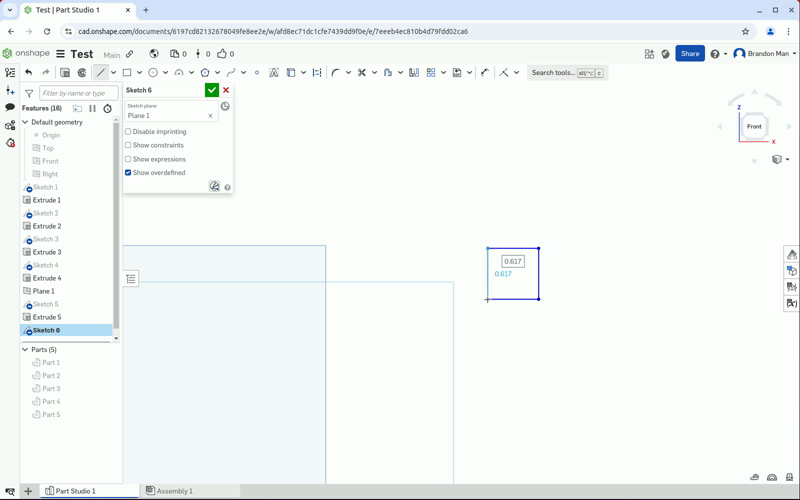
click(487, 299)
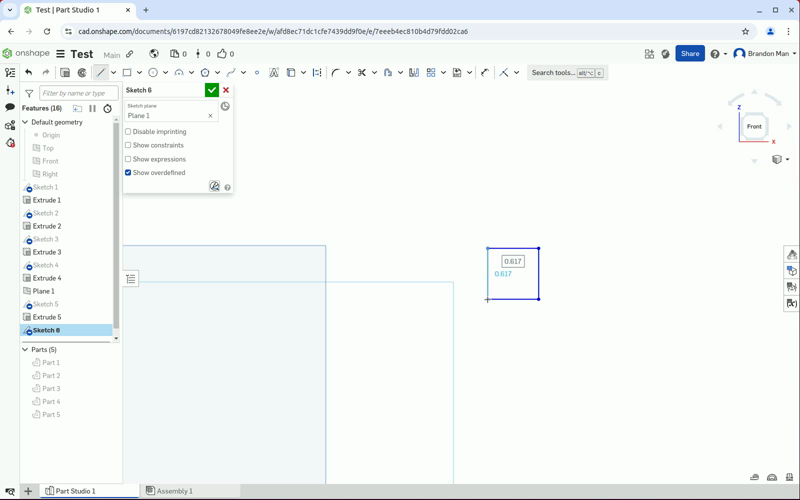
scroll(-6)
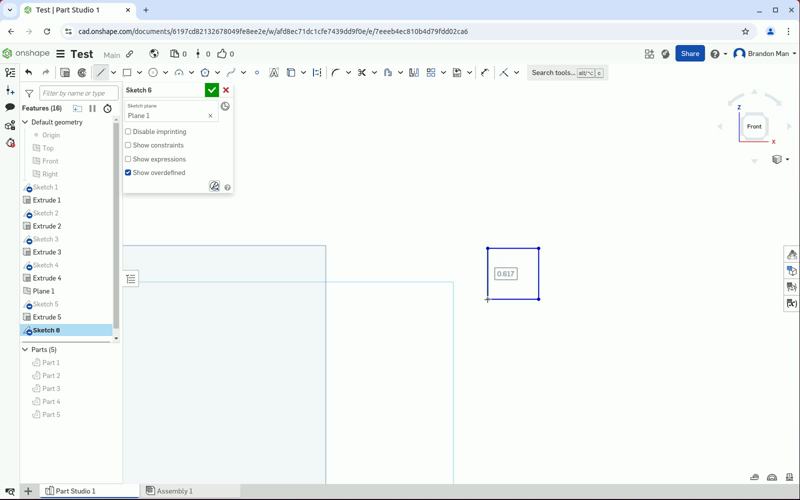
scroll(-6)
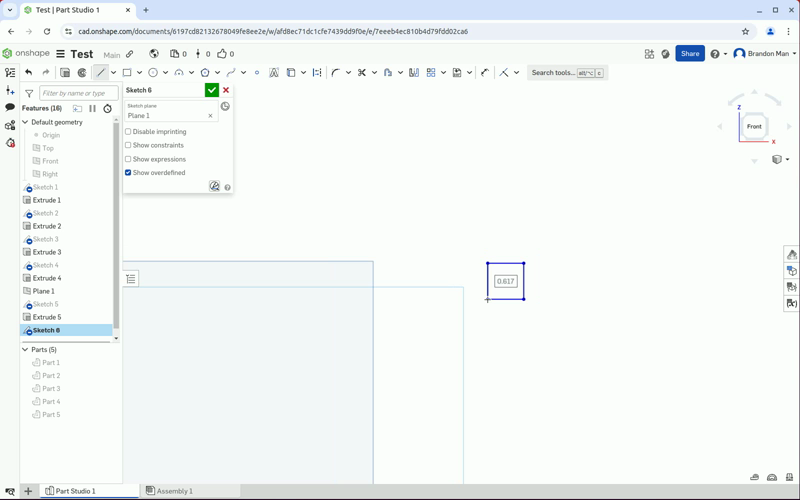
scroll(-6)
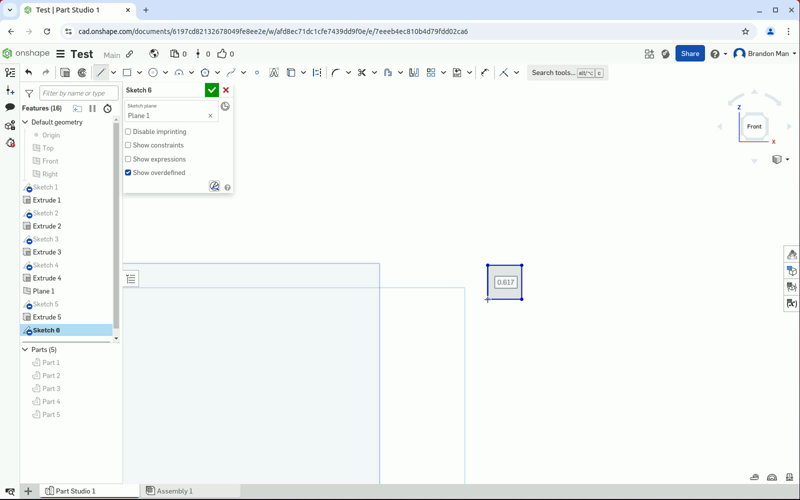
scroll(-6)
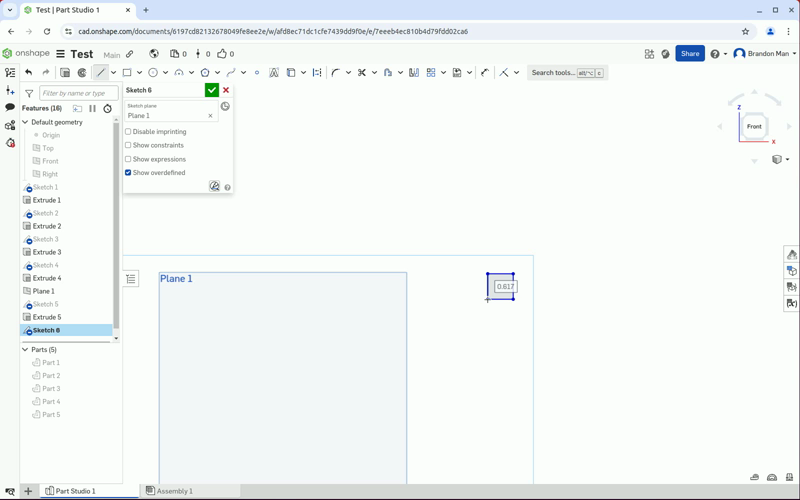
scroll(-6)
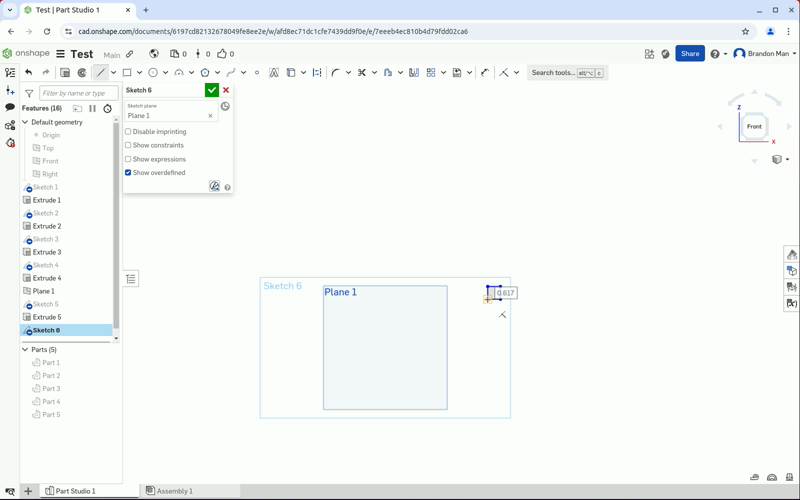
scroll(-6)
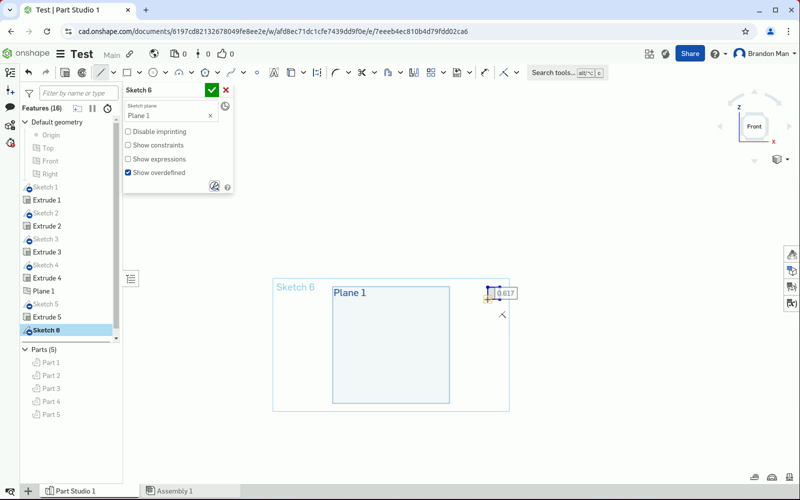
scroll(-6)
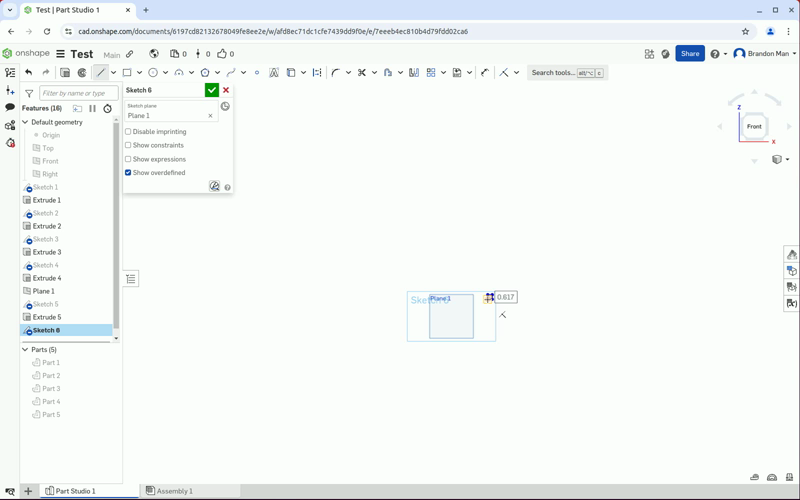
key(esc)
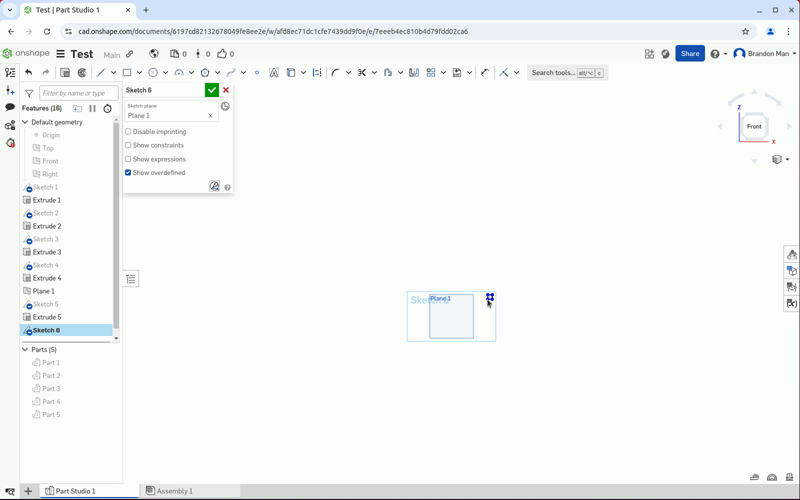
mouse_move(488, 297)
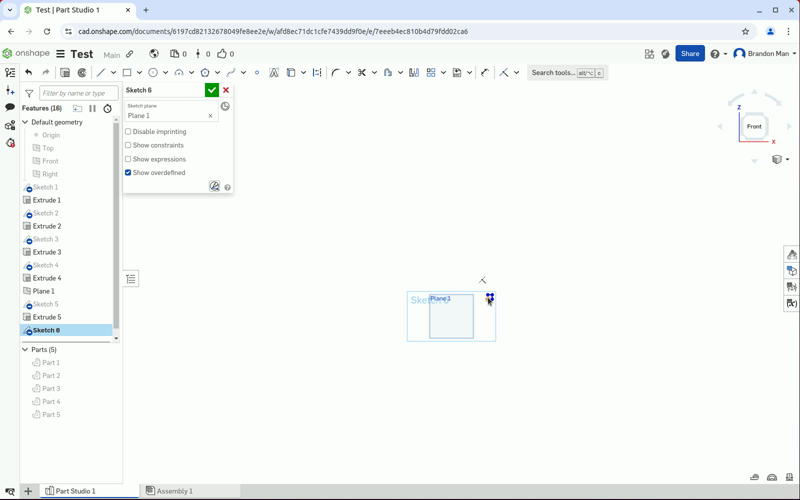
scroll(6)
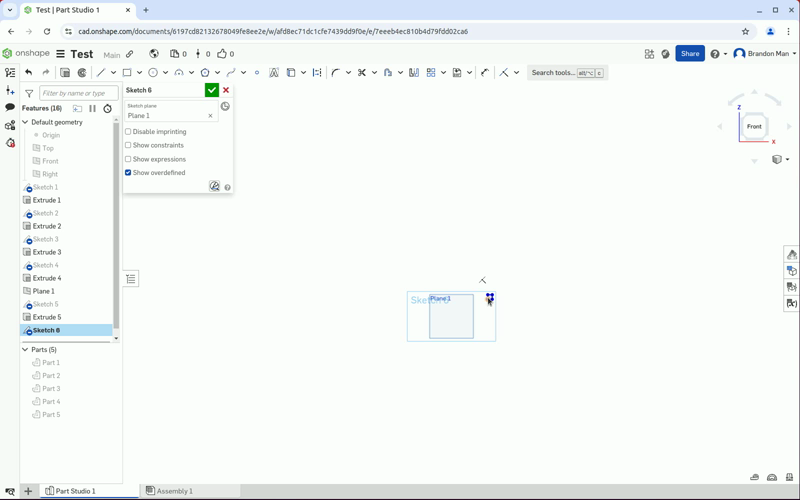
scroll(6)
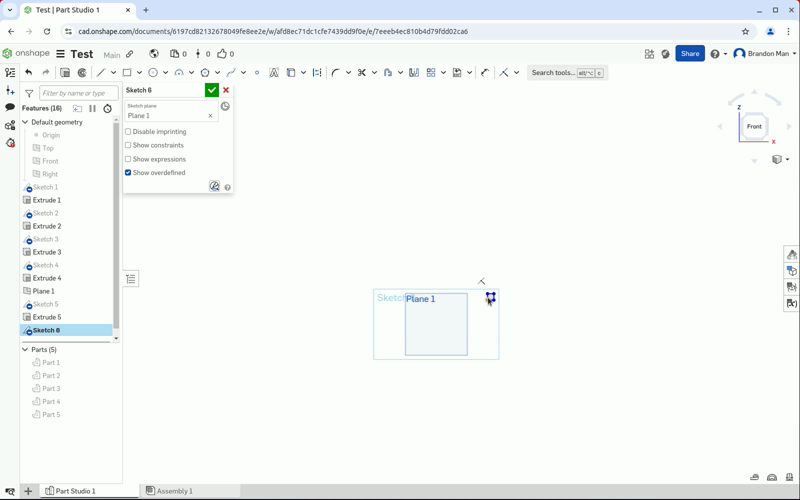
scroll(6)
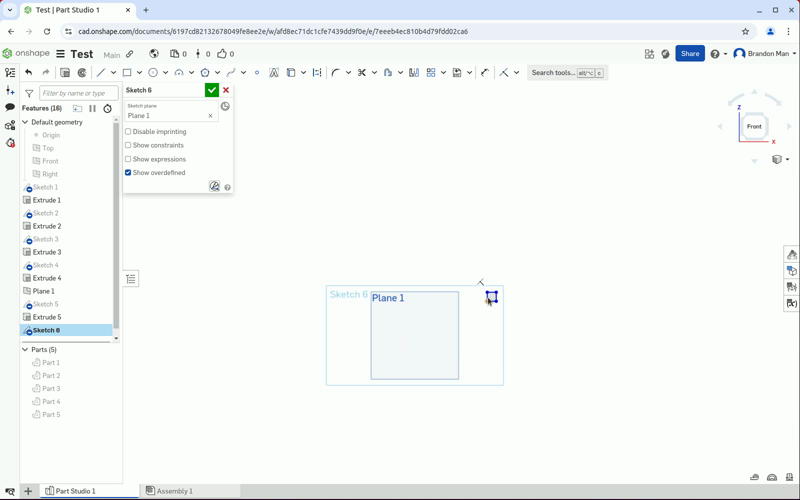
scroll(6)
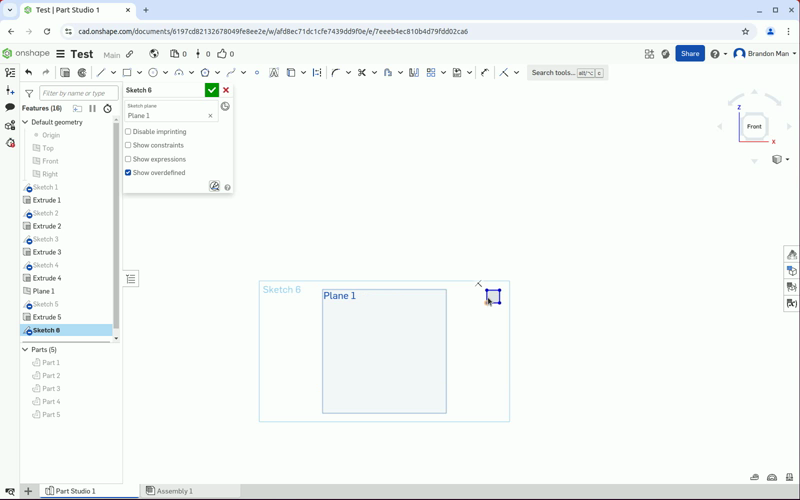
scroll(6)
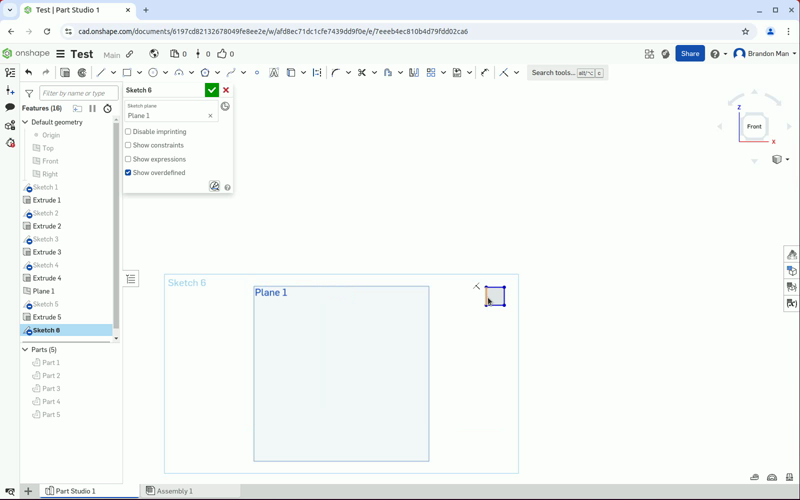
scroll(6)
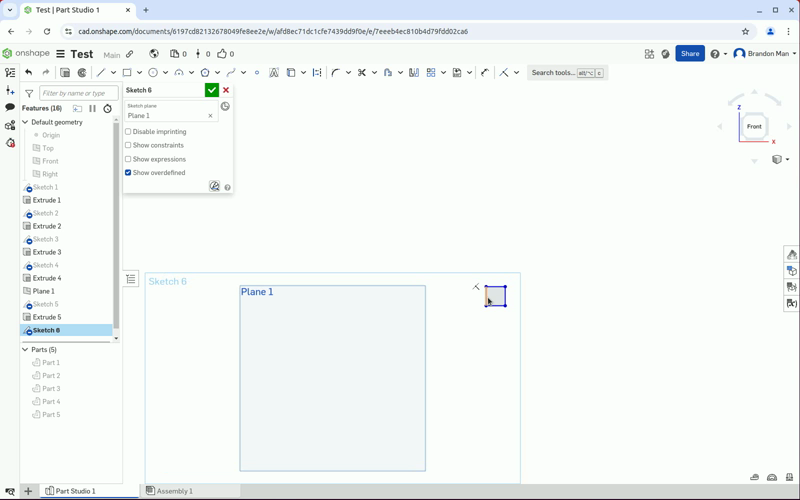
scroll(6)
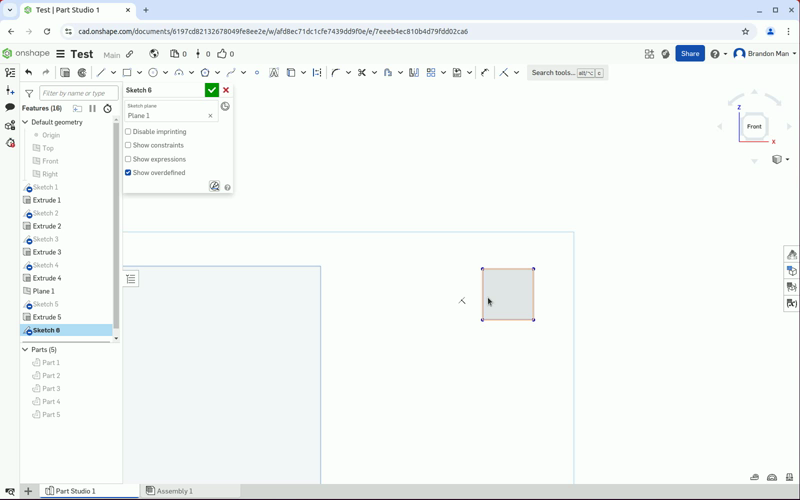
click(488, 297)
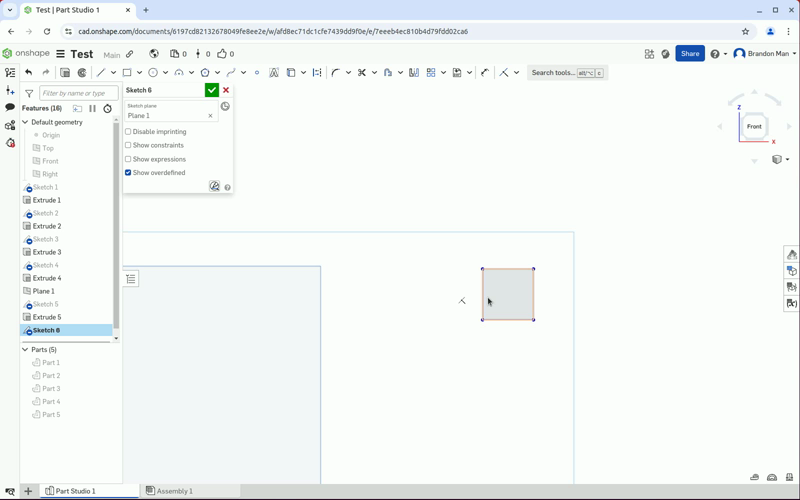
scroll(-6)
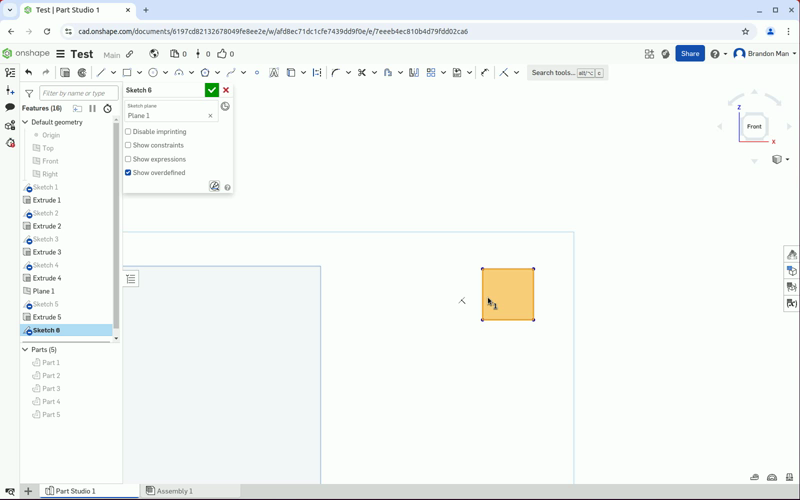
scroll(-6)
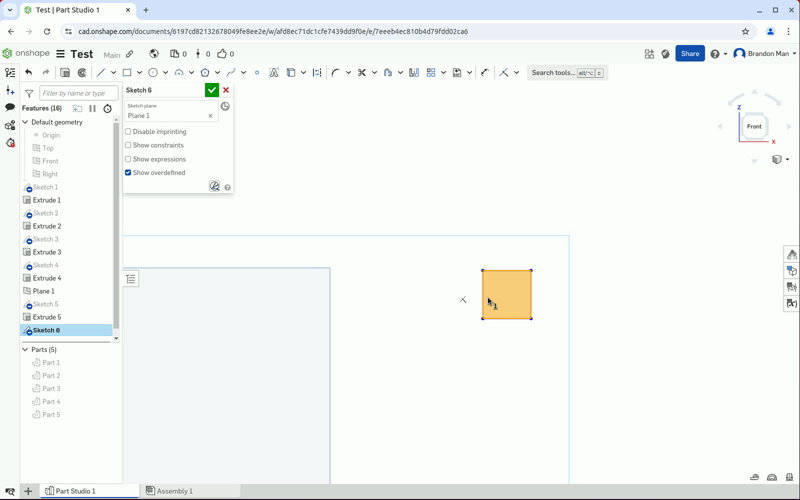
scroll(-6)
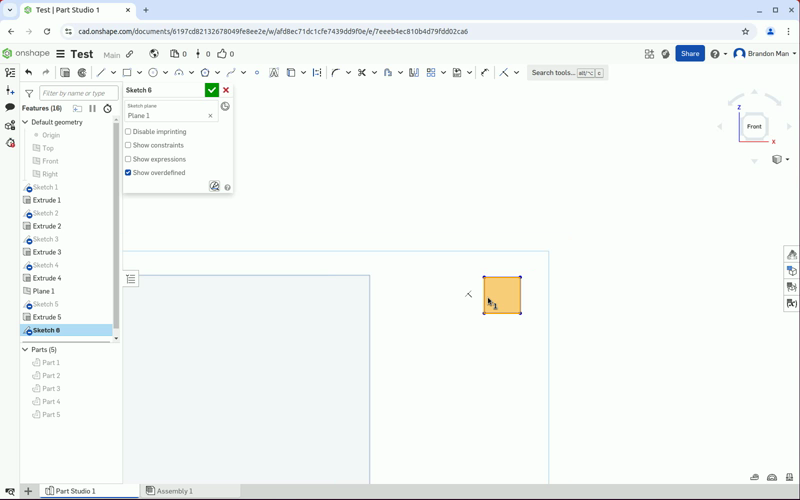
scroll(-6)
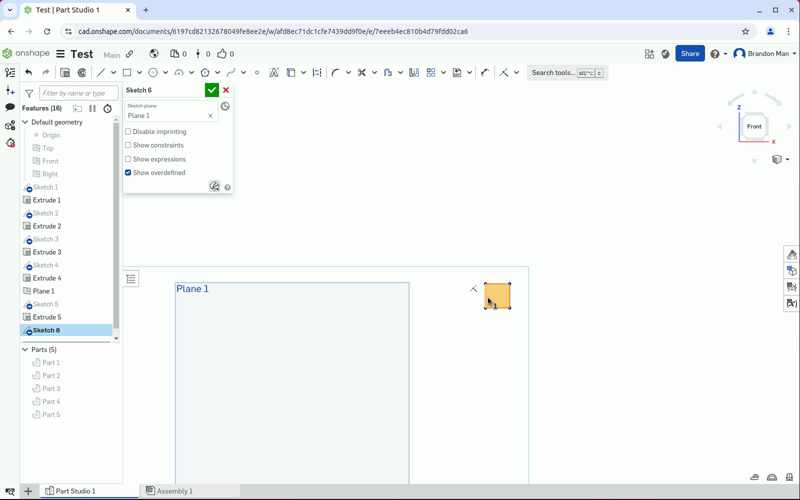
scroll(-6)
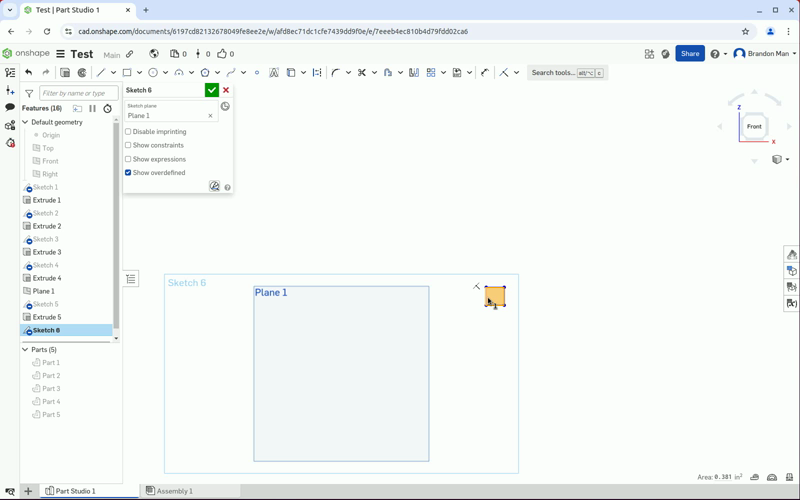
scroll(-6)
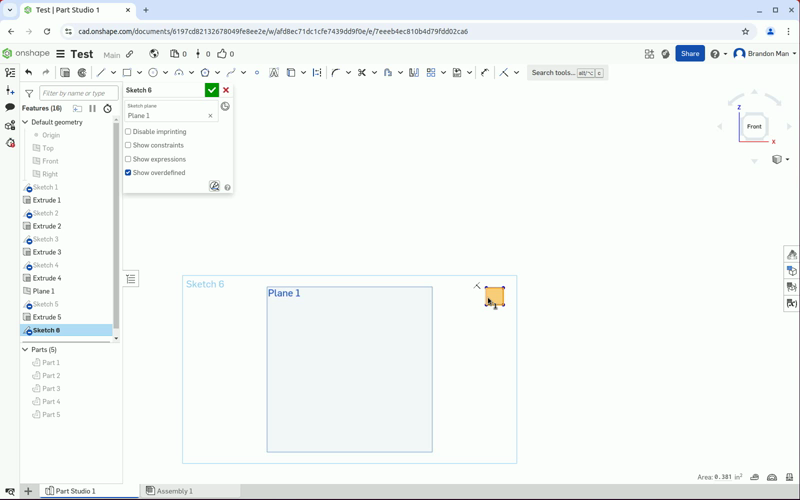
scroll(-6)
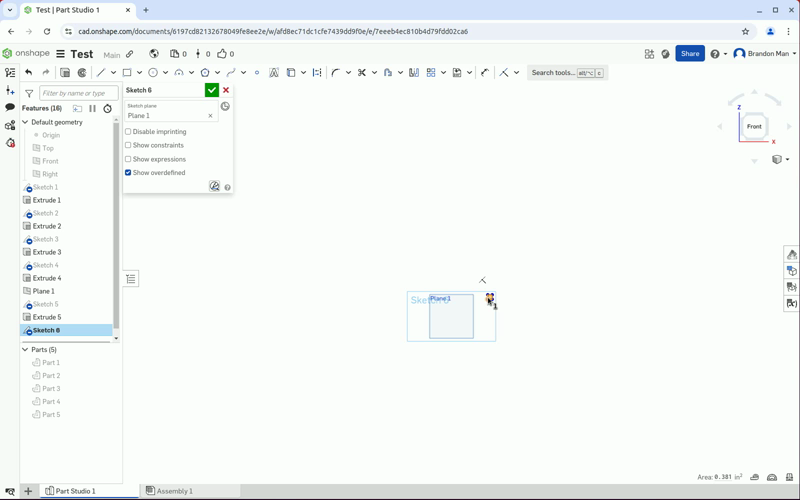
mouse_move(73, 352)
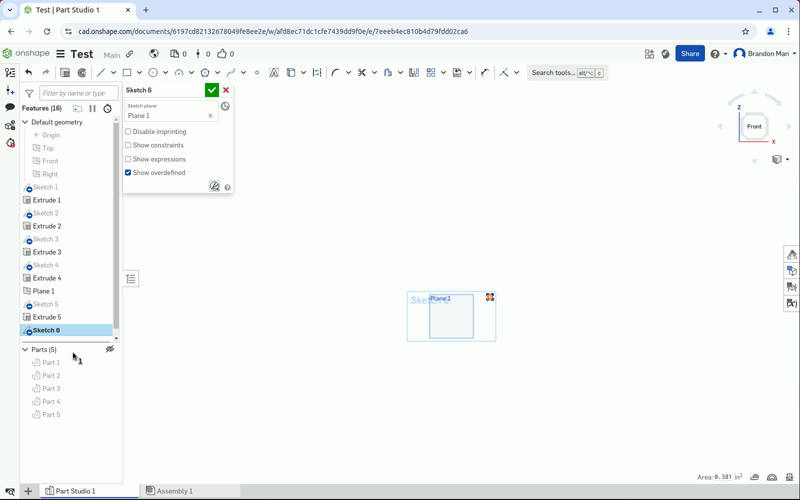
key(shift+y)
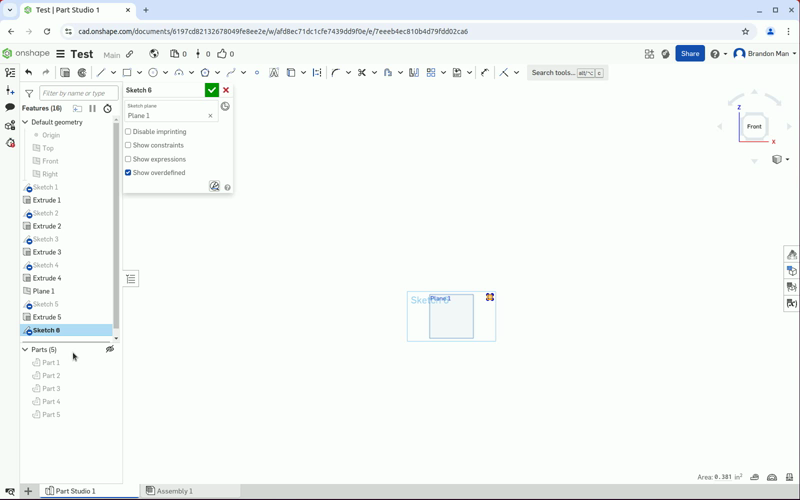
key(shift+e)
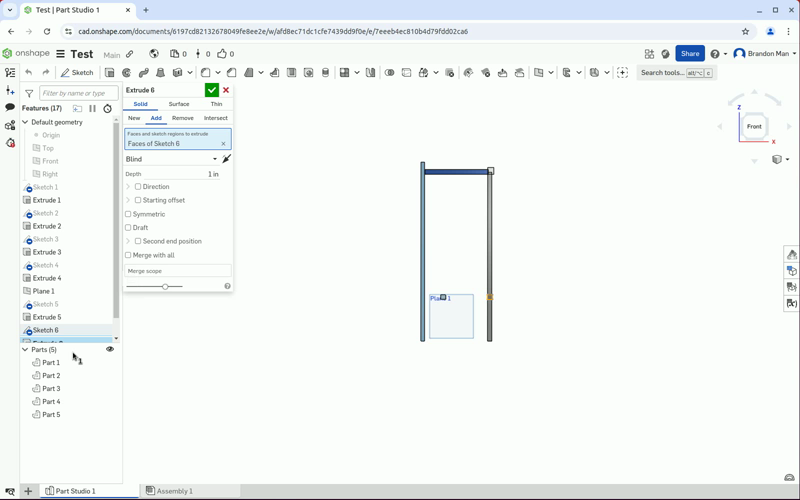
mouse_move(143, 106)
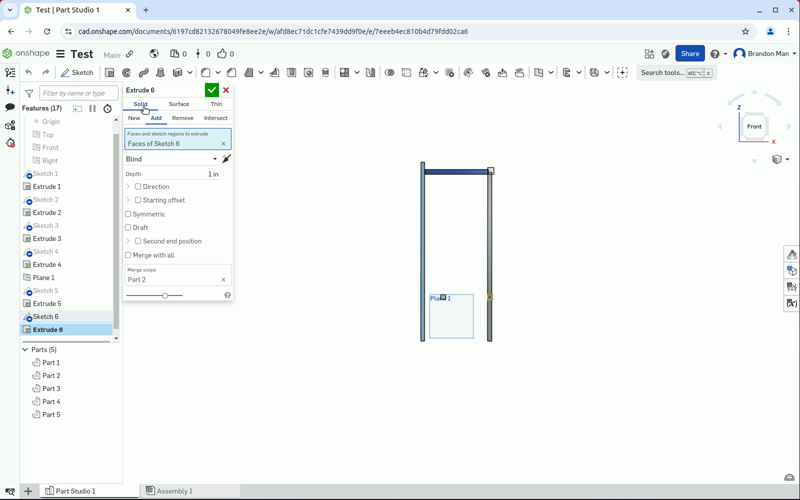
click(143, 106)
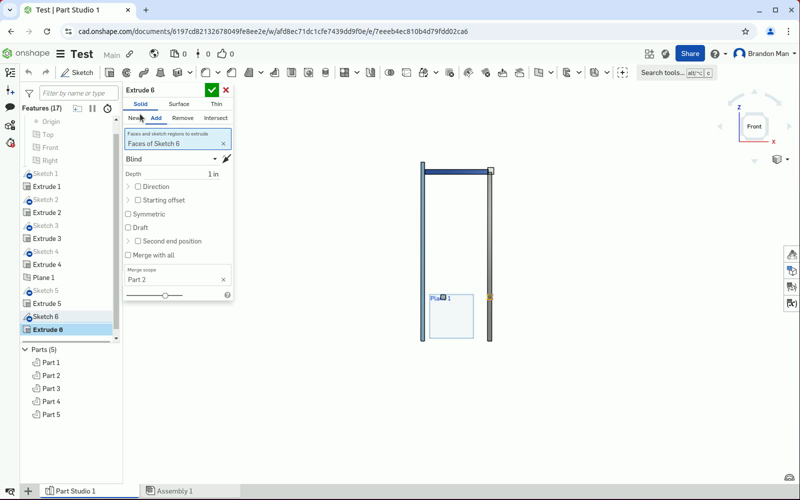
mouse_move(137, 120)
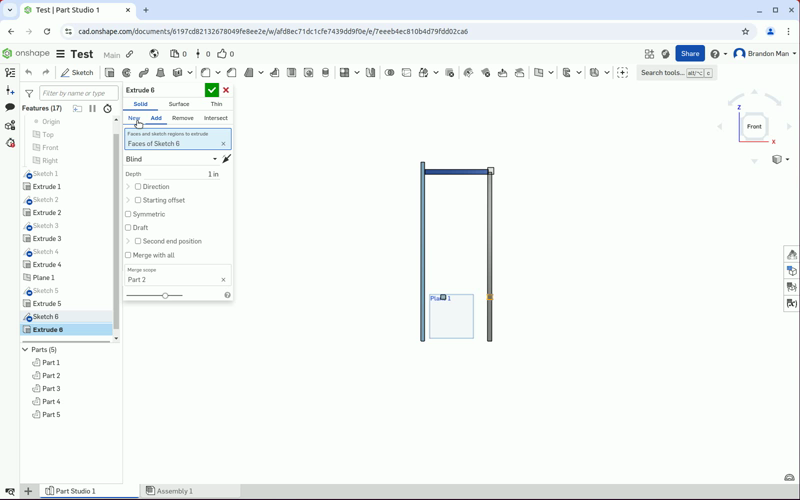
click(137, 120)
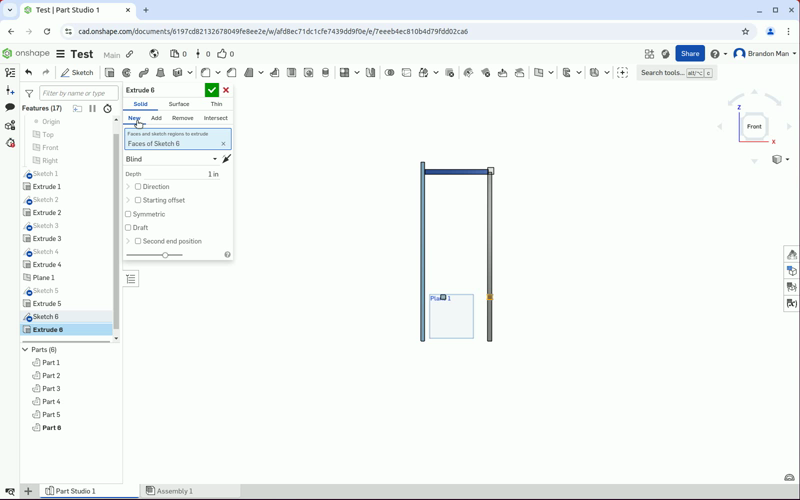
key(tab, 4)
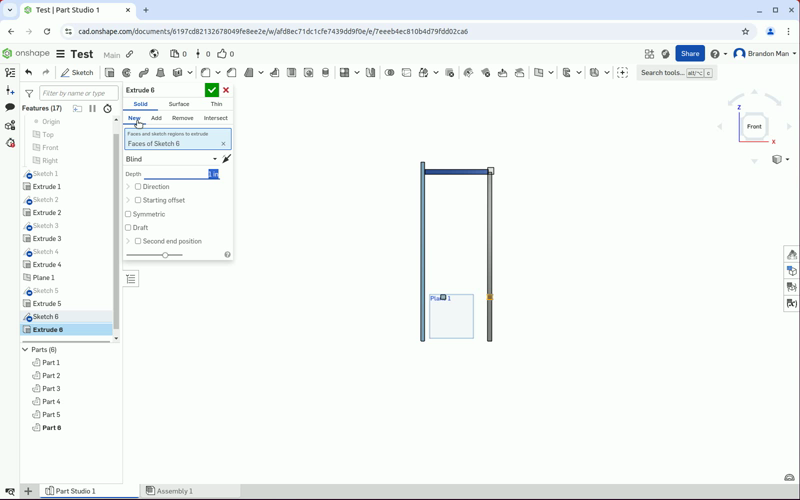
text(7.943)
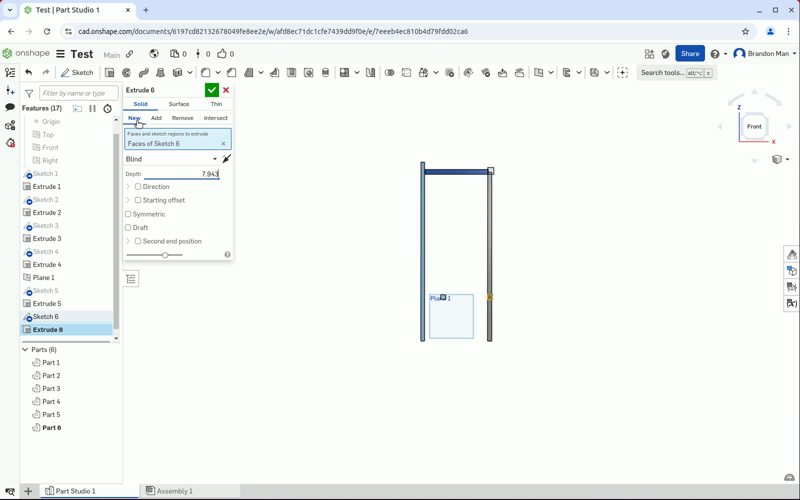
key(tab, 3)
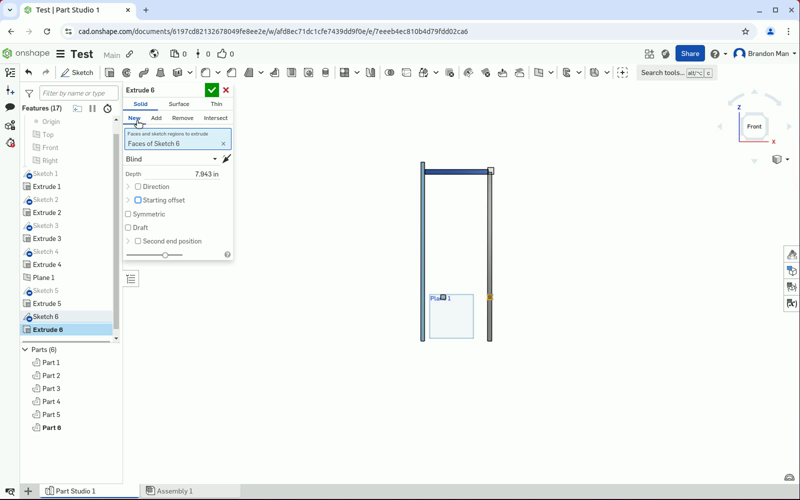
key(tab, 2)
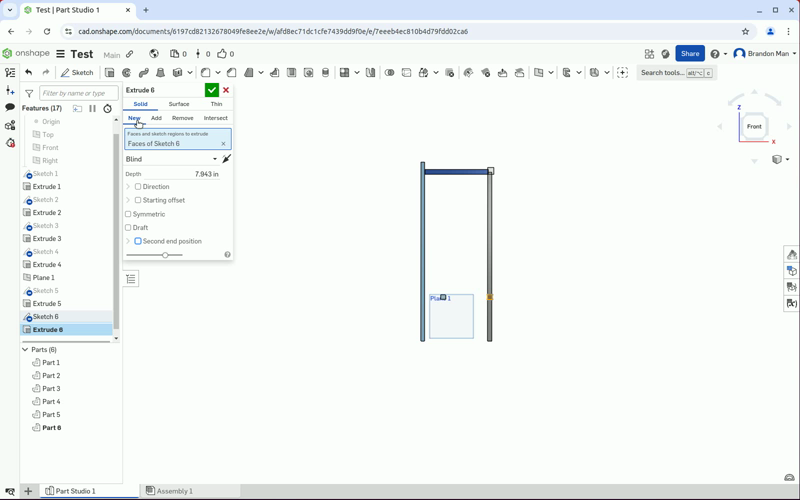
key(space)
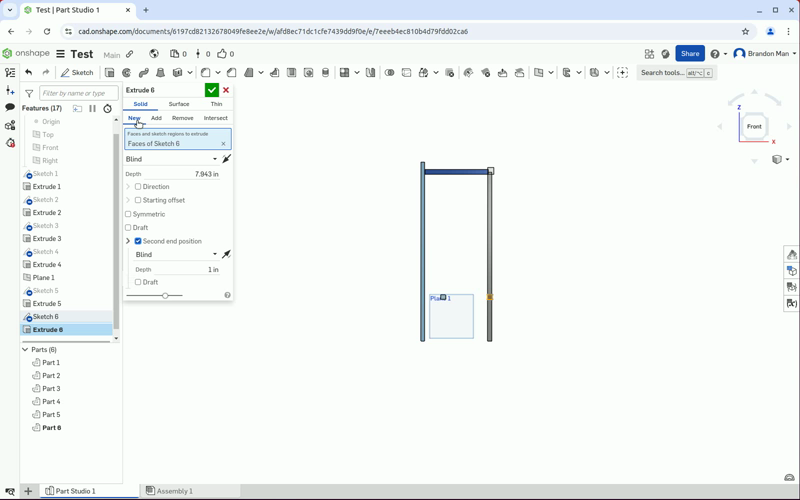
key(tab, 3)
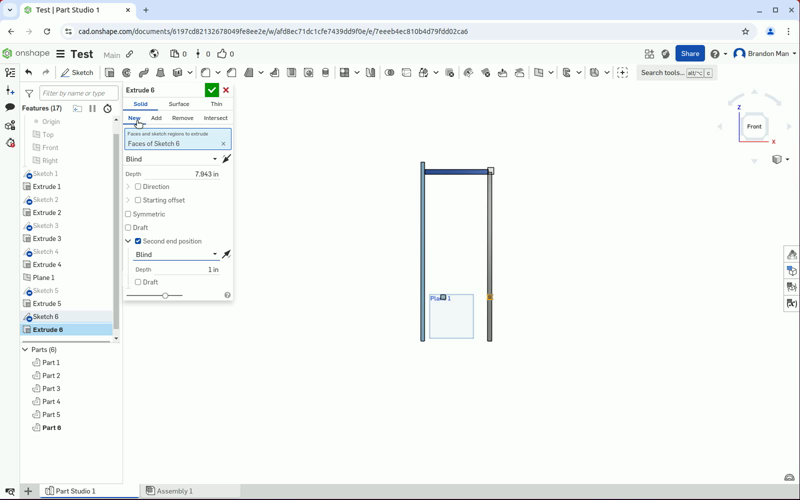
text(7.221)
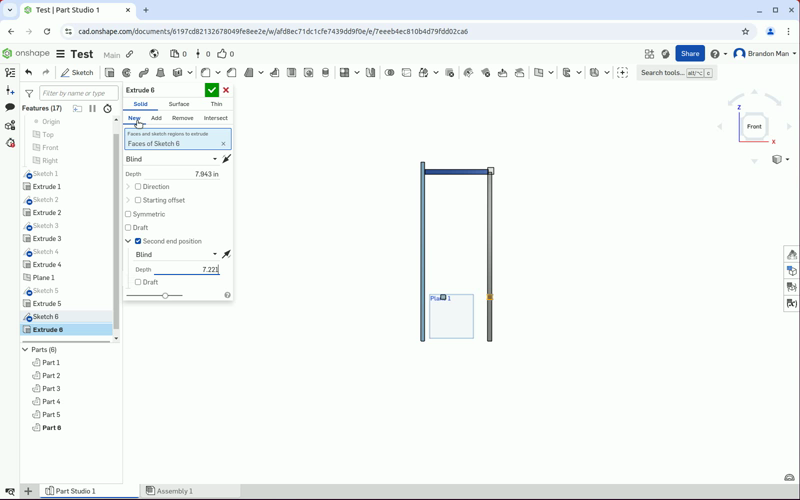
key(enter)
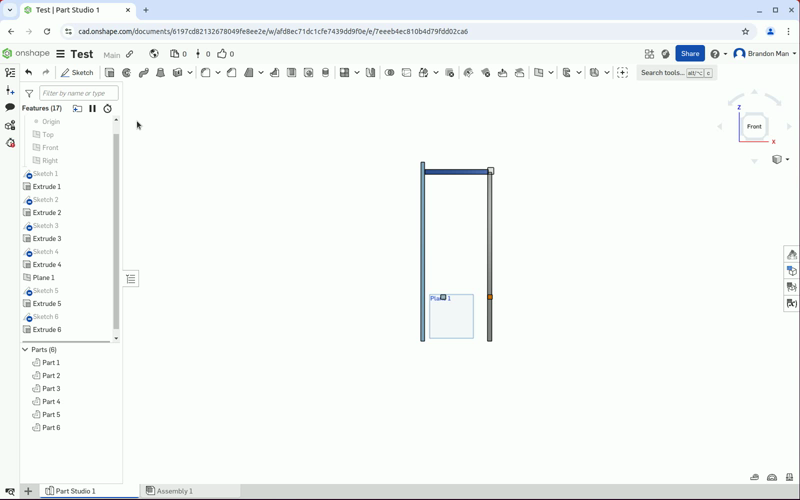
key(shift+h)
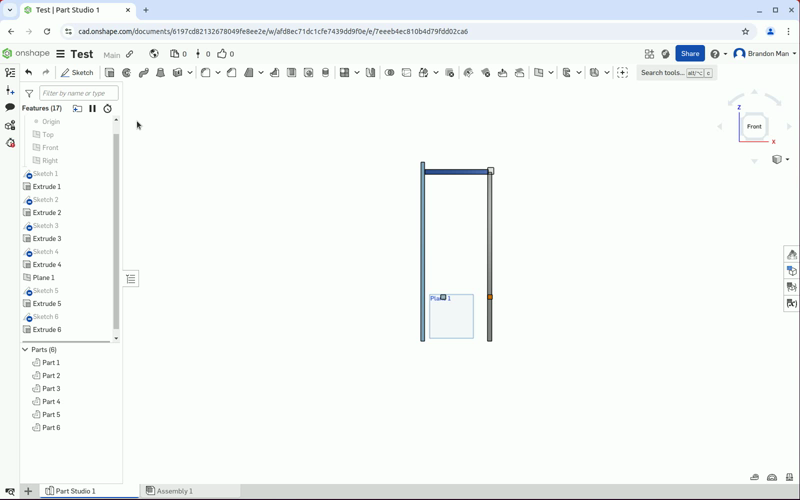
key(shift+h)
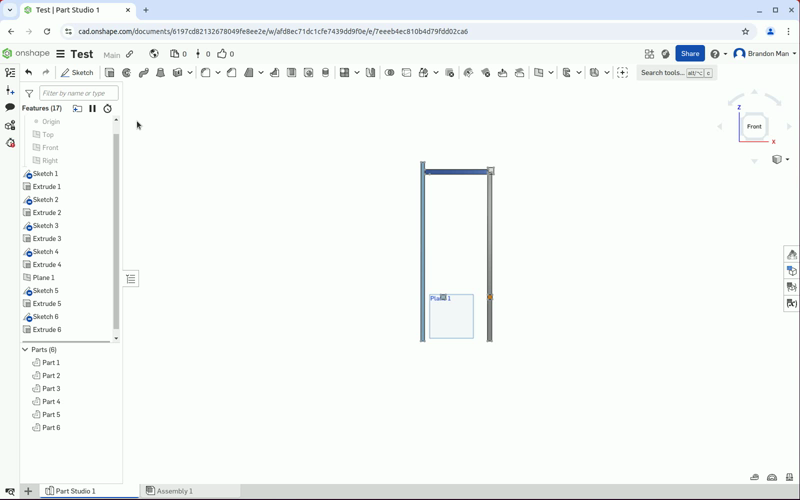
key(shift+7)
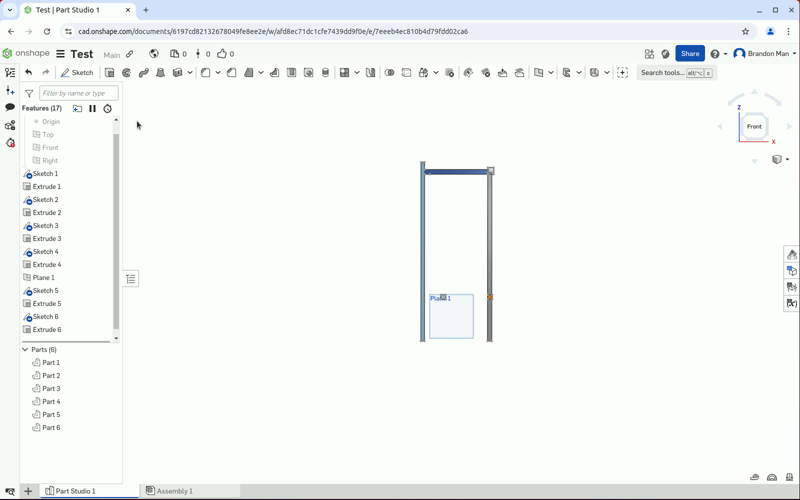
key(left, 2)
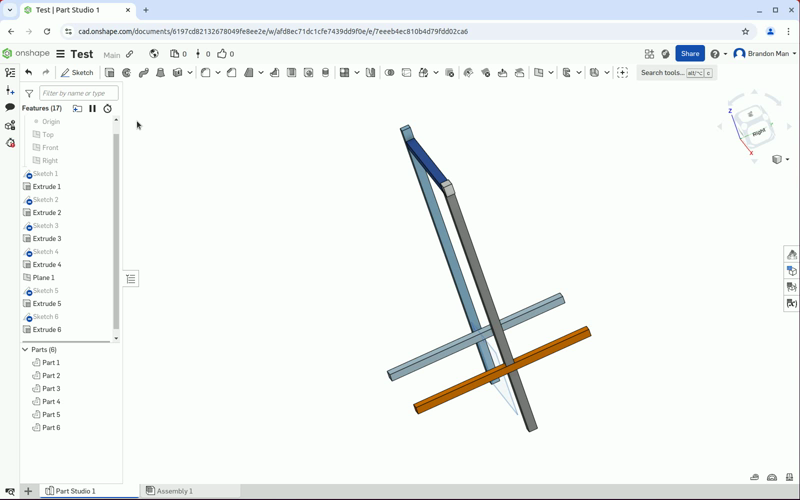
key(down, 2)
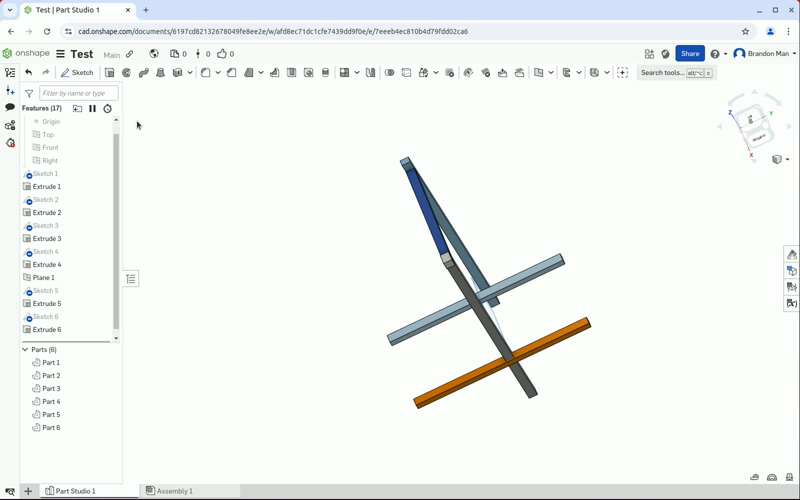
key(up, 2)
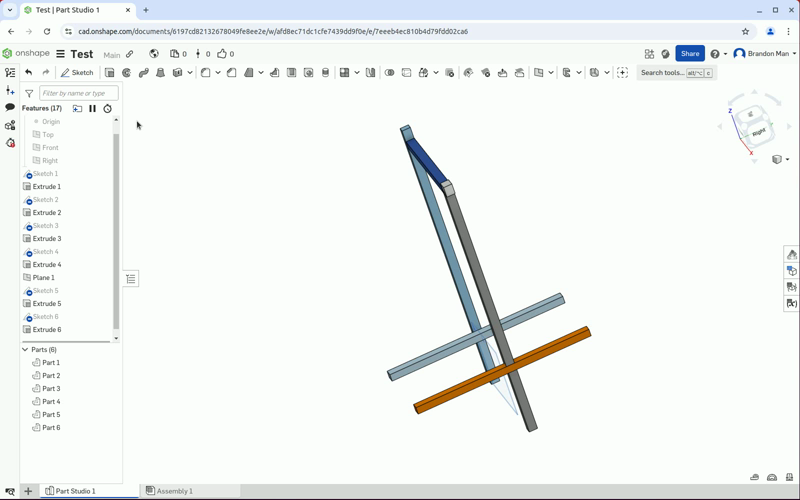
key(right, 2)
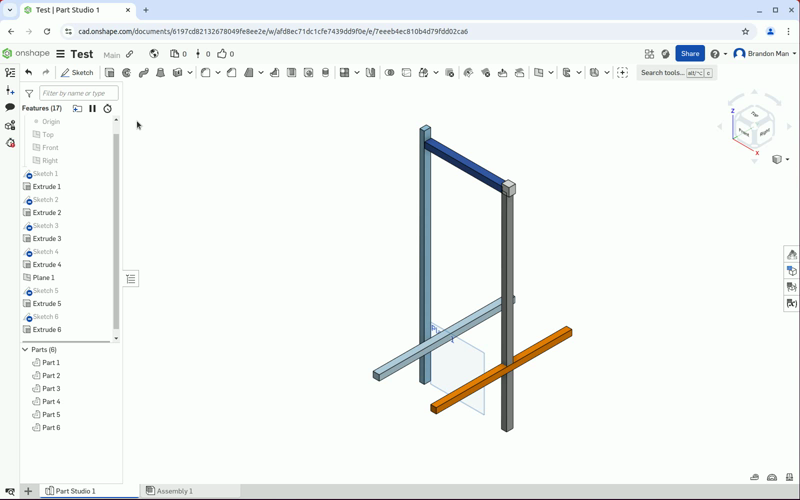
mouse_move(69, 176)
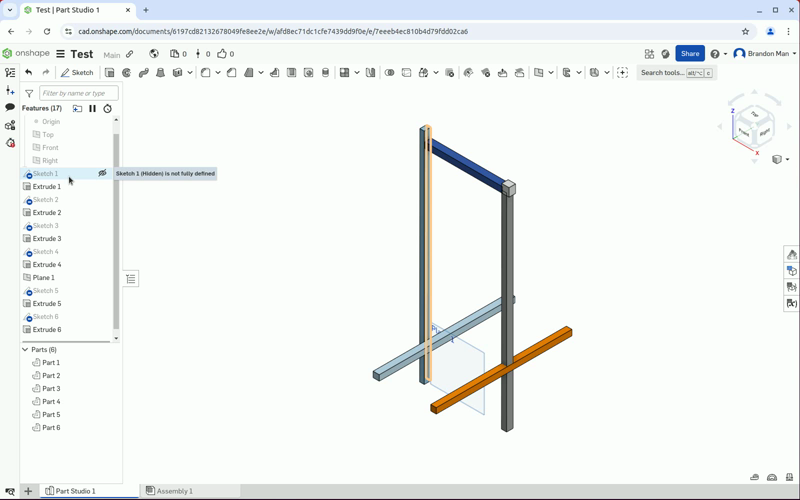
click(69, 176)